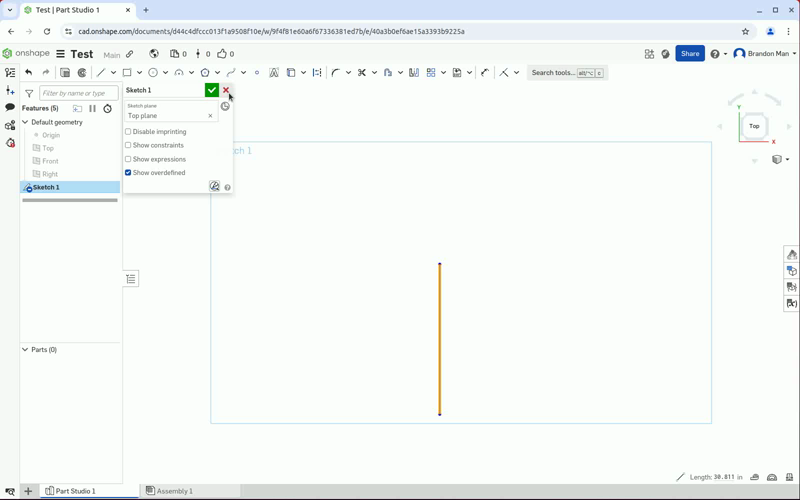
key(shift+h)
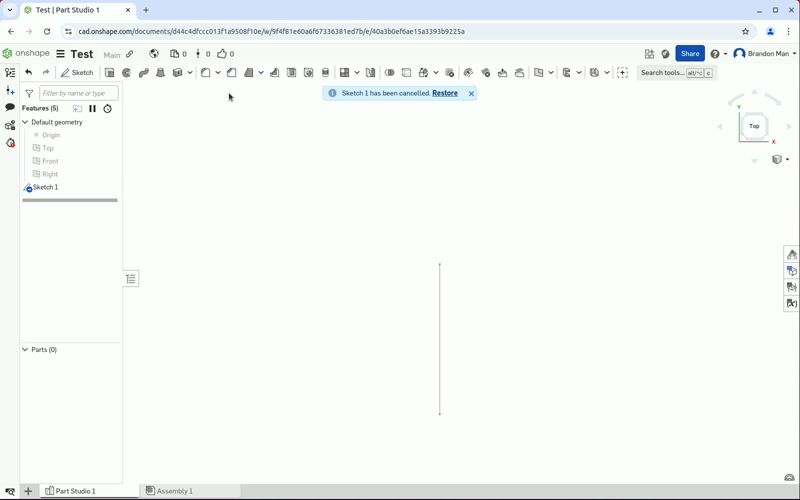
key(shift+s)
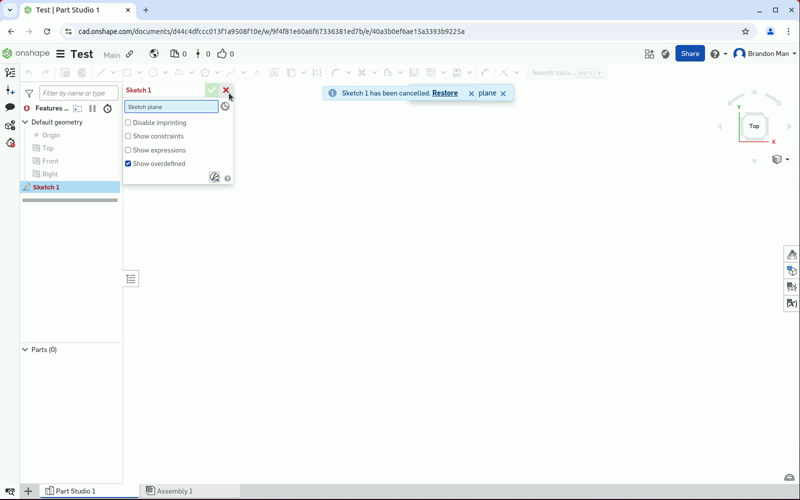
mouse_move(73, 150)
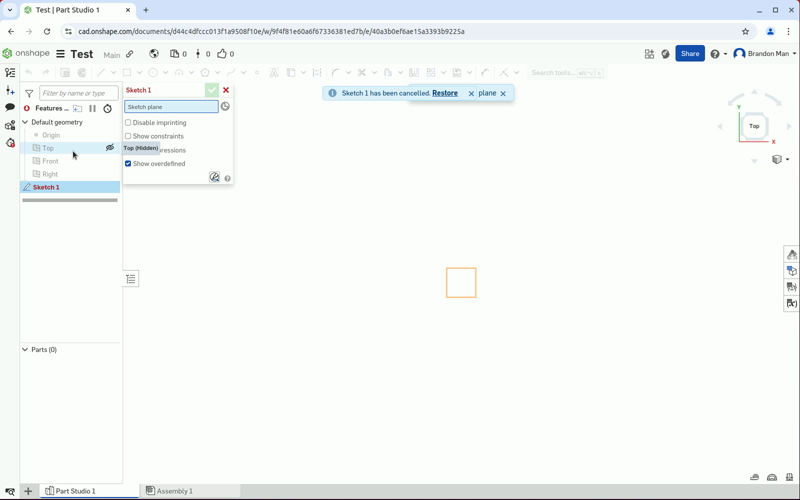
click(73, 150)
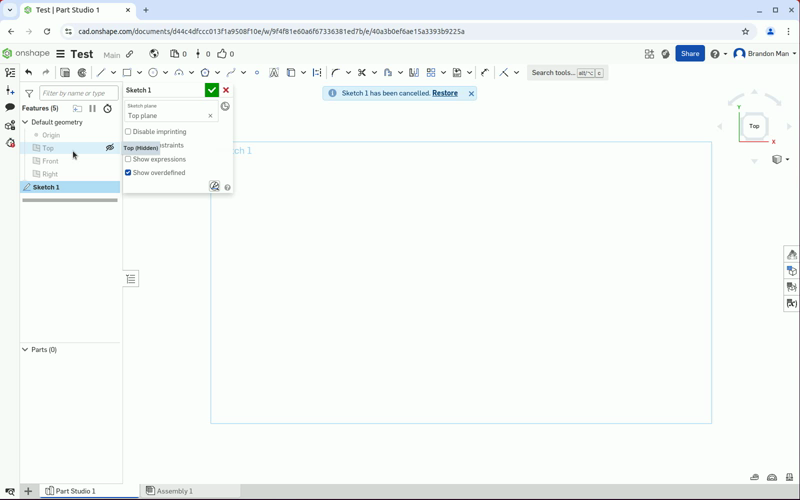
mouse_move(73, 352)
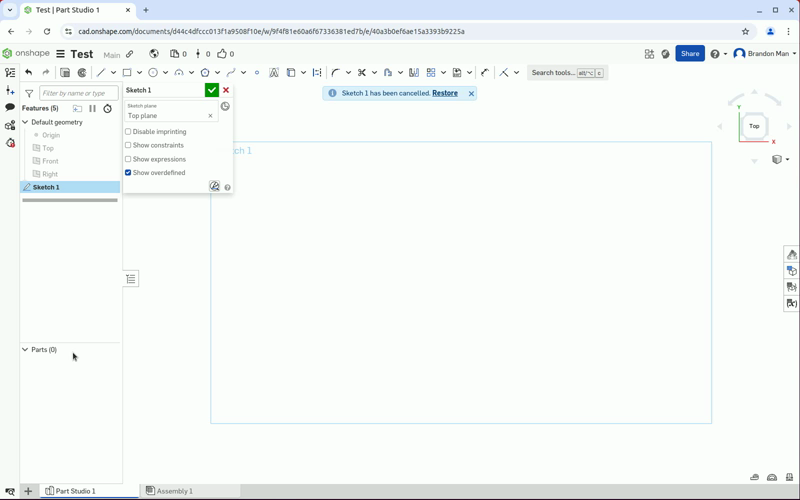
key(y)
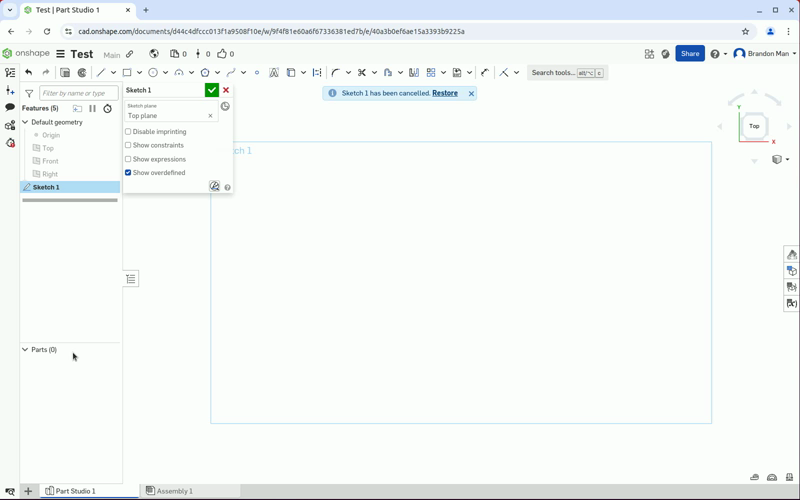
key(a)
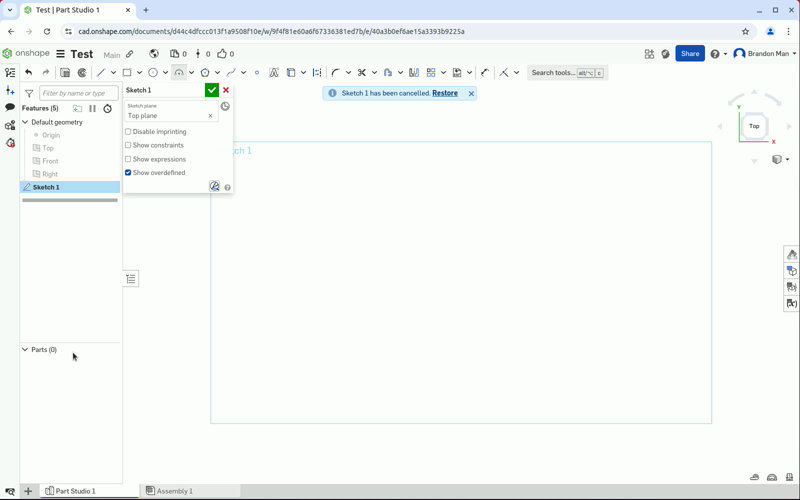
key_down(shift)
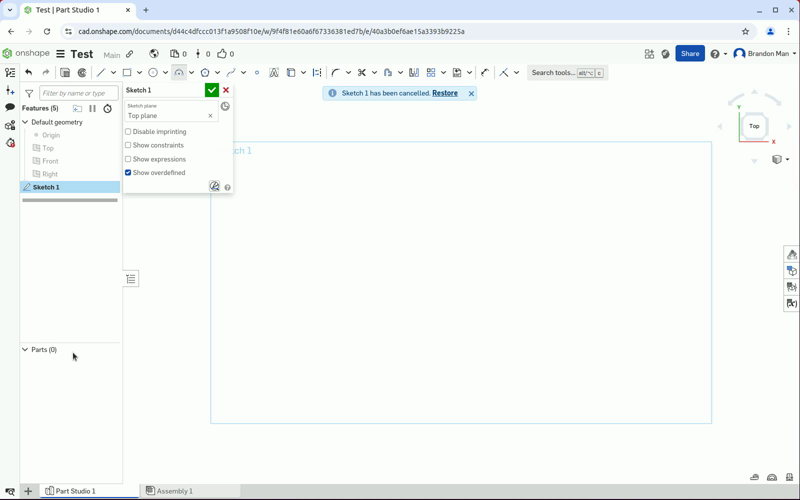
mouse_move(348, 314)
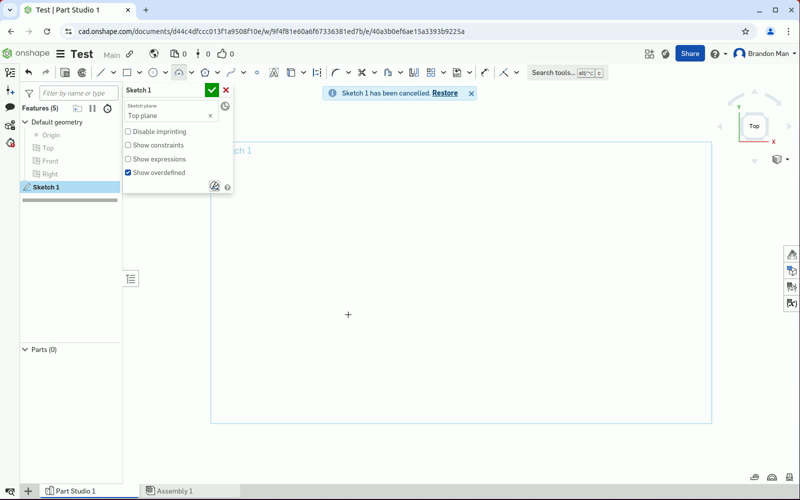
click(348, 314)
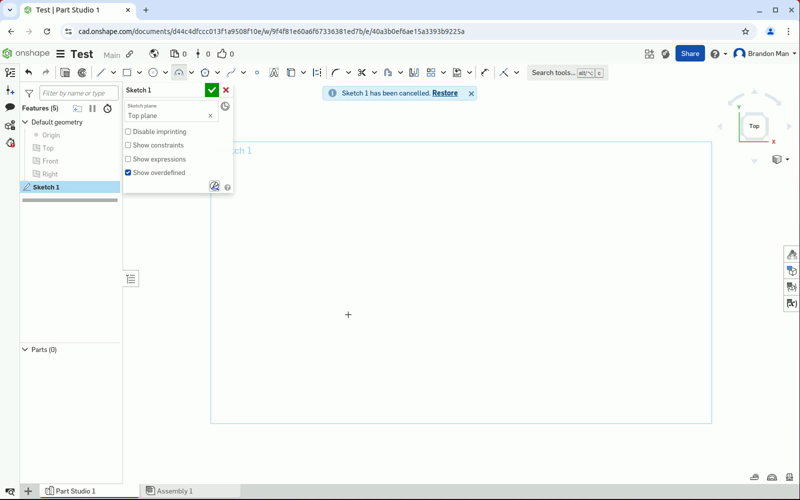
key_up(shift)
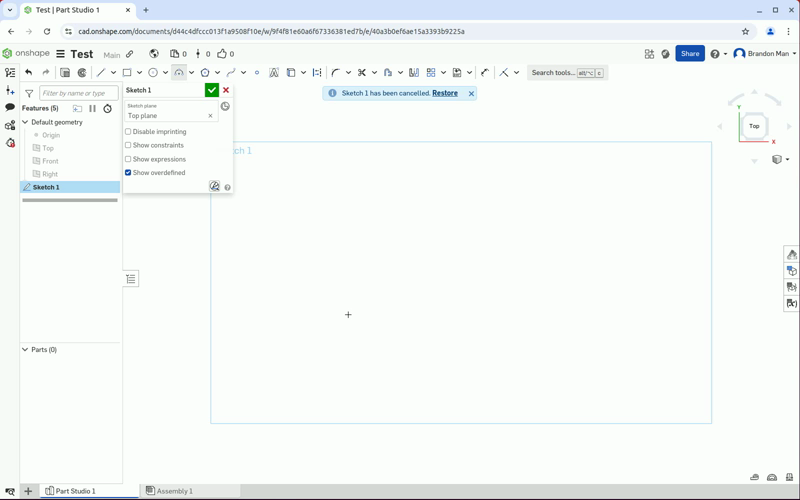
key_down(shift)
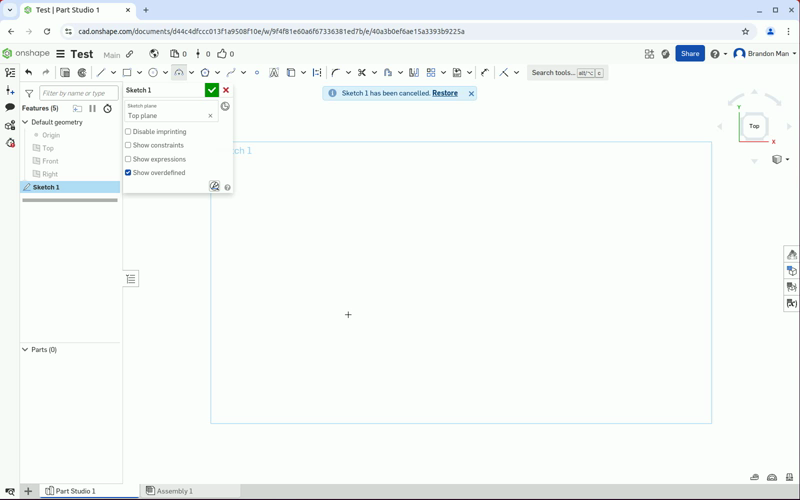
mouse_move(351, 318)
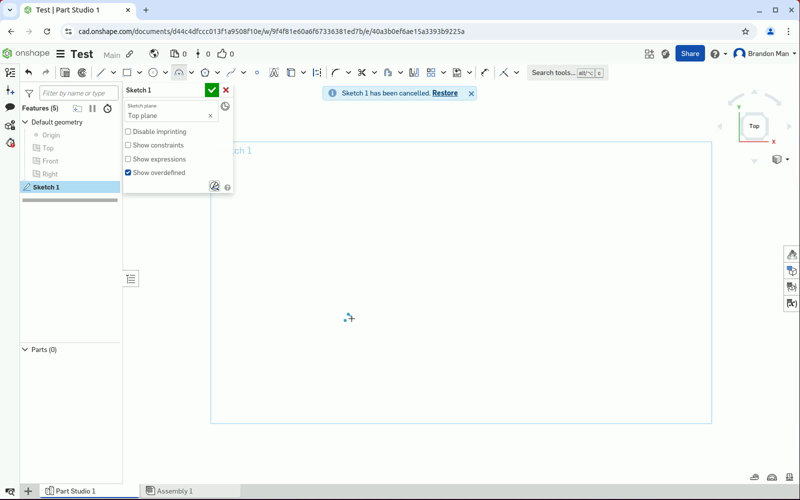
scroll(6)
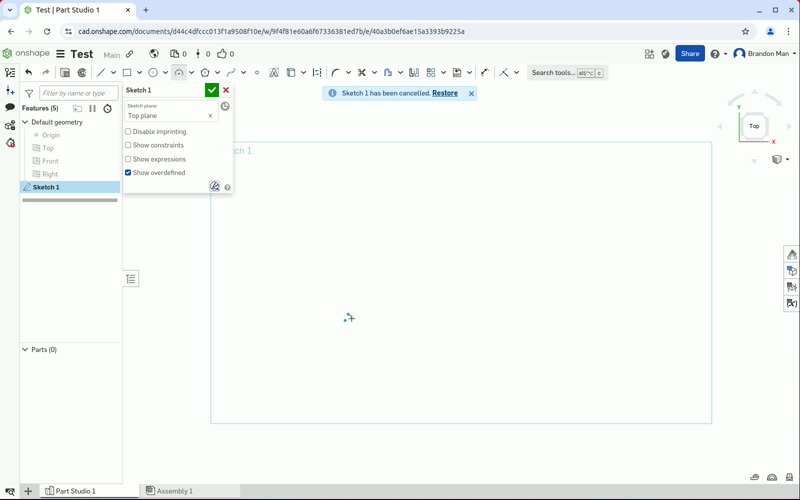
scroll(6)
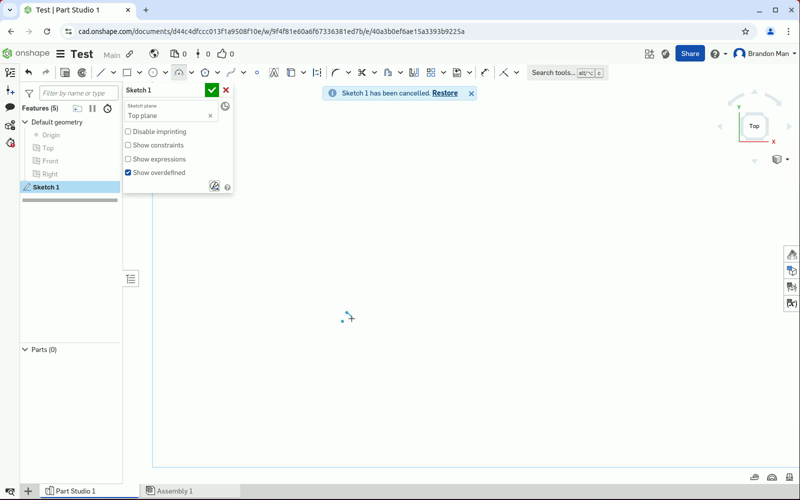
scroll(6)
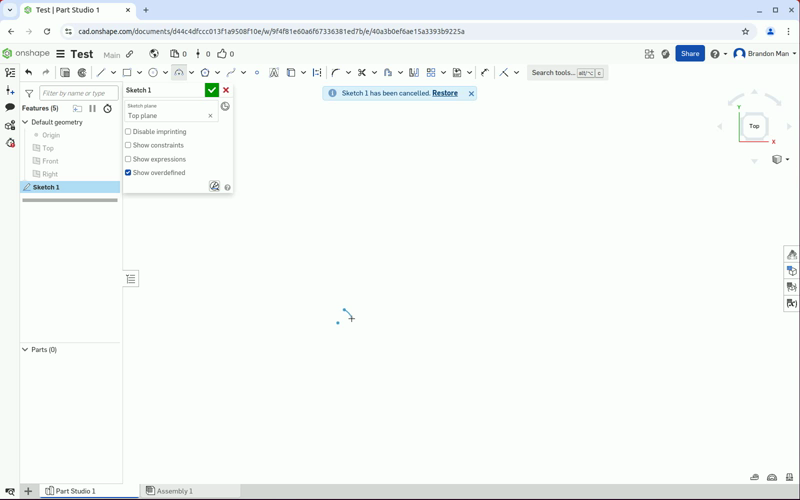
scroll(6)
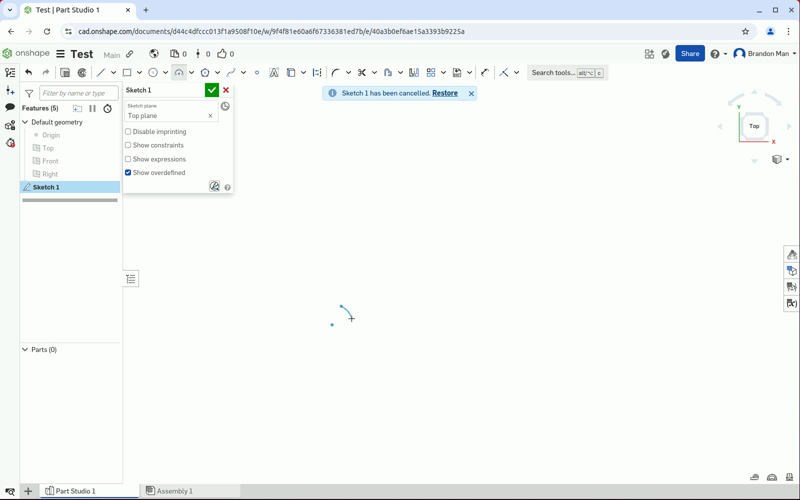
scroll(6)
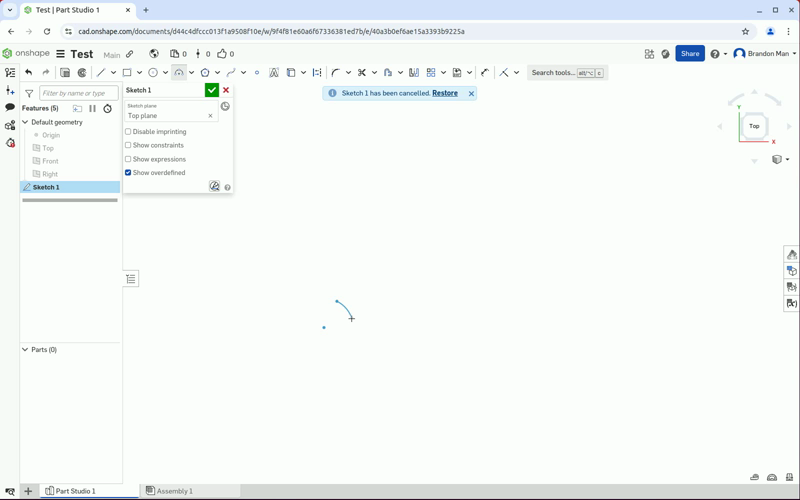
scroll(6)
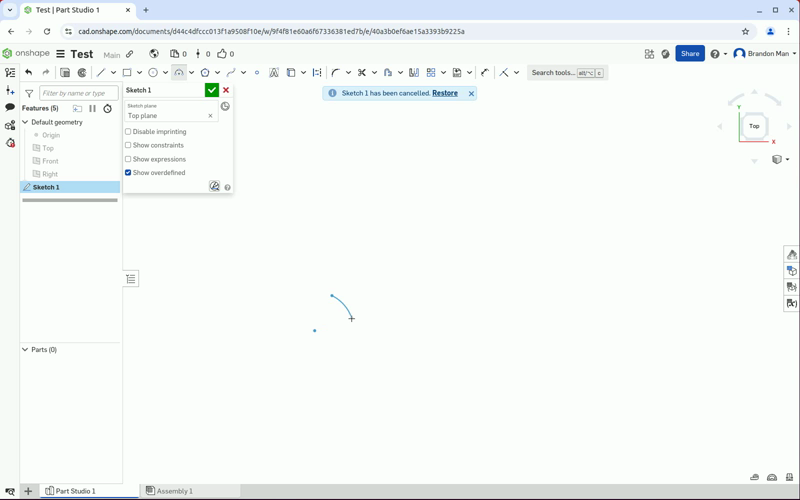
scroll(6)
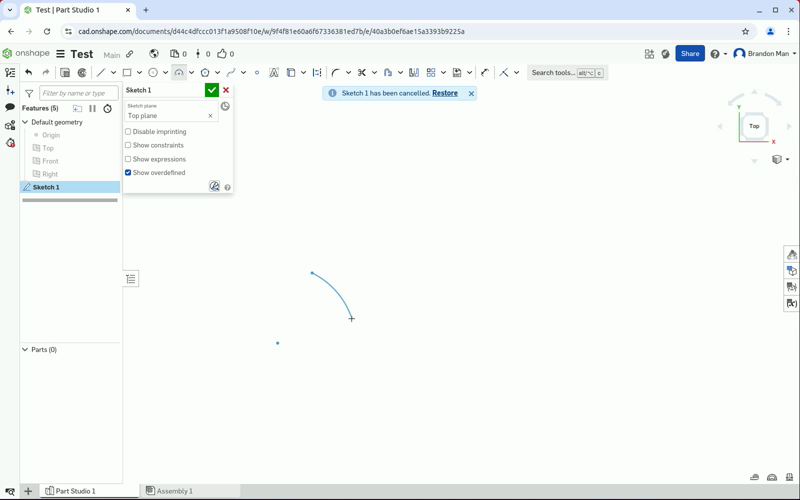
click(351, 318)
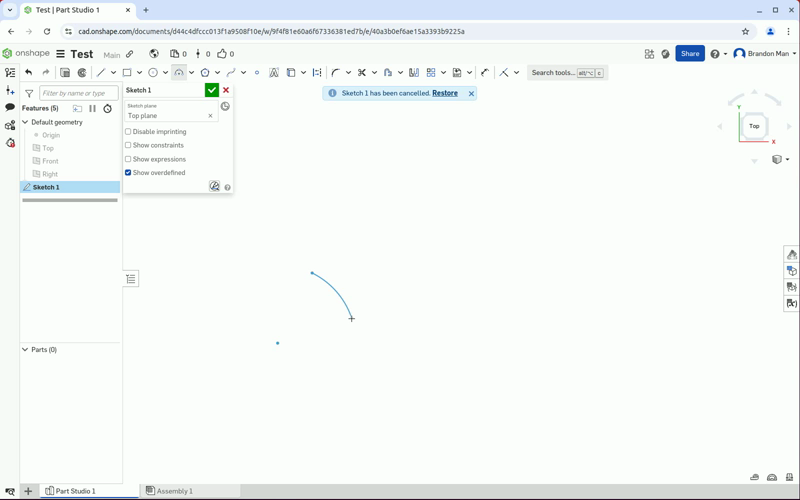
scroll(-6)
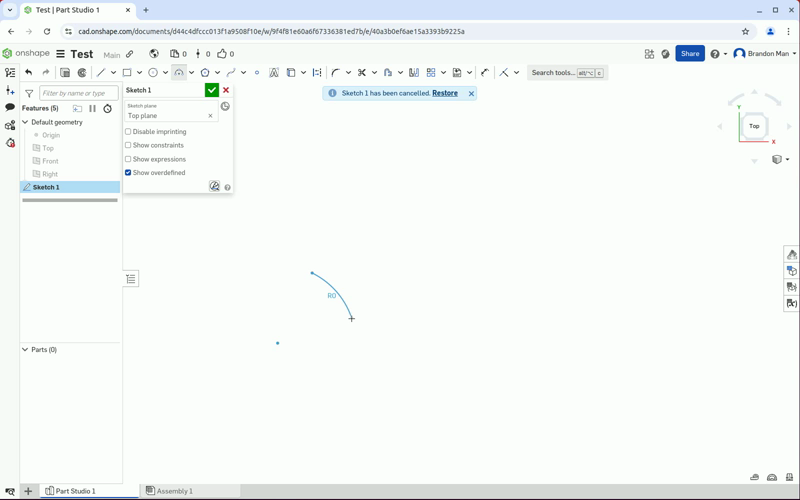
scroll(-6)
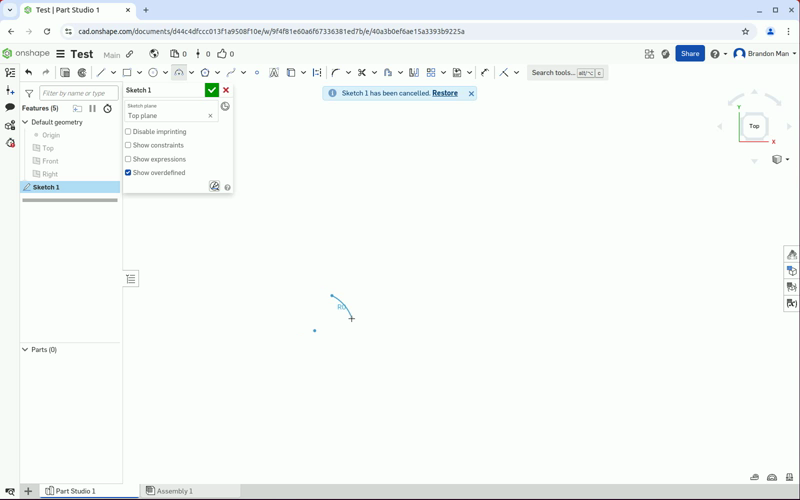
scroll(-6)
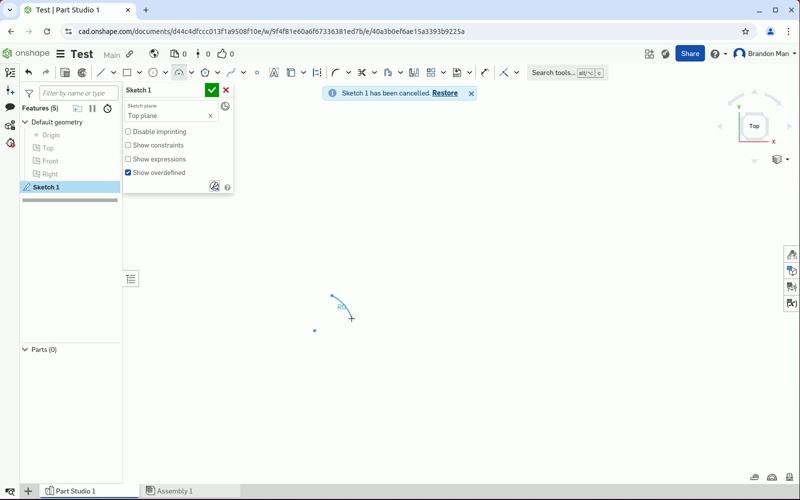
scroll(-6)
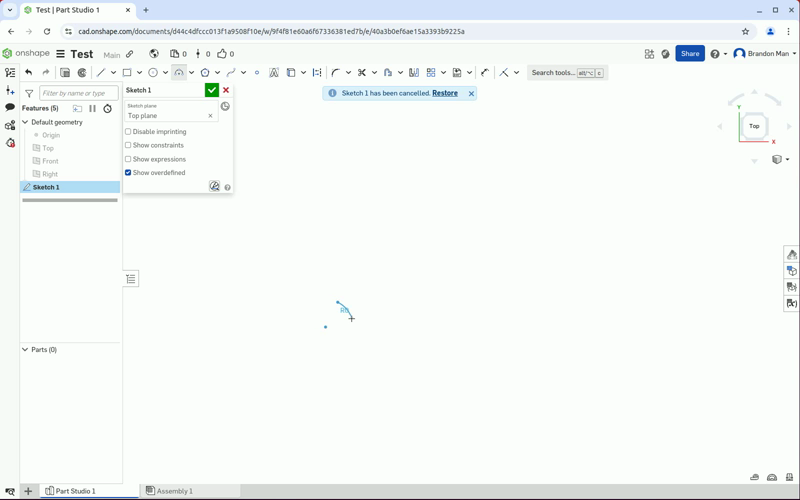
scroll(-6)
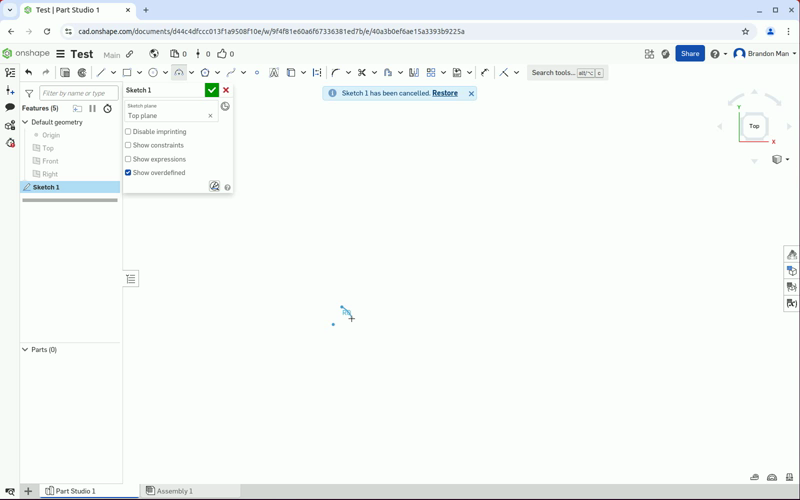
scroll(-6)
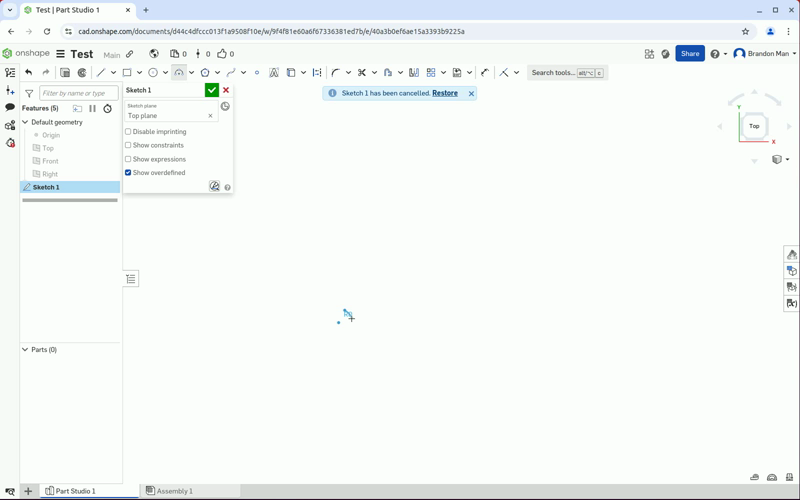
scroll(-6)
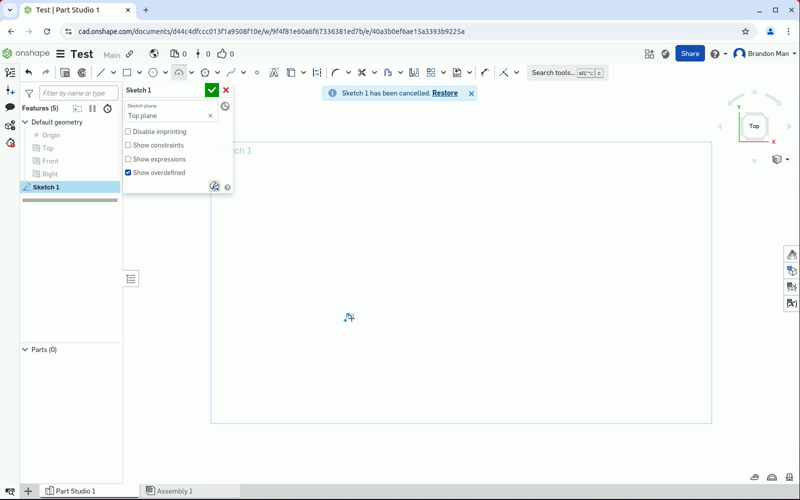
mouse_move(349, 317)
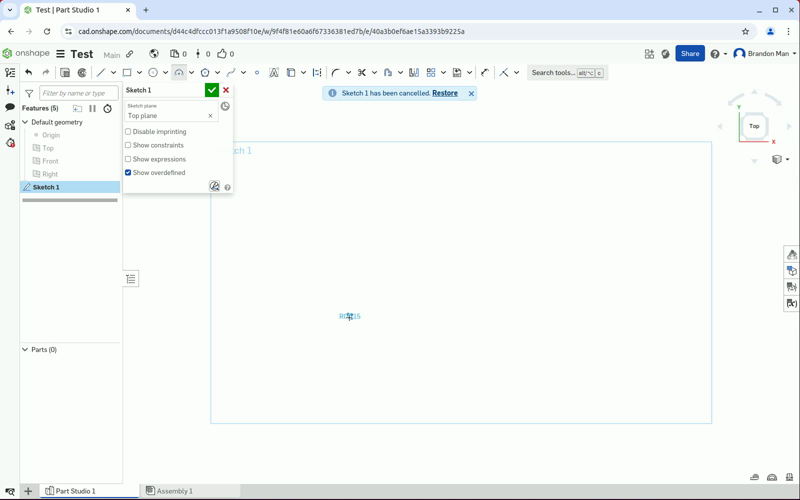
scroll(6)
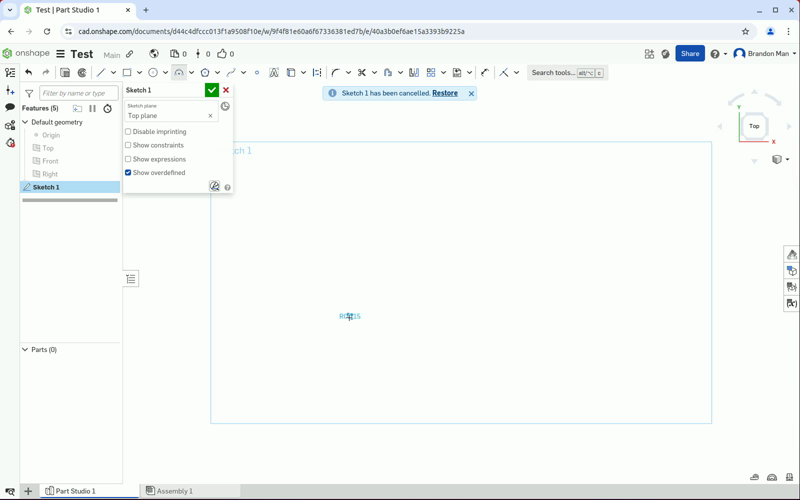
scroll(6)
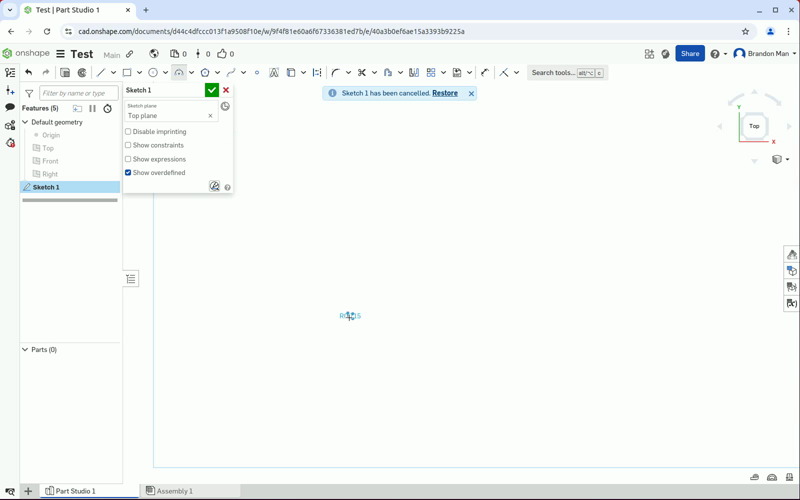
scroll(6)
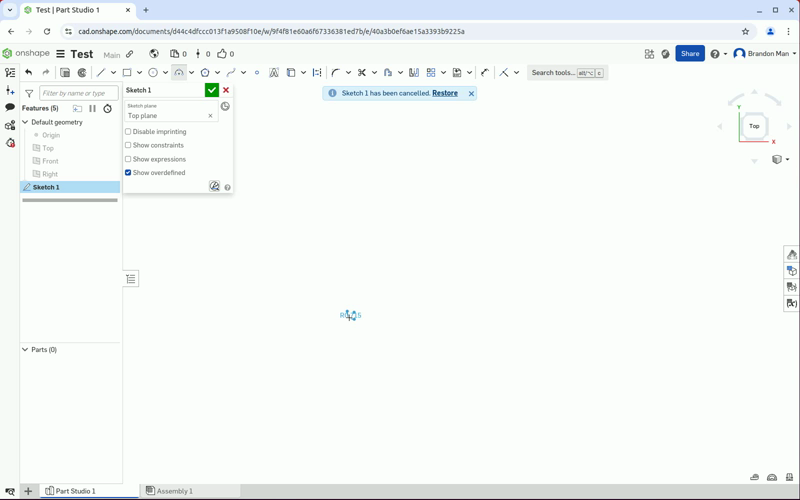
scroll(6)
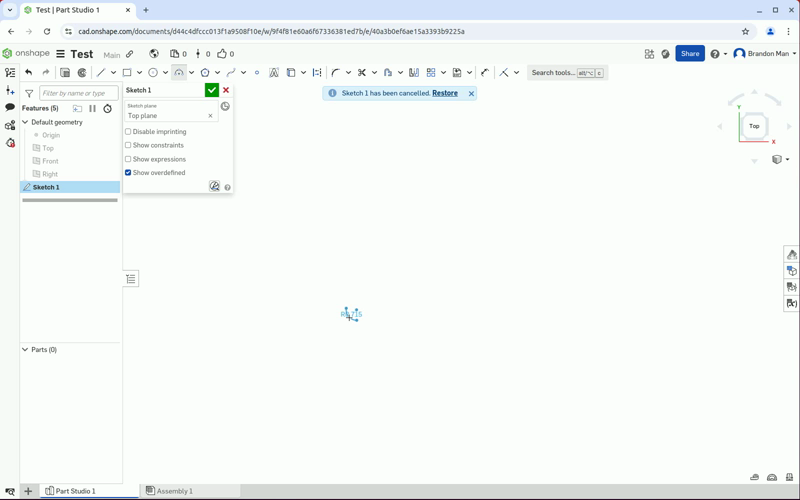
scroll(6)
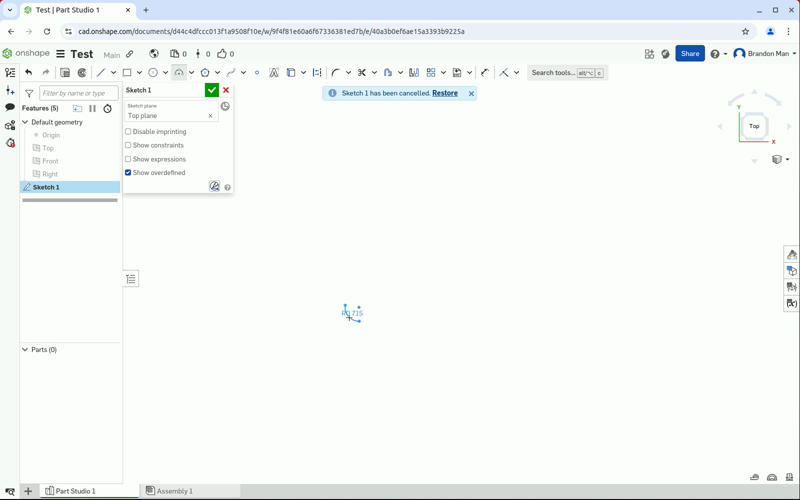
scroll(6)
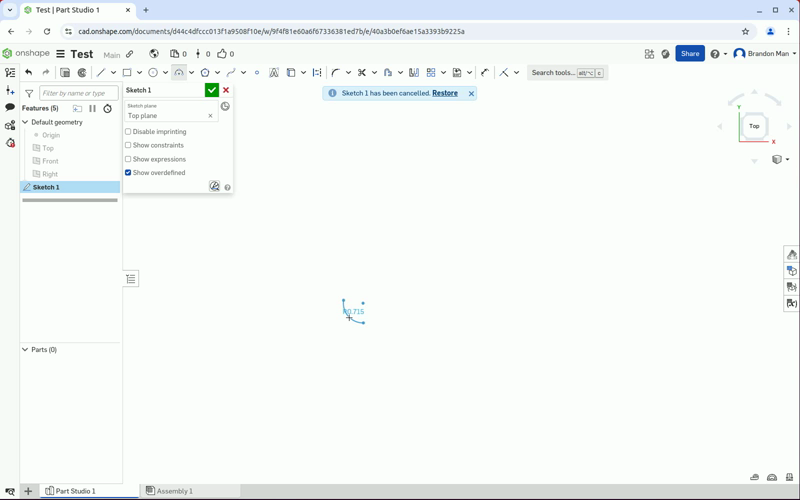
scroll(6)
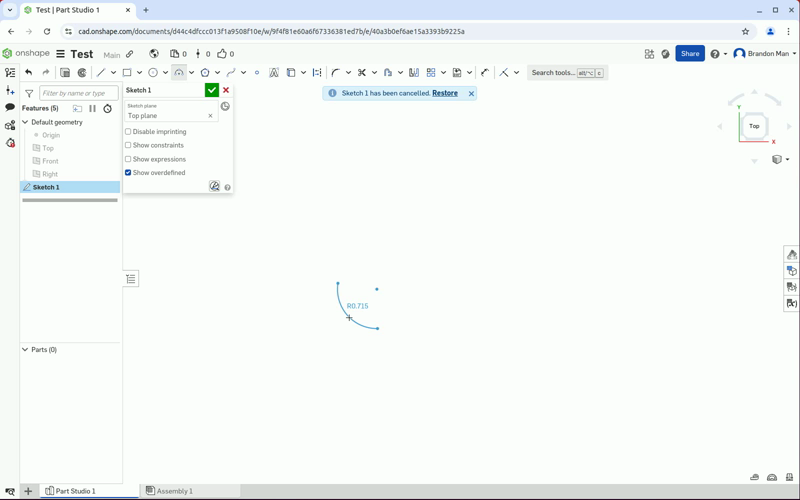
click(349, 317)
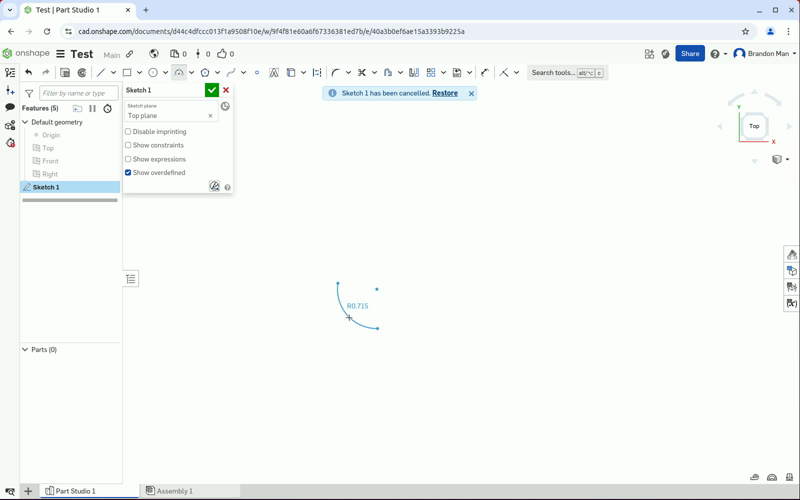
scroll(-6)
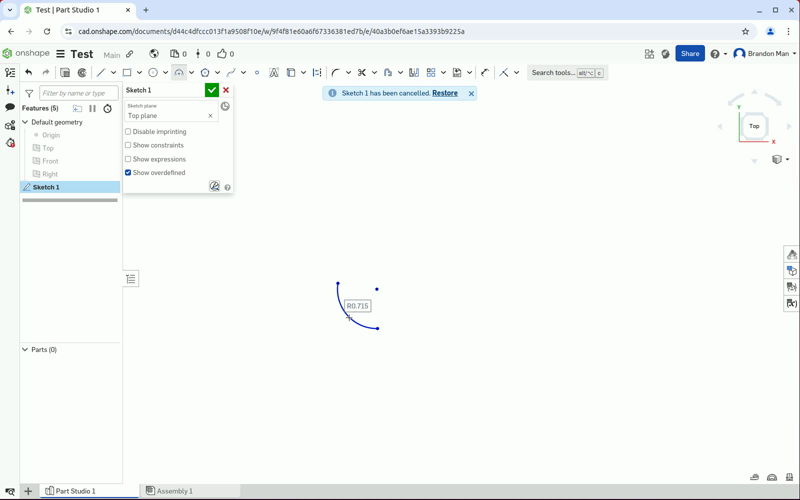
scroll(-6)
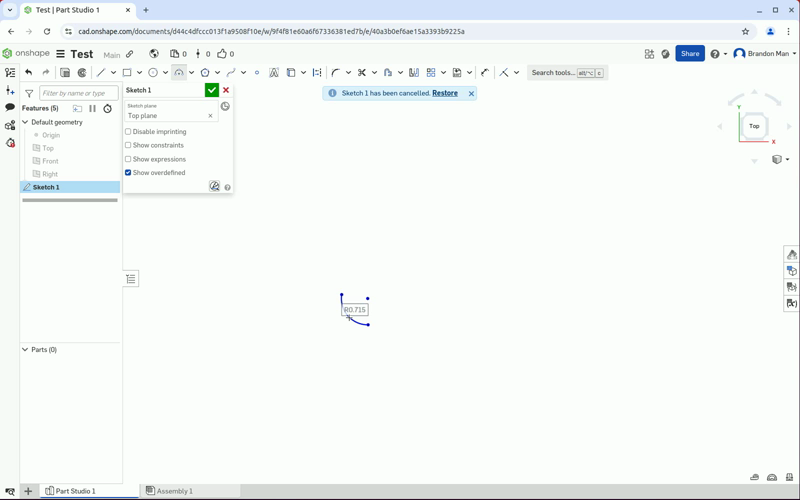
scroll(-6)
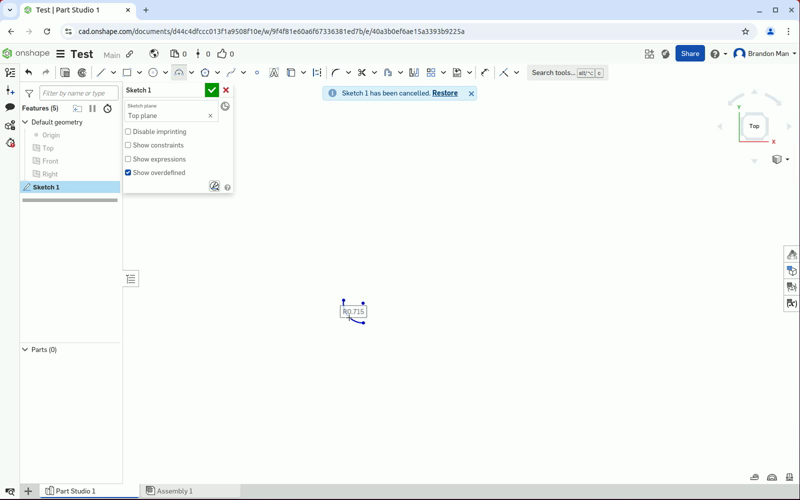
scroll(-6)
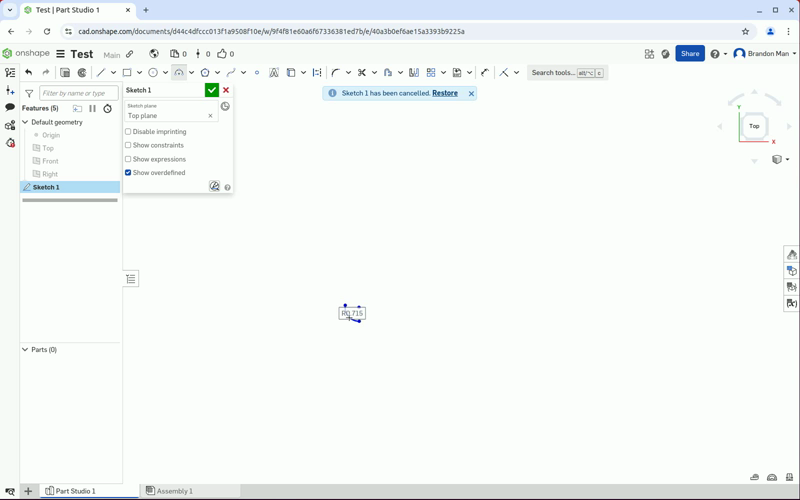
scroll(-6)
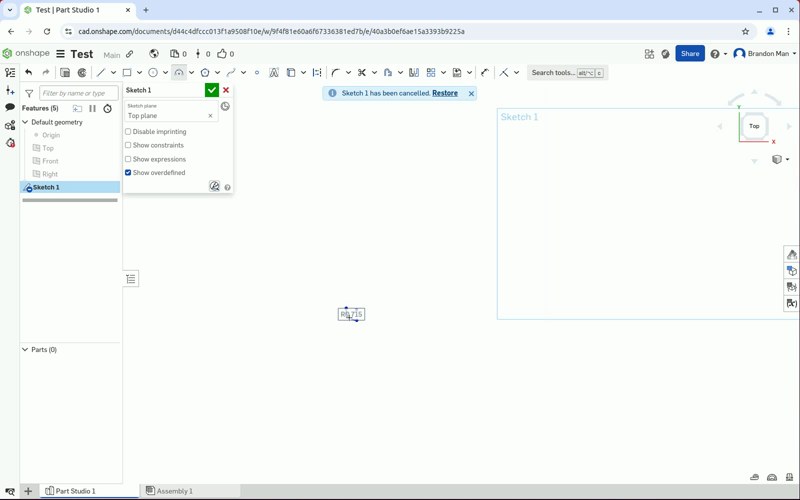
scroll(-6)
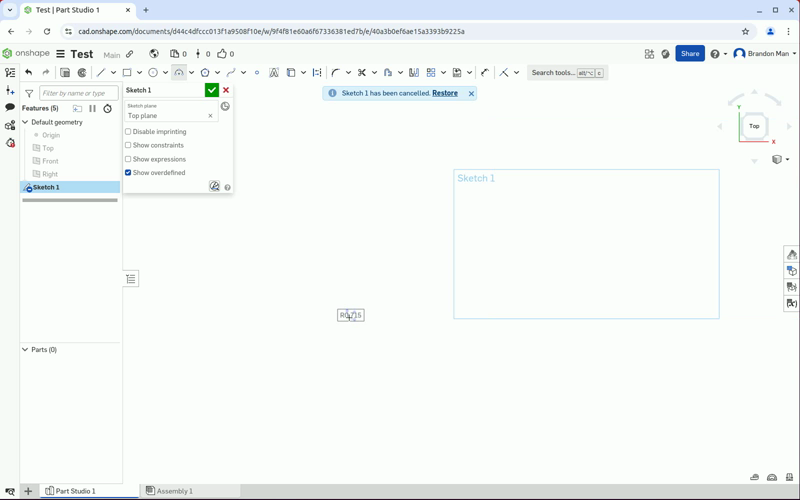
scroll(-6)
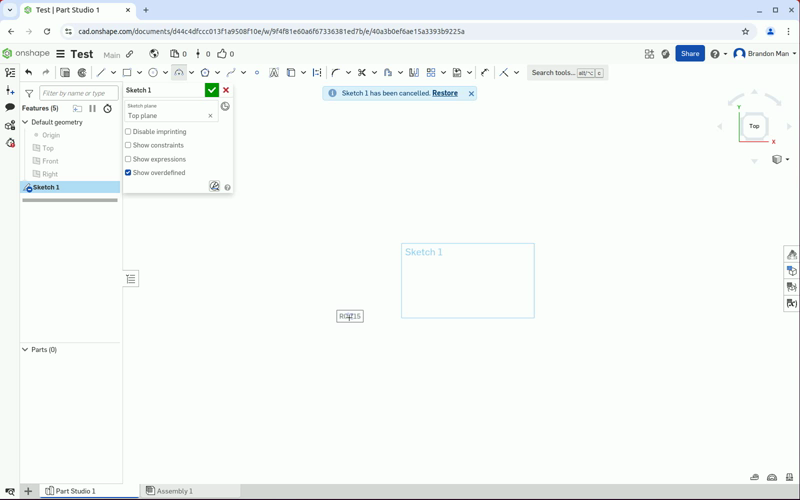
key_up(shift)
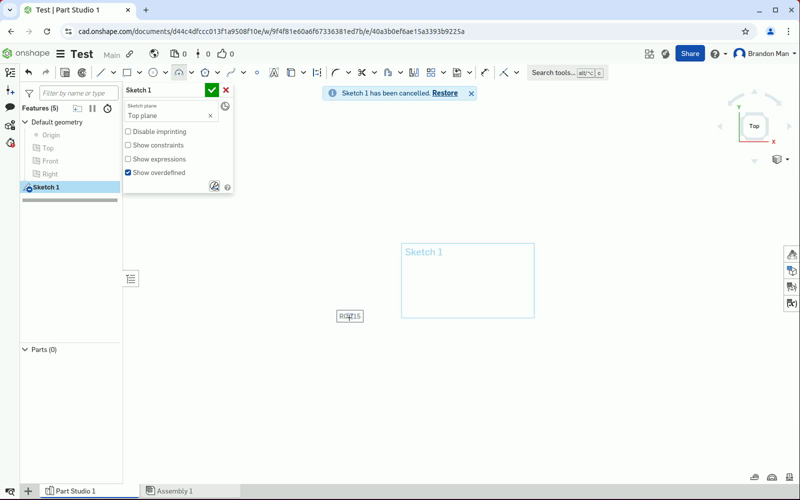
key(esc)
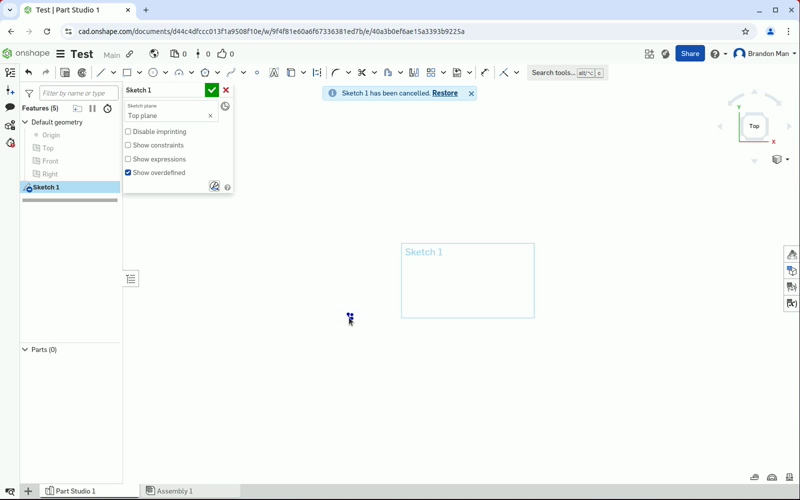
key(l)
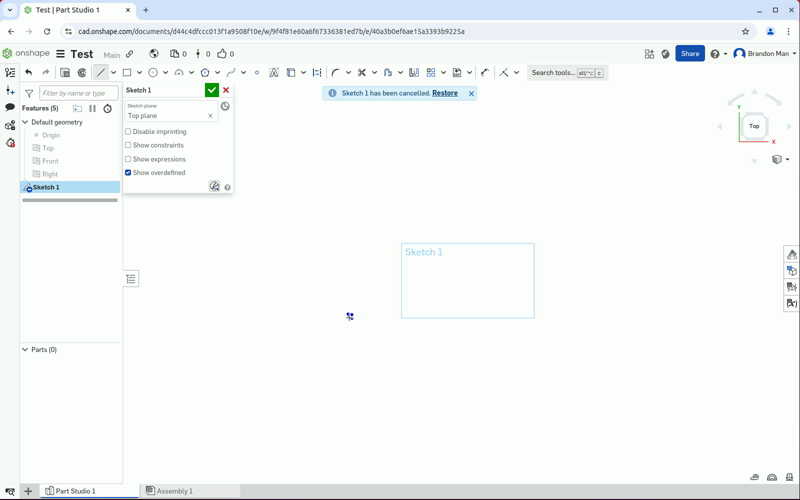
mouse_move(351, 318)
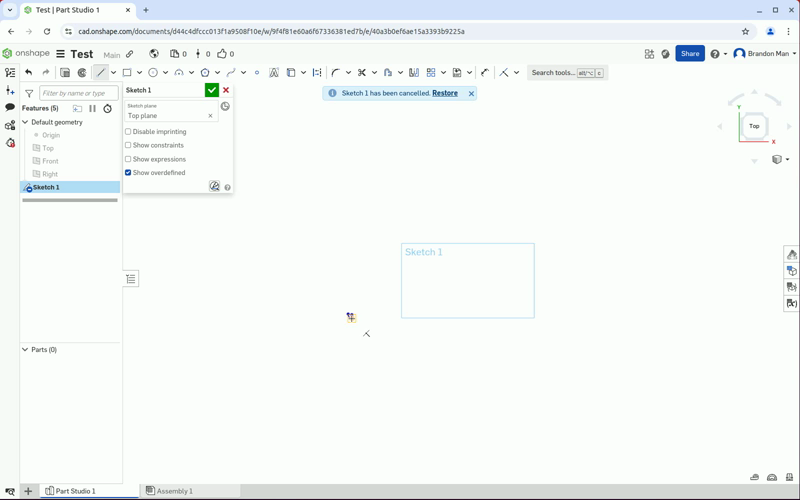
scroll(6)
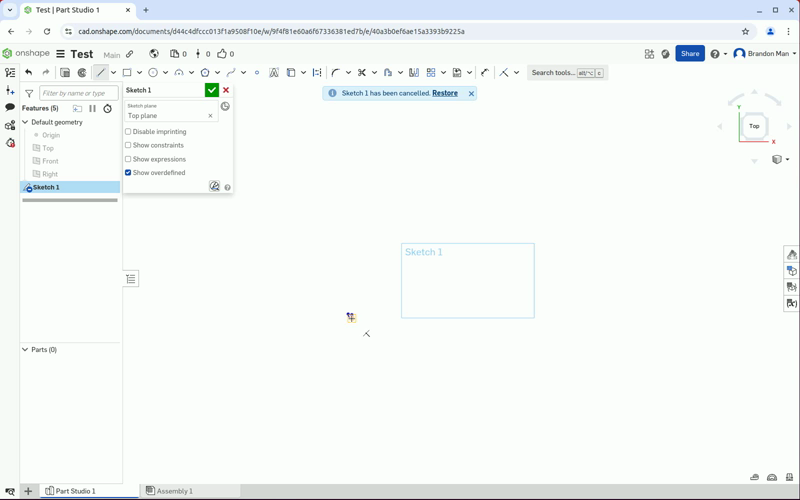
scroll(6)
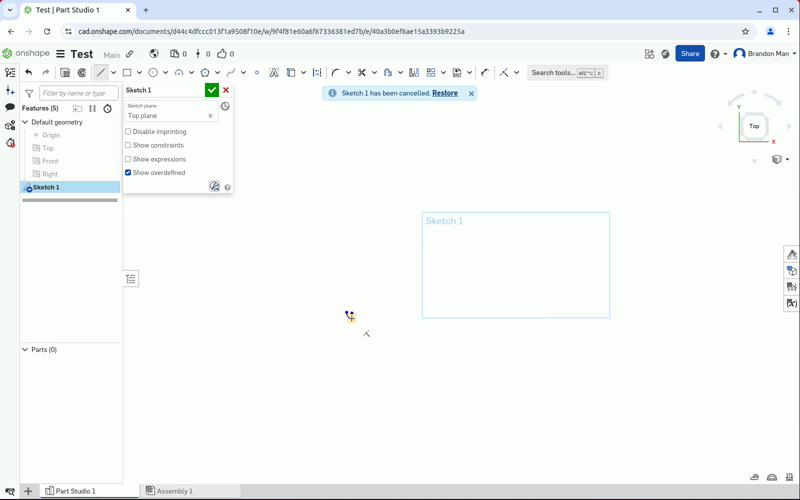
scroll(6)
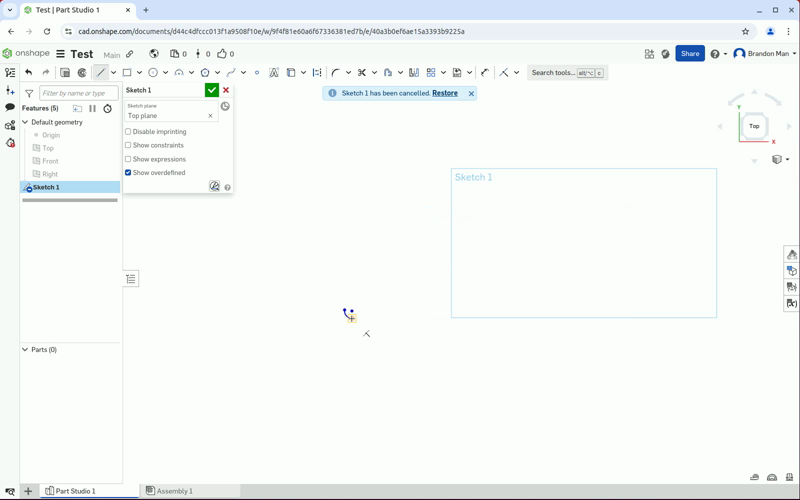
scroll(6)
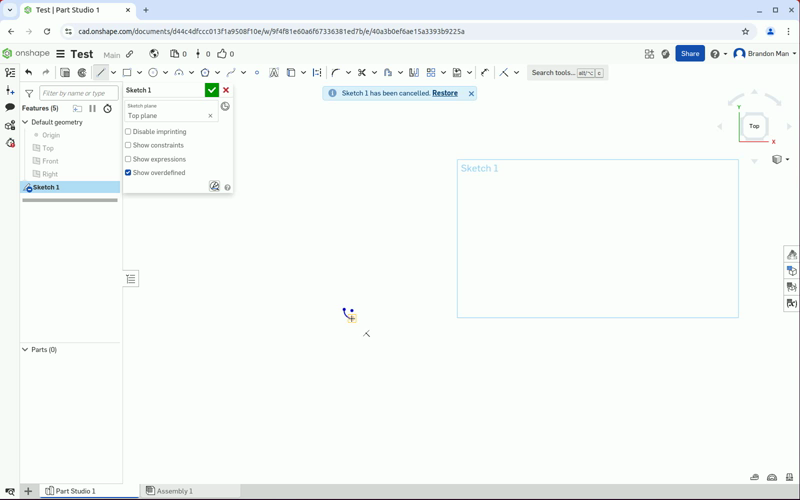
scroll(6)
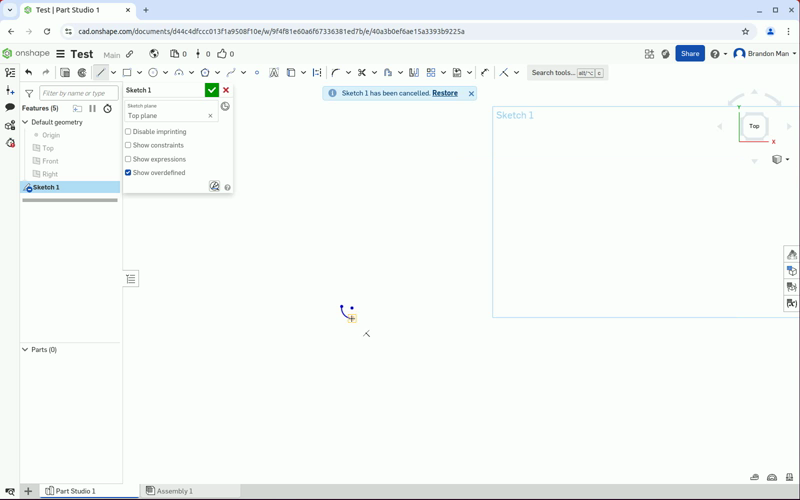
scroll(6)
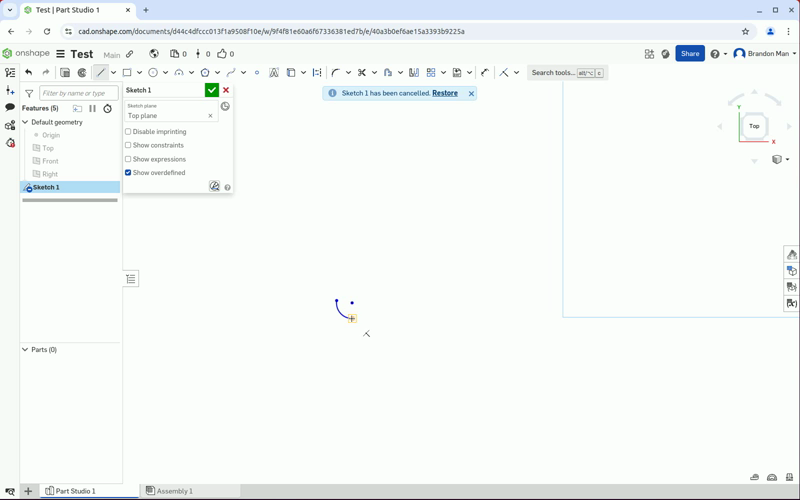
scroll(6)
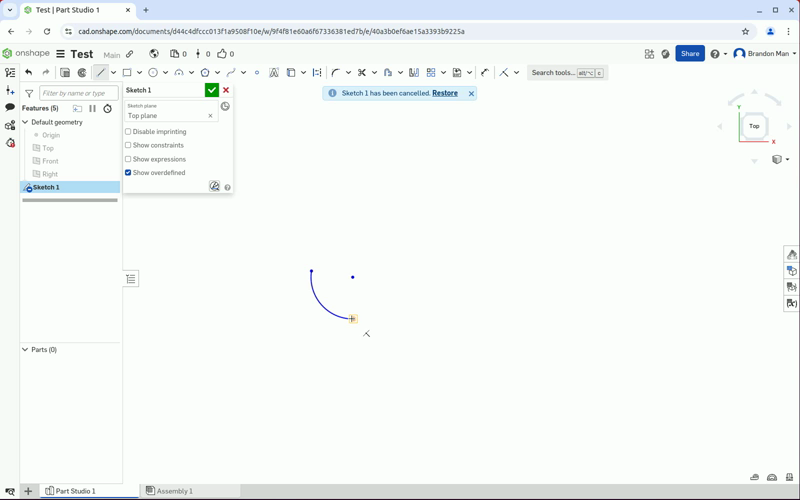
click(351, 318)
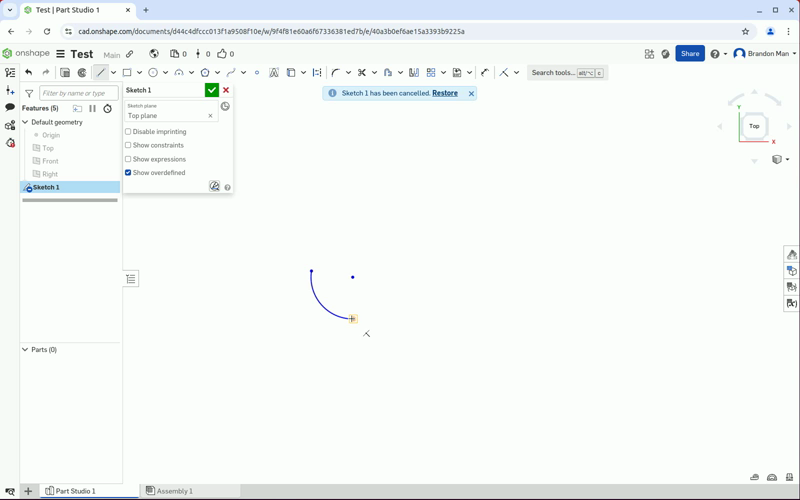
scroll(-6)
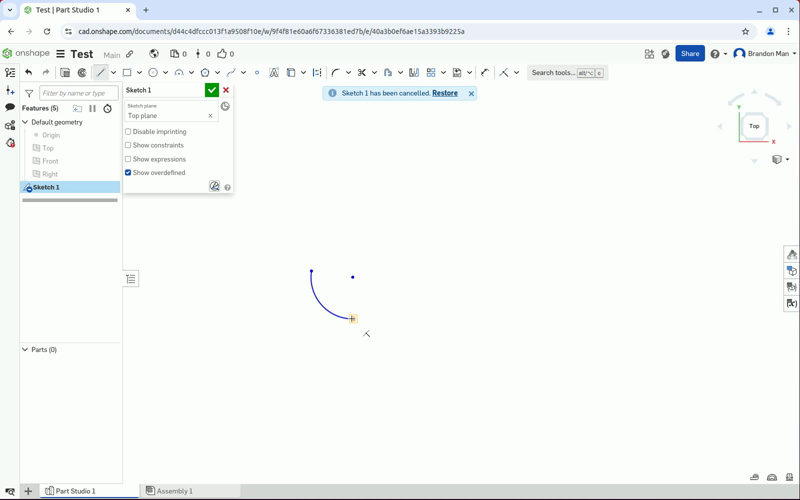
scroll(-6)
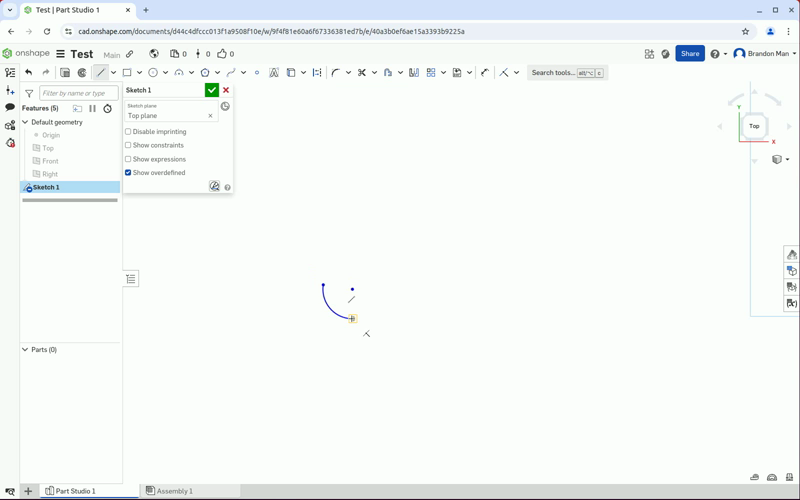
scroll(-6)
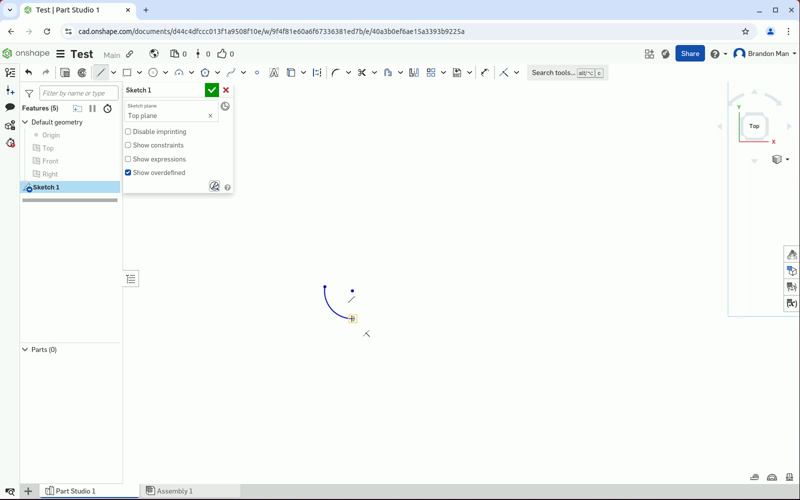
scroll(-6)
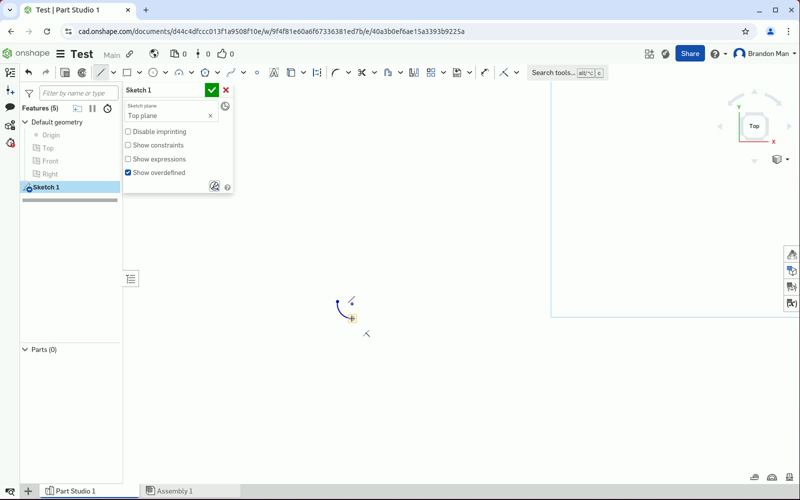
scroll(-6)
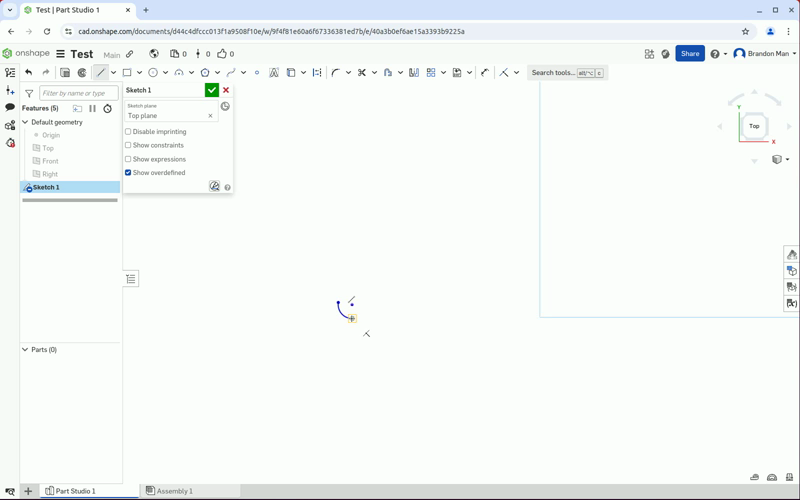
scroll(-6)
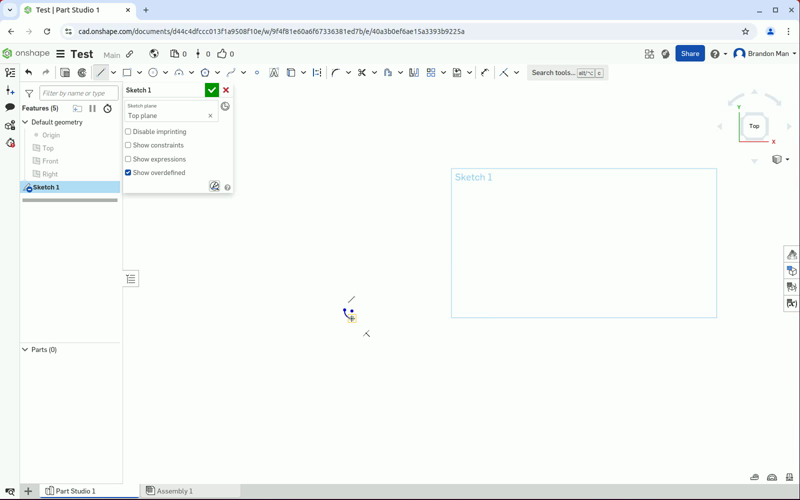
scroll(-6)
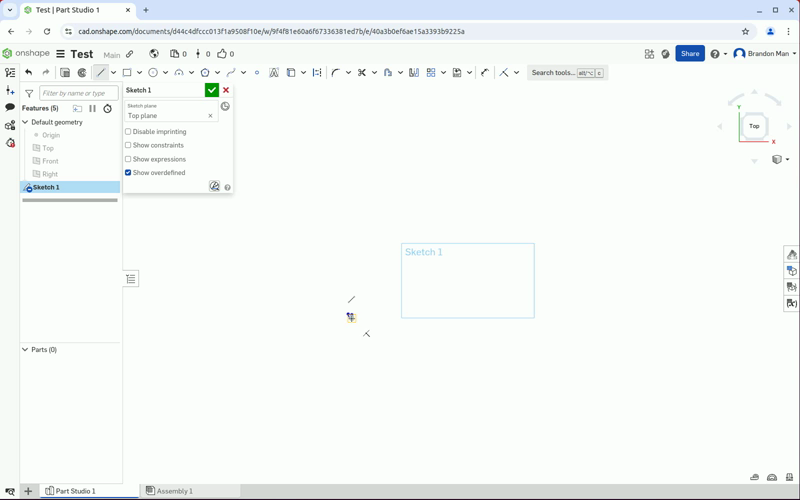
key_down(shift)
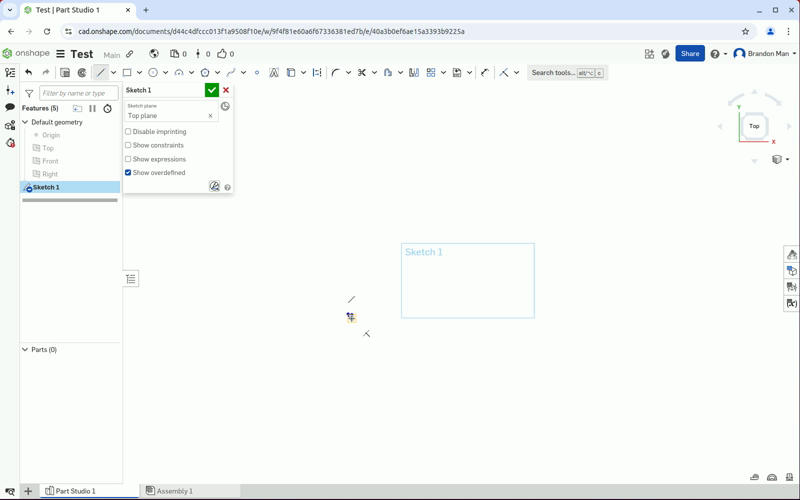
mouse_move(381, 318)
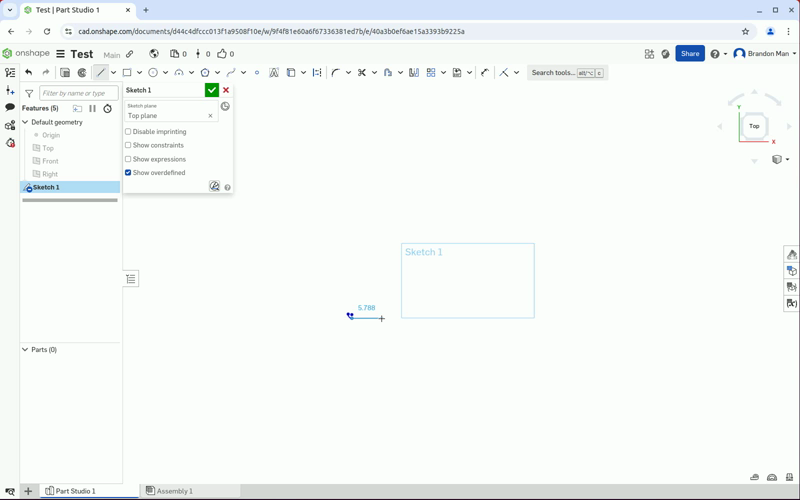
mouse_move(356, 318)
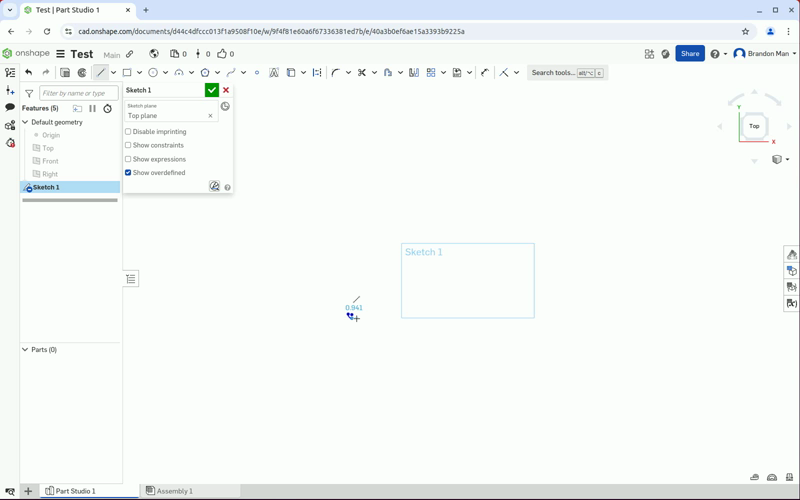
scroll(6)
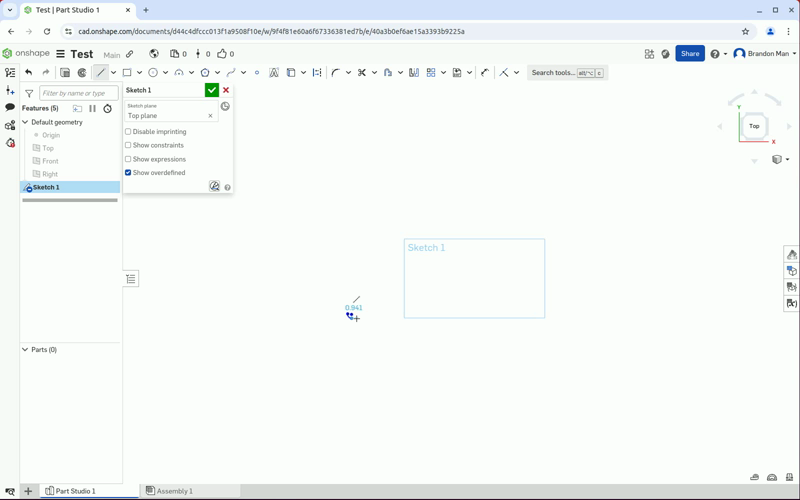
scroll(6)
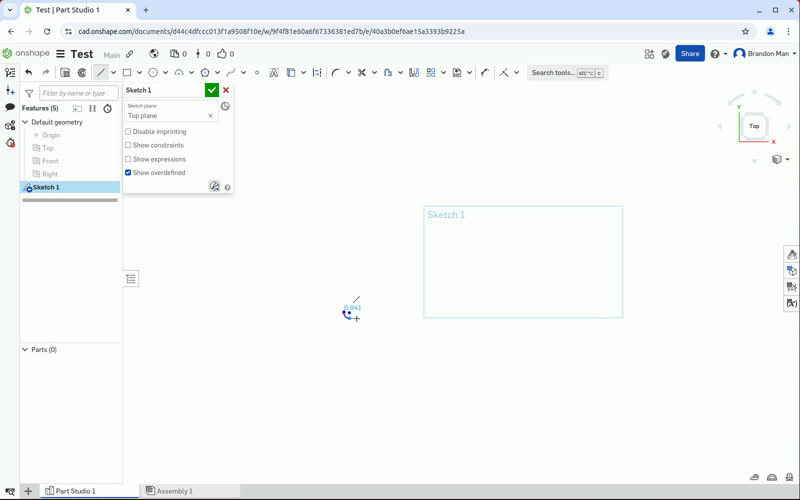
scroll(6)
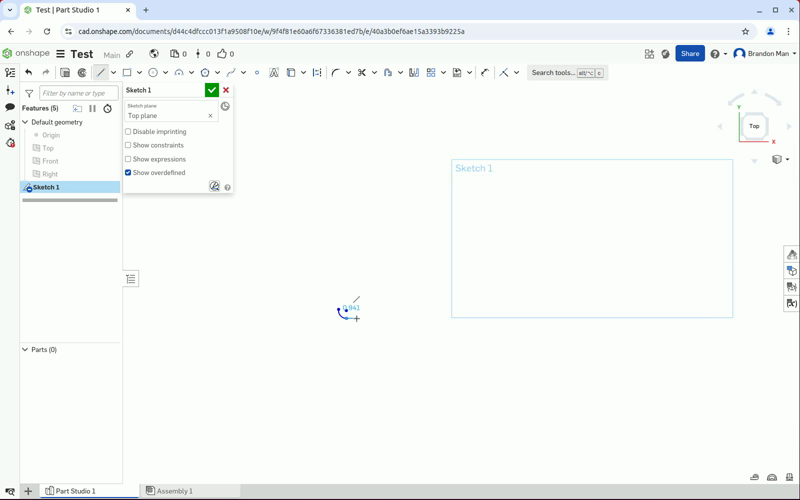
scroll(6)
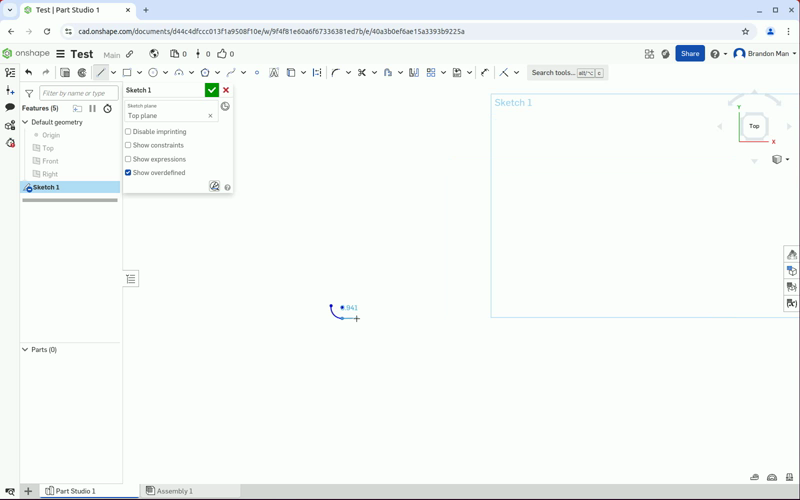
scroll(6)
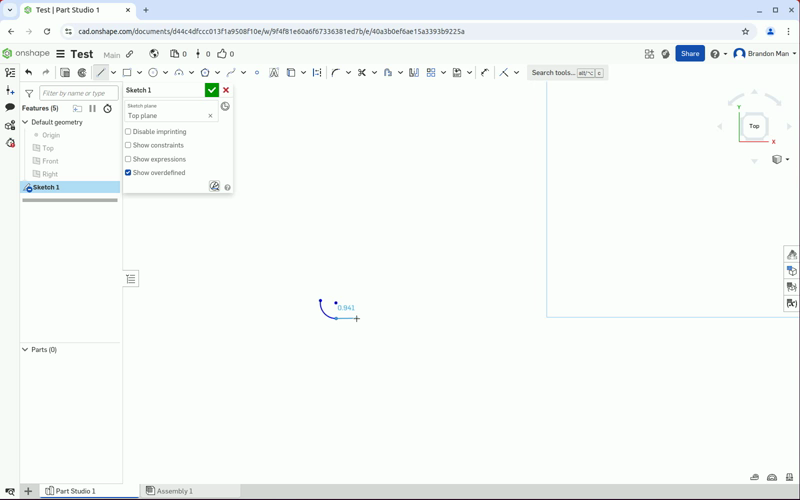
scroll(6)
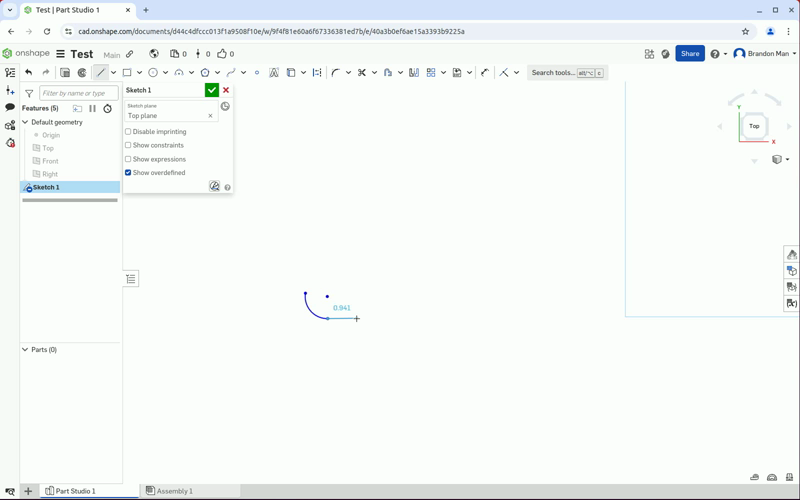
scroll(6)
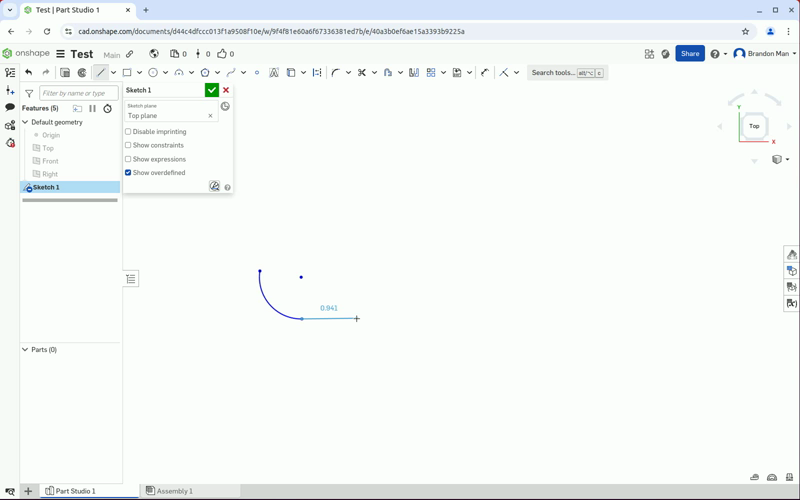
click(356, 318)
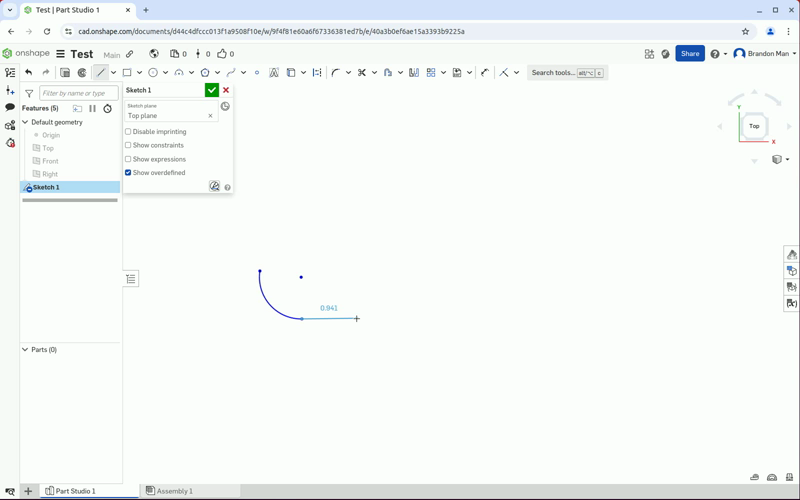
scroll(-6)
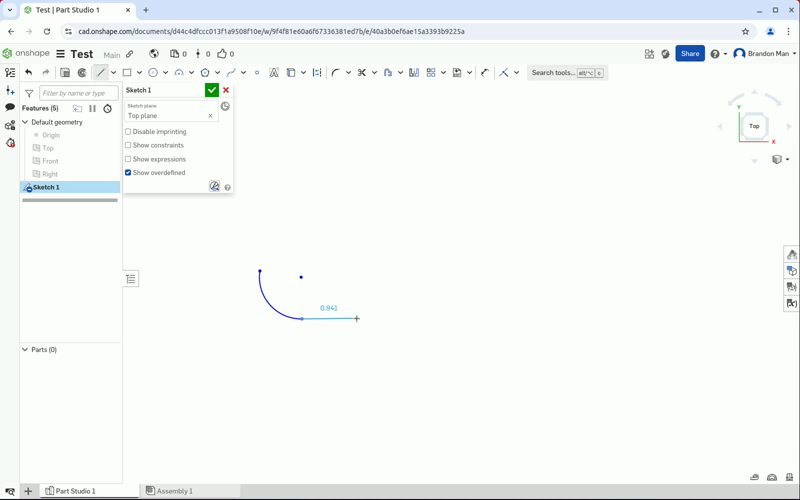
scroll(-6)
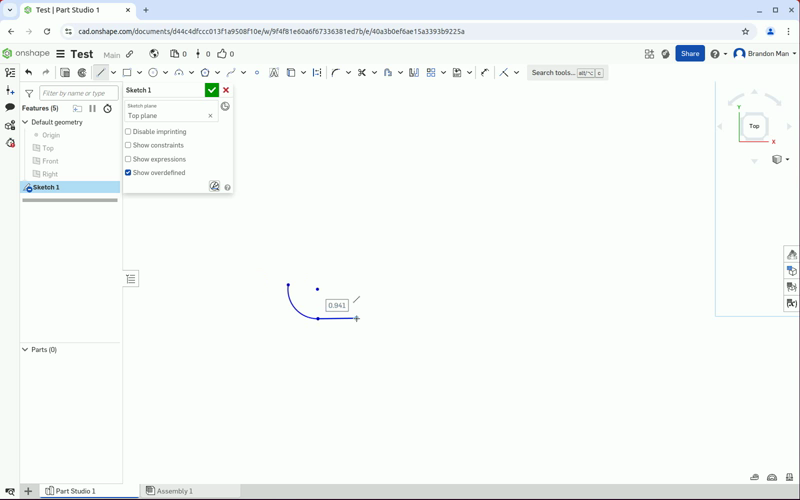
scroll(-6)
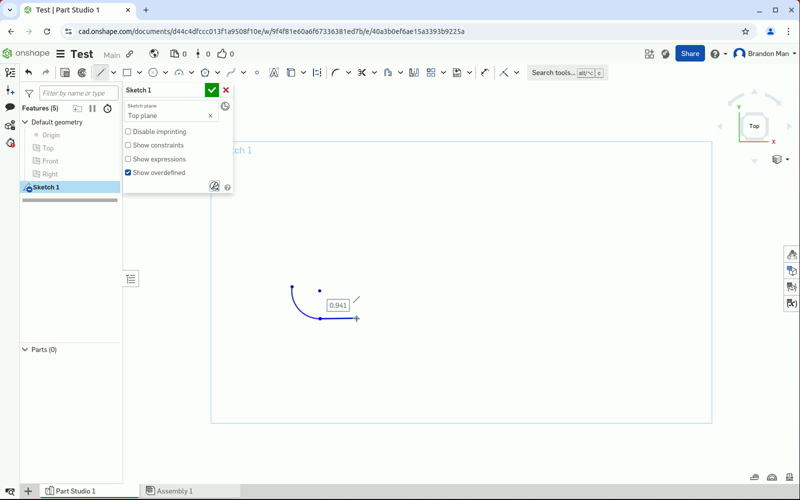
scroll(-6)
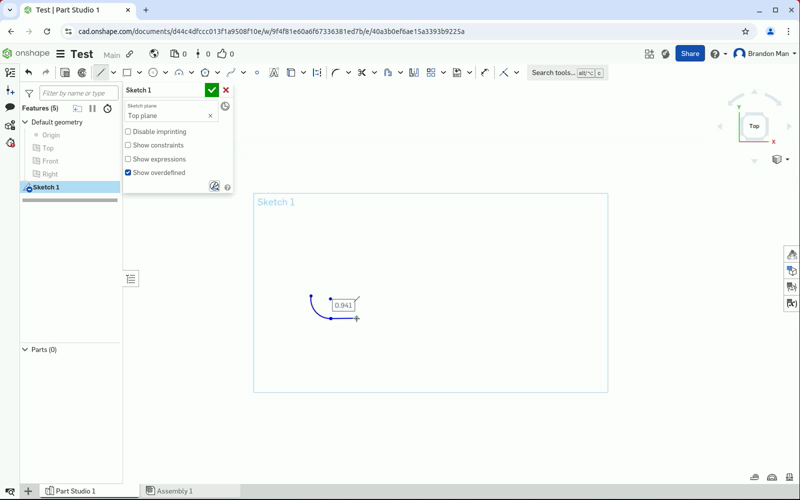
scroll(-6)
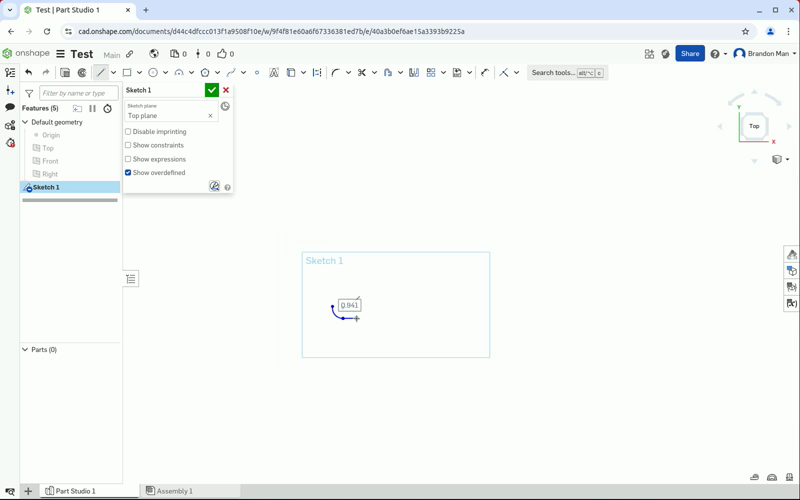
scroll(-6)
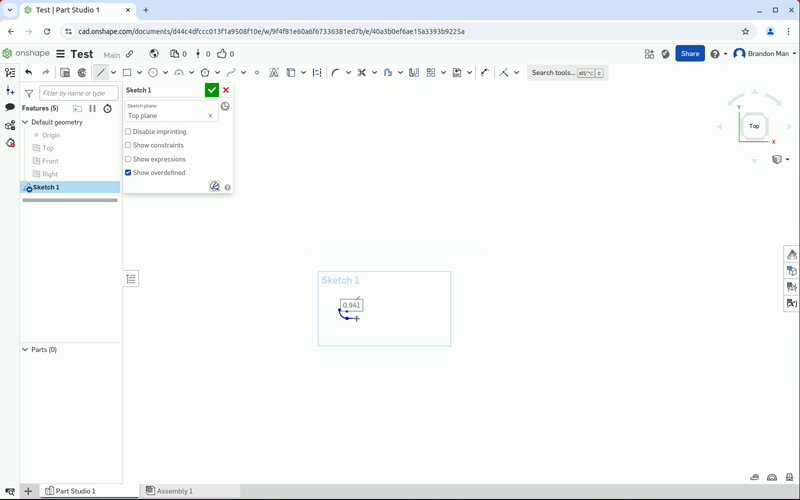
scroll(-6)
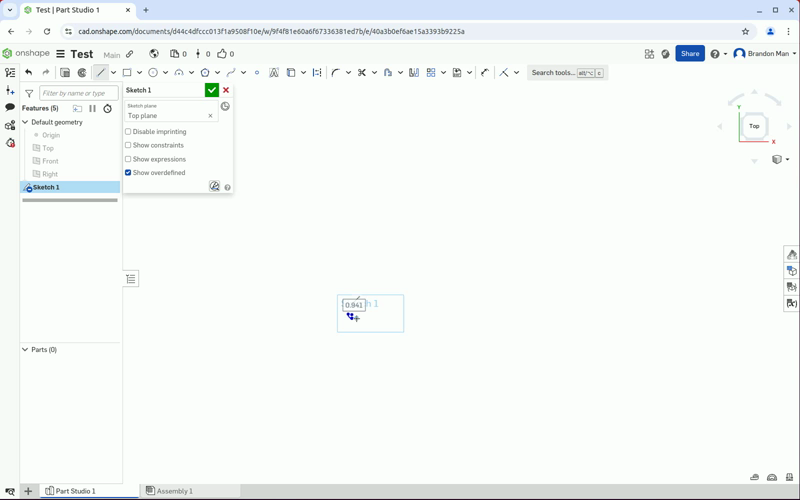
key_up(shift)
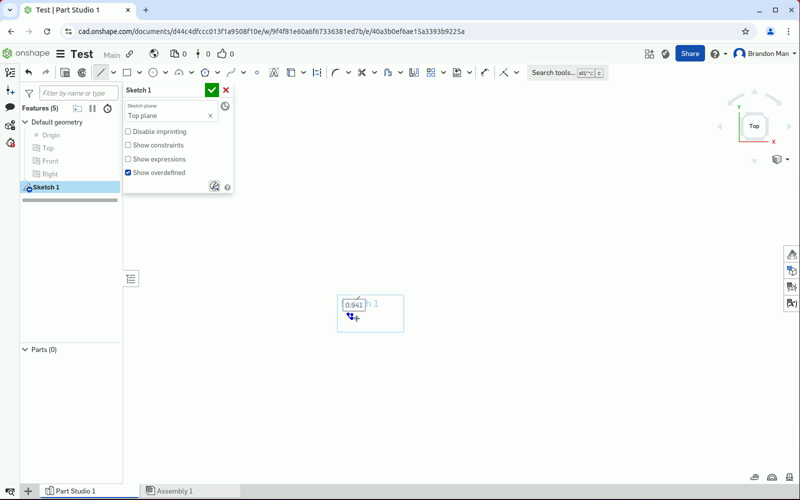
key_down(shift)
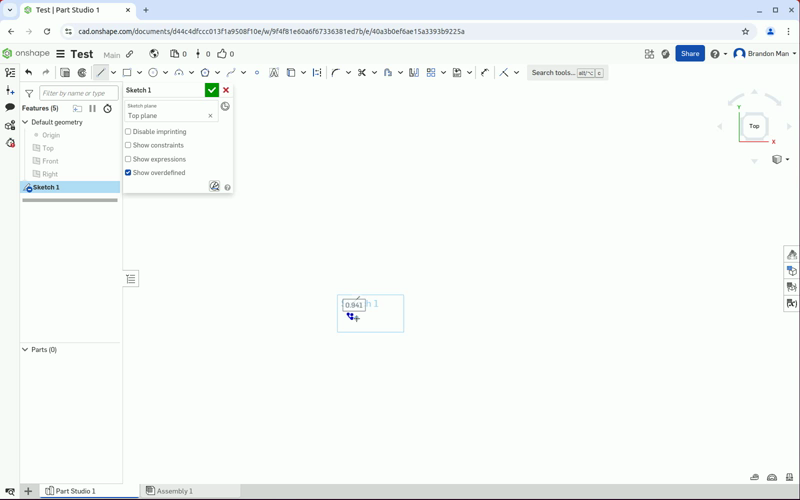
mouse_move(386, 318)
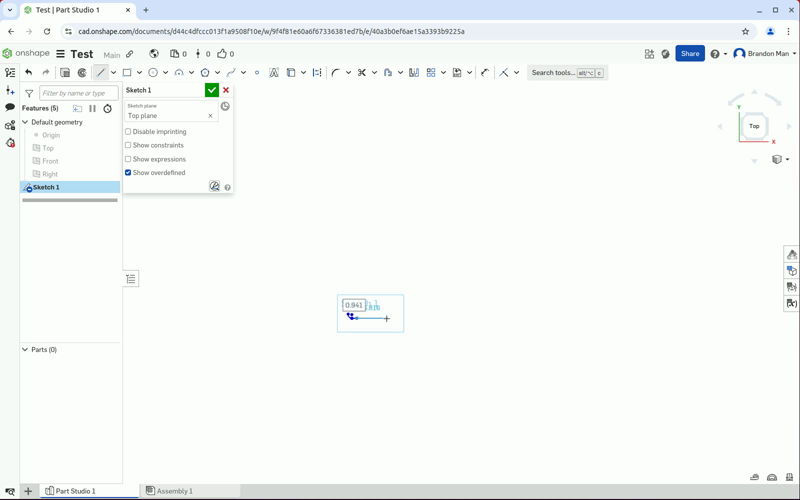
mouse_move(360, 318)
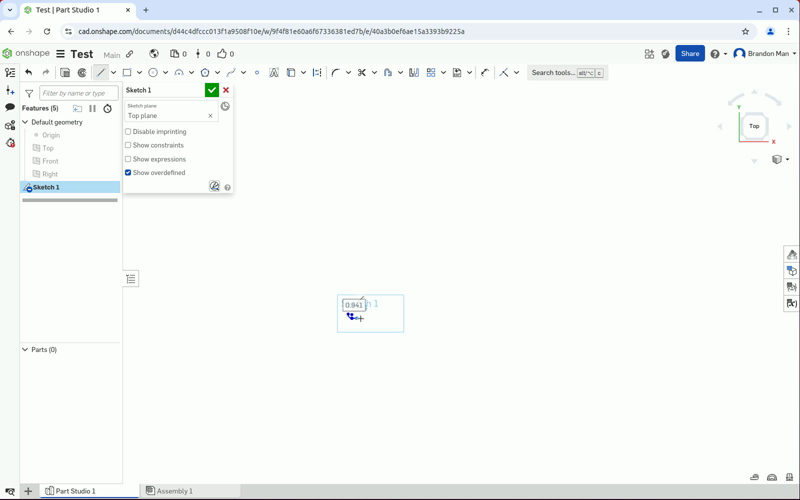
scroll(6)
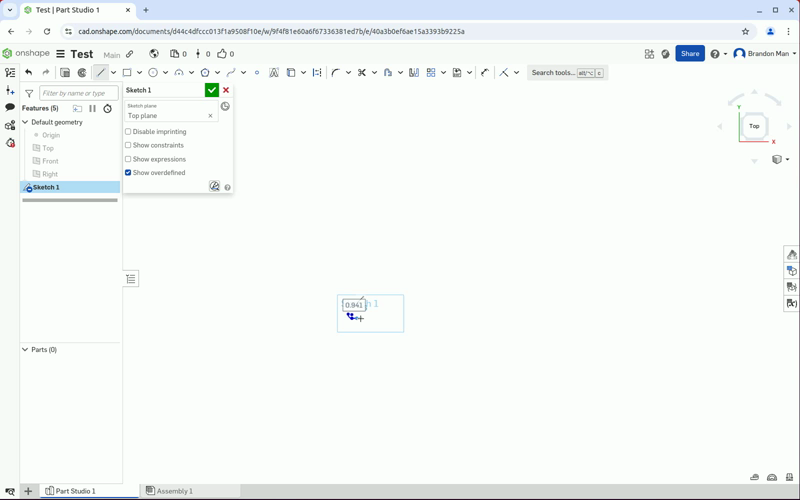
scroll(6)
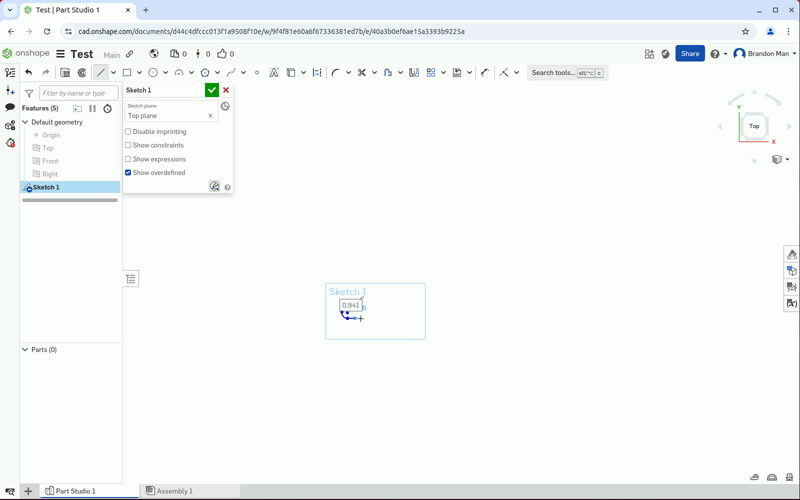
scroll(6)
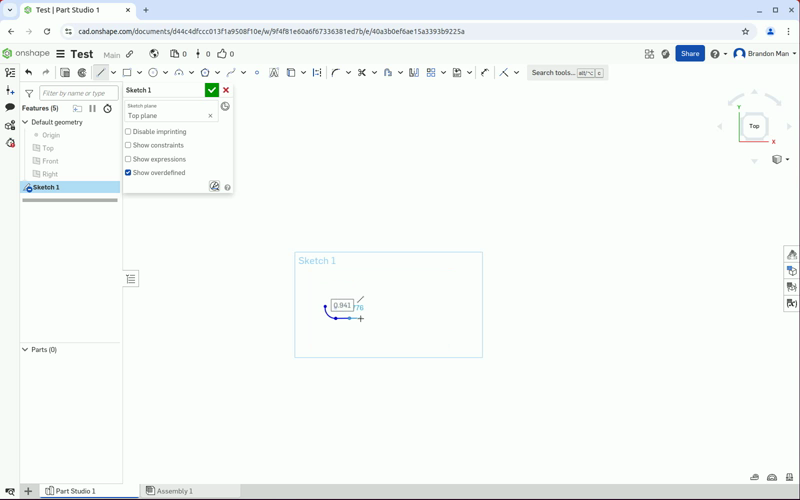
scroll(6)
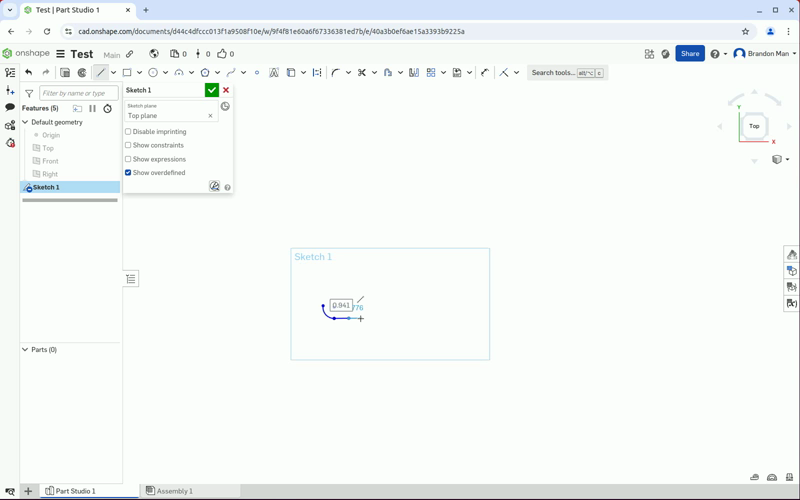
scroll(6)
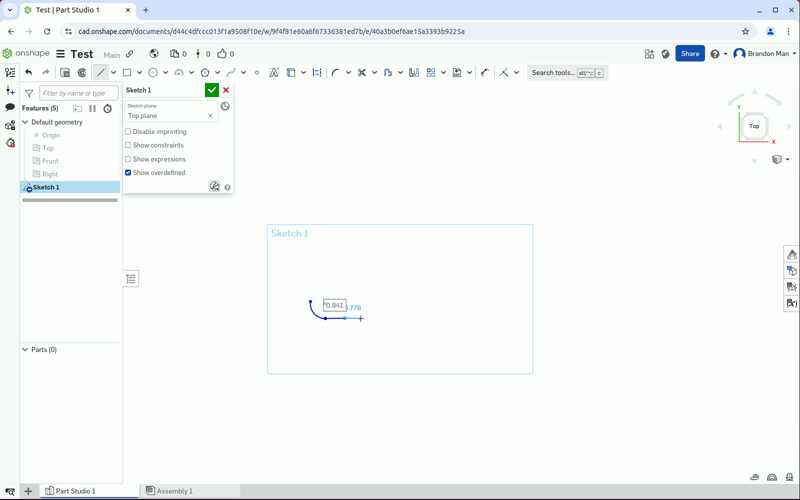
scroll(6)
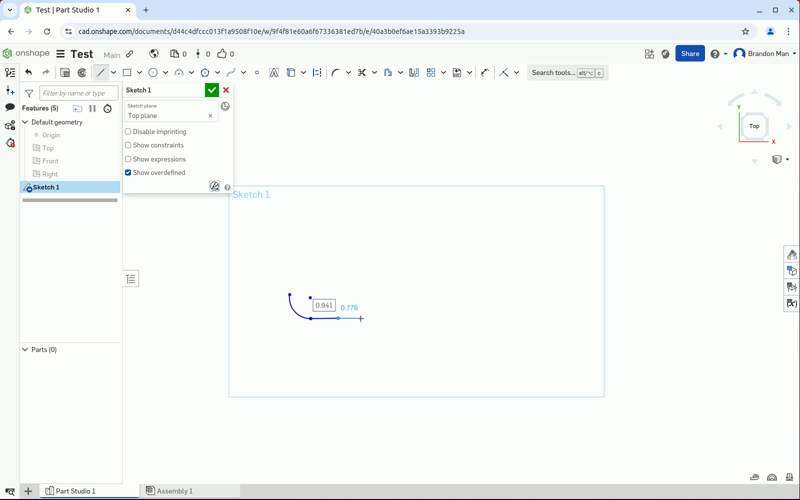
scroll(6)
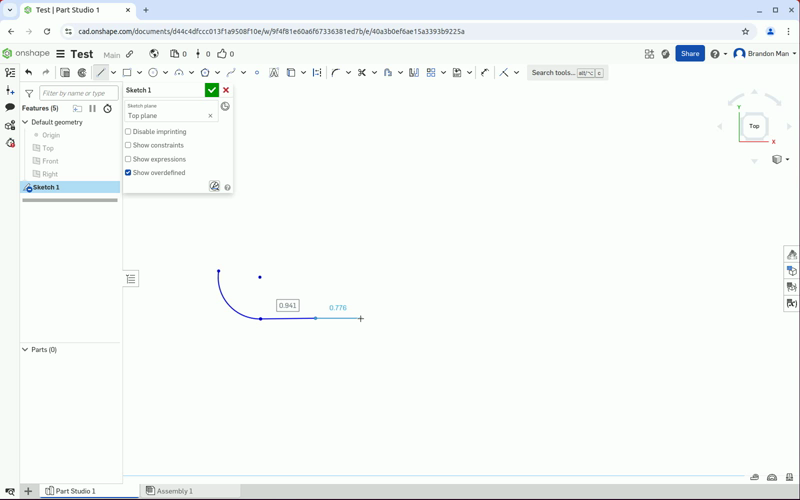
click(360, 318)
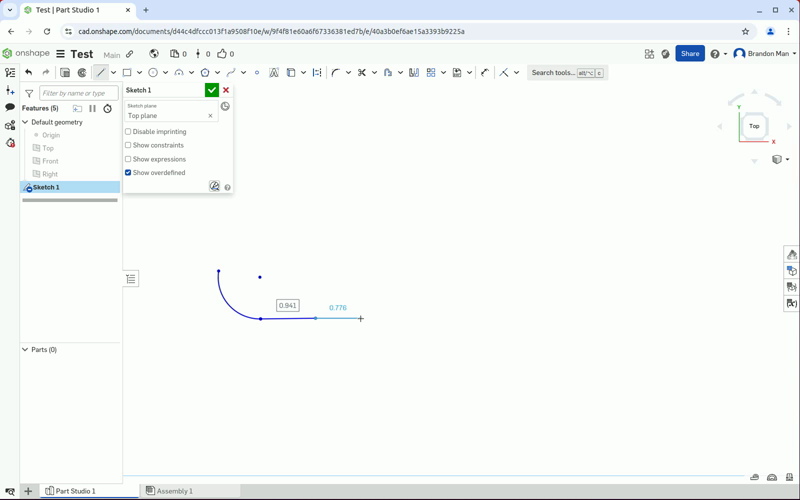
scroll(-6)
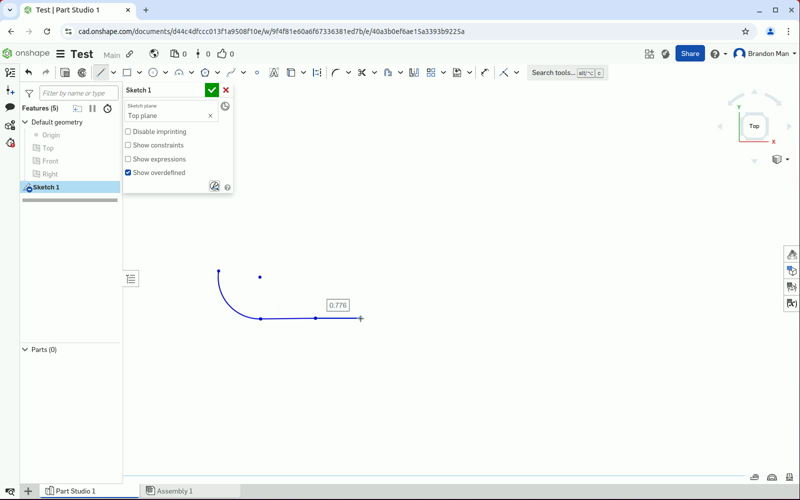
scroll(-6)
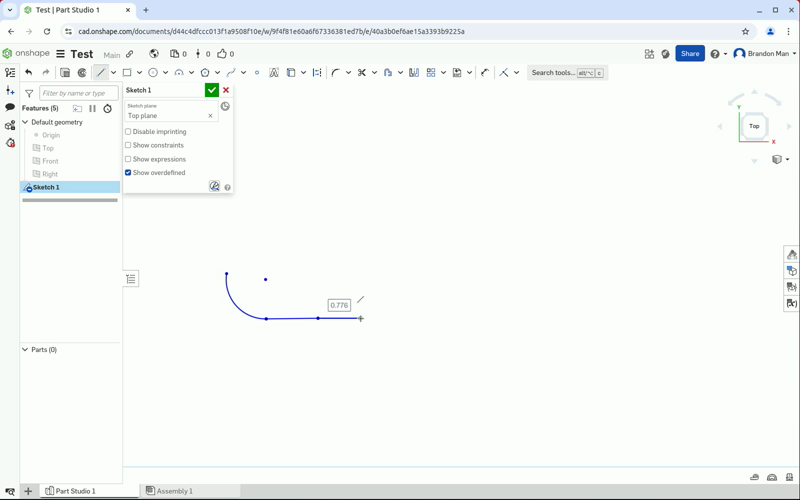
scroll(-6)
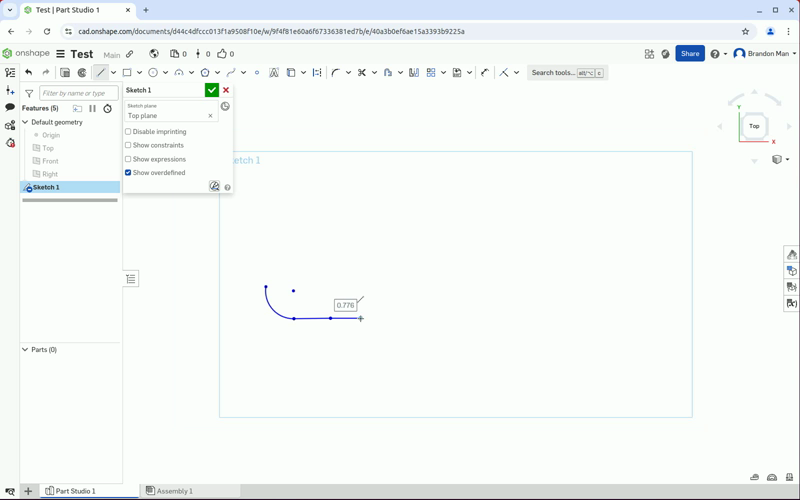
scroll(-6)
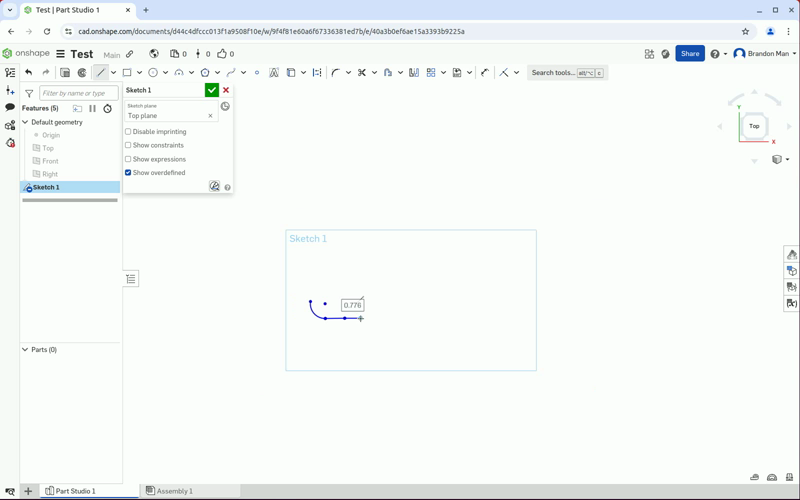
scroll(-6)
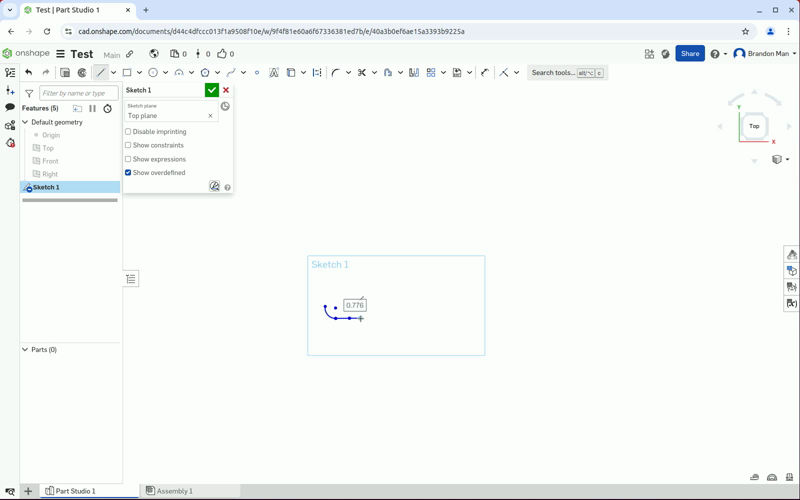
scroll(-6)
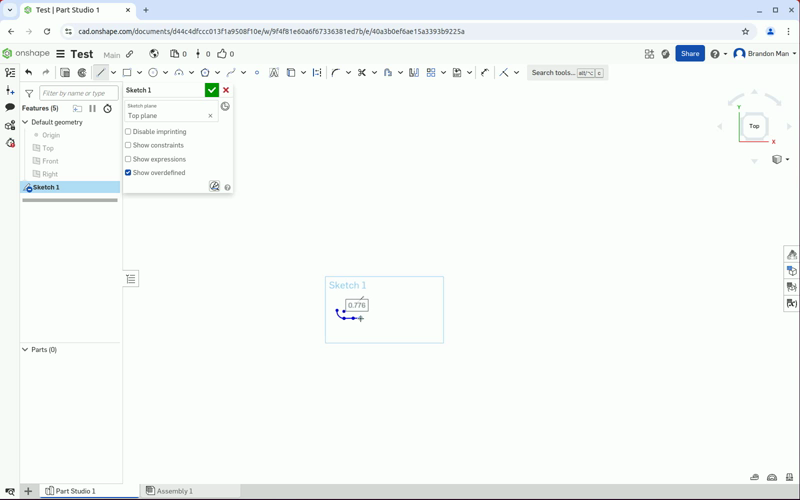
scroll(-6)
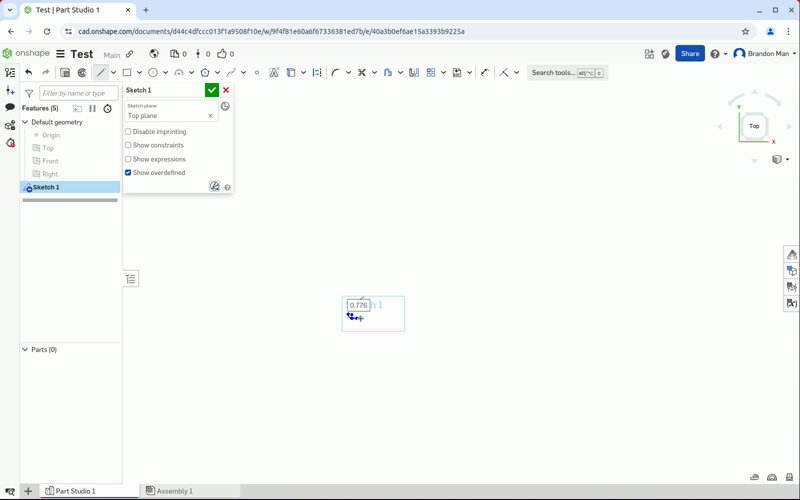
key_up(shift)
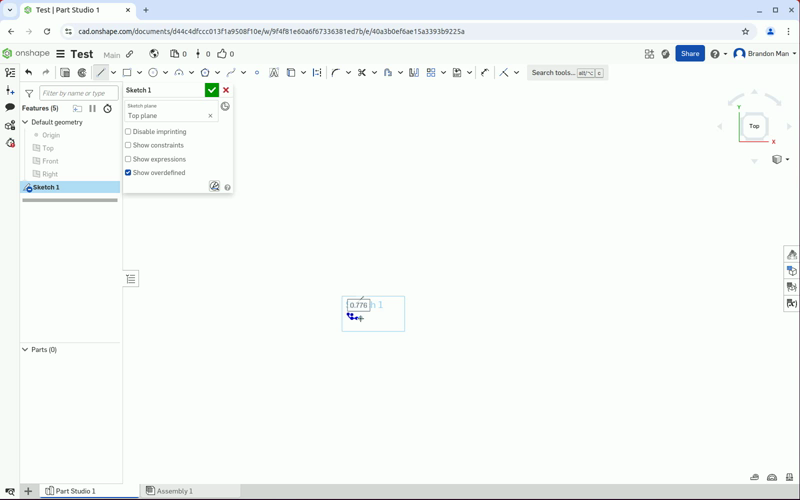
key_down(shift)
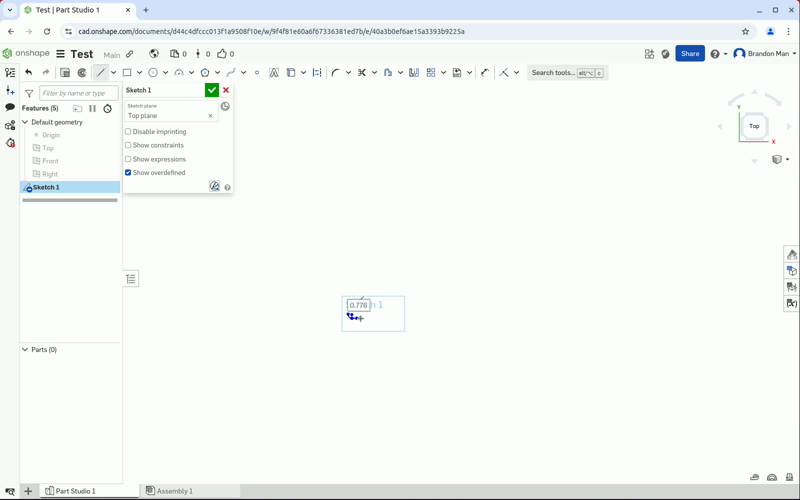
mouse_move(390, 318)
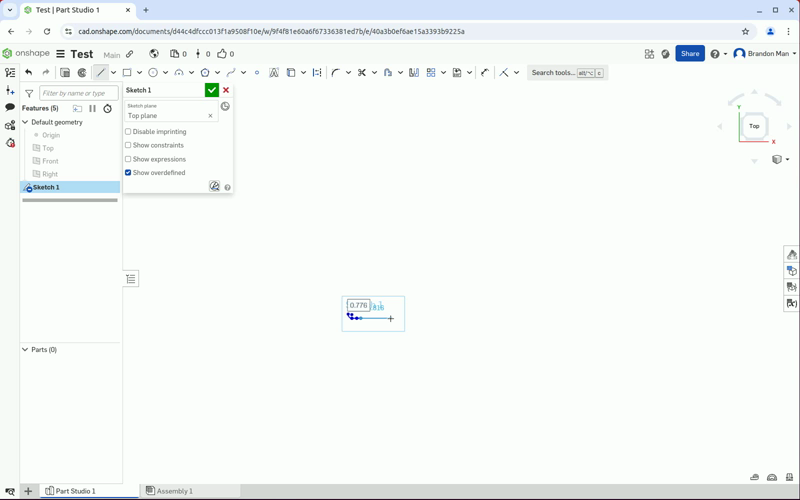
mouse_move(360, 300)
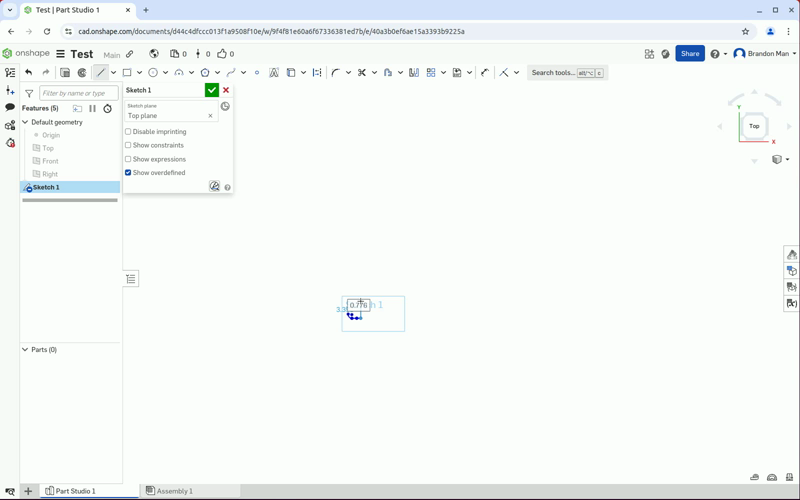
click(360, 300)
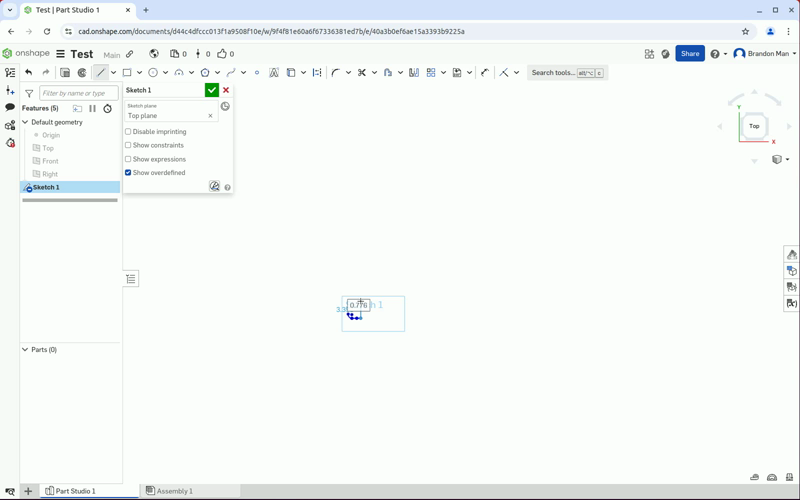
key_up(shift)
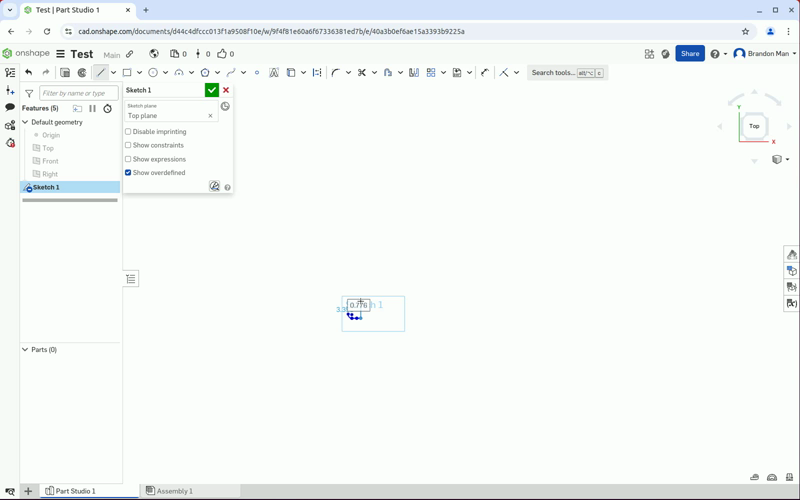
key_down(shift)
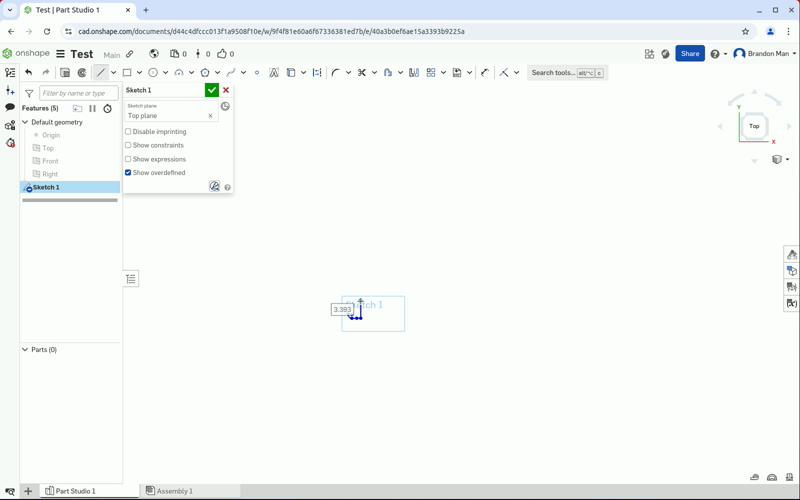
mouse_move(390, 300)
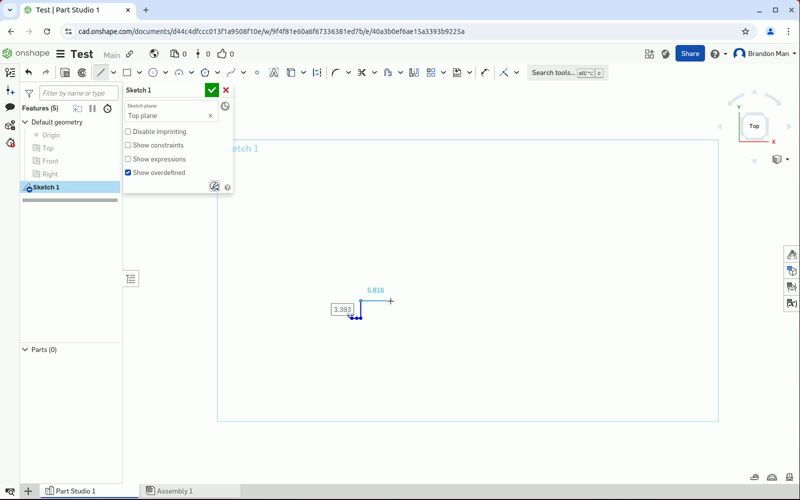
mouse_move(356, 300)
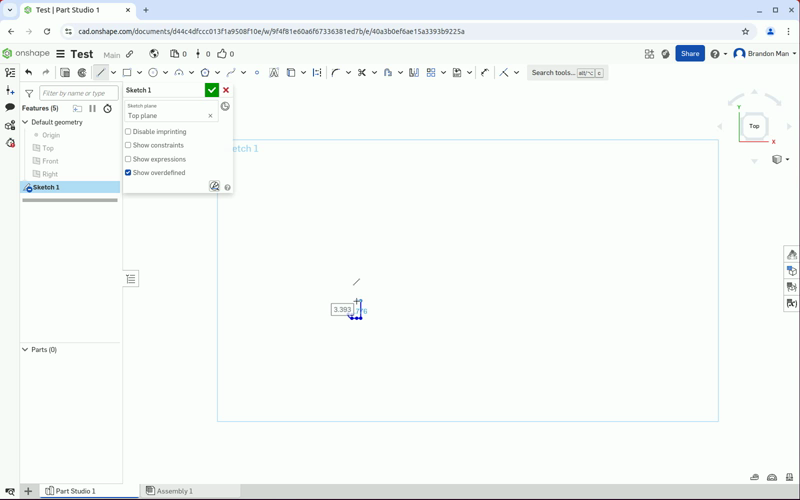
scroll(6)
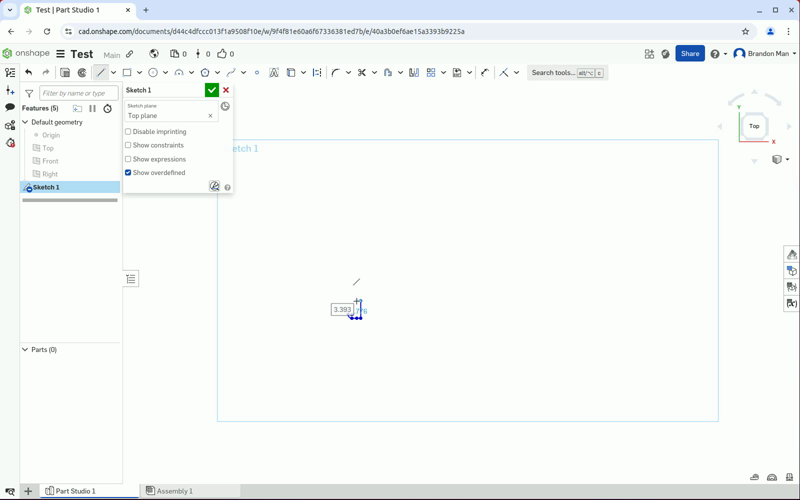
scroll(6)
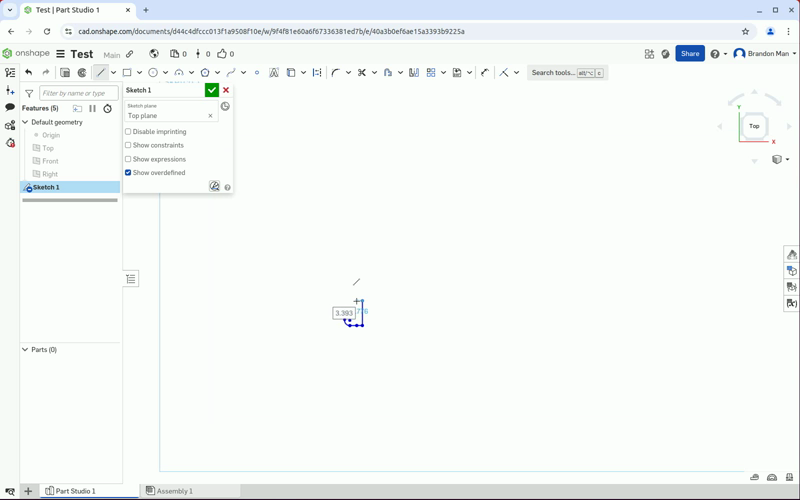
scroll(6)
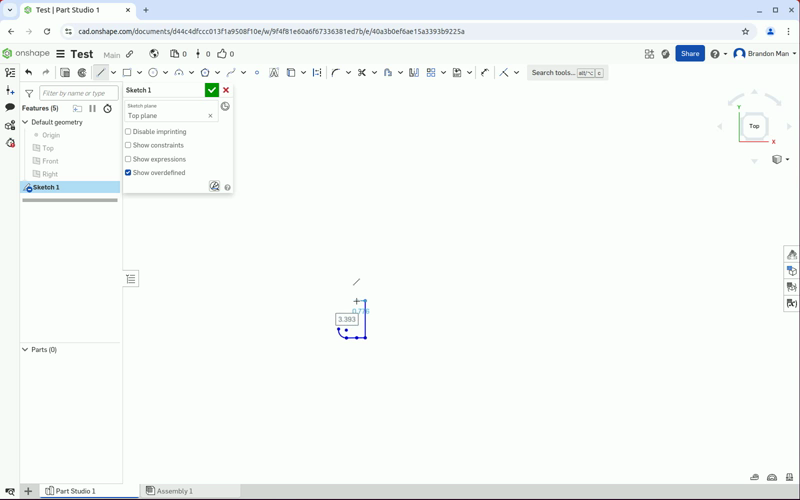
scroll(6)
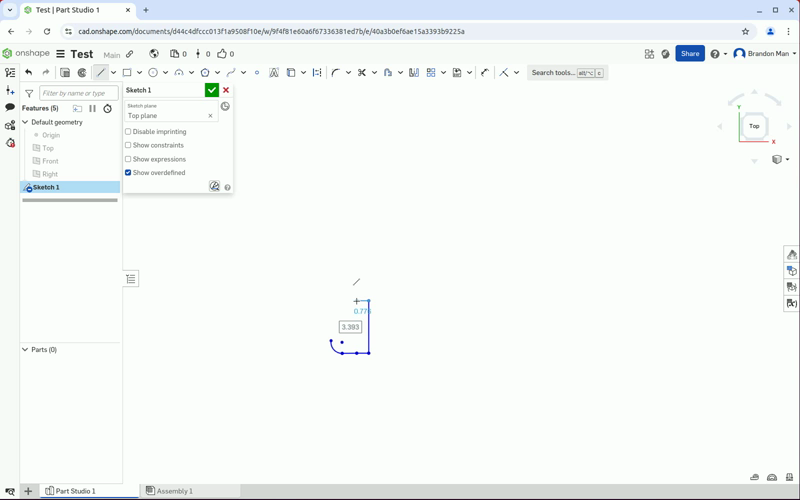
scroll(6)
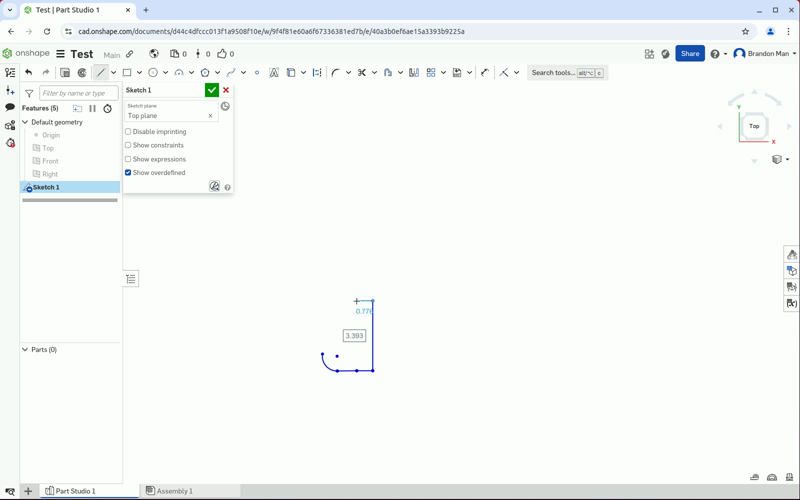
scroll(6)
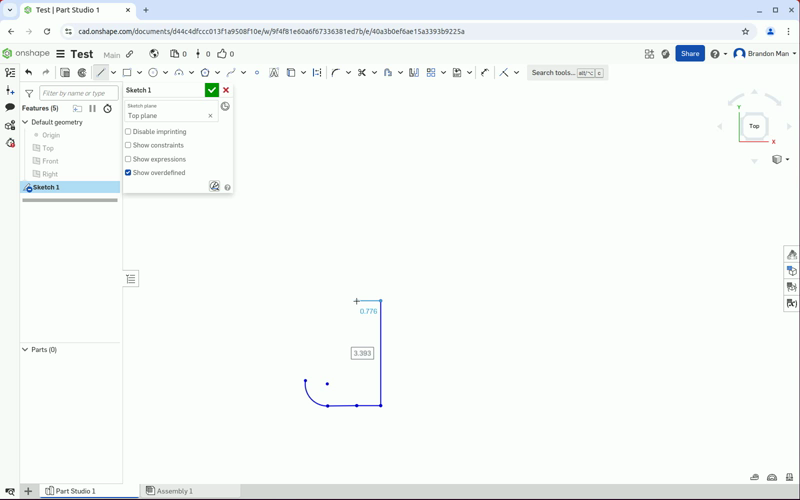
scroll(6)
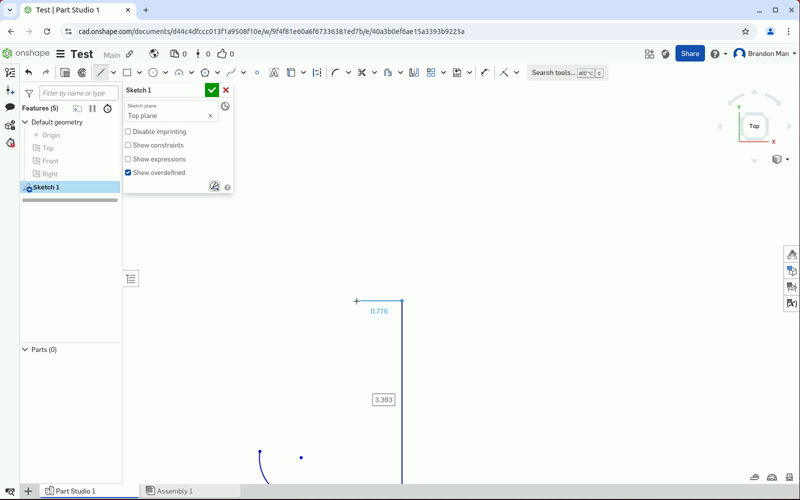
click(356, 300)
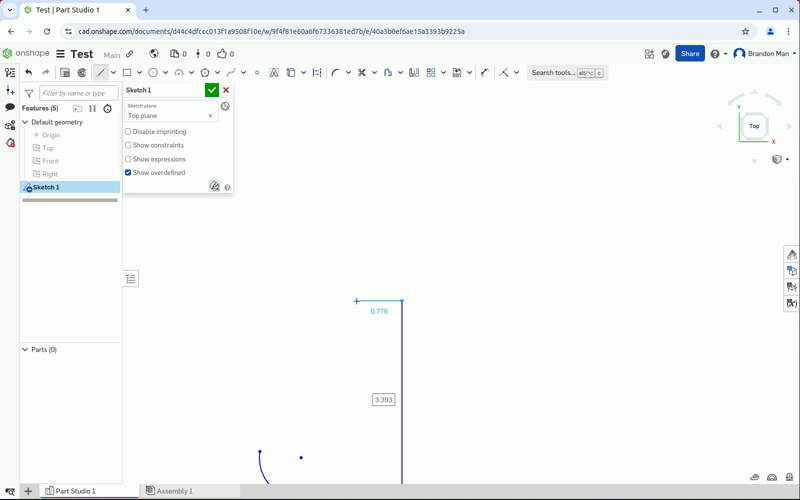
scroll(-6)
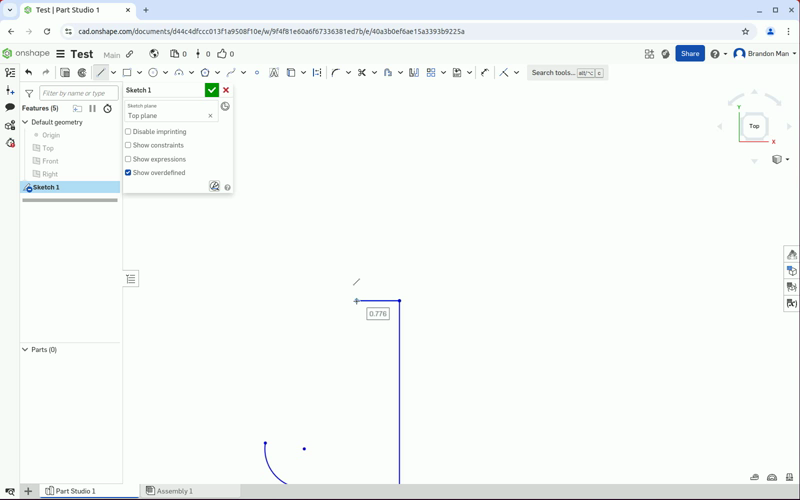
scroll(-6)
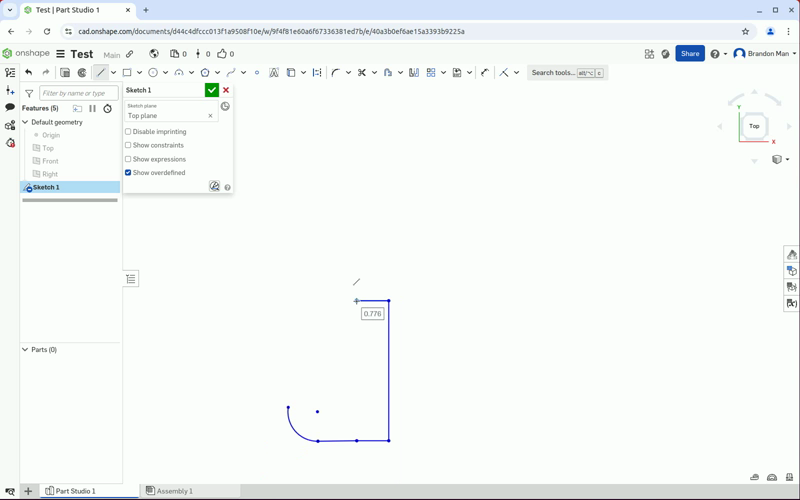
scroll(-6)
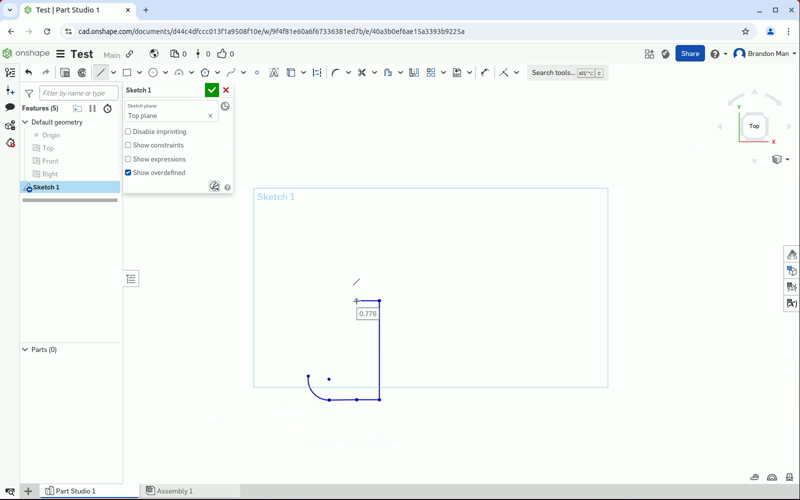
scroll(-6)
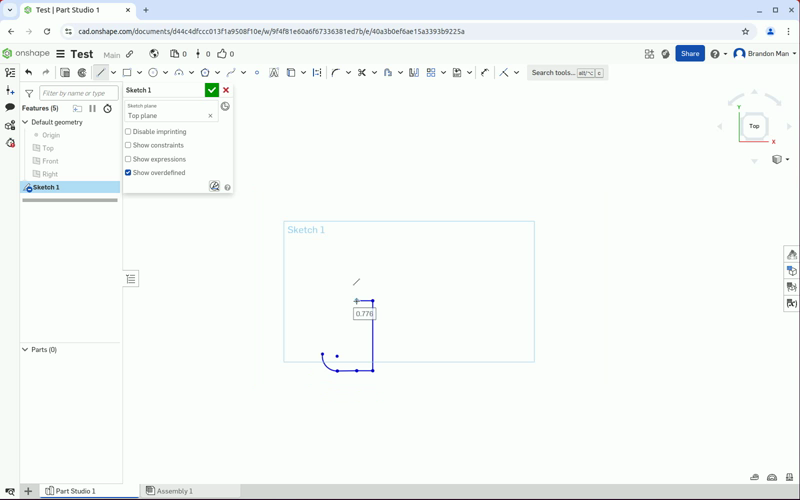
scroll(-6)
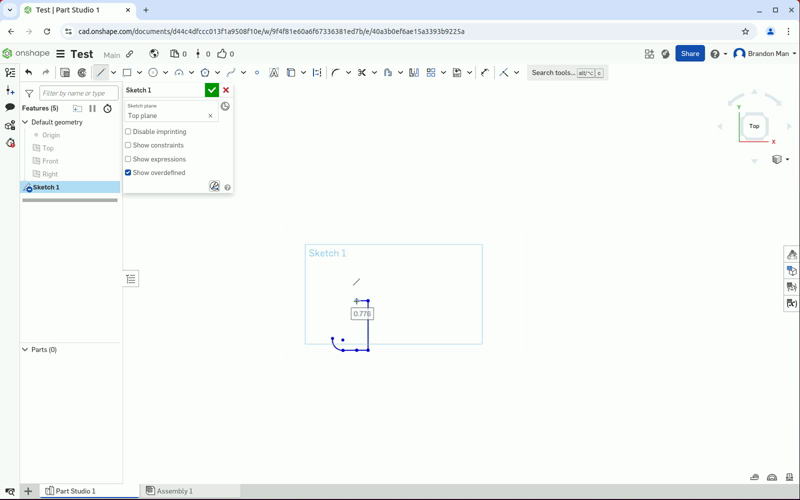
scroll(-6)
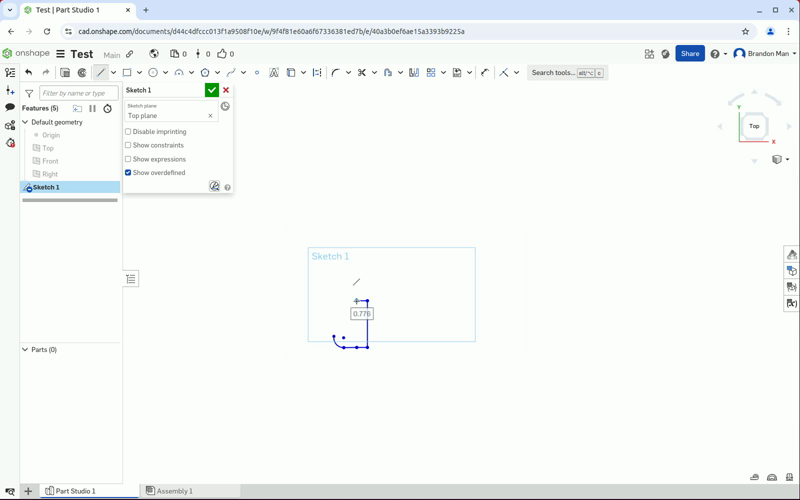
scroll(-6)
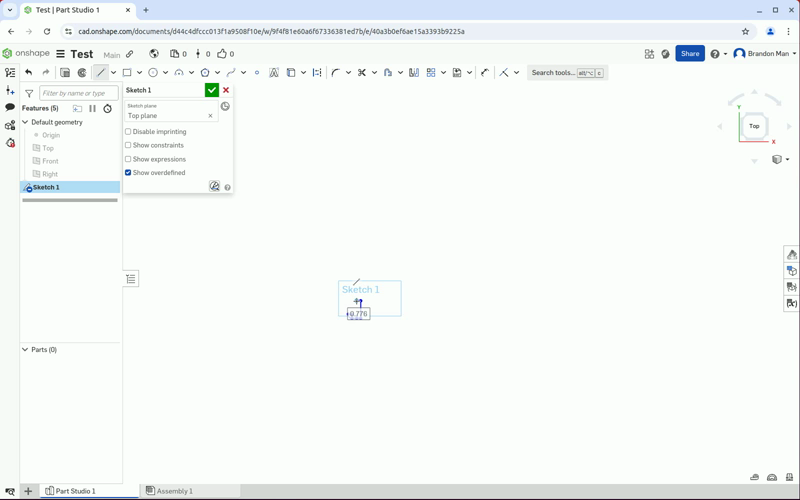
key_up(shift)
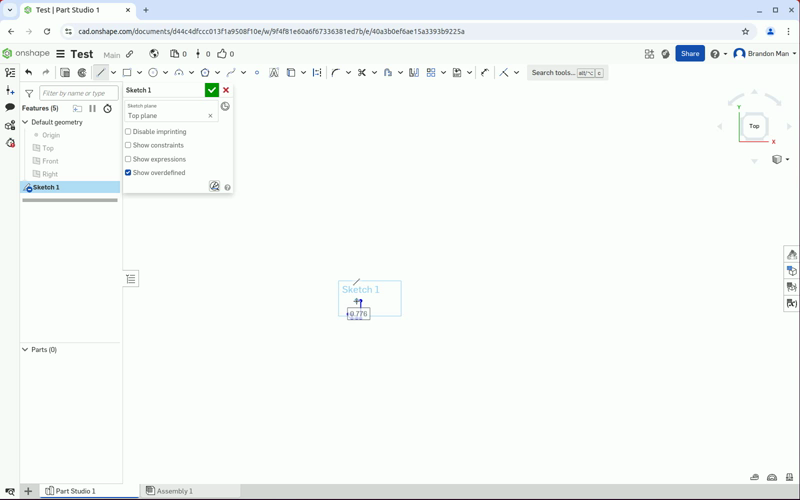
key_down(shift)
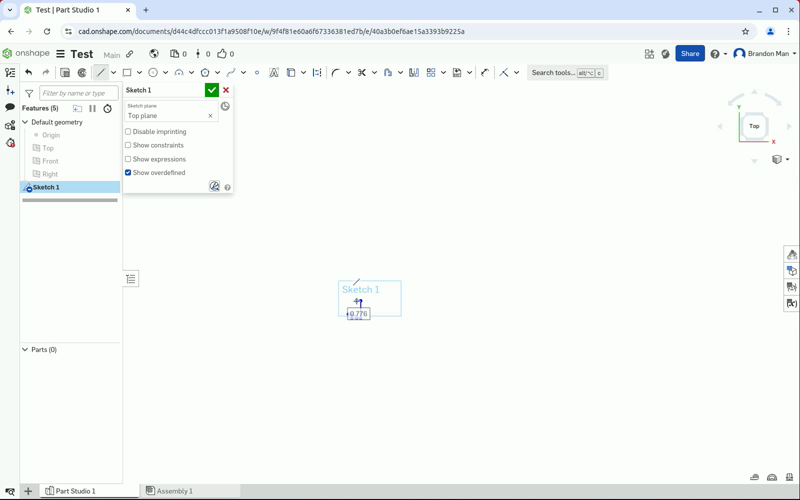
mouse_move(386, 300)
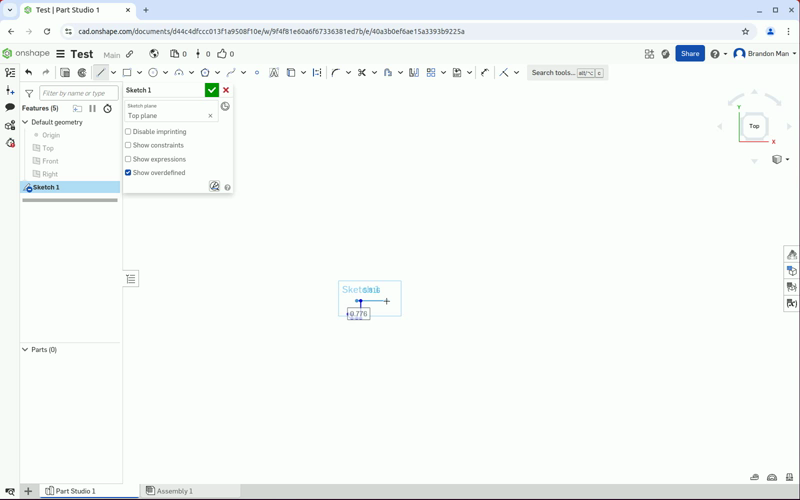
mouse_move(356, 285)
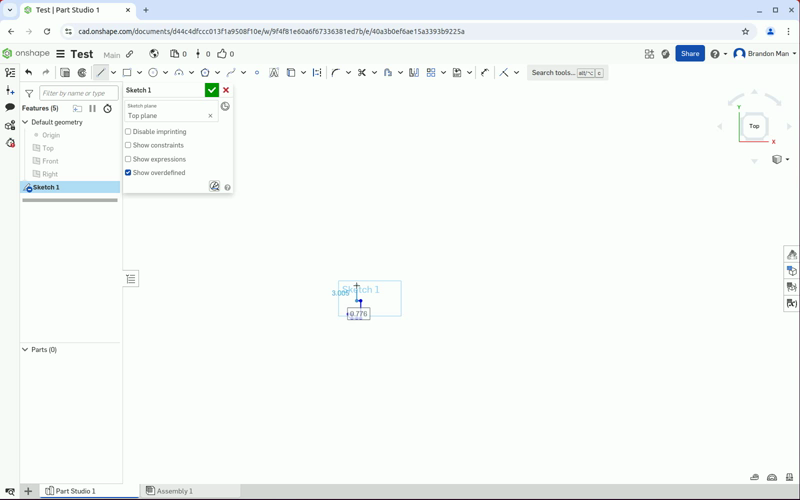
click(356, 285)
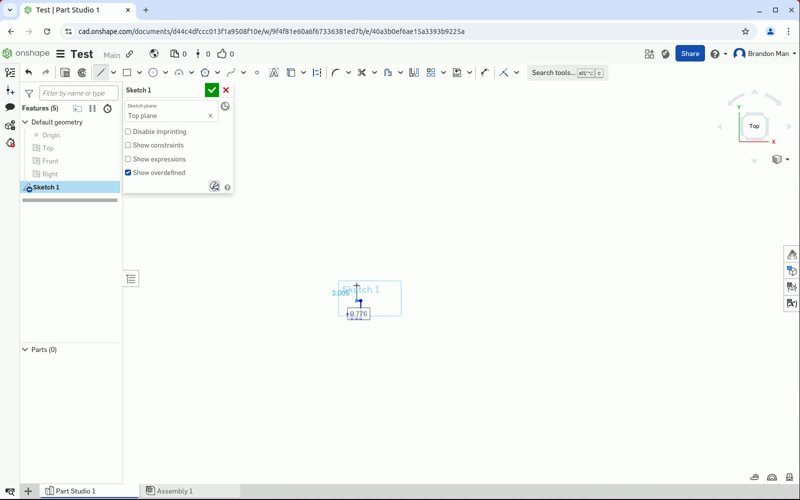
key_up(shift)
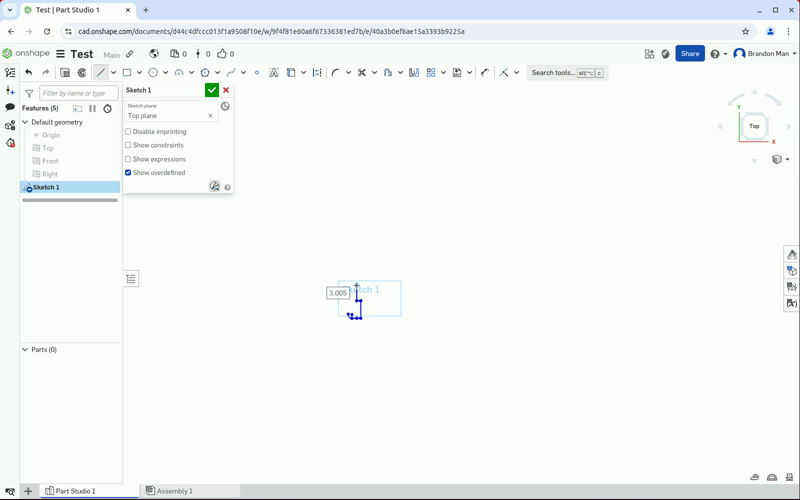
key(esc)
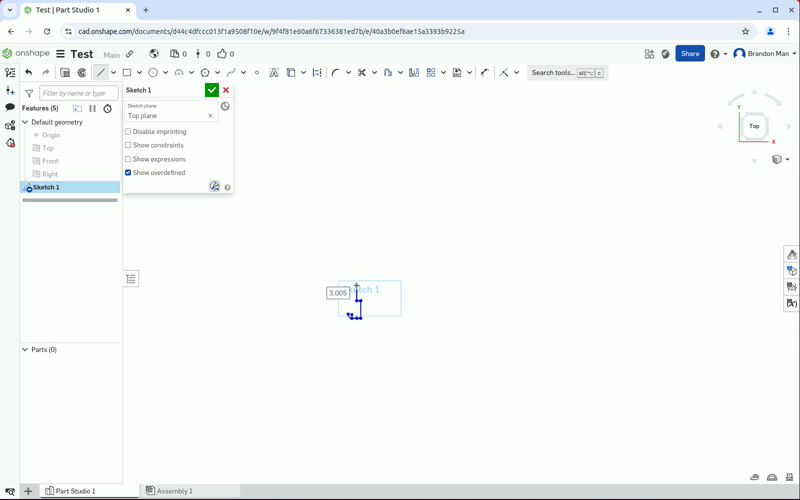
key(a)
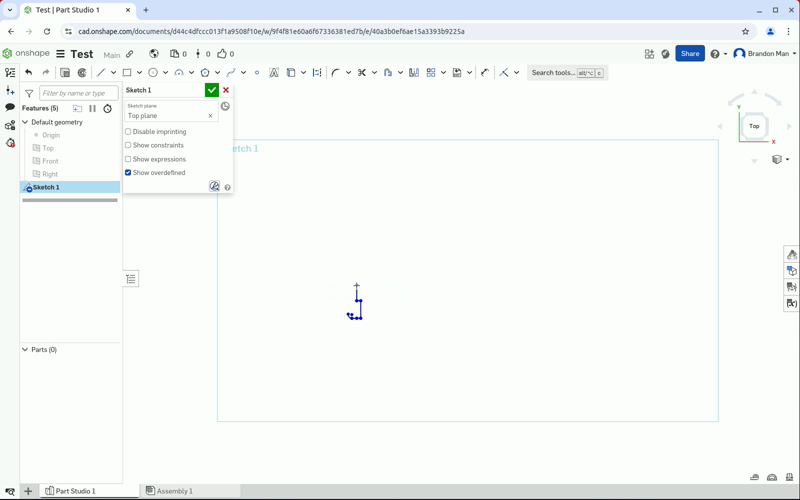
mouse_move(356, 285)
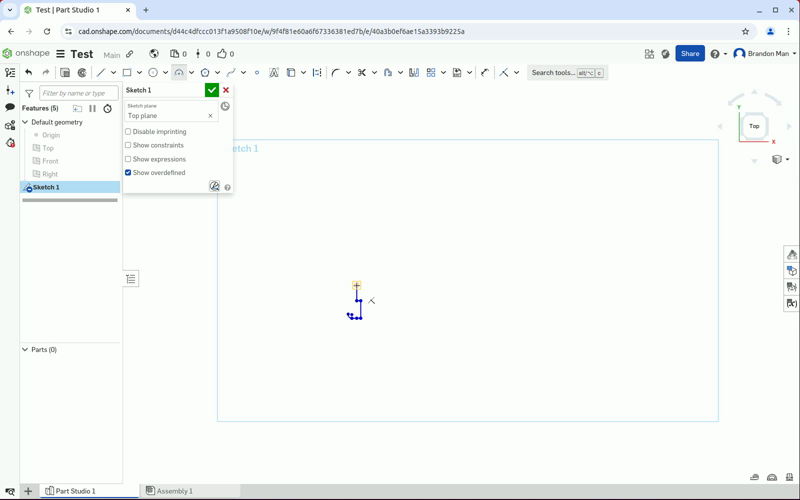
click(356, 285)
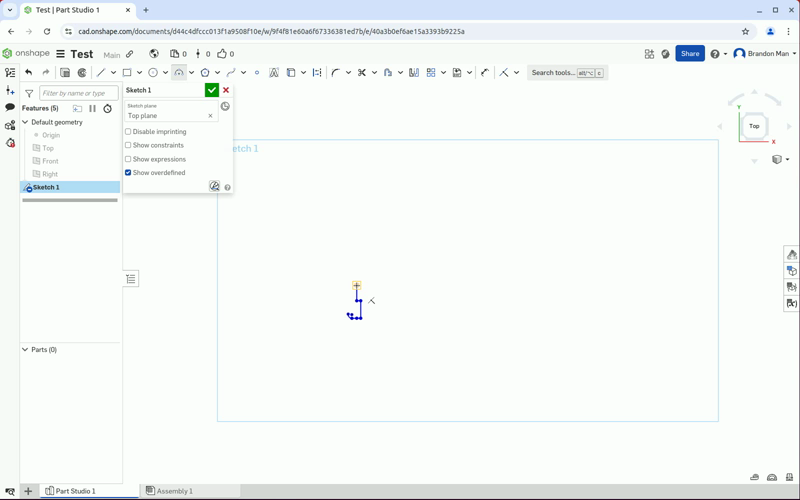
key_down(shift)
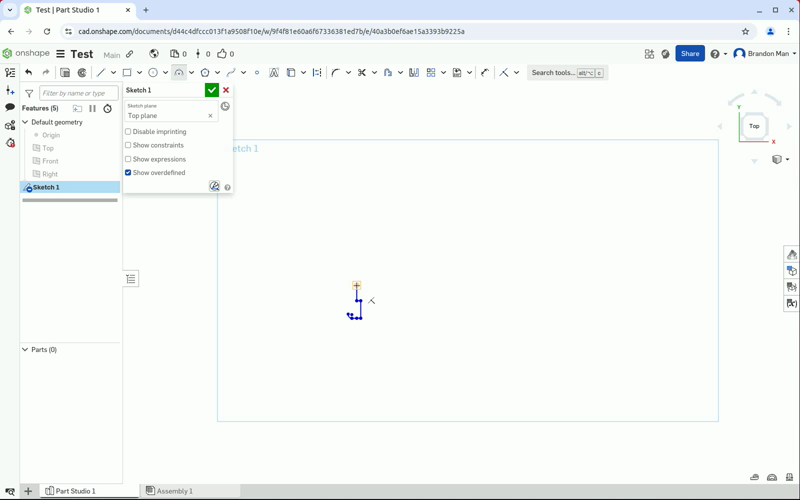
mouse_move(355, 283)
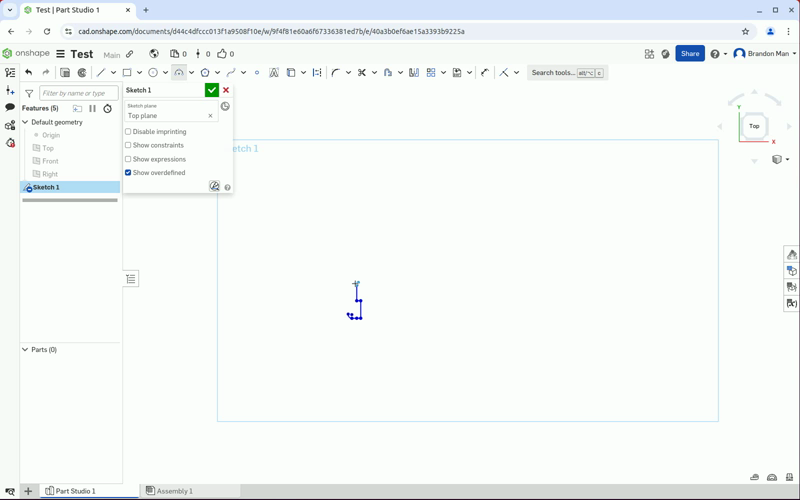
scroll(6)
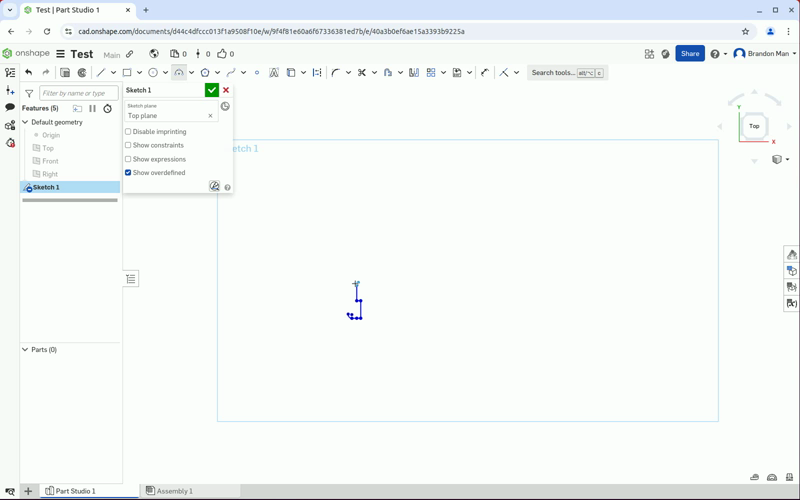
scroll(6)
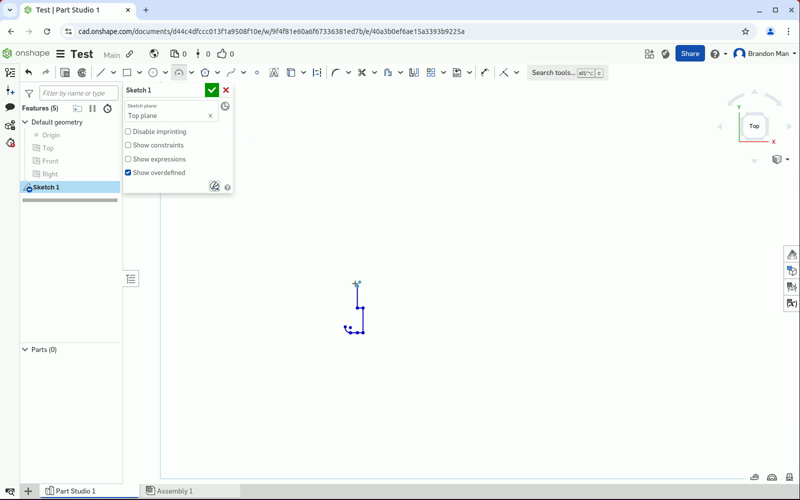
scroll(6)
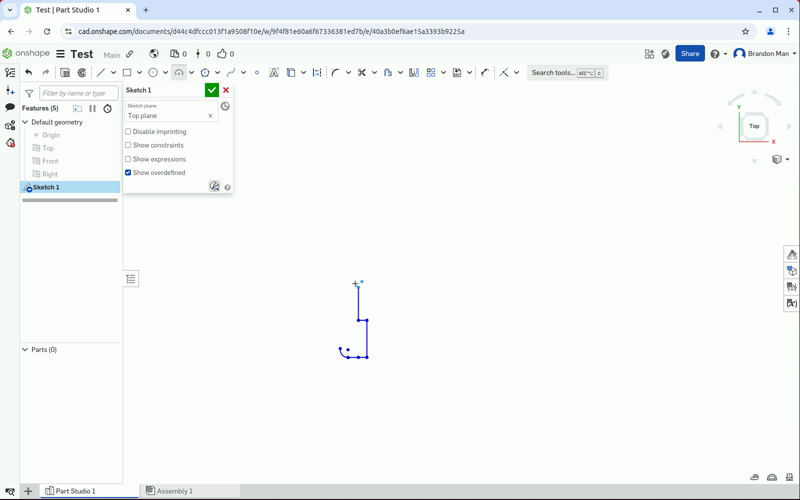
scroll(6)
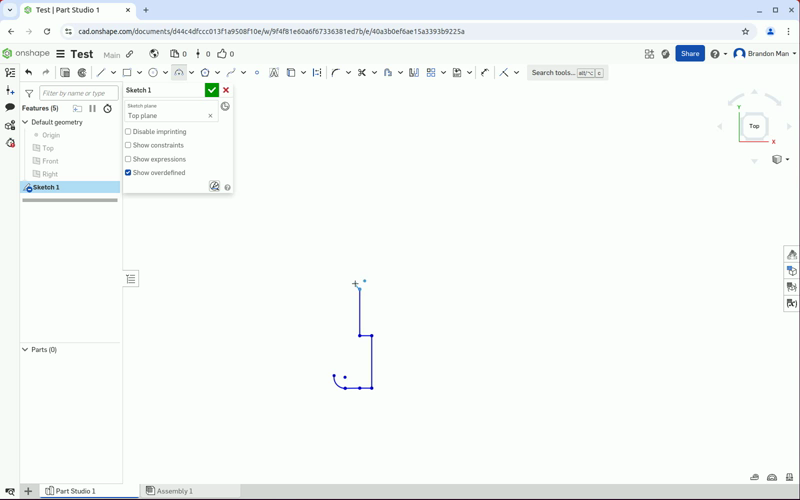
scroll(6)
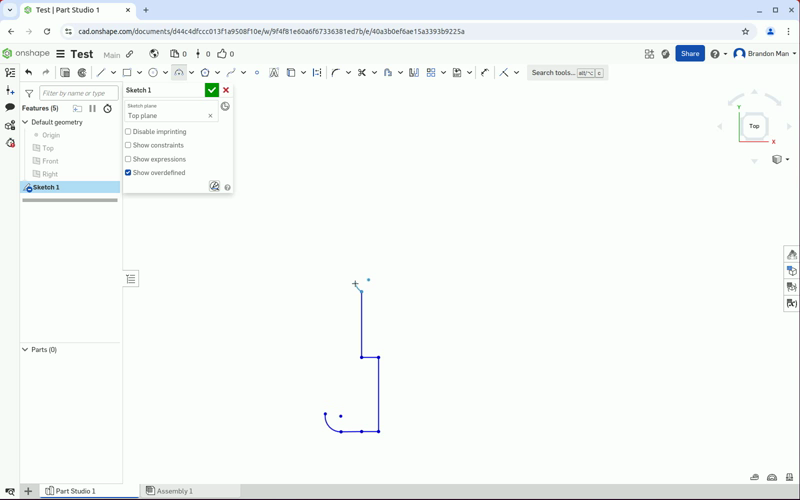
scroll(6)
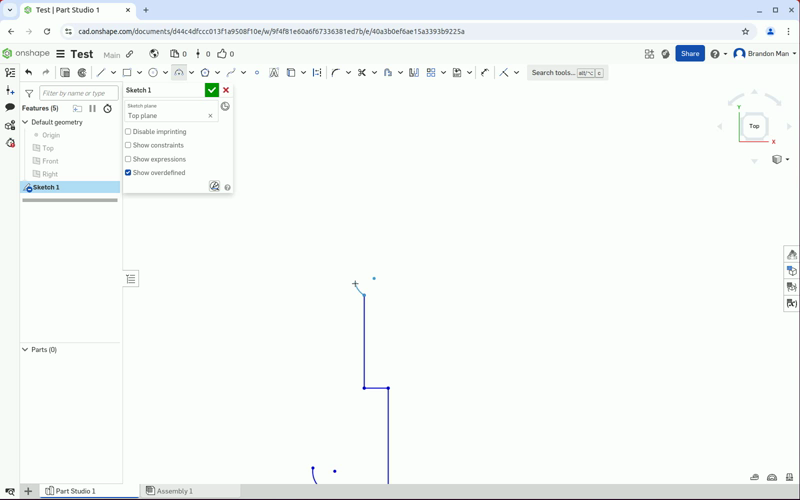
scroll(6)
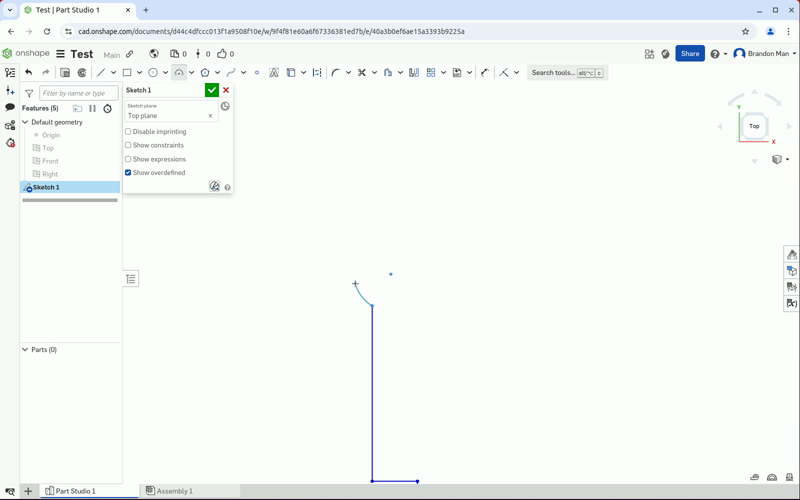
click(355, 283)
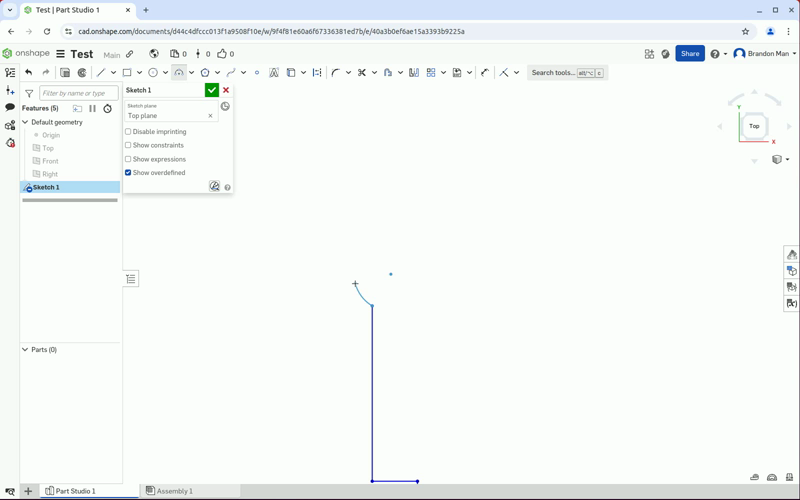
scroll(-6)
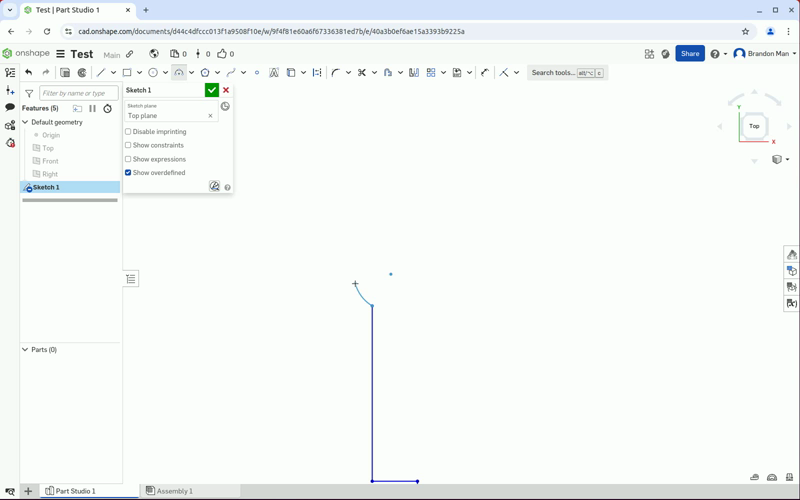
scroll(-6)
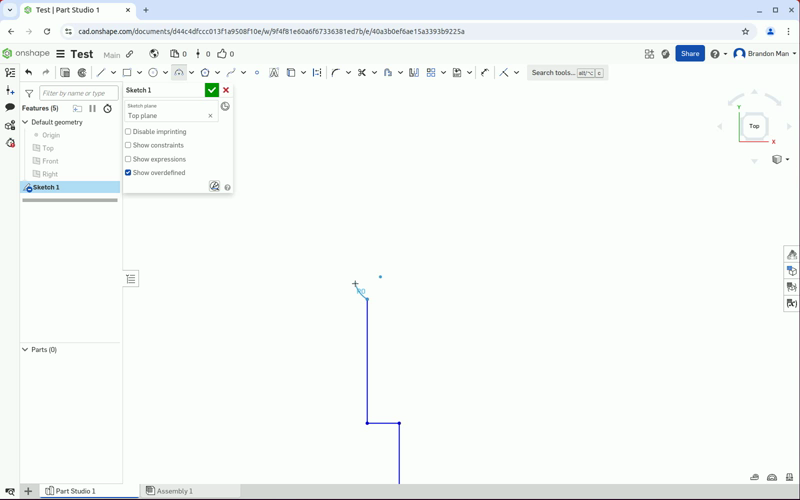
scroll(-6)
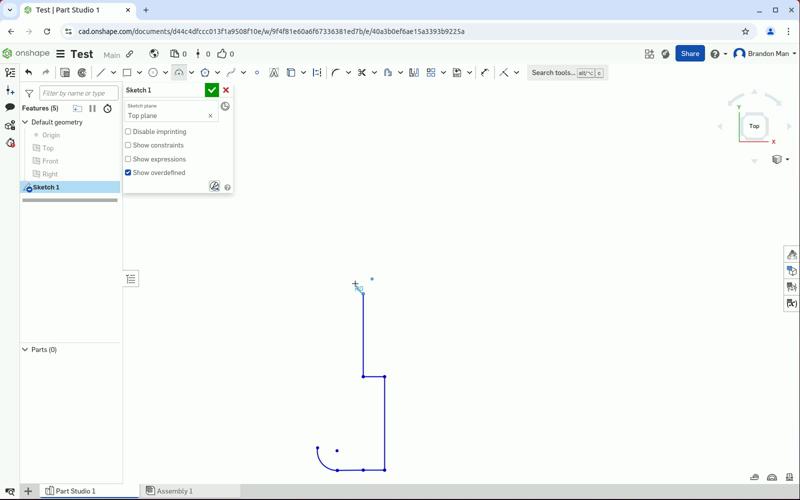
scroll(-6)
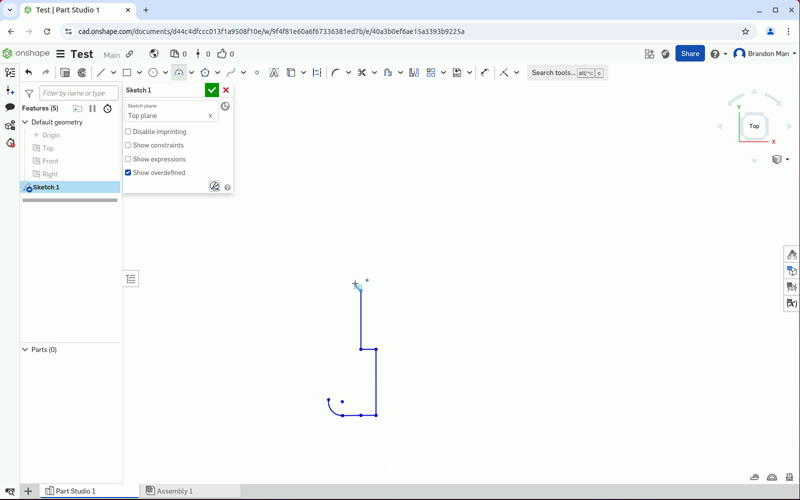
scroll(-6)
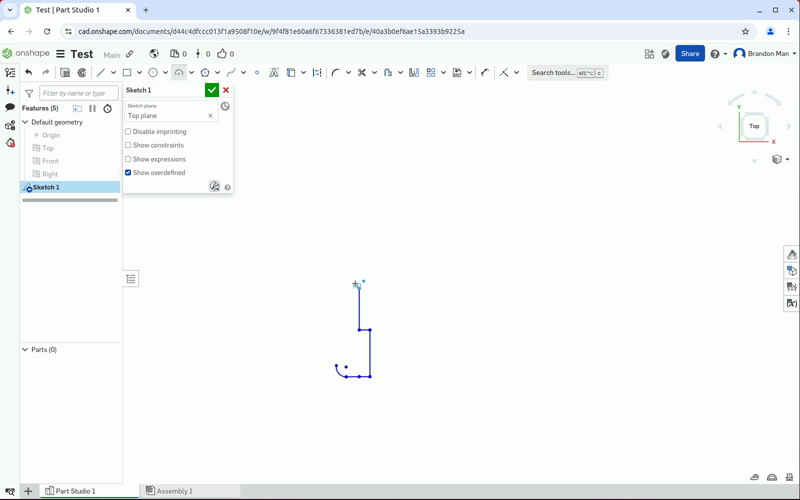
scroll(-6)
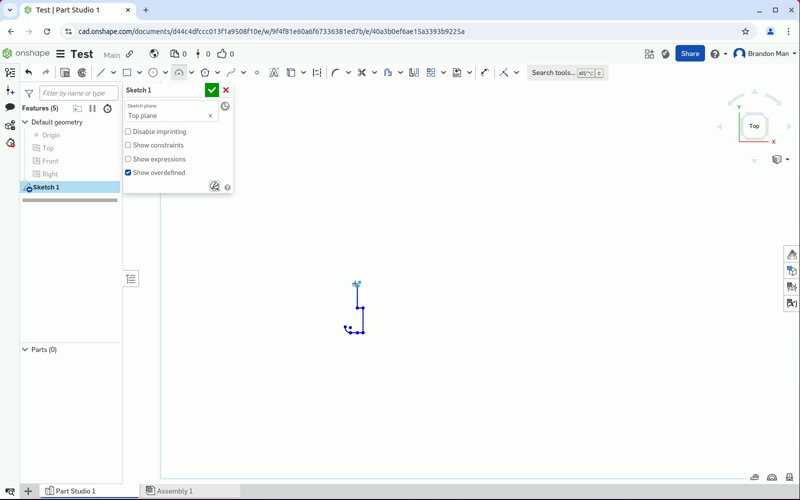
scroll(-6)
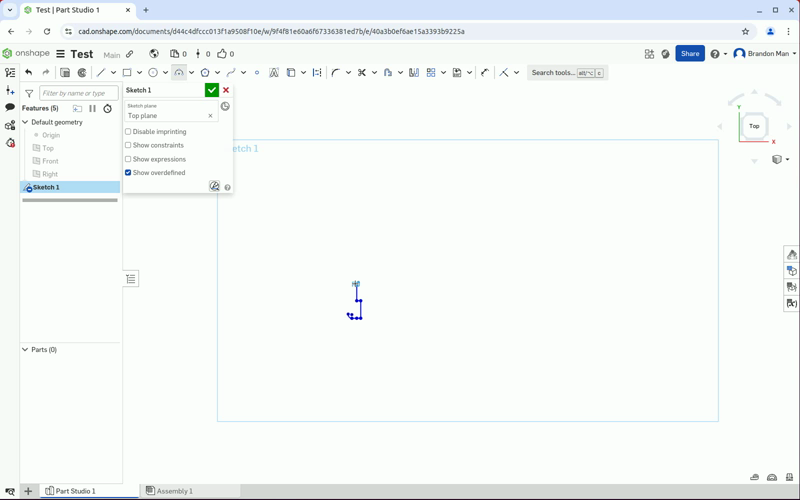
mouse_move(356, 283)
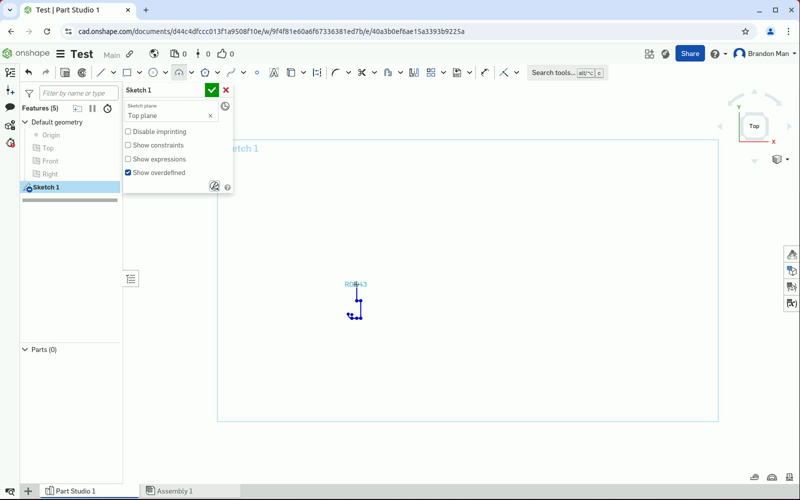
scroll(6)
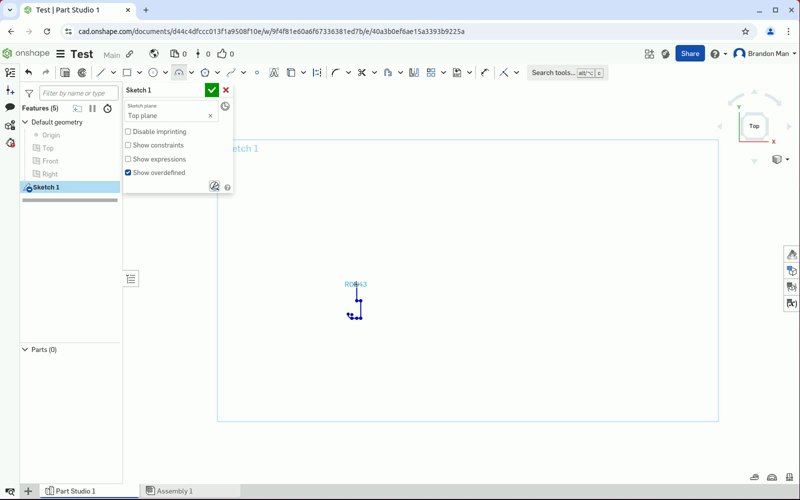
scroll(6)
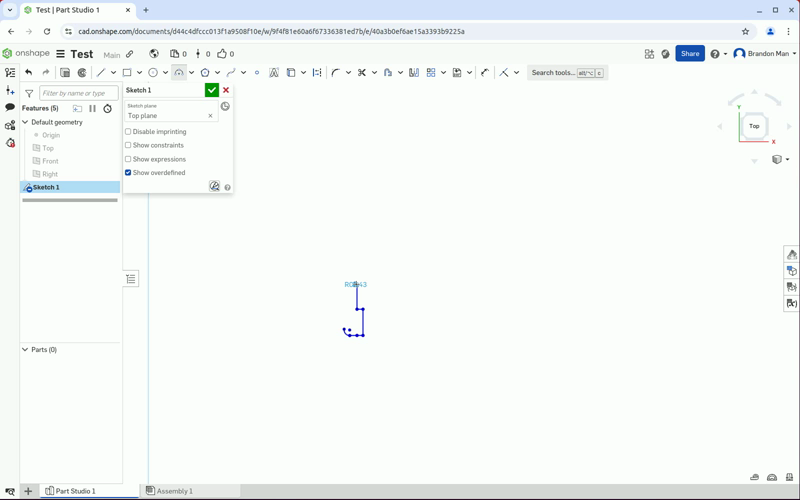
scroll(6)
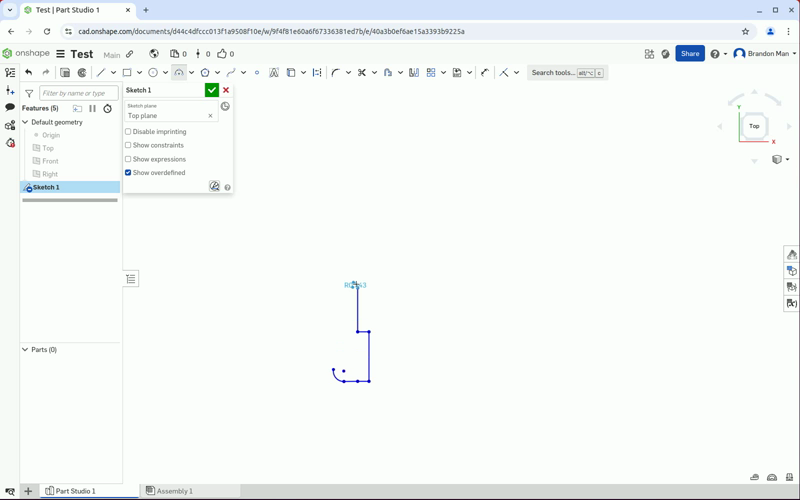
scroll(6)
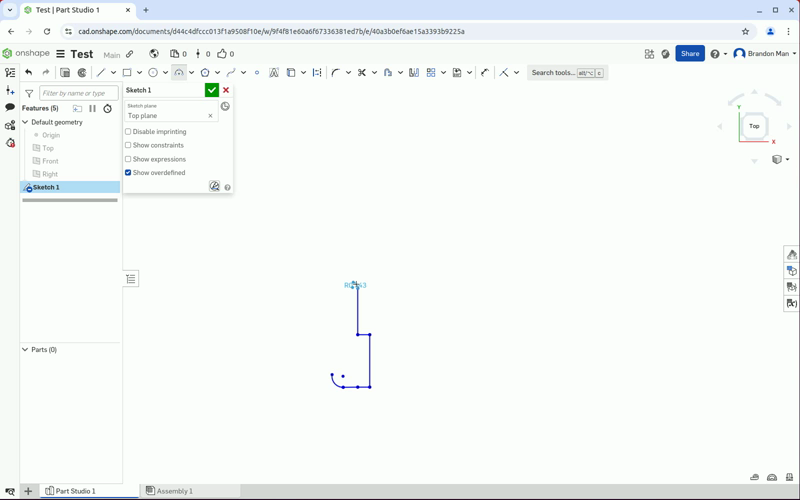
scroll(6)
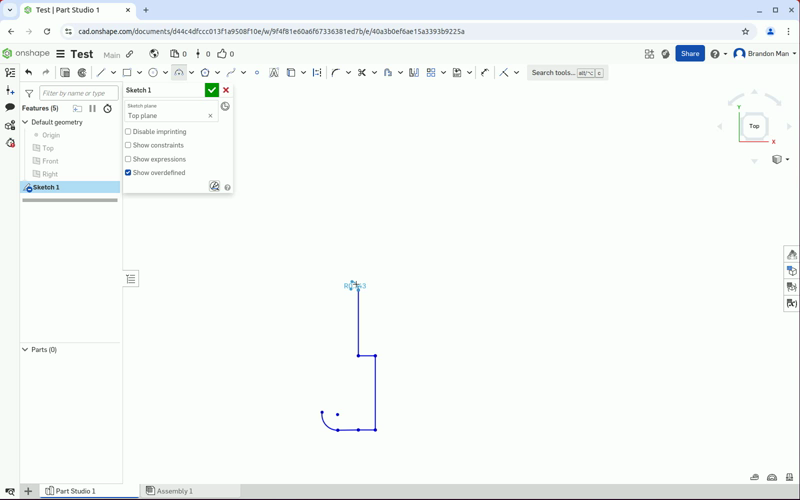
scroll(6)
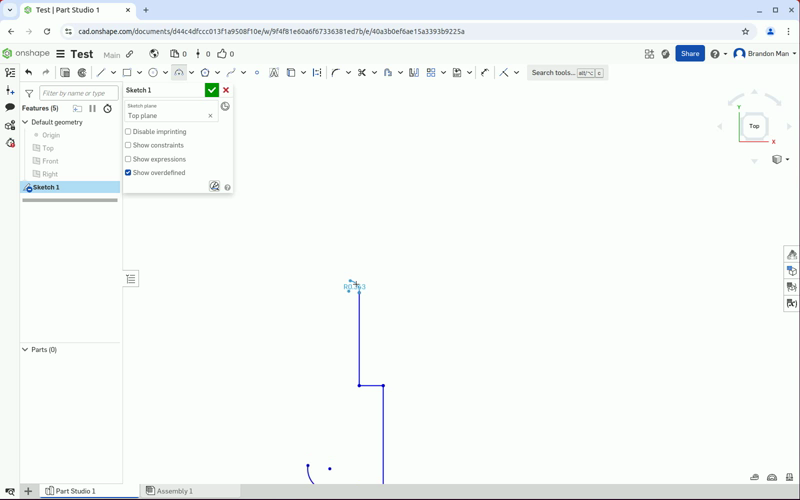
scroll(6)
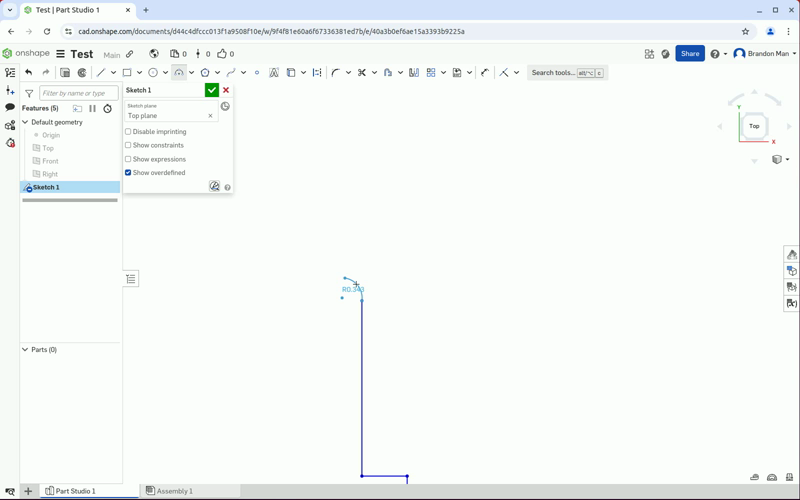
click(356, 283)
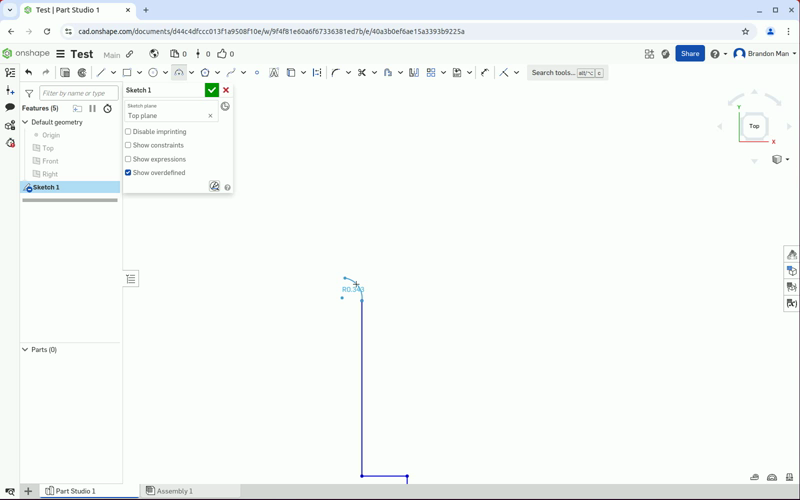
scroll(-6)
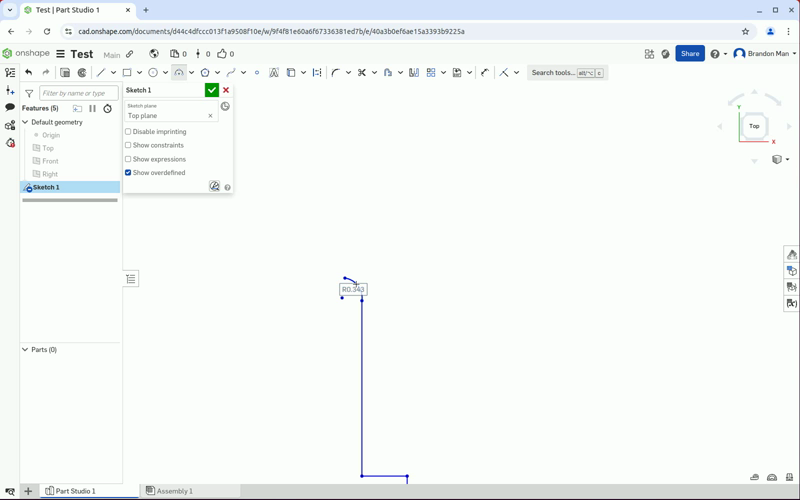
scroll(-6)
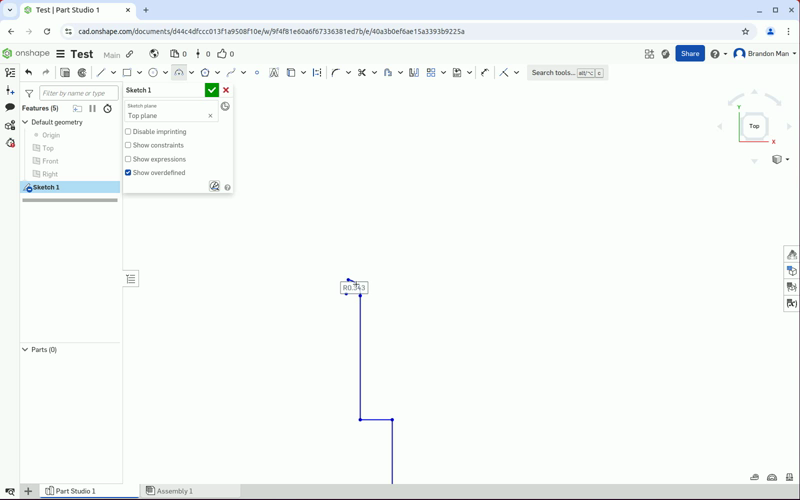
scroll(-6)
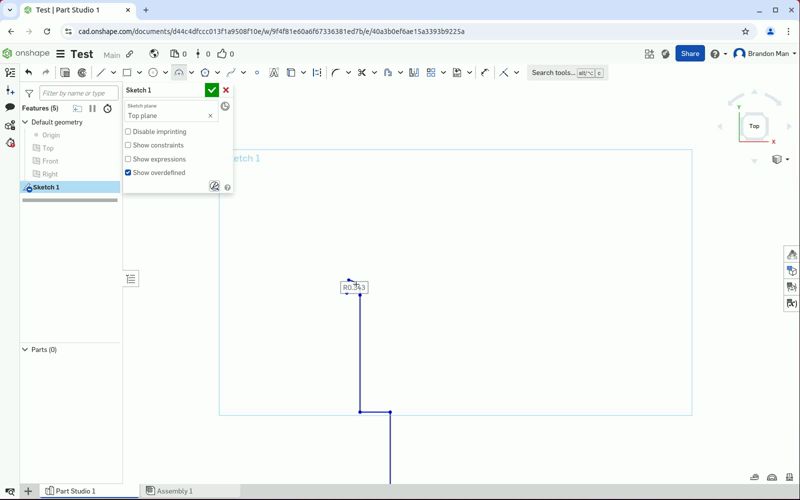
scroll(-6)
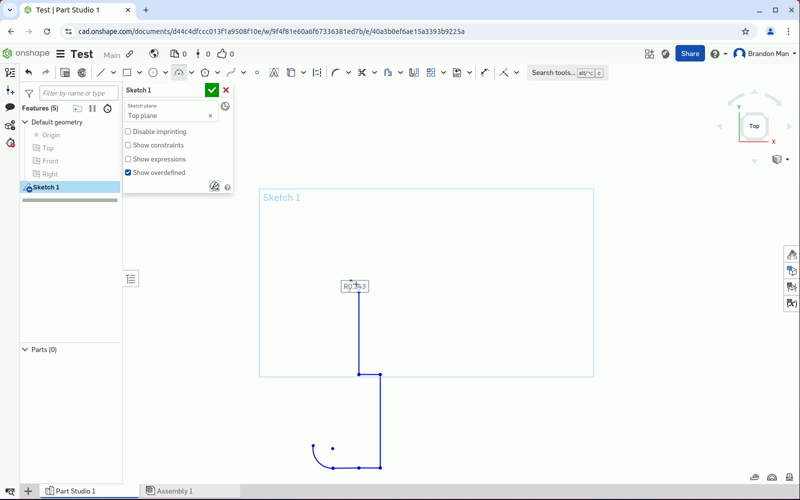
scroll(-6)
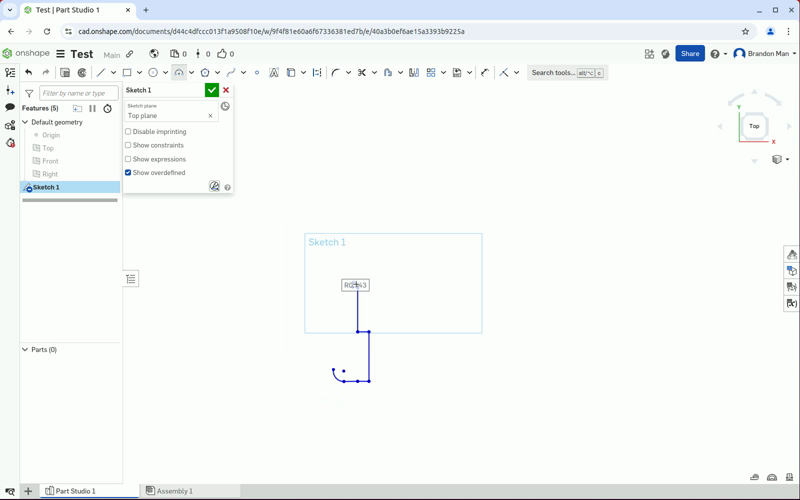
scroll(-6)
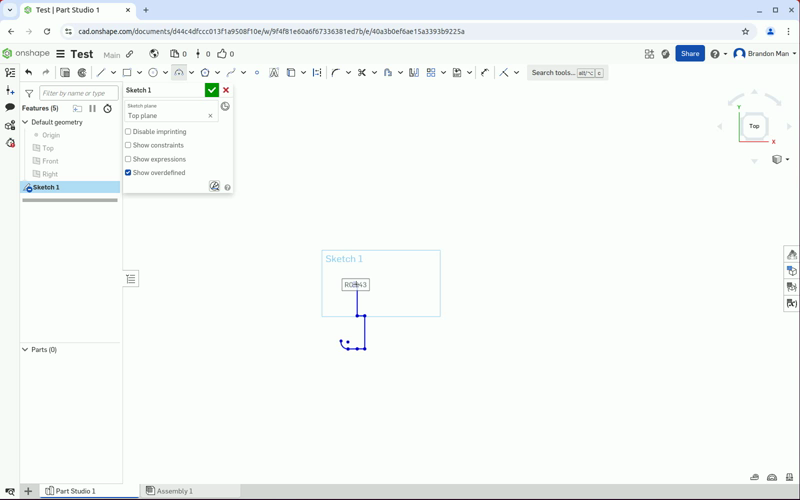
scroll(-6)
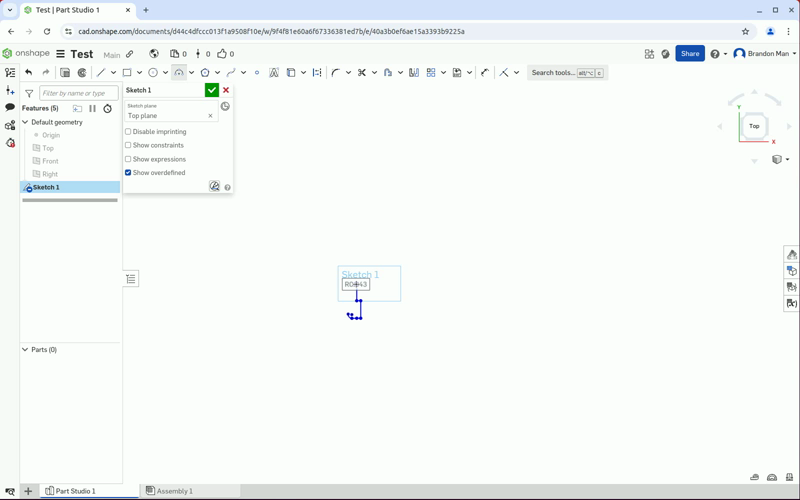
key_up(shift)
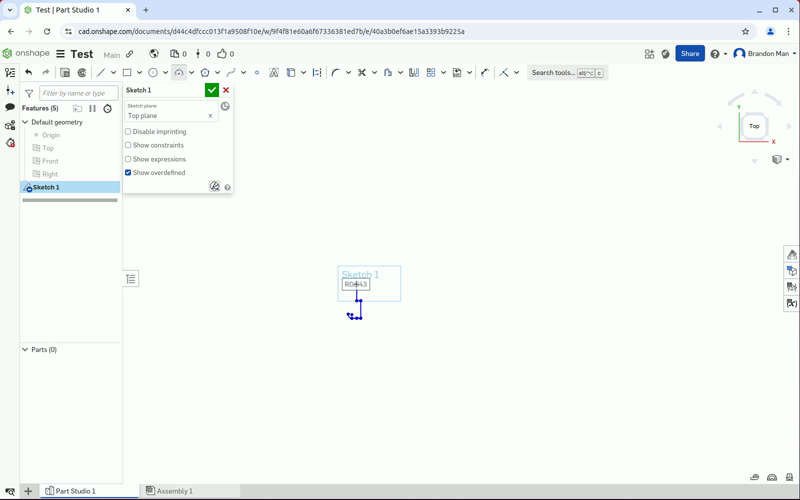
key(esc)
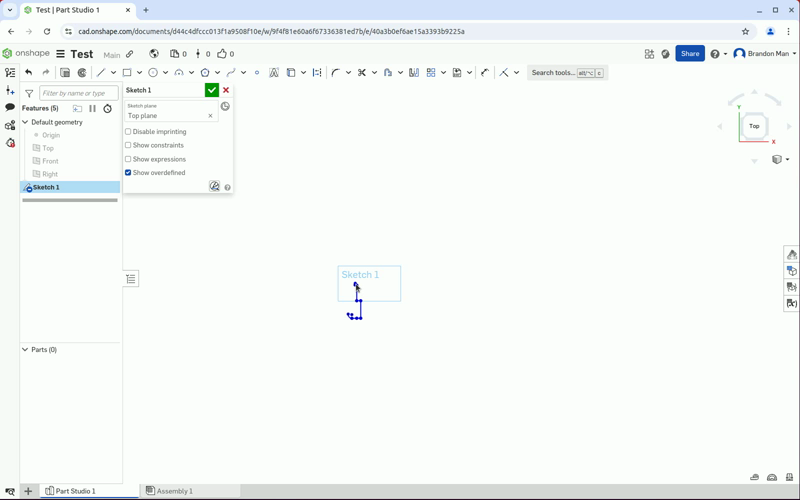
key(l)
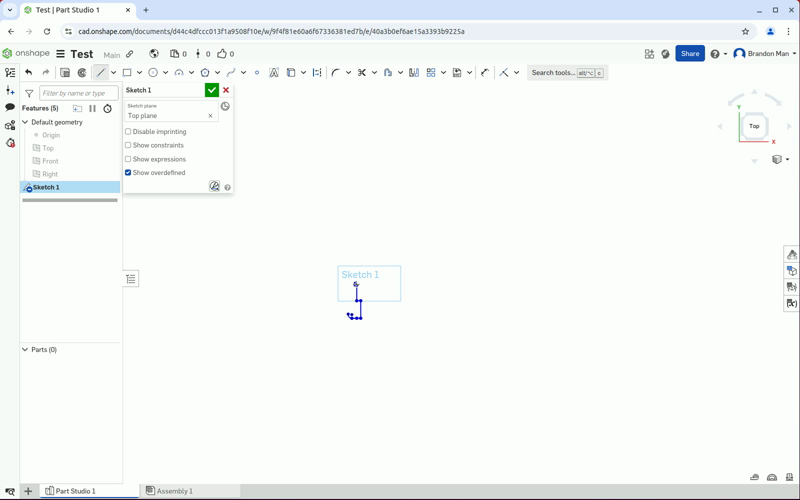
mouse_move(355, 283)
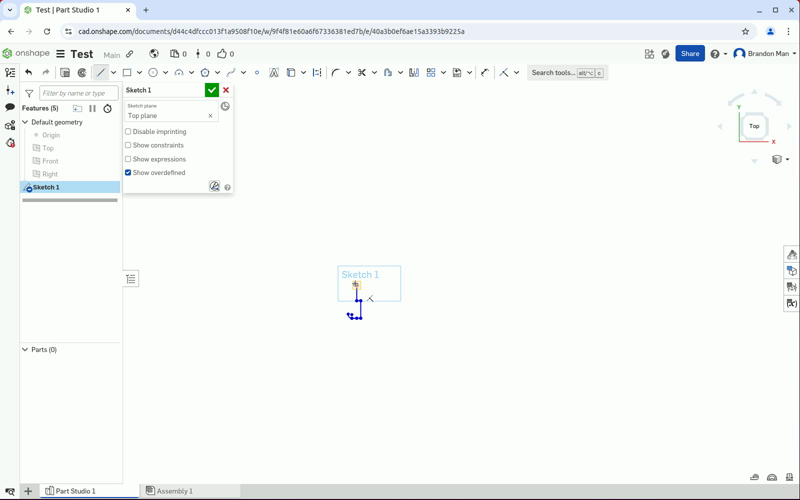
scroll(6)
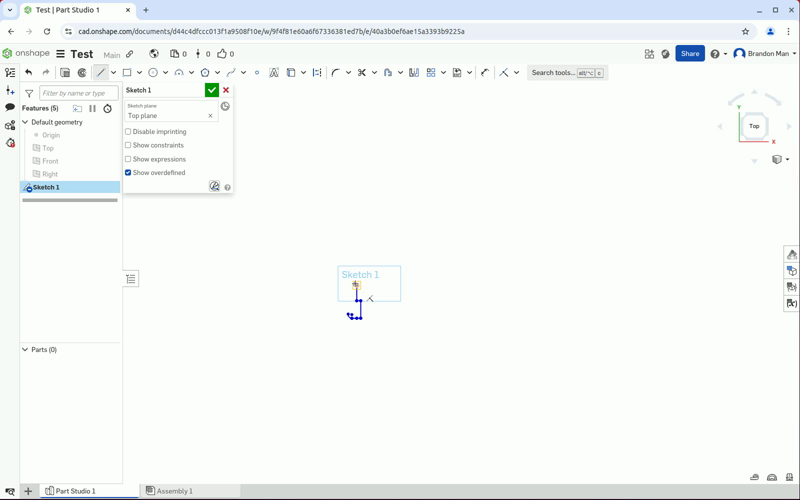
scroll(6)
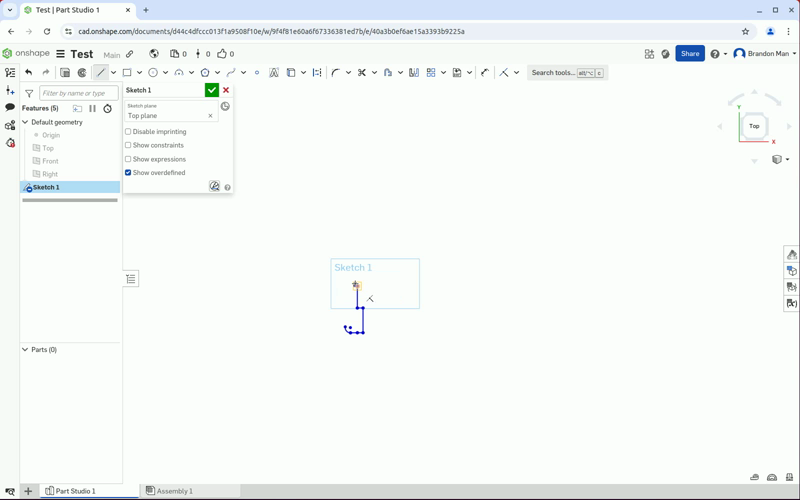
scroll(6)
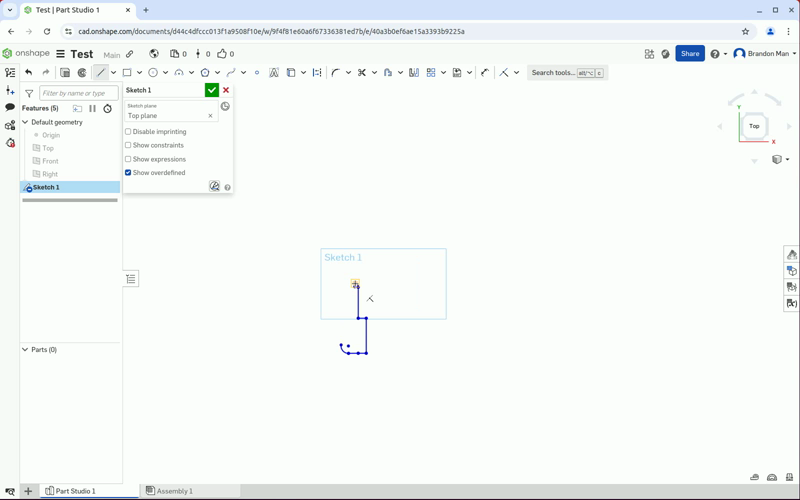
scroll(6)
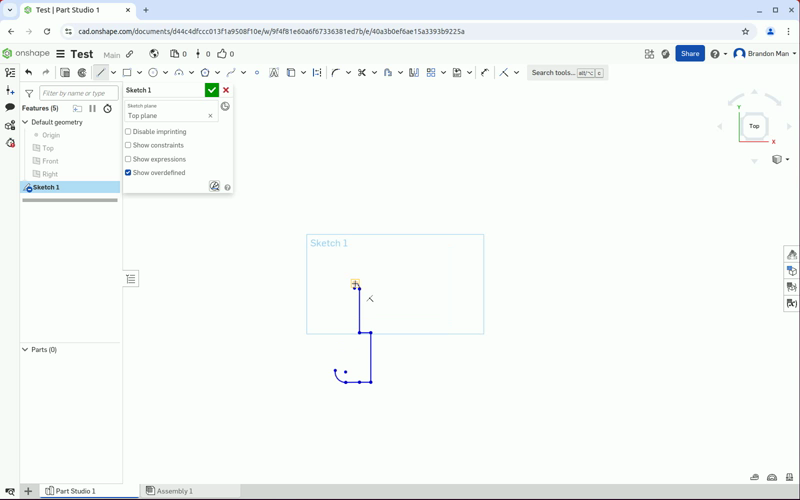
scroll(6)
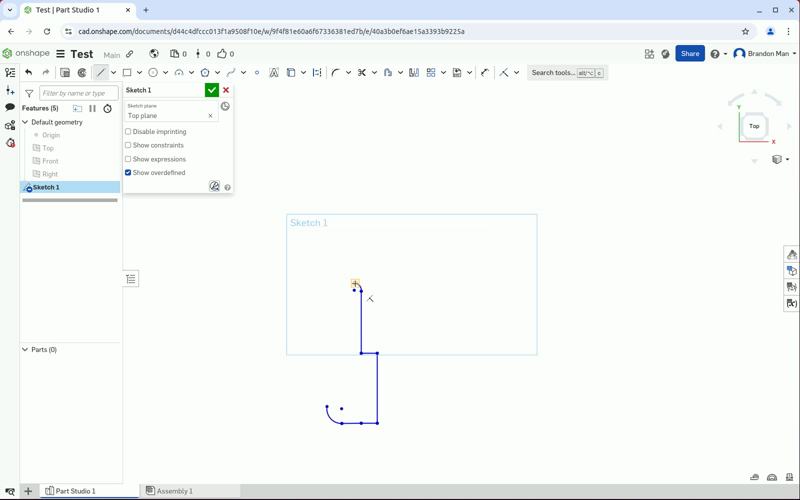
scroll(6)
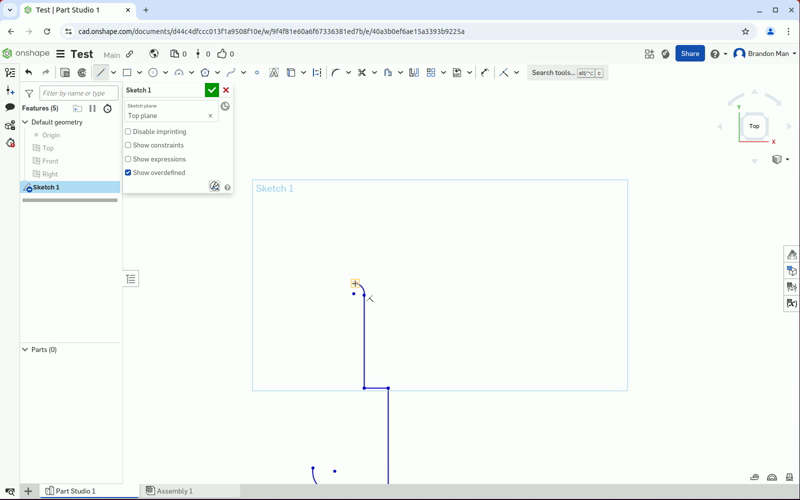
scroll(6)
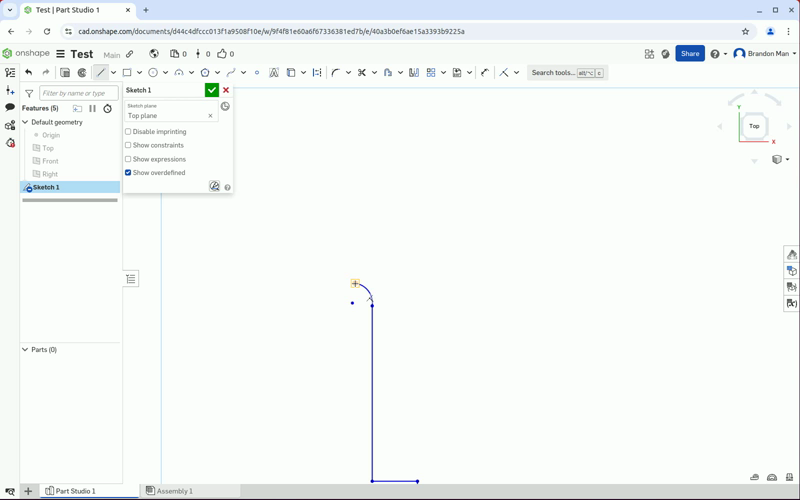
click(355, 283)
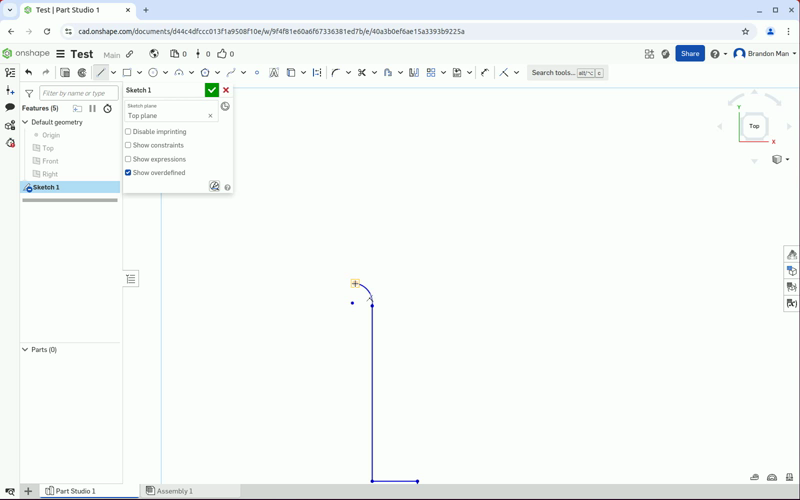
scroll(-6)
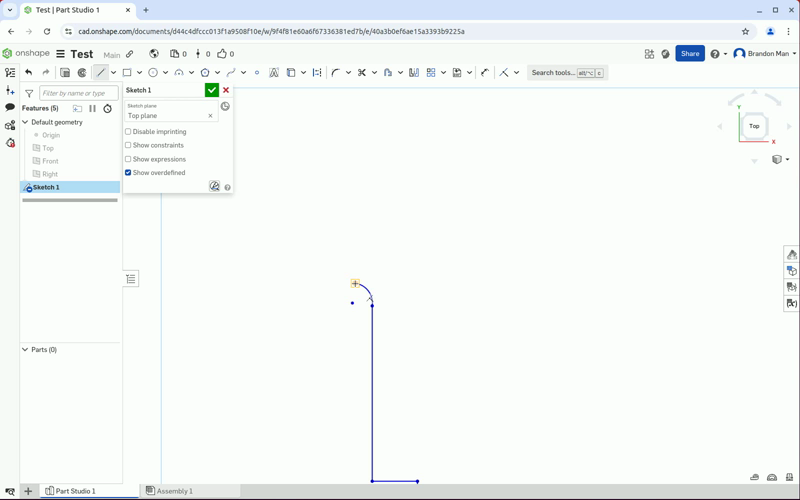
scroll(-6)
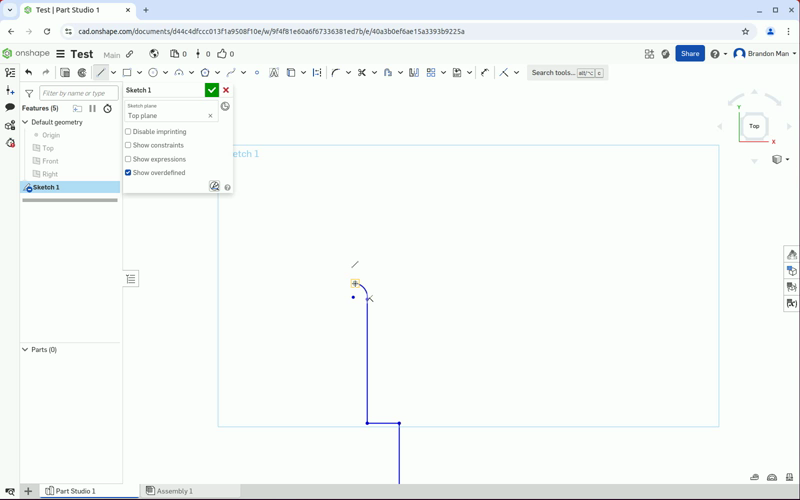
scroll(-6)
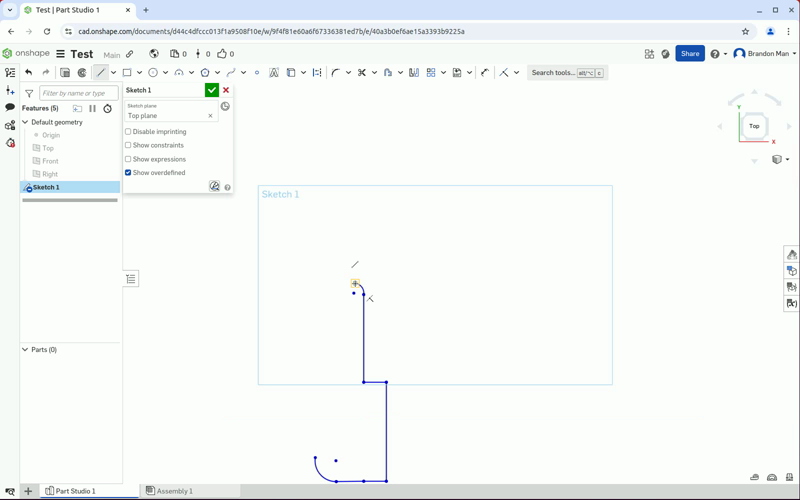
scroll(-6)
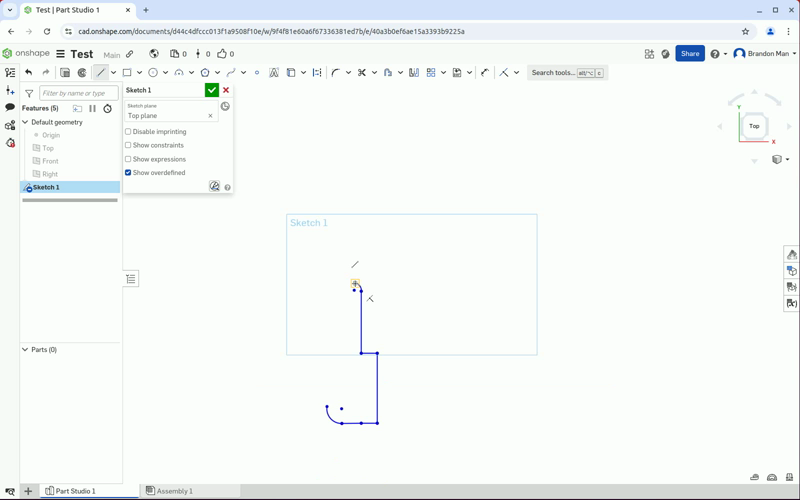
scroll(-6)
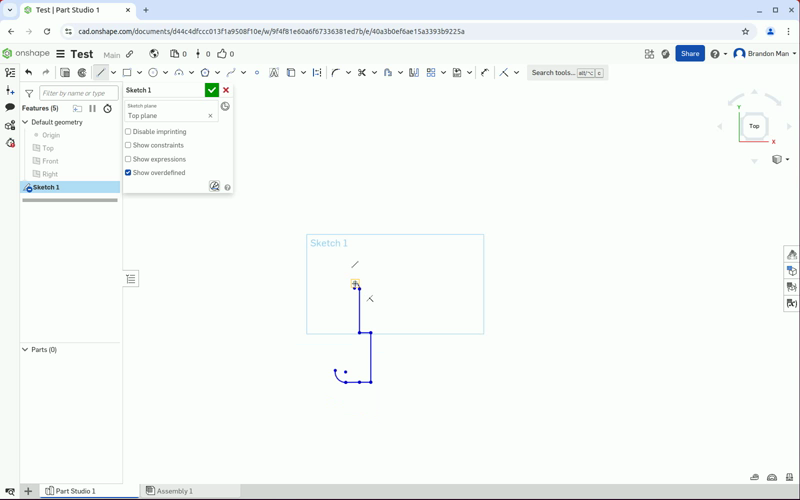
scroll(-6)
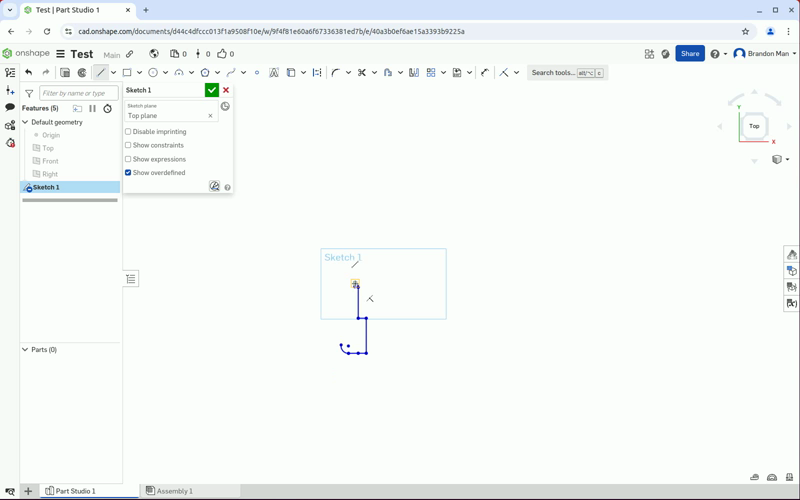
scroll(-6)
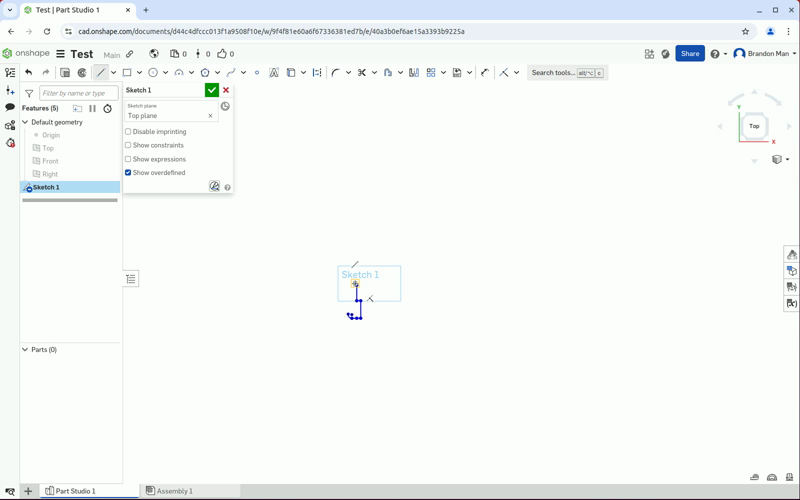
key_down(shift)
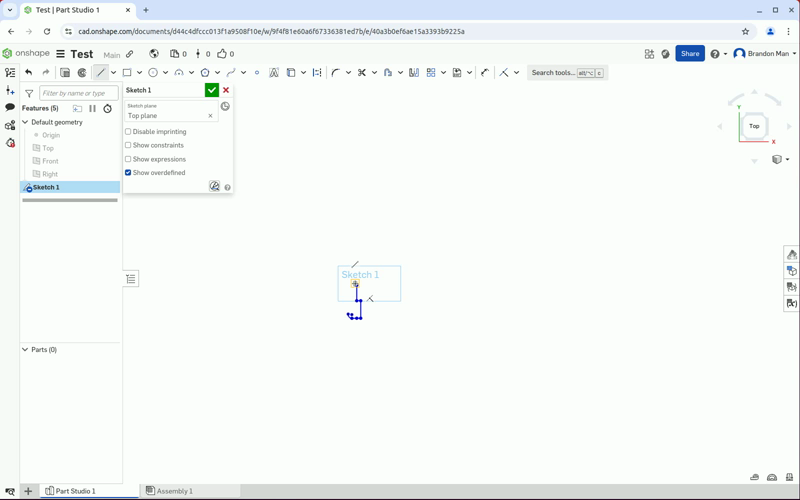
mouse_move(385, 283)
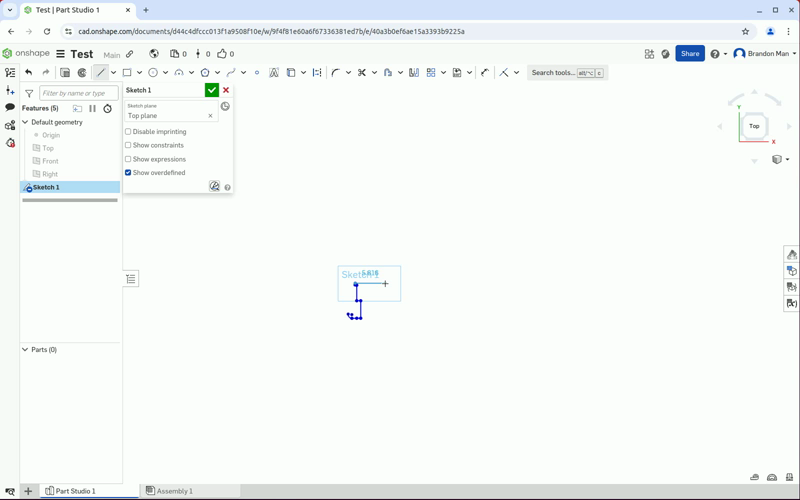
mouse_move(351, 283)
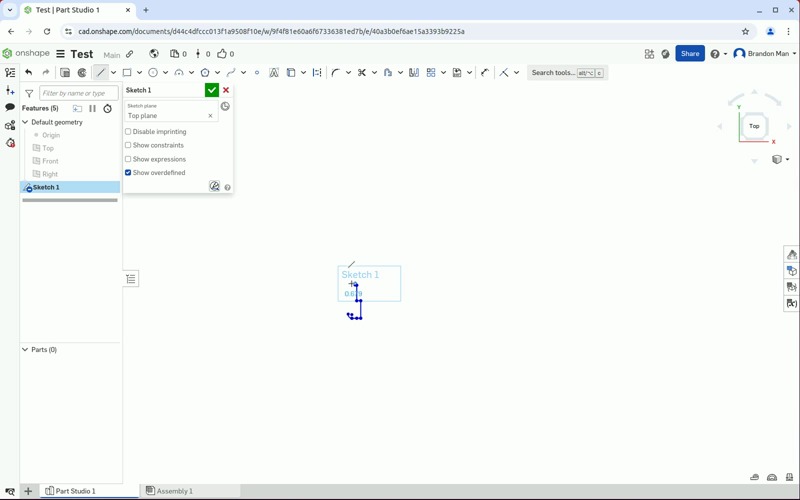
scroll(6)
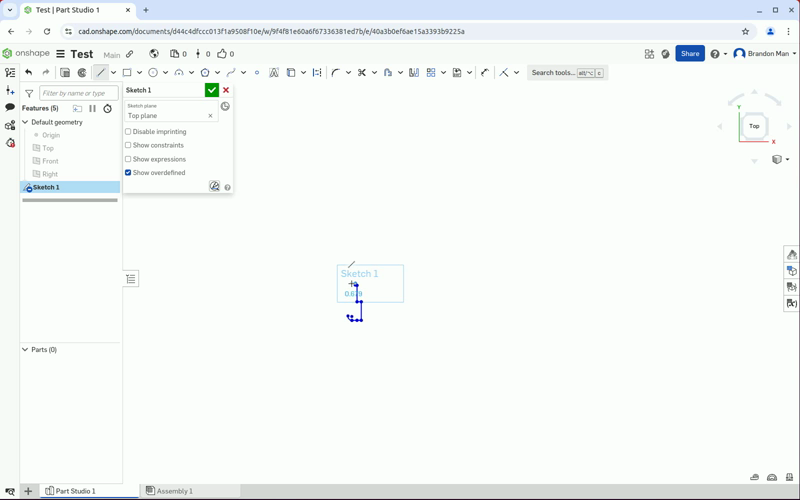
scroll(6)
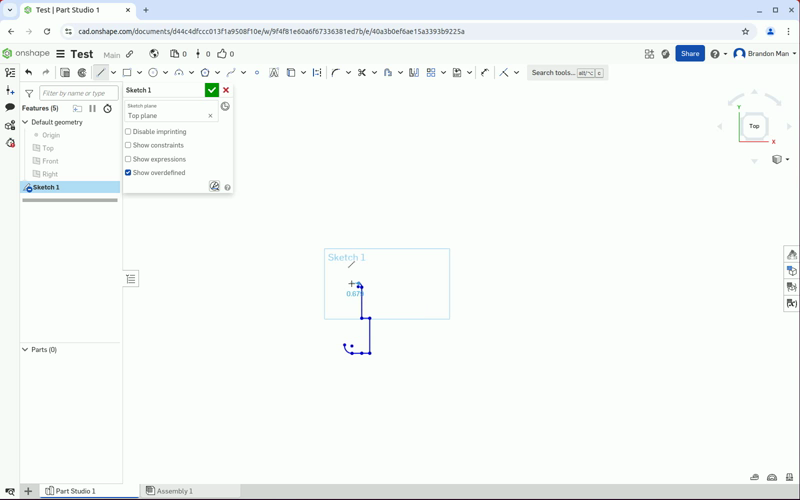
scroll(6)
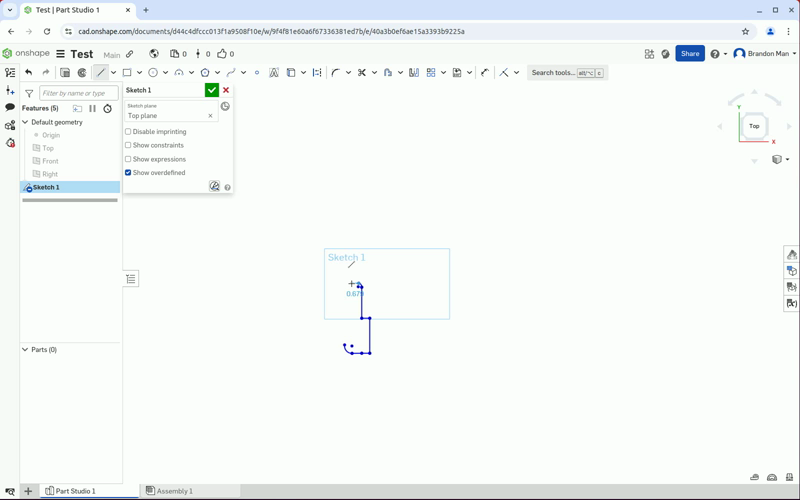
scroll(6)
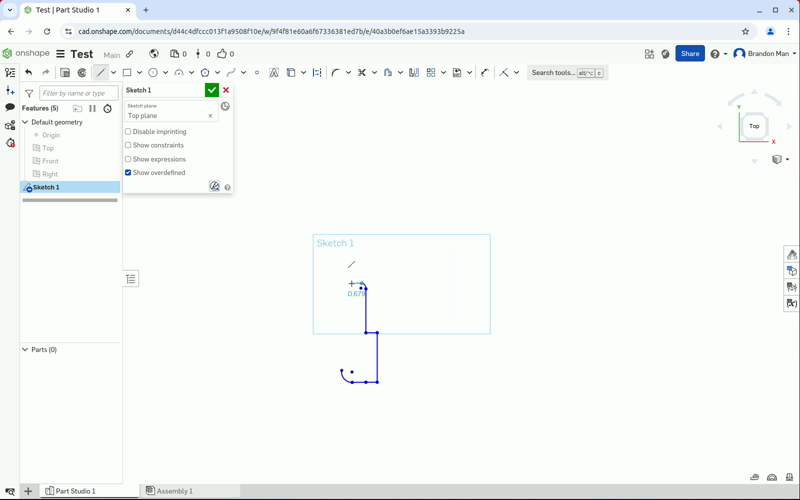
scroll(6)
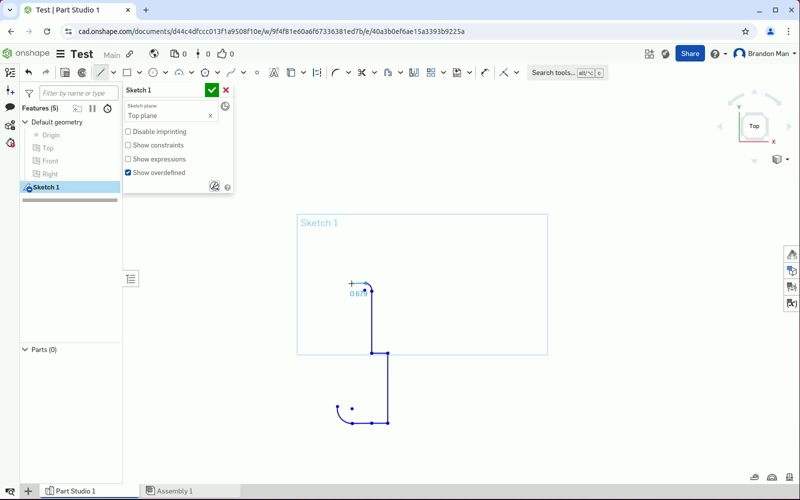
scroll(6)
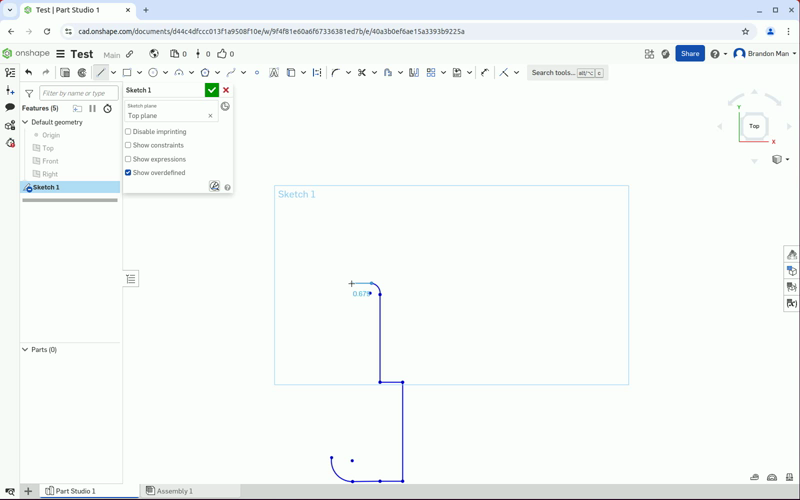
scroll(6)
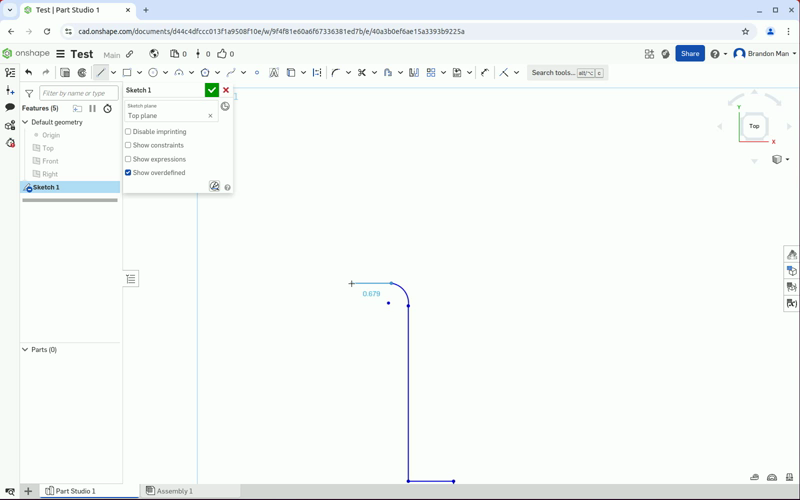
click(351, 283)
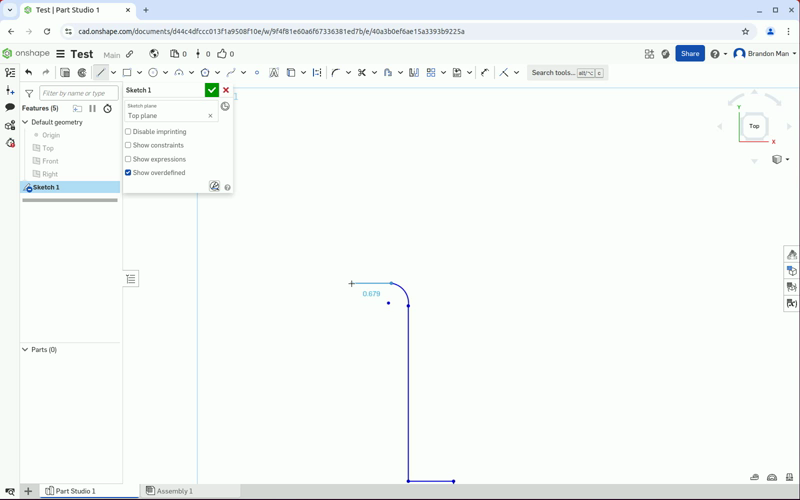
scroll(-6)
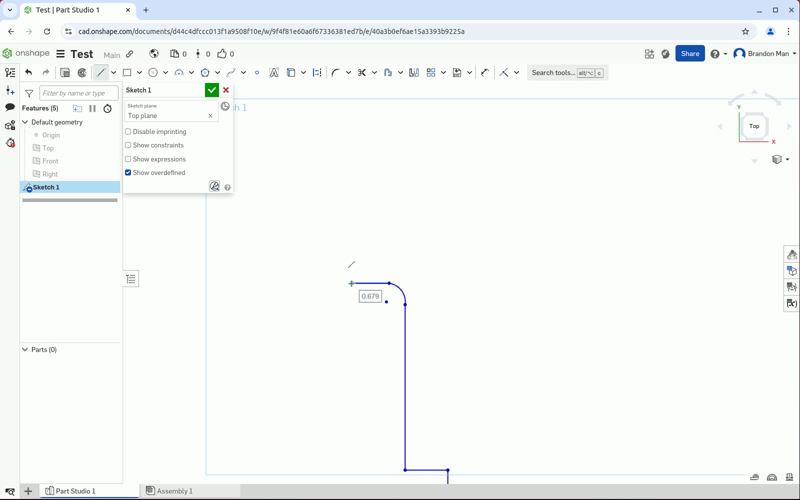
scroll(-6)
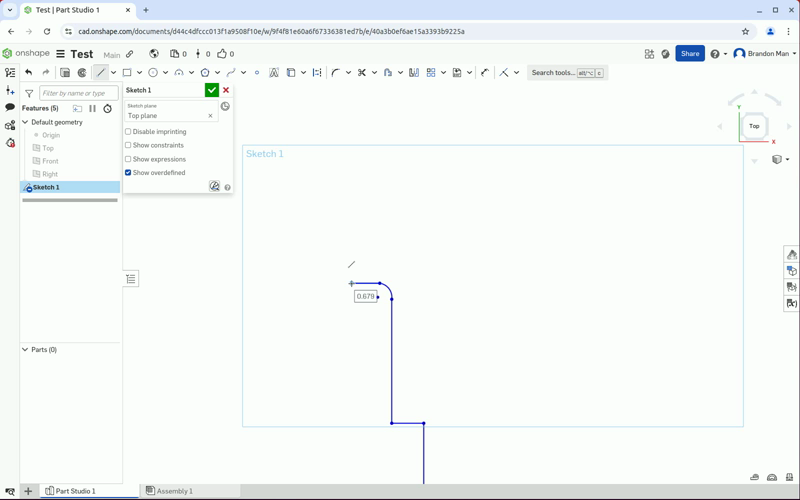
scroll(-6)
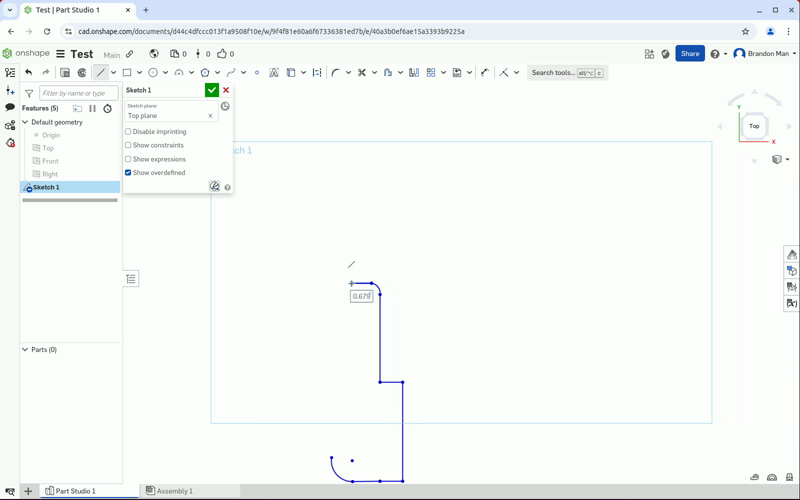
scroll(-6)
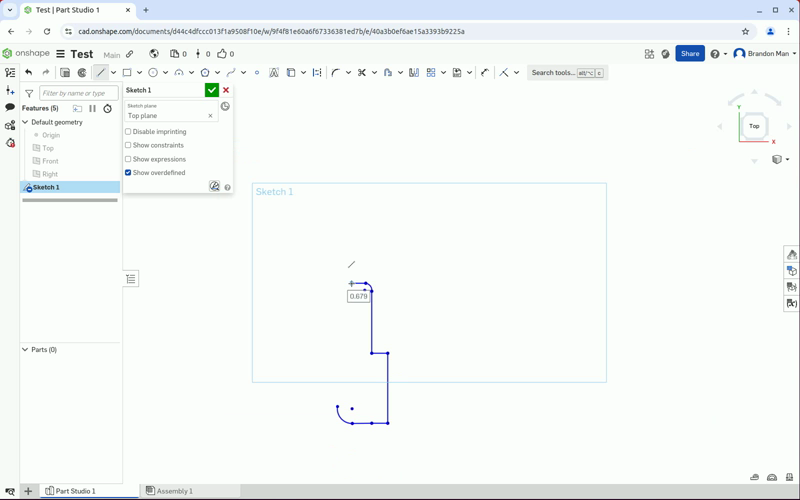
scroll(-6)
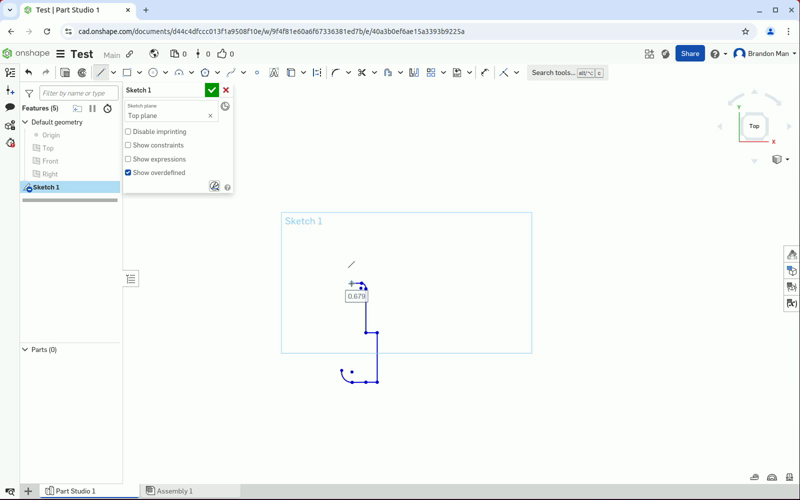
scroll(-6)
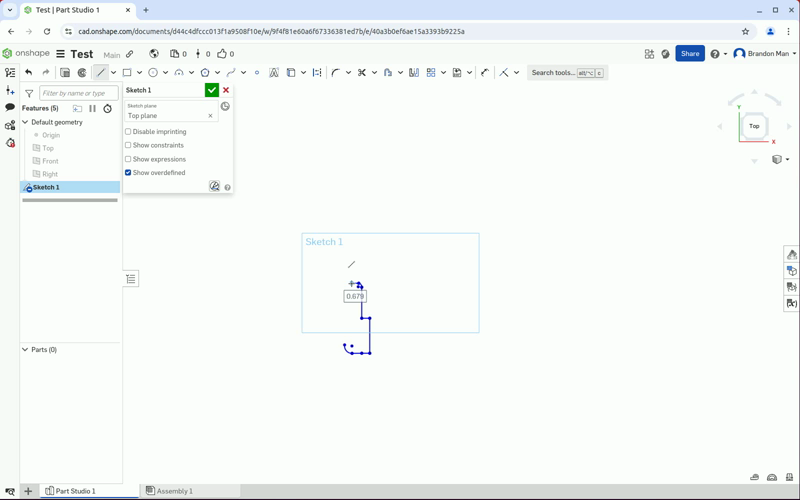
scroll(-6)
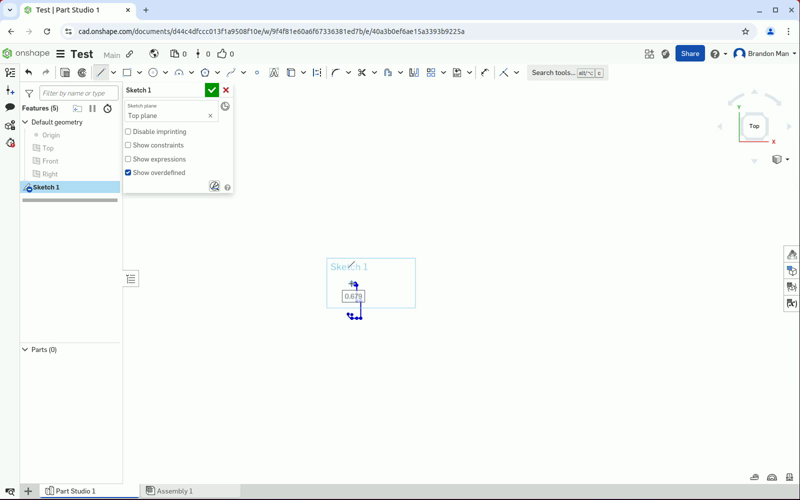
key_up(shift)
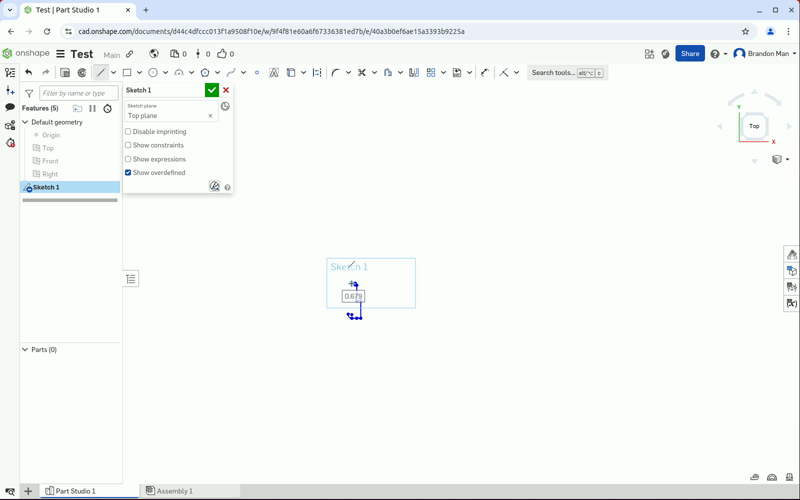
key(esc)
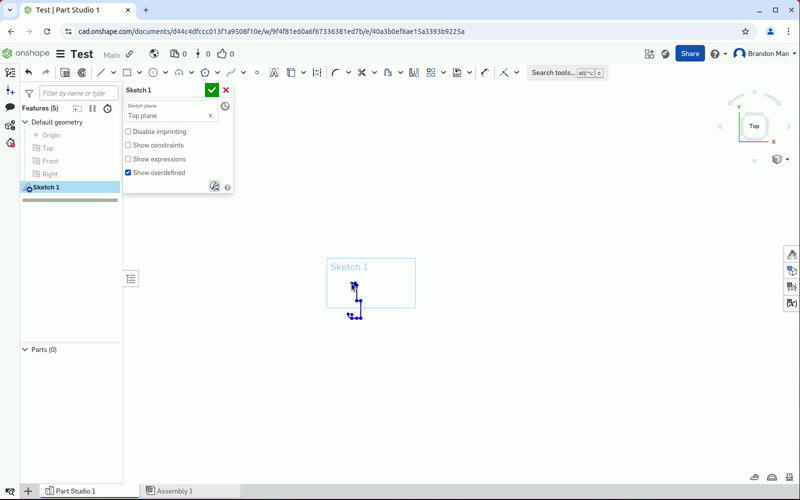
key(a)
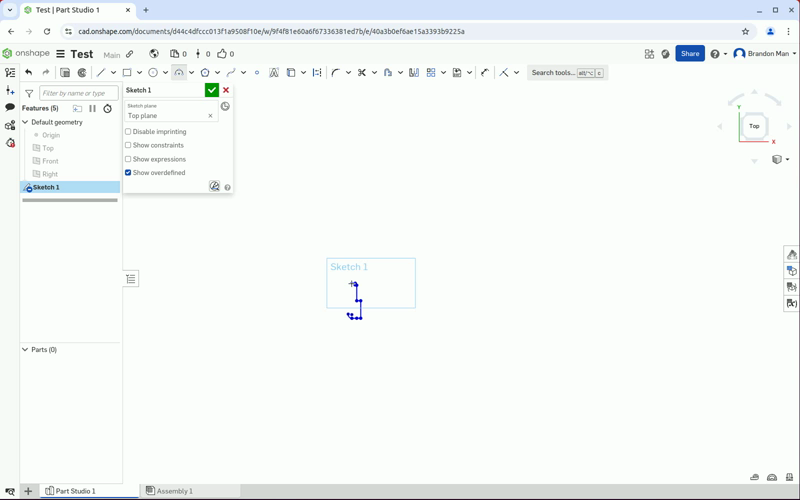
mouse_move(351, 283)
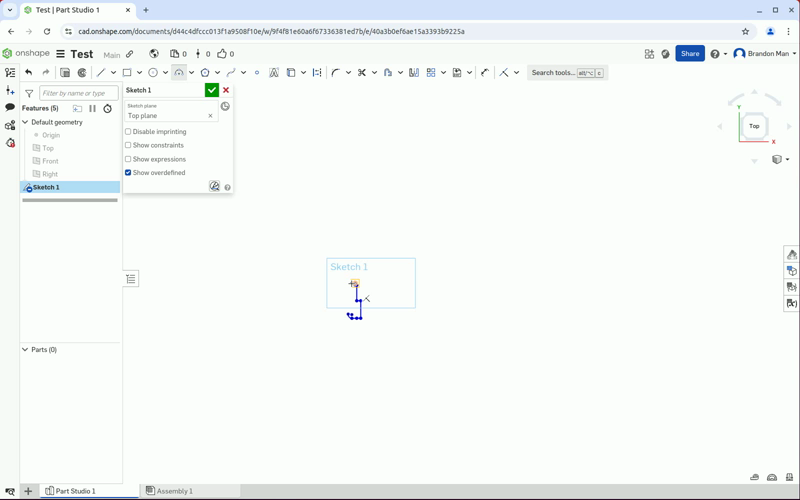
scroll(6)
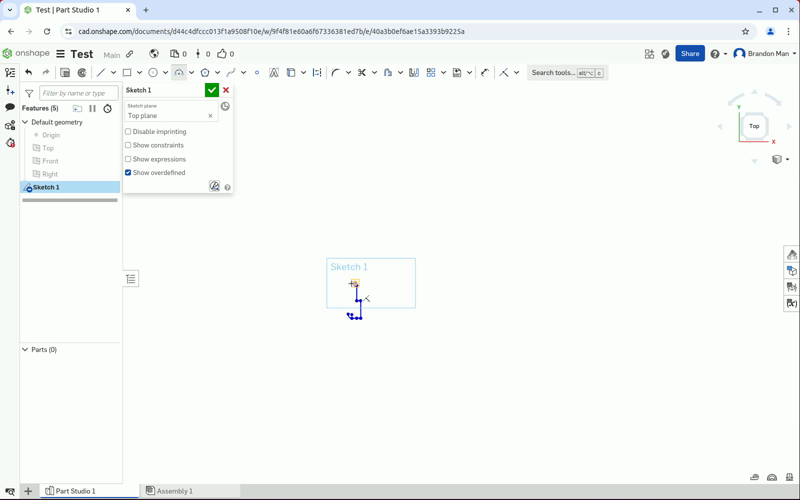
scroll(6)
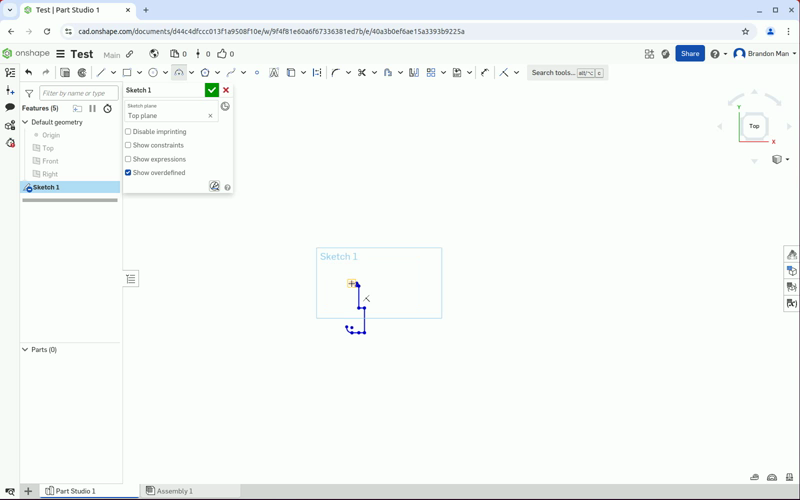
scroll(6)
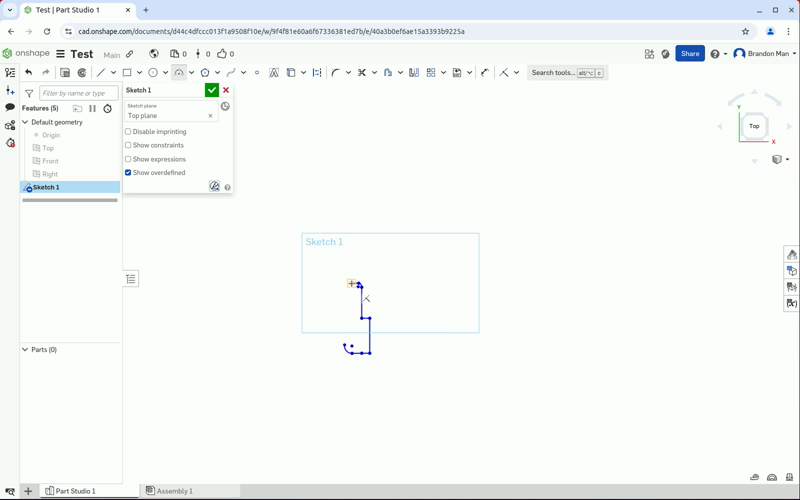
scroll(6)
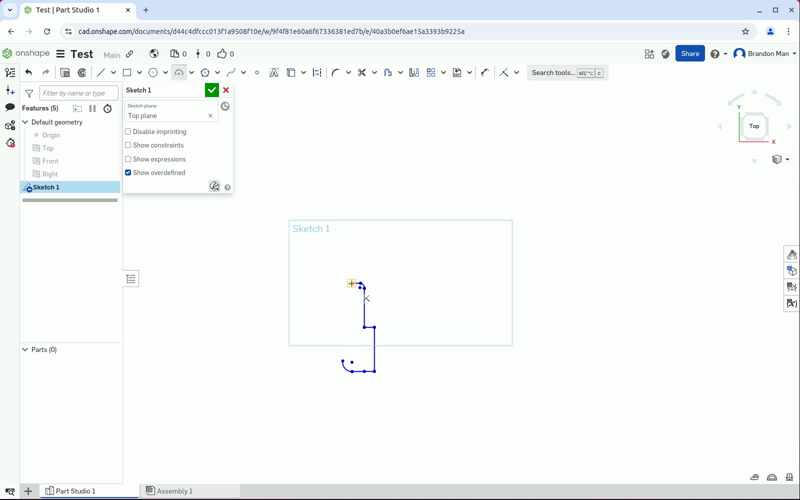
scroll(6)
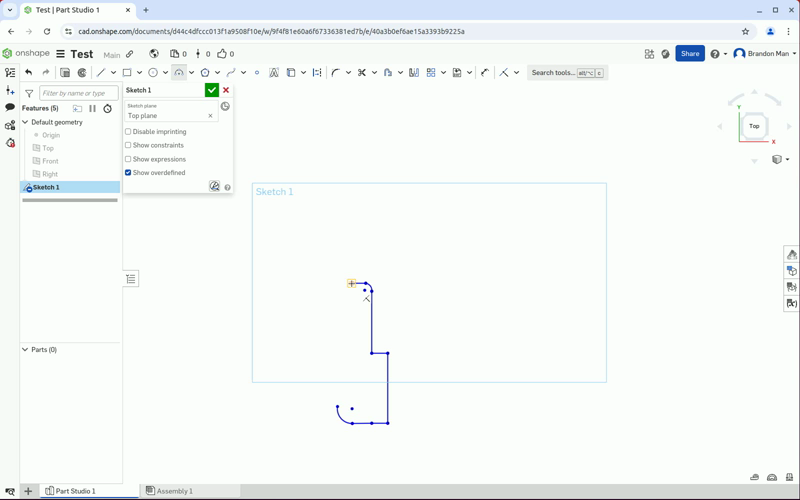
scroll(6)
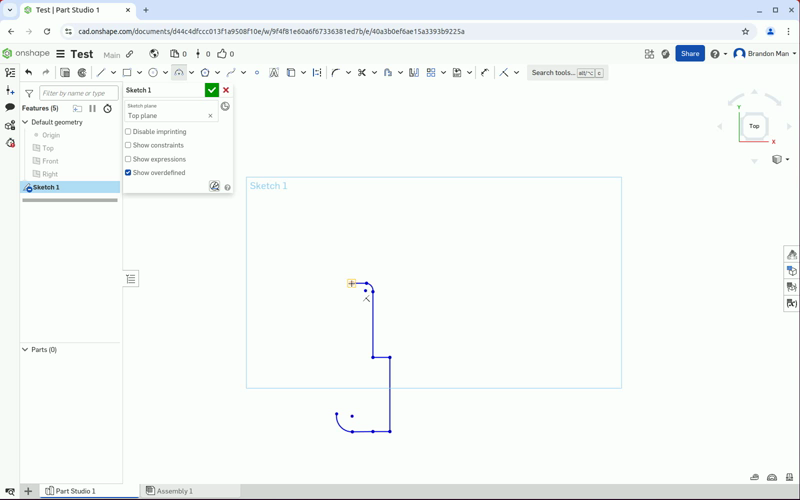
scroll(6)
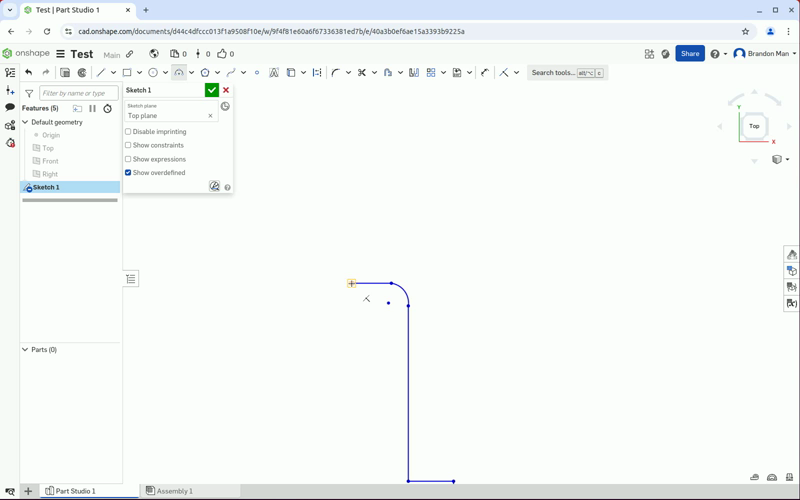
click(351, 283)
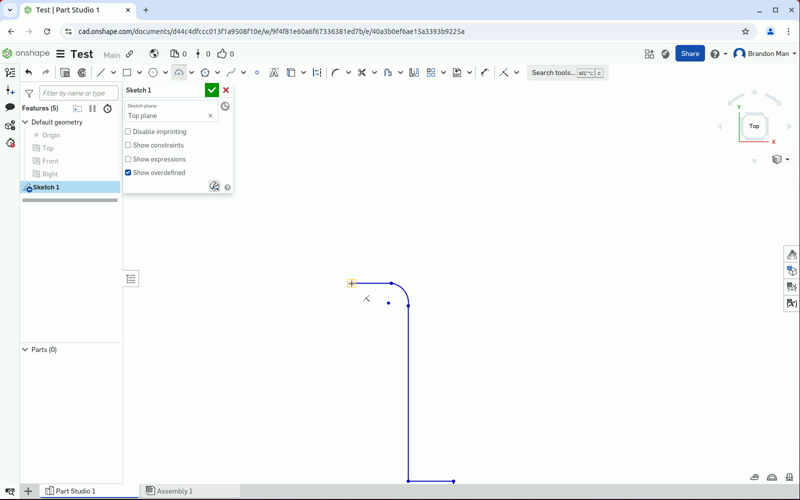
scroll(-6)
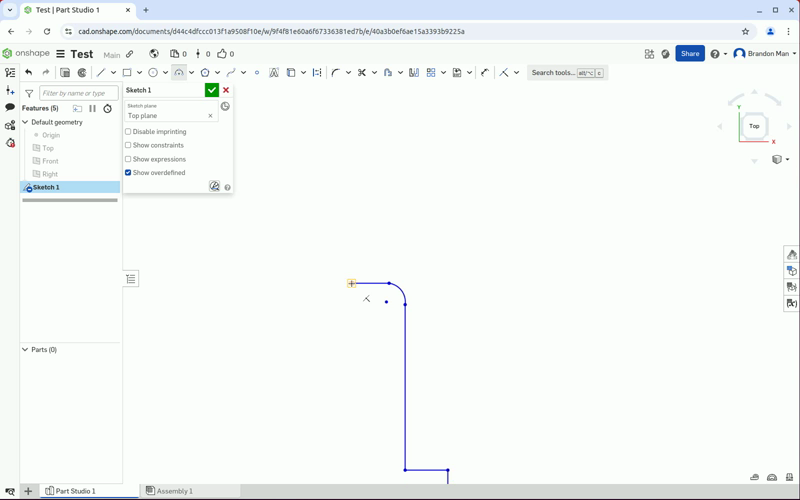
scroll(-6)
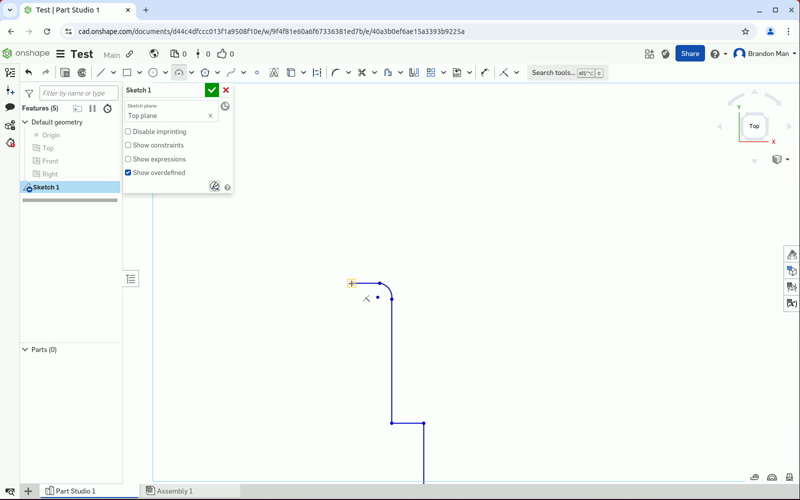
scroll(-6)
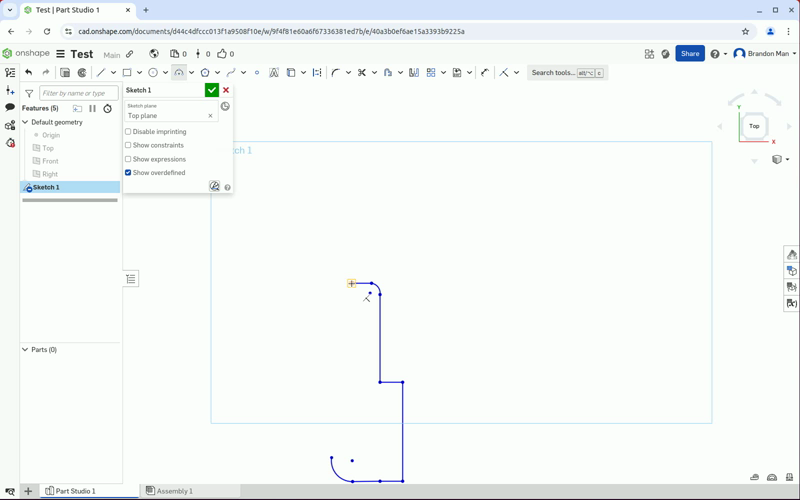
scroll(-6)
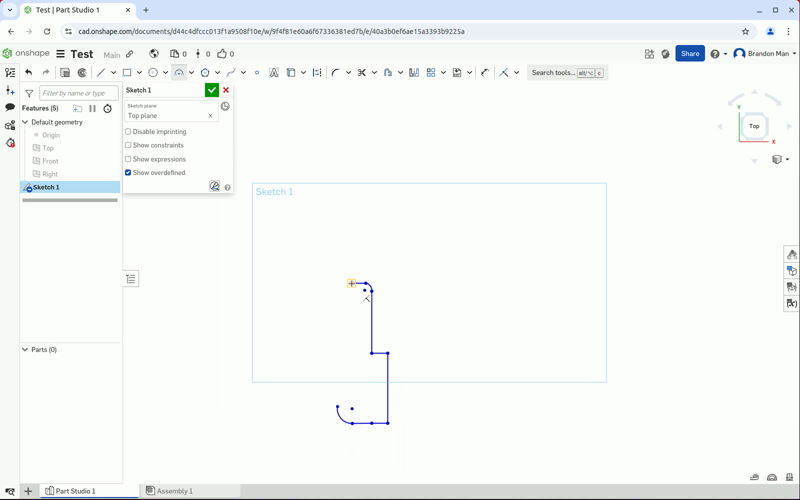
scroll(-6)
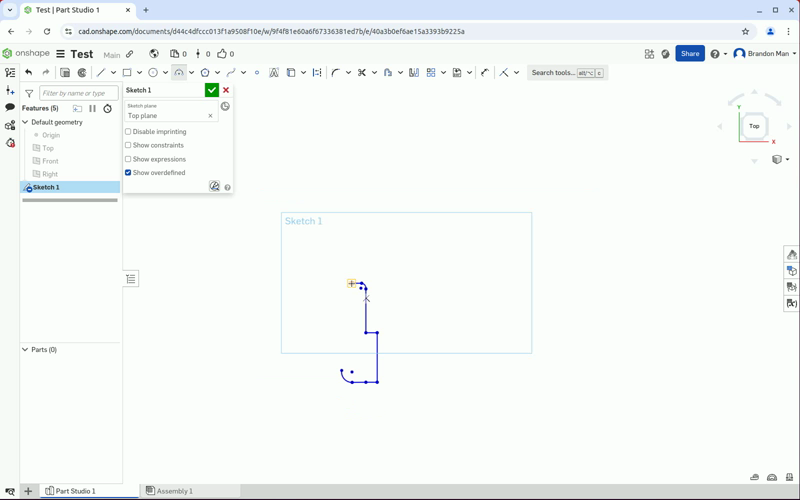
scroll(-6)
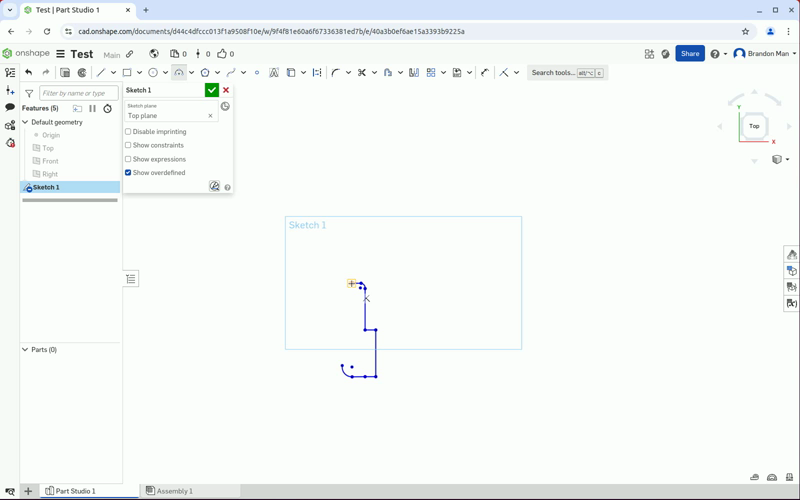
scroll(-6)
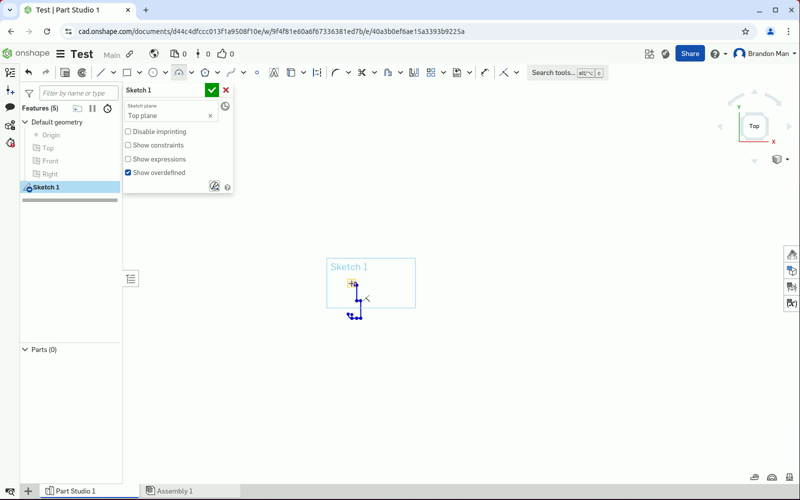
key_down(shift)
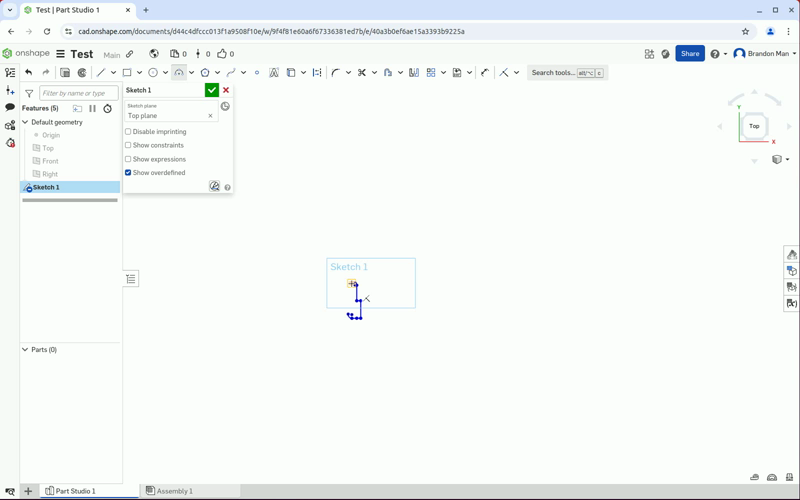
mouse_move(348, 286)
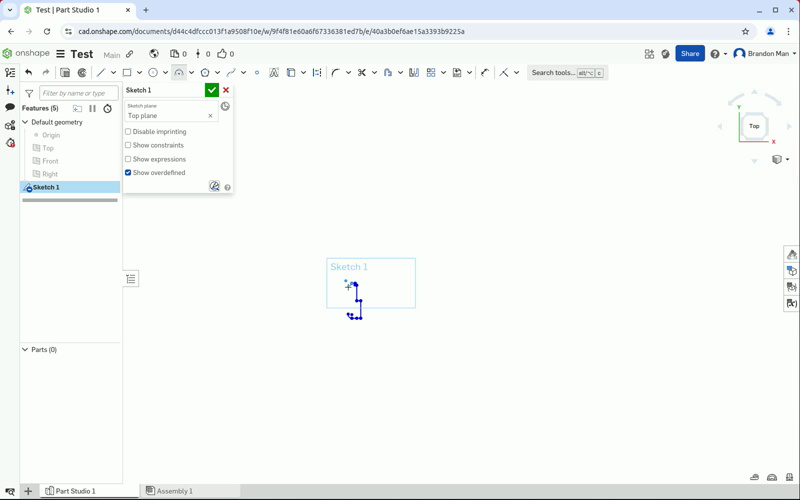
scroll(6)
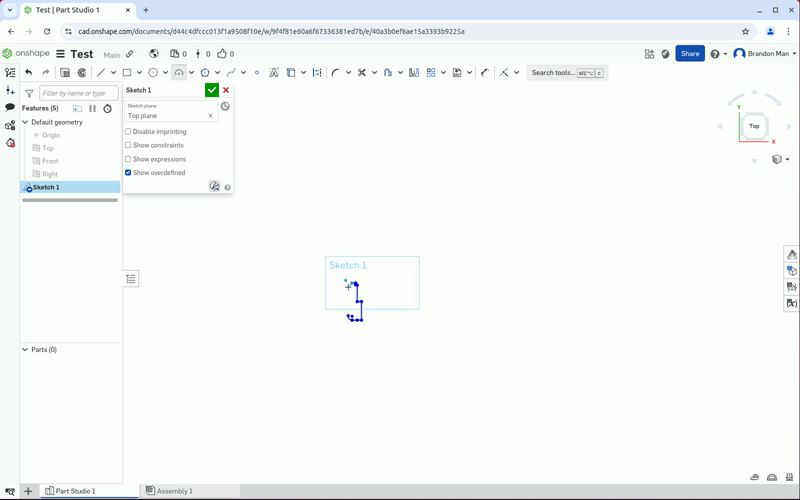
scroll(6)
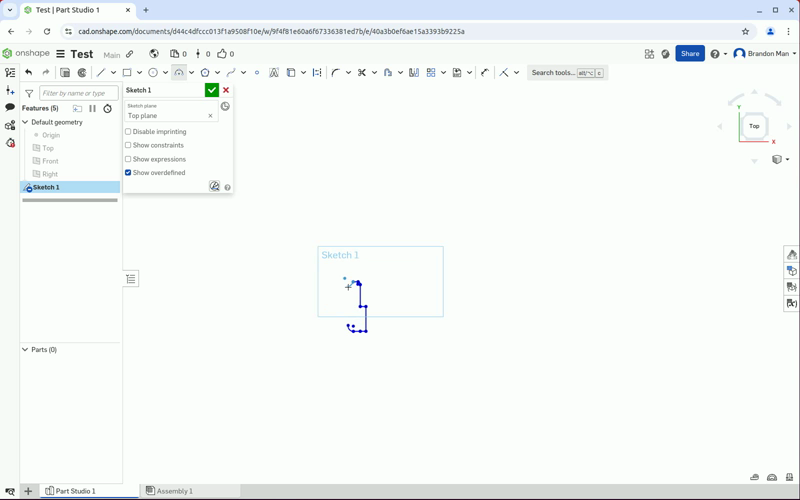
scroll(6)
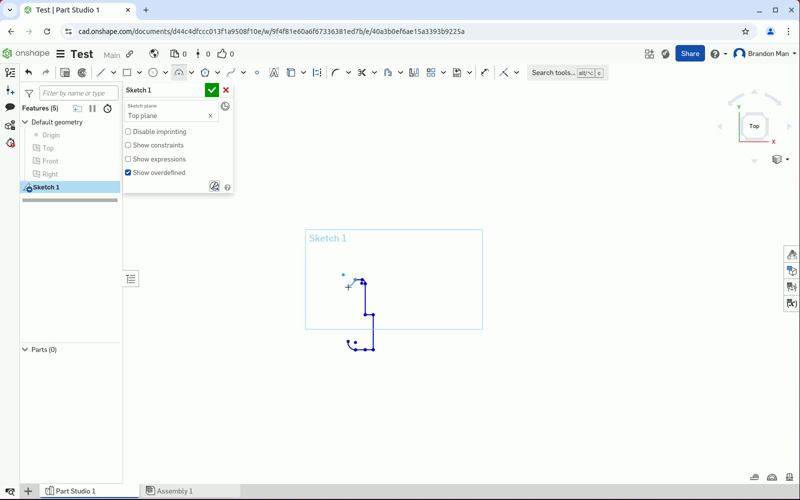
scroll(6)
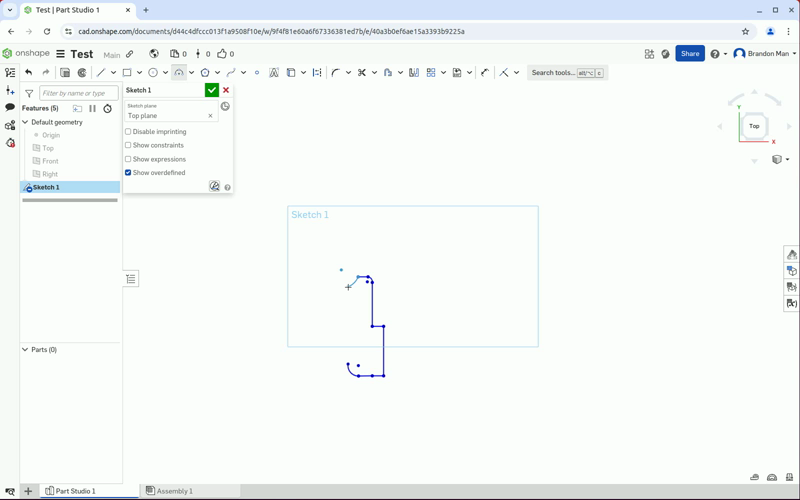
scroll(6)
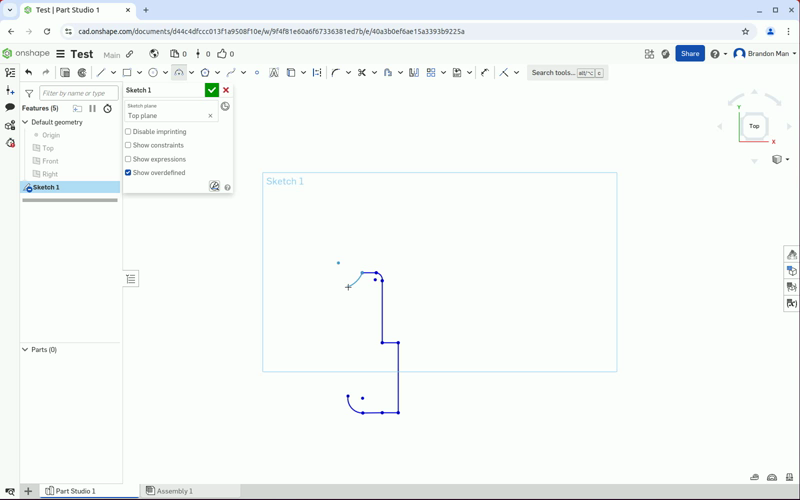
scroll(6)
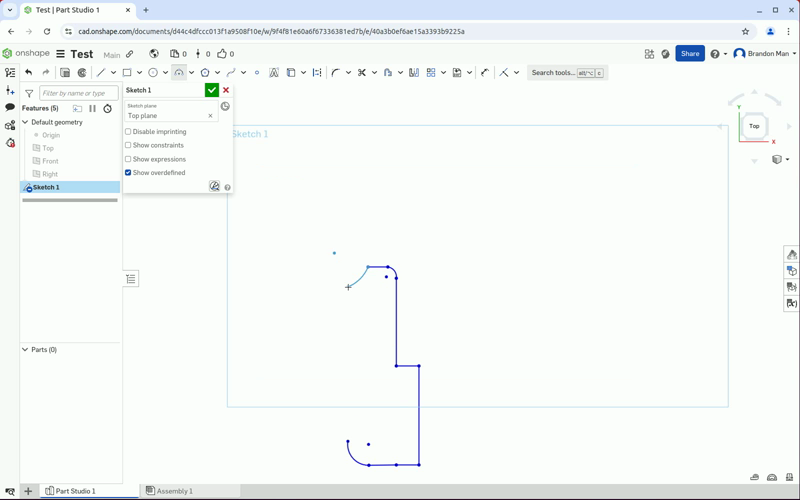
scroll(6)
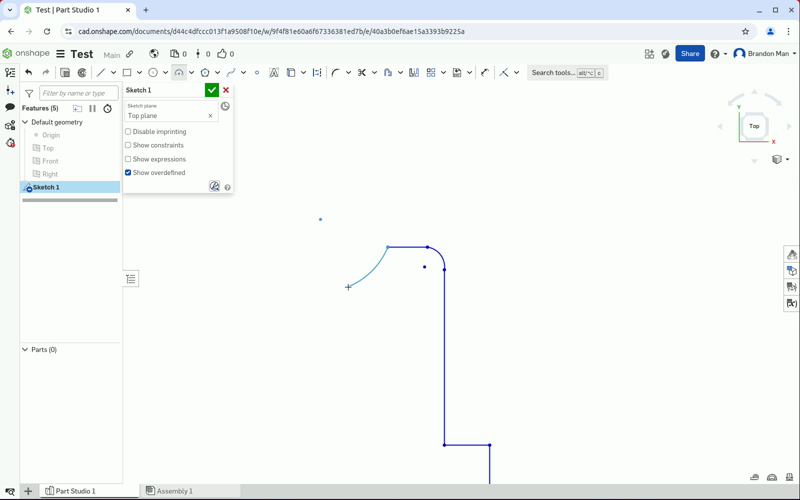
click(348, 286)
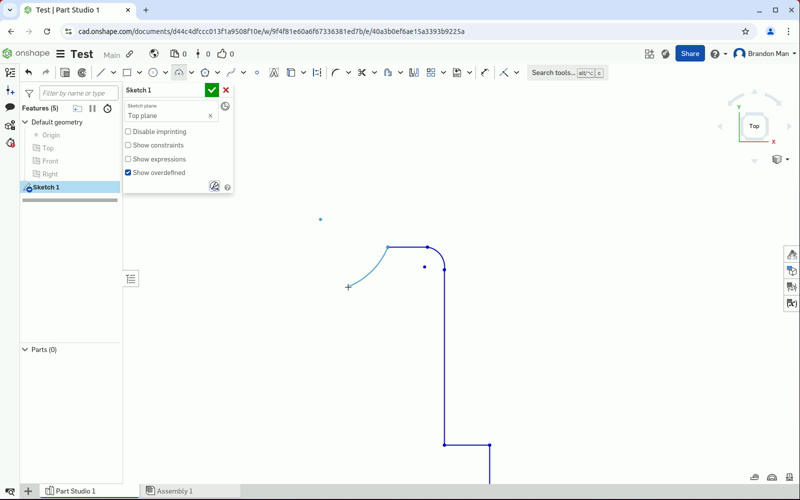
scroll(-6)
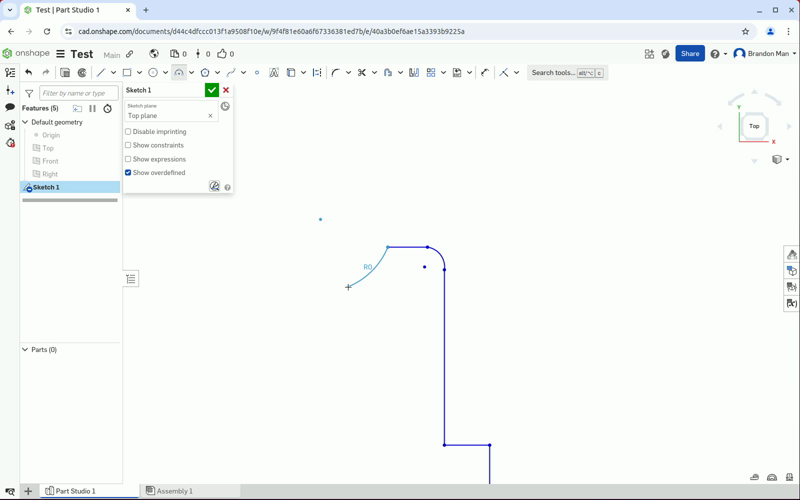
scroll(-6)
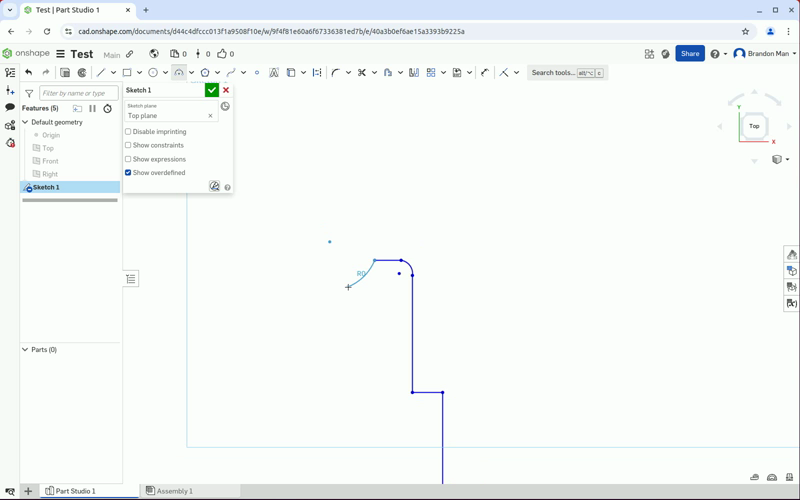
scroll(-6)
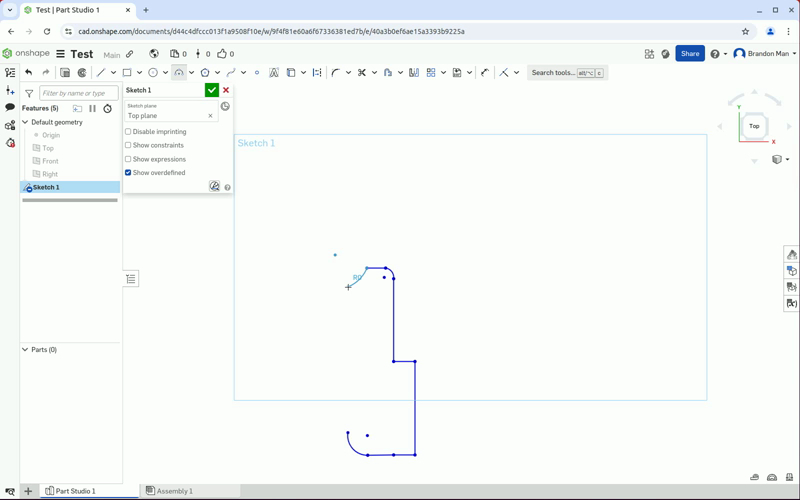
scroll(-6)
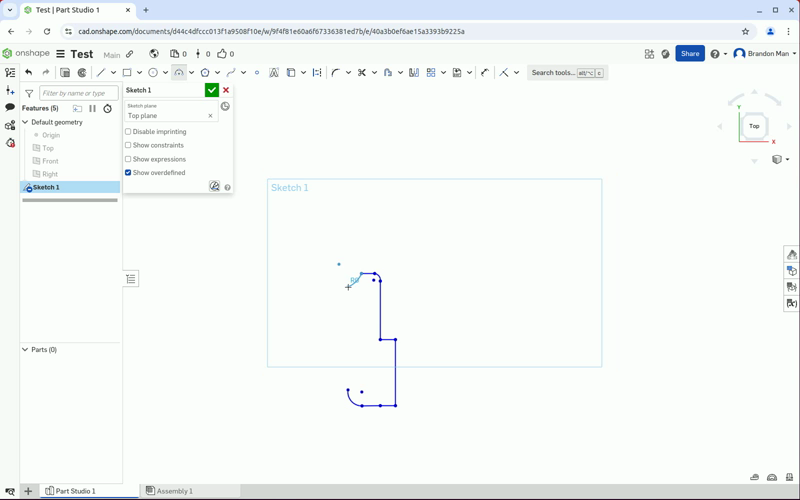
scroll(-6)
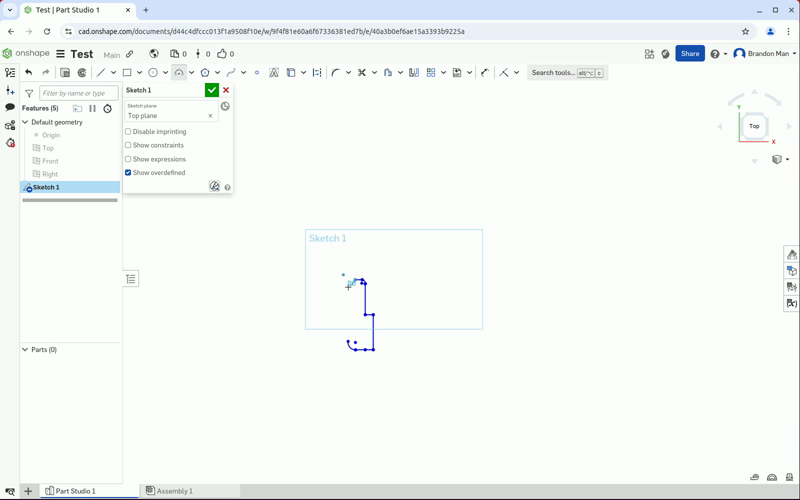
scroll(-6)
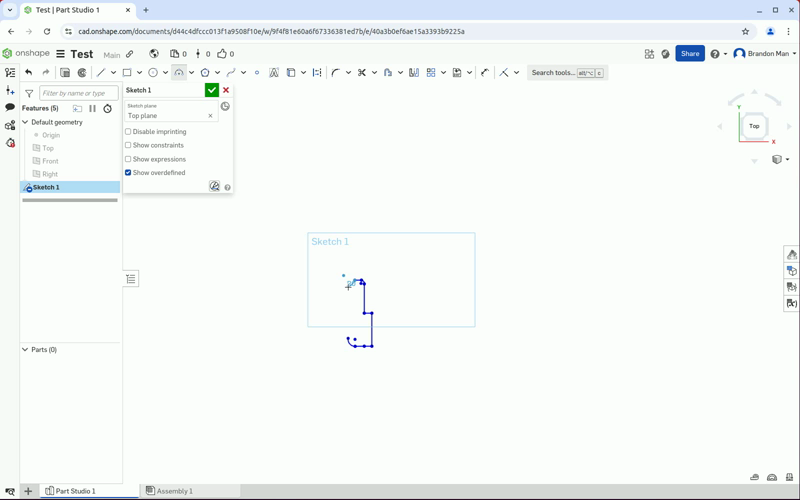
scroll(-6)
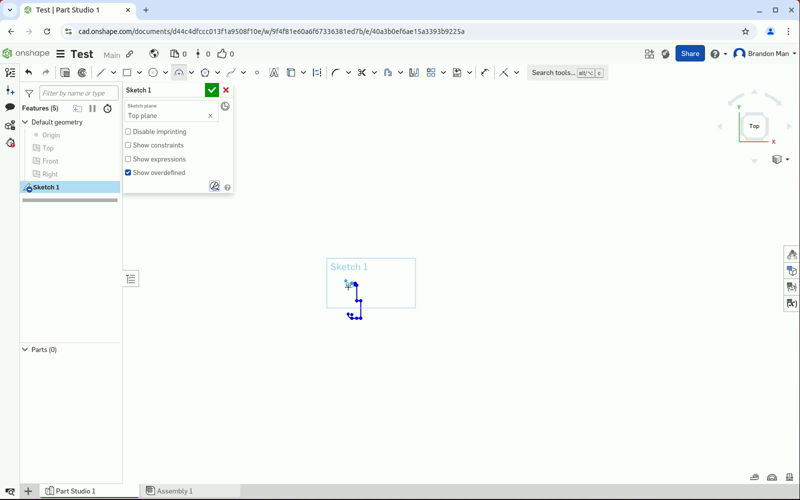
mouse_move(349, 284)
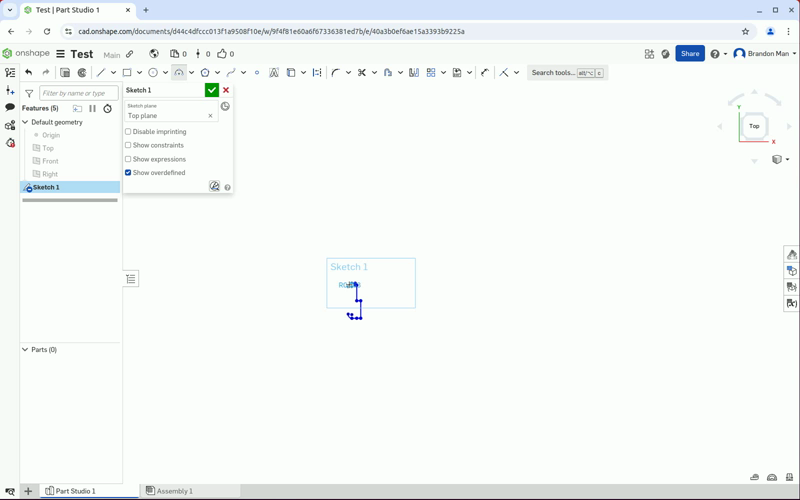
scroll(6)
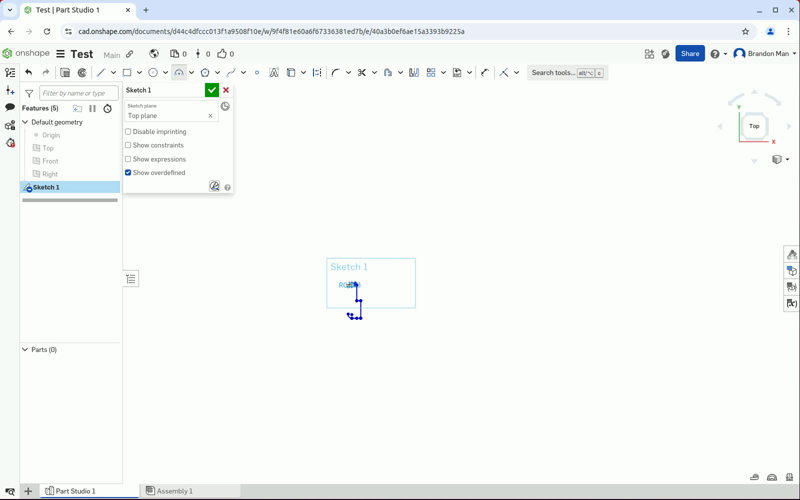
scroll(6)
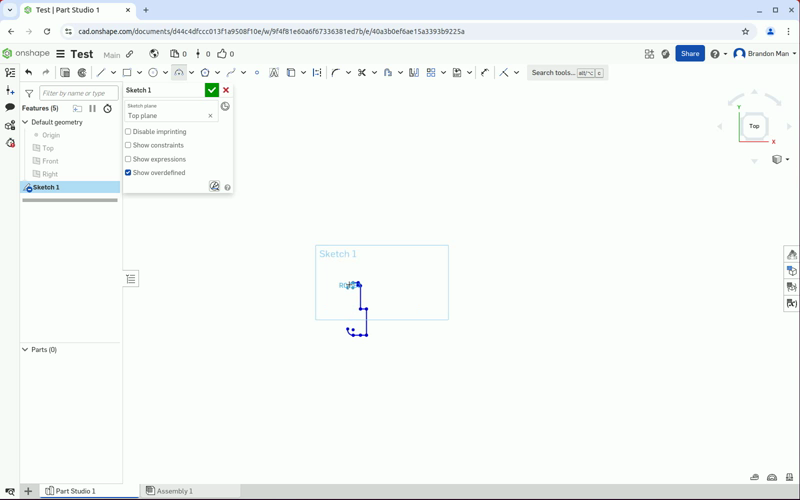
scroll(6)
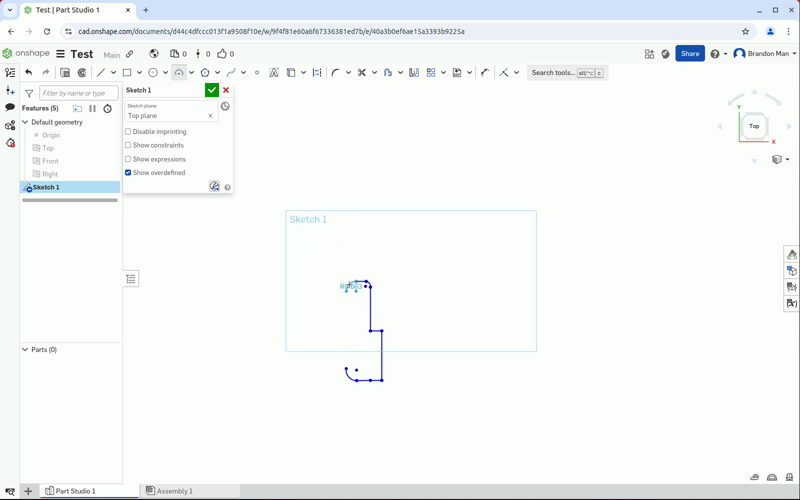
scroll(6)
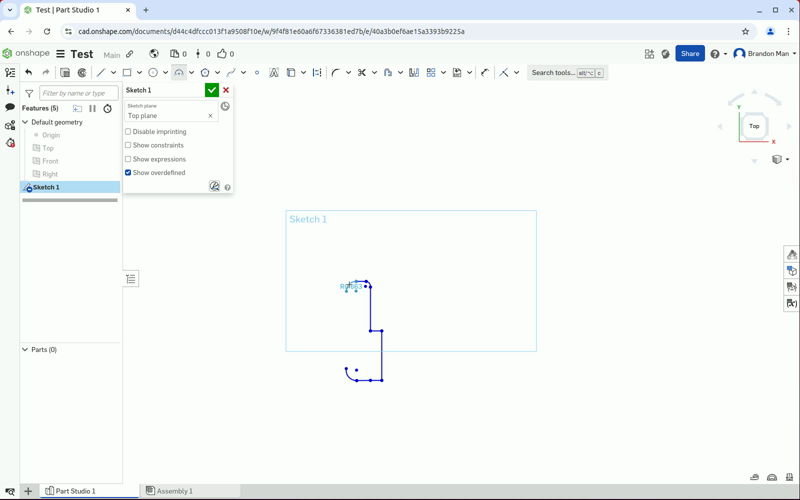
scroll(6)
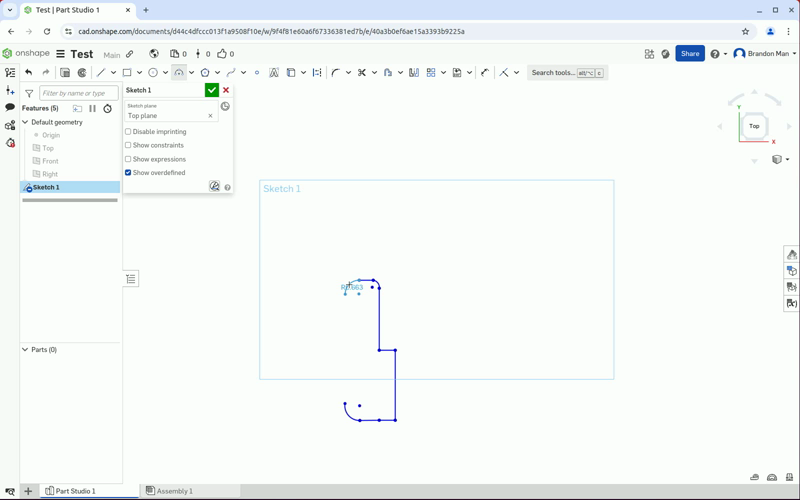
scroll(6)
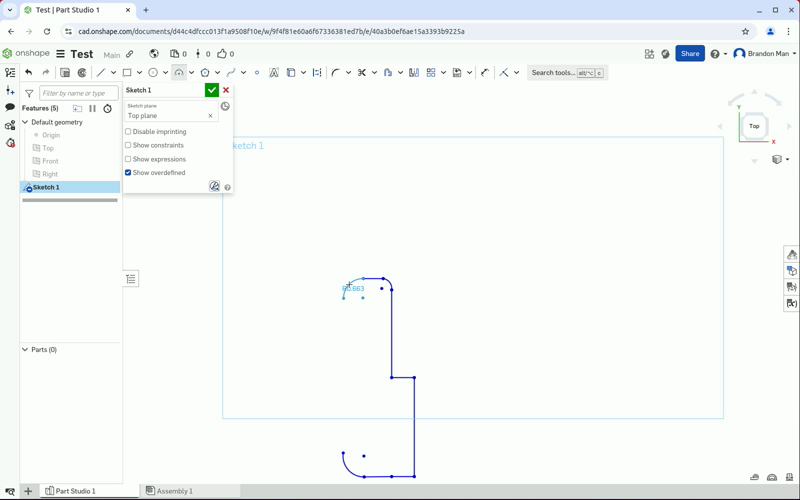
scroll(6)
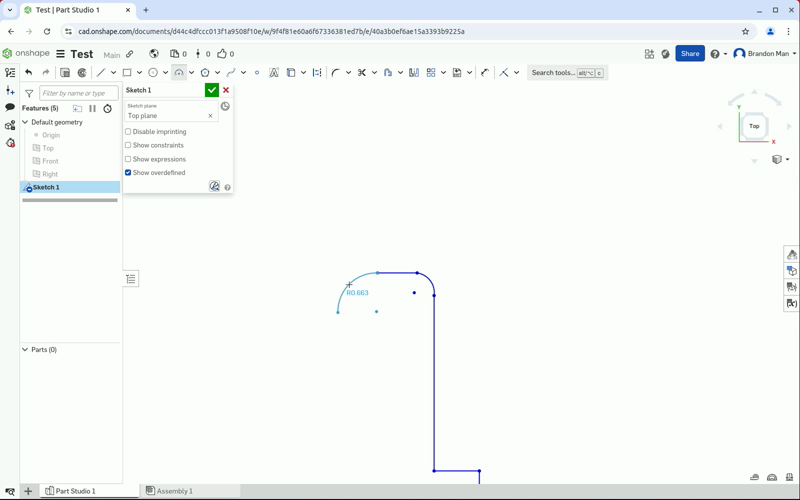
click(349, 284)
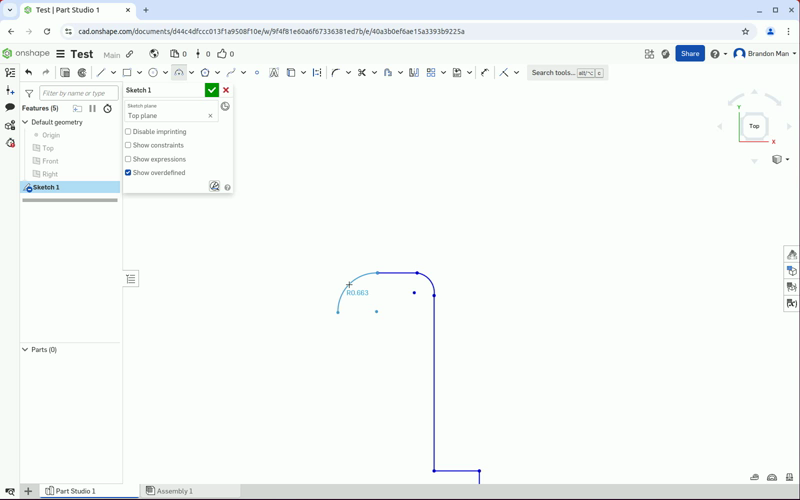
scroll(-6)
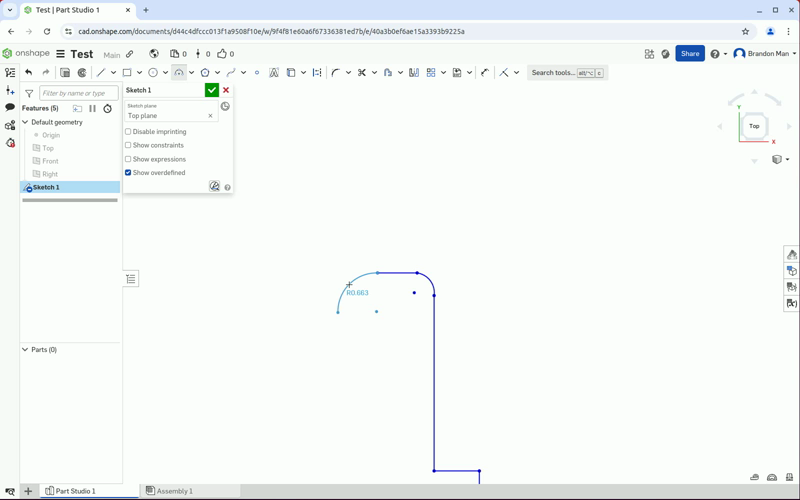
scroll(-6)
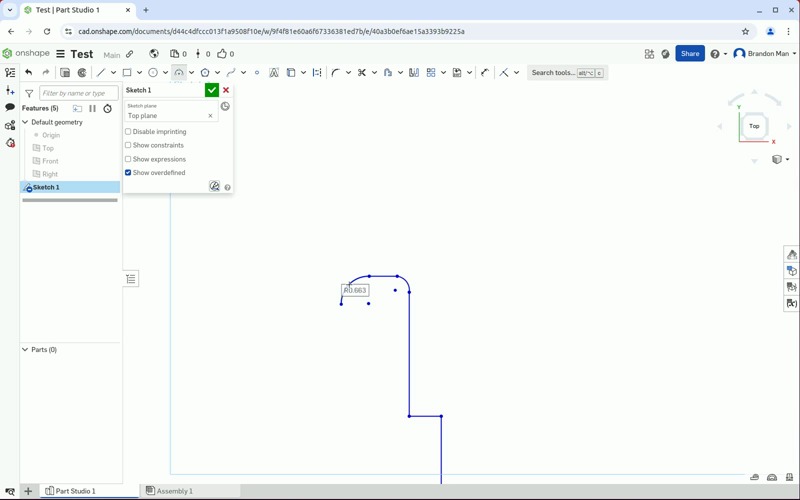
scroll(-6)
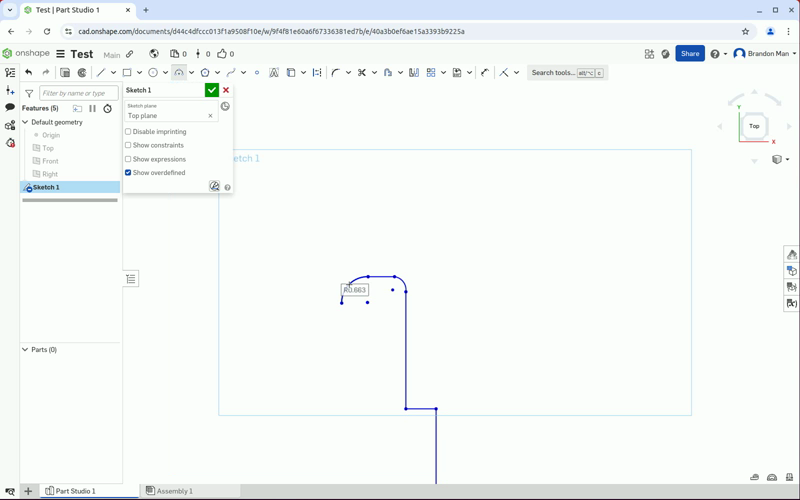
scroll(-6)
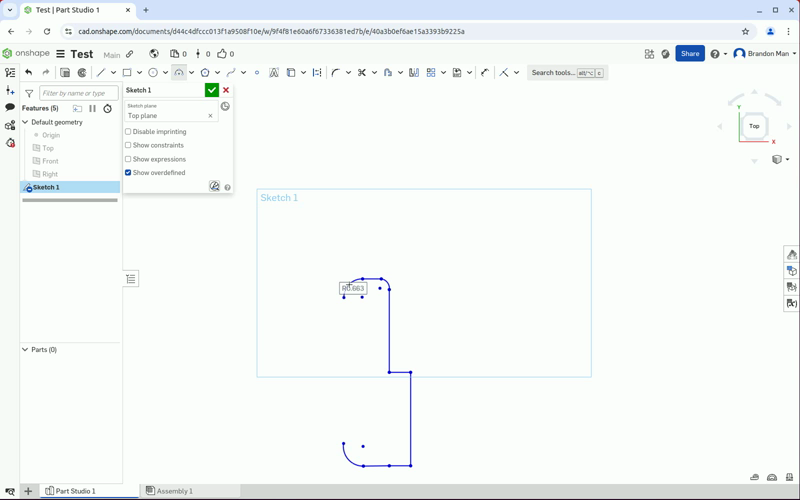
scroll(-6)
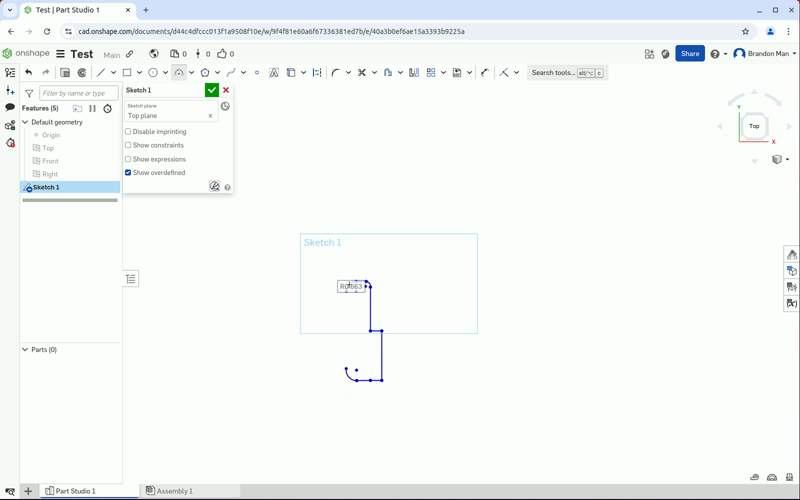
scroll(-6)
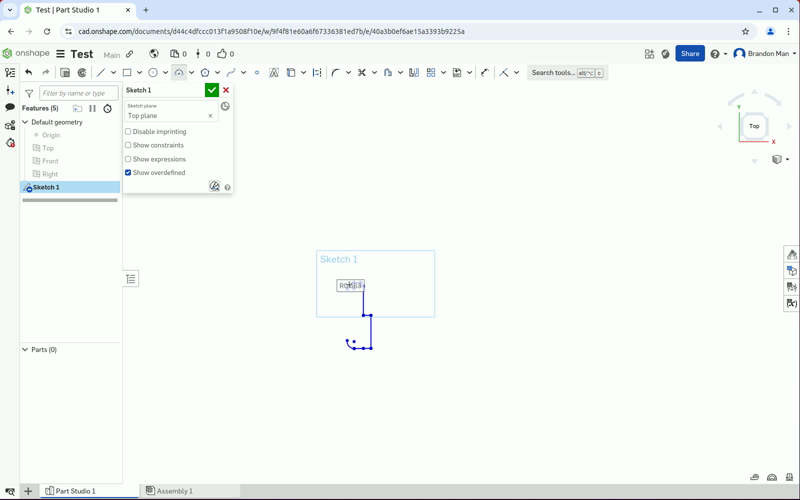
scroll(-6)
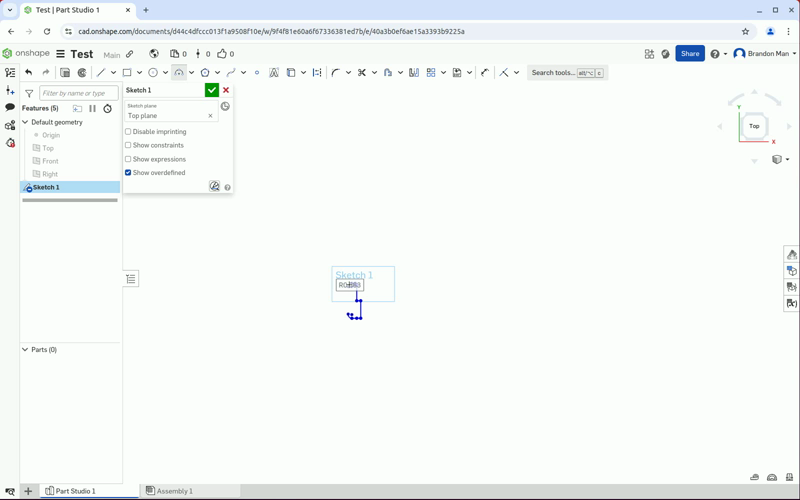
key_up(shift)
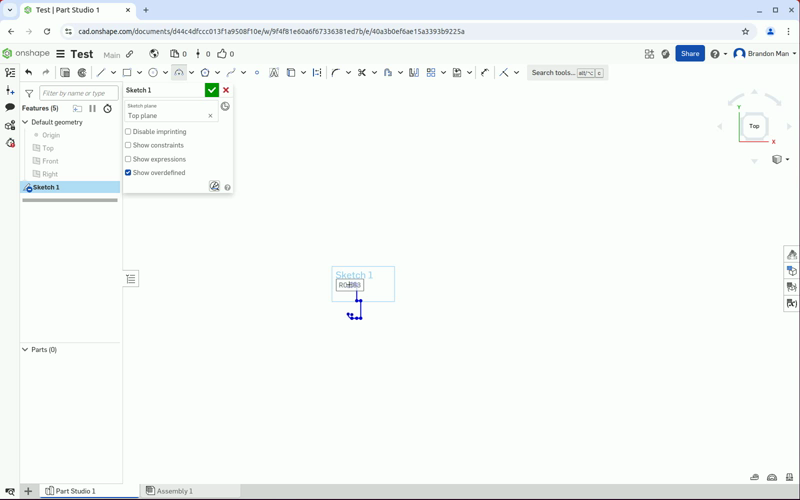
key(esc)
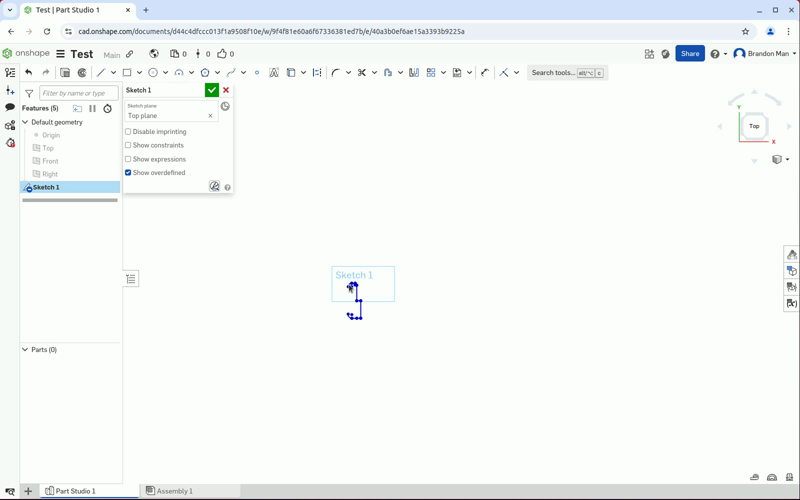
key(l)
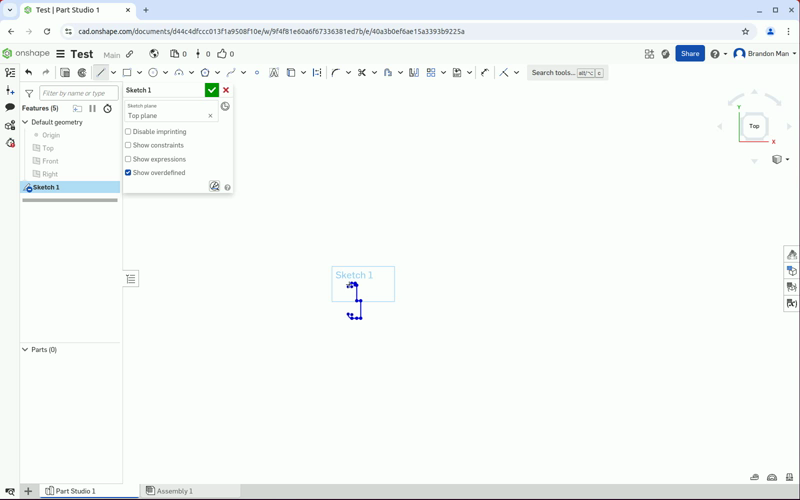
mouse_move(348, 286)
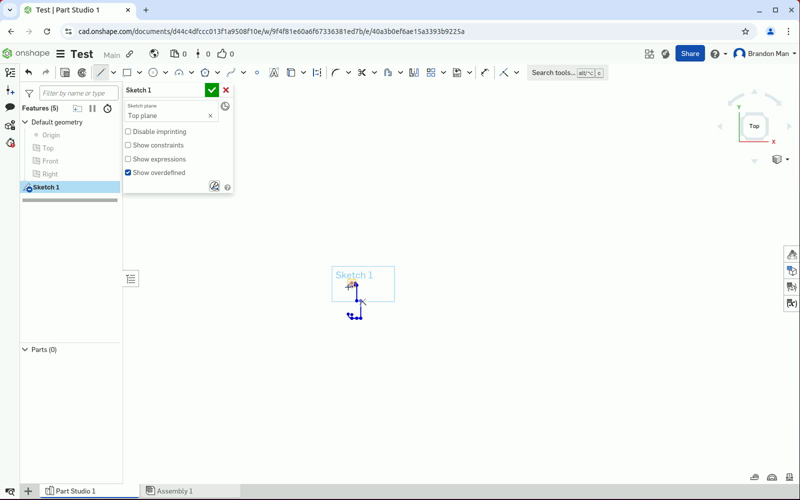
scroll(6)
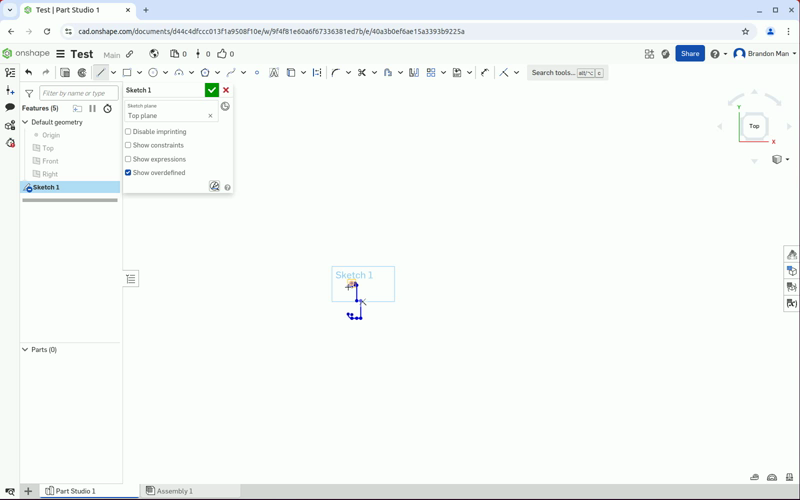
scroll(6)
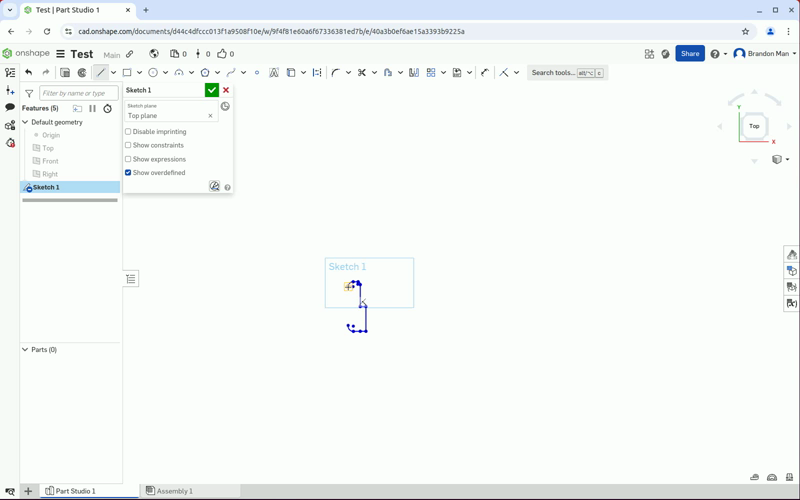
scroll(6)
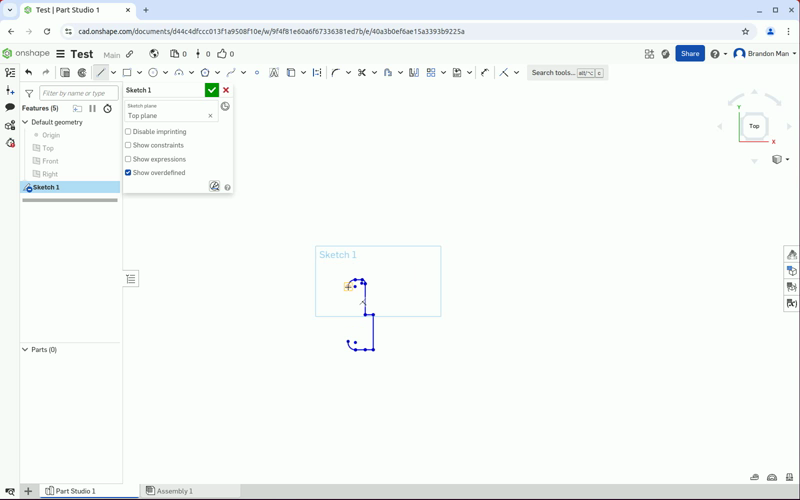
scroll(6)
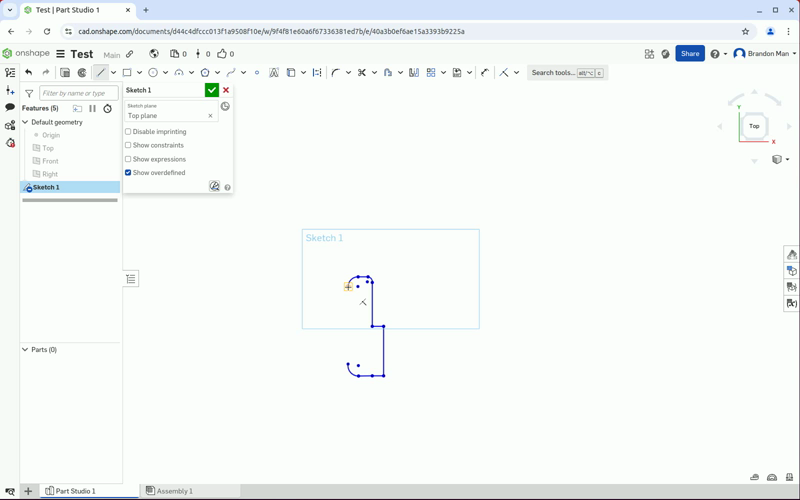
scroll(6)
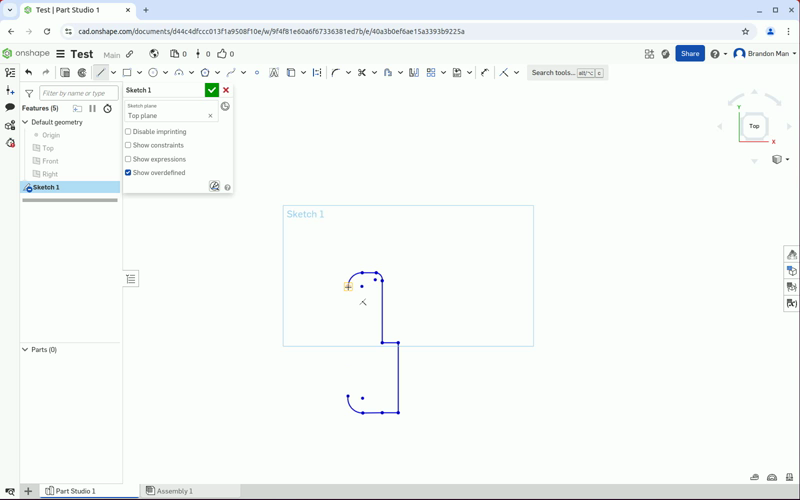
scroll(6)
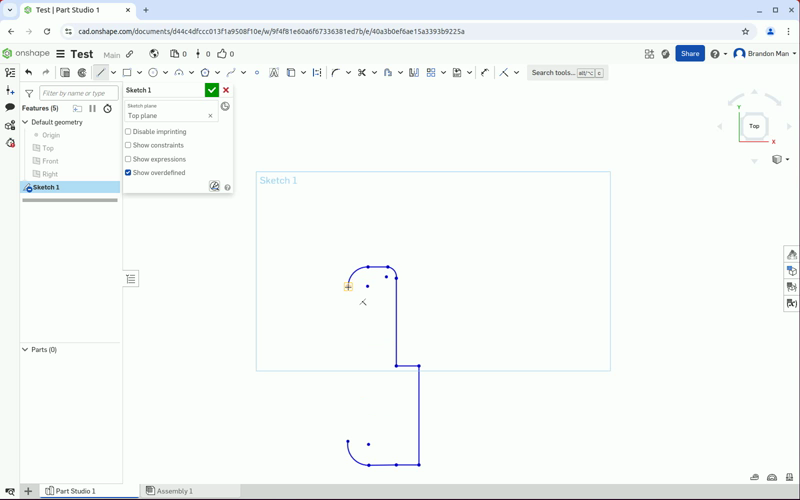
scroll(6)
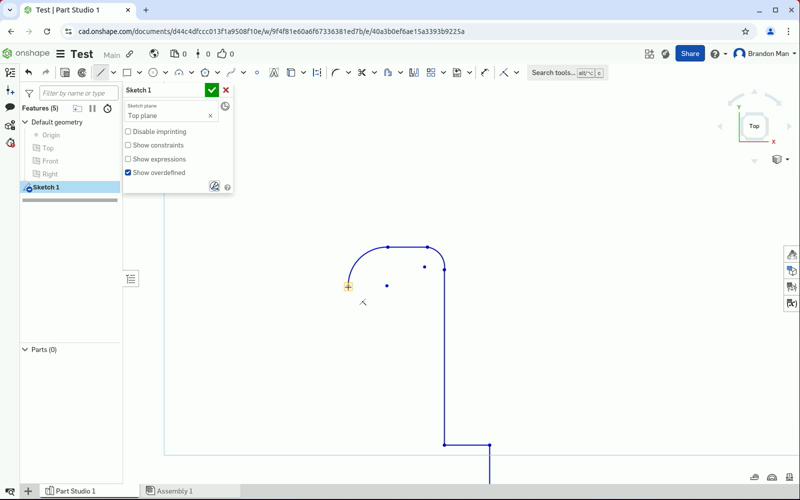
click(348, 286)
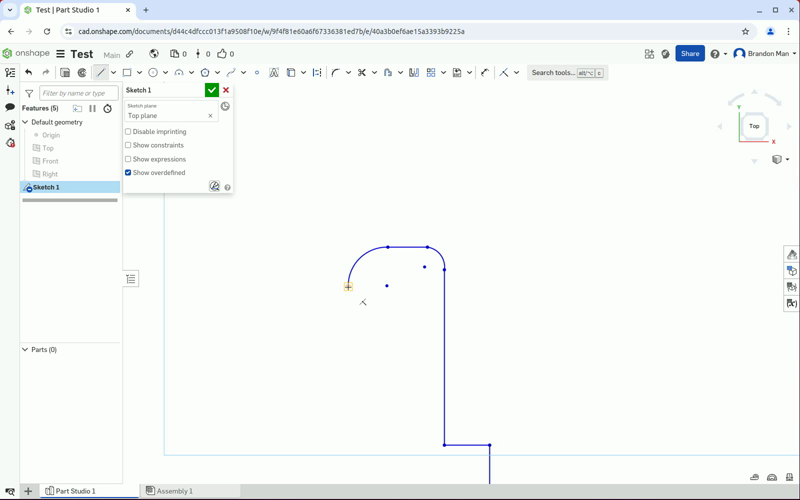
scroll(-6)
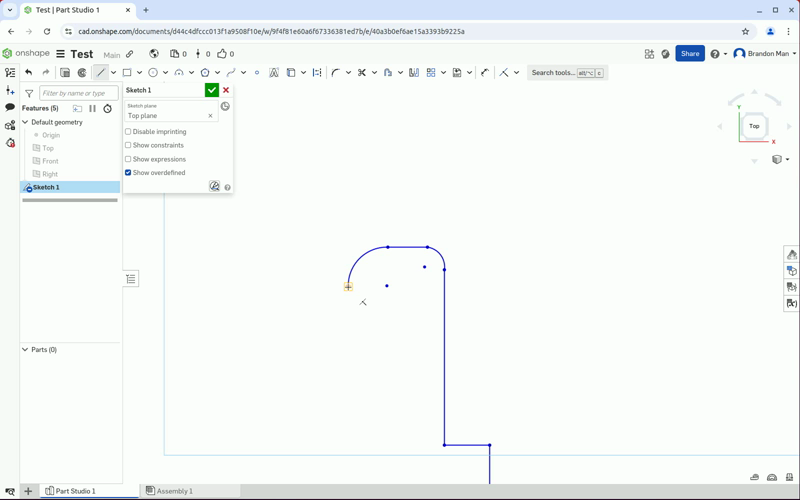
scroll(-6)
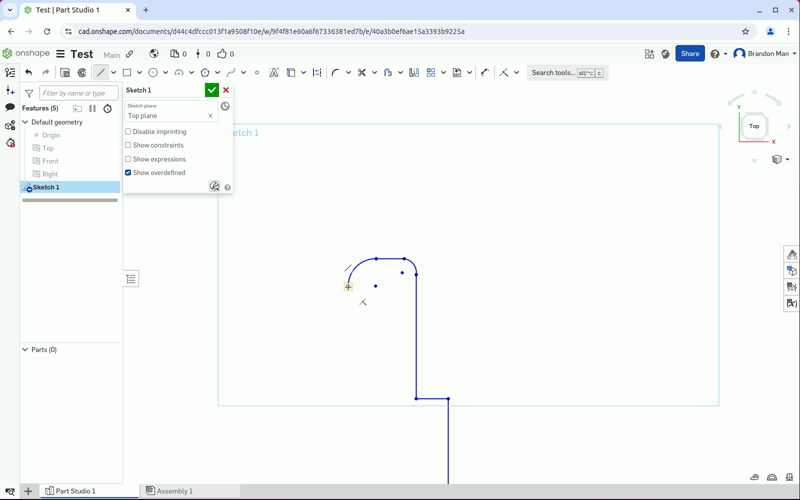
scroll(-6)
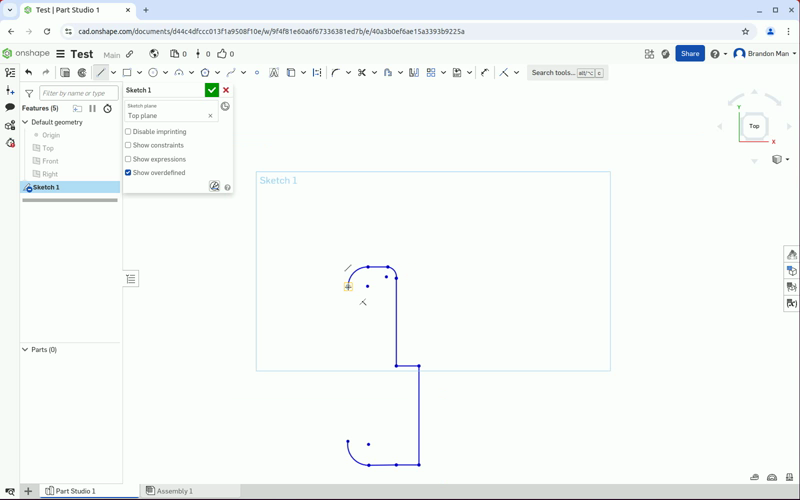
scroll(-6)
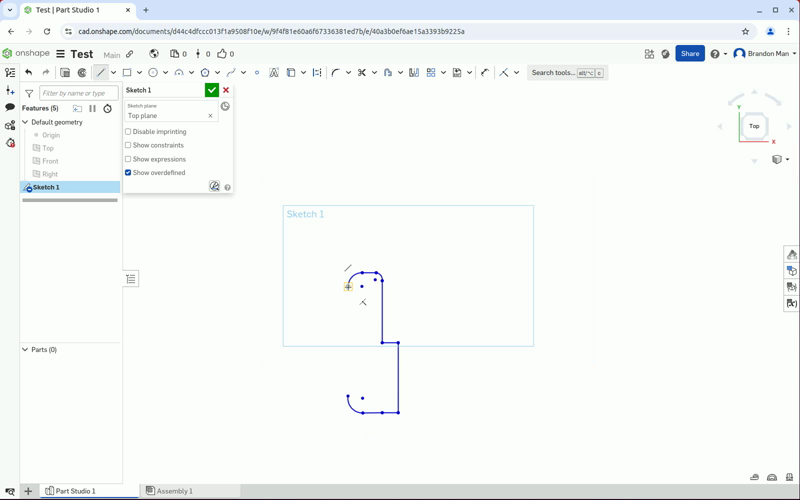
scroll(-6)
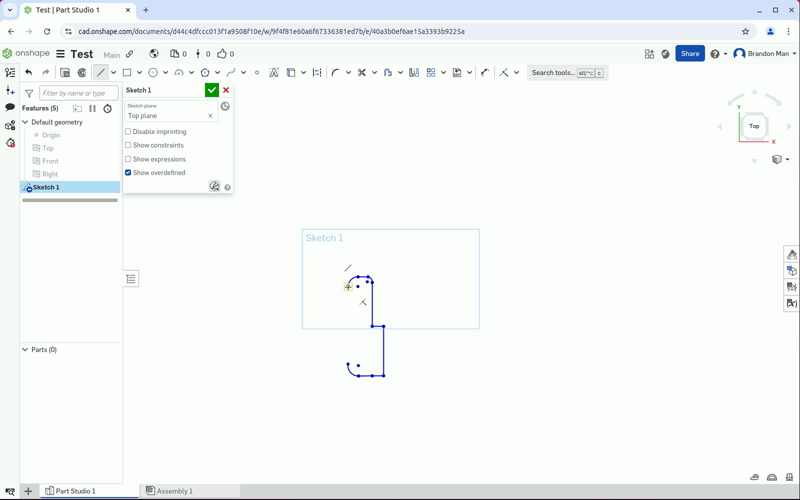
scroll(-6)
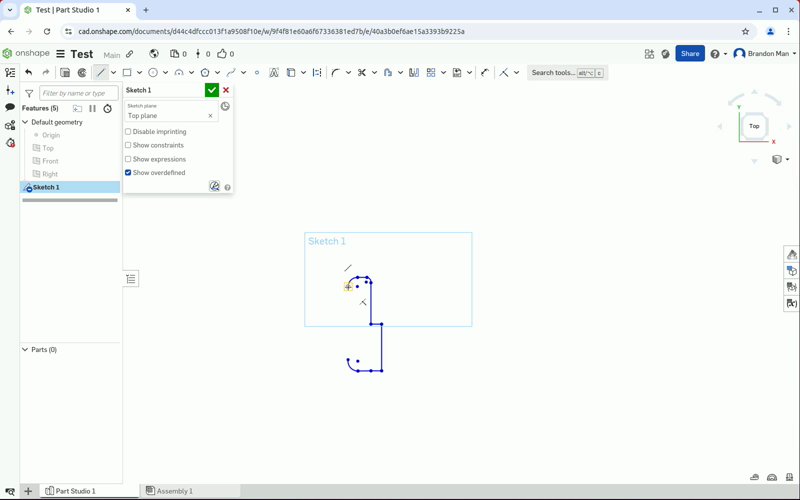
scroll(-6)
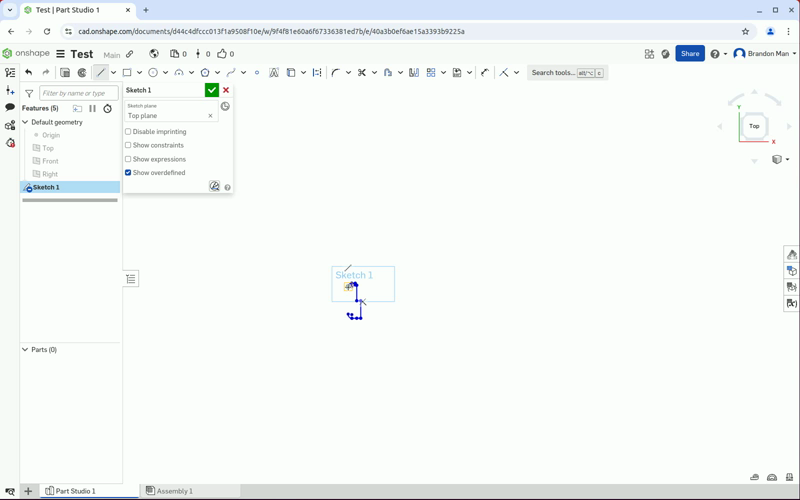
mouse_move(378, 286)
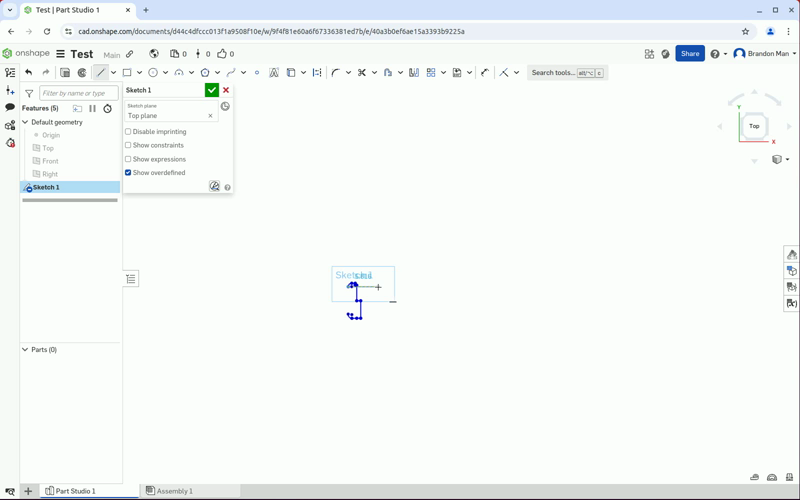
key_down(shift)
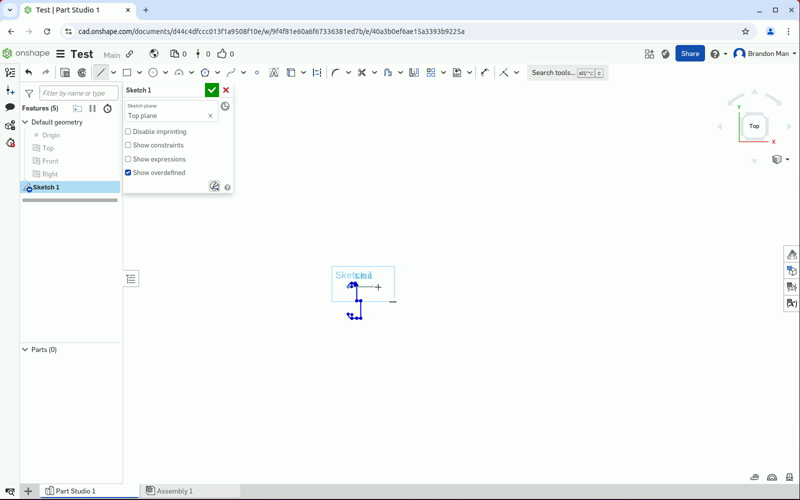
mouse_move(348, 314)
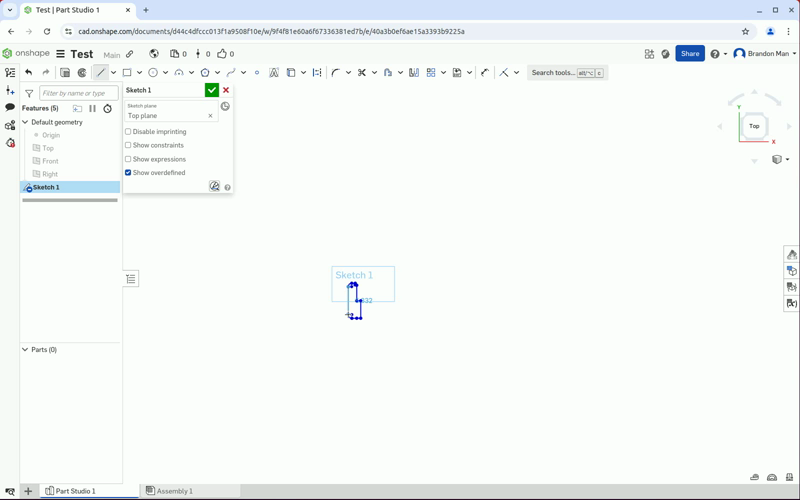
scroll(6)
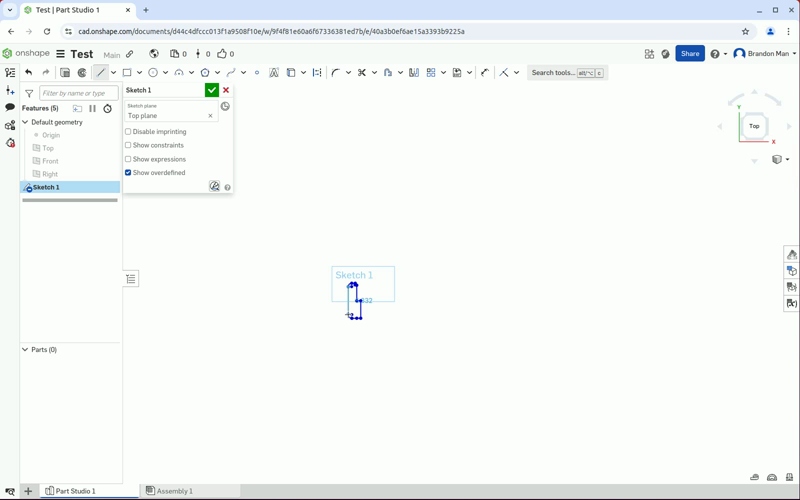
scroll(6)
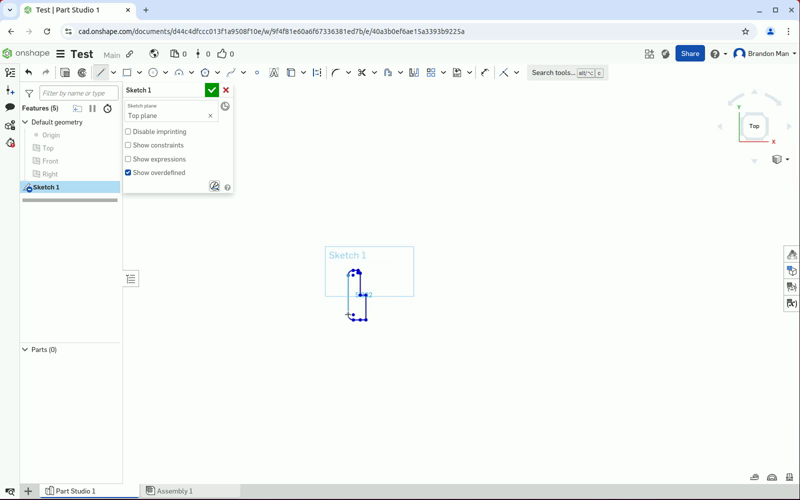
scroll(6)
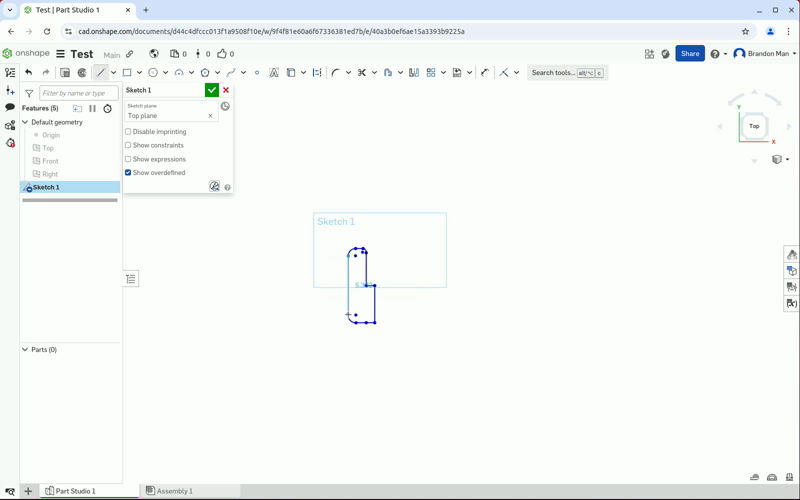
scroll(6)
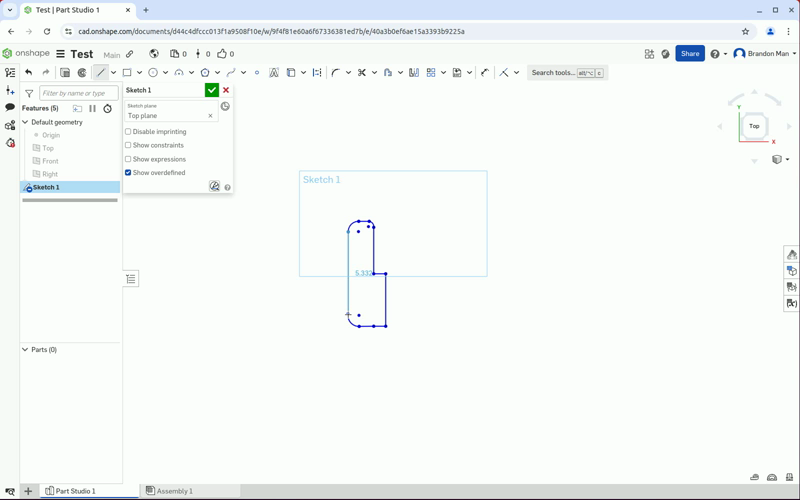
scroll(6)
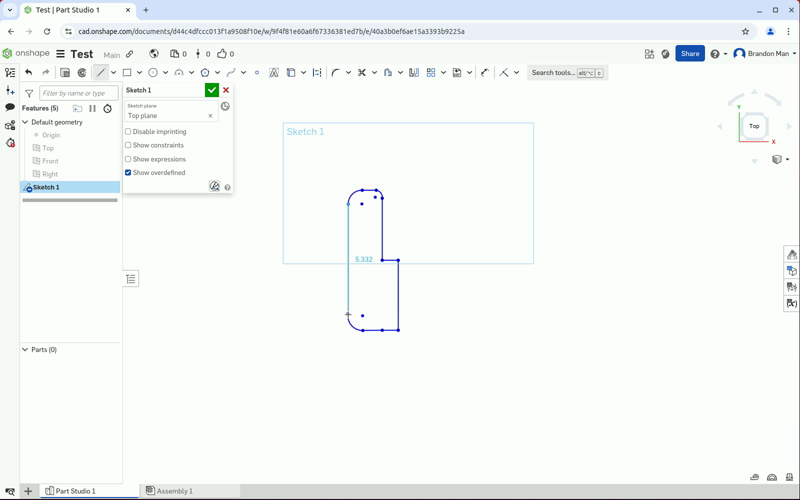
scroll(6)
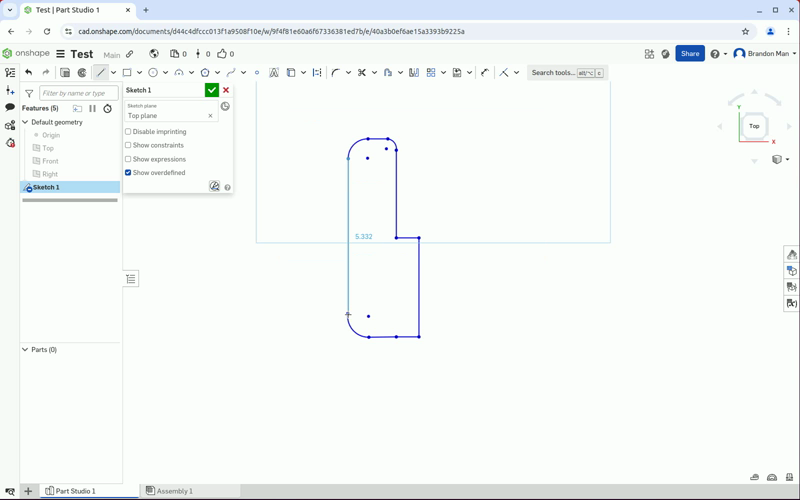
scroll(6)
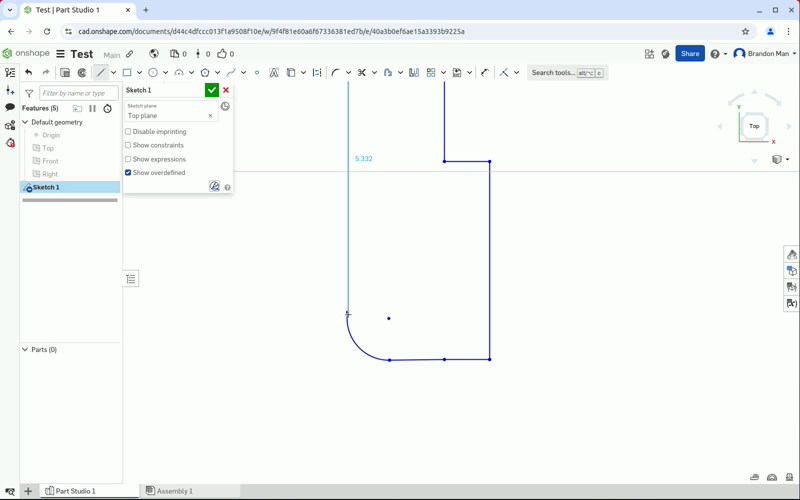
key_up(shift)
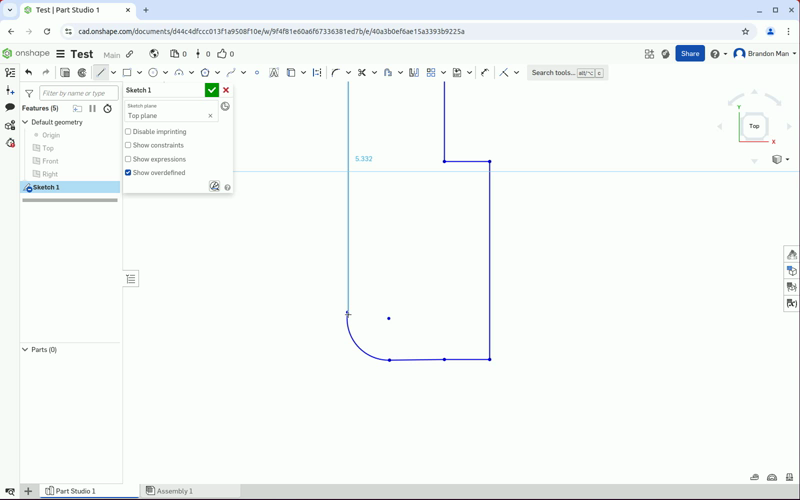
click(348, 314)
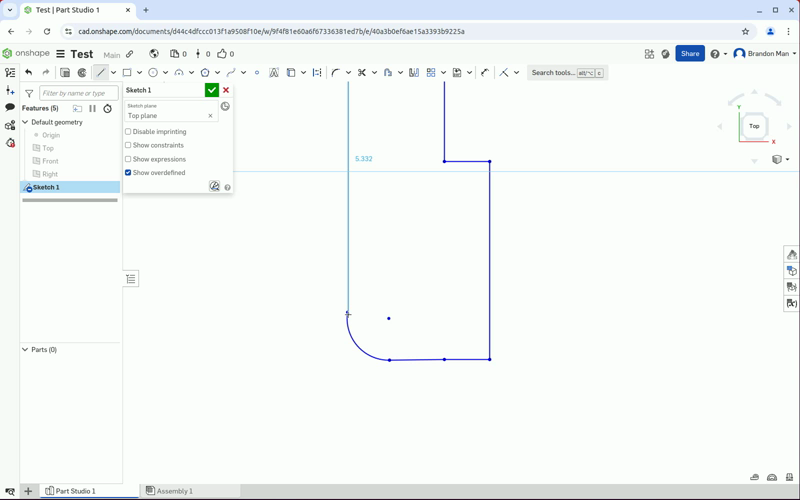
scroll(-6)
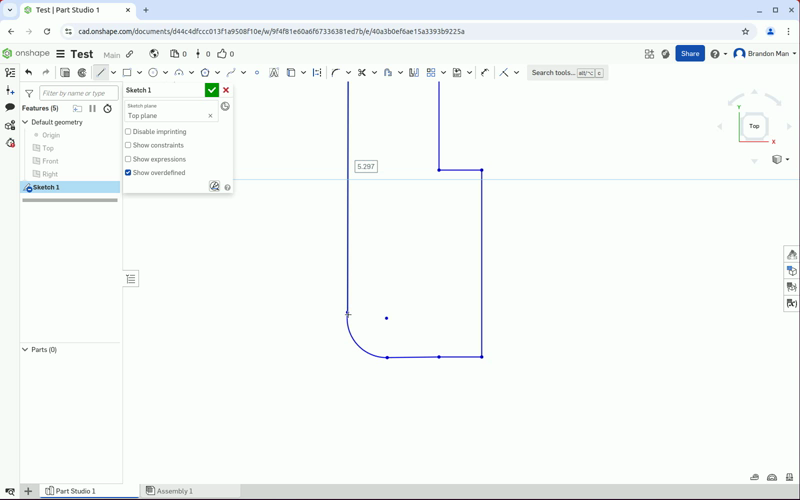
scroll(-6)
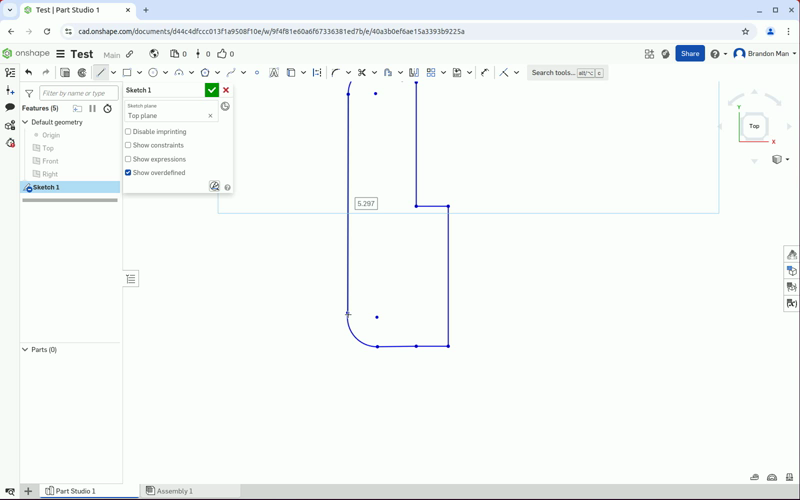
scroll(-6)
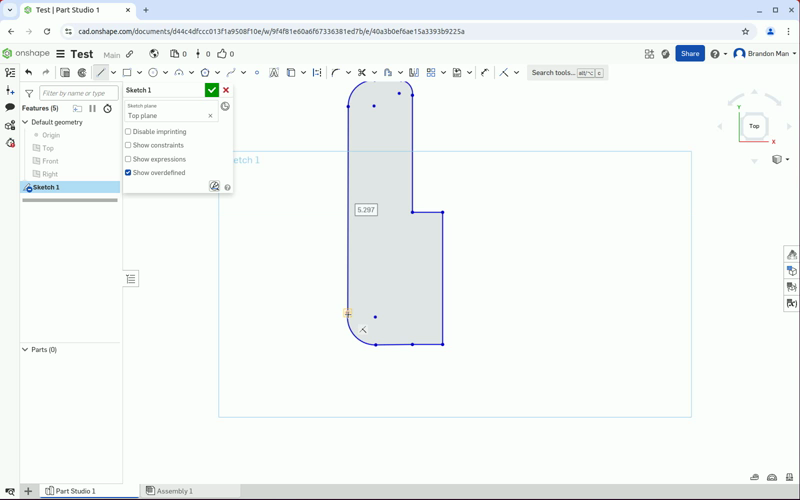
scroll(-6)
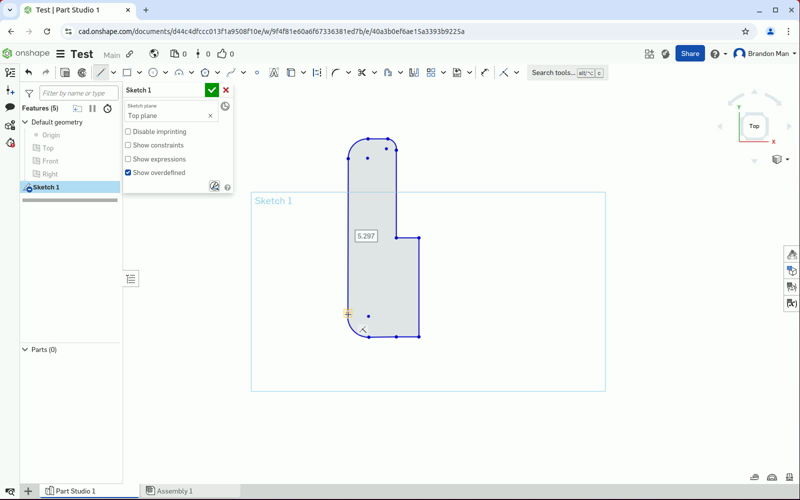
scroll(-6)
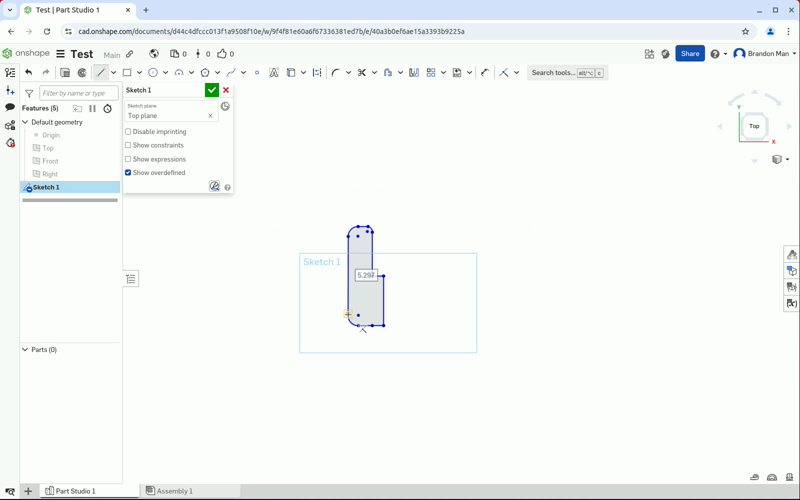
scroll(-6)
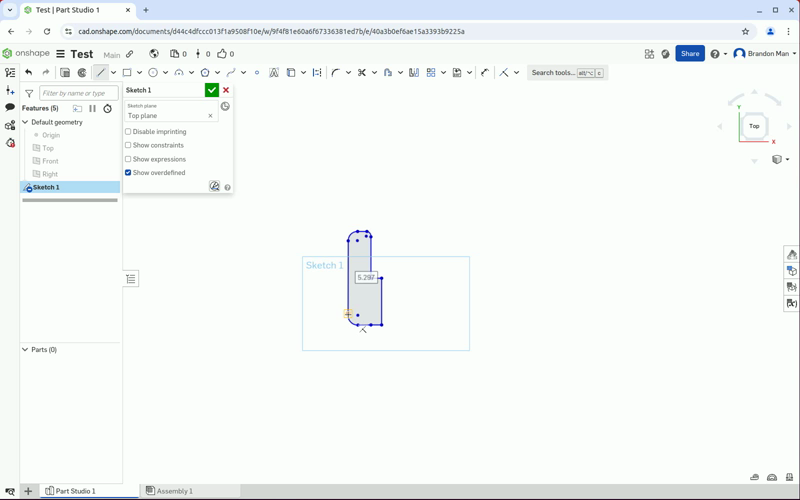
scroll(-6)
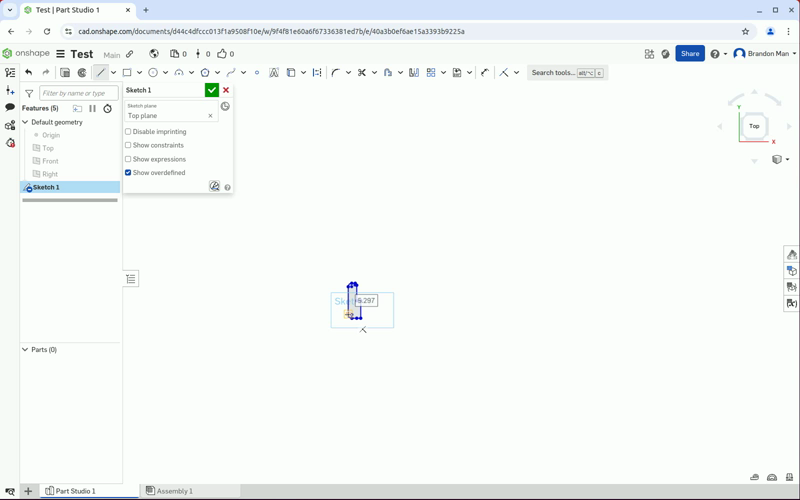
key(esc)
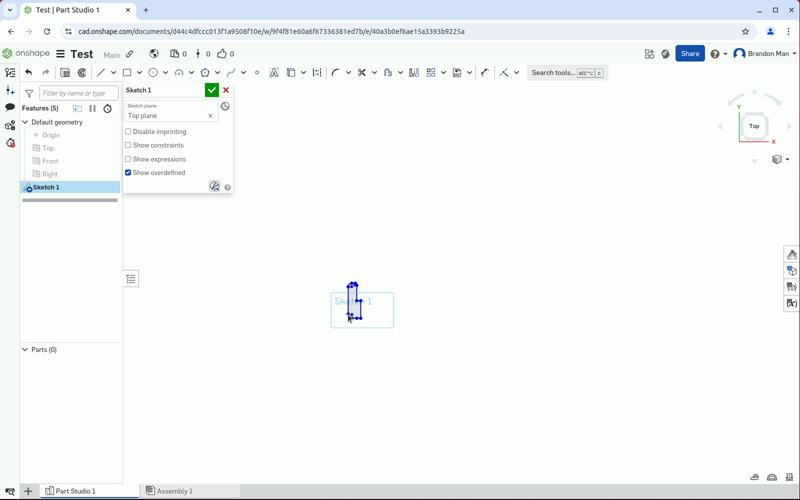
mouse_move(358, 301)
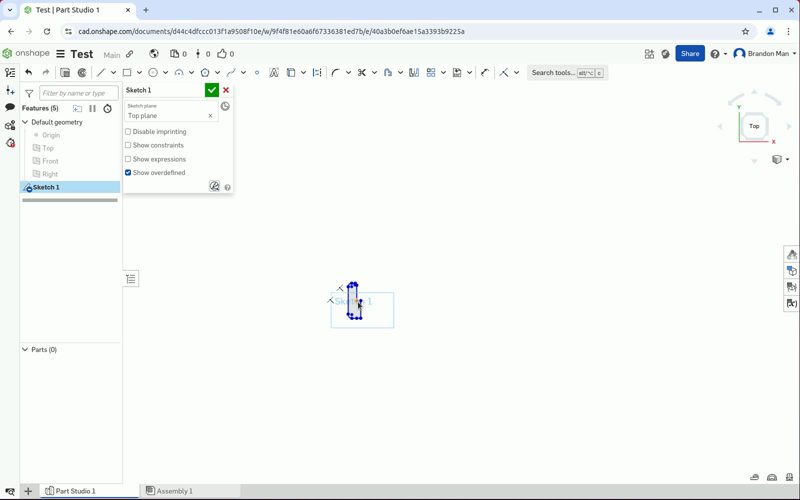
scroll(6)
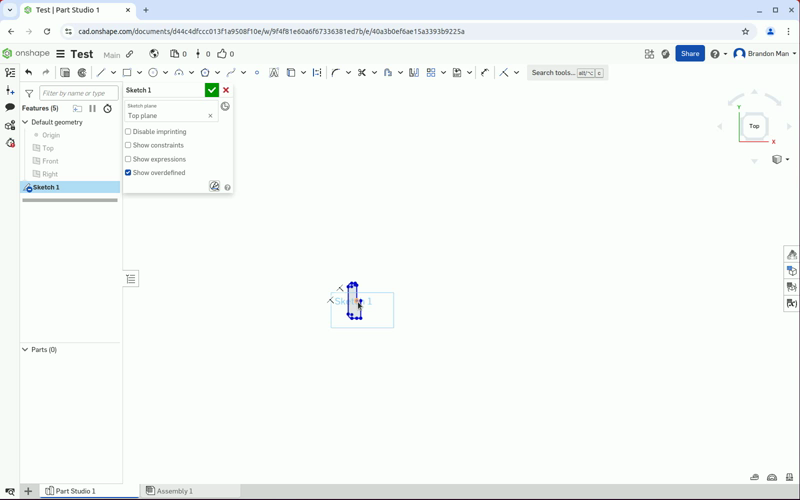
scroll(6)
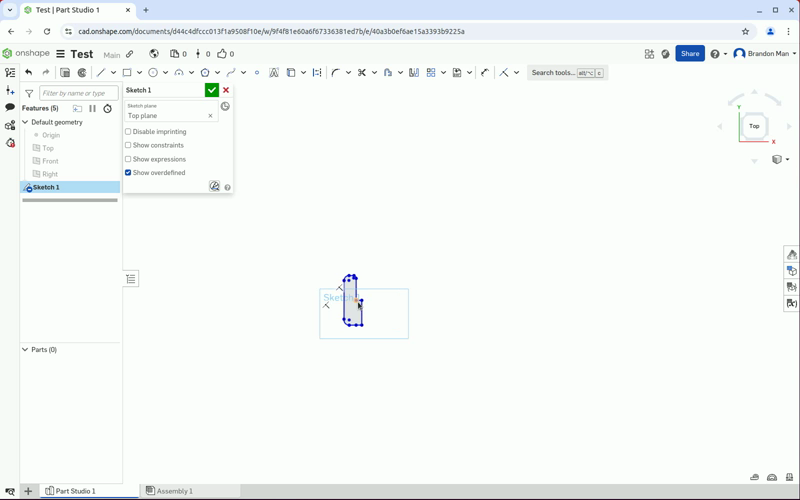
scroll(6)
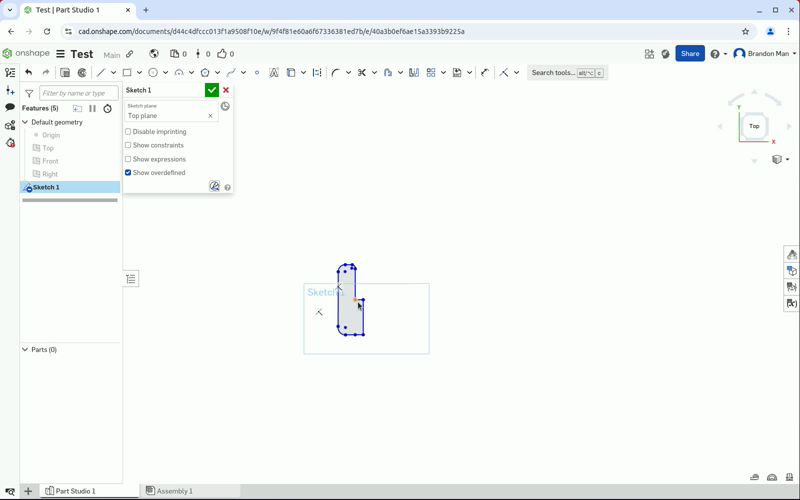
scroll(6)
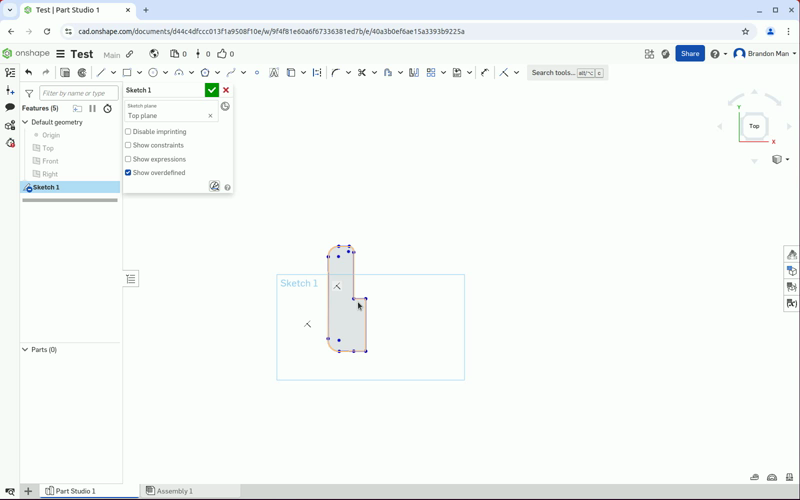
scroll(6)
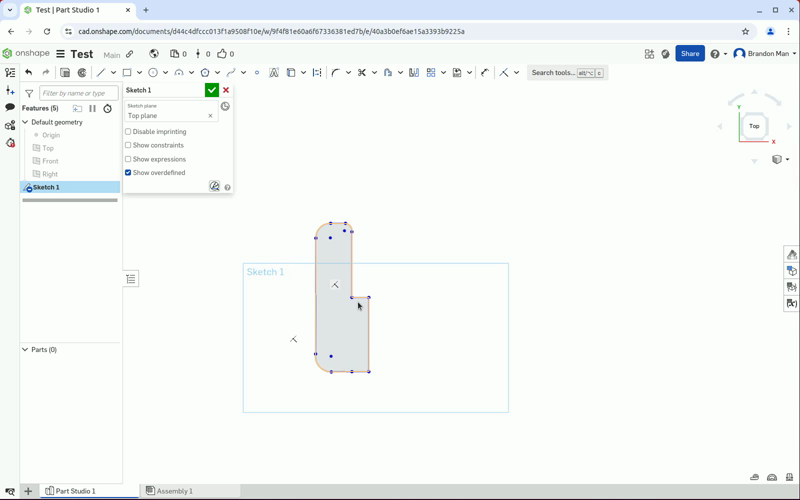
scroll(6)
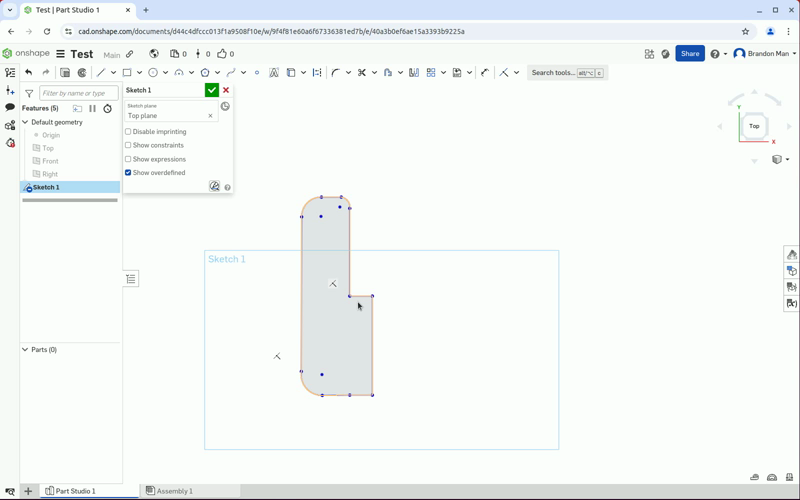
scroll(6)
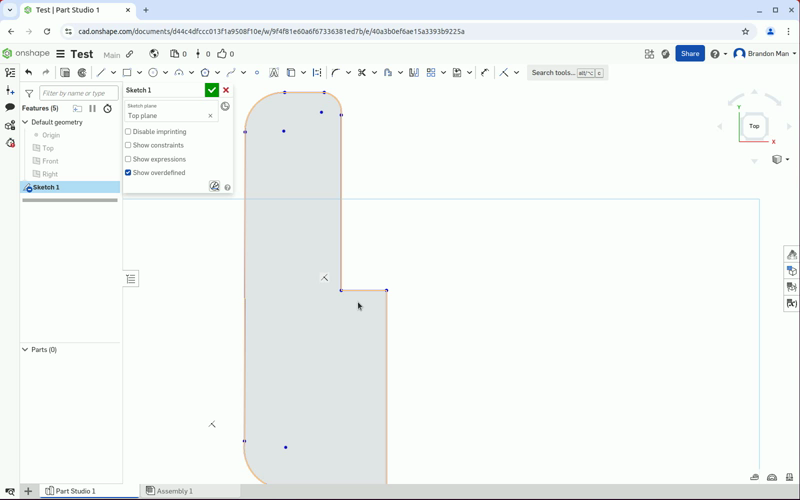
click(358, 301)
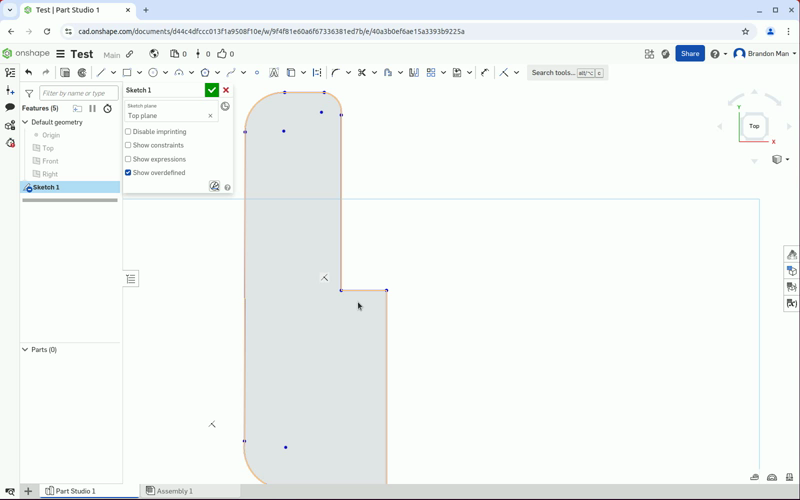
scroll(-6)
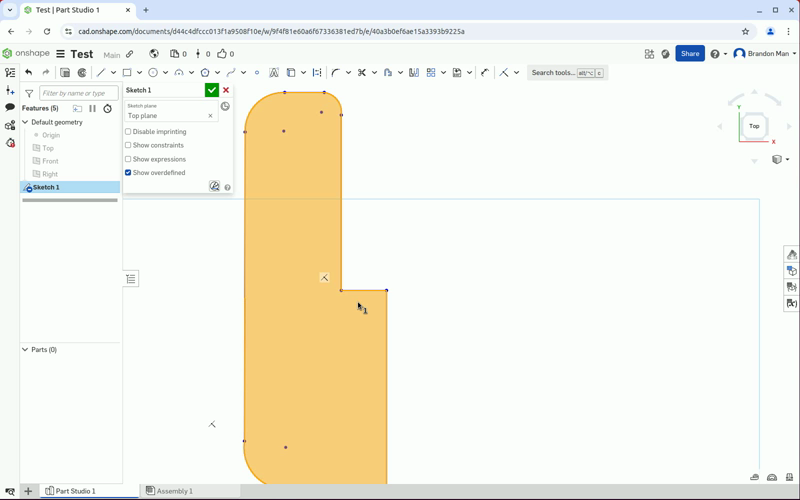
scroll(-6)
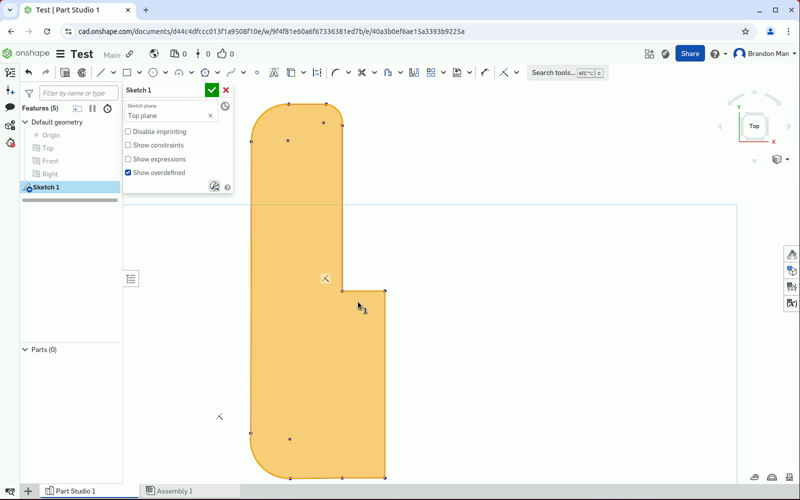
scroll(-6)
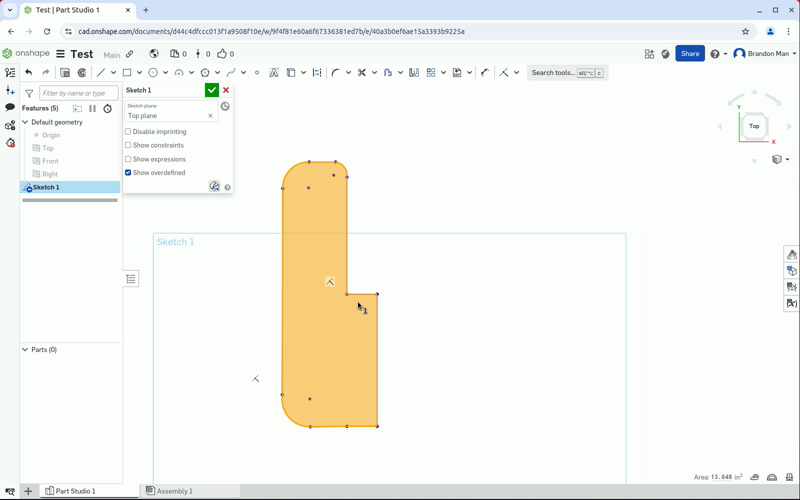
scroll(-6)
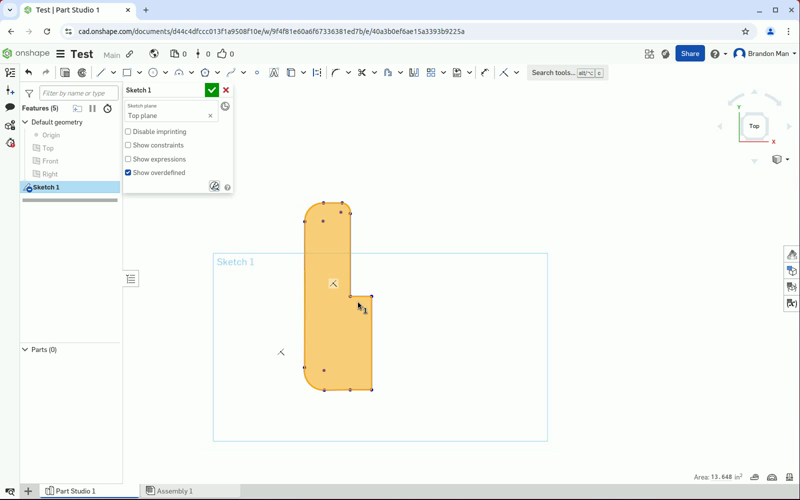
scroll(-6)
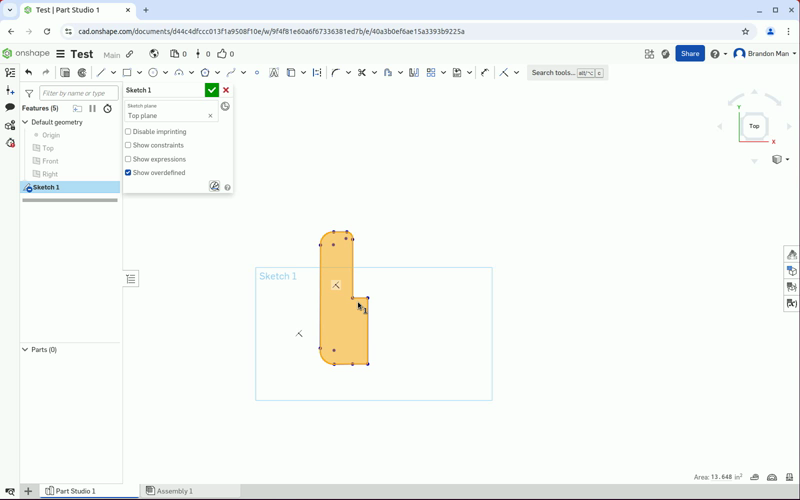
scroll(-6)
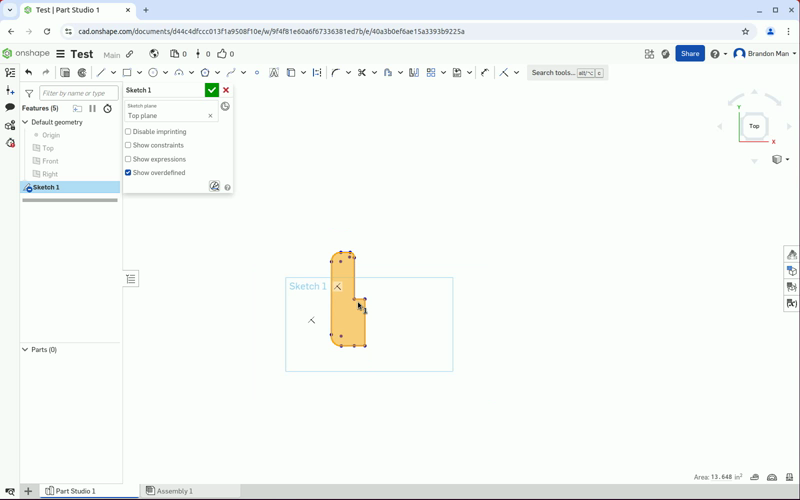
scroll(-6)
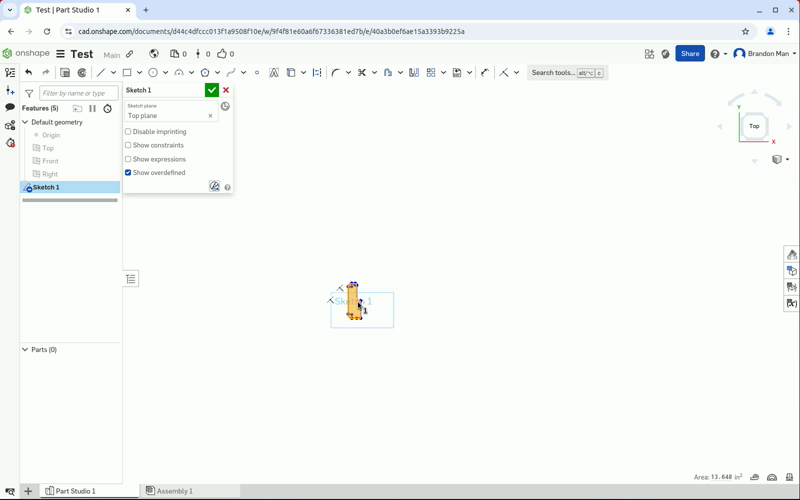
mouse_move(73, 352)
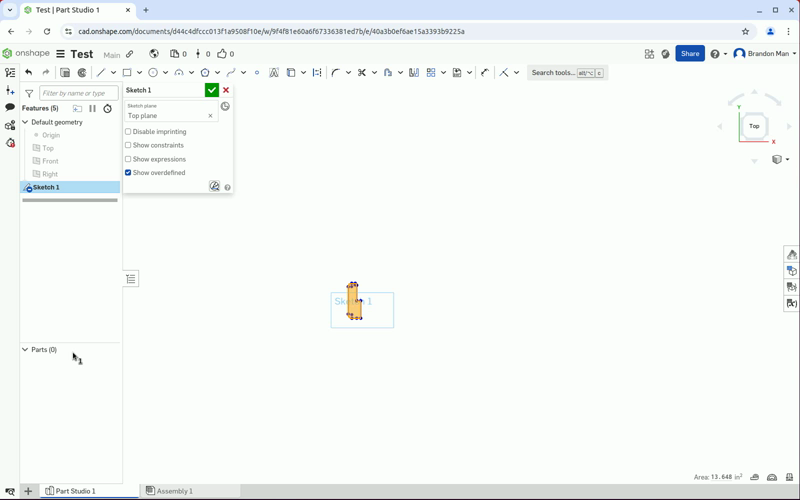
key(shift+y)
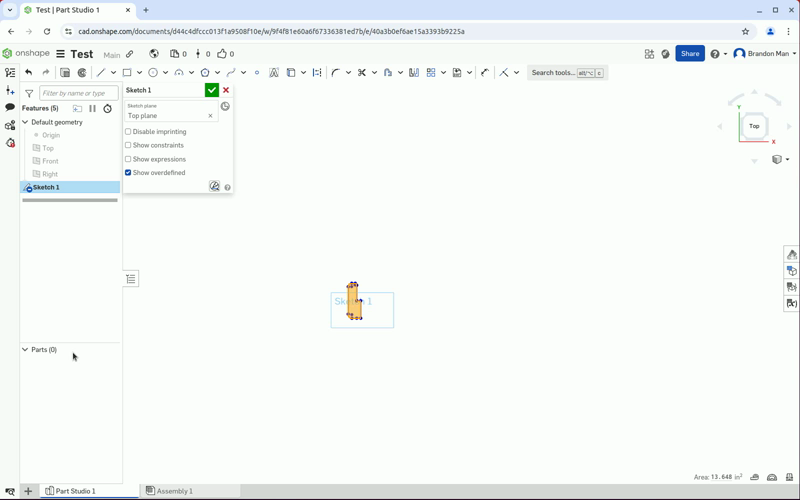
key(shift+e)
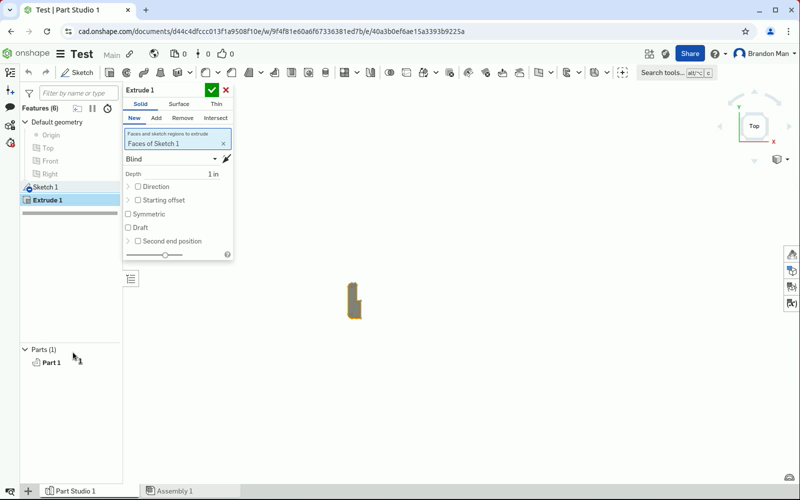
mouse_move(143, 106)
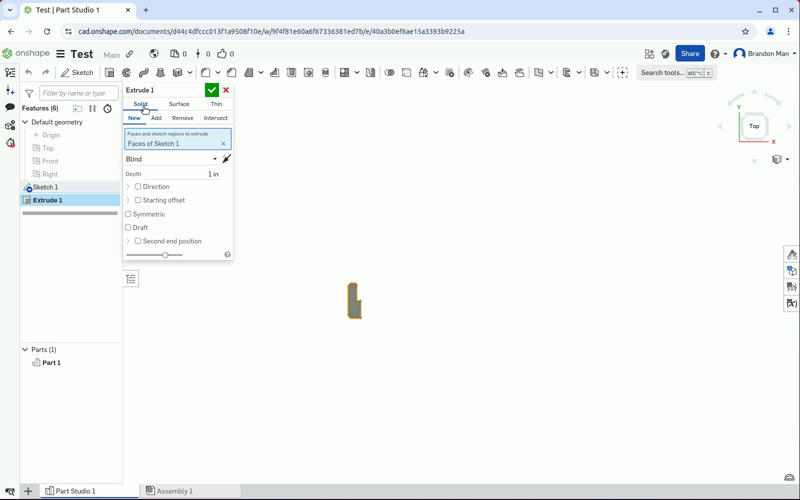
click(143, 106)
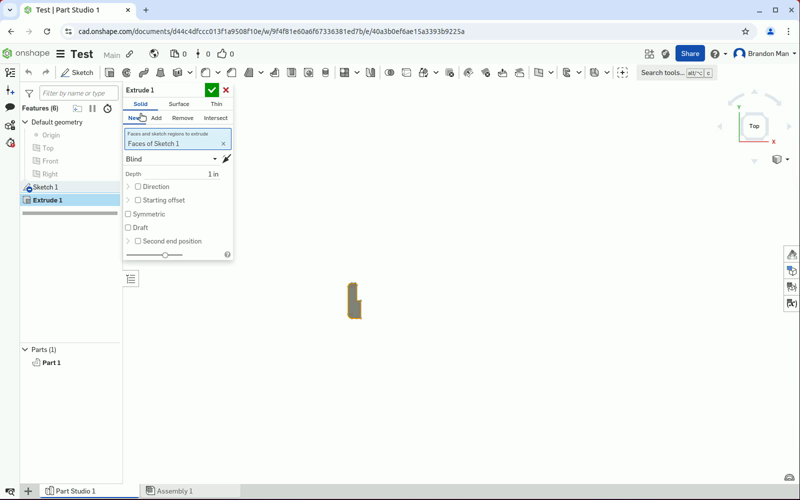
mouse_move(137, 120)
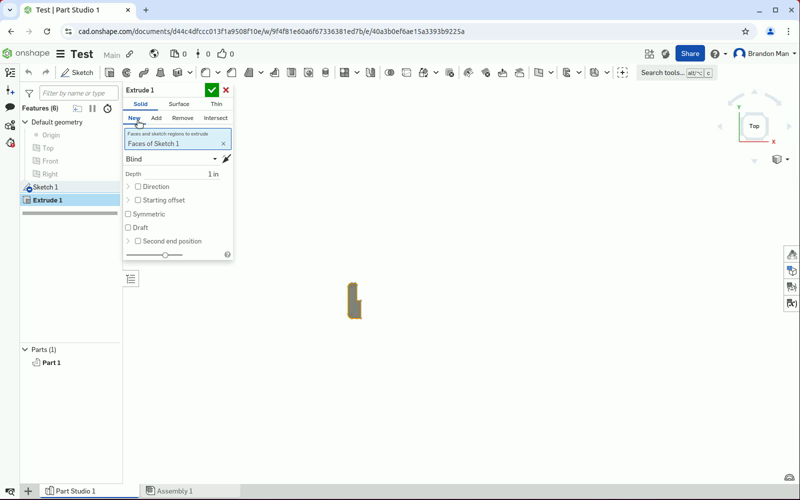
click(137, 120)
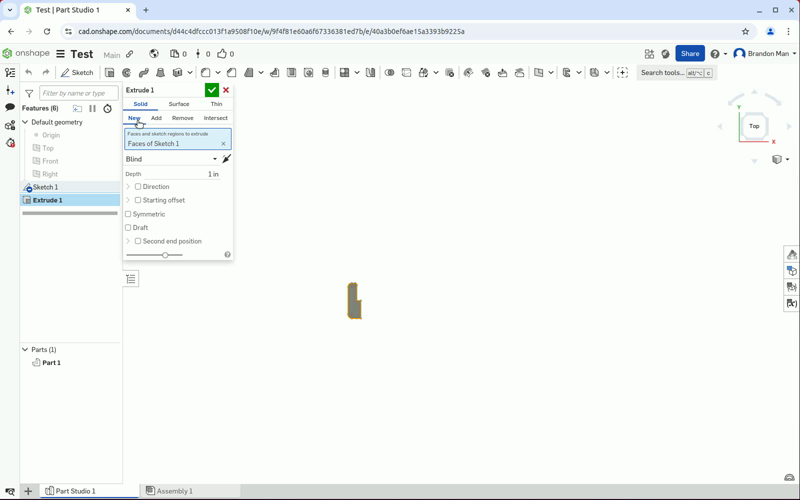
key(tab, 4)
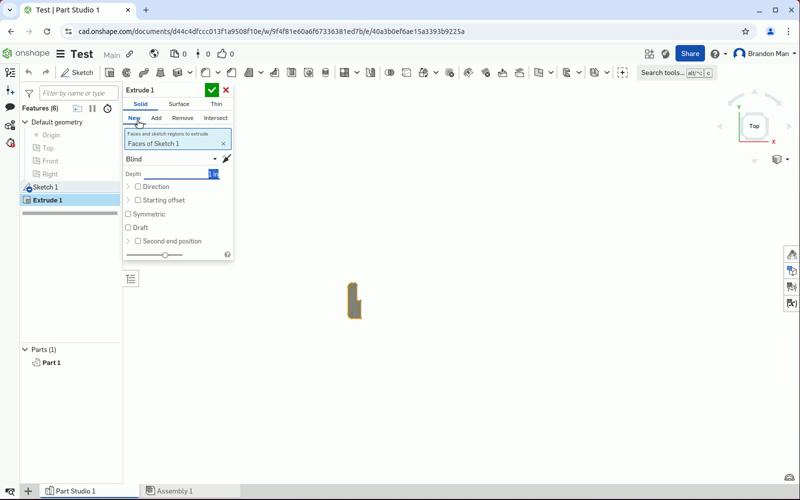
text(0.722)
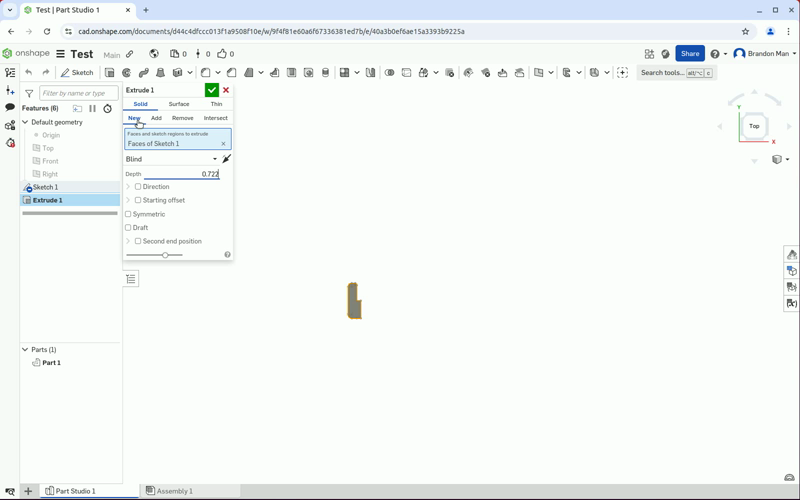
key(enter)
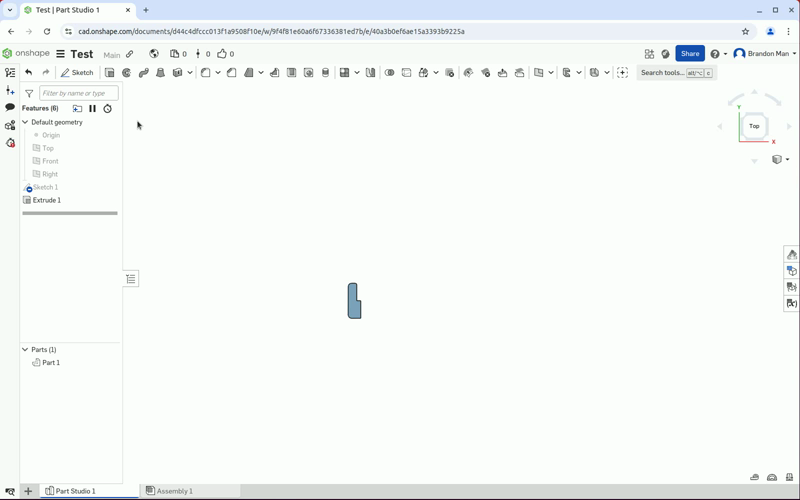
key(shift+h)
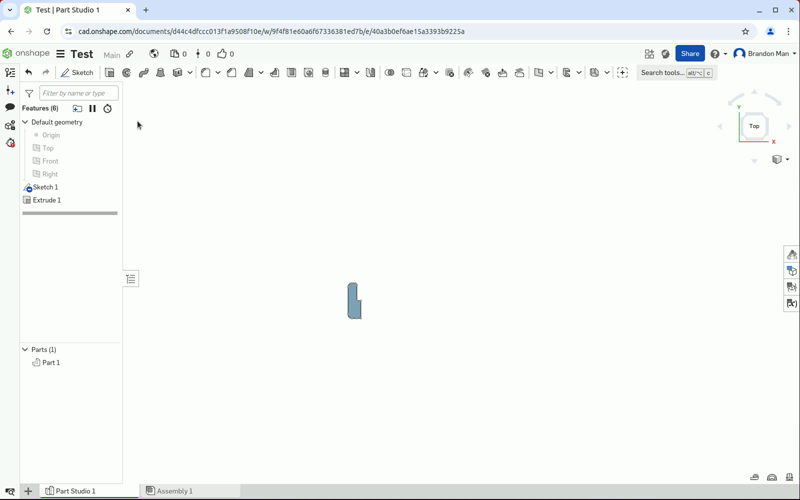
key(shift+h)
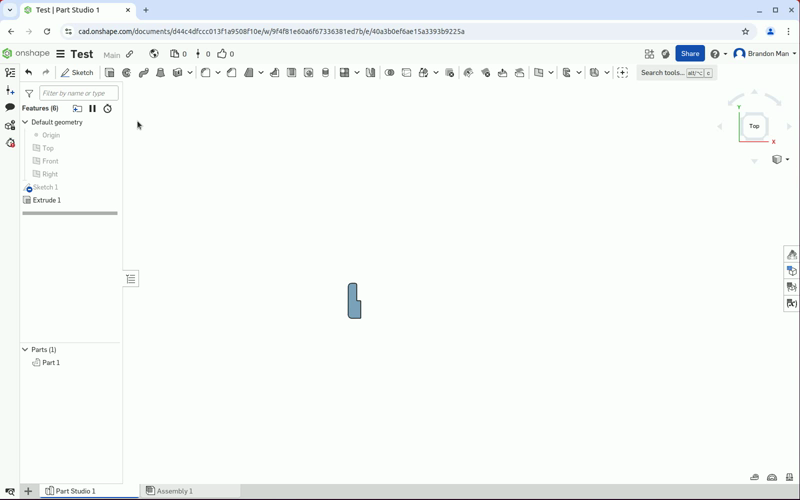
mouse_move(73, 189)
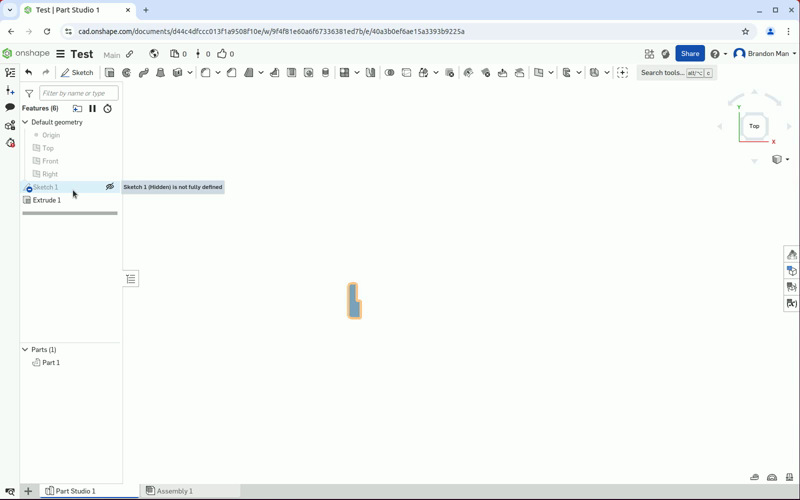
click(73, 189)
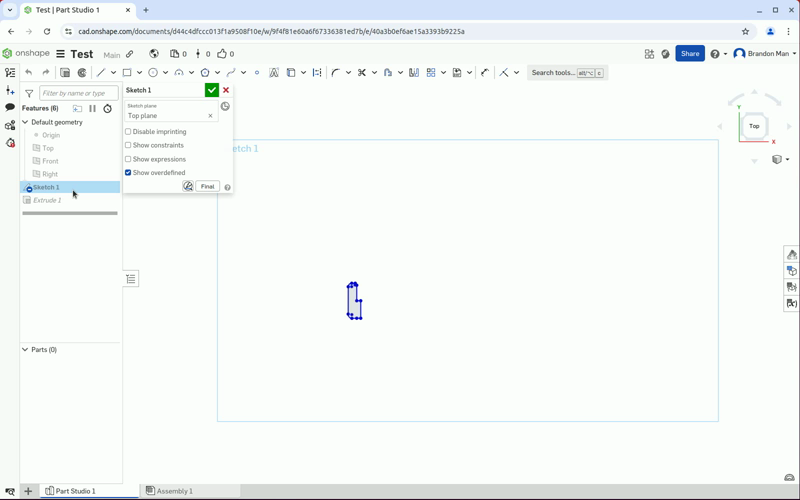
mouse_move(229, 92)
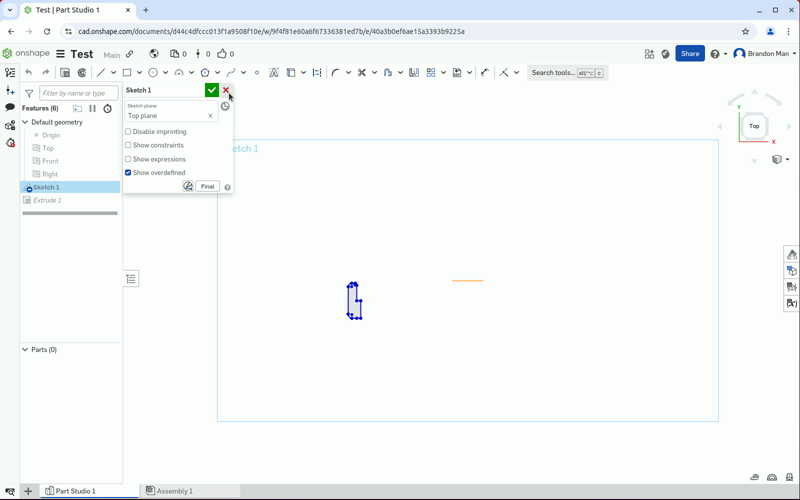
click(229, 92)
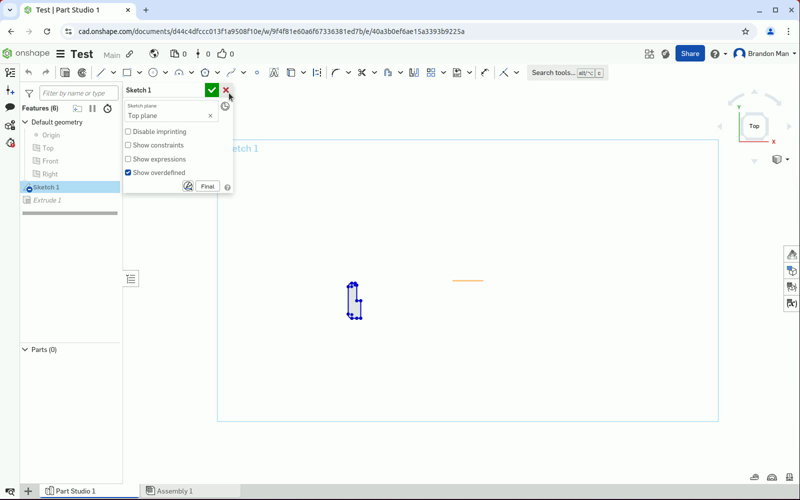
key(shift+s)
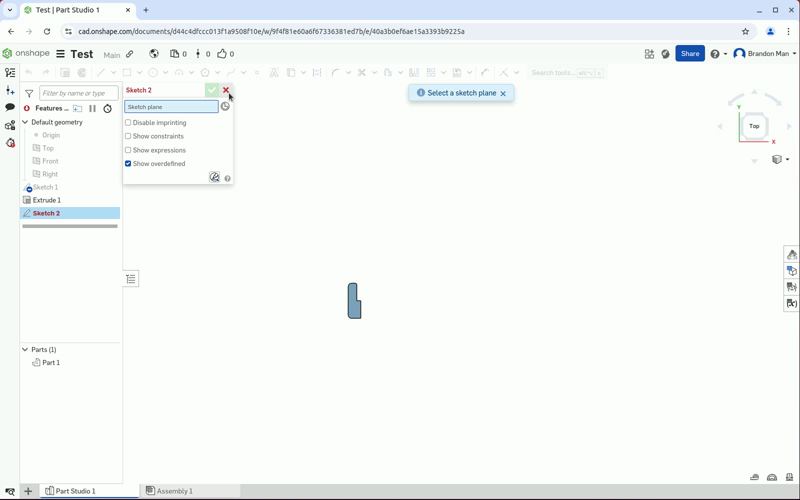
mouse_move(73, 150)
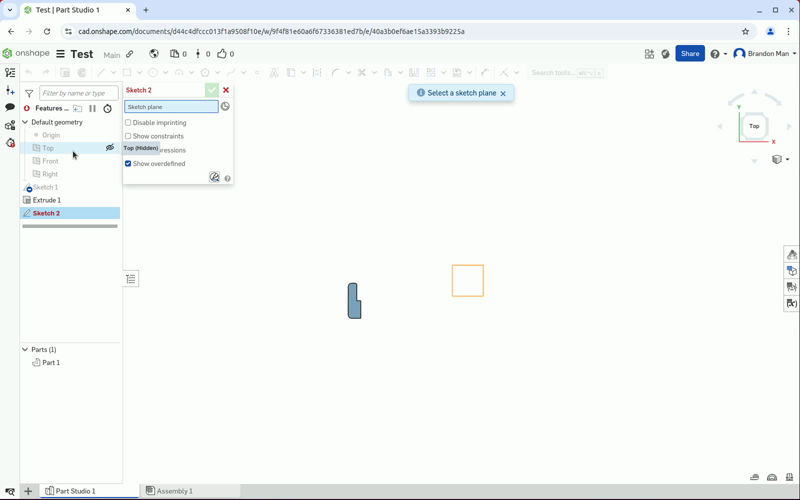
click(73, 150)
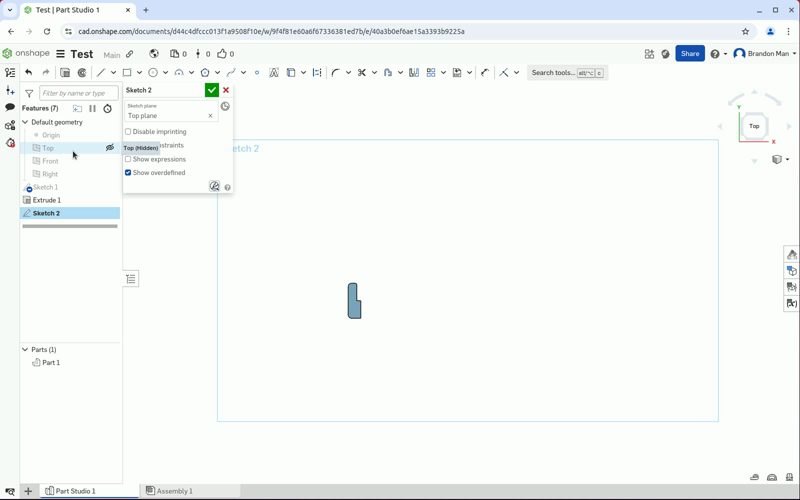
mouse_move(73, 352)
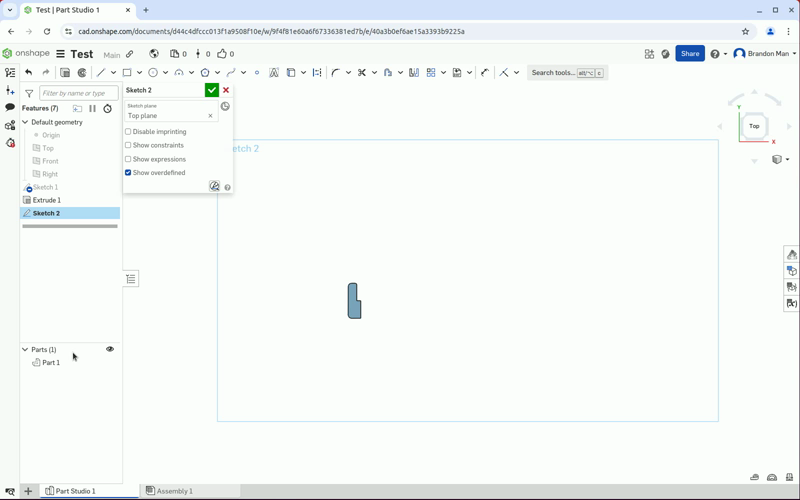
key(y)
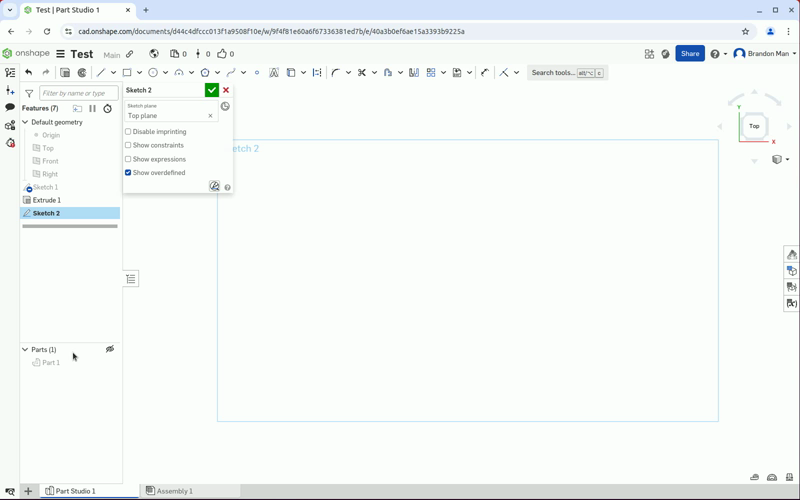
key(l)
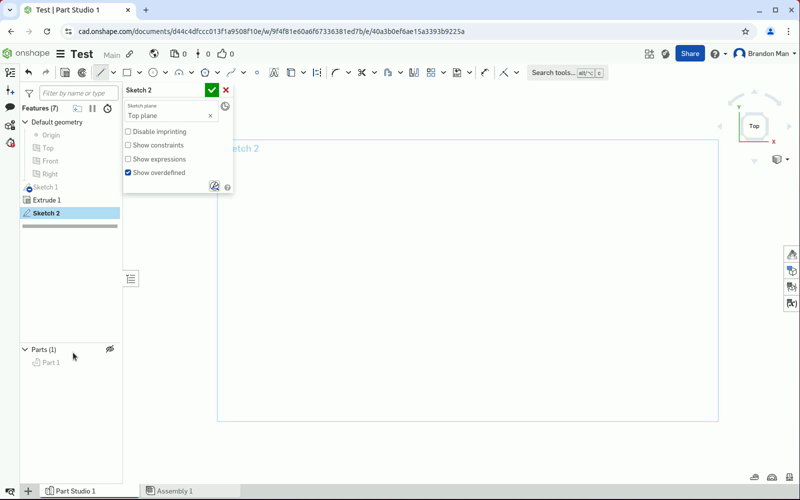
key_down(shift)
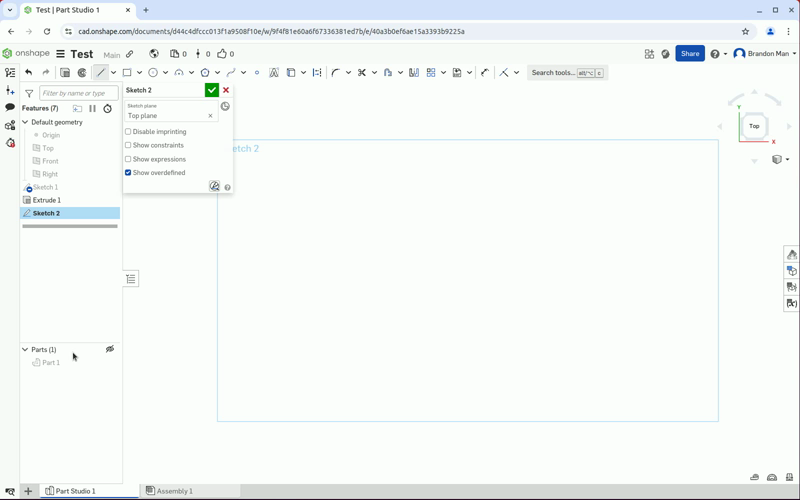
mouse_move(460, 318)
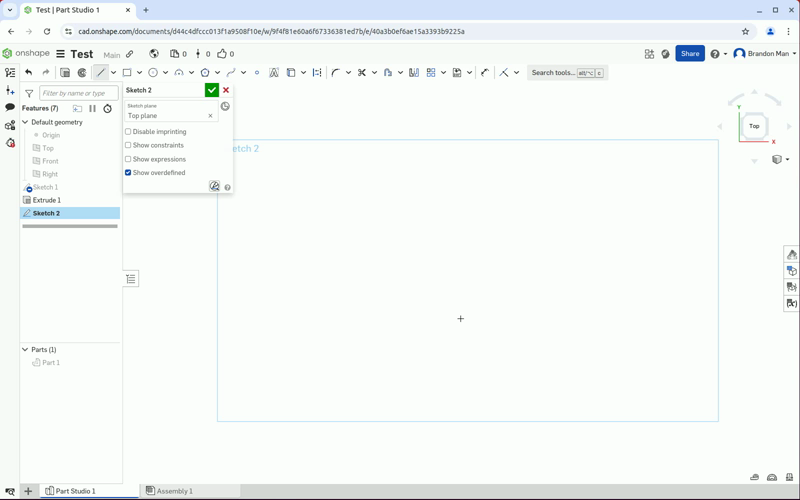
click(460, 318)
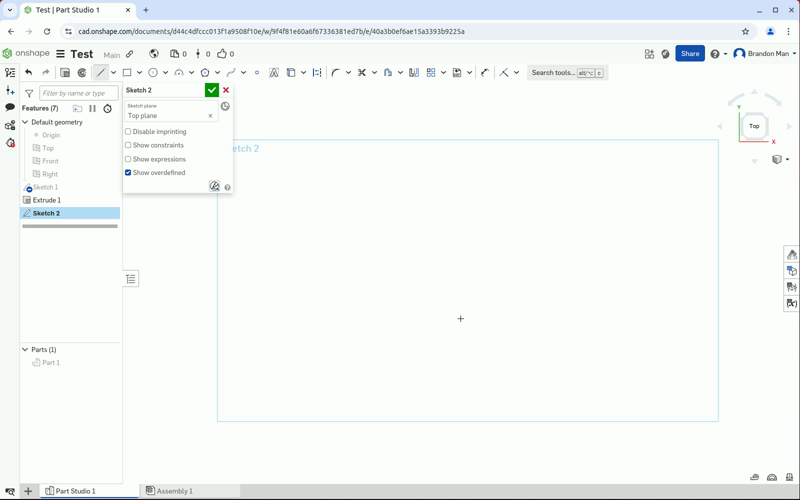
key_up(shift)
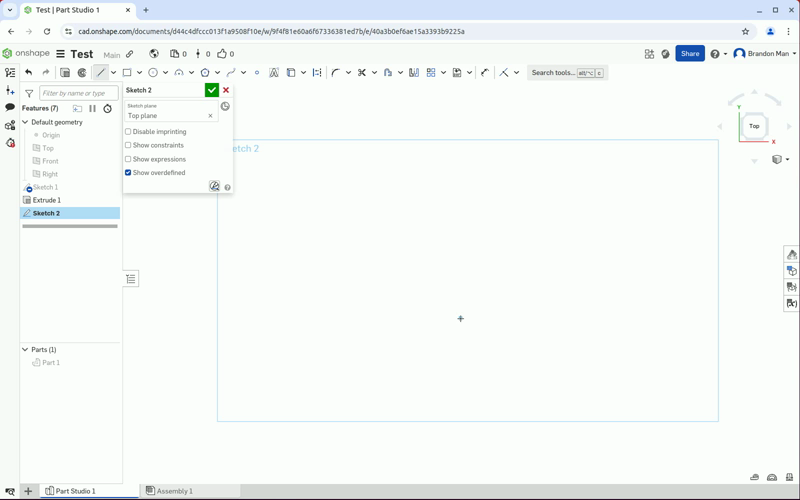
key_down(shift)
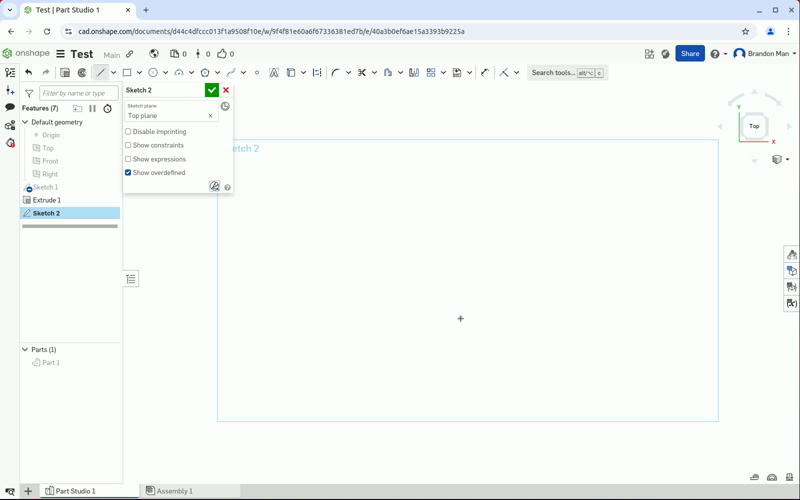
mouse_move(490, 318)
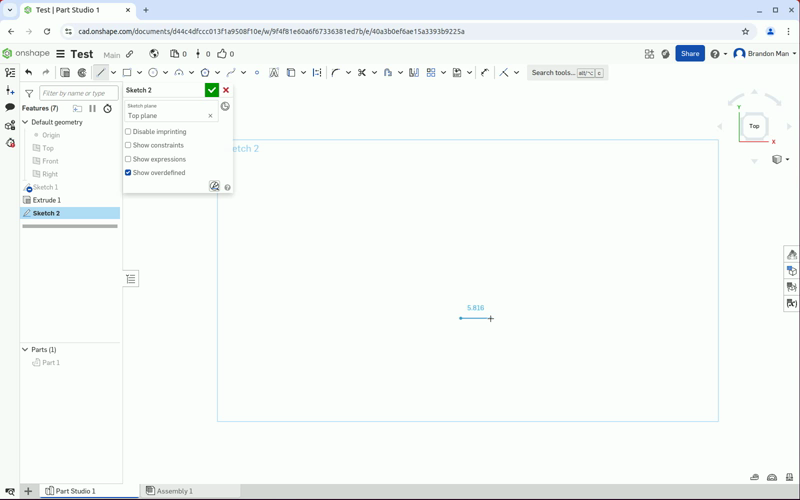
mouse_move(464, 318)
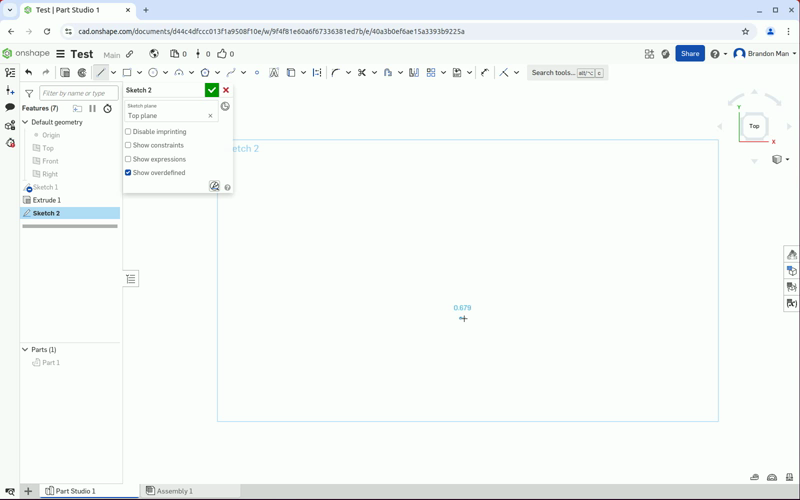
scroll(6)
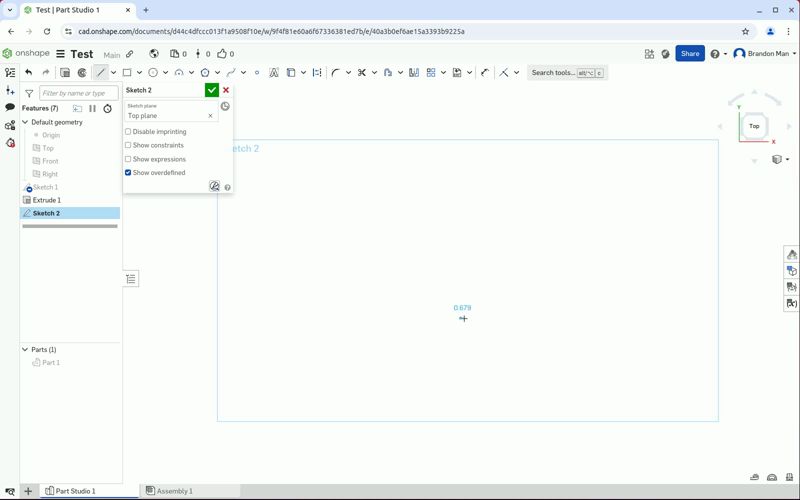
scroll(6)
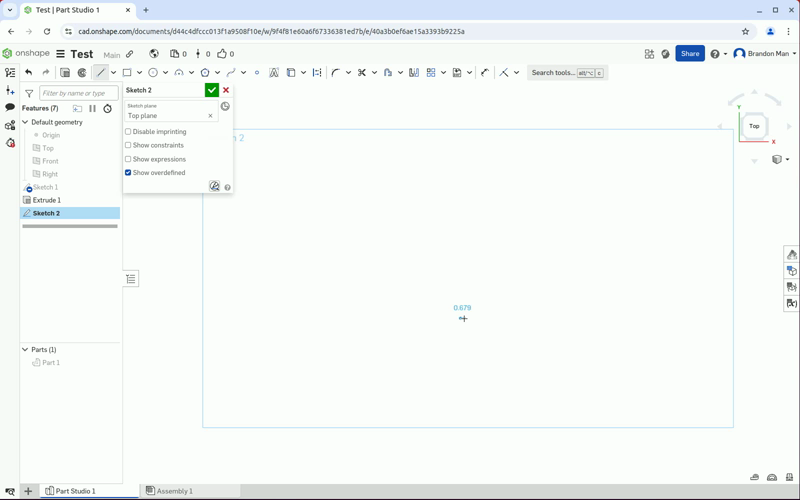
scroll(6)
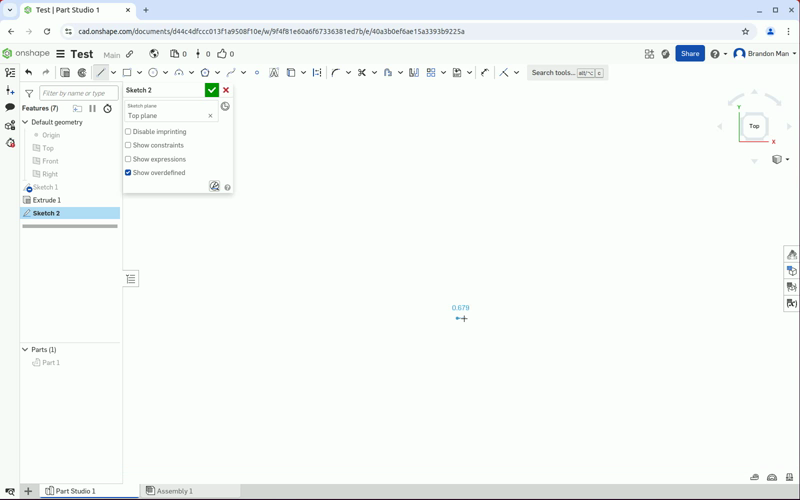
scroll(6)
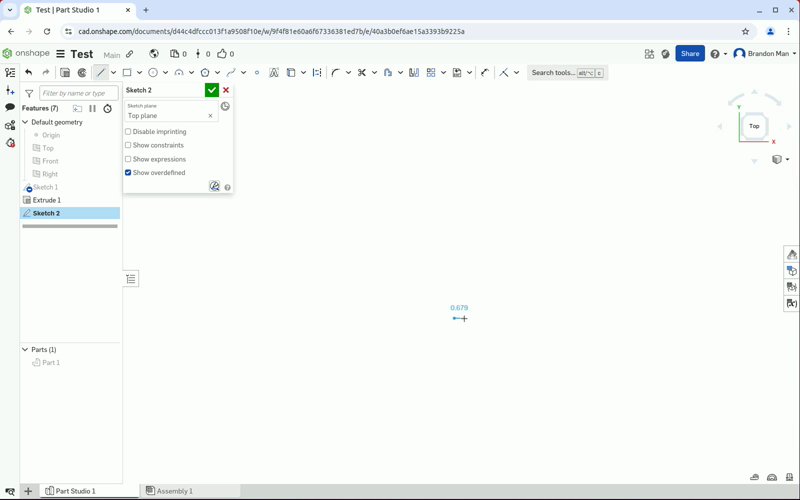
scroll(6)
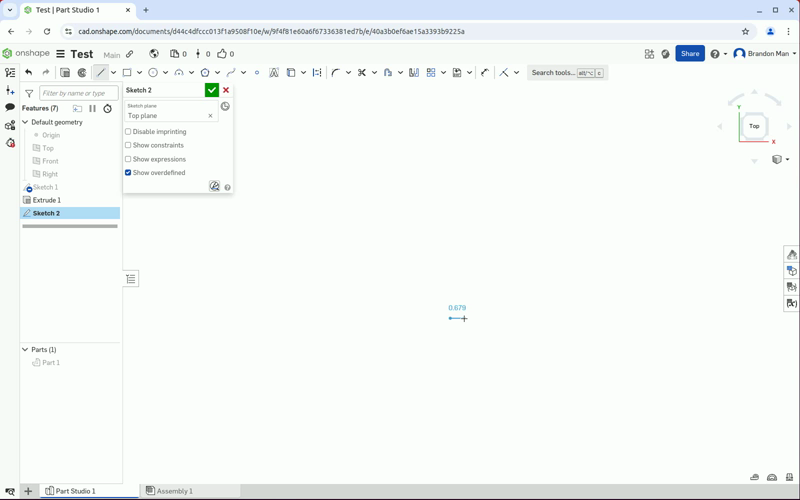
scroll(6)
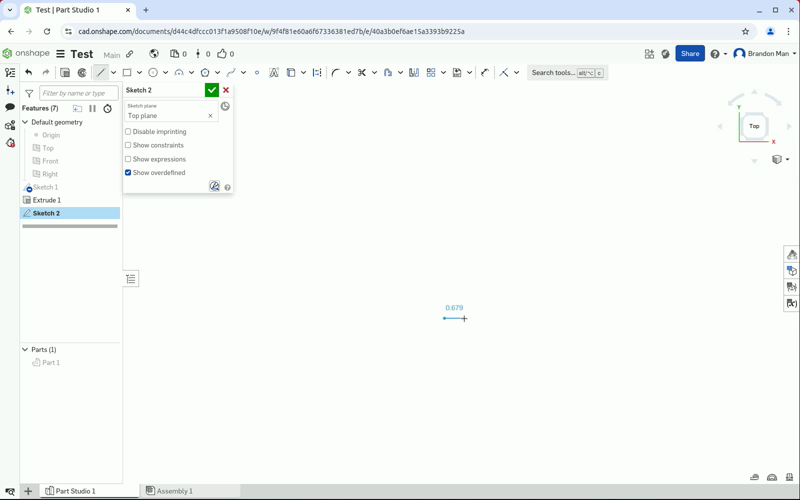
scroll(6)
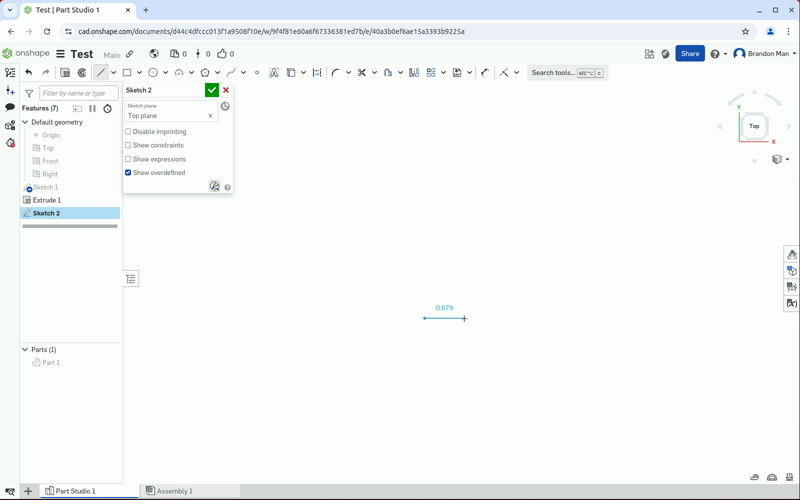
click(464, 318)
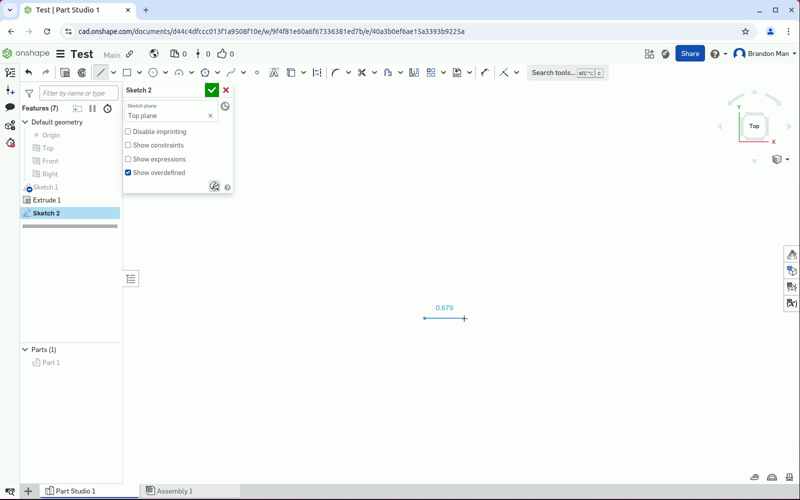
scroll(-6)
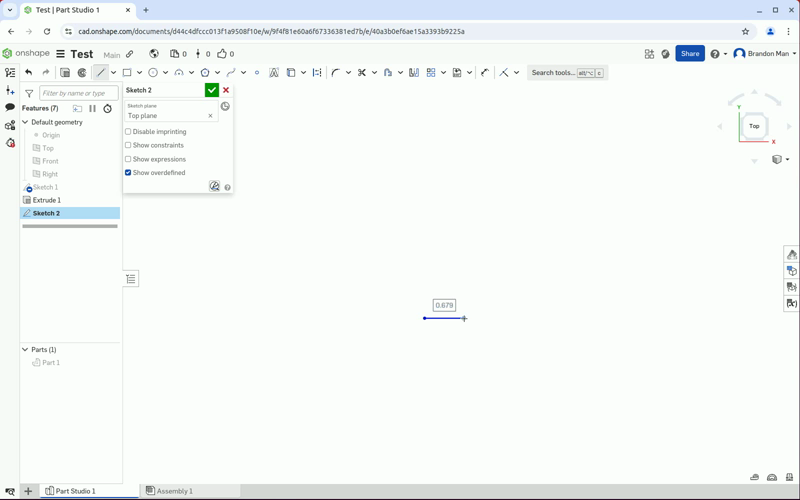
scroll(-6)
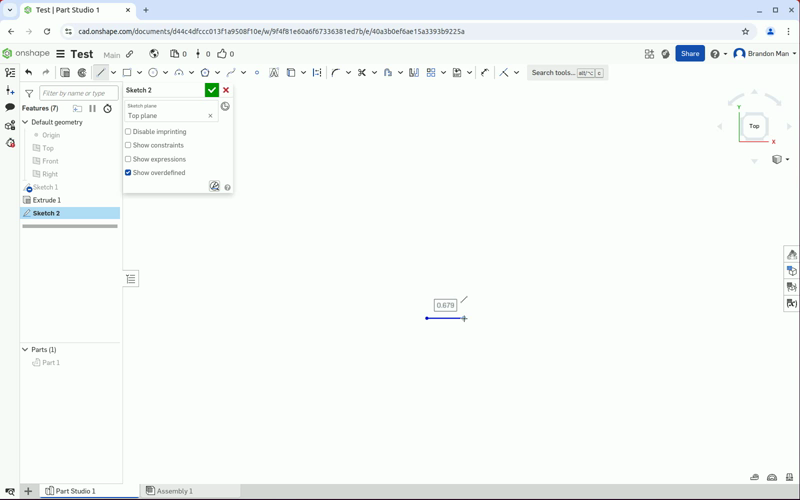
scroll(-6)
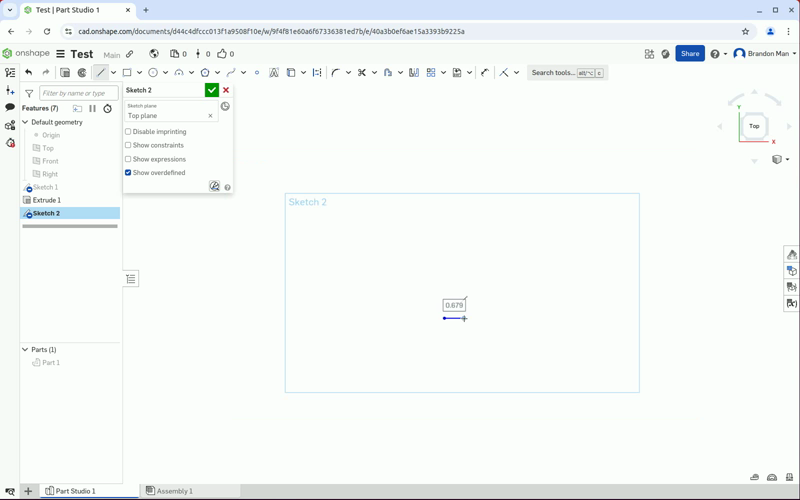
scroll(-6)
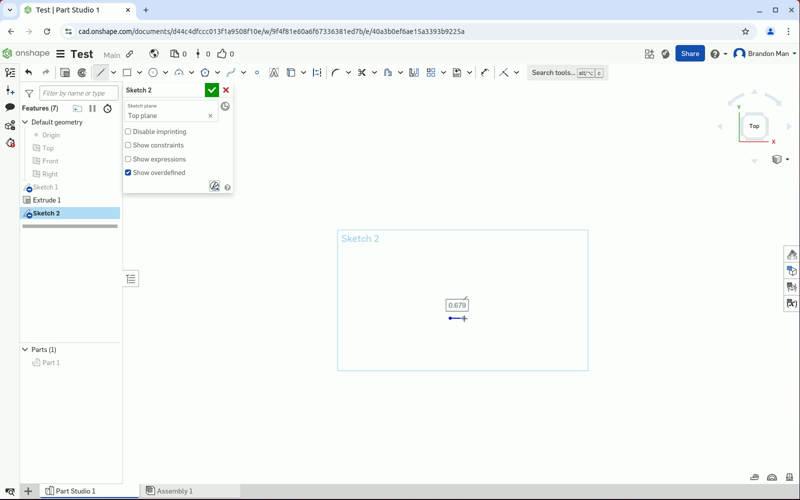
scroll(-6)
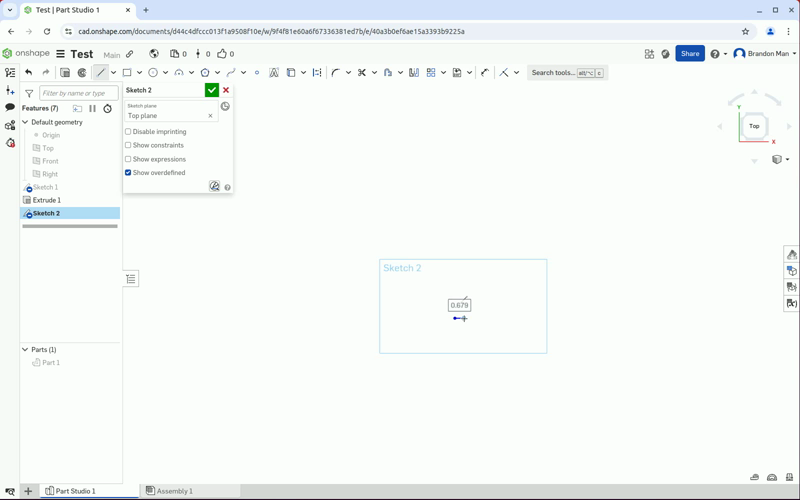
scroll(-6)
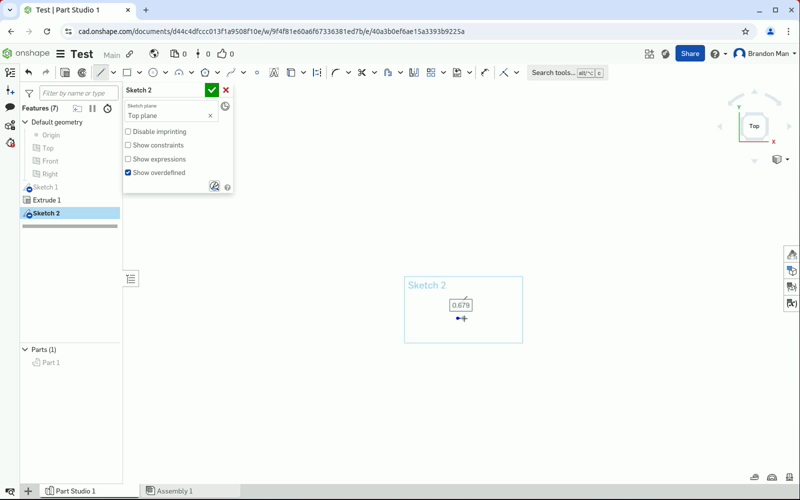
scroll(-6)
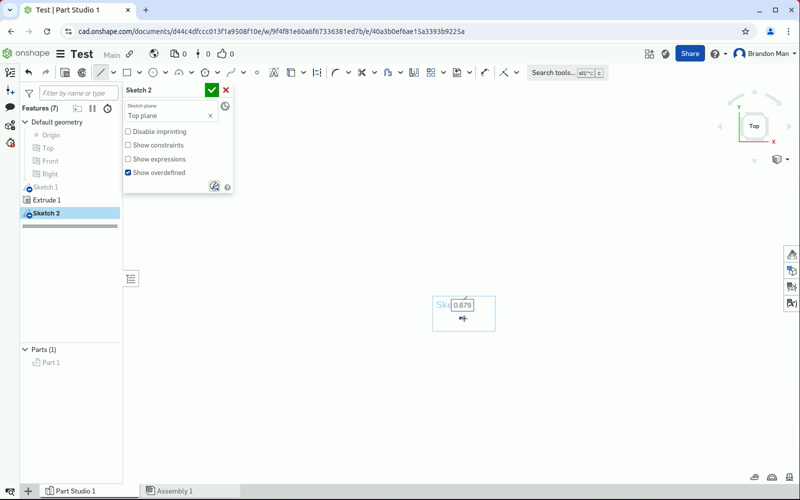
key_up(shift)
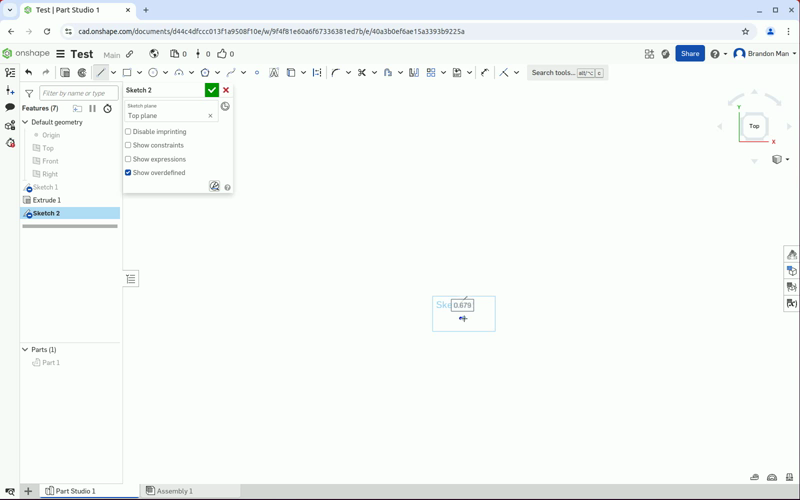
key_down(shift)
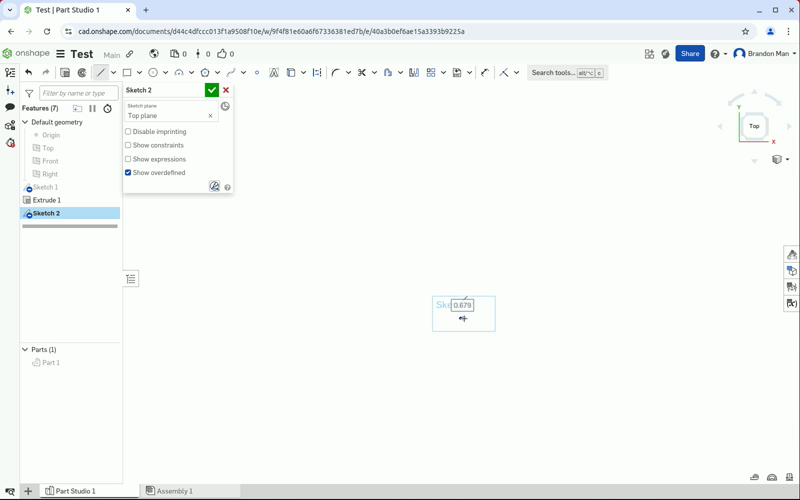
mouse_move(494, 318)
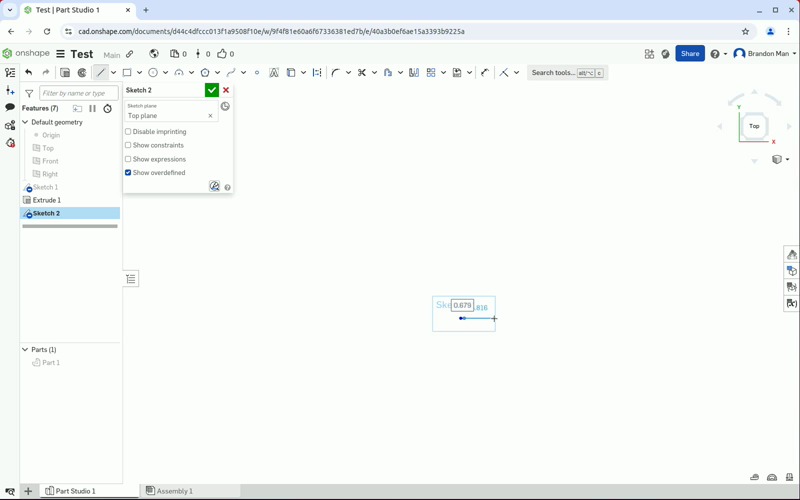
mouse_move(470, 318)
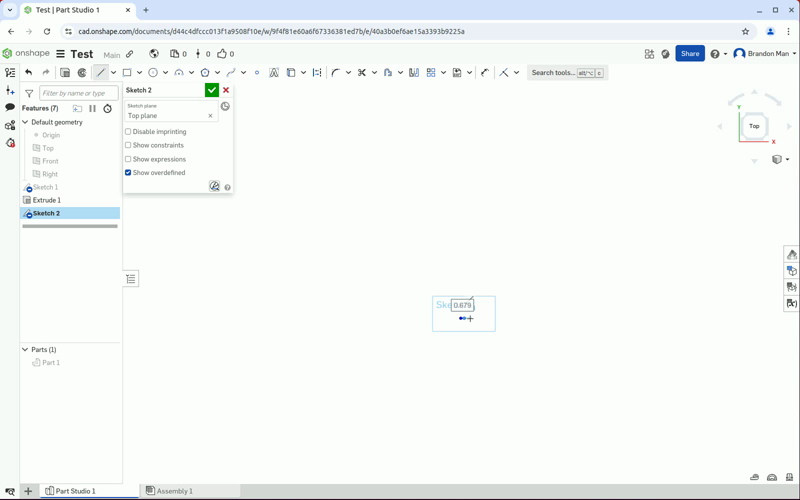
scroll(6)
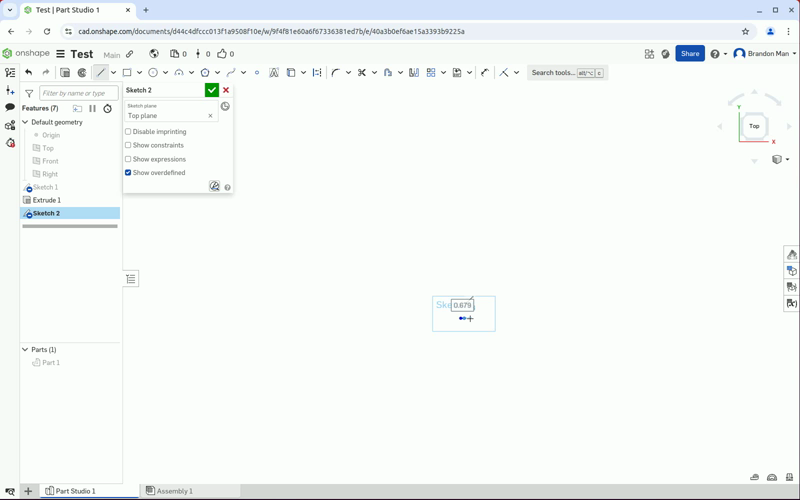
scroll(6)
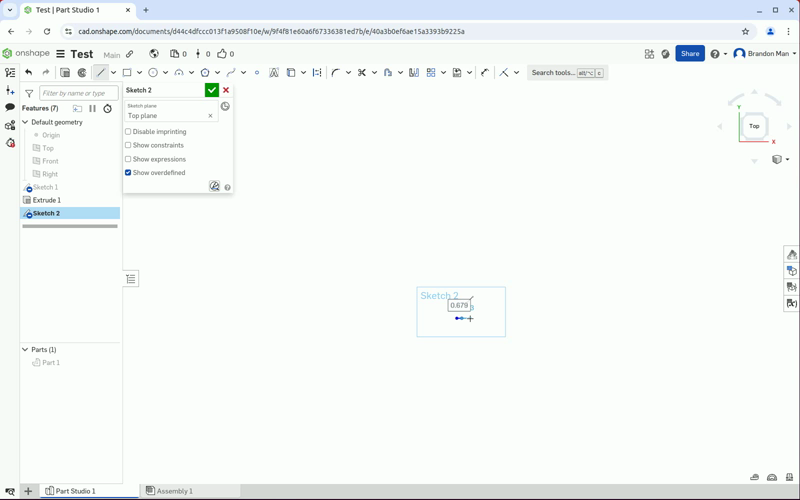
scroll(6)
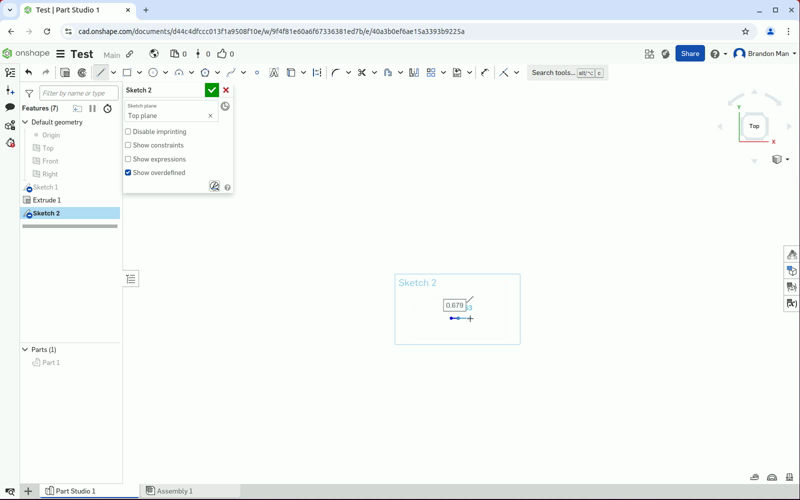
scroll(6)
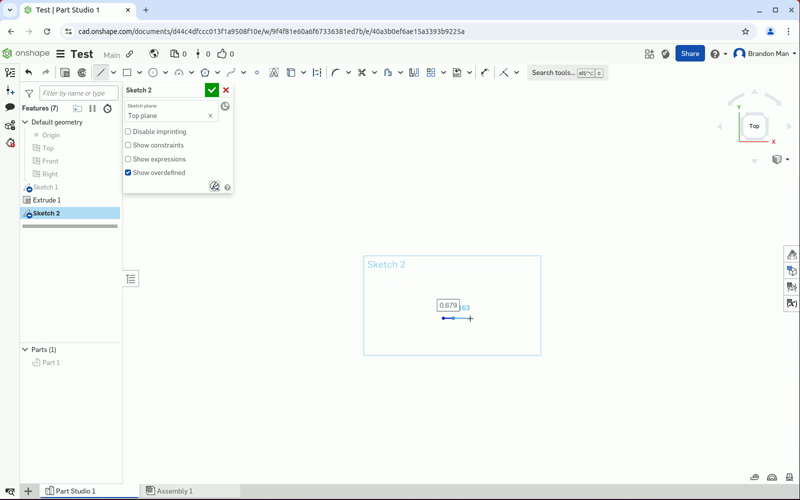
scroll(6)
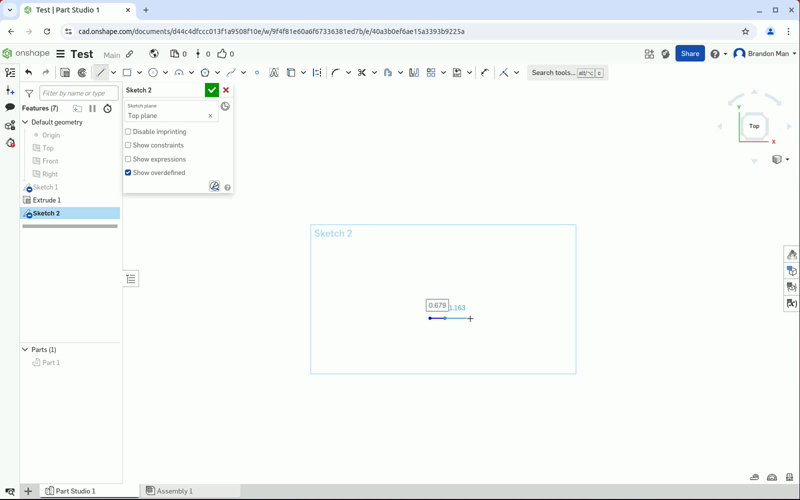
scroll(6)
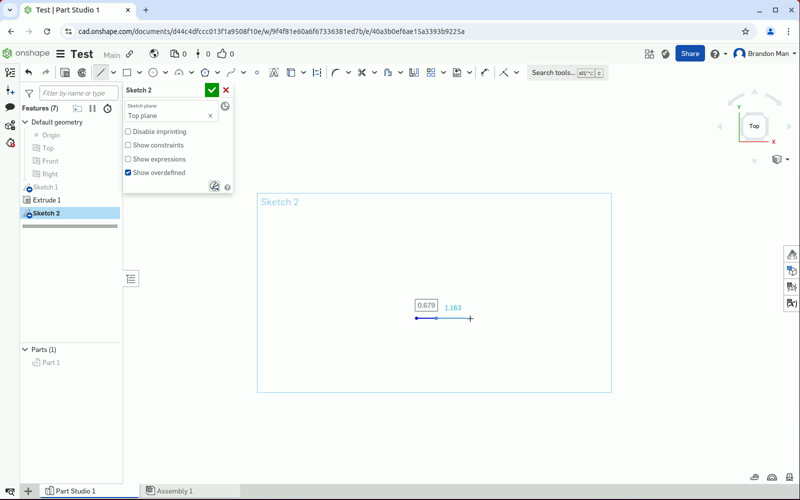
scroll(6)
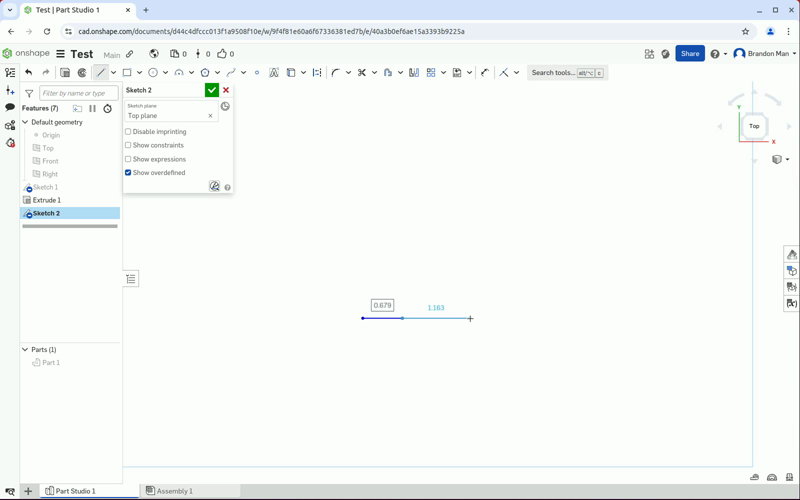
click(470, 318)
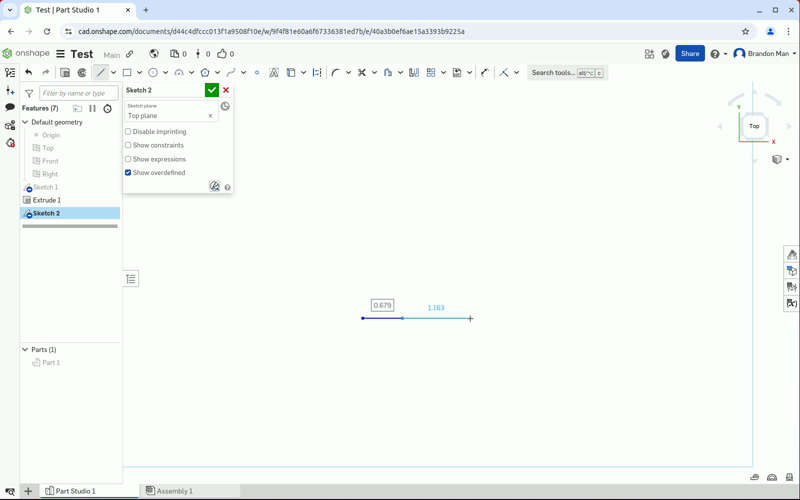
scroll(-6)
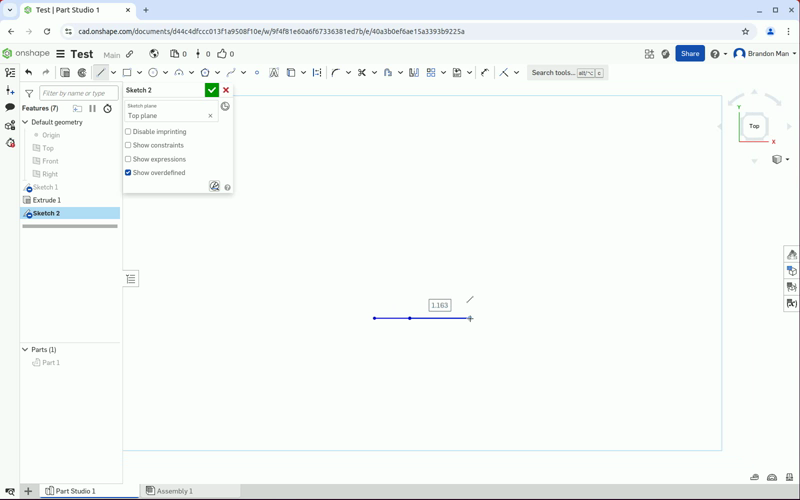
scroll(-6)
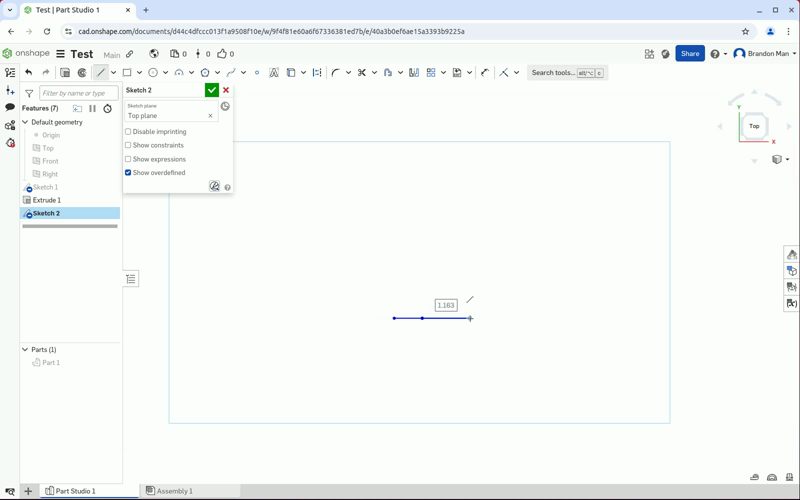
scroll(-6)
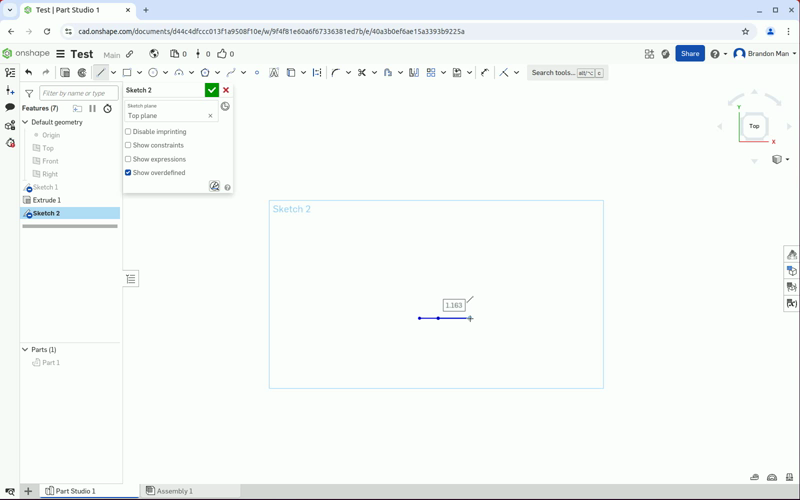
scroll(-6)
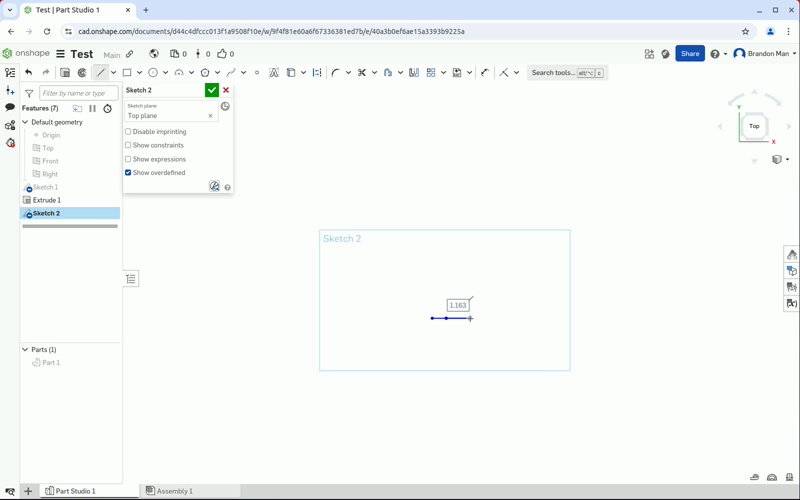
scroll(-6)
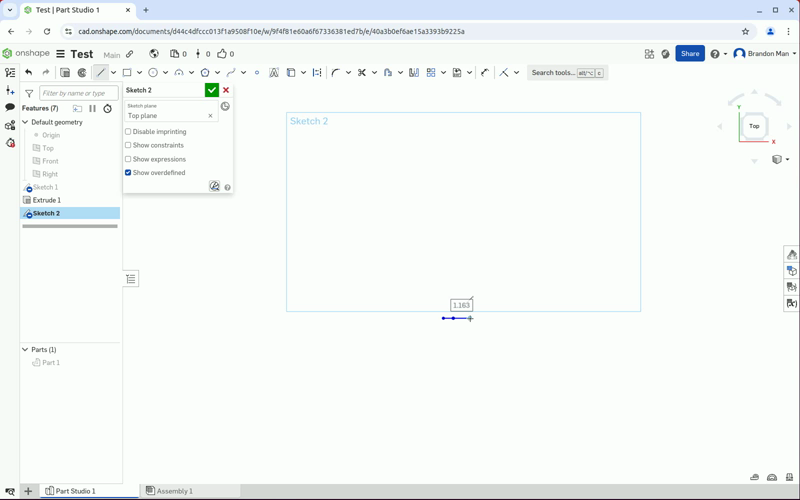
scroll(-6)
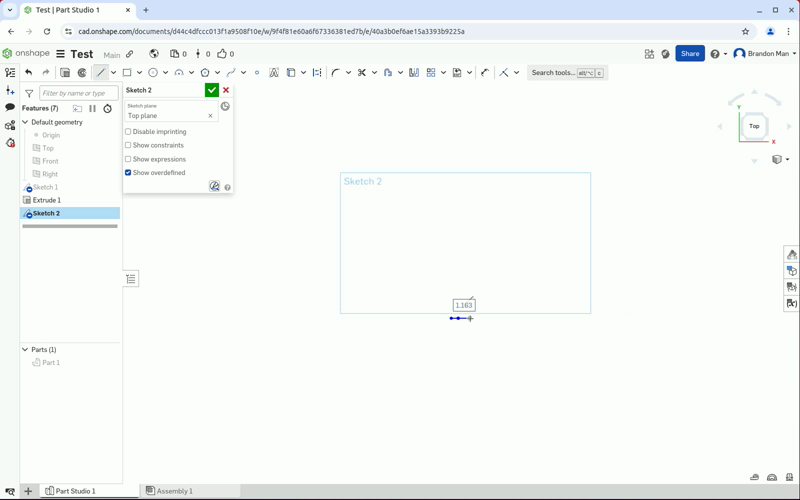
scroll(-6)
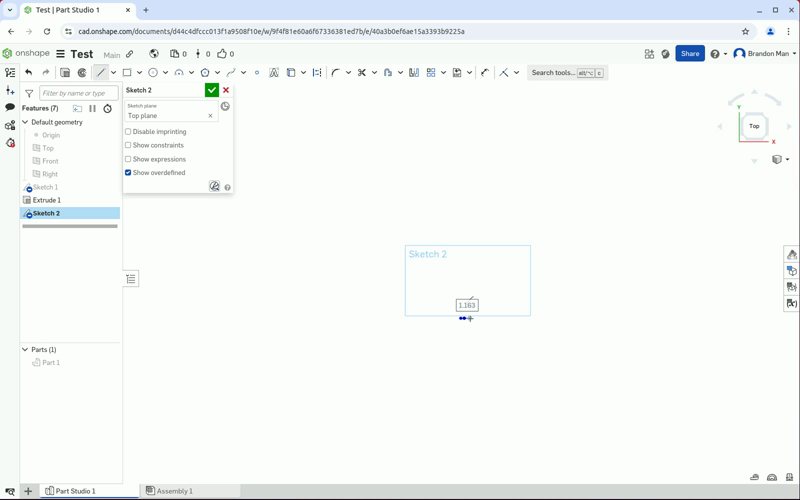
key_up(shift)
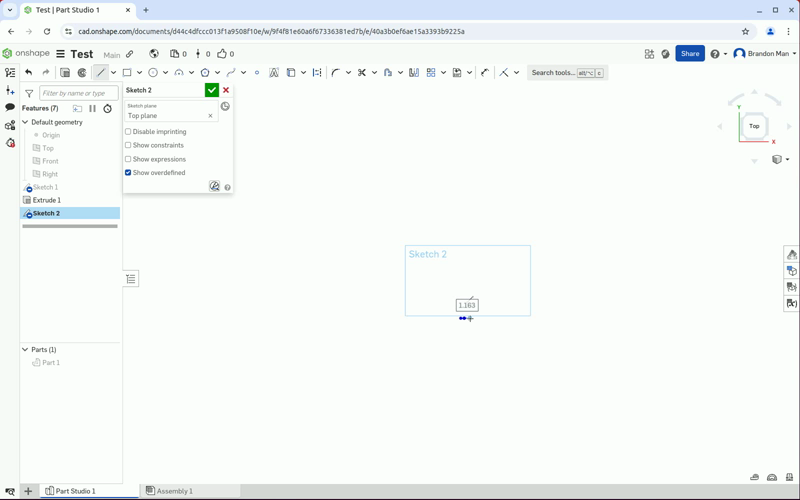
key(esc)
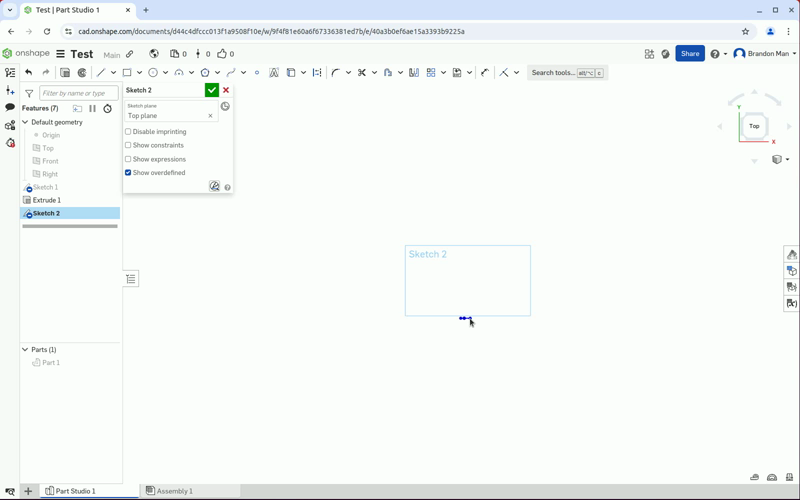
key(a)
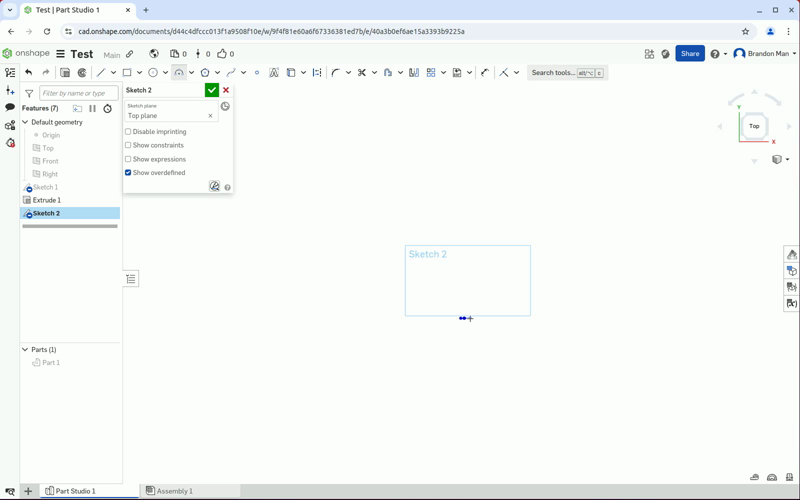
mouse_move(470, 318)
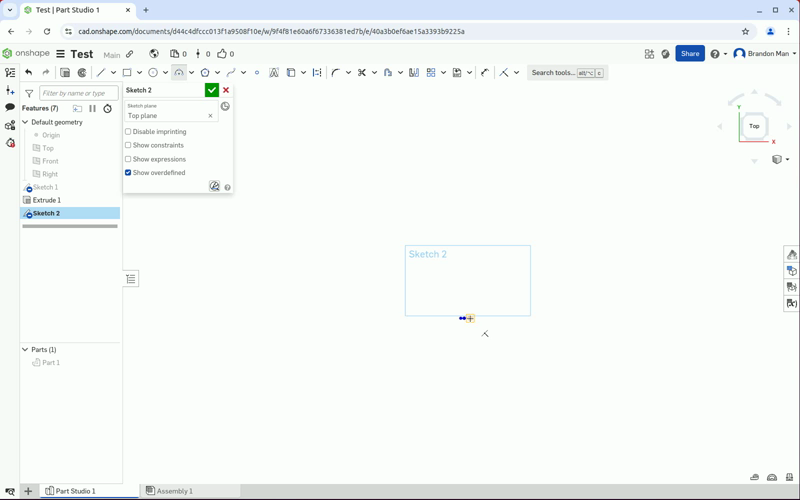
click(470, 318)
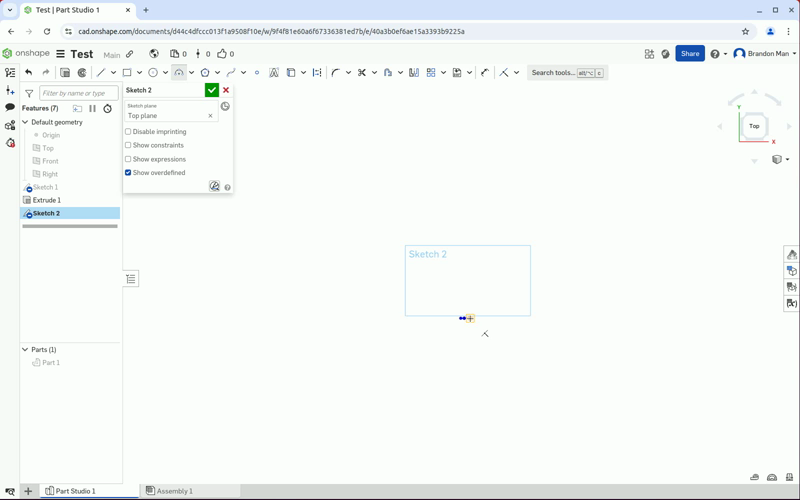
key_down(shift)
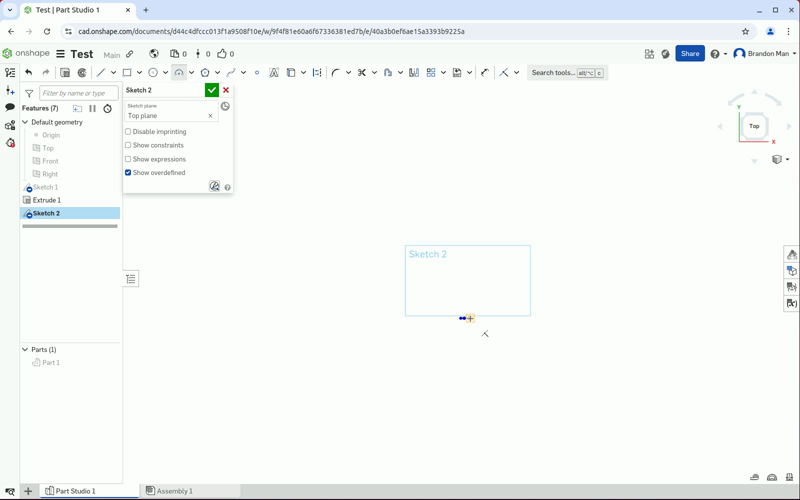
mouse_move(473, 314)
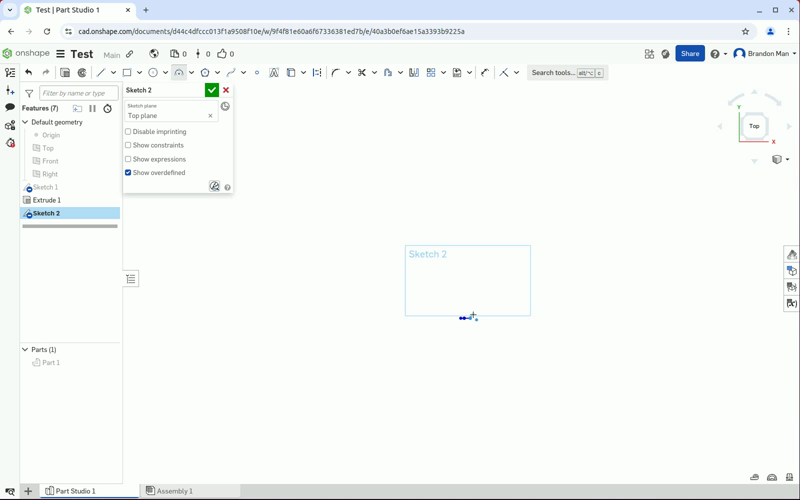
scroll(6)
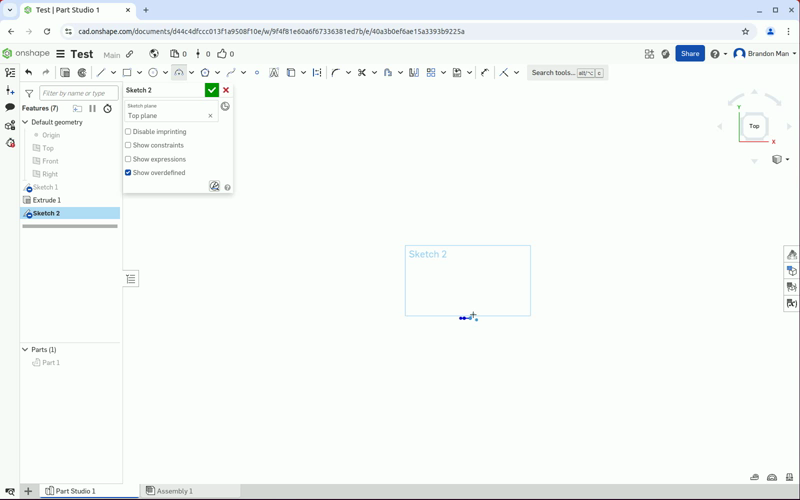
scroll(6)
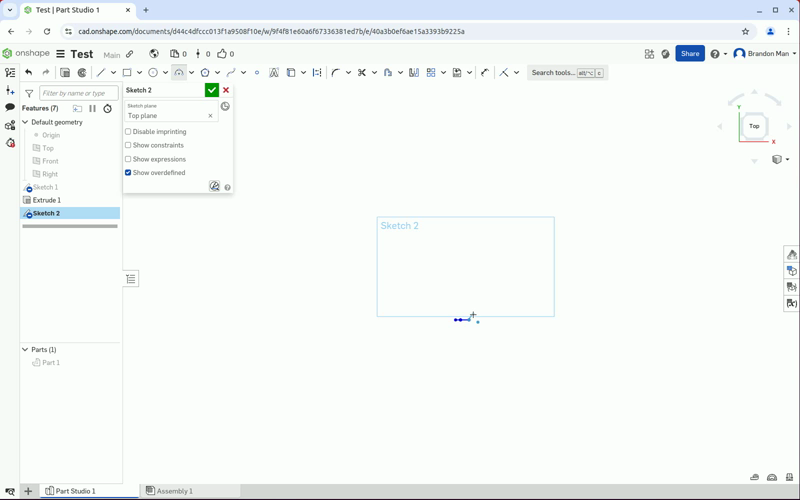
scroll(6)
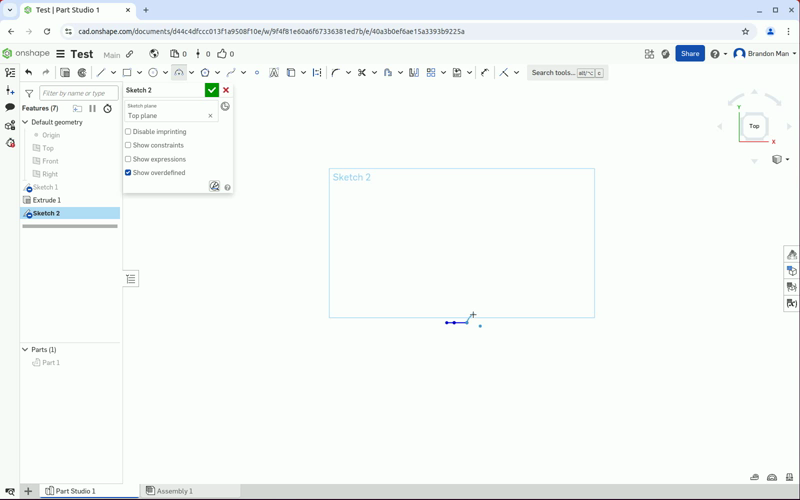
scroll(6)
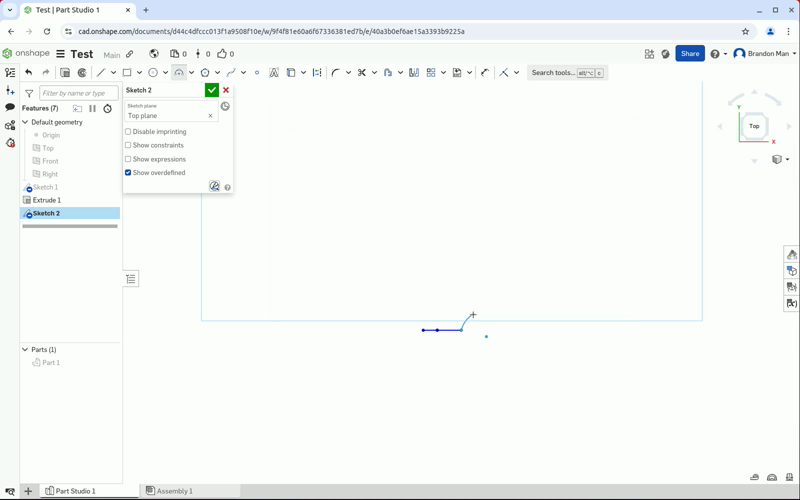
scroll(6)
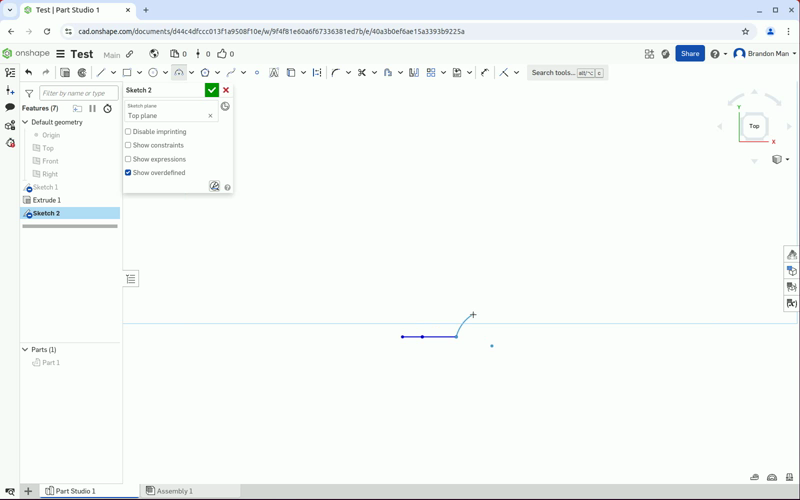
scroll(6)
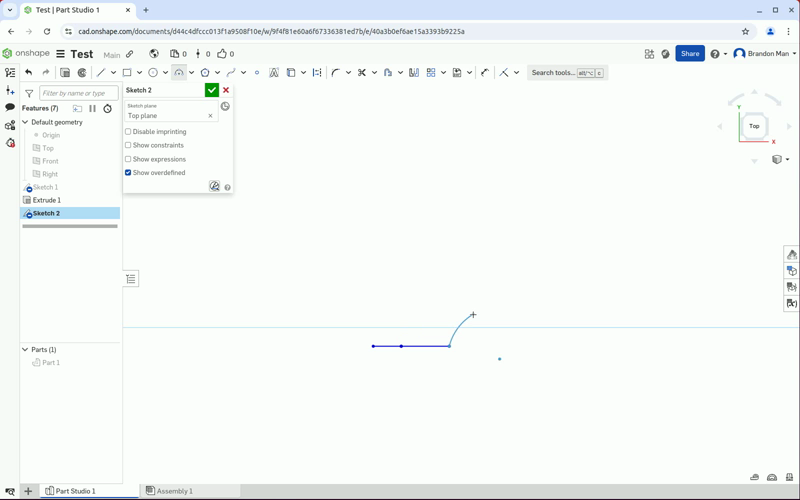
scroll(6)
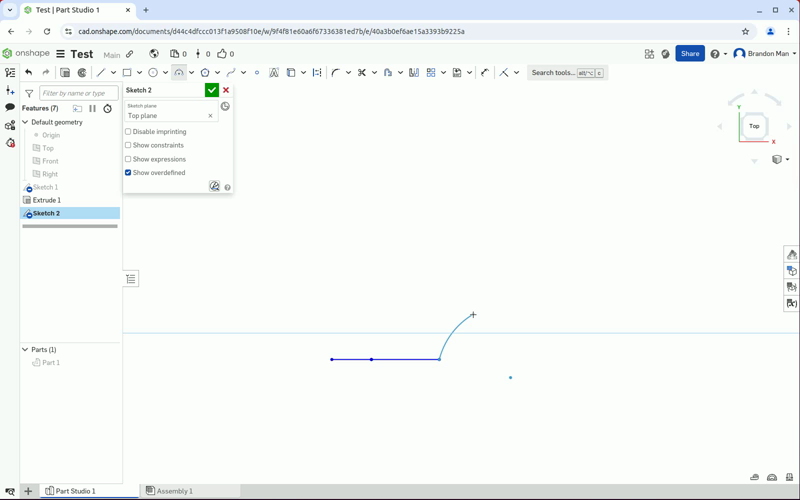
click(473, 314)
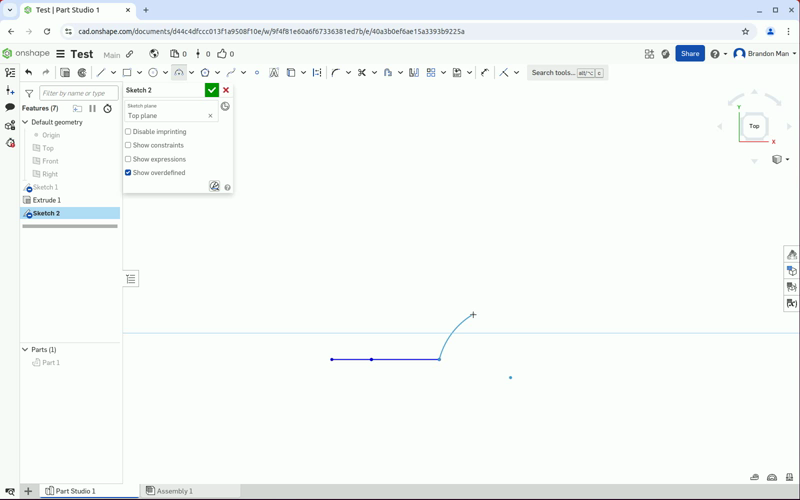
scroll(-6)
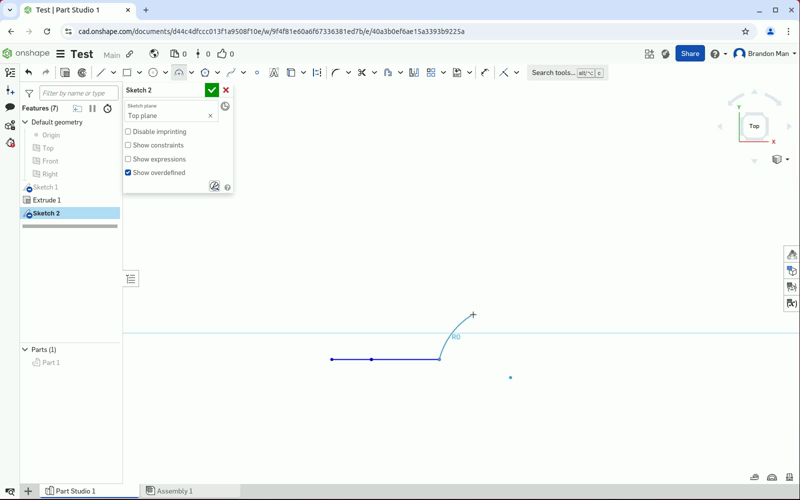
scroll(-6)
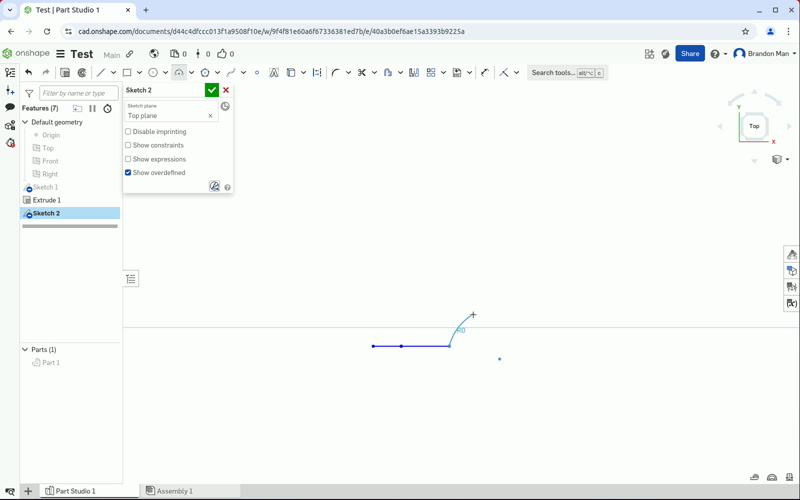
scroll(-6)
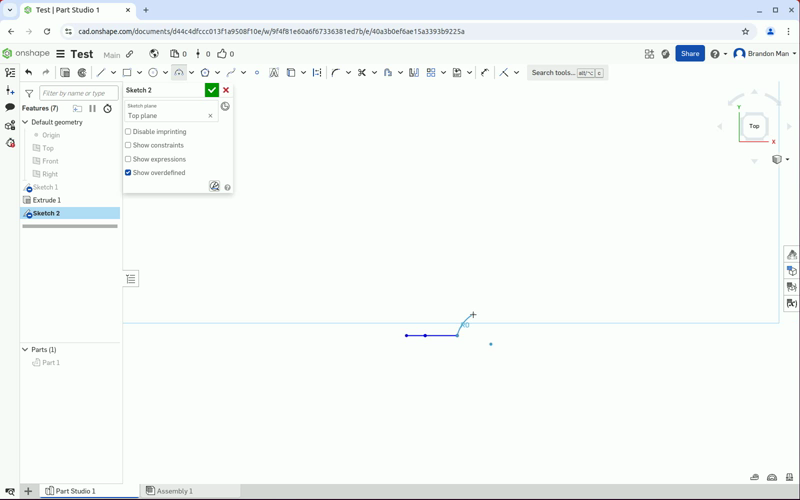
scroll(-6)
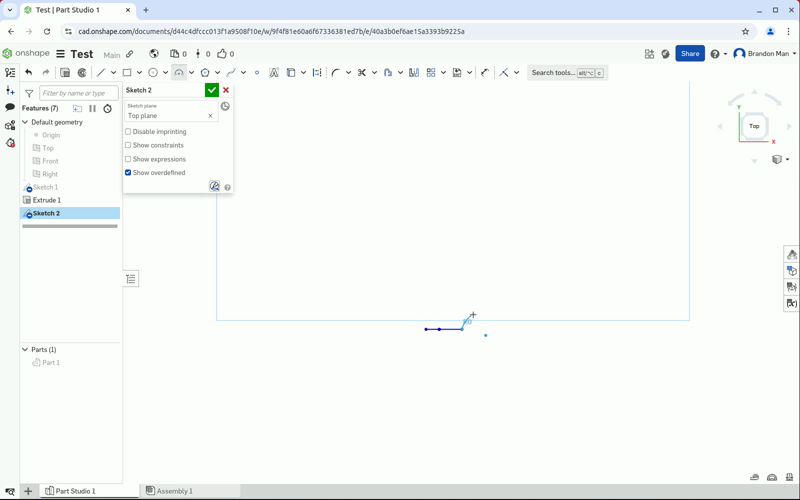
scroll(-6)
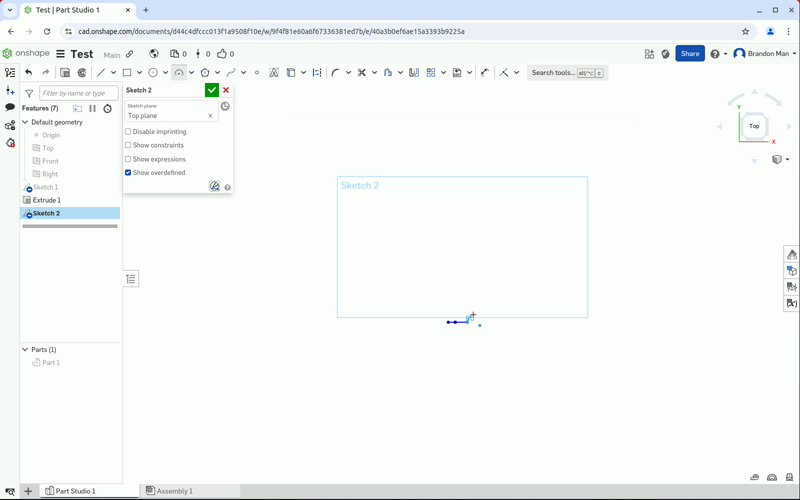
scroll(-6)
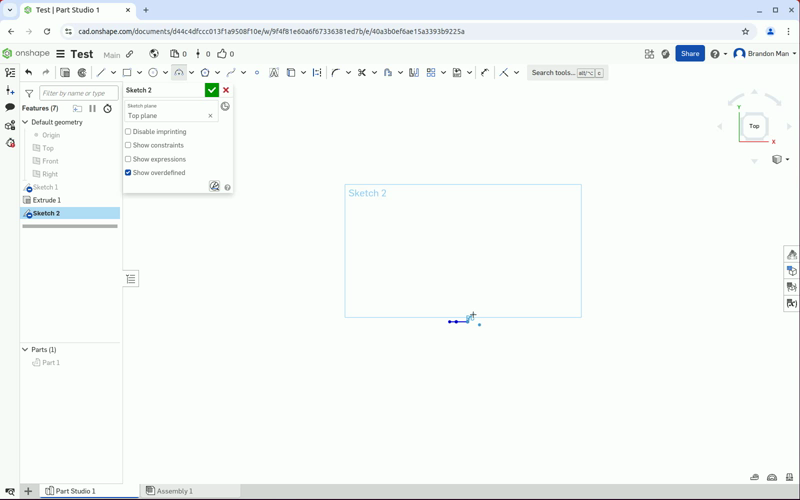
scroll(-6)
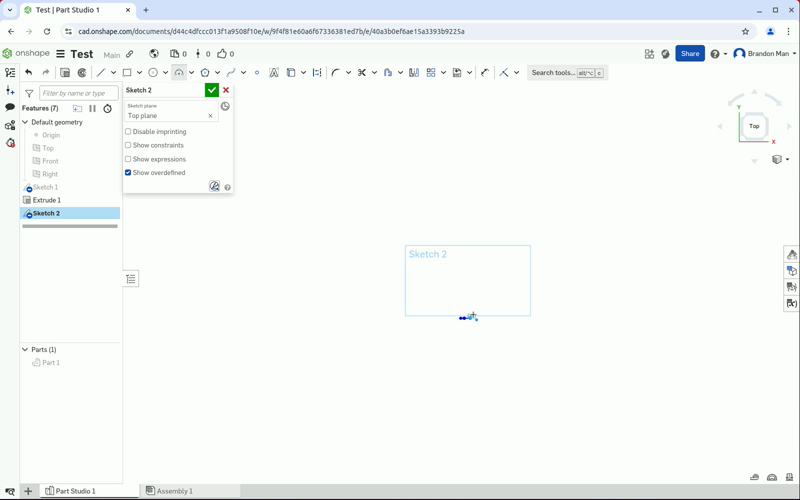
mouse_move(472, 316)
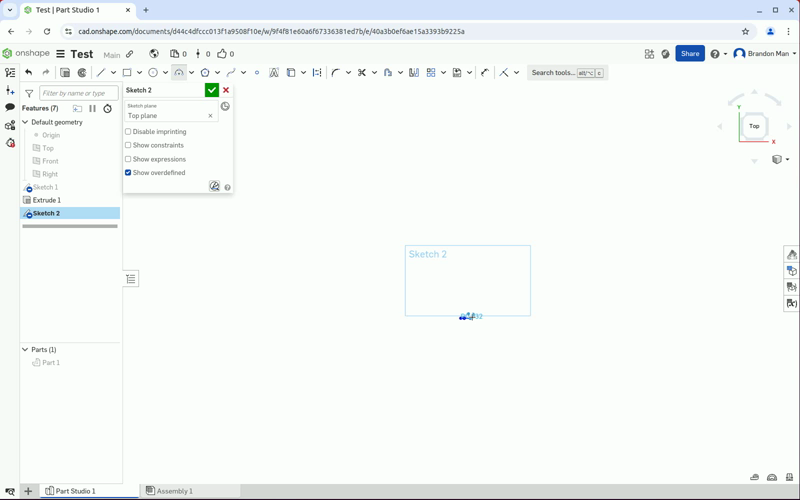
scroll(6)
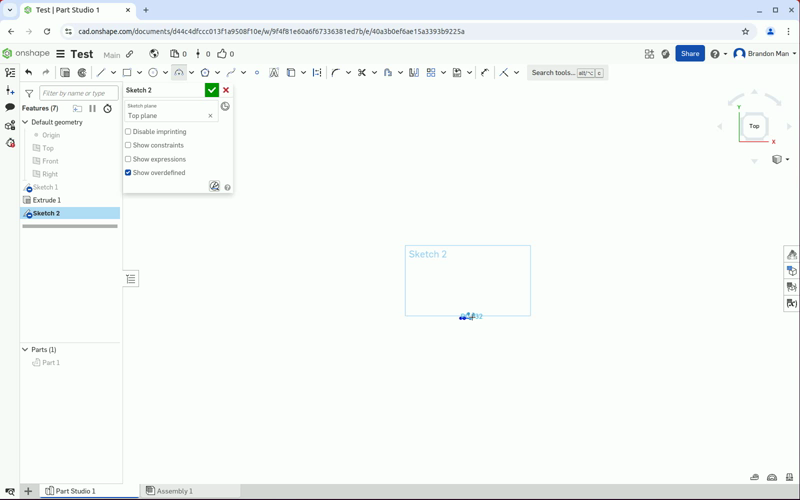
scroll(6)
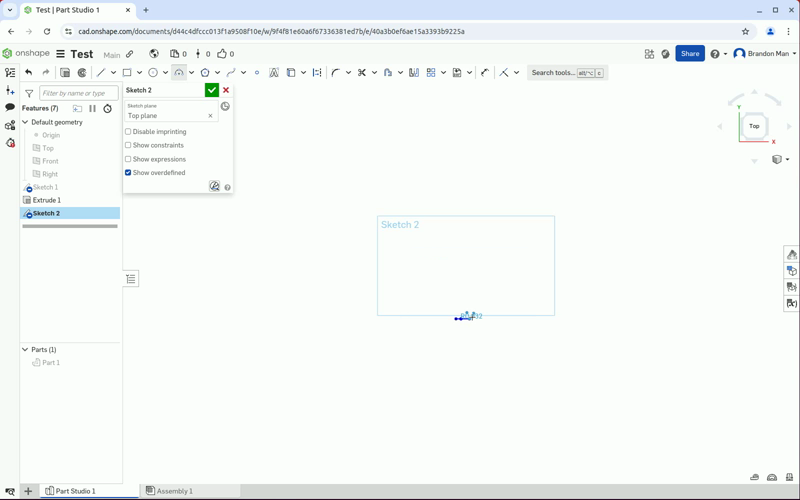
scroll(6)
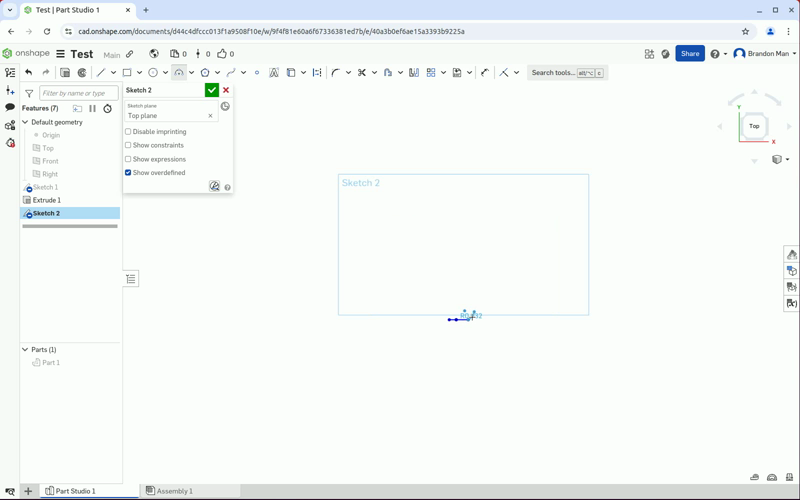
scroll(6)
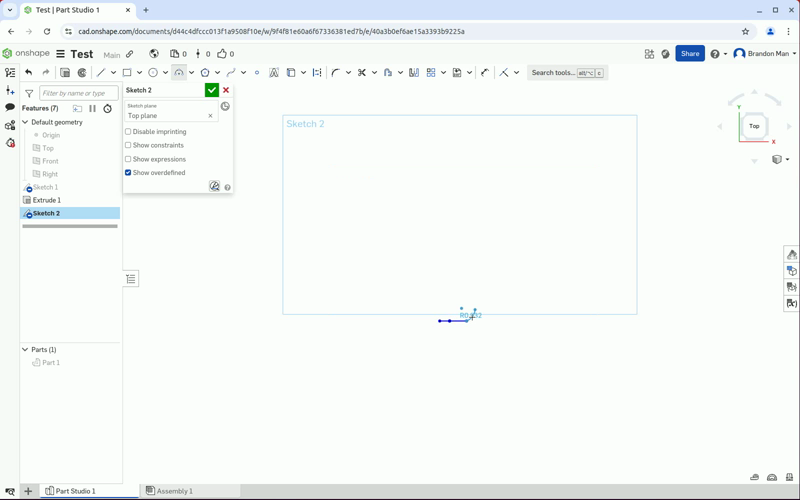
scroll(6)
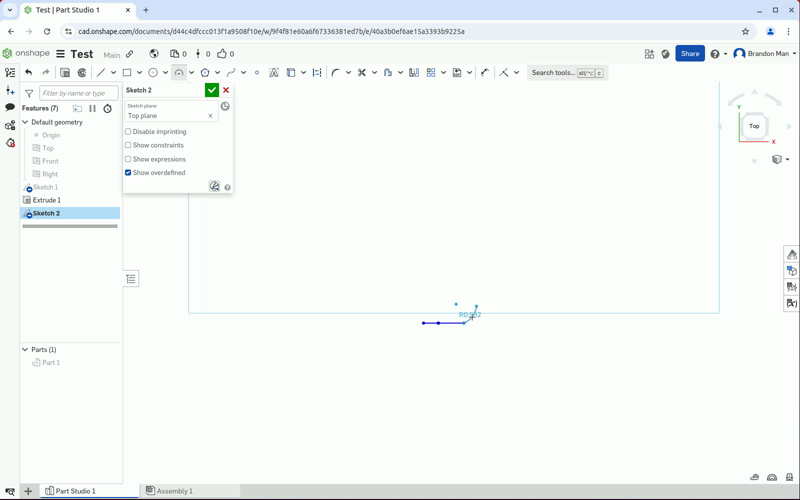
scroll(6)
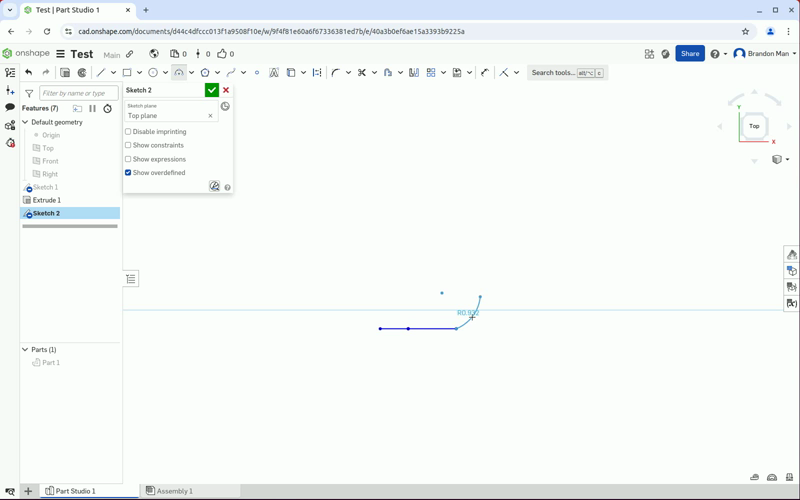
scroll(6)
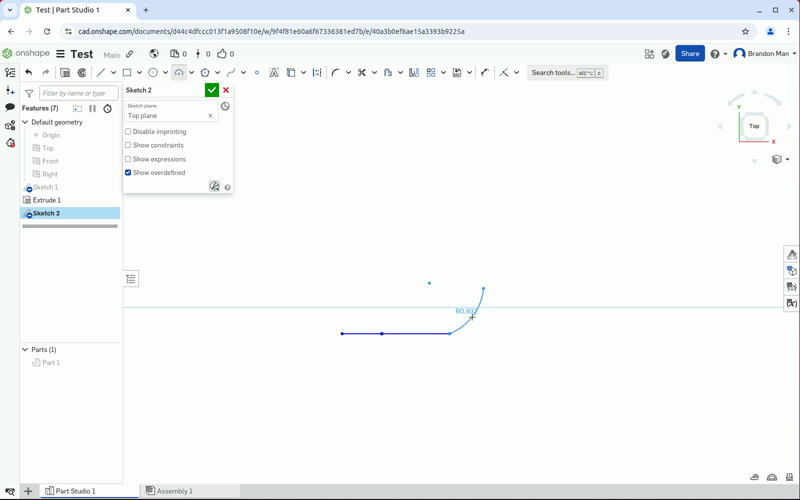
click(472, 316)
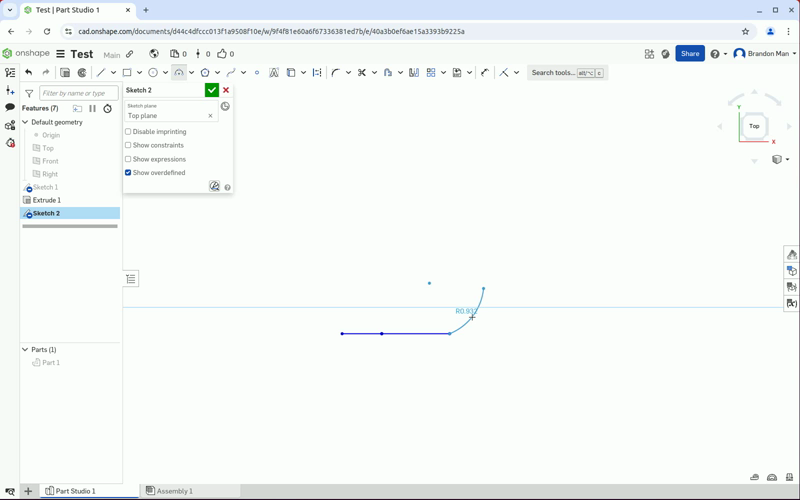
scroll(-6)
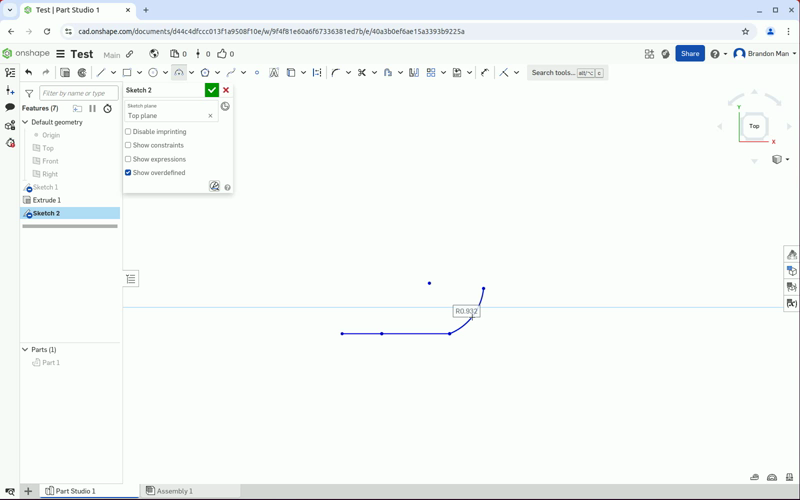
scroll(-6)
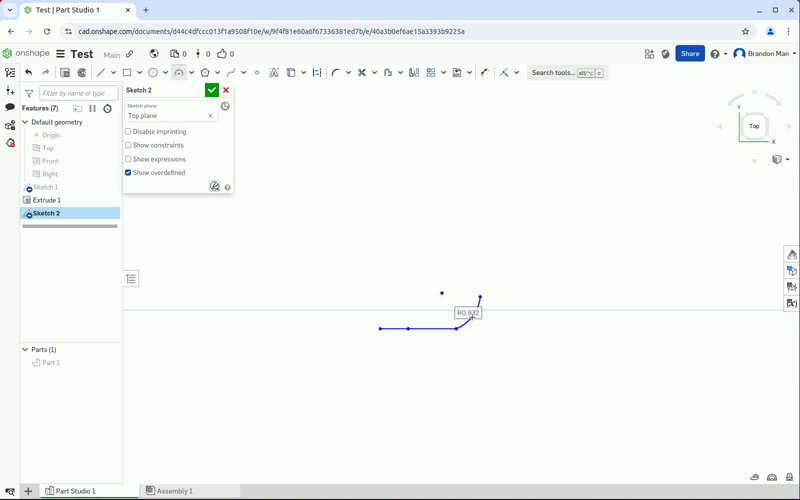
scroll(-6)
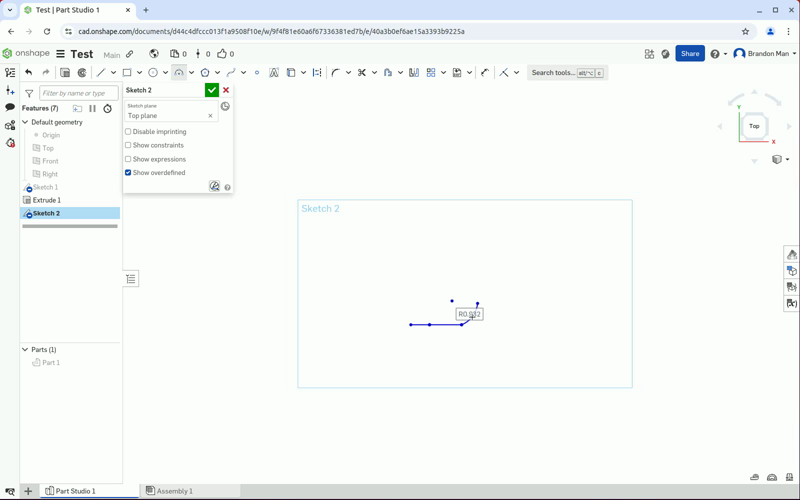
scroll(-6)
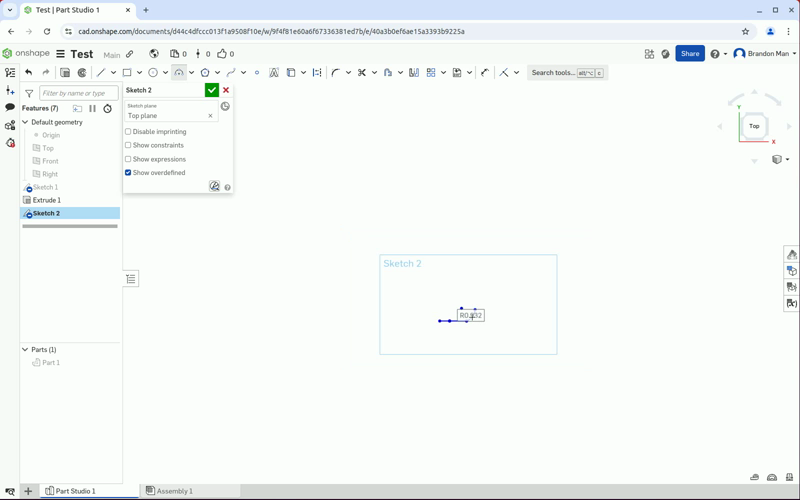
scroll(-6)
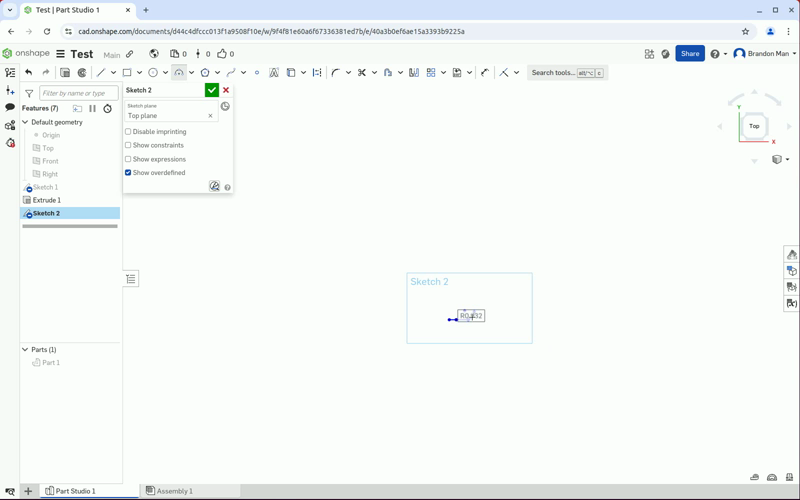
scroll(-6)
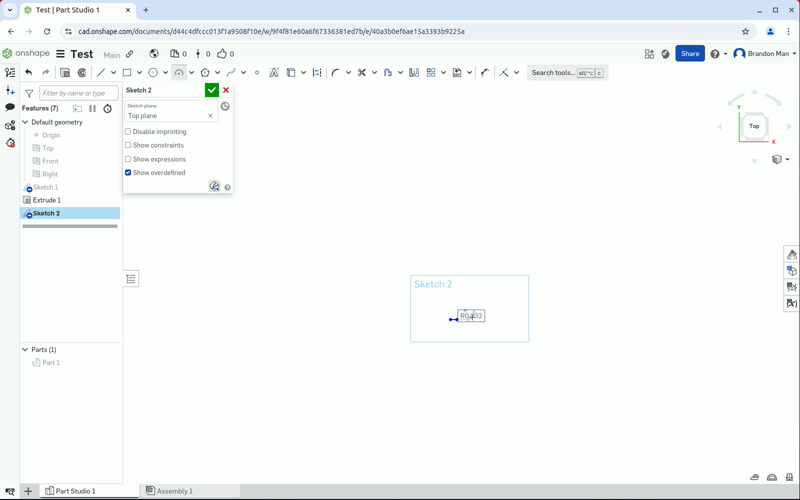
scroll(-6)
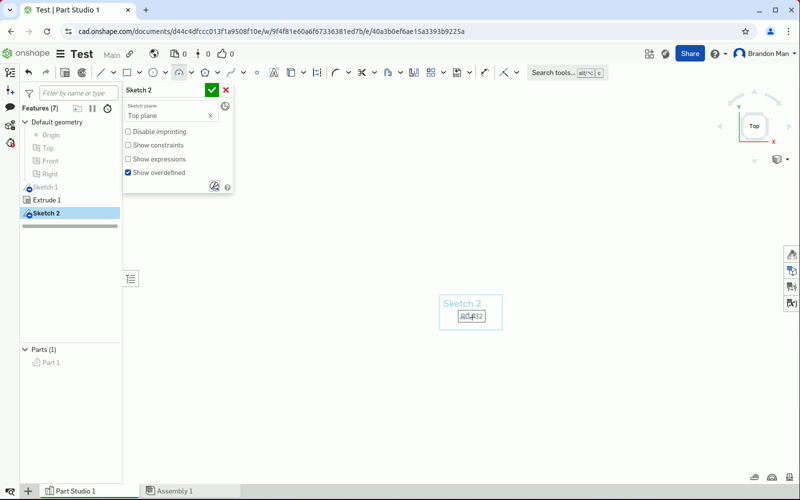
key_up(shift)
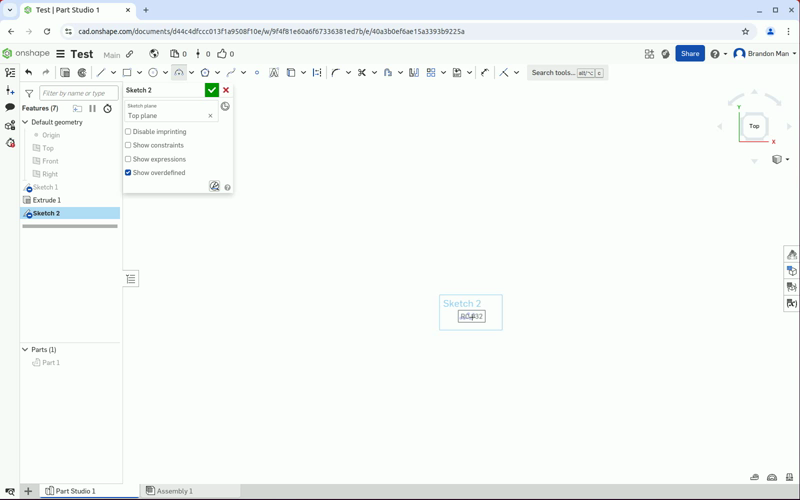
key(esc)
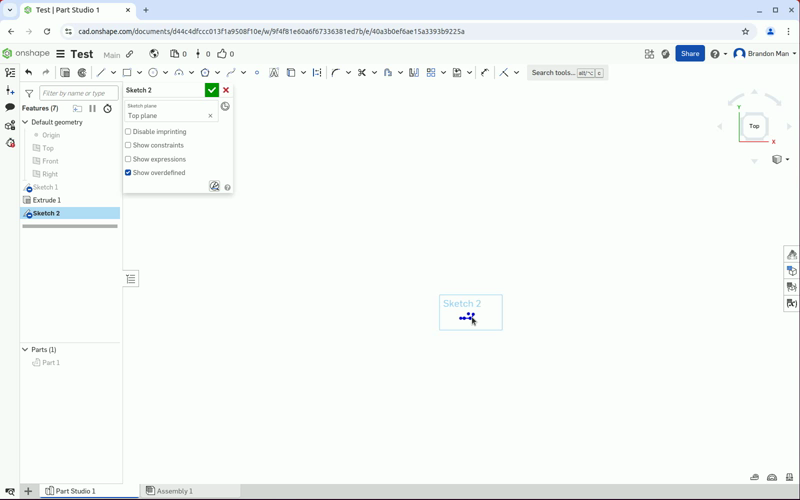
key(l)
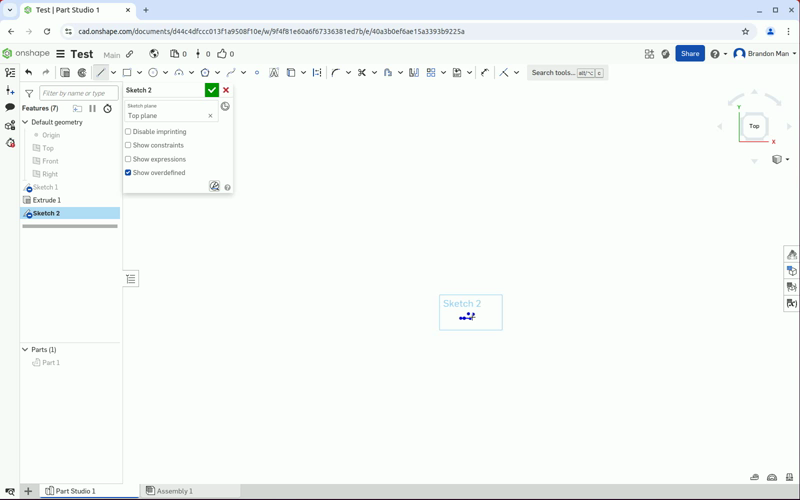
mouse_move(473, 314)
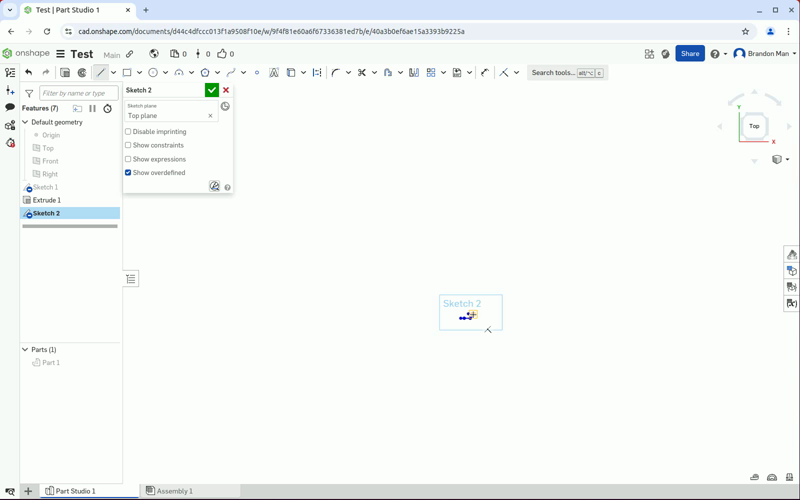
scroll(6)
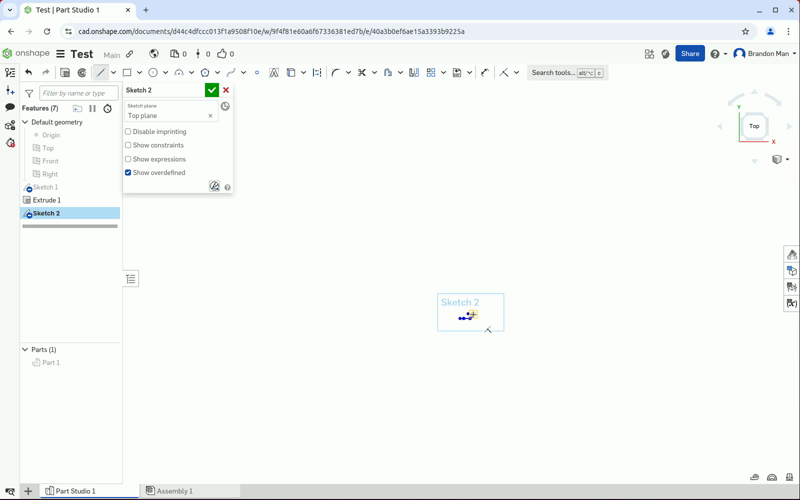
scroll(6)
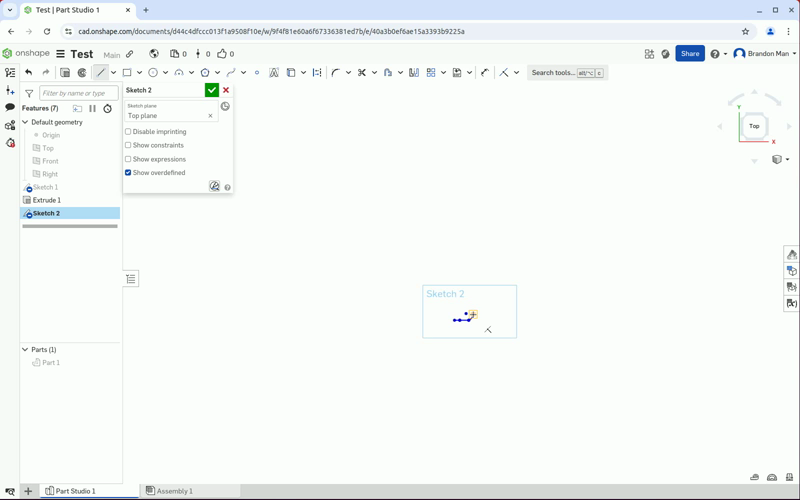
scroll(6)
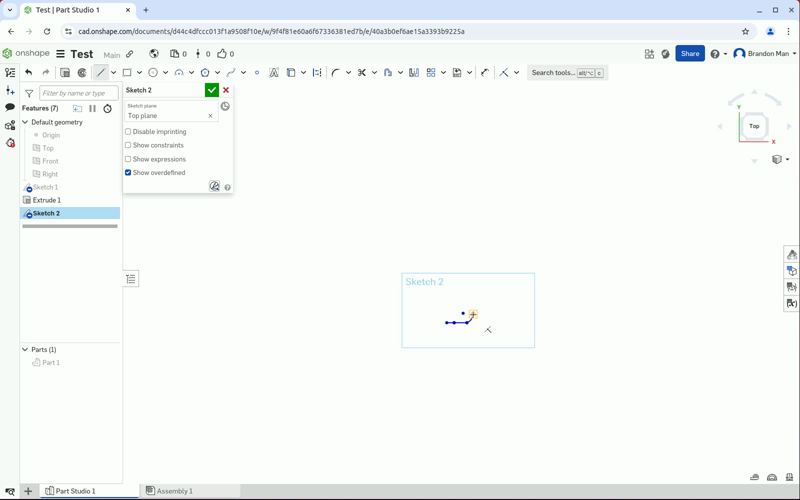
scroll(6)
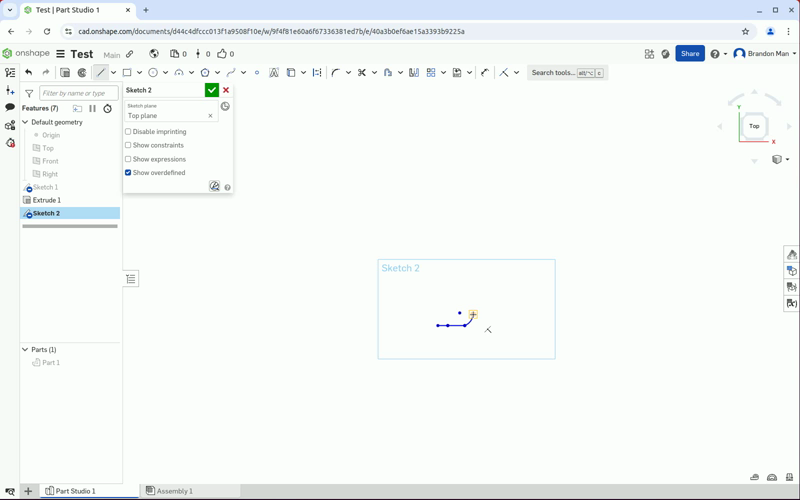
scroll(6)
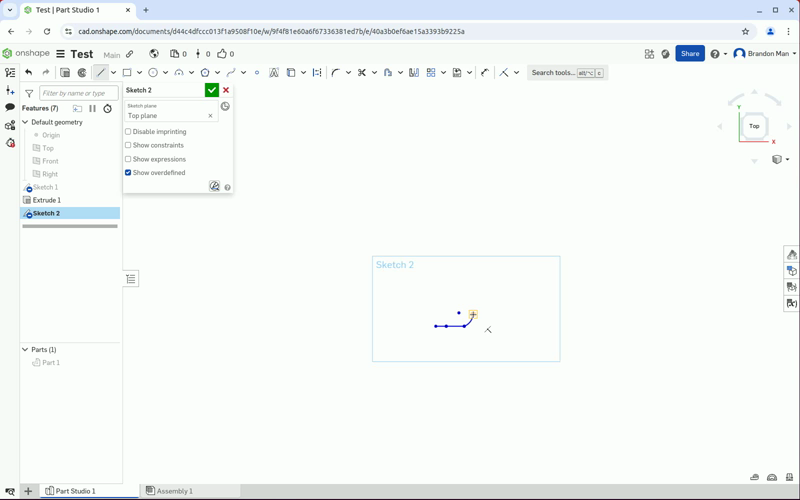
scroll(6)
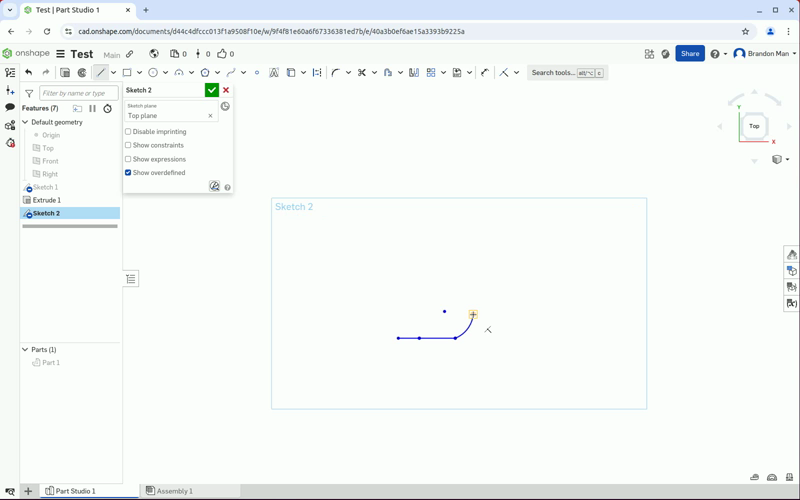
scroll(6)
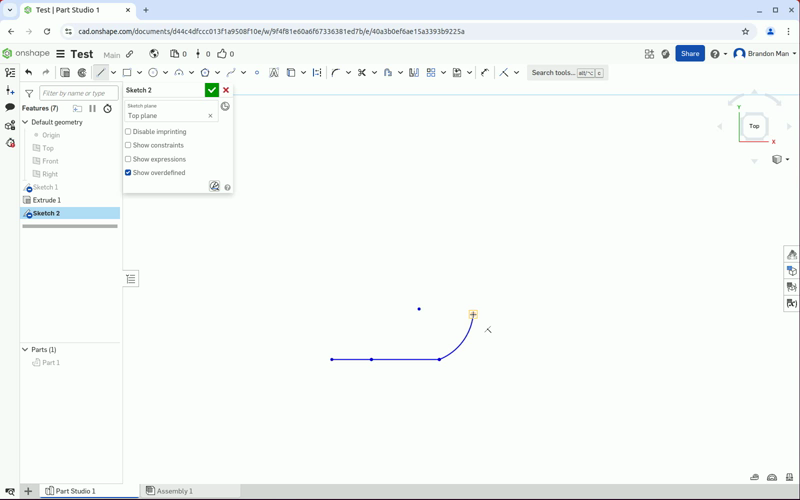
click(473, 314)
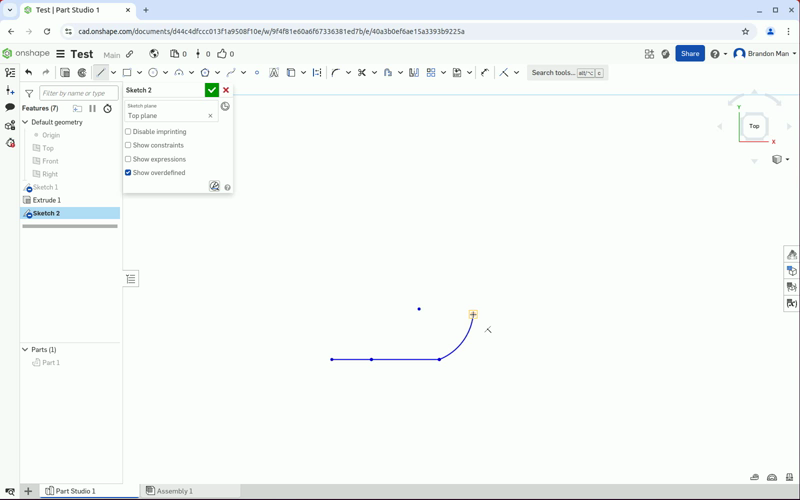
scroll(-6)
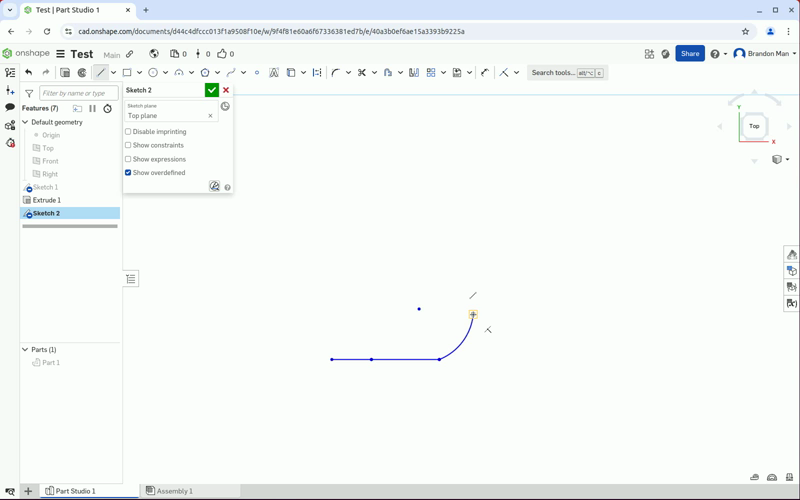
scroll(-6)
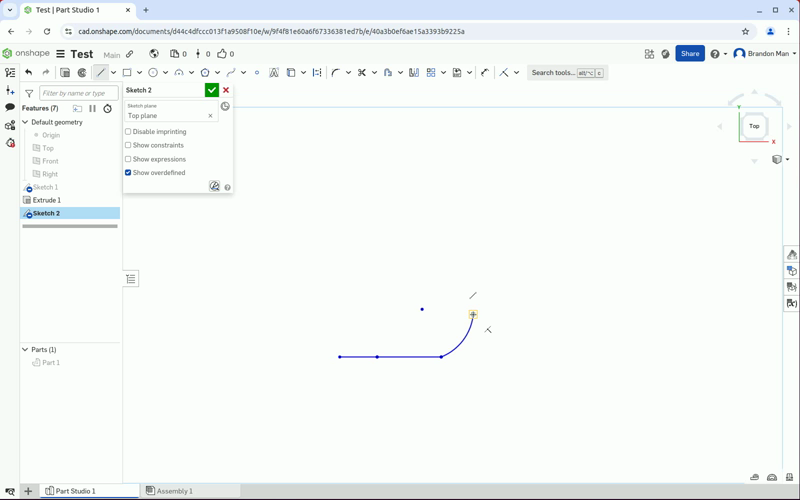
scroll(-6)
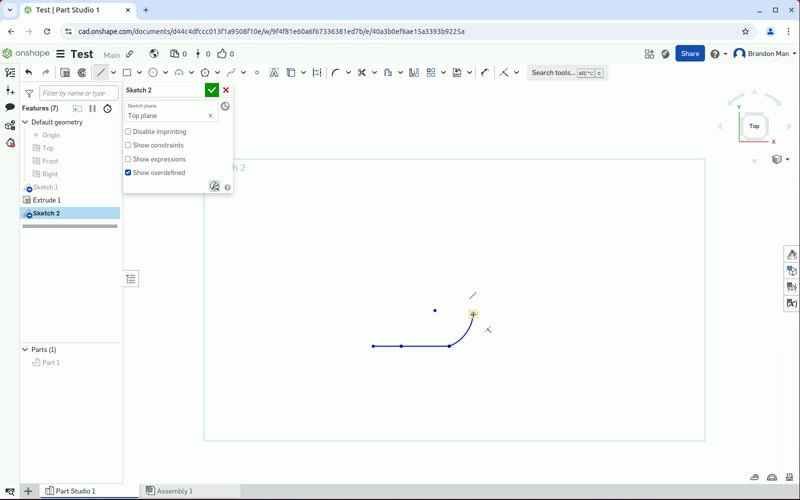
scroll(-6)
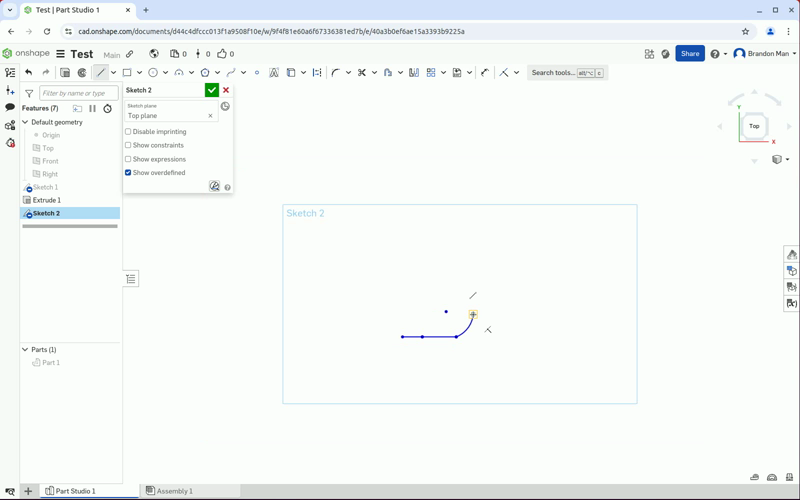
scroll(-6)
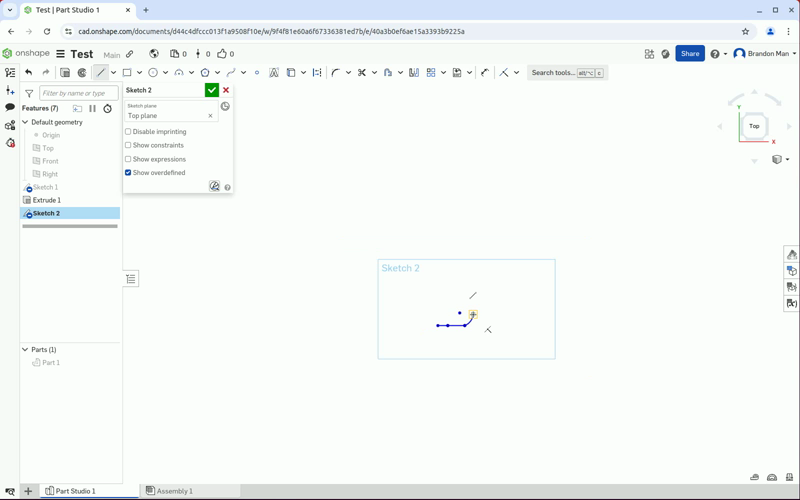
scroll(-6)
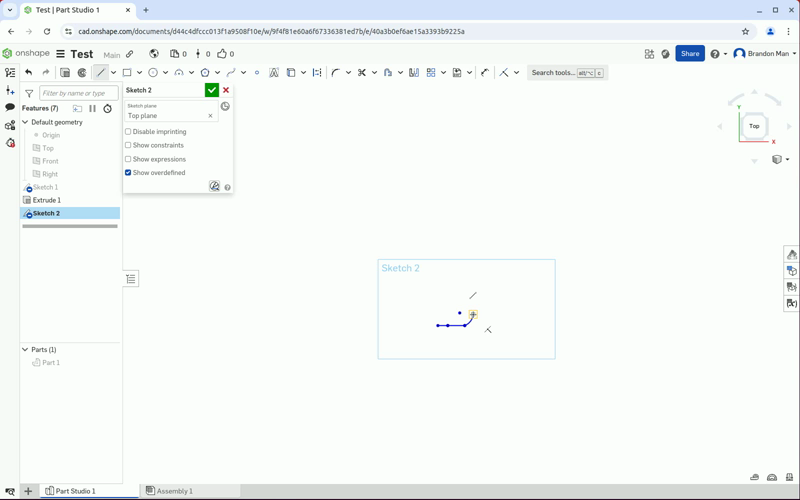
scroll(-6)
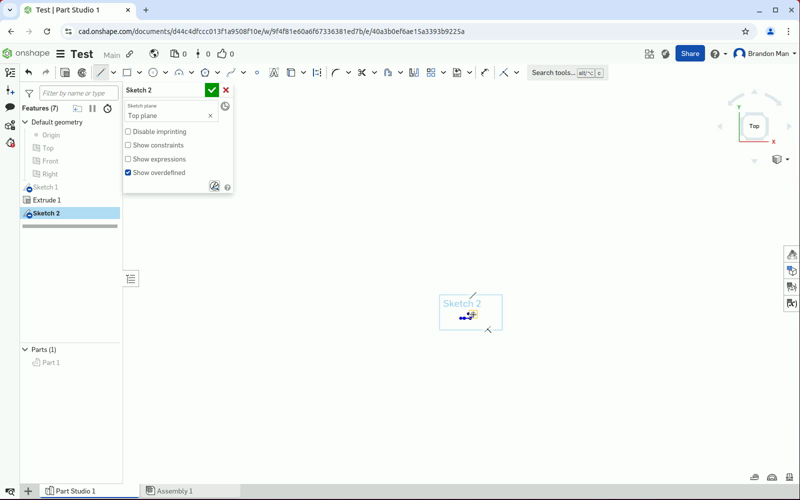
key_down(shift)
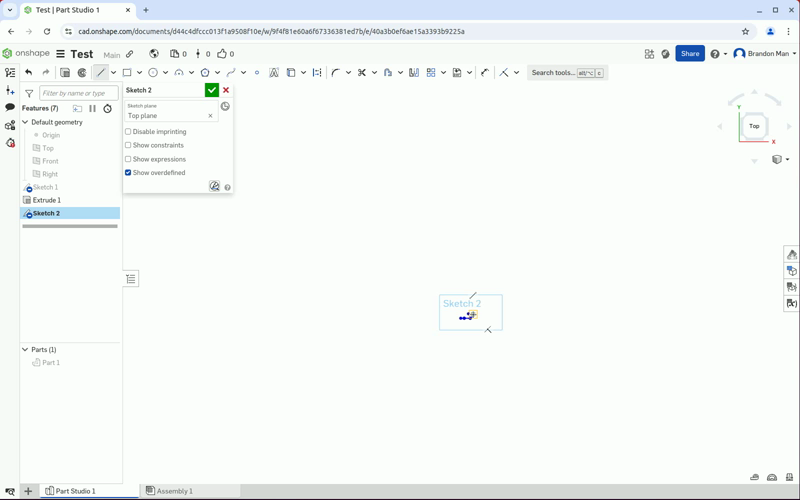
mouse_move(503, 314)
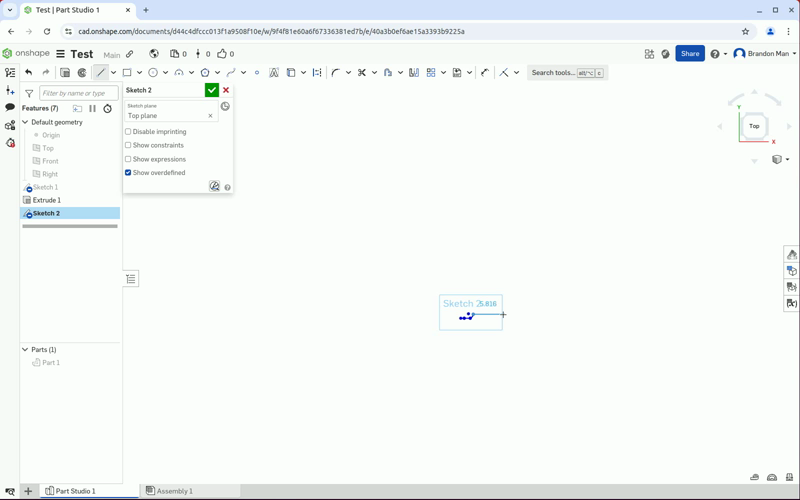
mouse_move(473, 286)
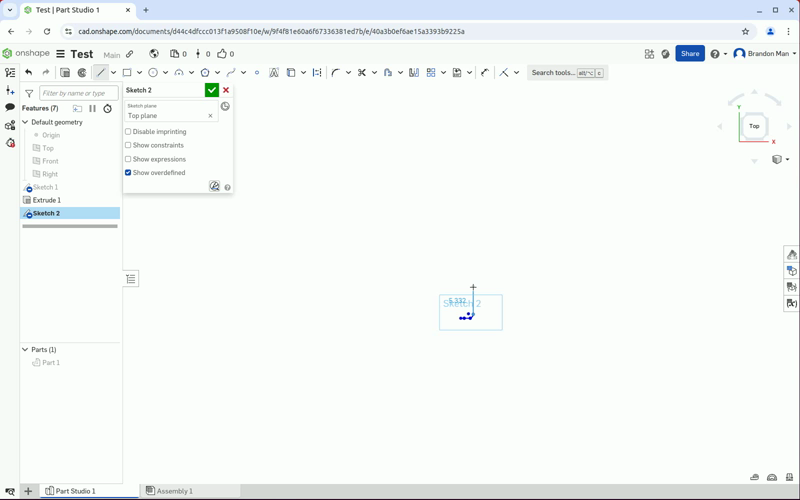
click(473, 286)
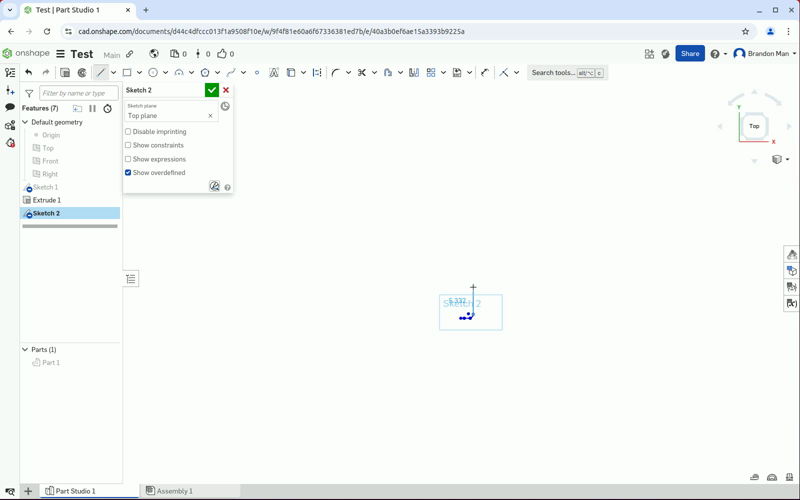
key_up(shift)
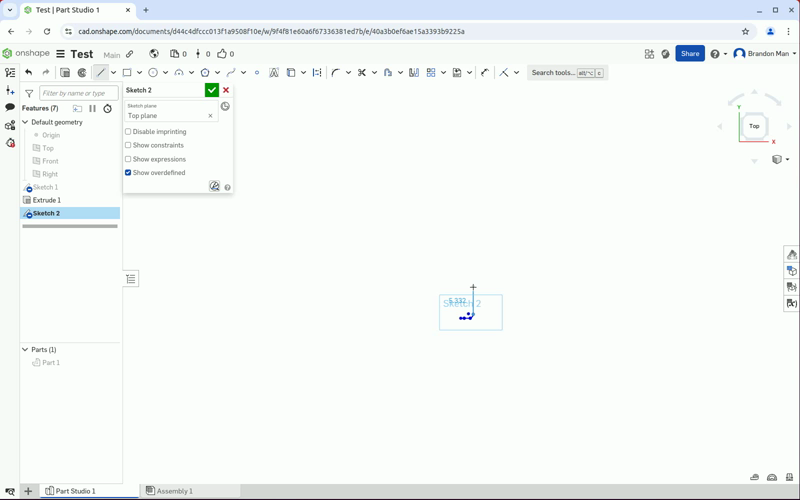
key(esc)
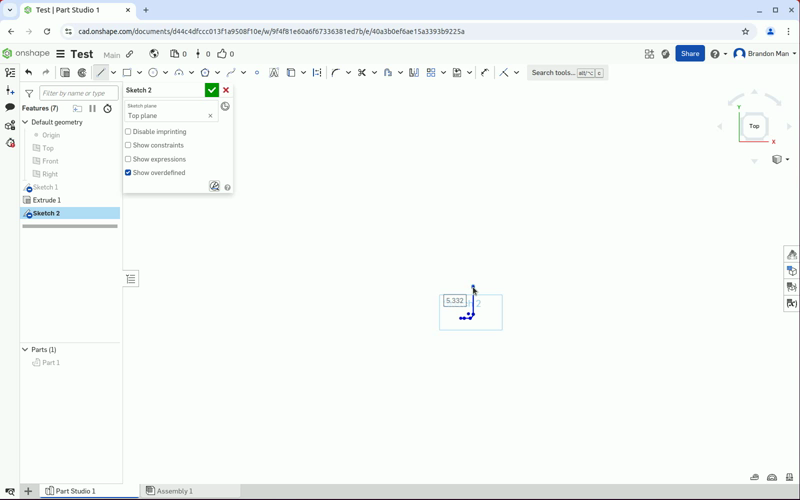
key(a)
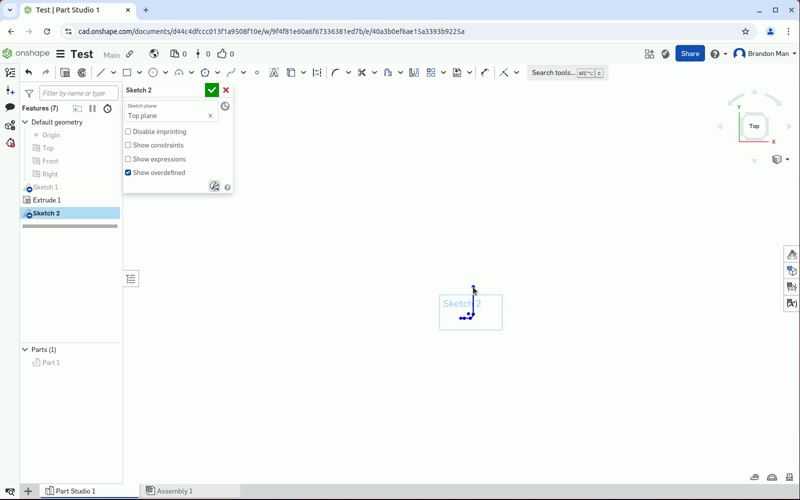
mouse_move(473, 286)
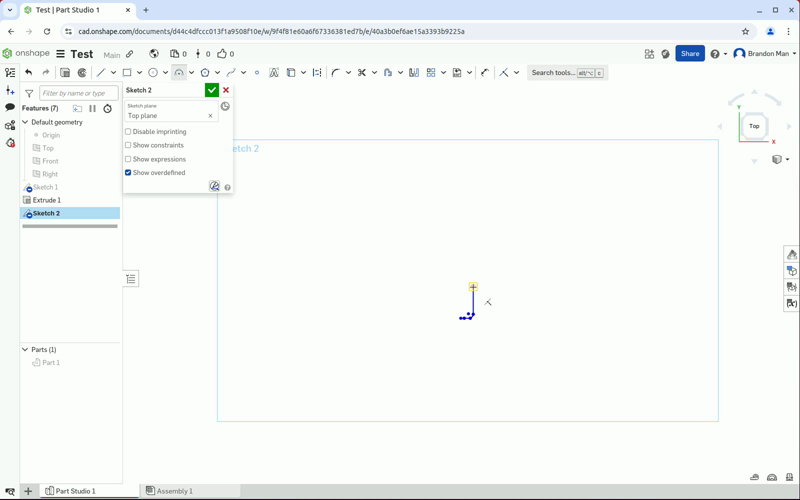
click(473, 286)
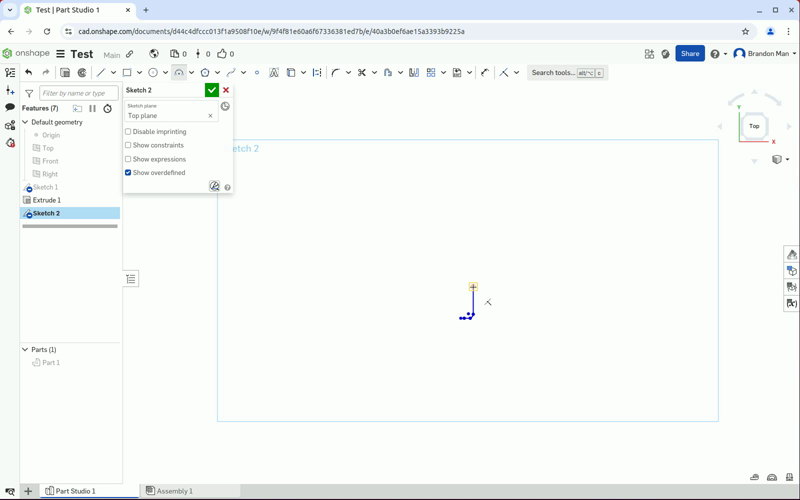
key_down(shift)
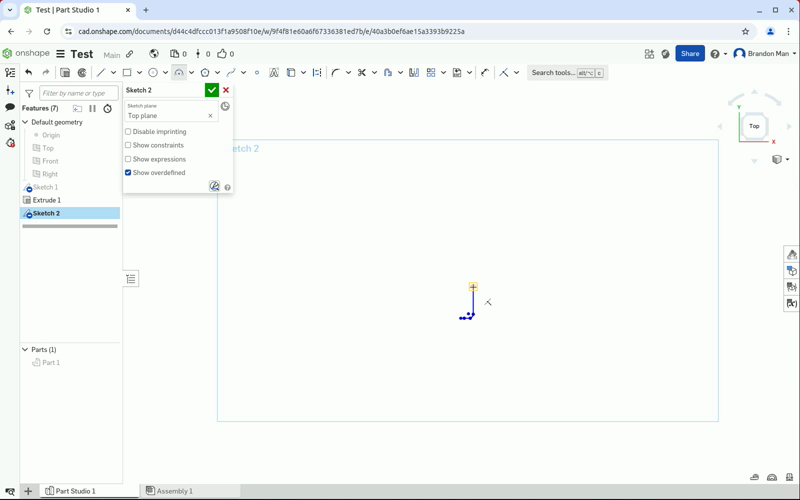
mouse_move(470, 283)
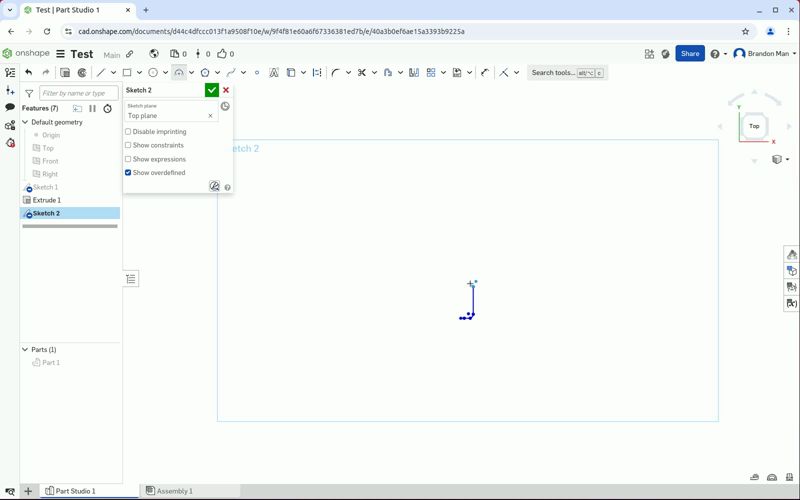
scroll(6)
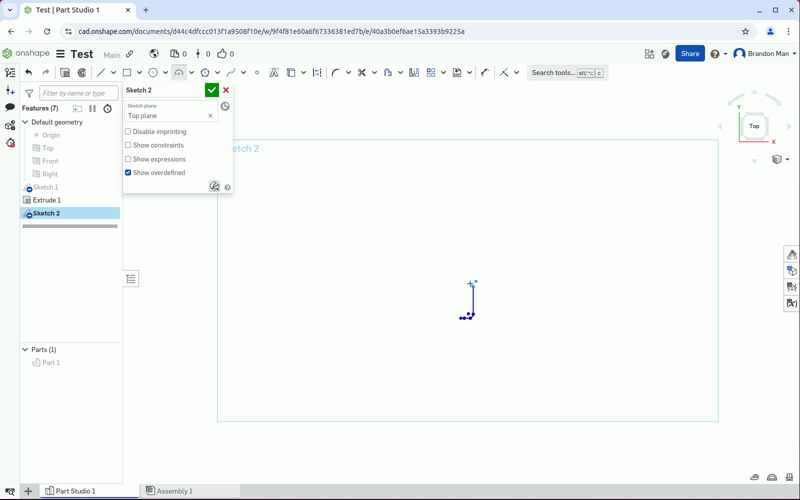
scroll(6)
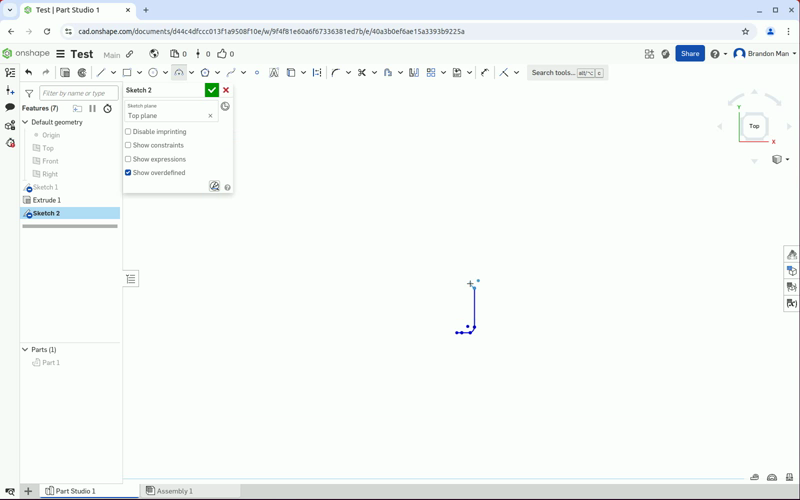
scroll(6)
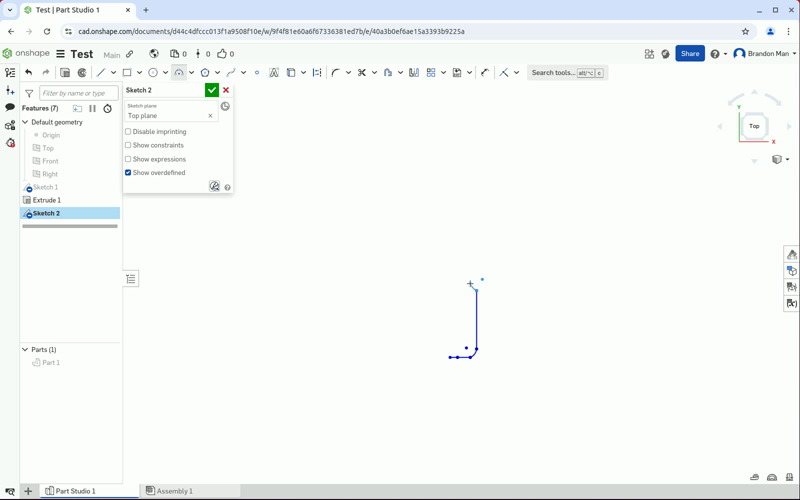
scroll(6)
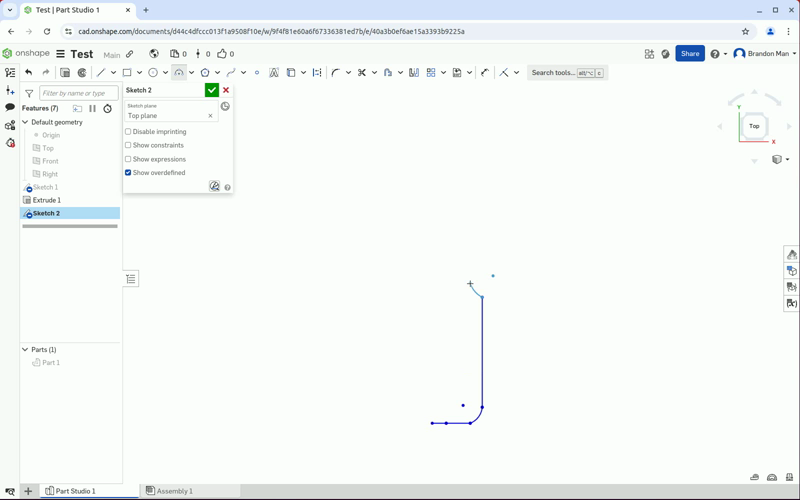
scroll(6)
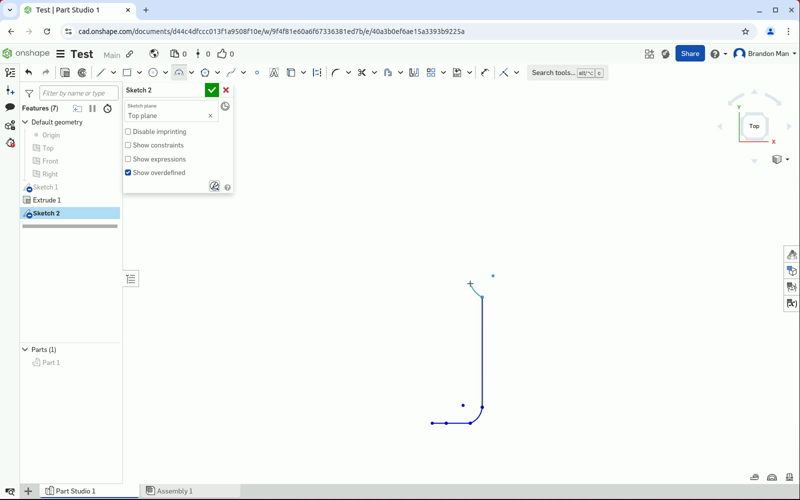
scroll(6)
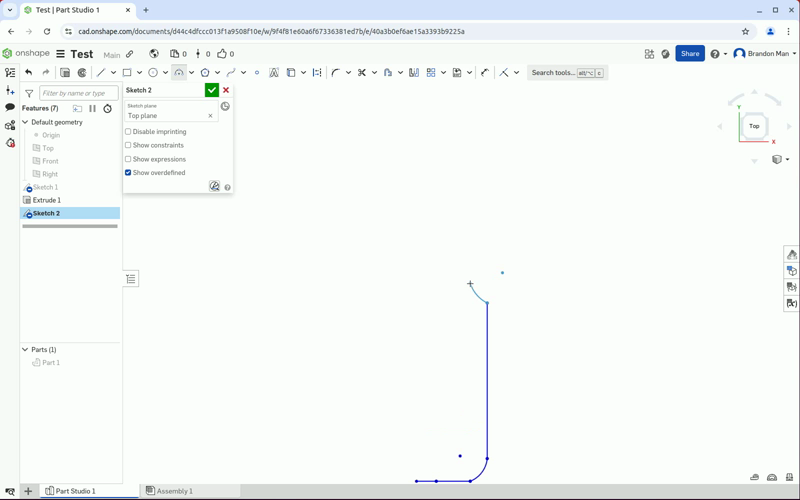
scroll(6)
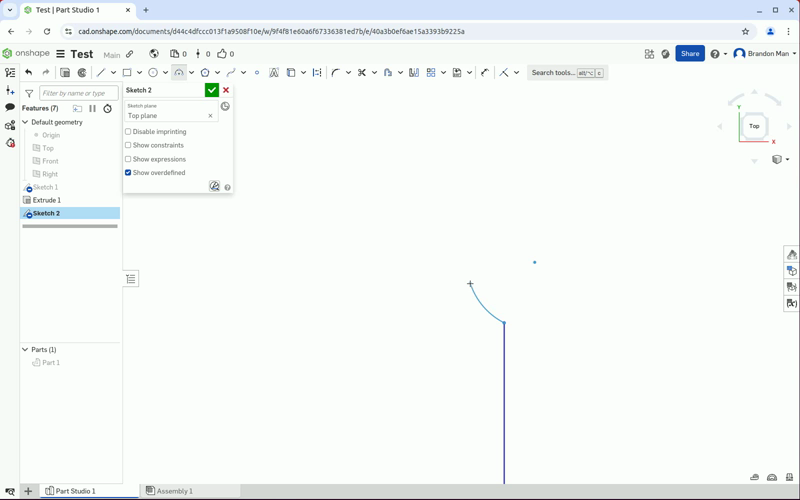
click(470, 283)
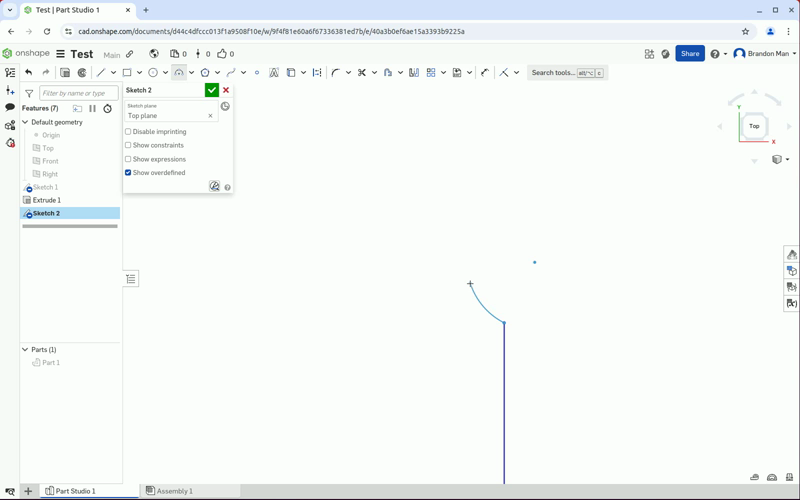
scroll(-6)
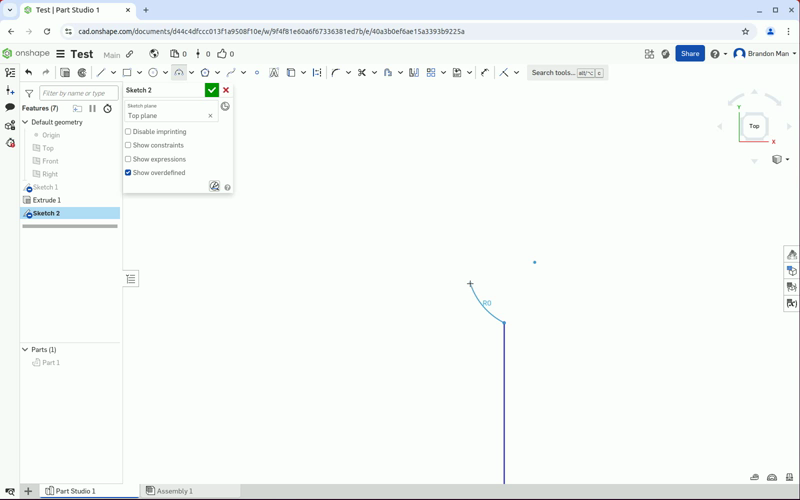
scroll(-6)
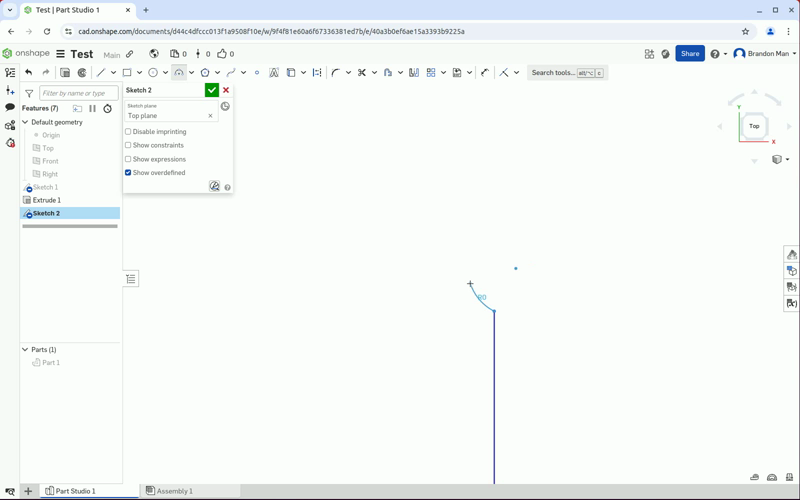
scroll(-6)
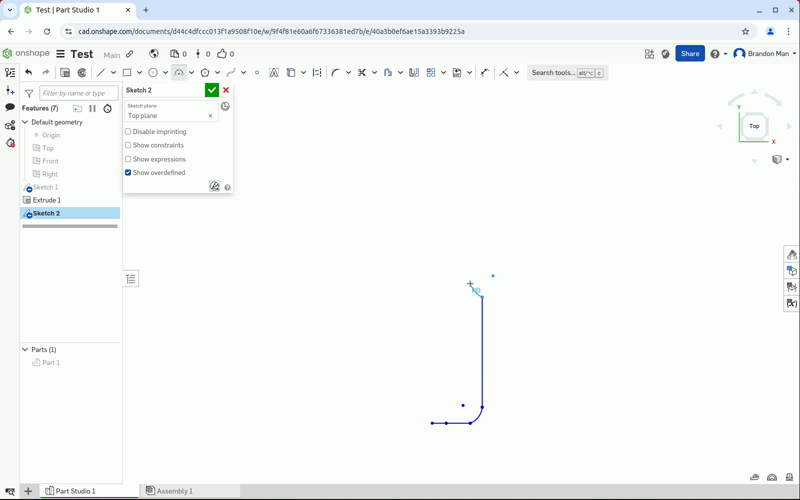
scroll(-6)
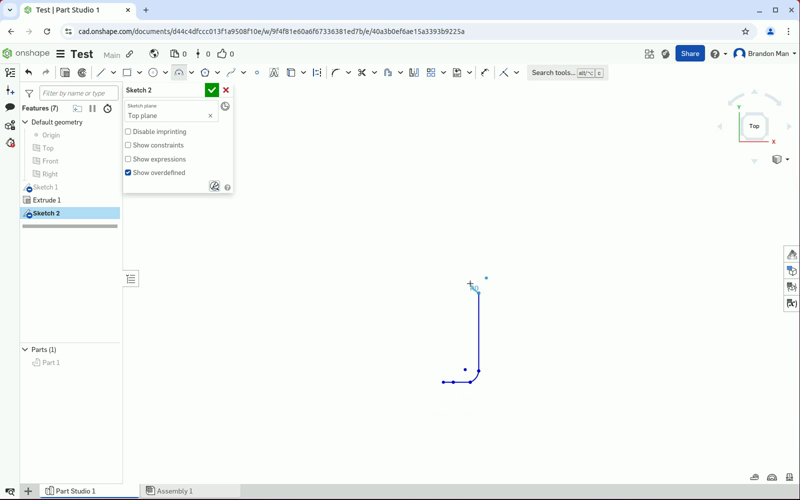
scroll(-6)
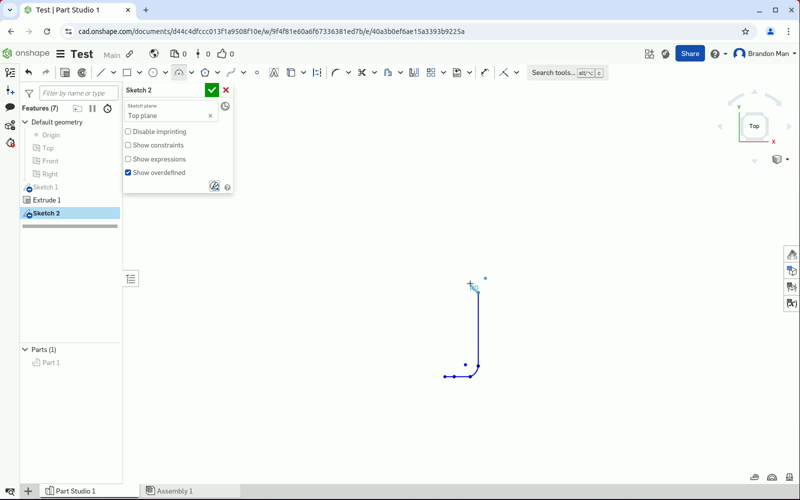
scroll(-6)
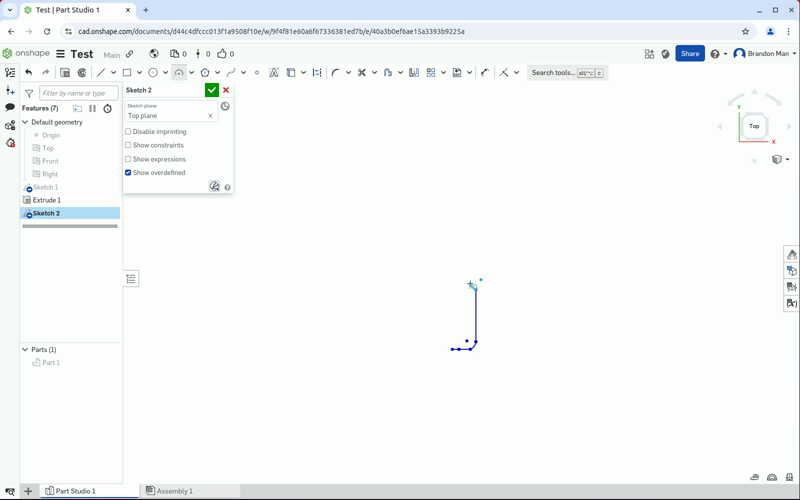
scroll(-6)
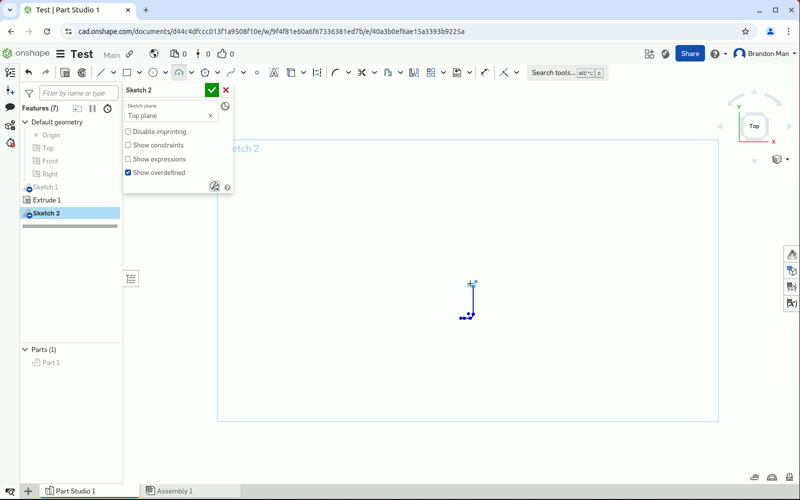
mouse_move(472, 284)
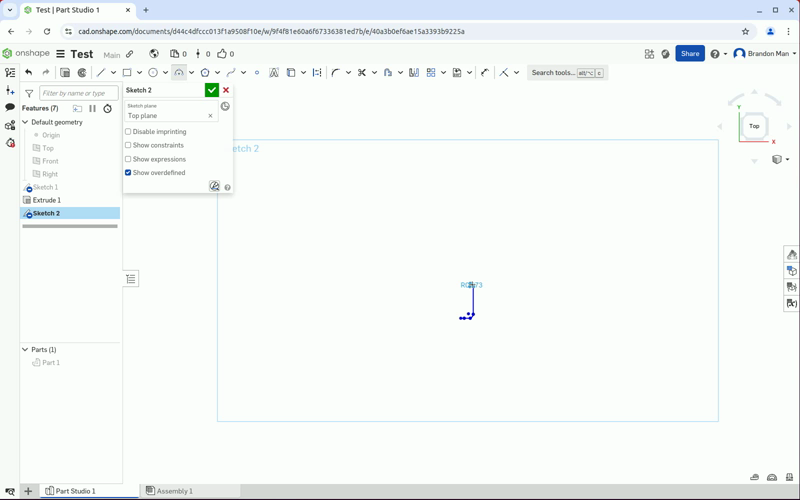
scroll(6)
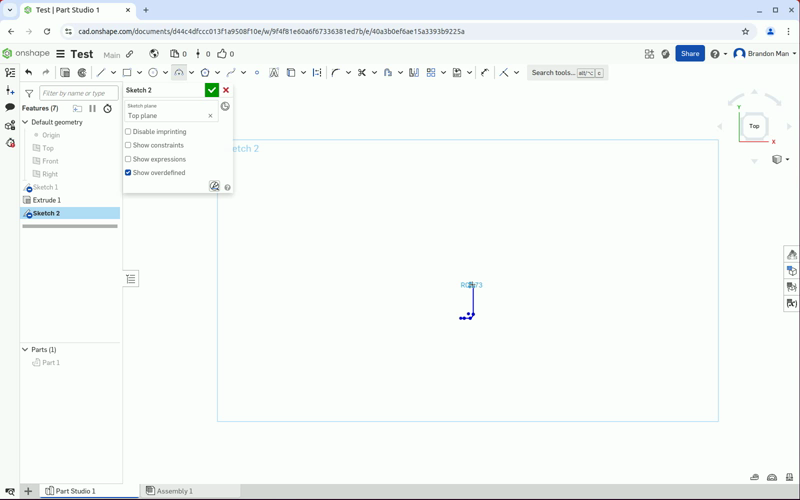
scroll(6)
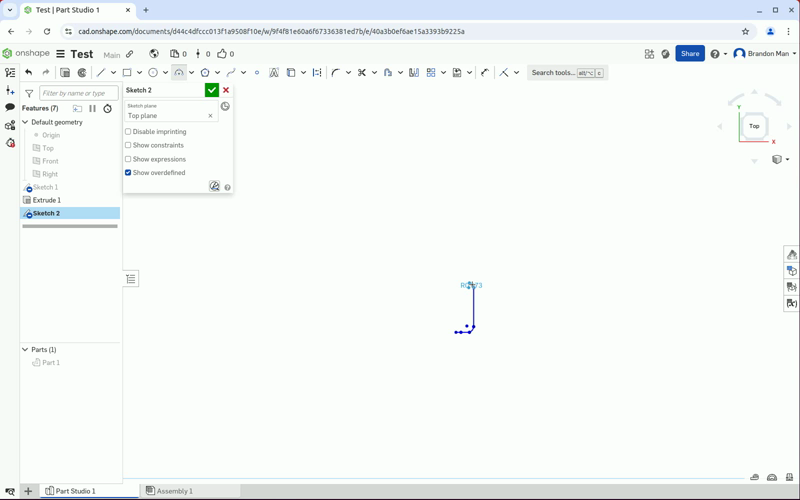
scroll(6)
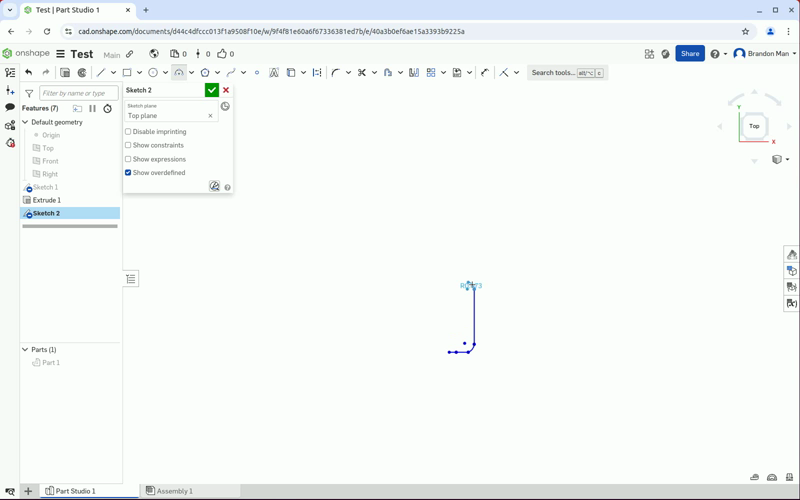
scroll(6)
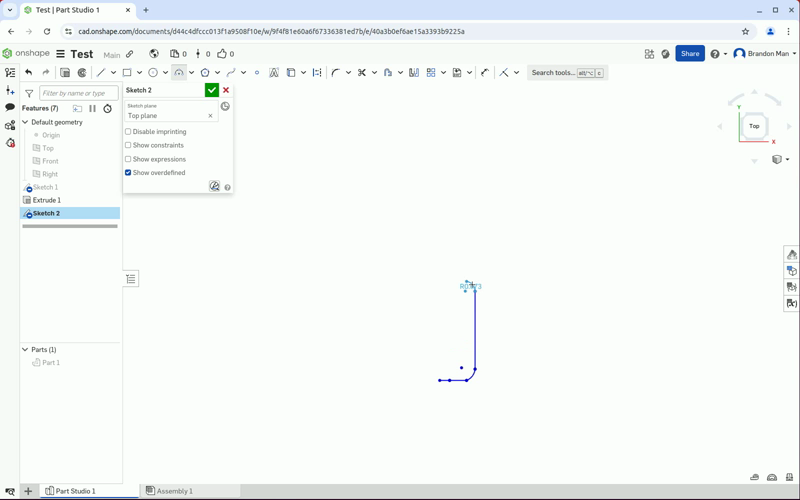
scroll(6)
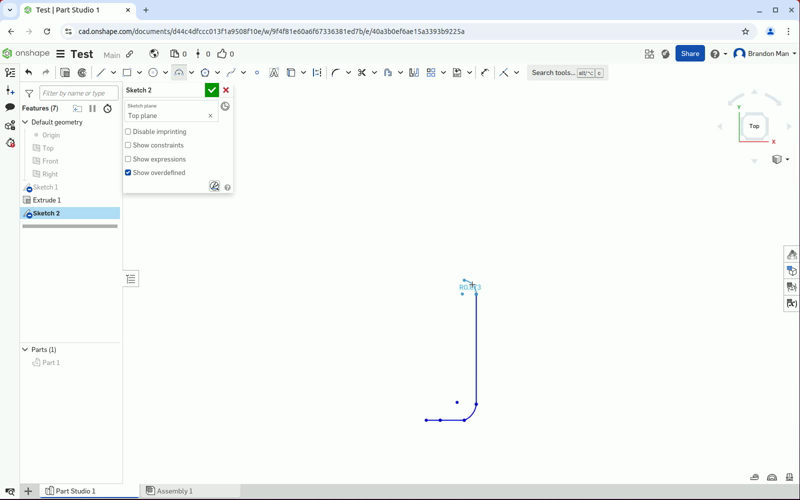
scroll(6)
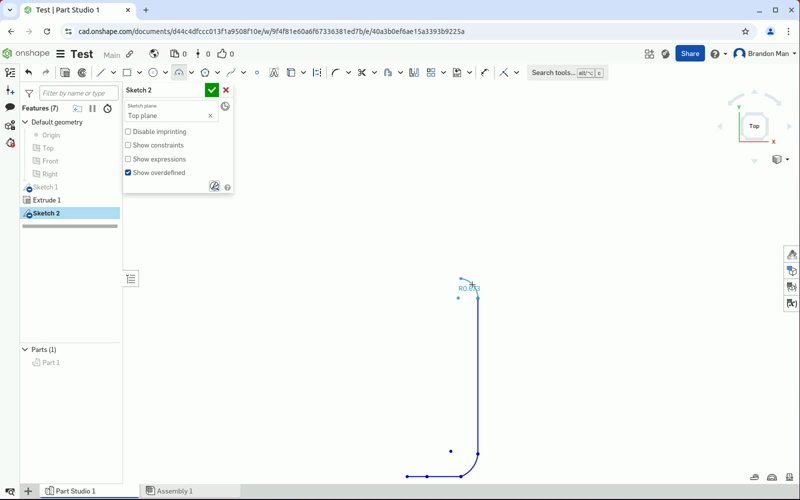
scroll(6)
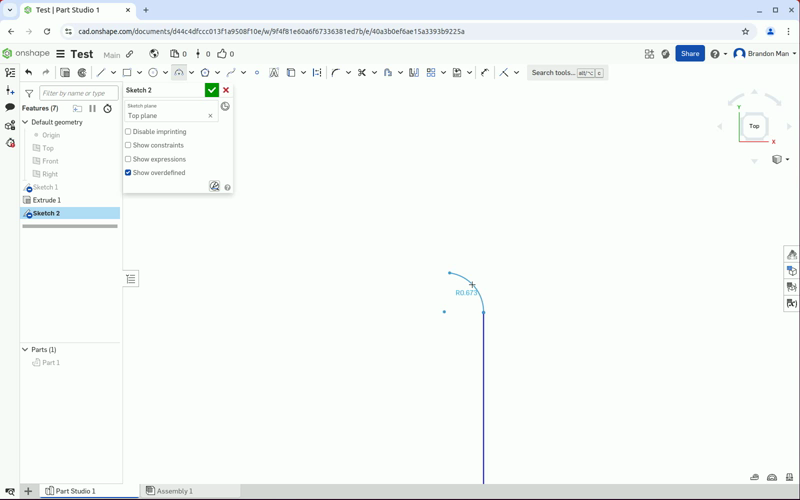
click(472, 284)
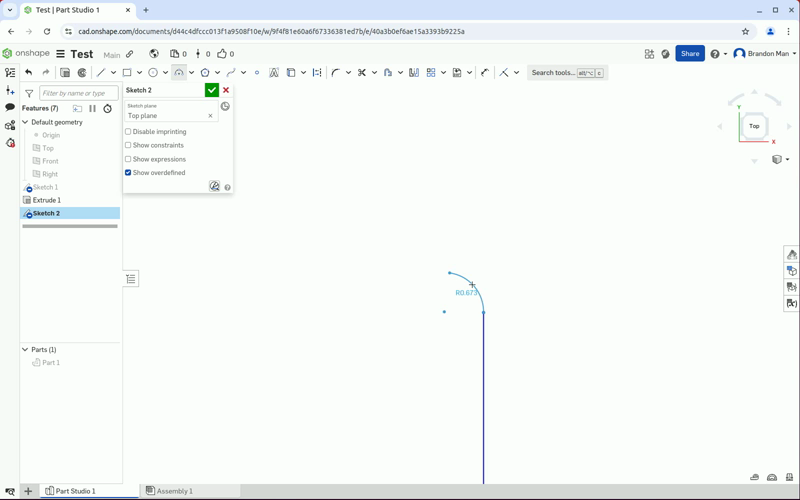
scroll(-6)
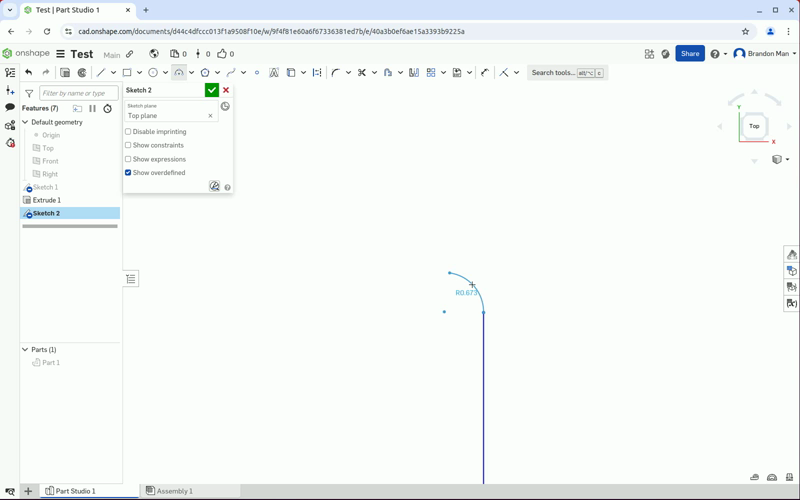
scroll(-6)
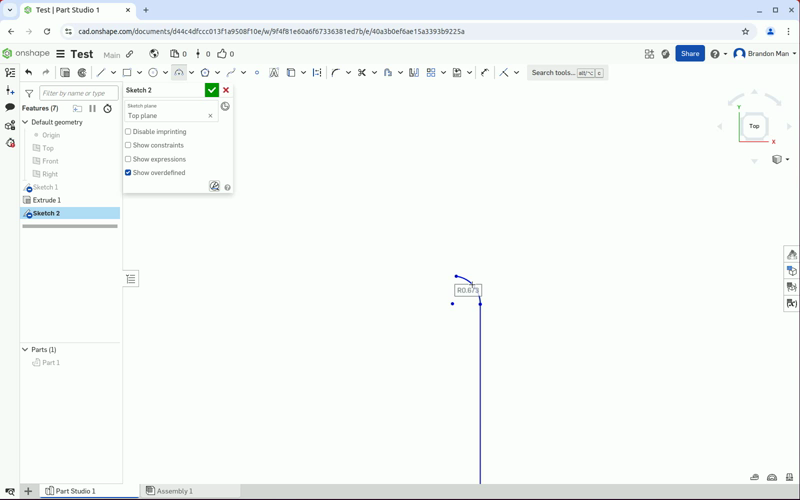
scroll(-6)
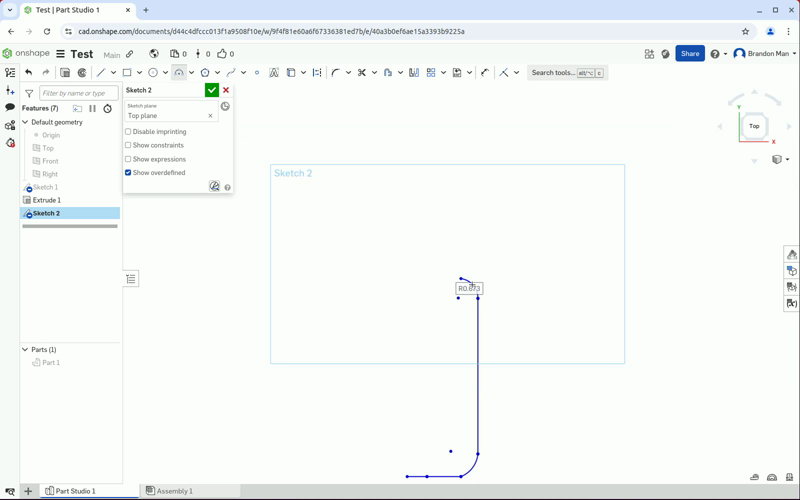
scroll(-6)
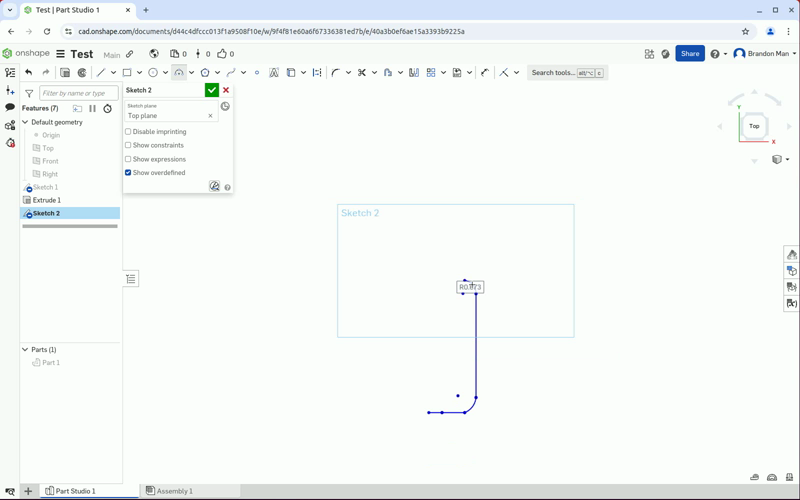
scroll(-6)
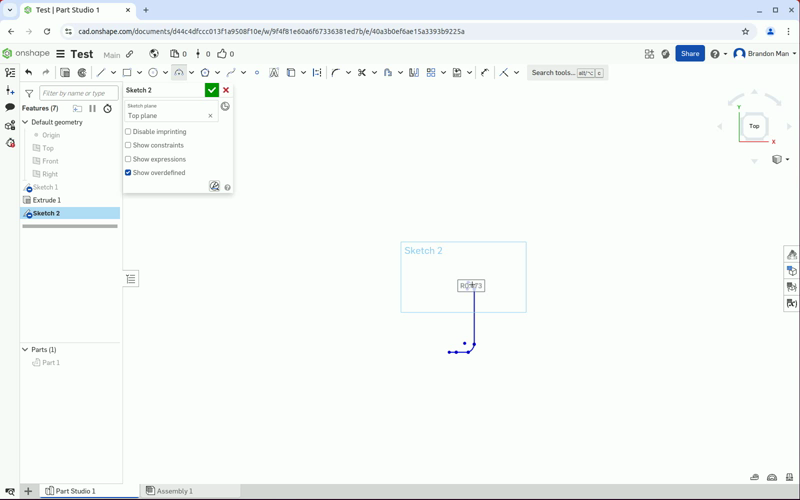
scroll(-6)
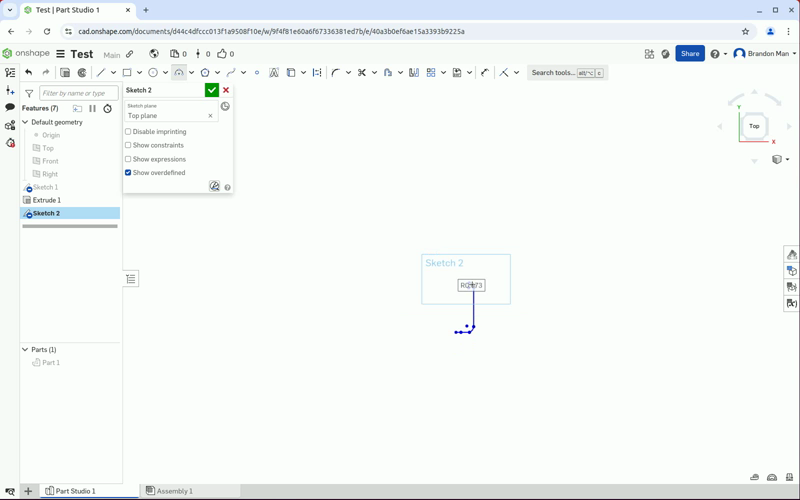
scroll(-6)
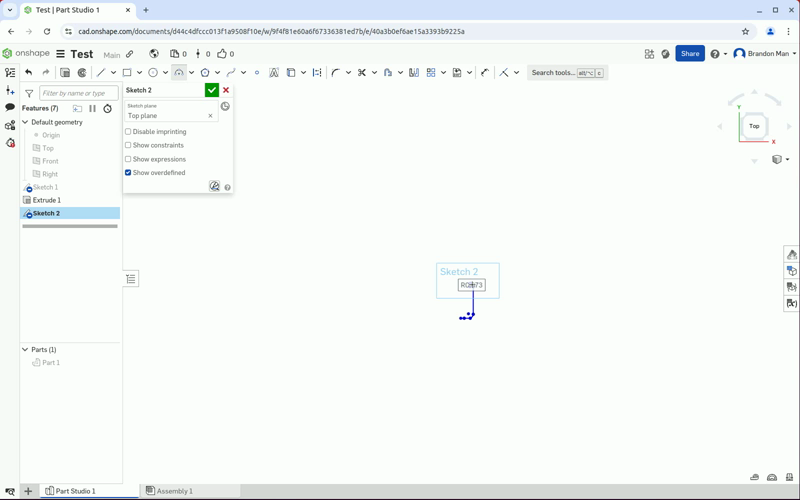
key_up(shift)
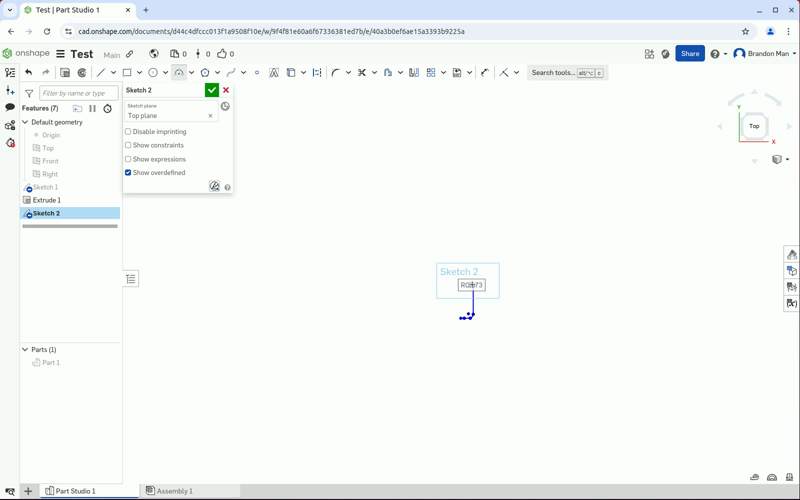
key(esc)
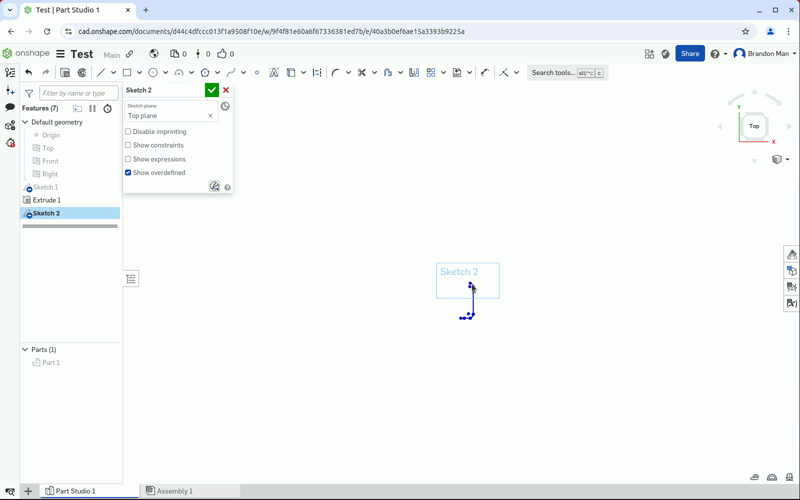
key(l)
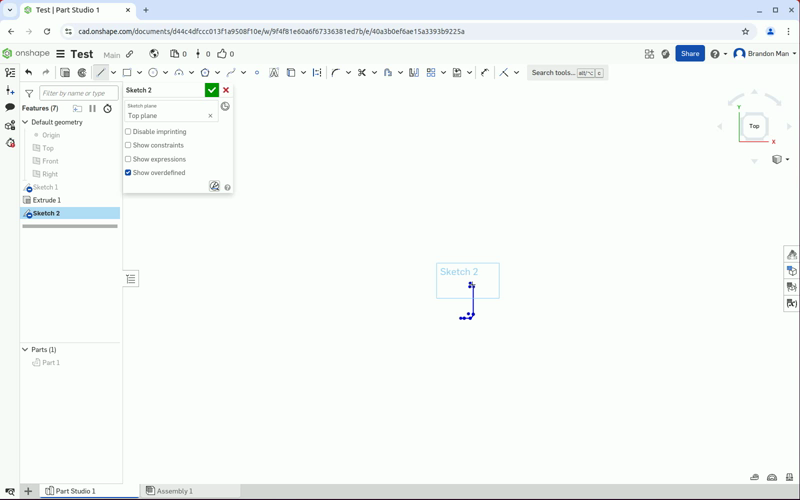
mouse_move(470, 283)
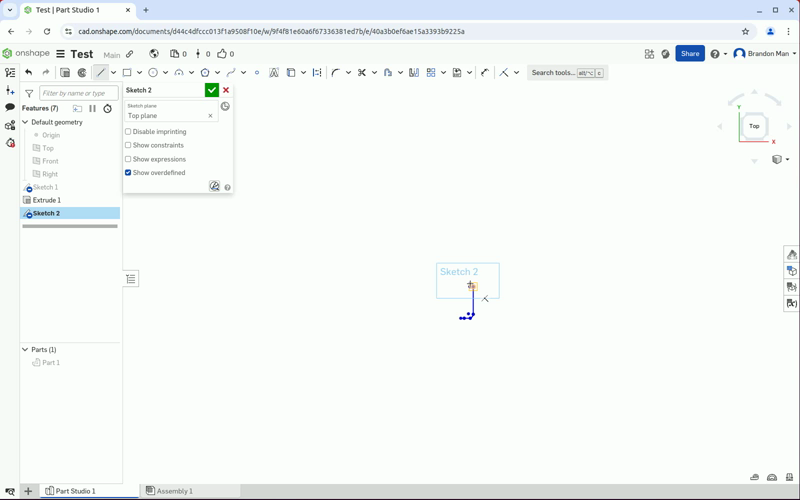
scroll(6)
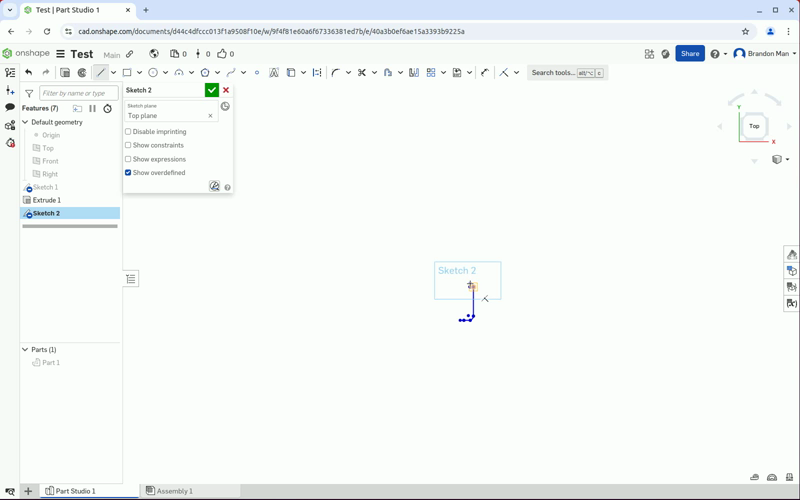
scroll(6)
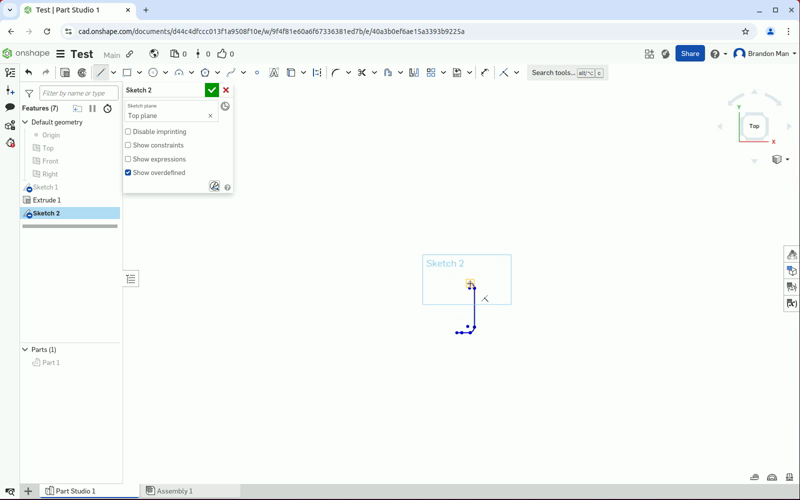
scroll(6)
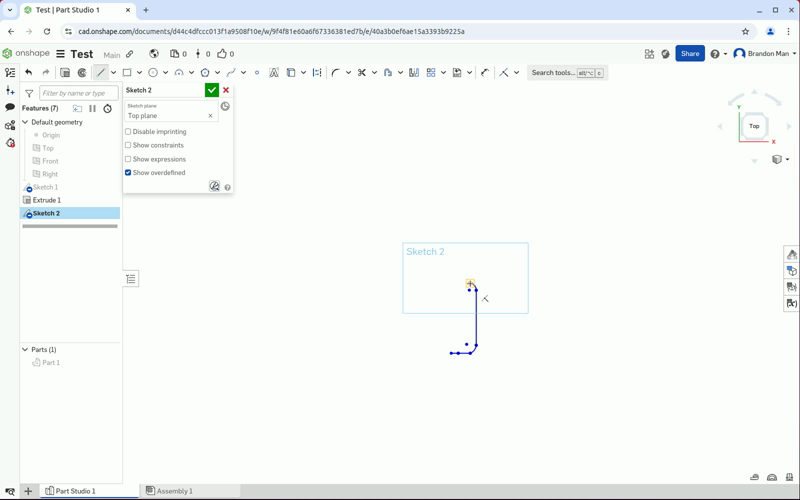
scroll(6)
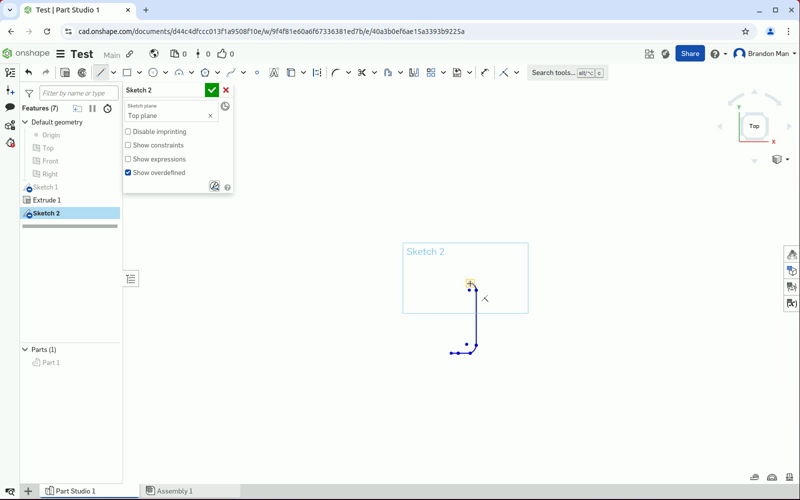
scroll(6)
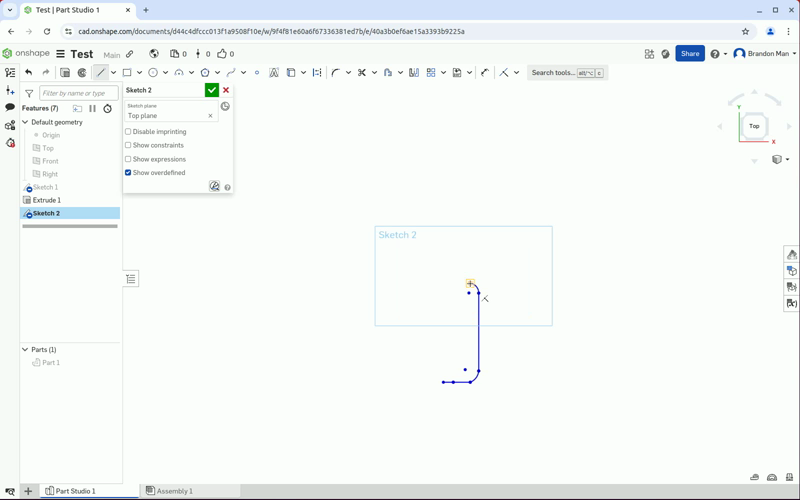
scroll(6)
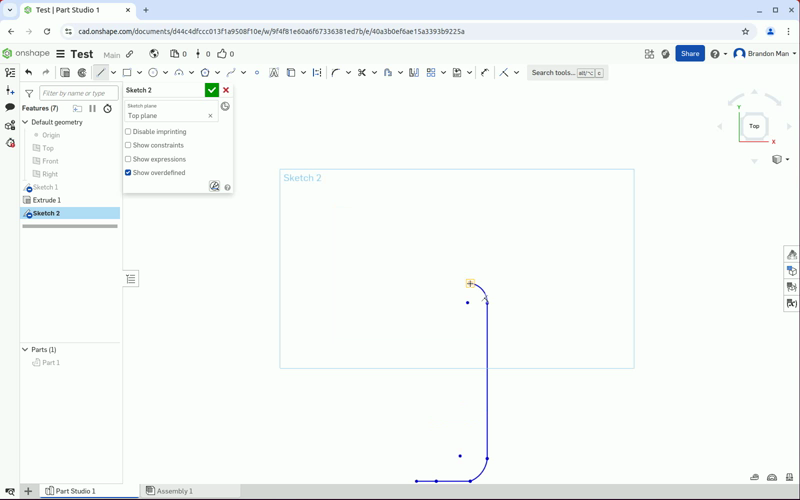
scroll(6)
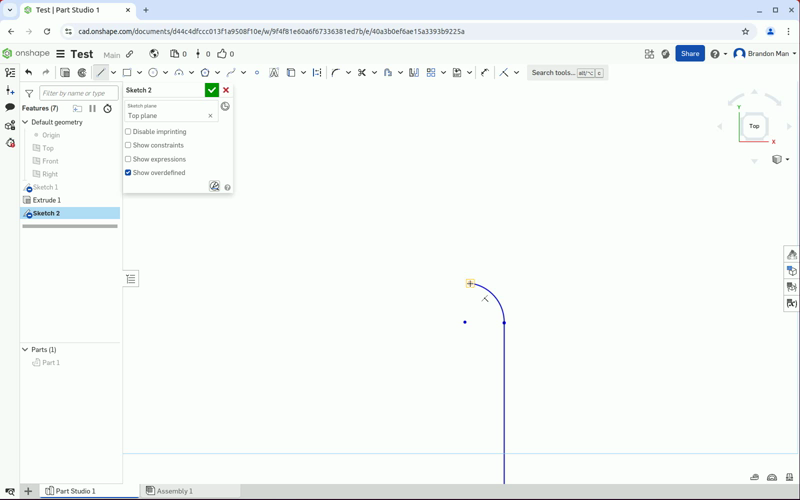
click(470, 283)
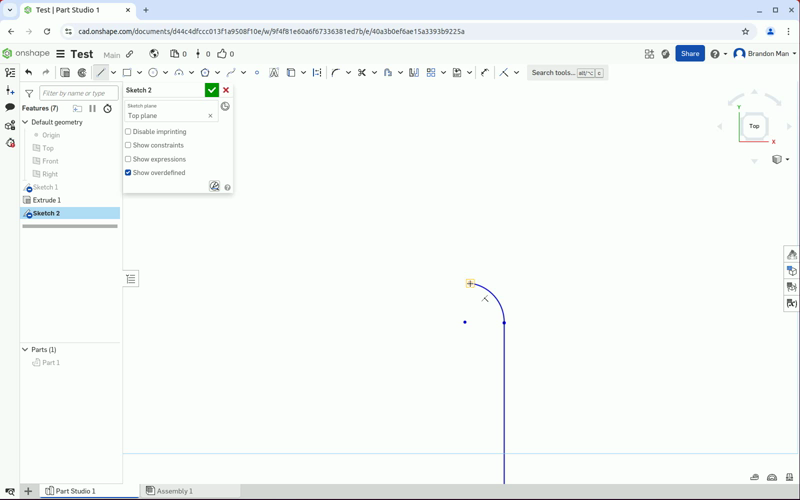
scroll(-6)
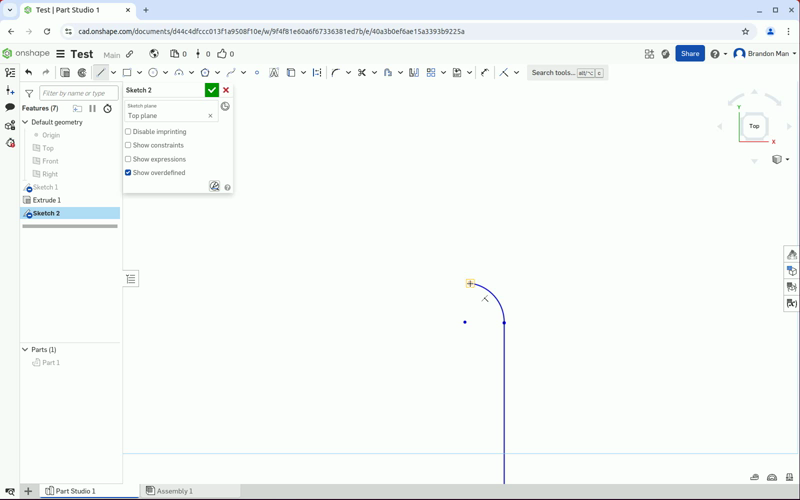
scroll(-6)
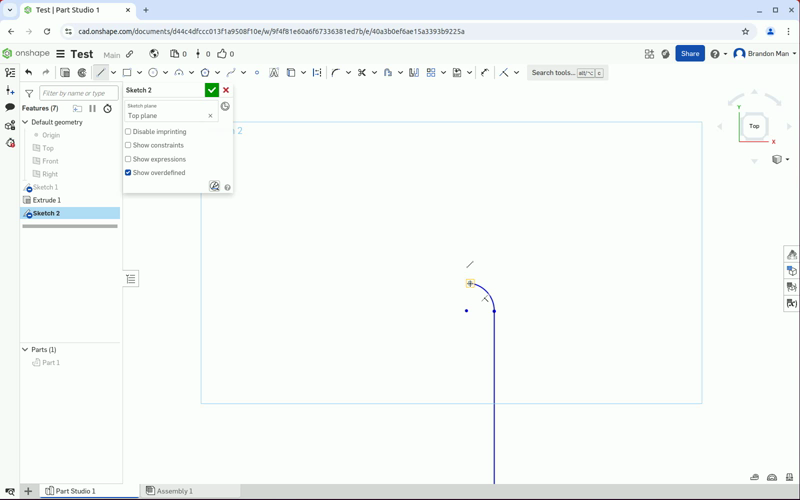
scroll(-6)
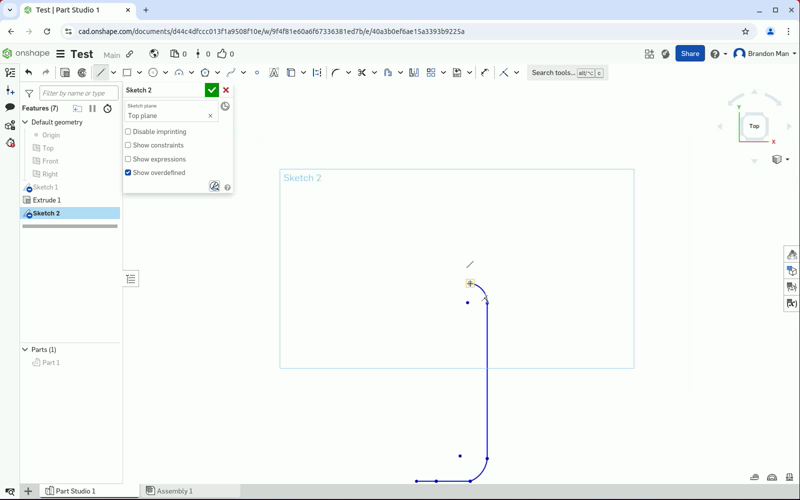
scroll(-6)
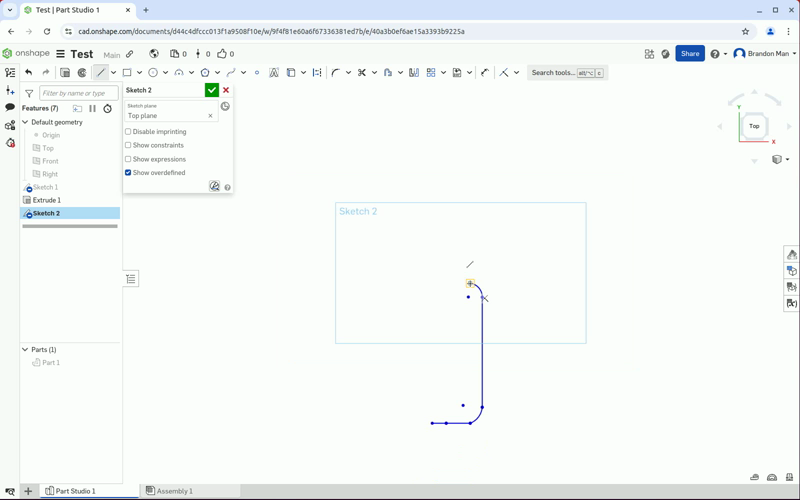
scroll(-6)
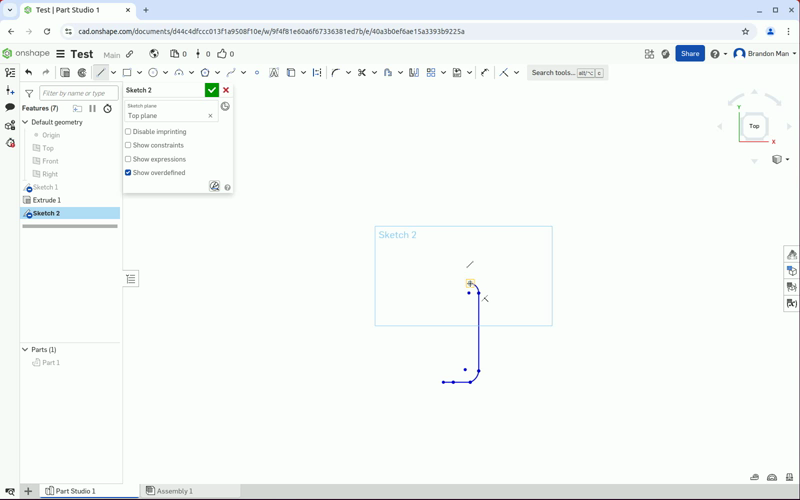
scroll(-6)
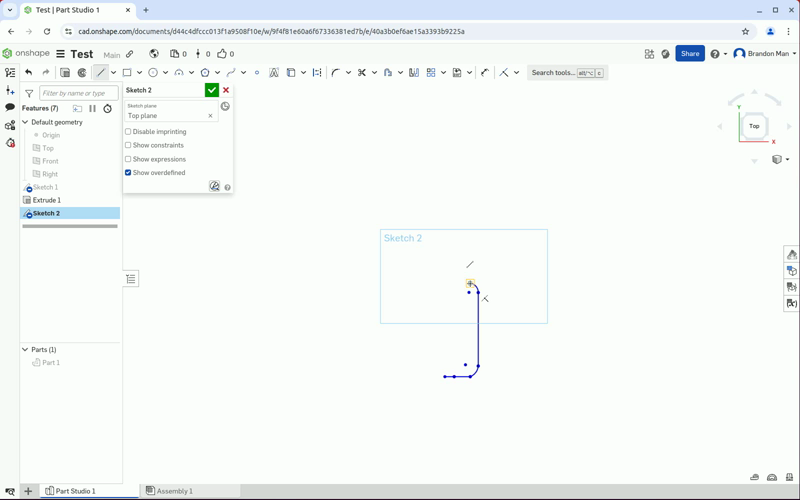
scroll(-6)
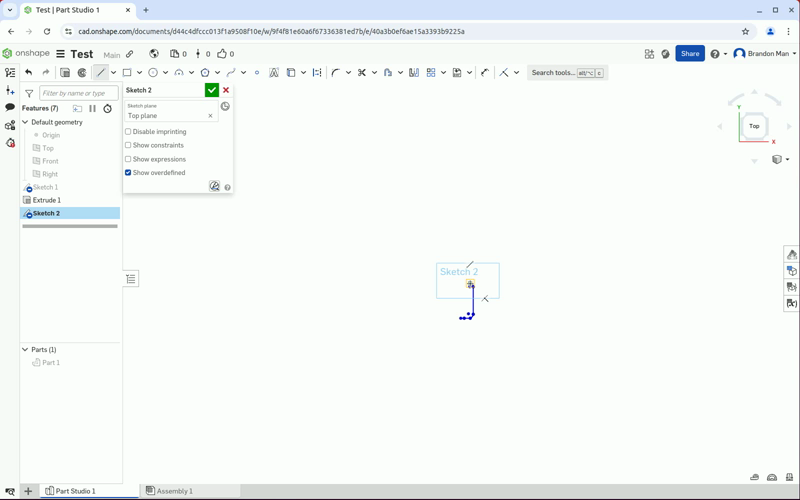
key_down(shift)
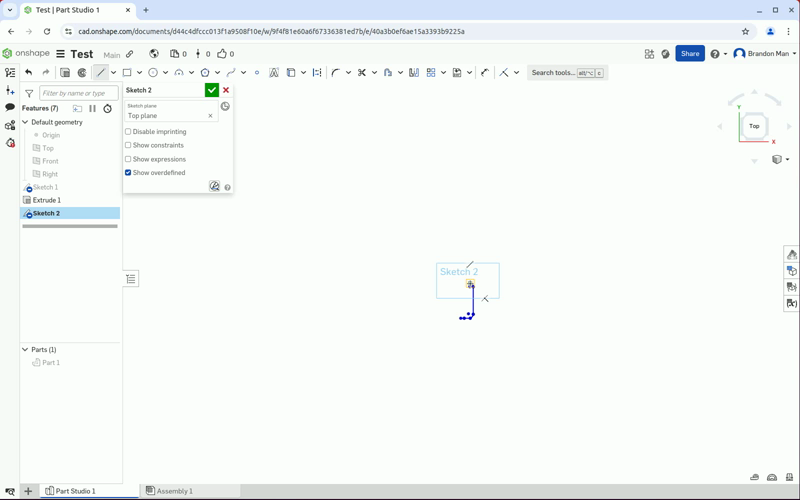
mouse_move(500, 283)
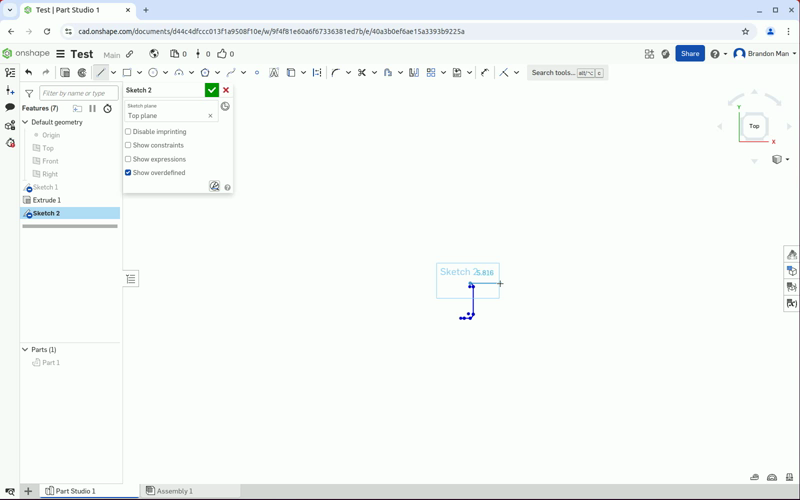
mouse_move(466, 283)
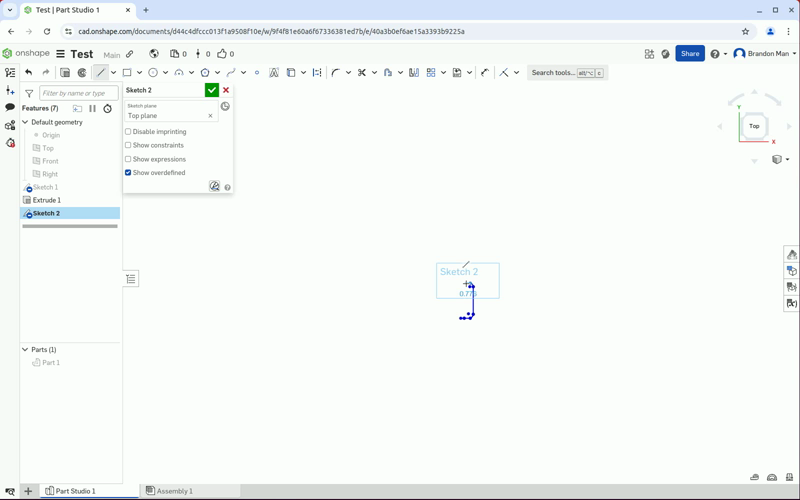
scroll(6)
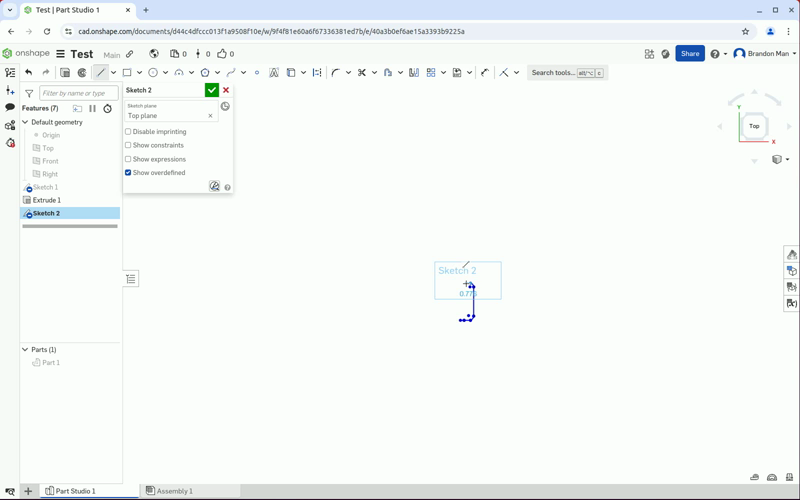
scroll(6)
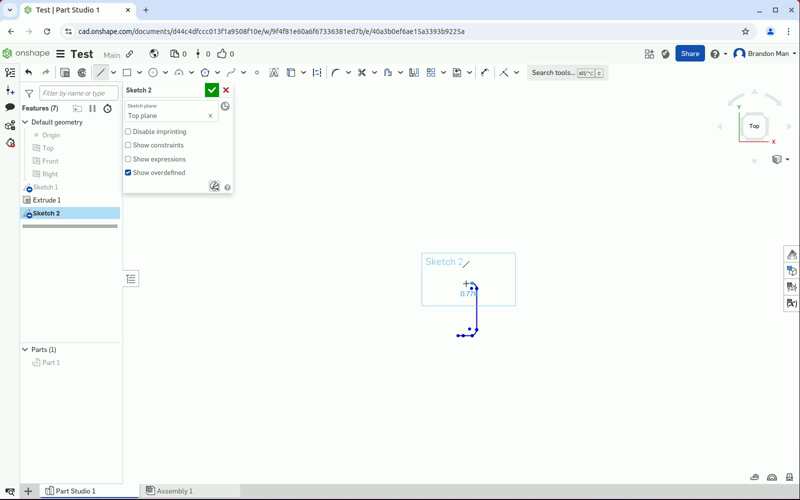
scroll(6)
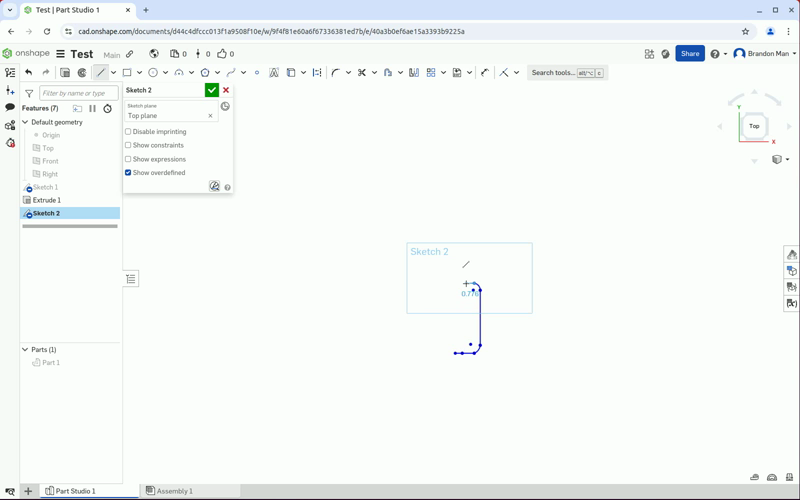
scroll(6)
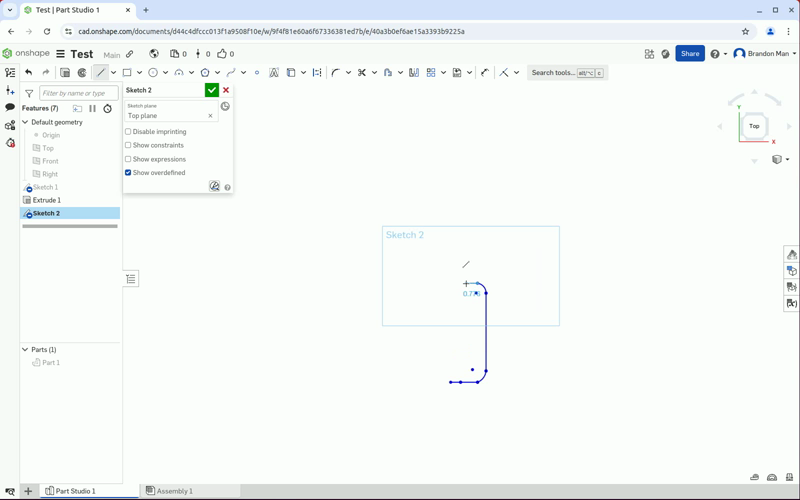
scroll(6)
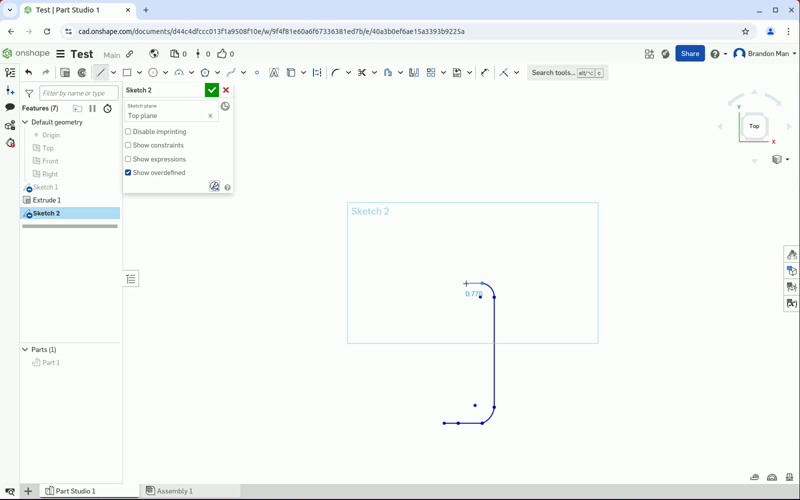
scroll(6)
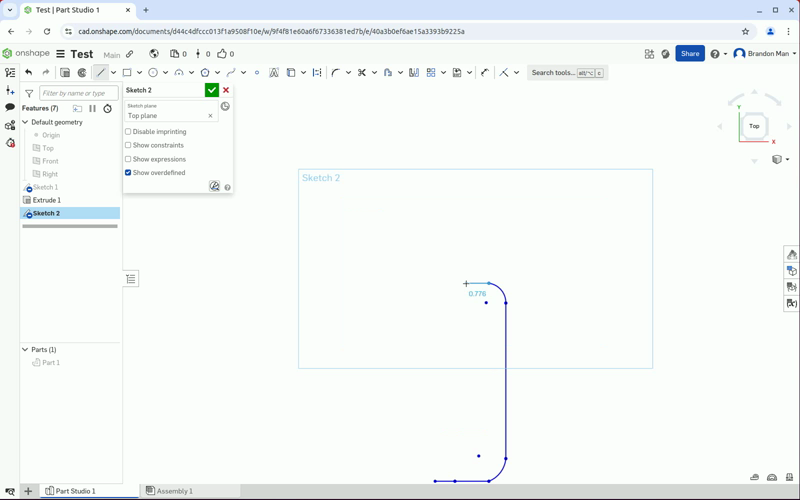
scroll(6)
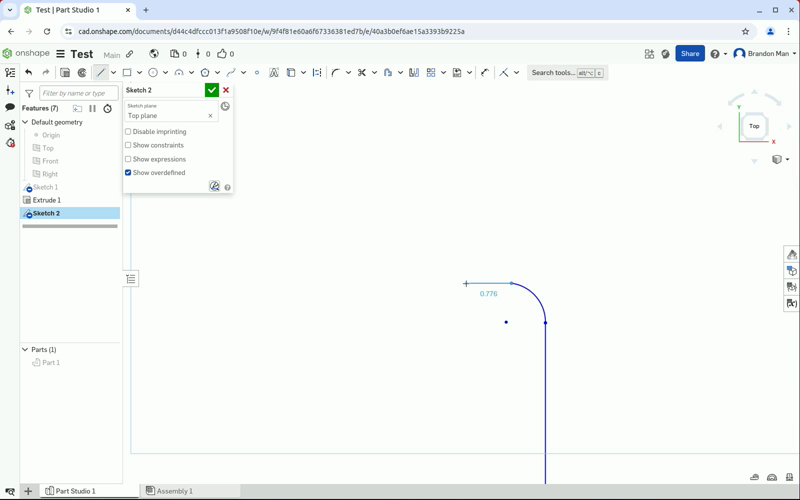
click(466, 283)
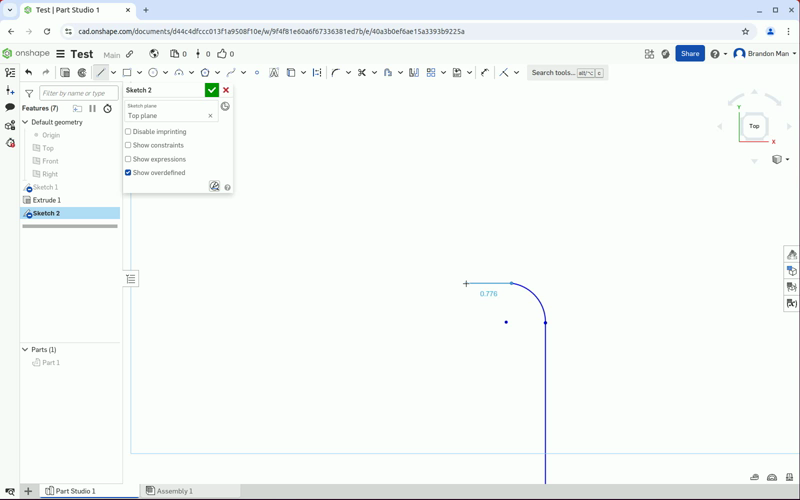
scroll(-6)
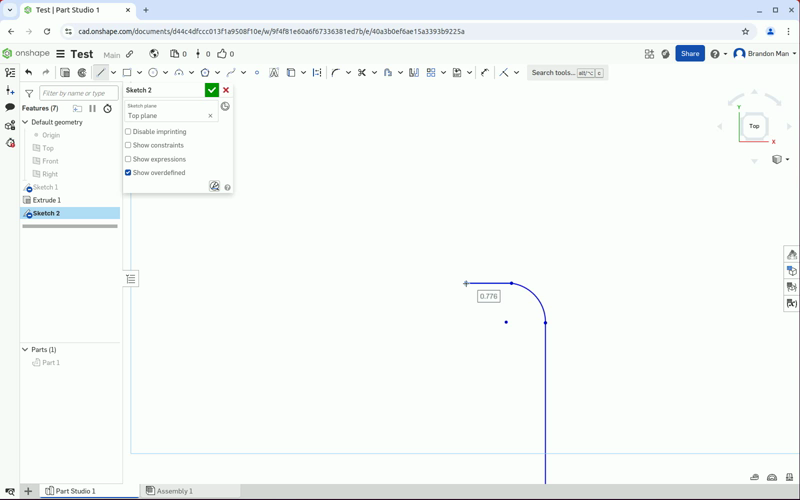
scroll(-6)
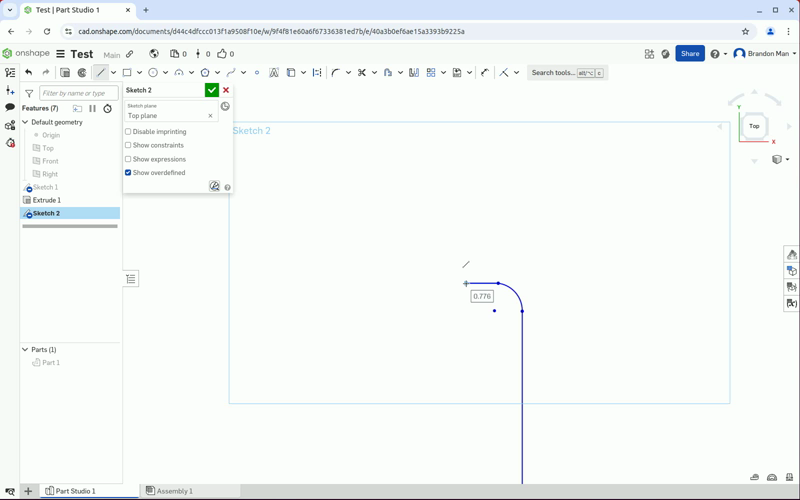
scroll(-6)
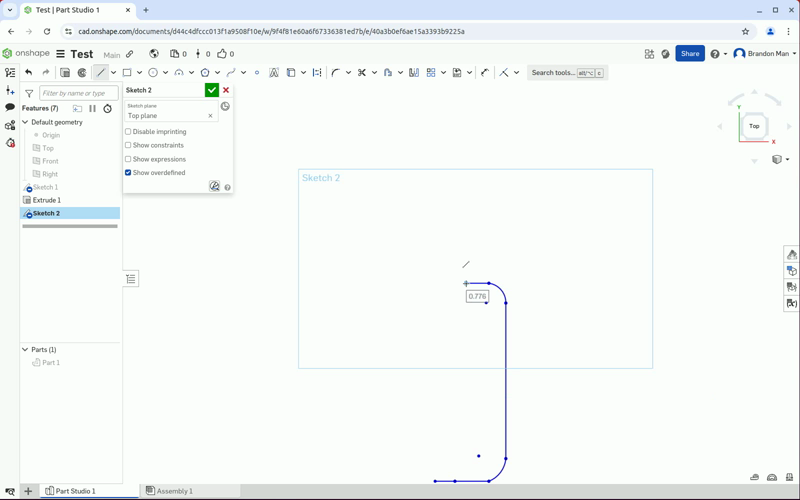
scroll(-6)
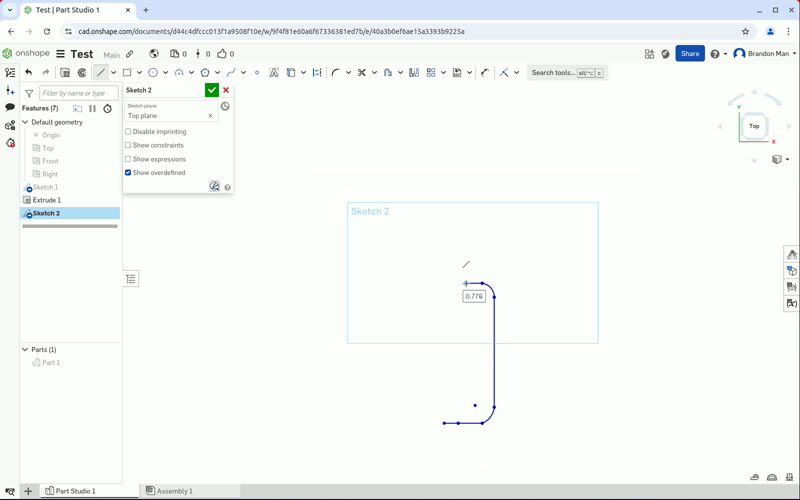
scroll(-6)
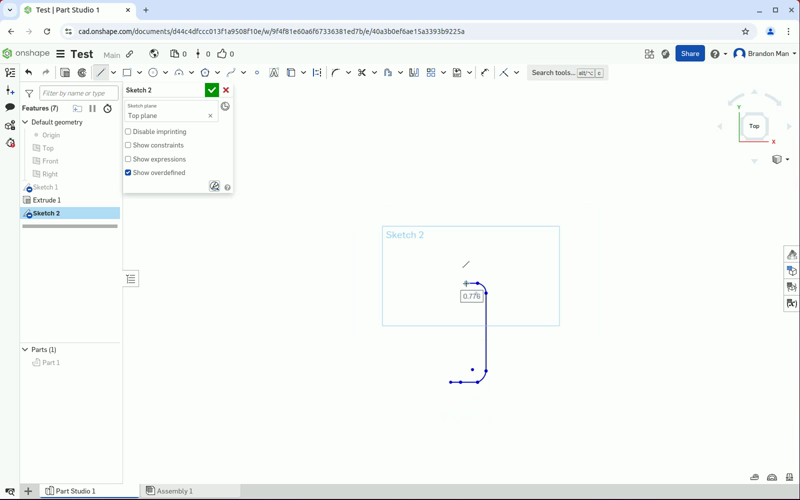
scroll(-6)
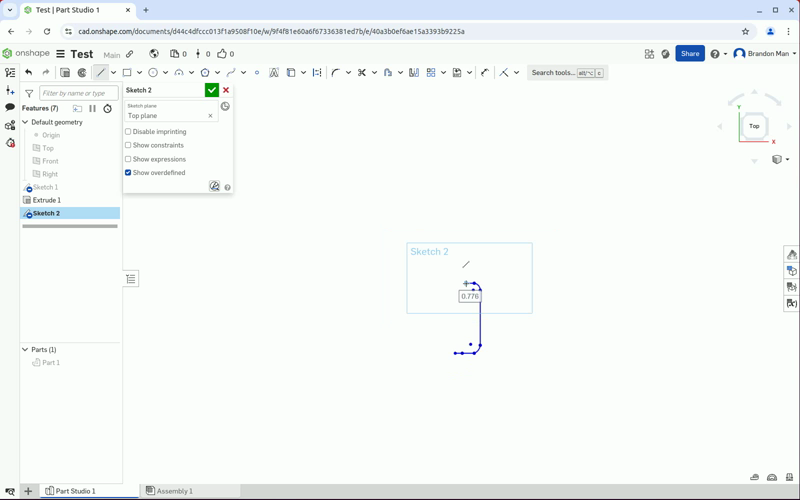
scroll(-6)
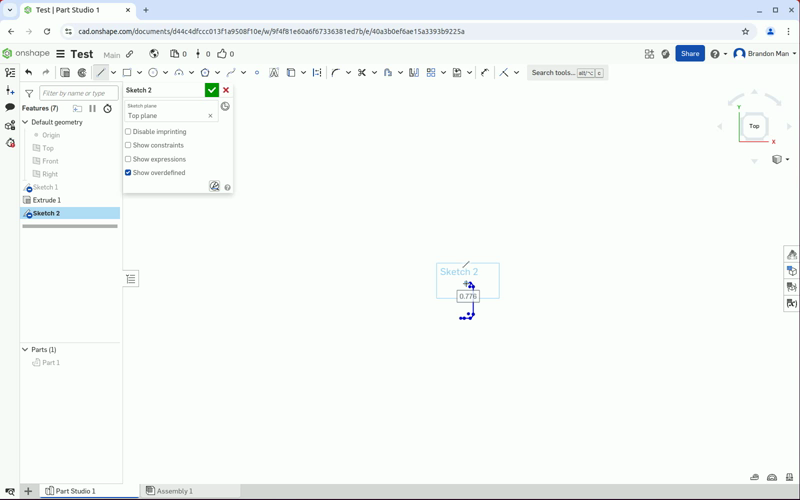
key_up(shift)
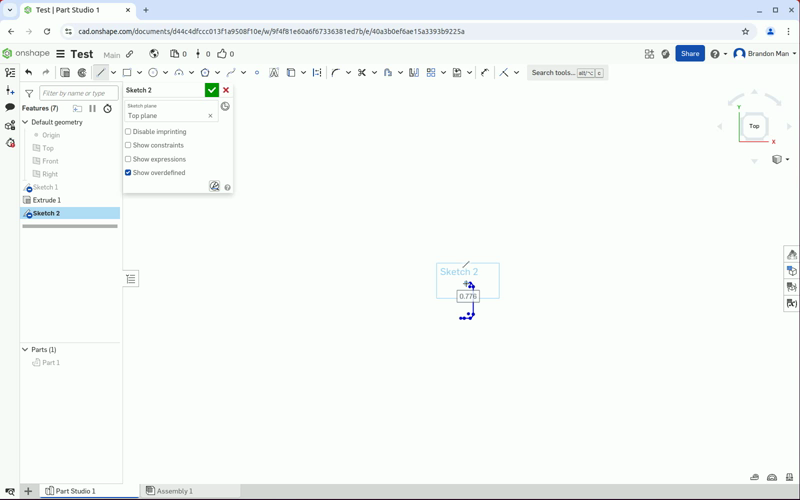
key(esc)
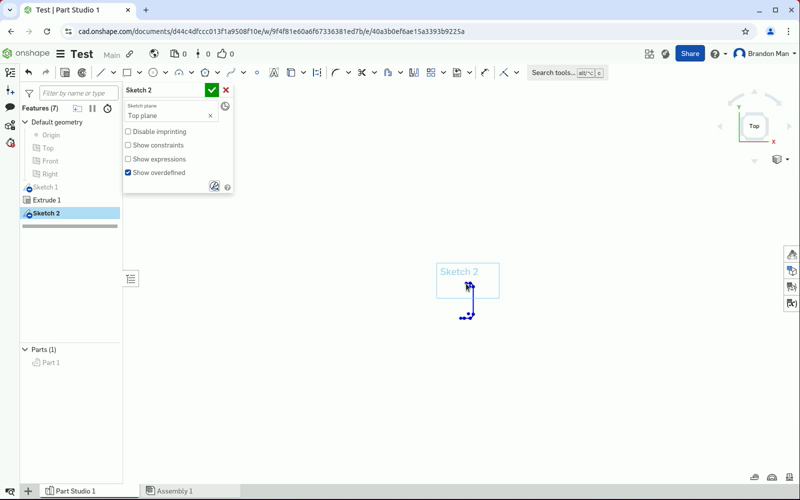
key(a)
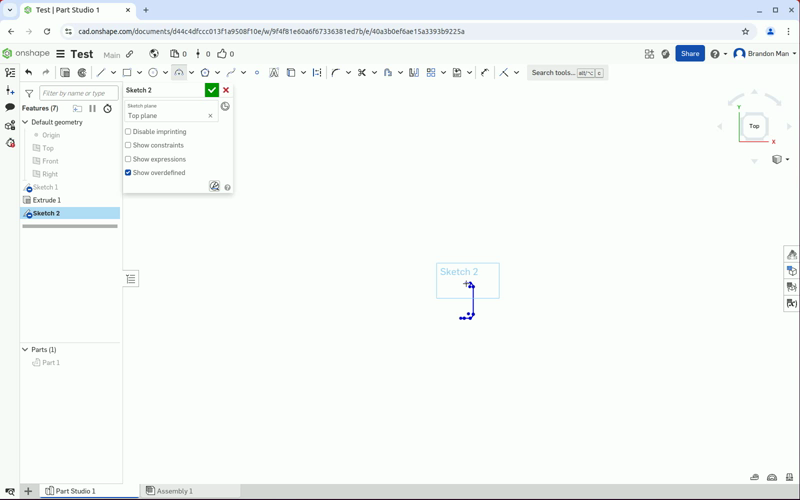
mouse_move(466, 283)
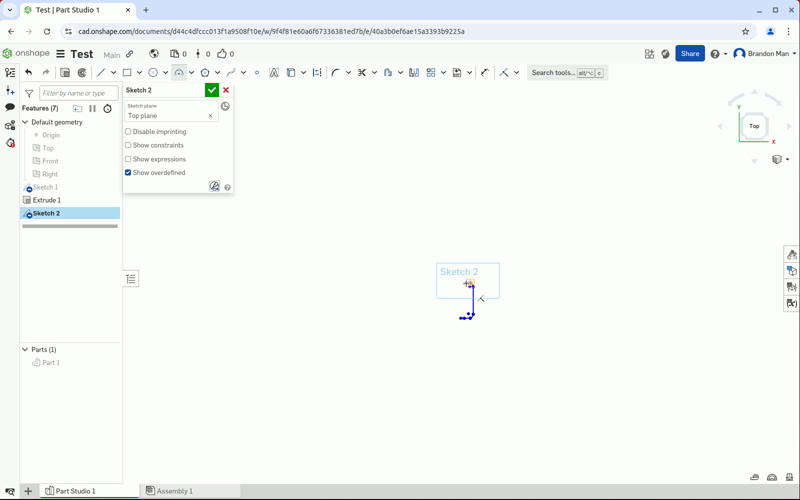
scroll(6)
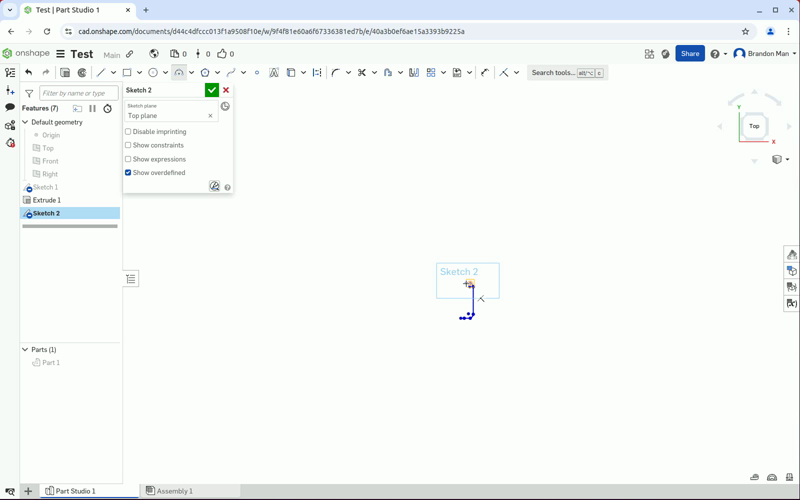
scroll(6)
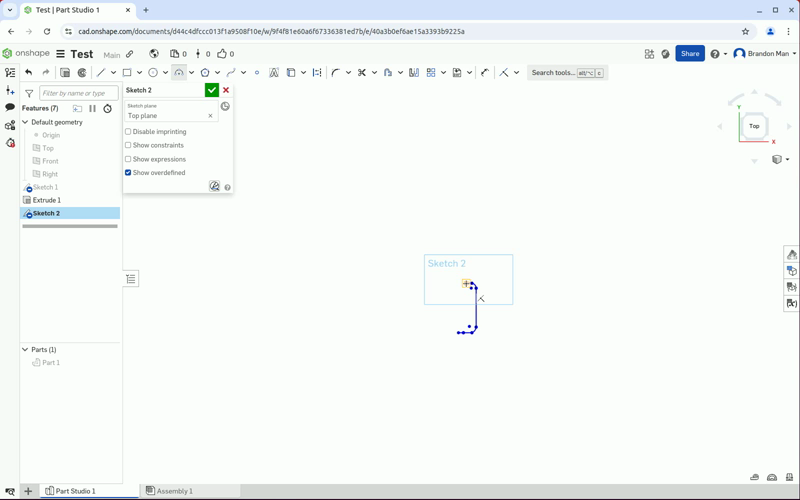
scroll(6)
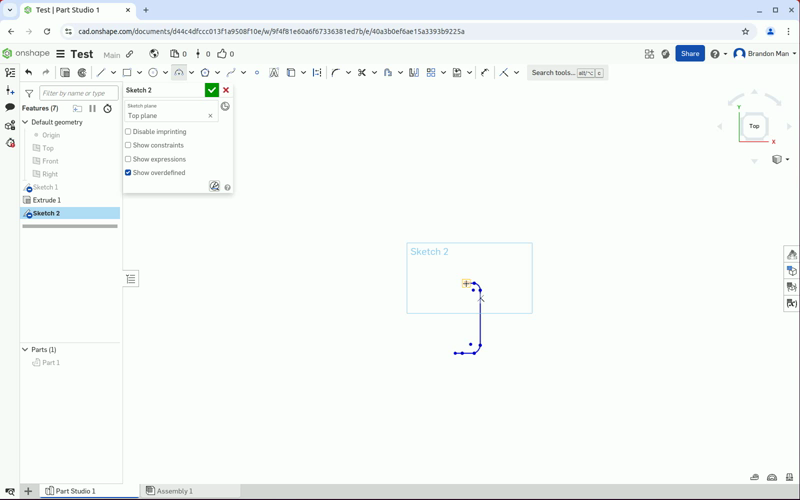
scroll(6)
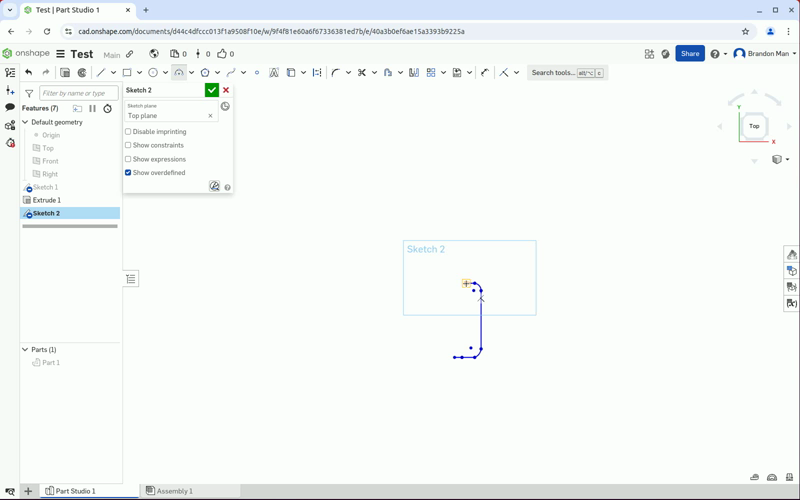
scroll(6)
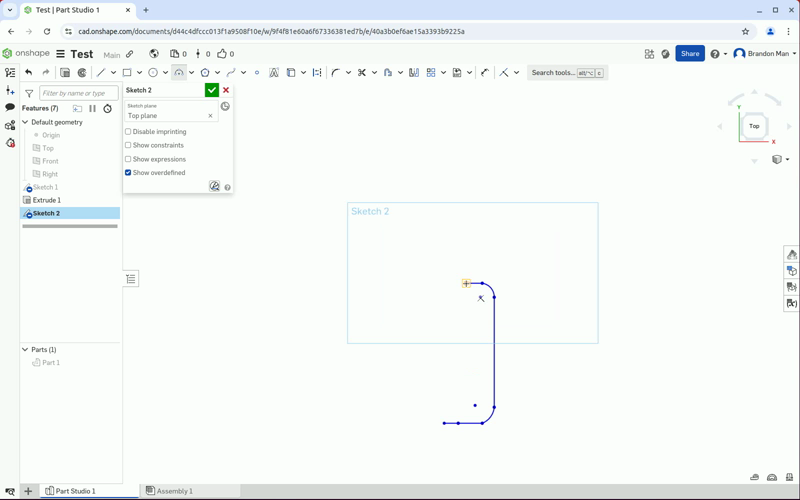
scroll(6)
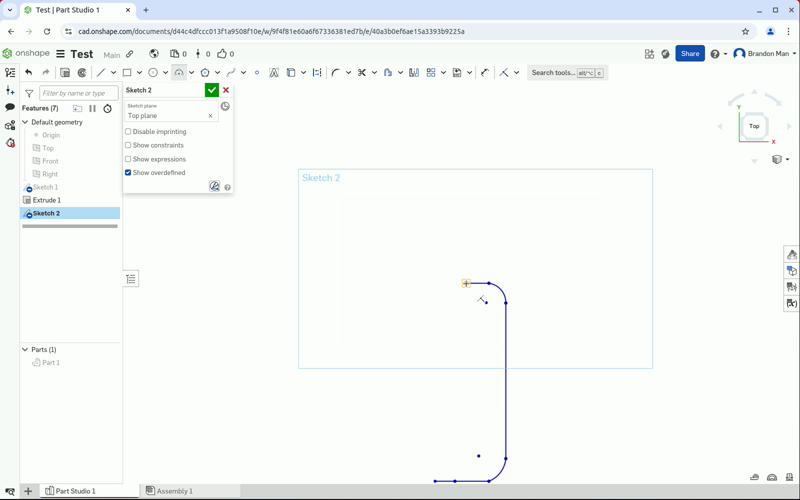
scroll(6)
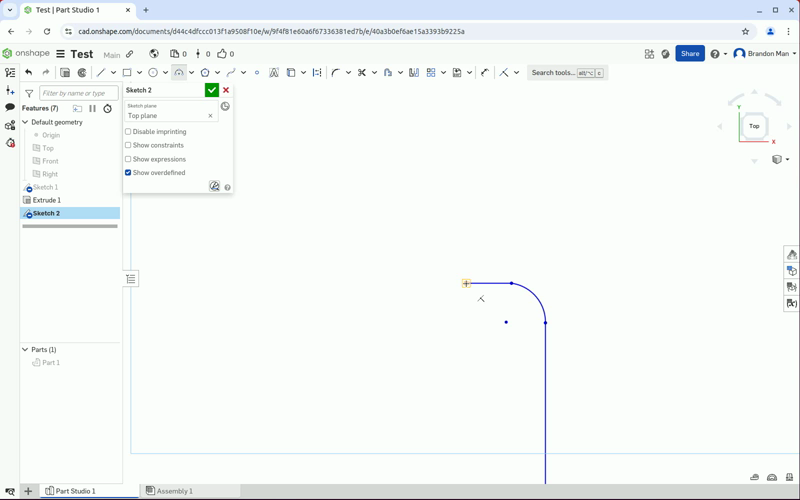
click(466, 283)
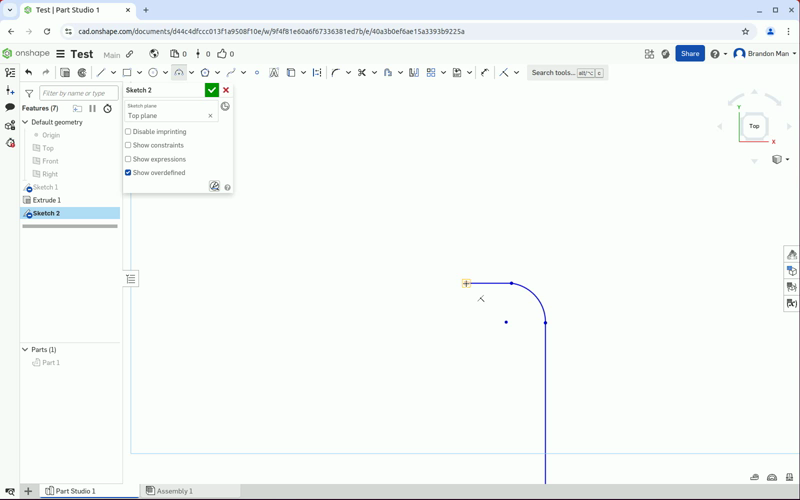
scroll(-6)
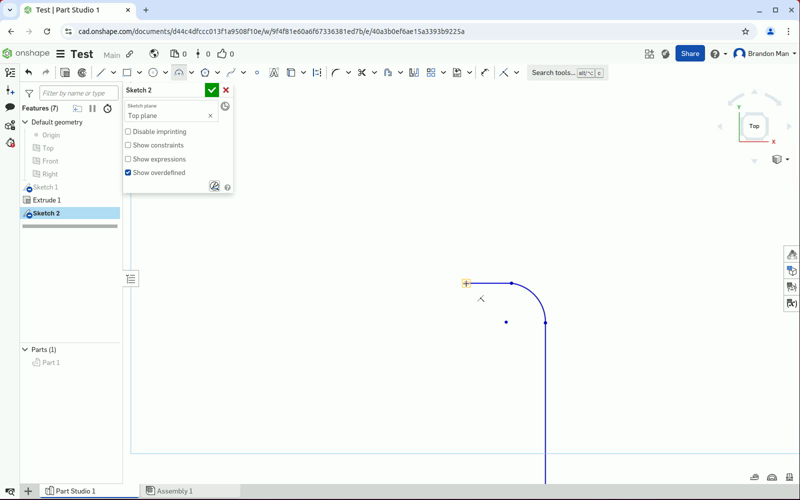
scroll(-6)
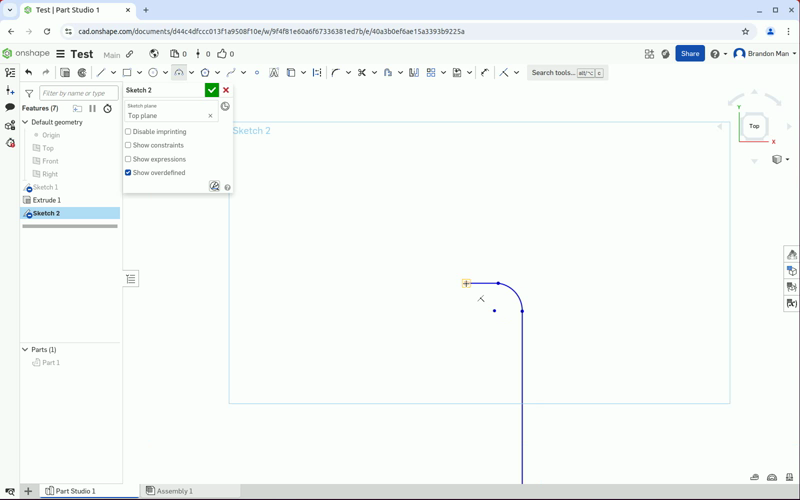
scroll(-6)
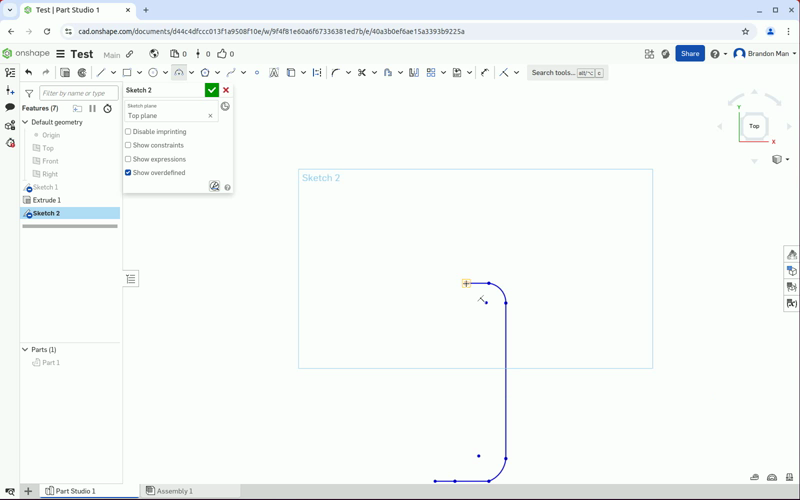
scroll(-6)
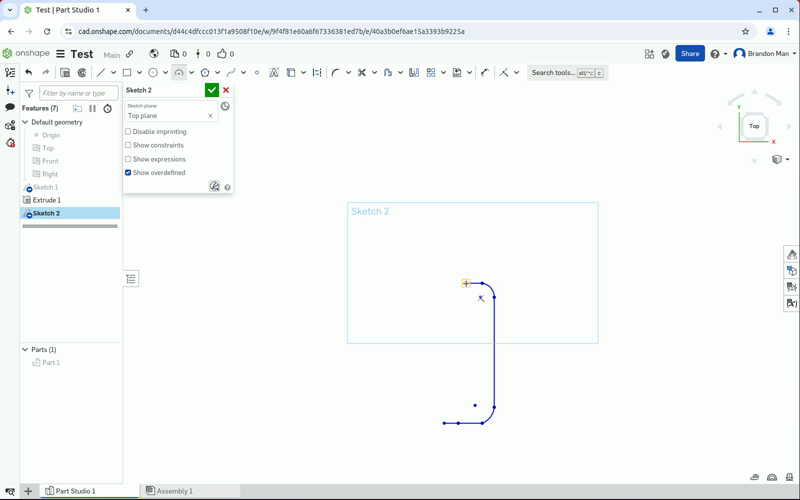
scroll(-6)
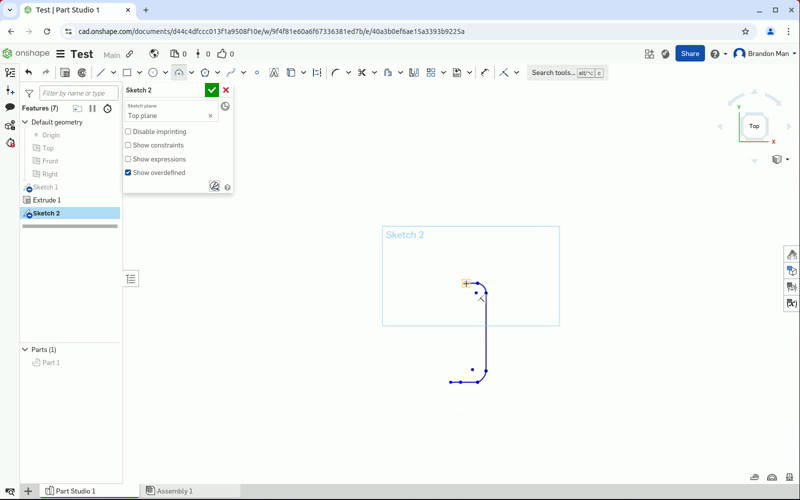
scroll(-6)
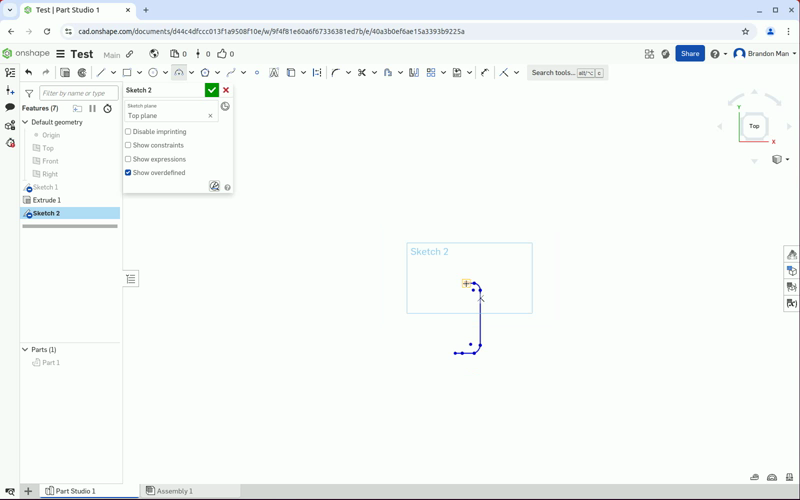
scroll(-6)
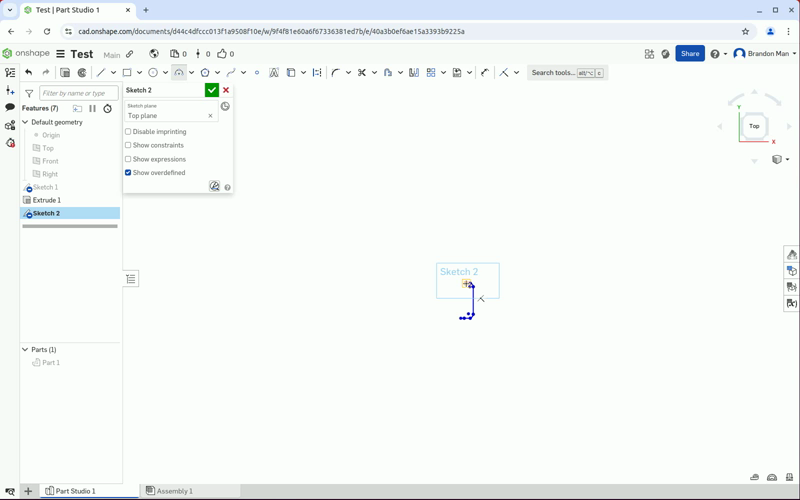
key_down(shift)
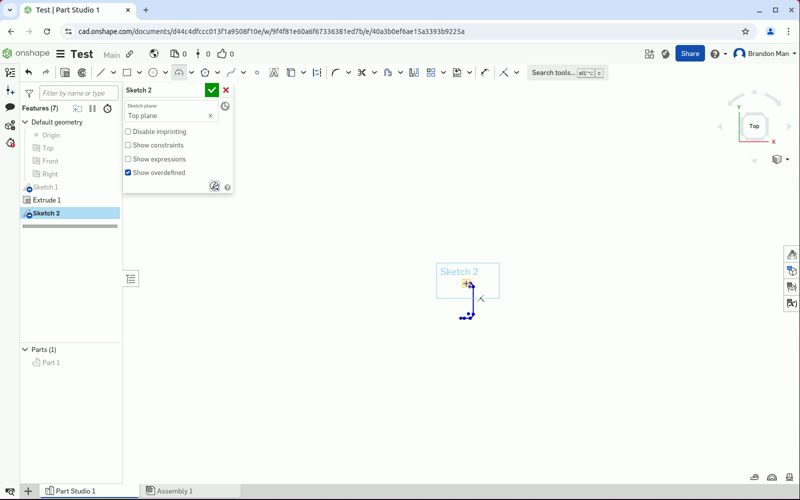
mouse_move(464, 285)
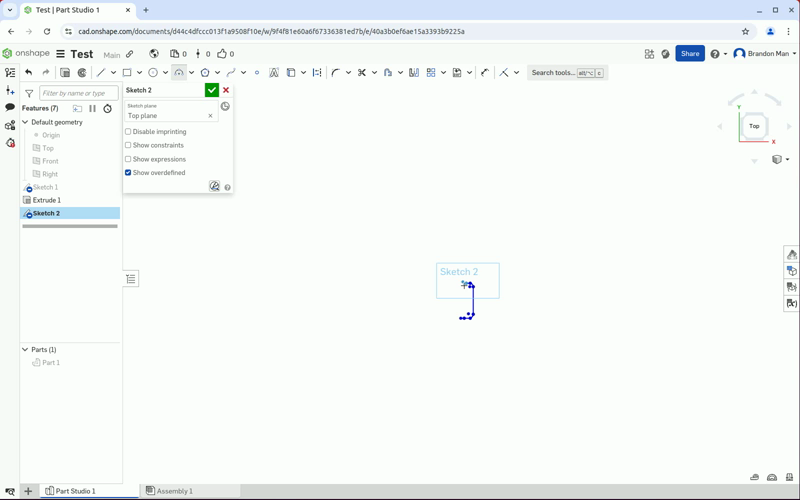
scroll(6)
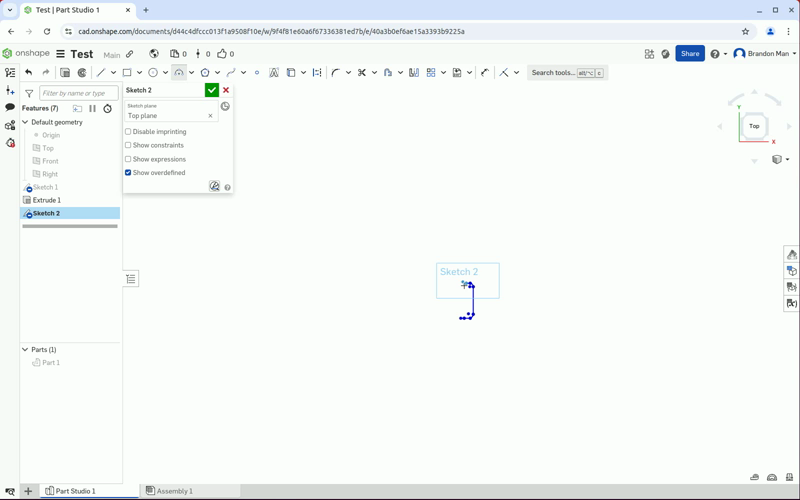
scroll(6)
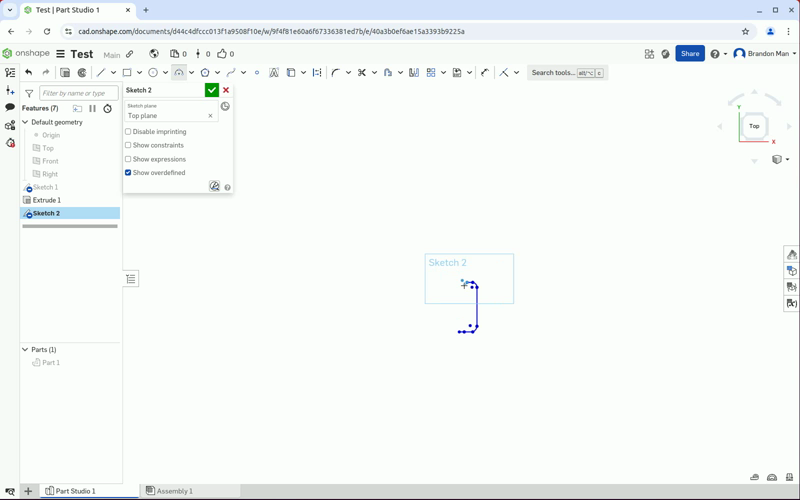
scroll(6)
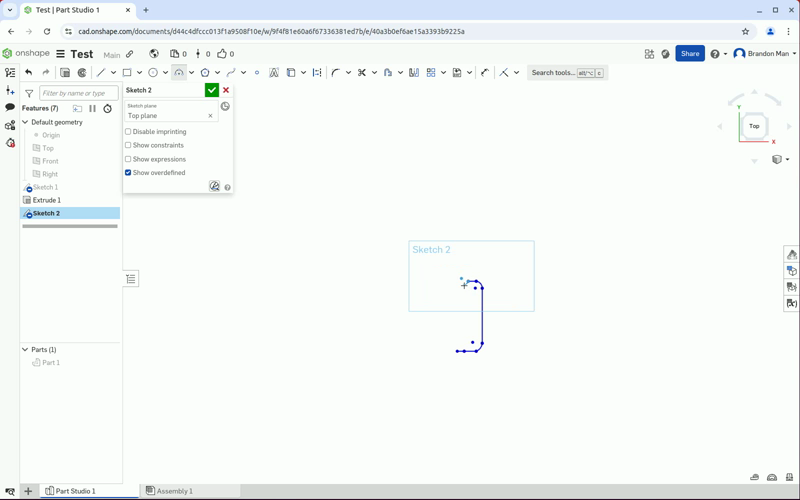
scroll(6)
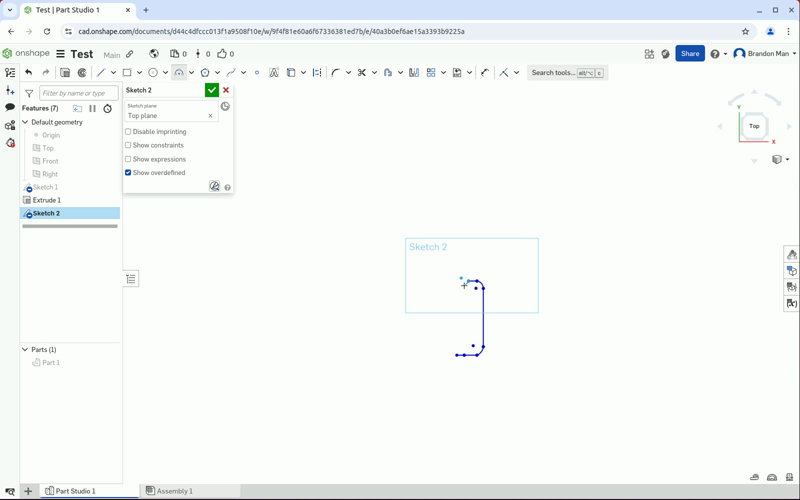
scroll(6)
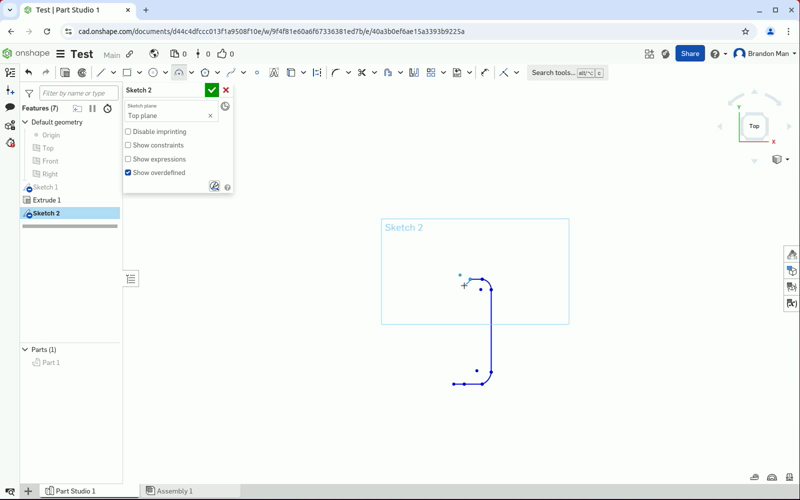
scroll(6)
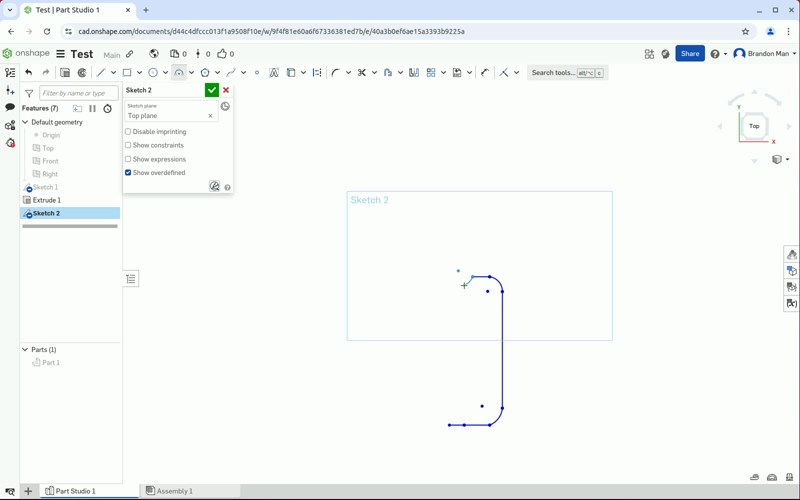
scroll(6)
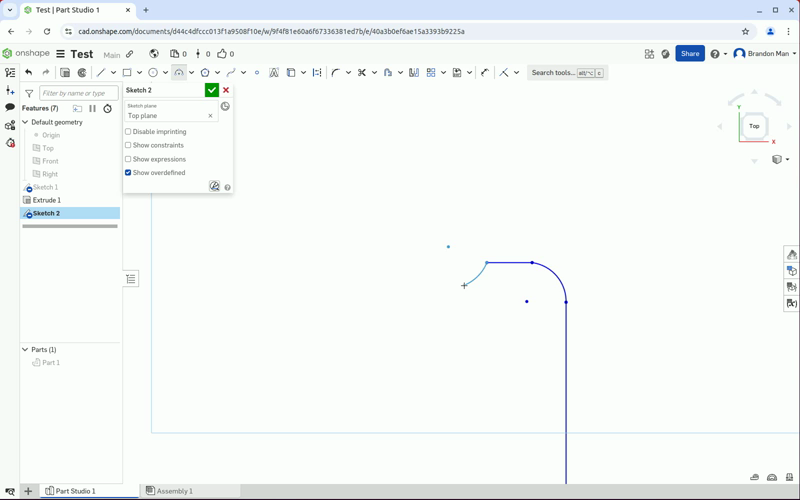
click(464, 285)
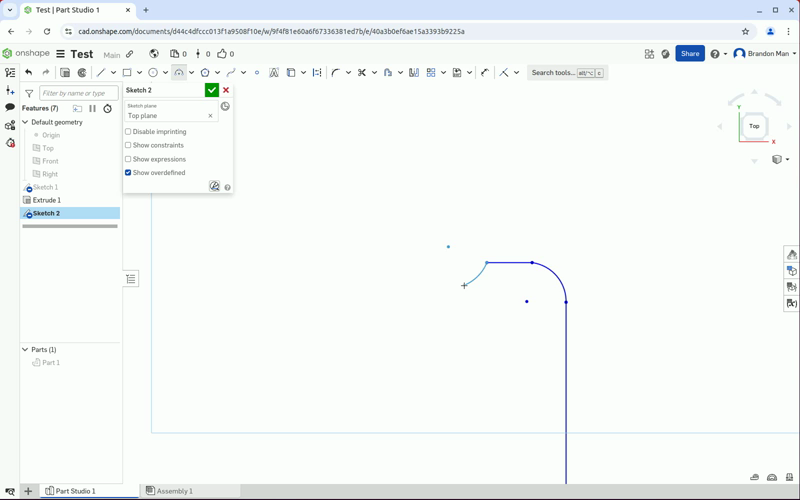
scroll(-6)
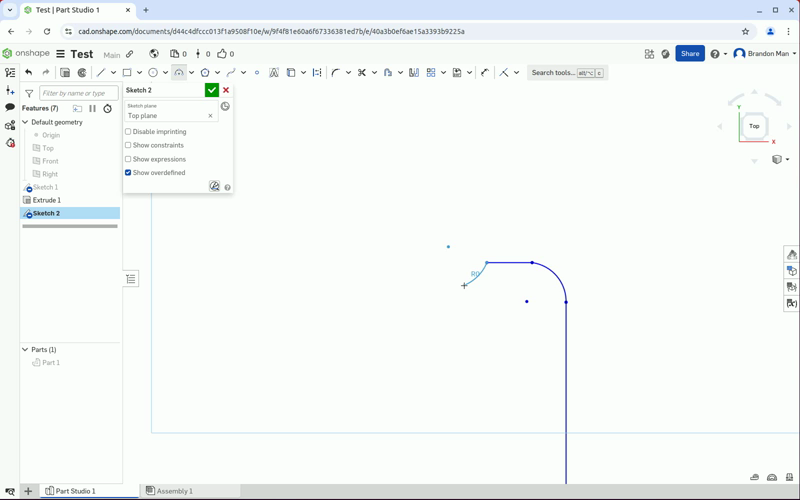
scroll(-6)
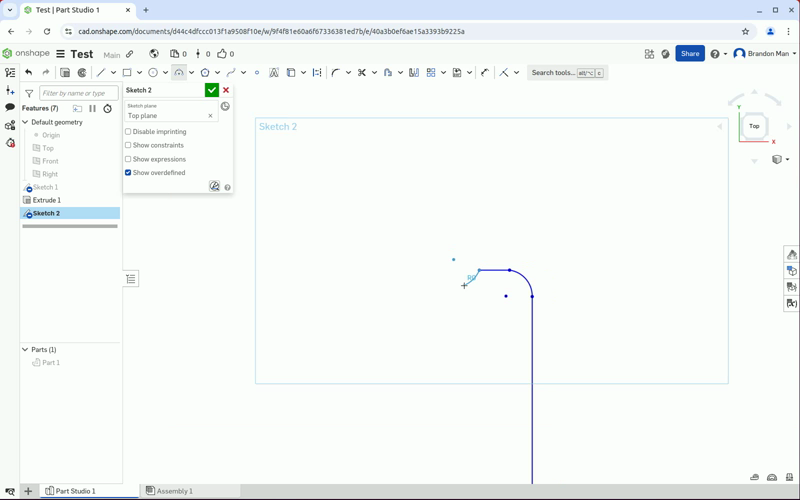
scroll(-6)
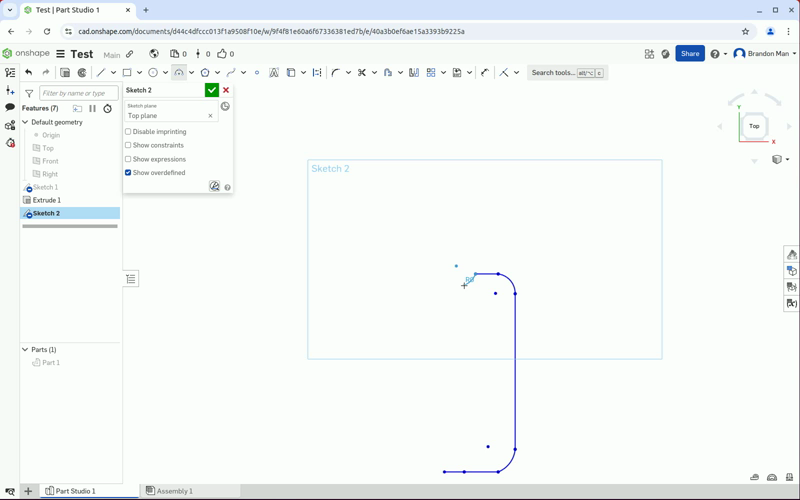
scroll(-6)
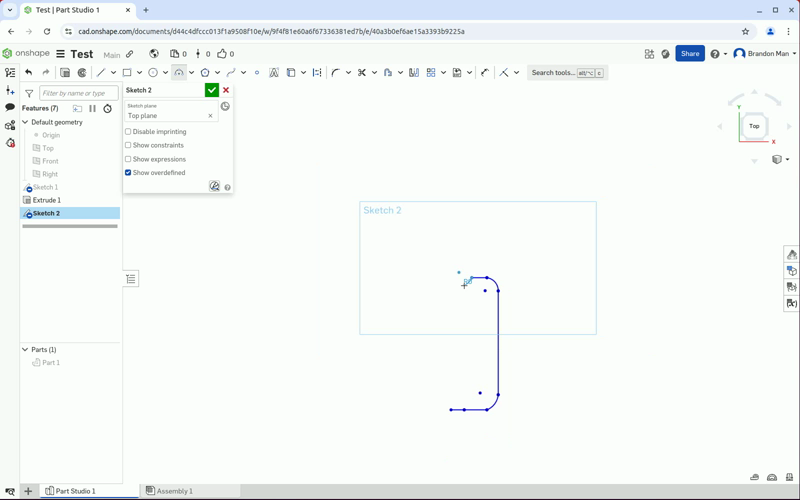
scroll(-6)
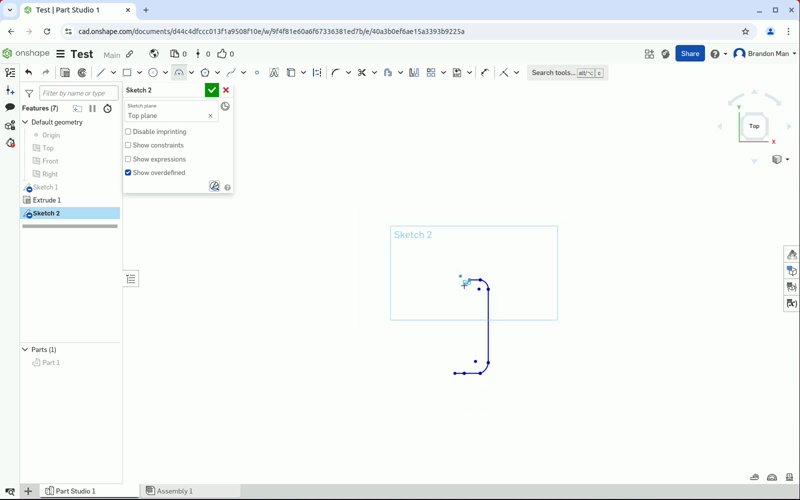
scroll(-6)
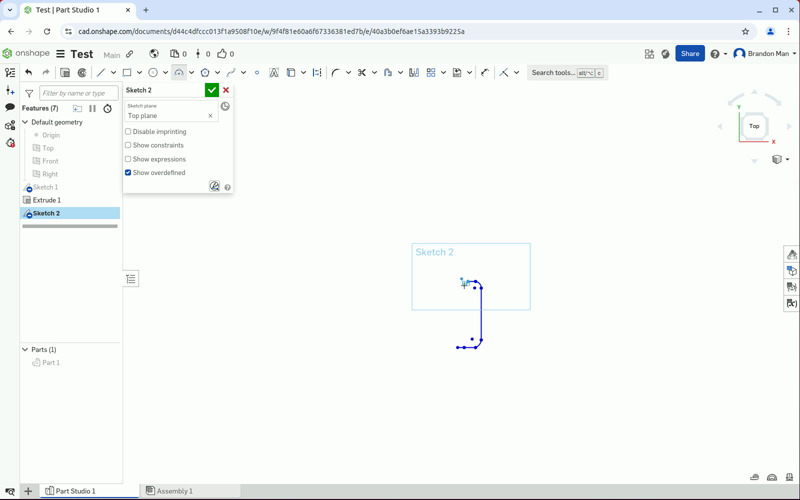
scroll(-6)
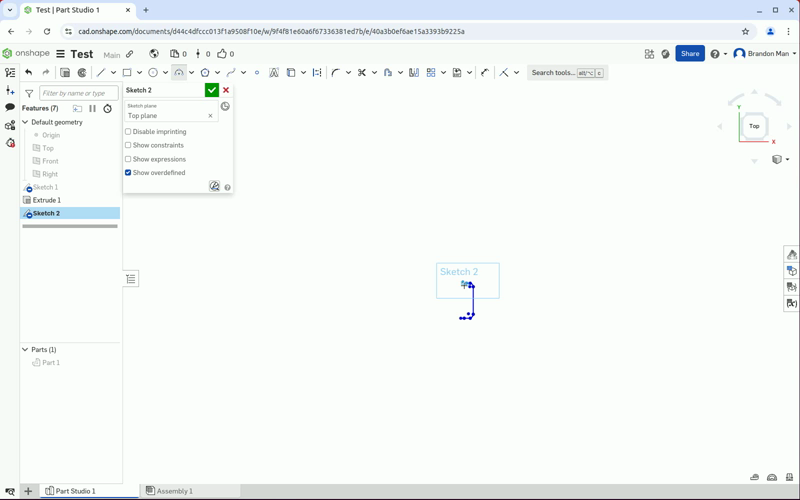
mouse_move(464, 283)
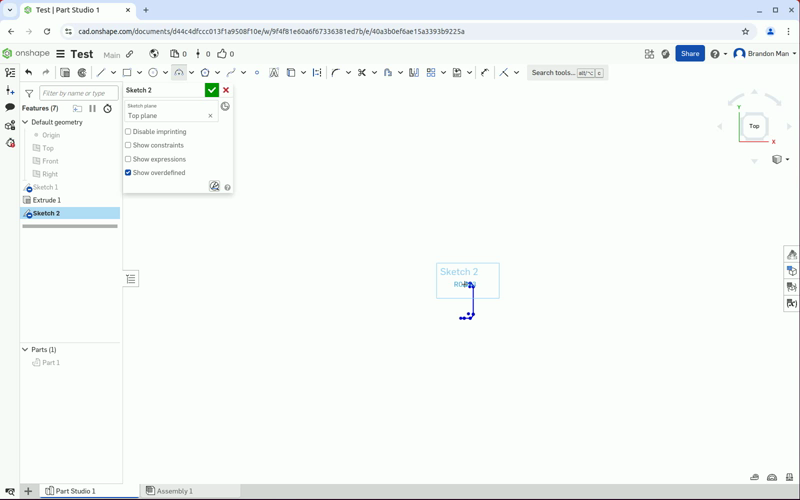
scroll(6)
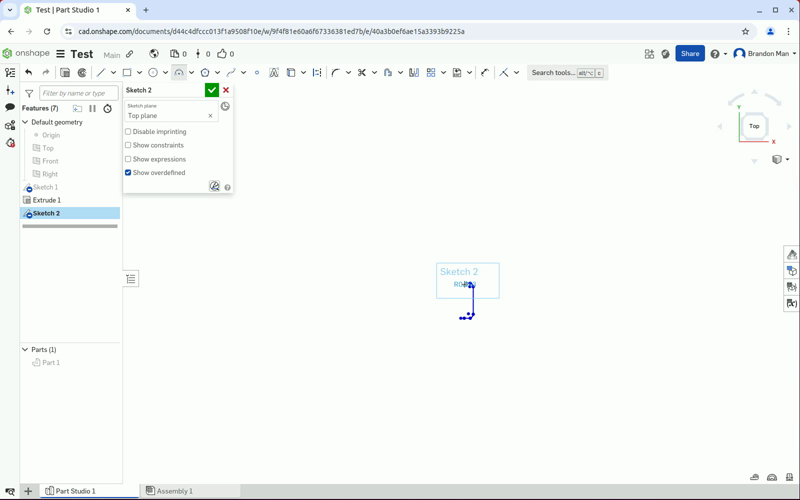
scroll(6)
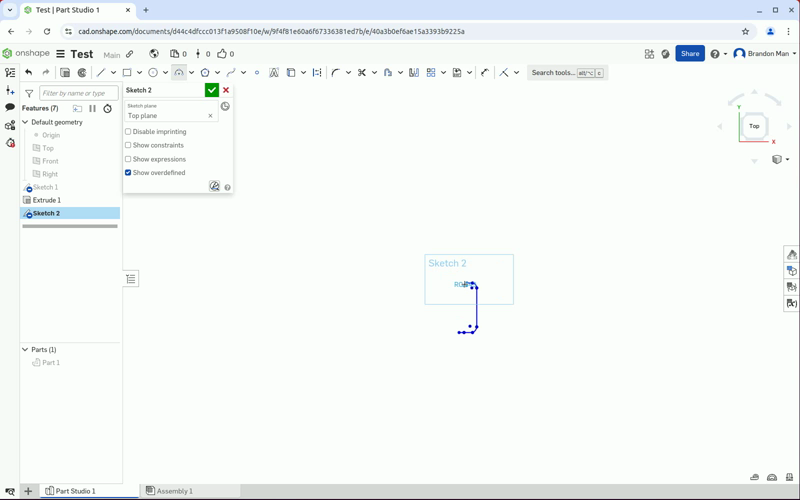
scroll(6)
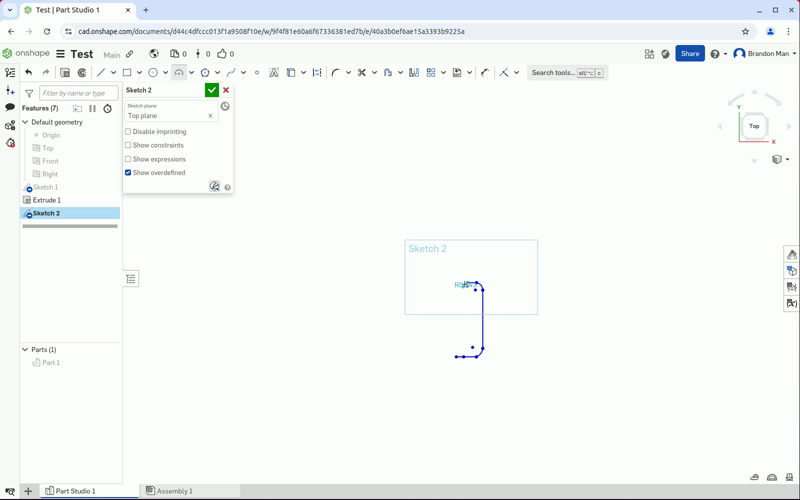
scroll(6)
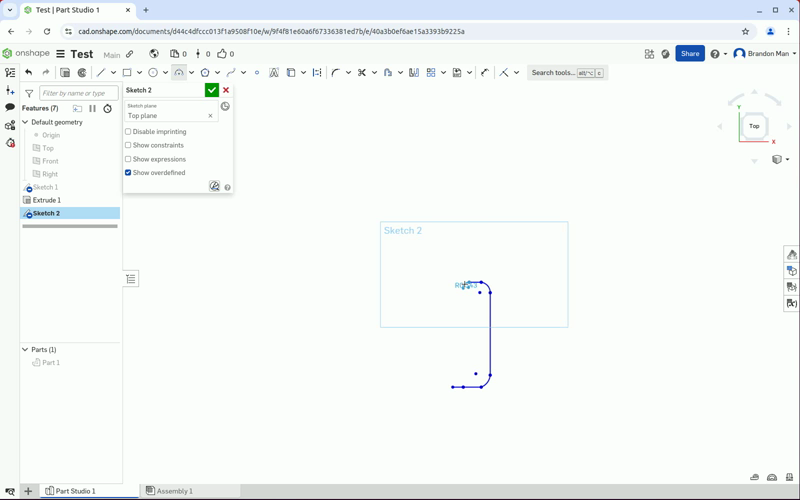
scroll(6)
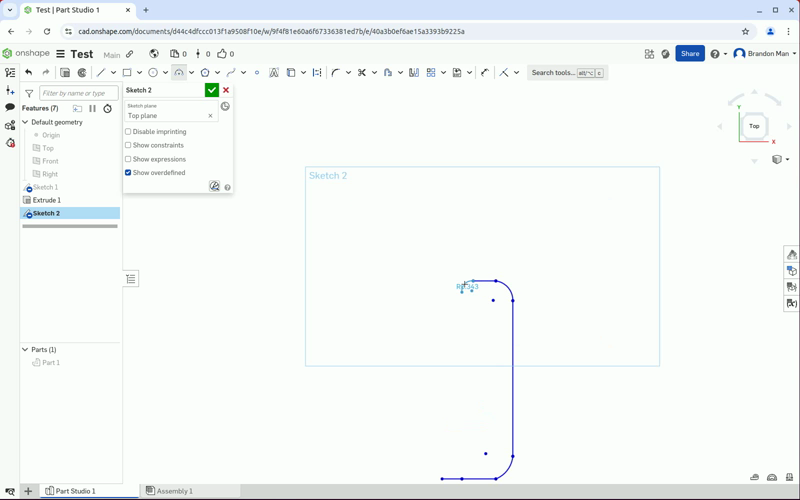
scroll(6)
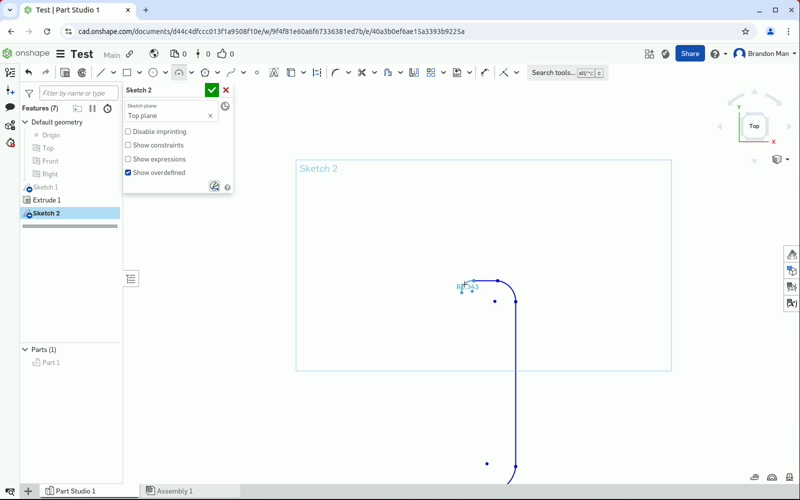
scroll(6)
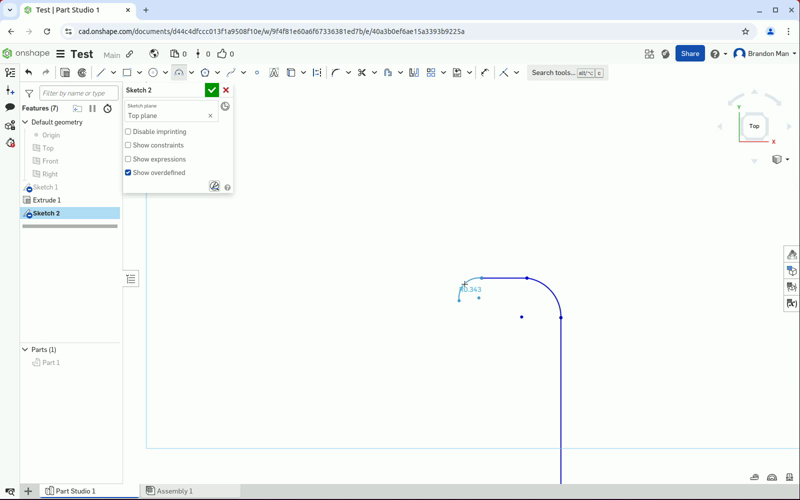
click(464, 283)
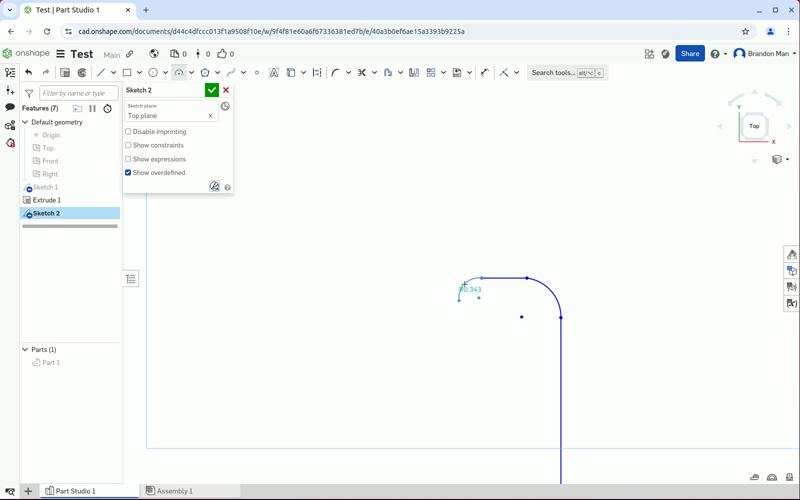
scroll(-6)
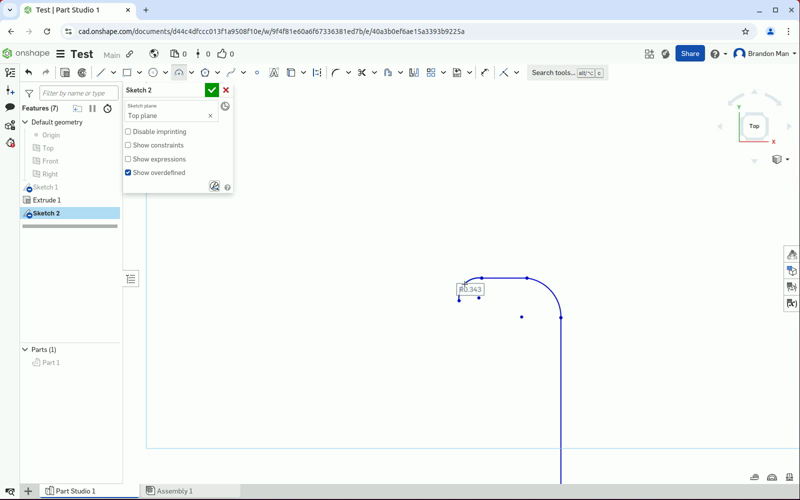
scroll(-6)
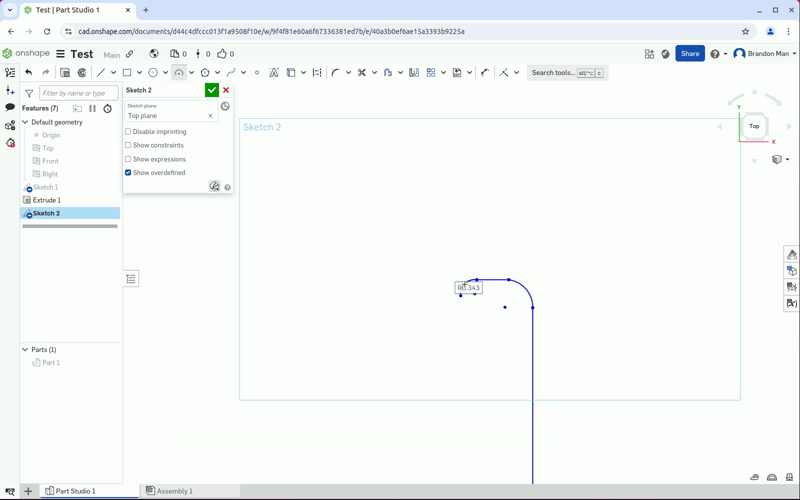
scroll(-6)
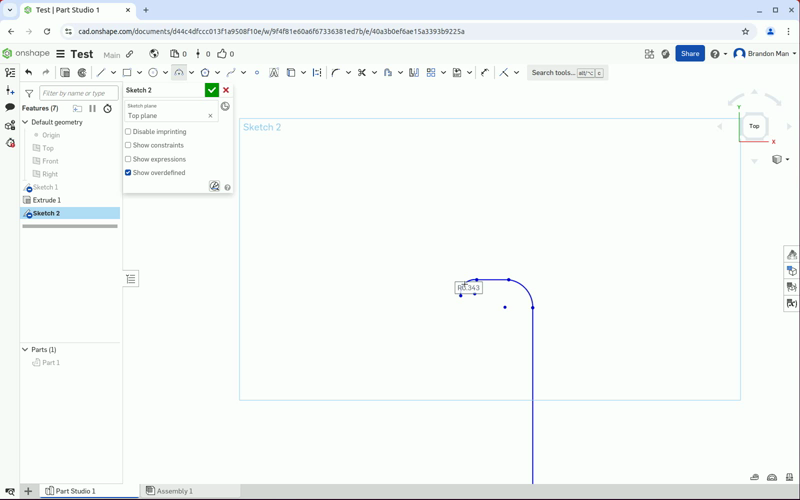
scroll(-6)
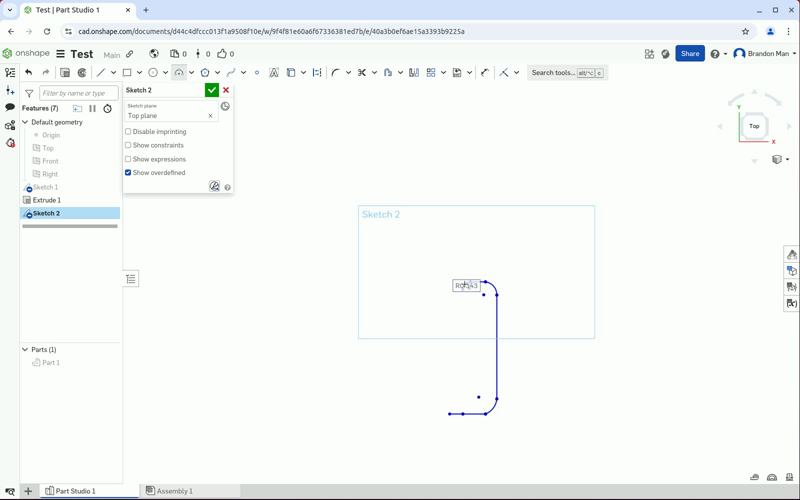
scroll(-6)
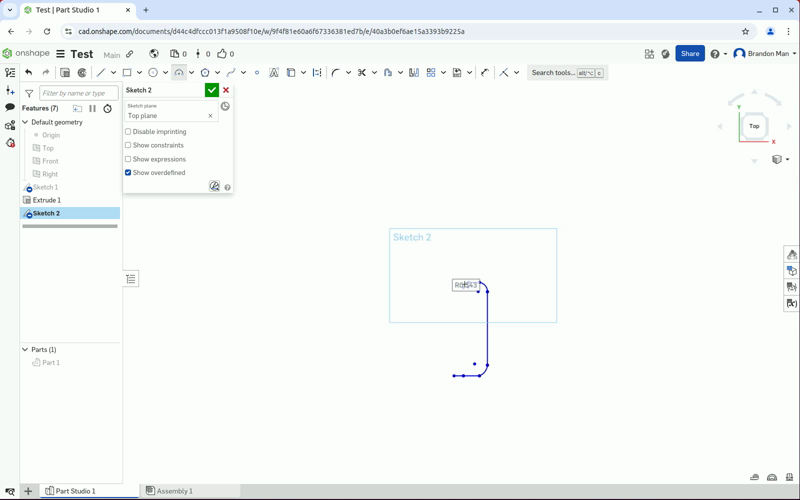
scroll(-6)
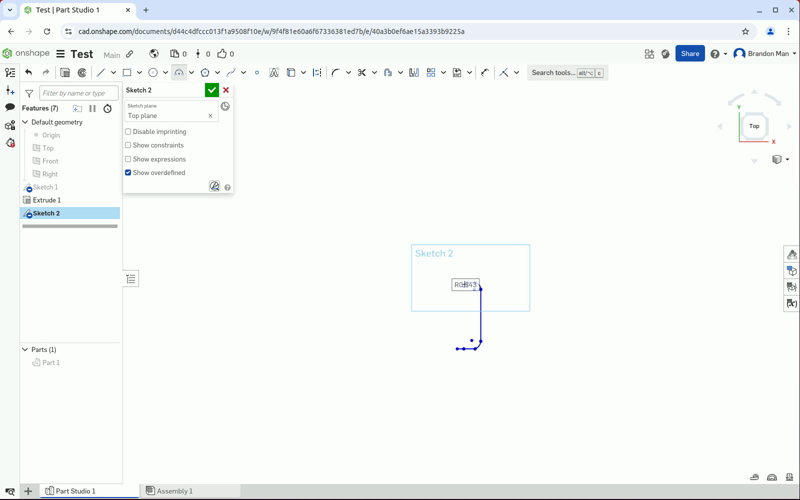
scroll(-6)
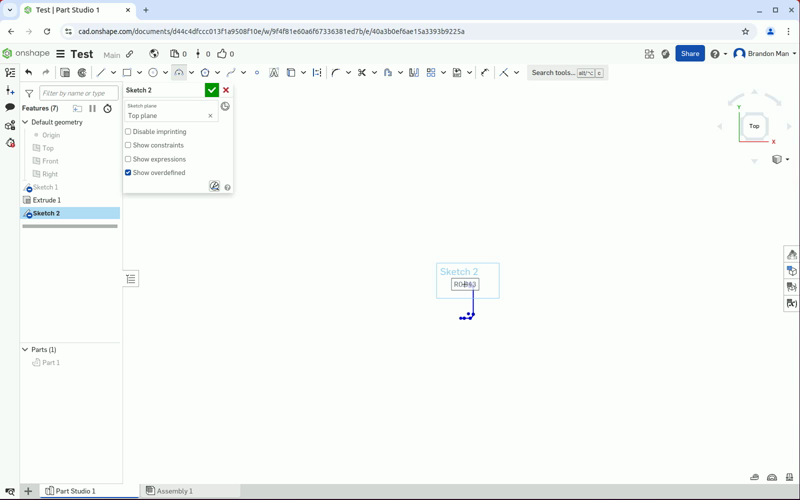
key_up(shift)
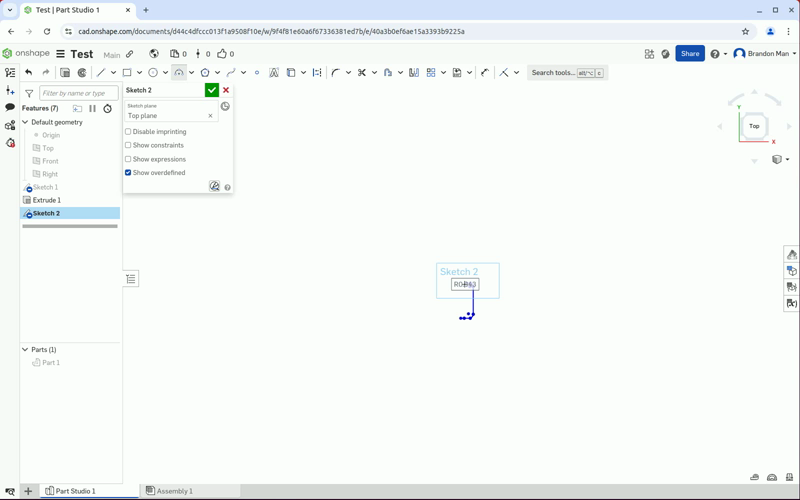
key(esc)
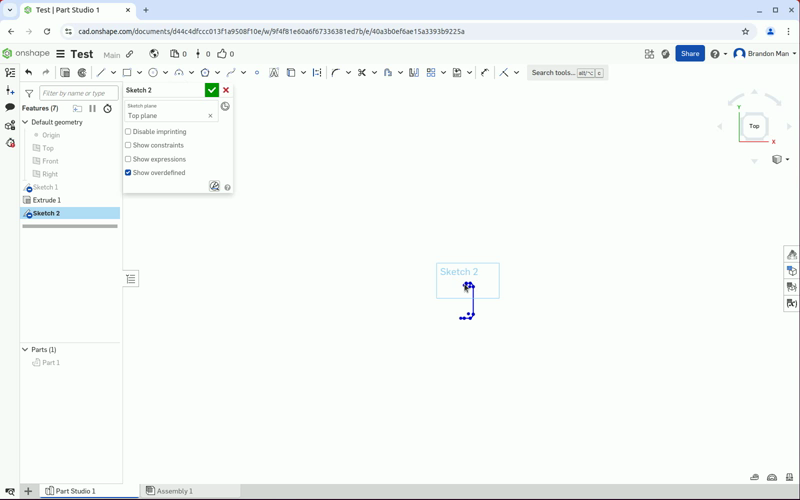
key(l)
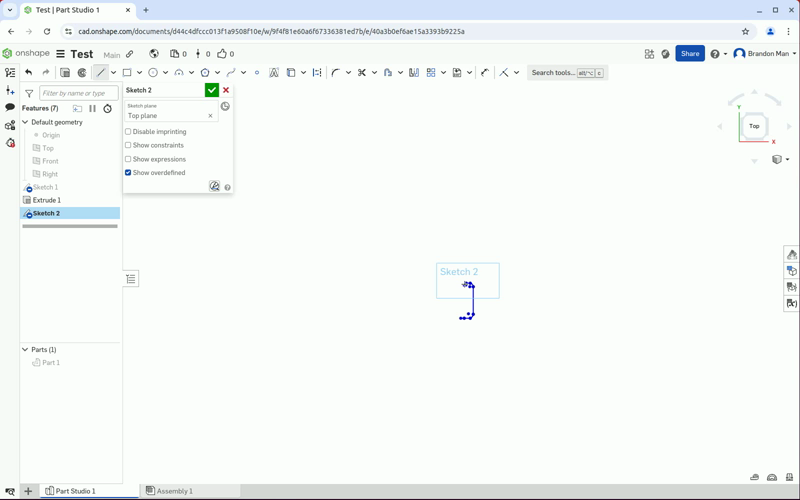
mouse_move(464, 285)
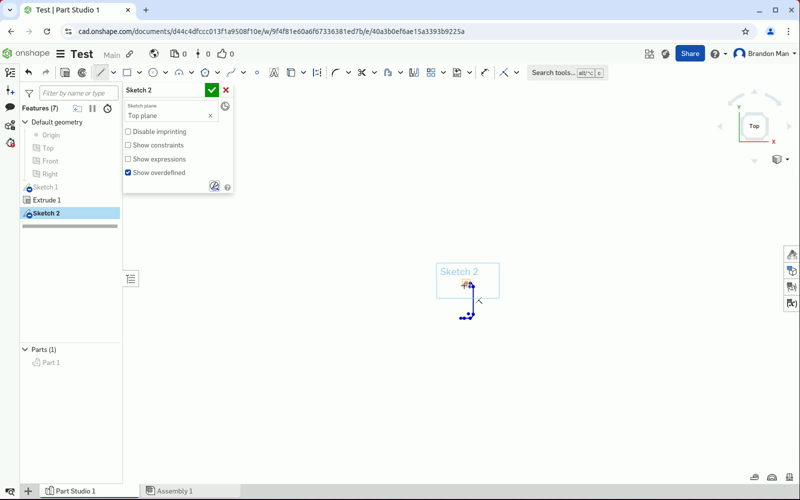
scroll(6)
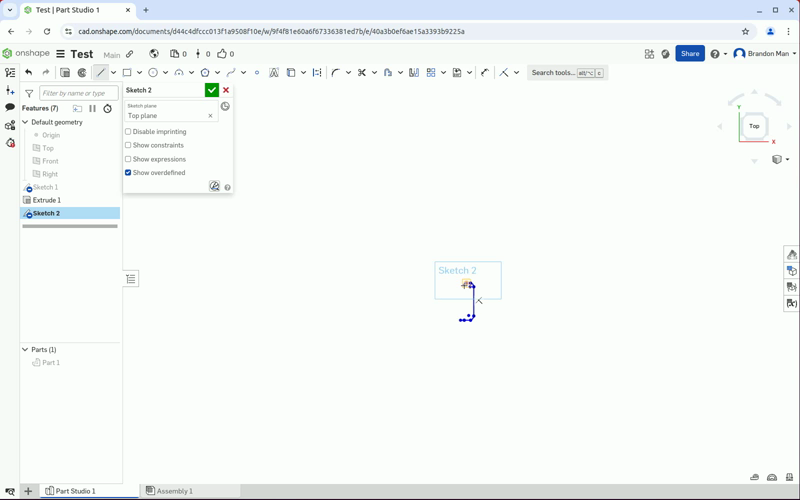
scroll(6)
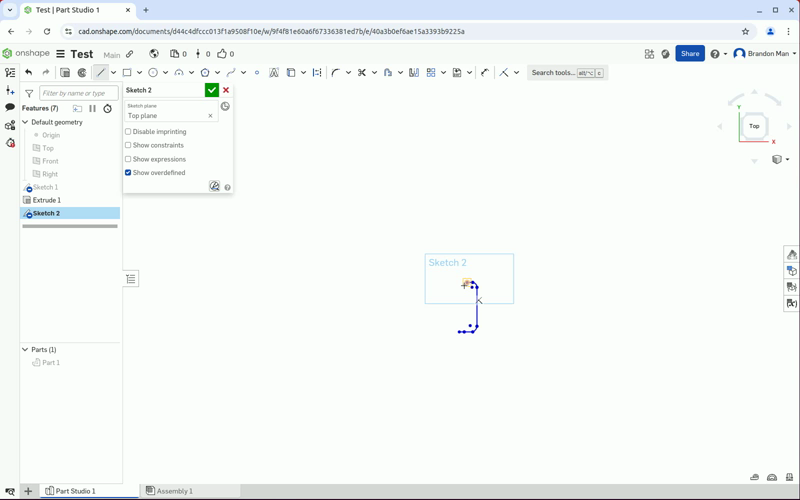
scroll(6)
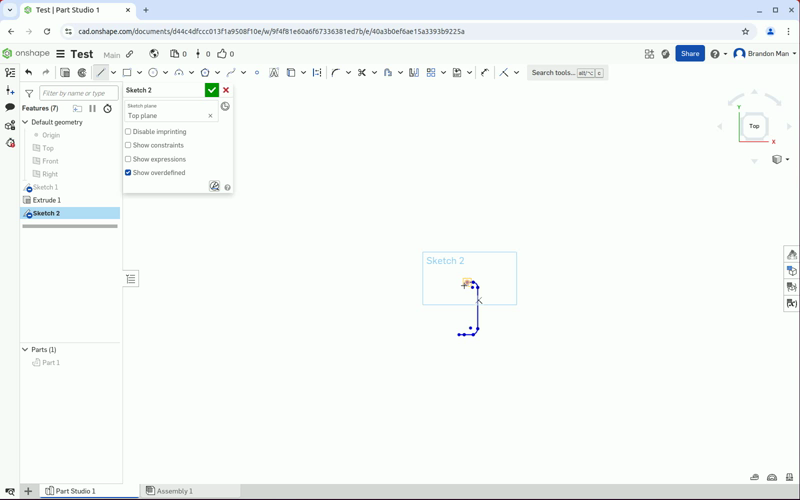
scroll(6)
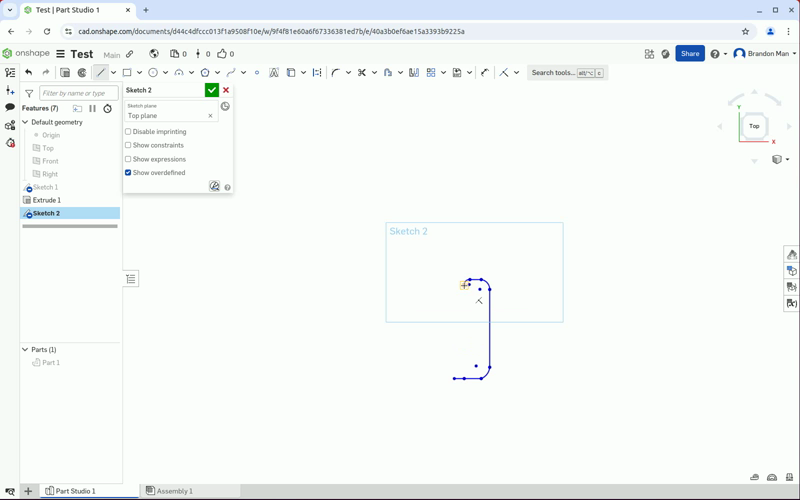
scroll(6)
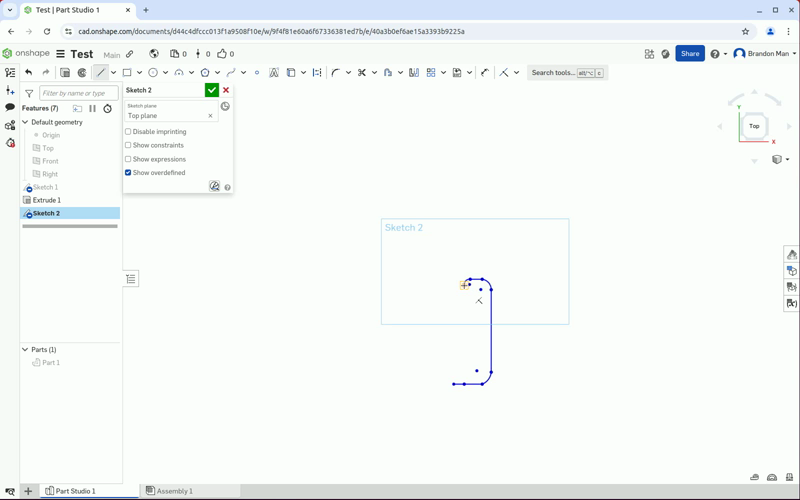
scroll(6)
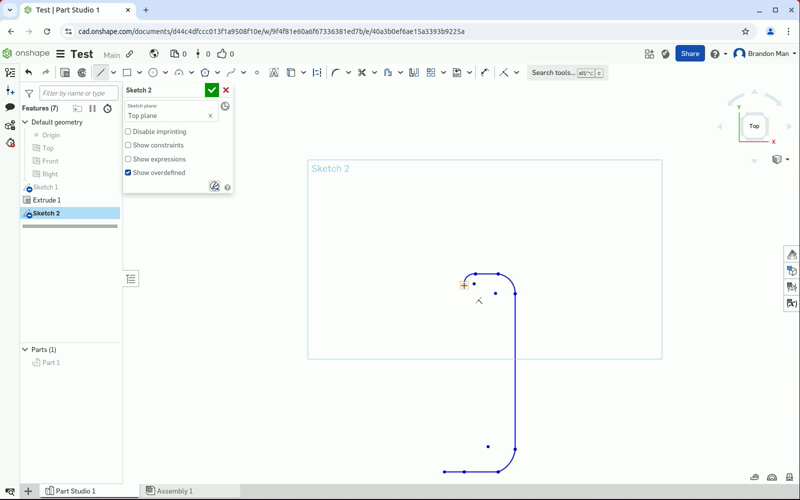
scroll(6)
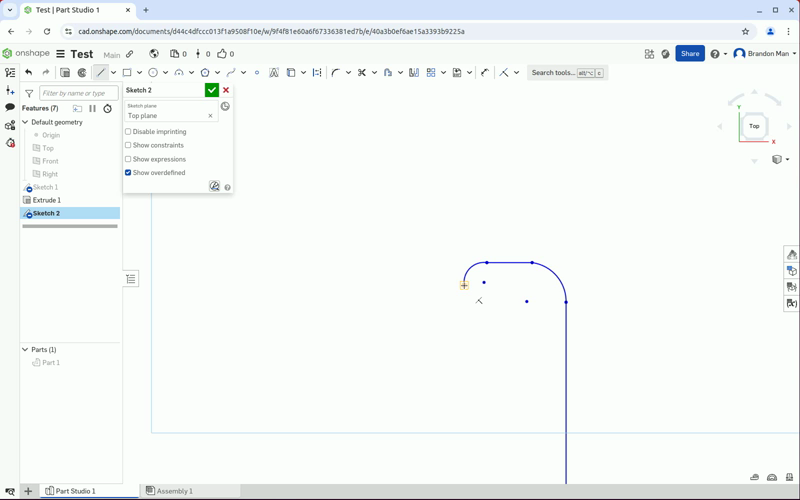
click(464, 285)
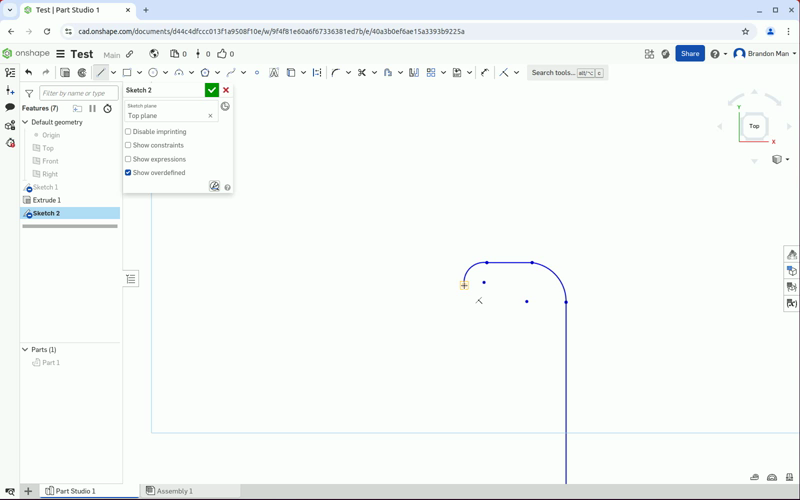
scroll(-6)
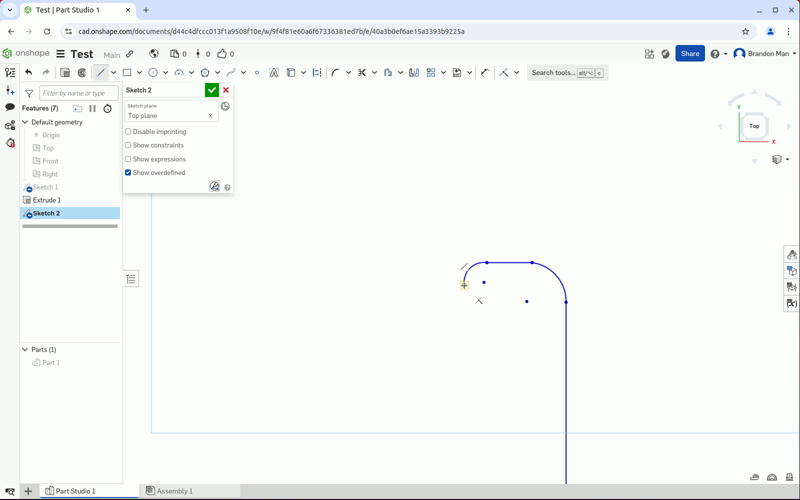
scroll(-6)
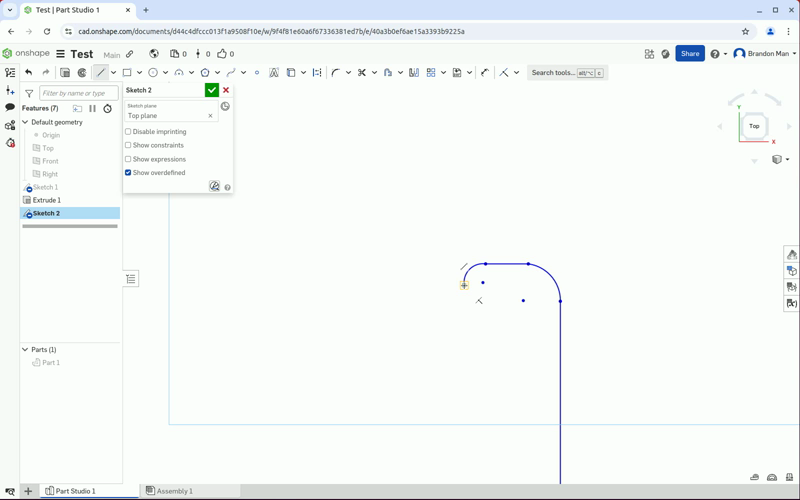
scroll(-6)
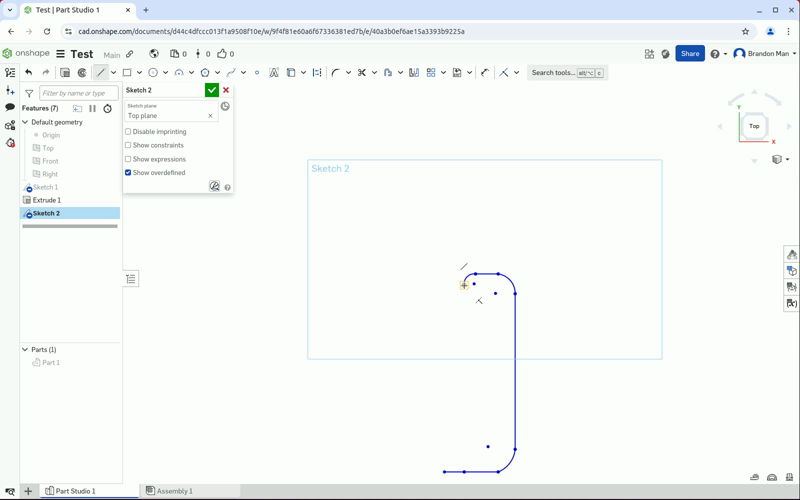
scroll(-6)
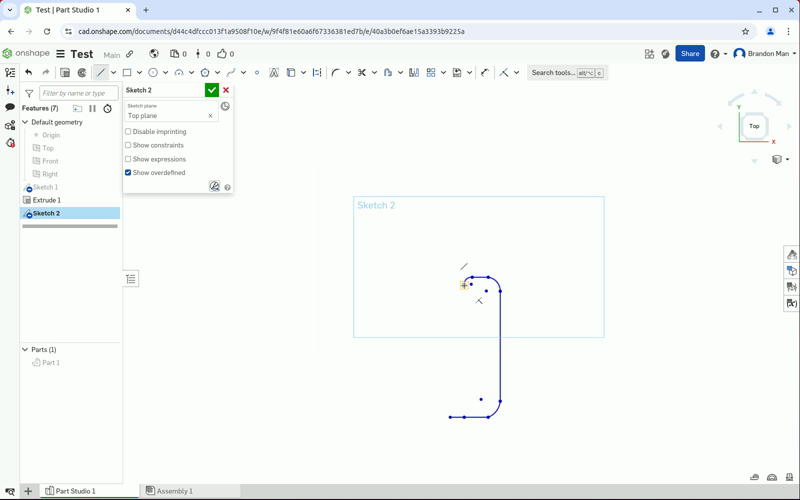
scroll(-6)
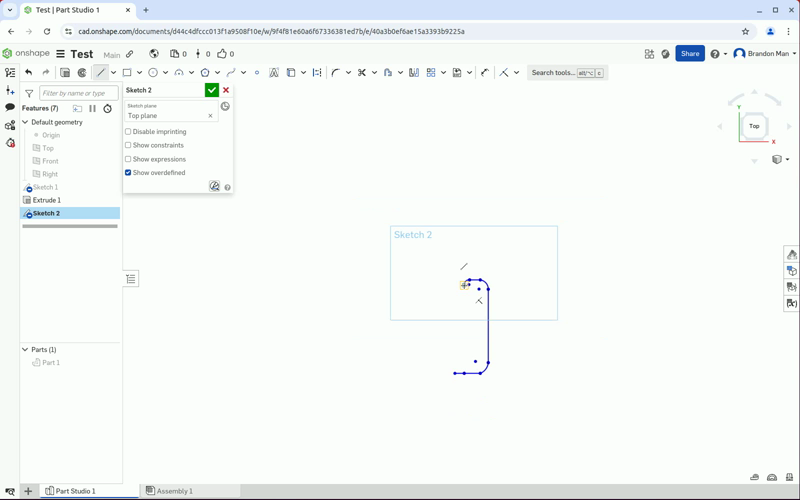
scroll(-6)
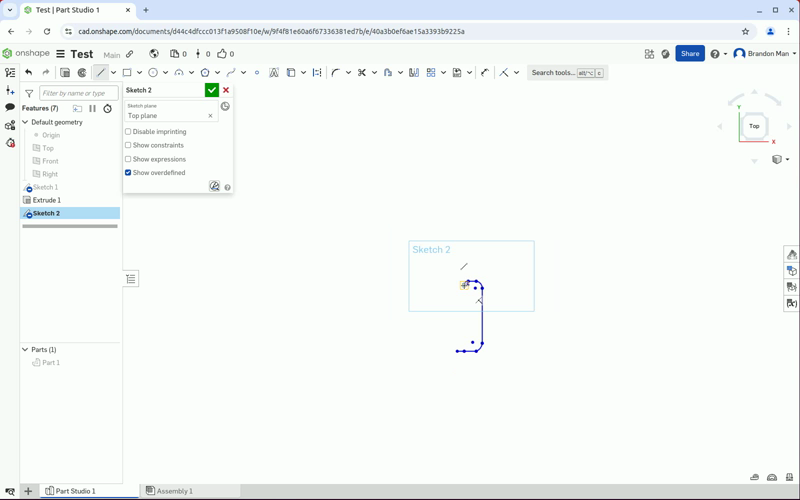
scroll(-6)
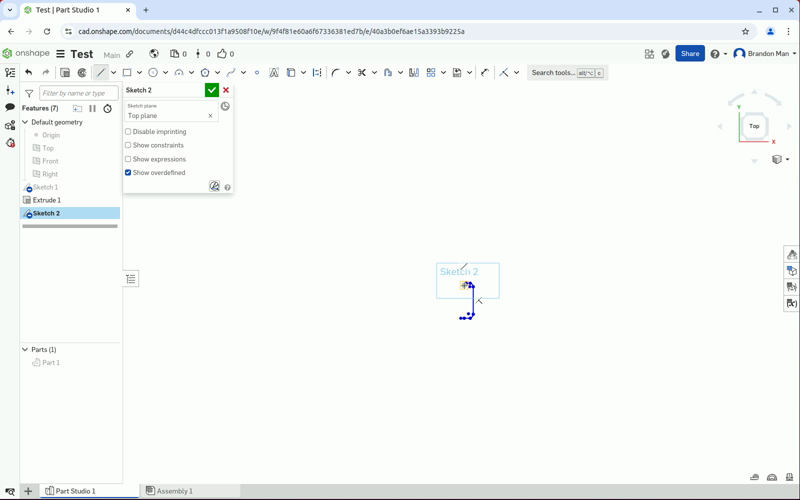
key_down(shift)
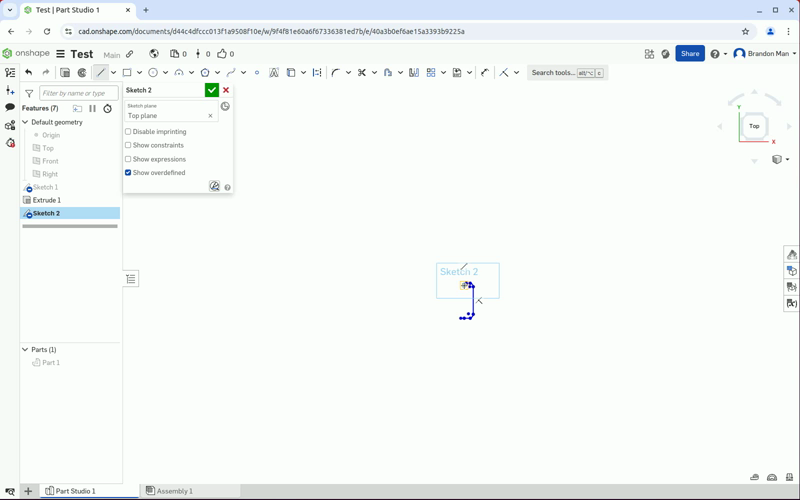
mouse_move(494, 285)
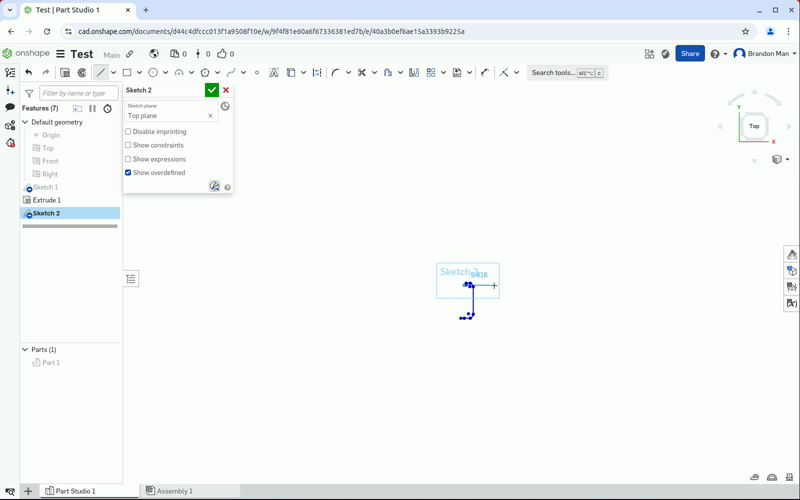
mouse_move(464, 300)
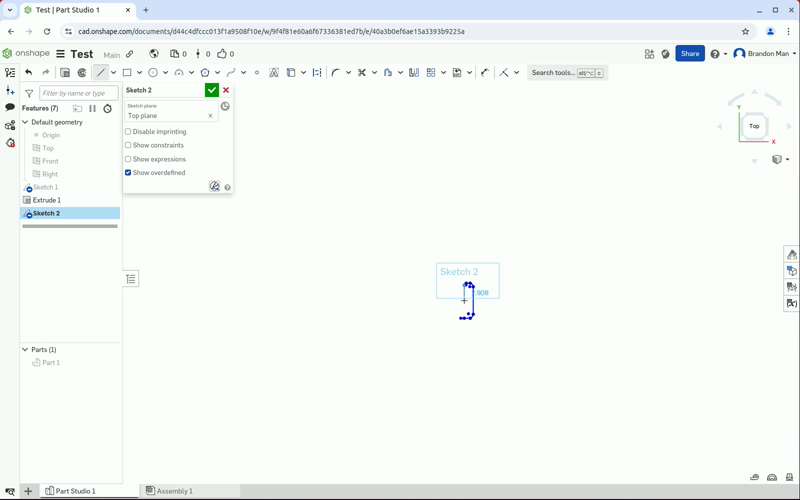
click(464, 300)
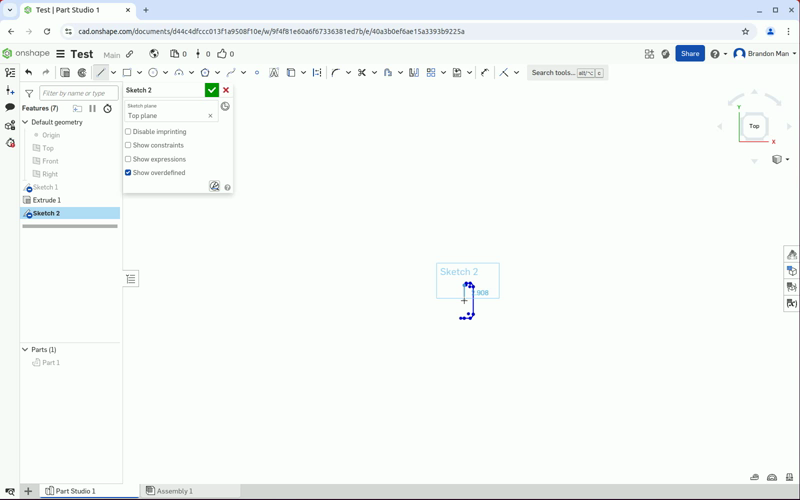
key_up(shift)
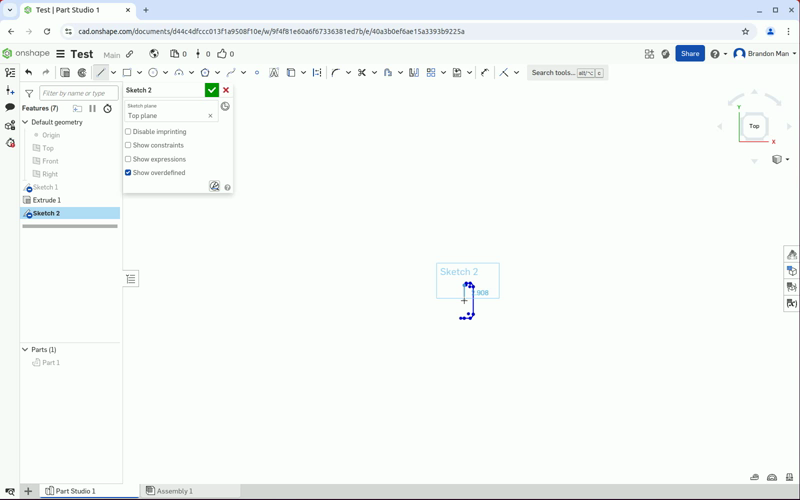
key_down(shift)
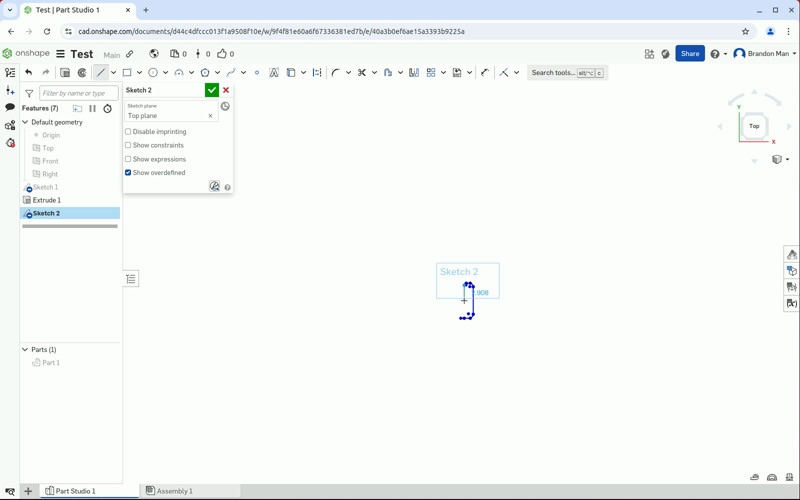
mouse_move(494, 300)
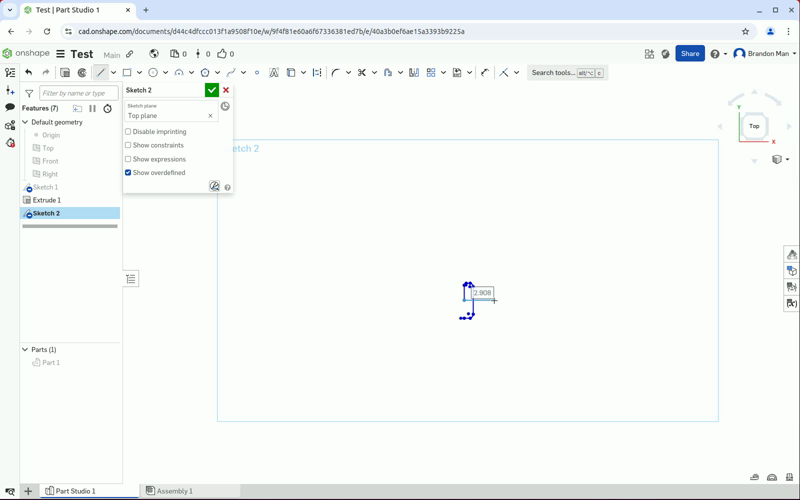
mouse_move(460, 300)
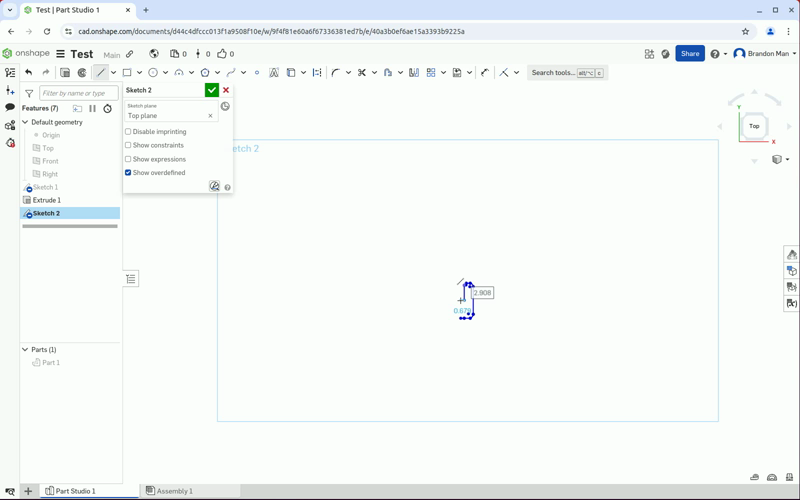
scroll(6)
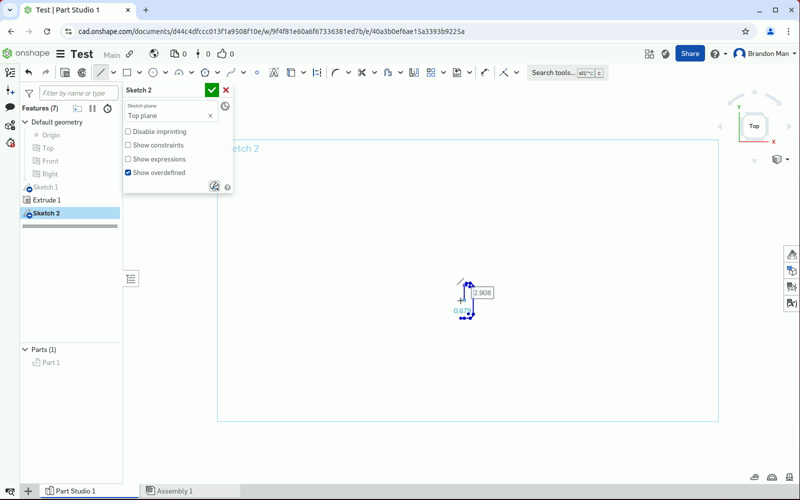
scroll(6)
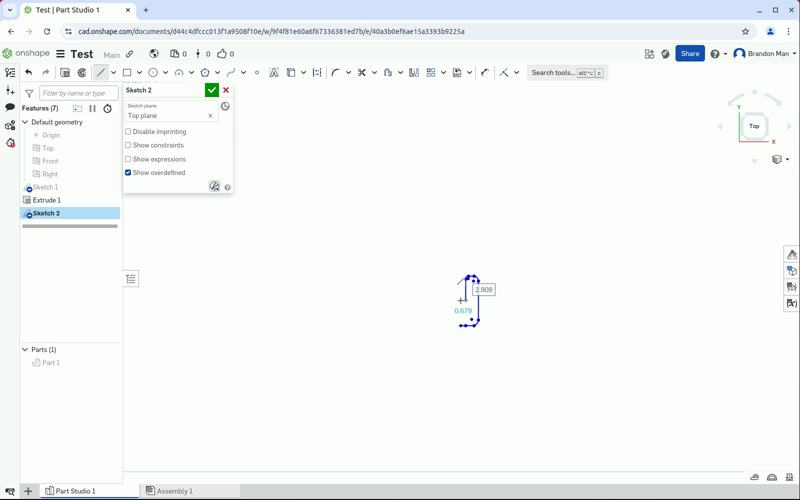
scroll(6)
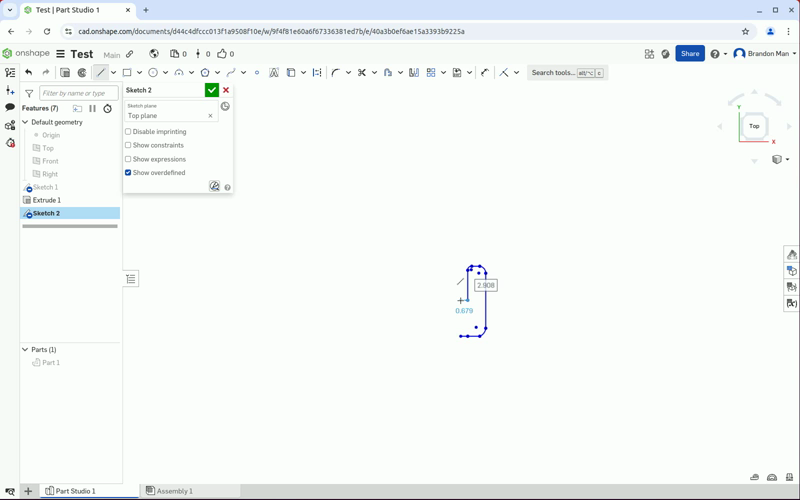
scroll(6)
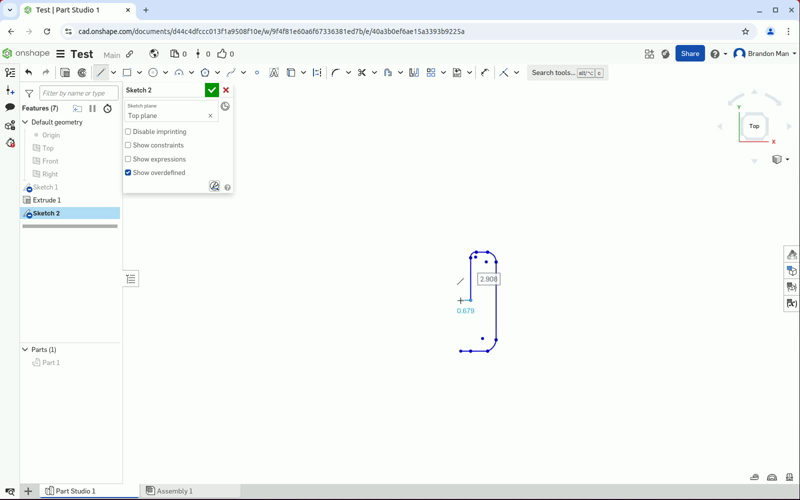
scroll(6)
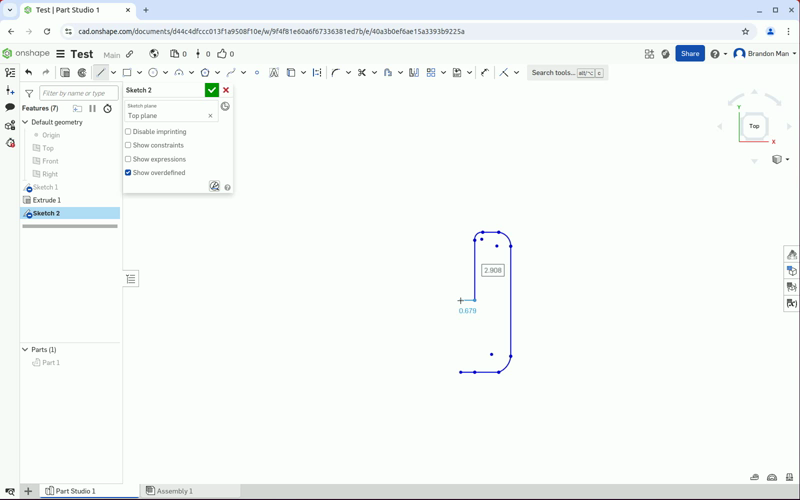
scroll(6)
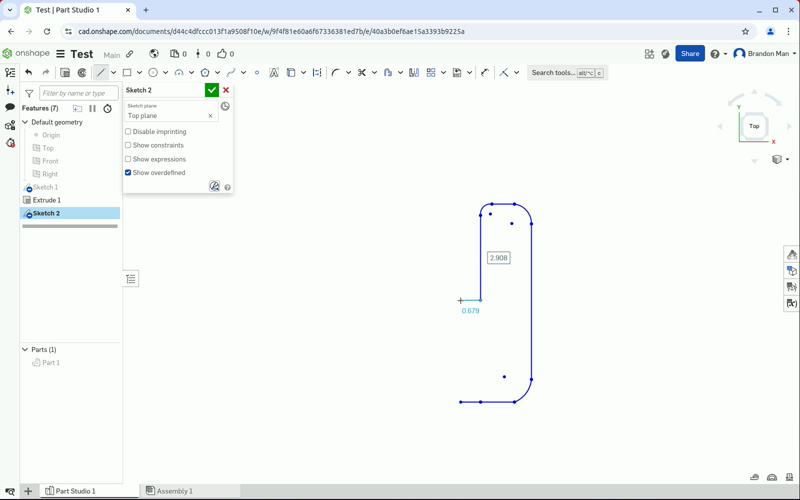
scroll(6)
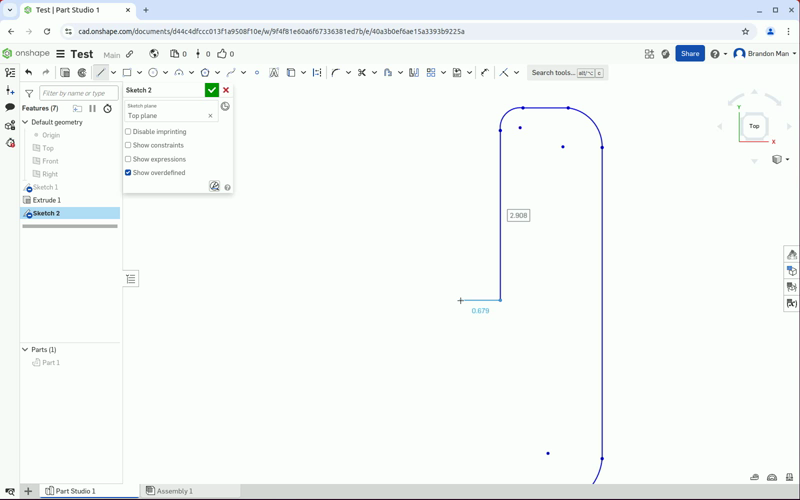
click(460, 300)
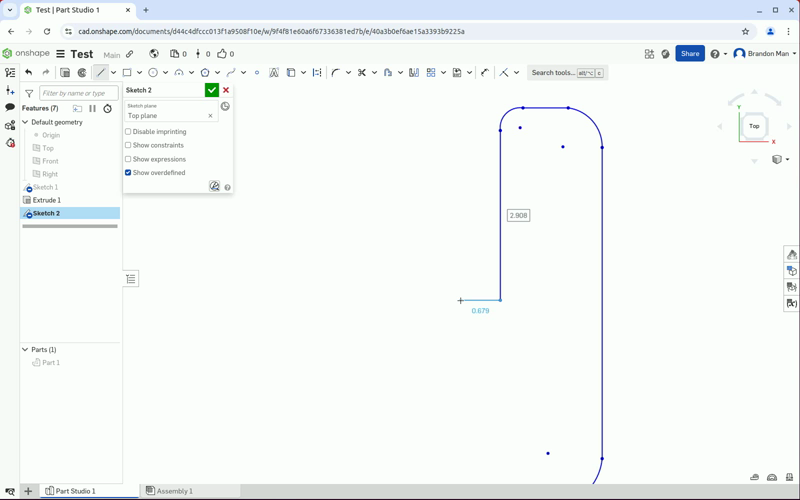
scroll(-6)
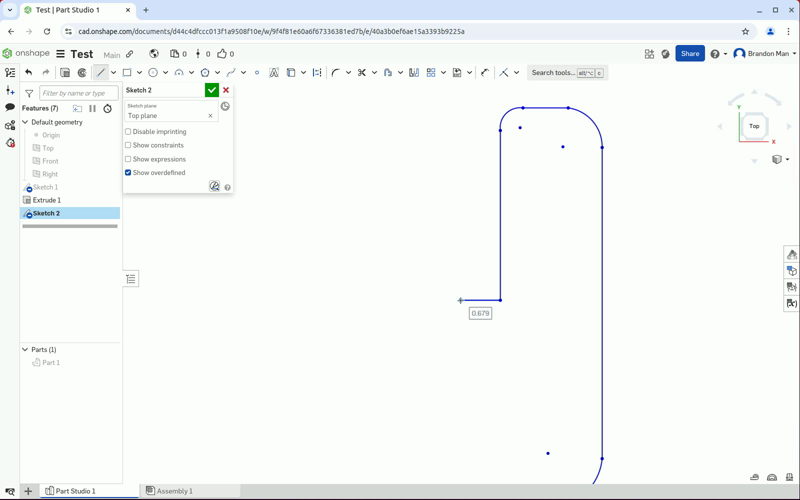
scroll(-6)
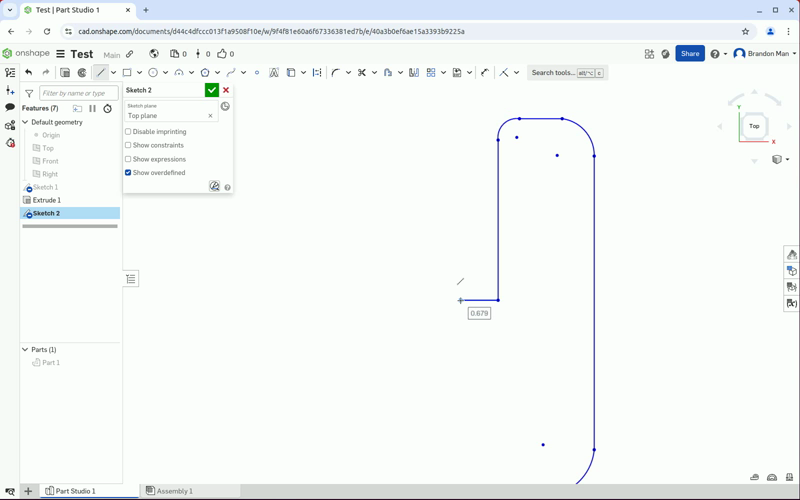
scroll(-6)
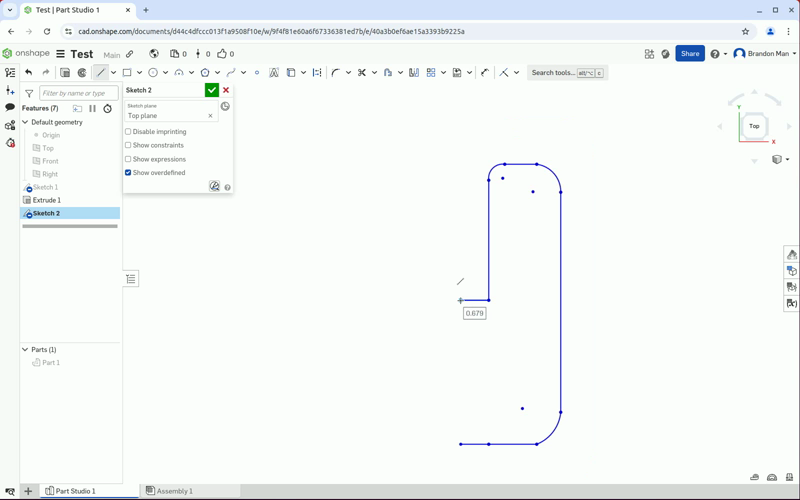
scroll(-6)
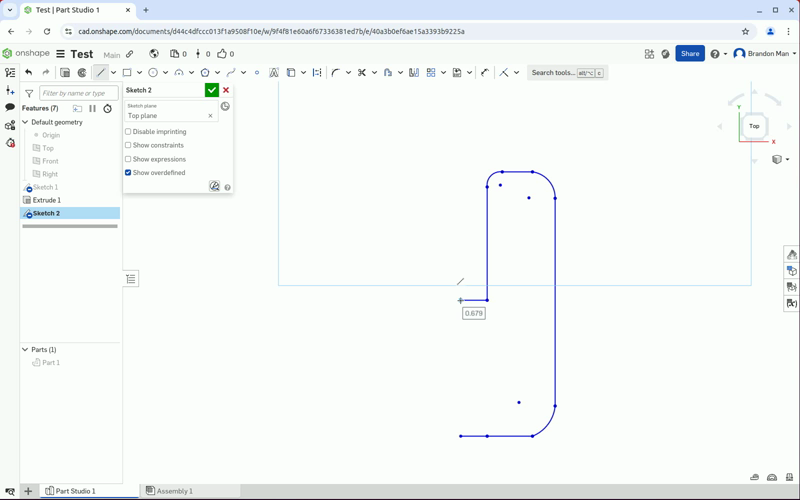
scroll(-6)
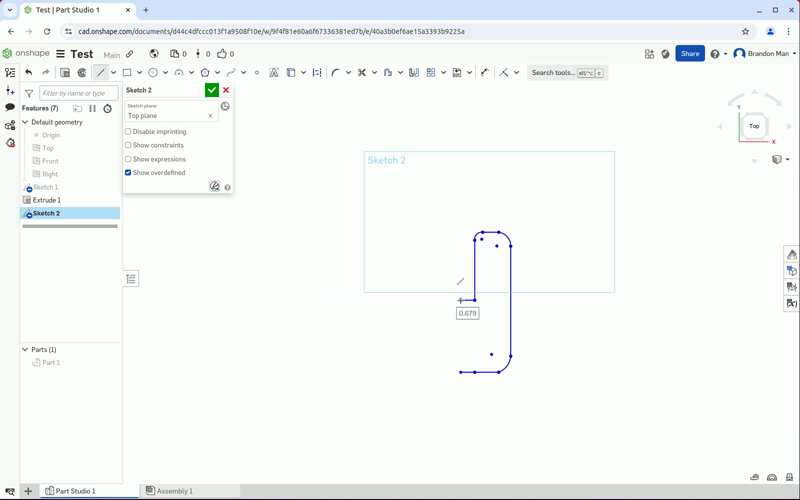
scroll(-6)
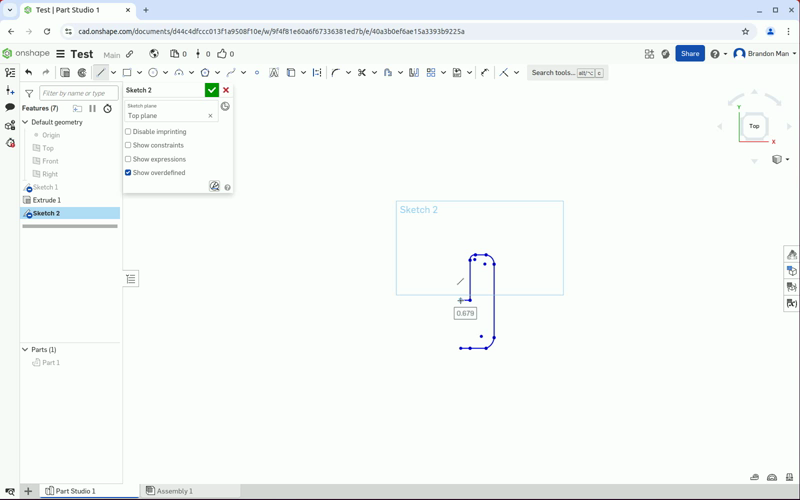
scroll(-6)
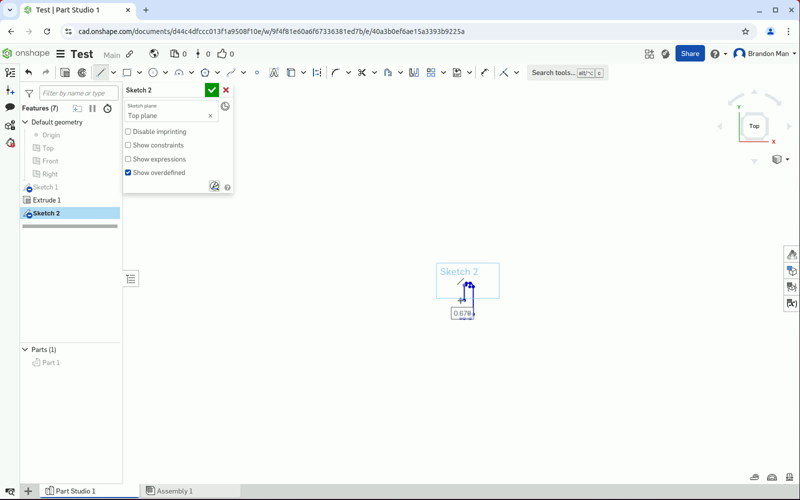
key_up(shift)
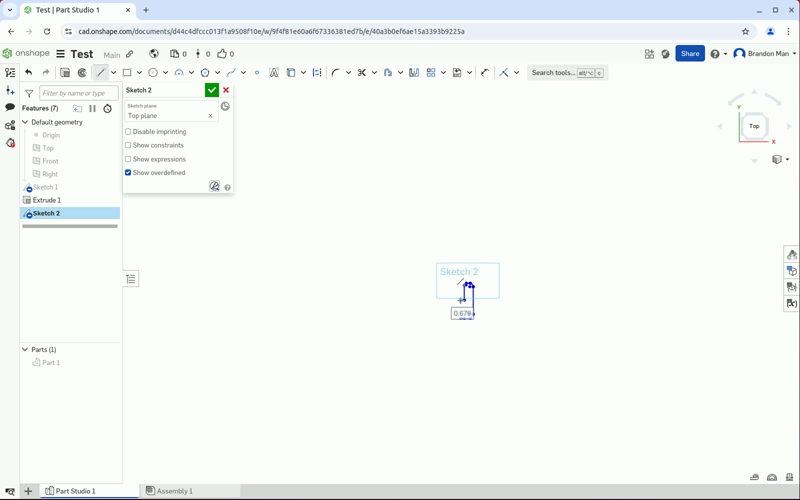
mouse_move(490, 300)
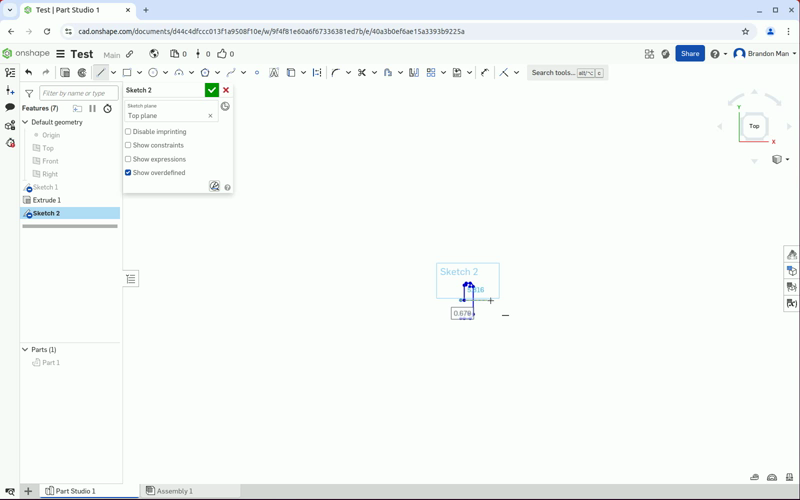
key_down(shift)
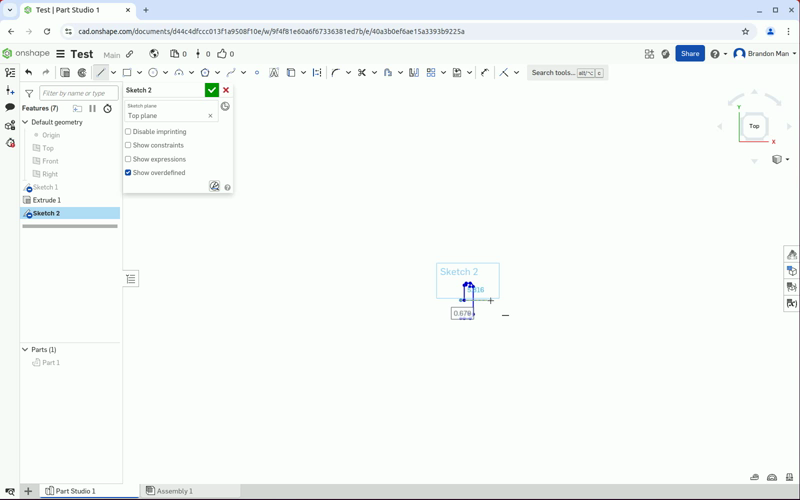
mouse_move(460, 318)
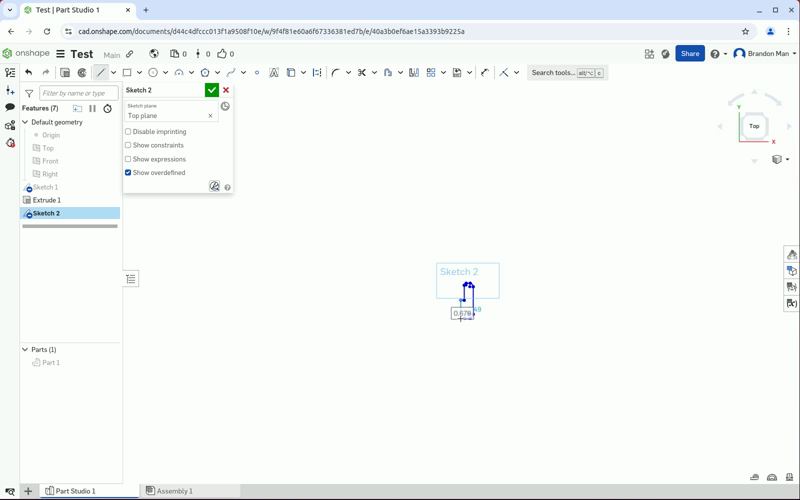
scroll(6)
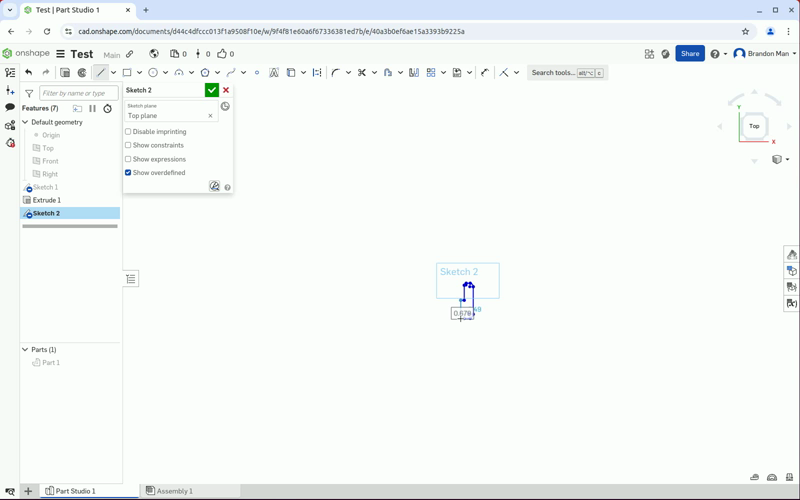
scroll(6)
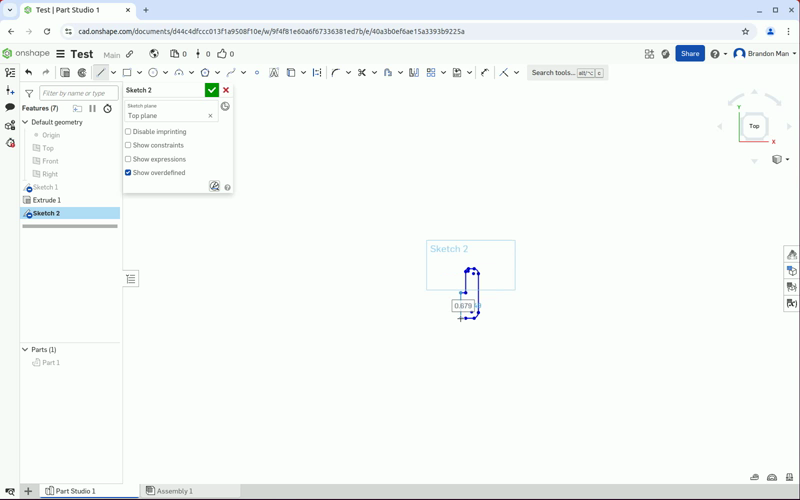
scroll(6)
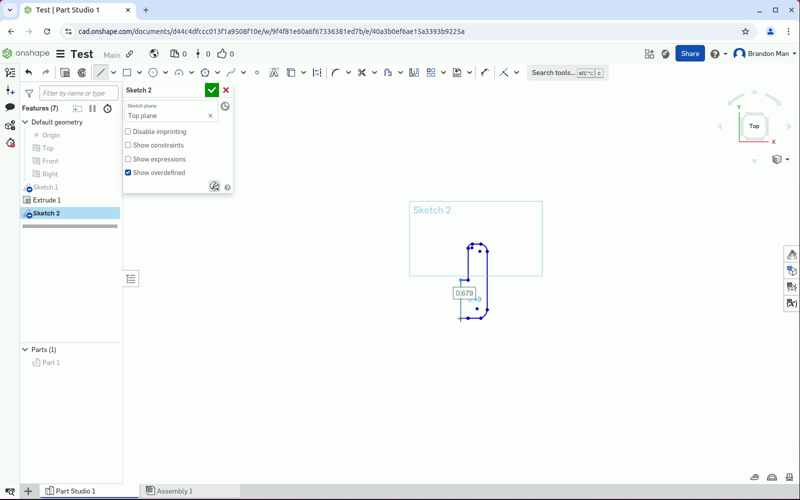
scroll(6)
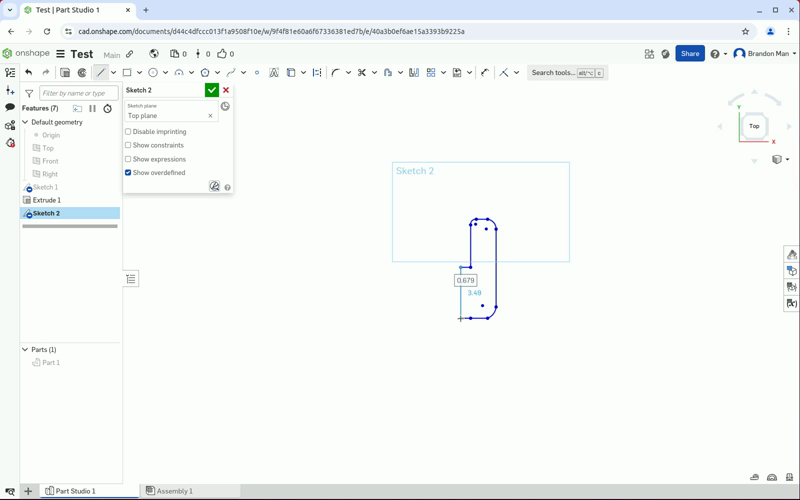
scroll(6)
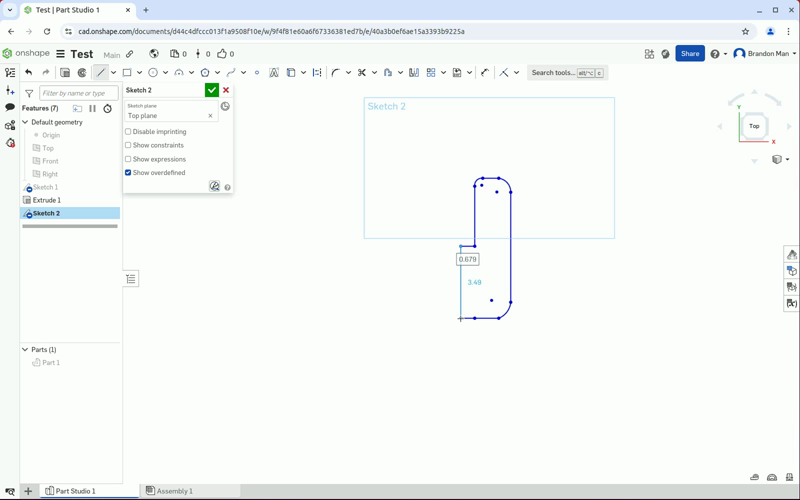
scroll(6)
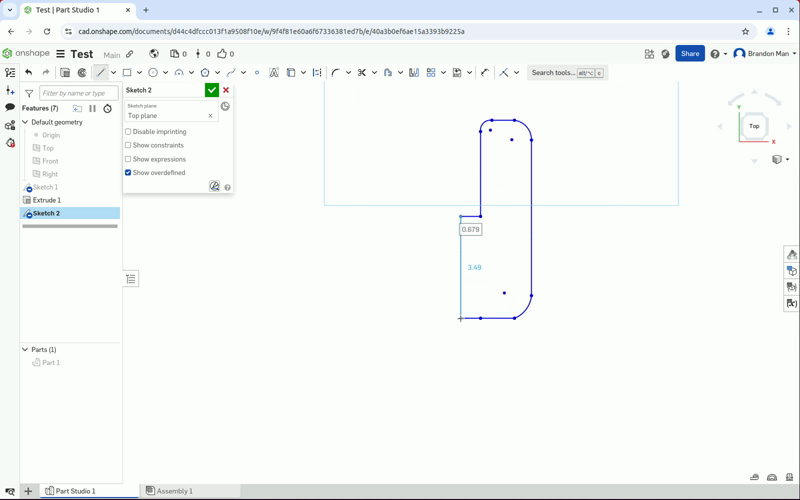
scroll(6)
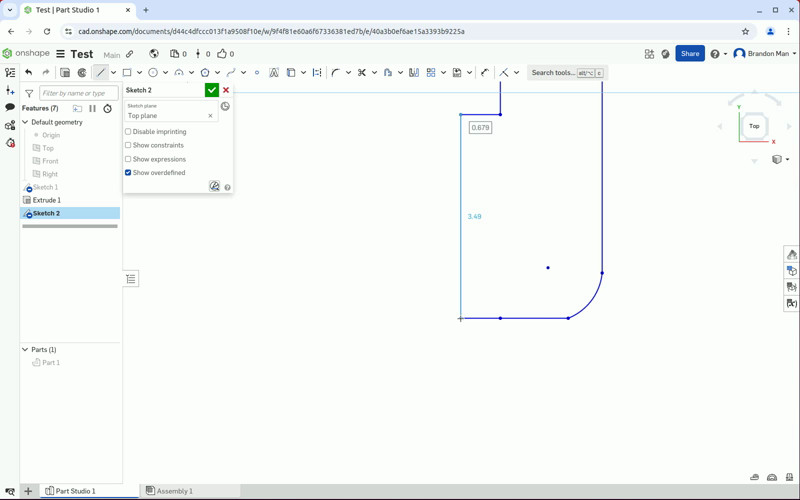
key_up(shift)
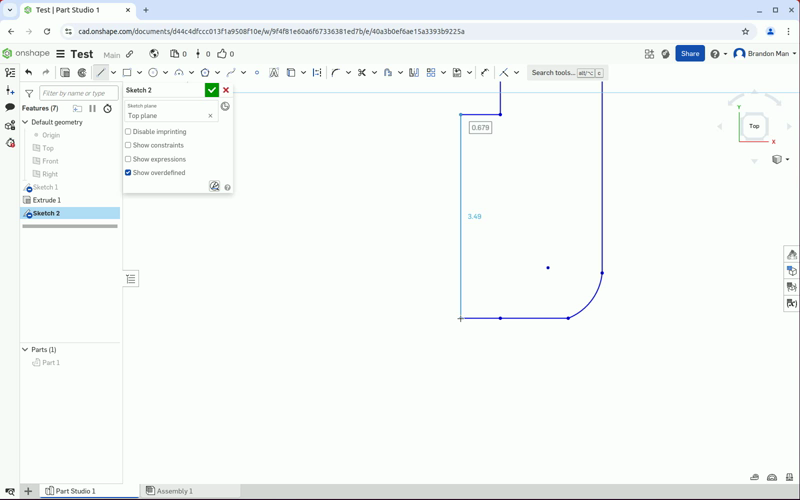
click(460, 318)
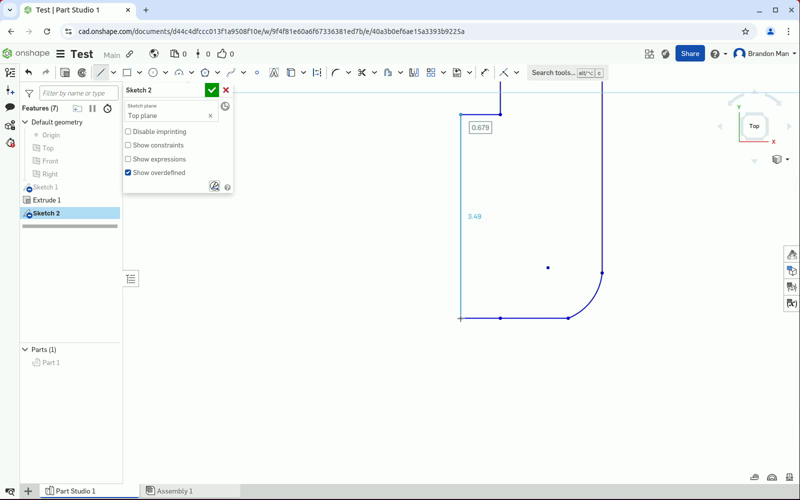
scroll(-6)
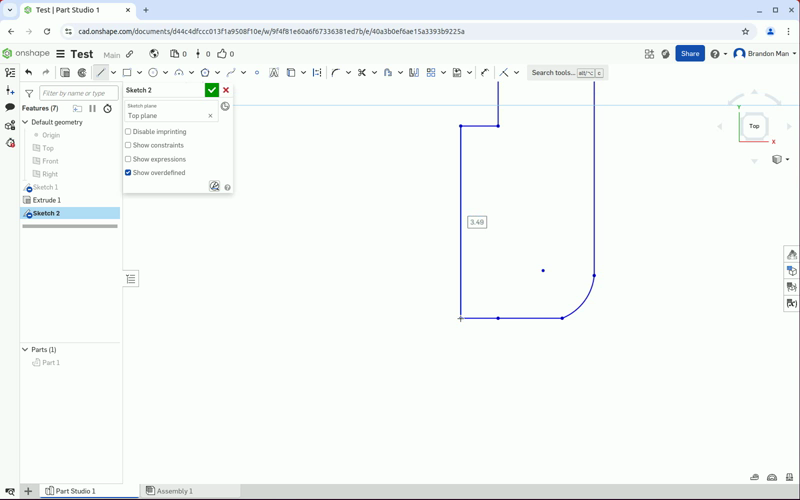
scroll(-6)
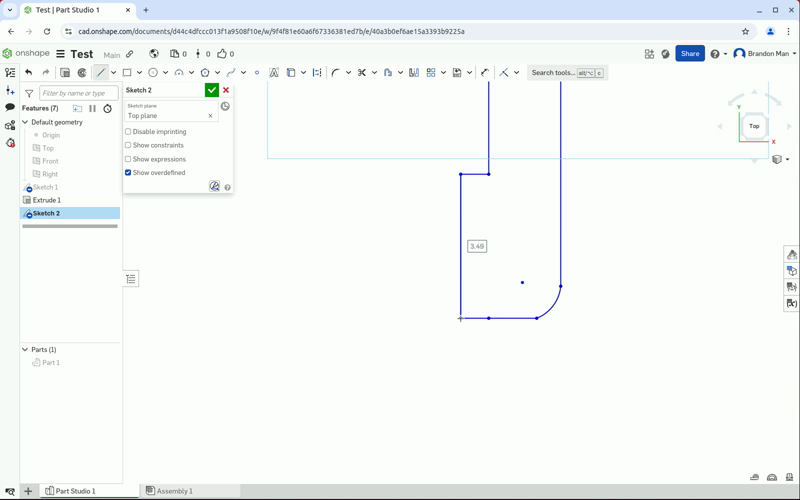
scroll(-6)
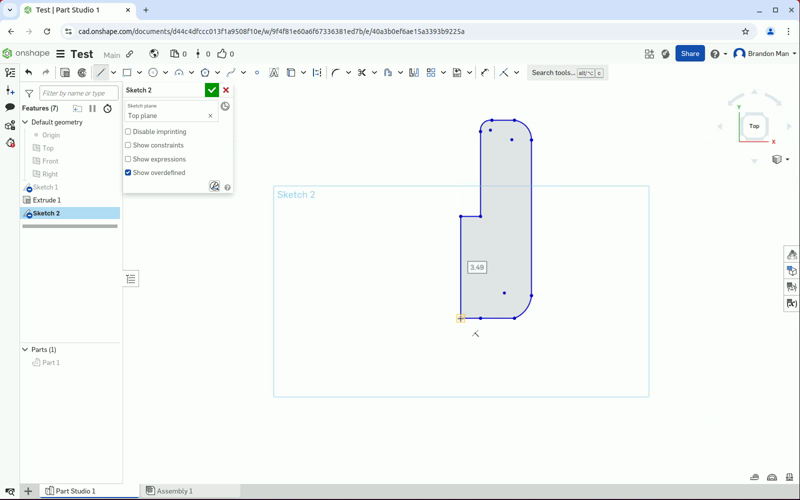
scroll(-6)
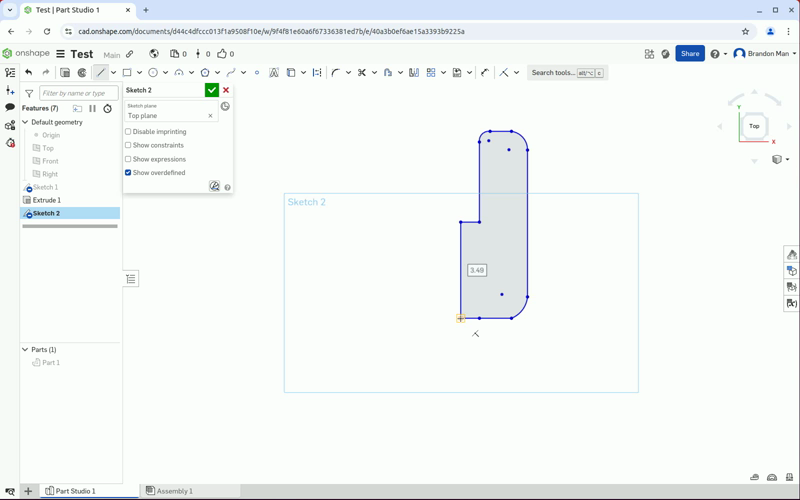
scroll(-6)
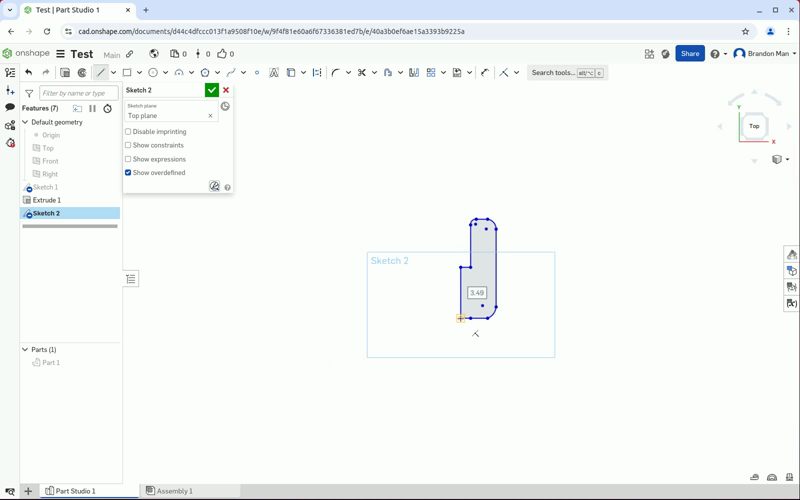
scroll(-6)
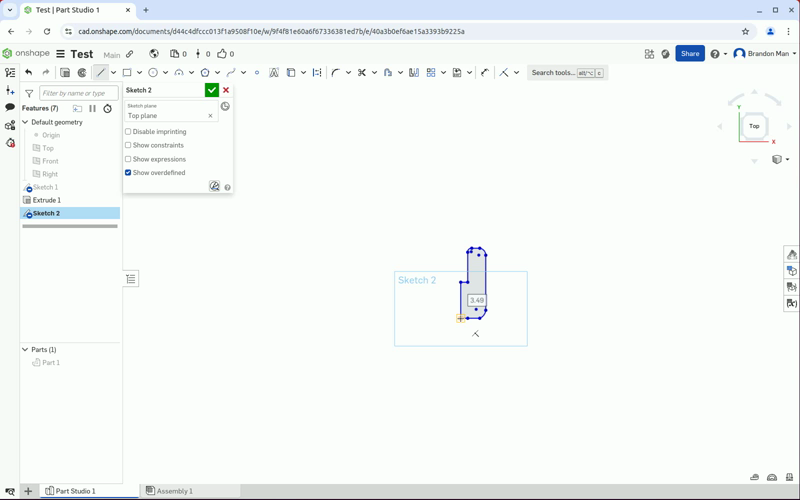
scroll(-6)
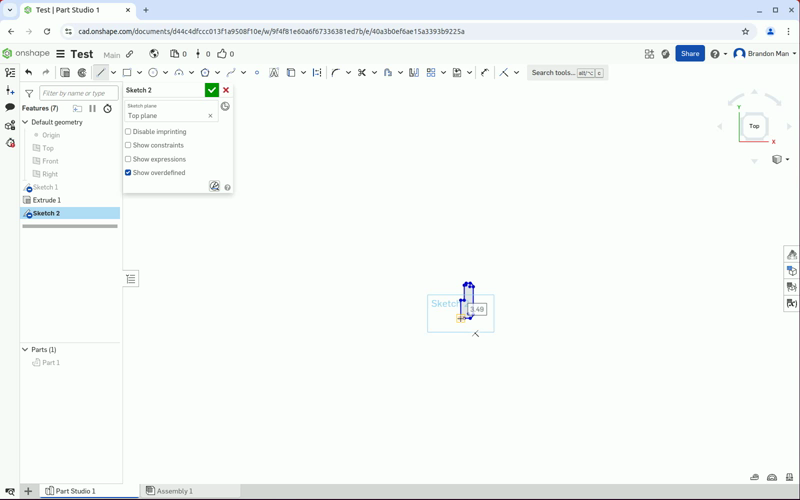
key(esc)
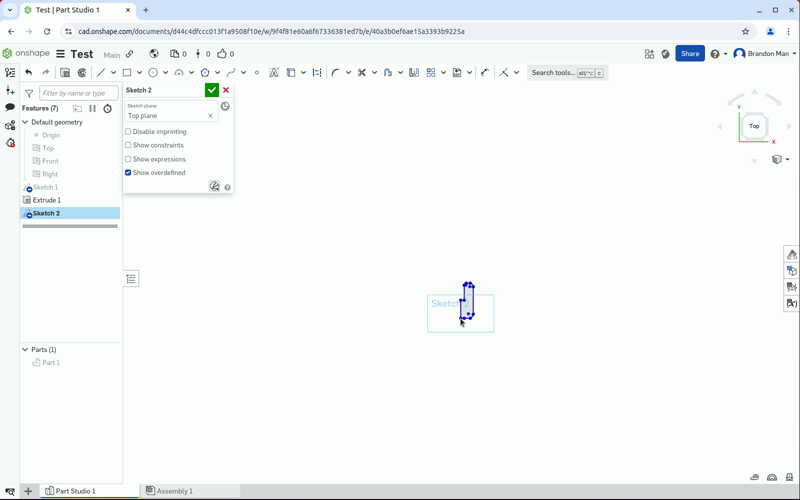
mouse_move(467, 301)
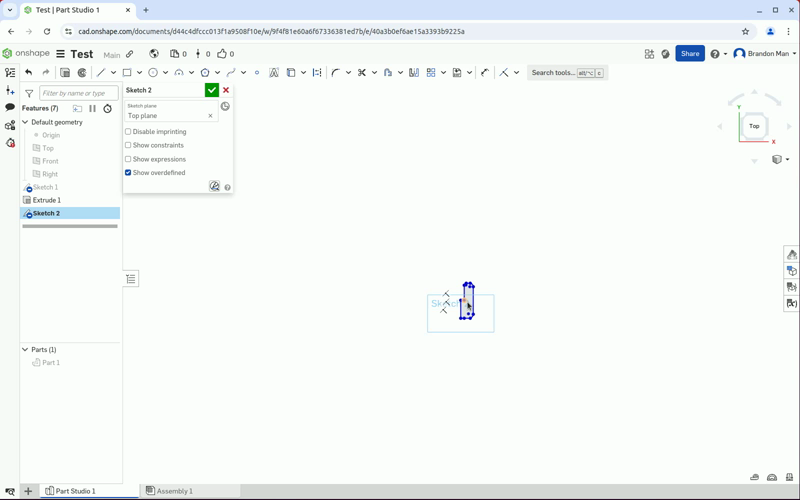
scroll(6)
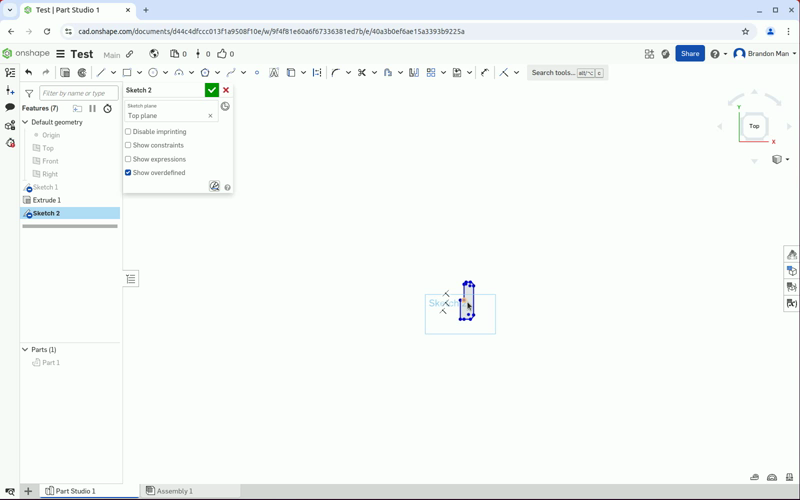
scroll(6)
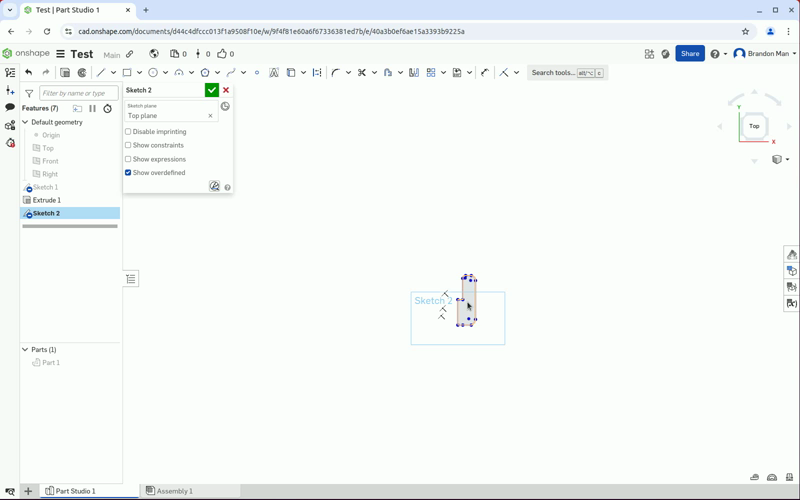
scroll(6)
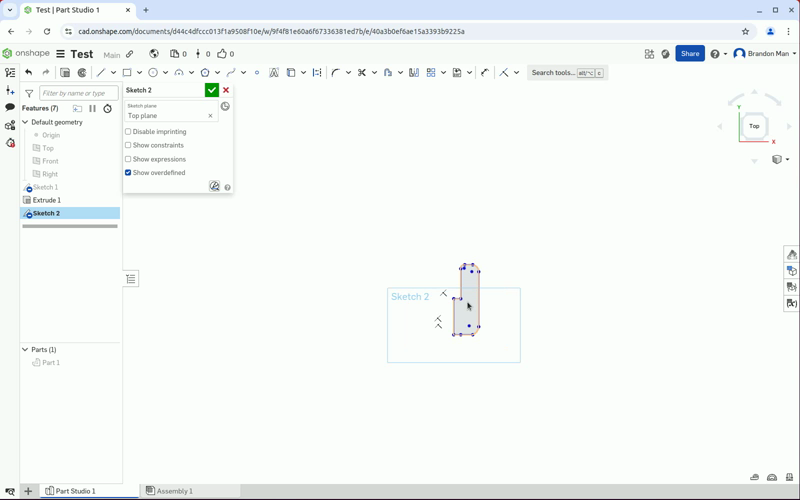
scroll(6)
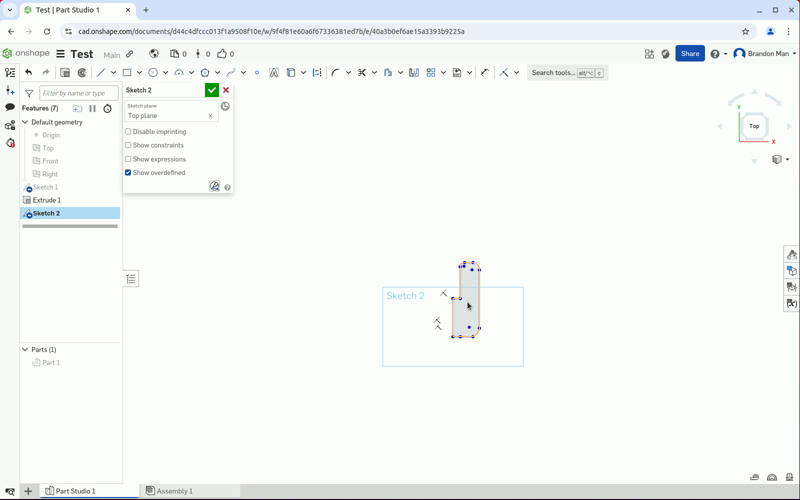
scroll(6)
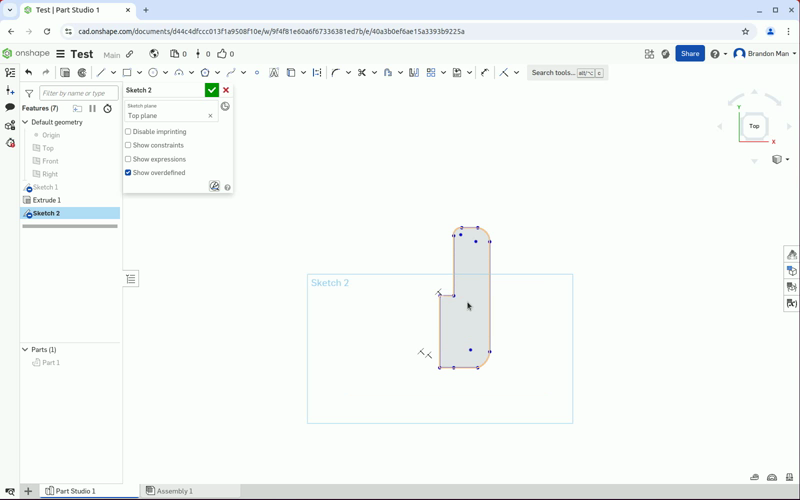
scroll(6)
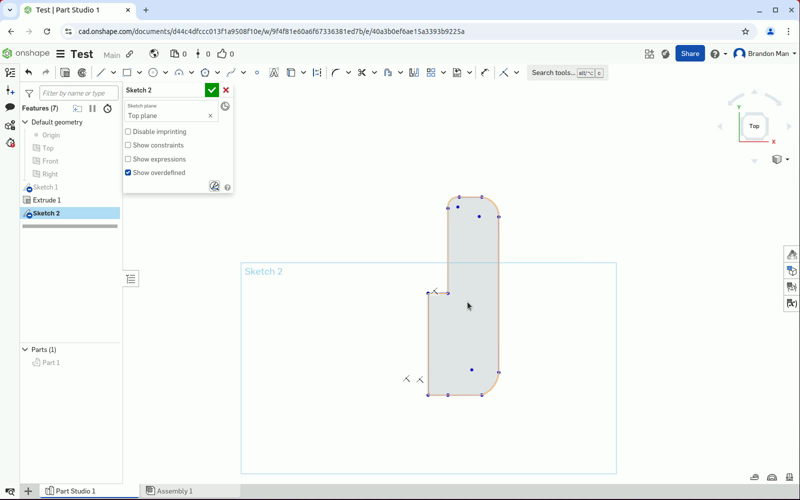
scroll(6)
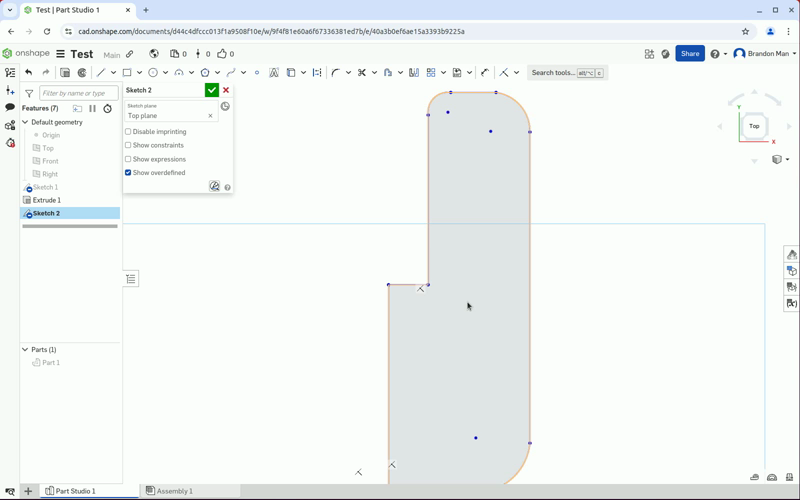
click(467, 301)
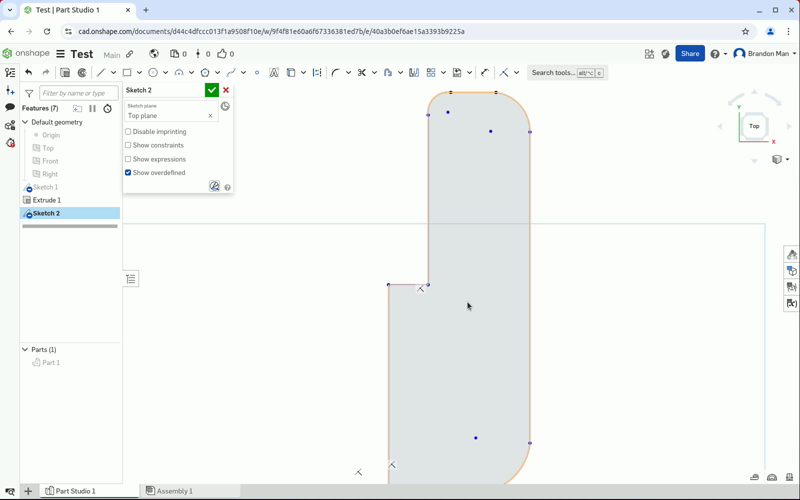
scroll(-6)
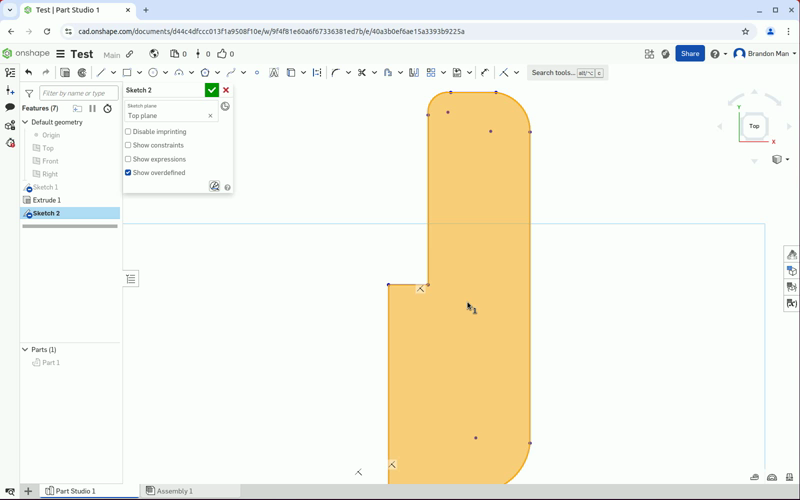
scroll(-6)
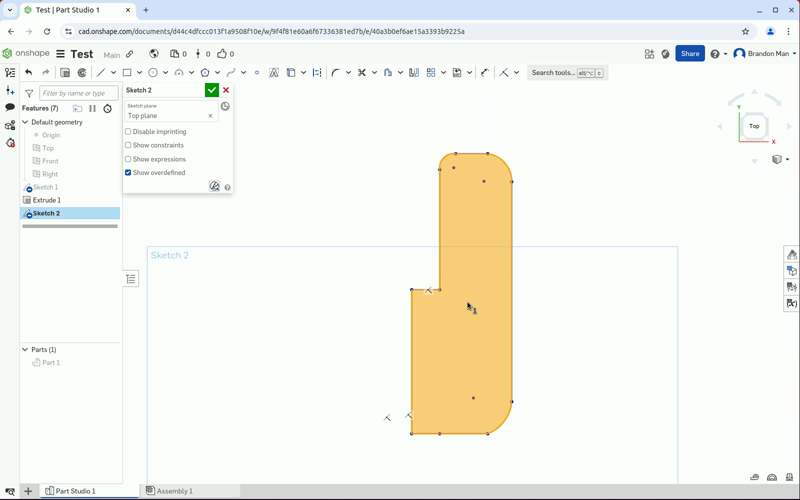
scroll(-6)
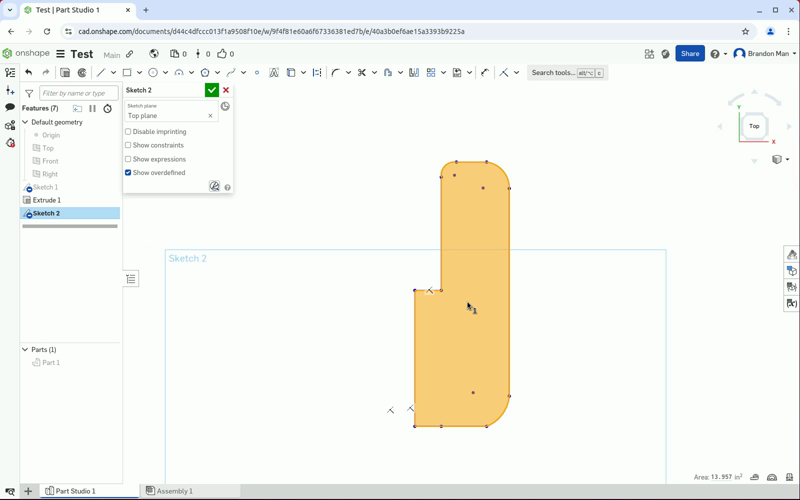
scroll(-6)
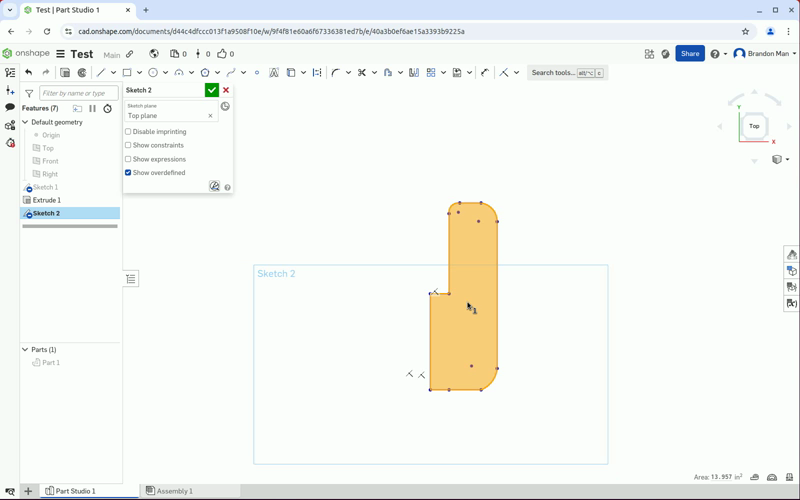
scroll(-6)
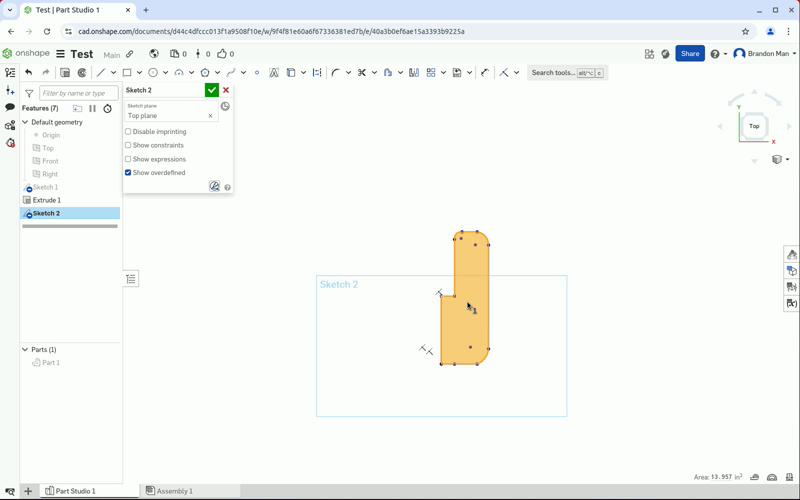
scroll(-6)
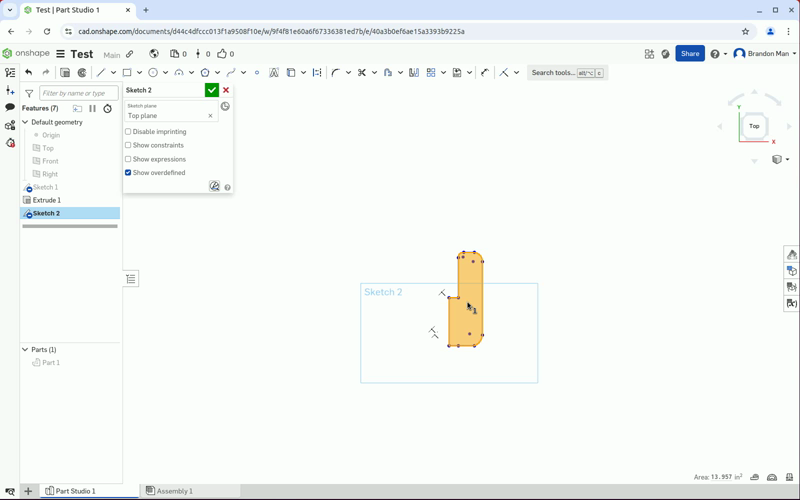
scroll(-6)
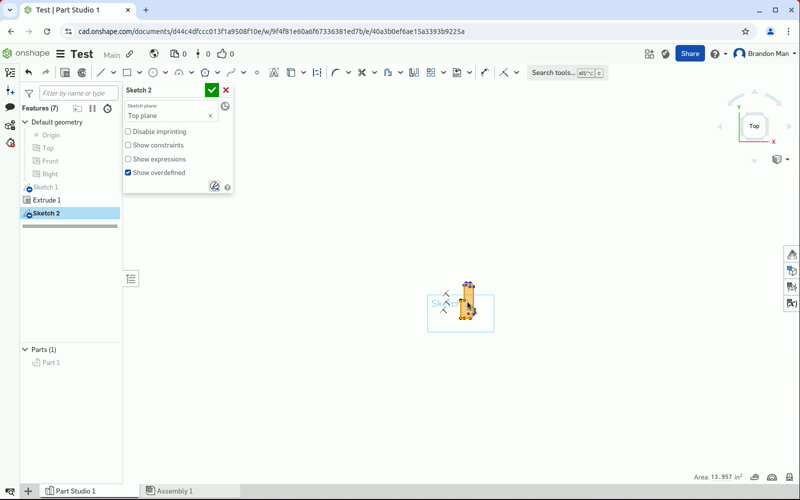
mouse_move(73, 352)
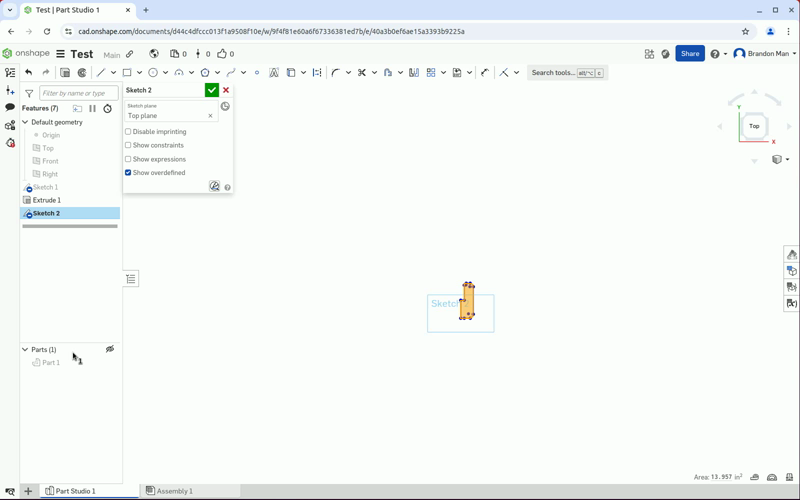
key(shift+y)
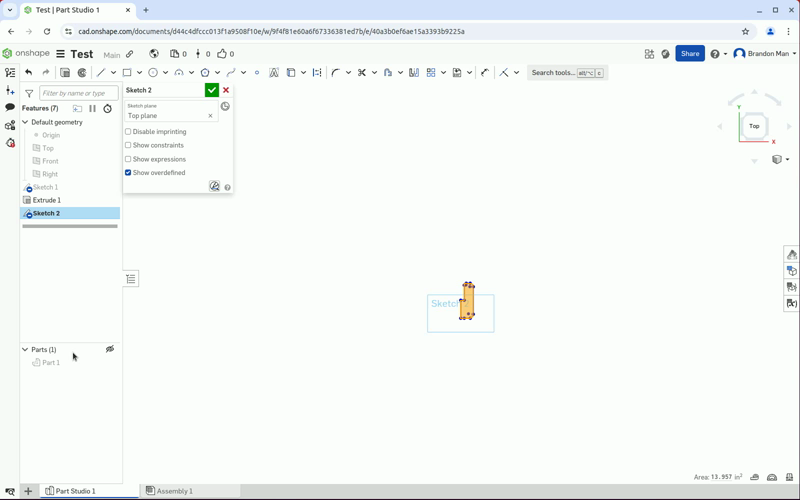
key(shift+e)
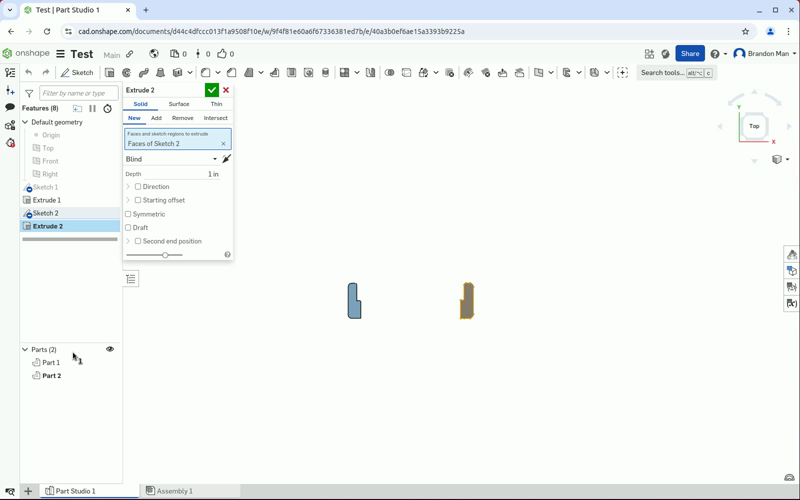
mouse_move(143, 106)
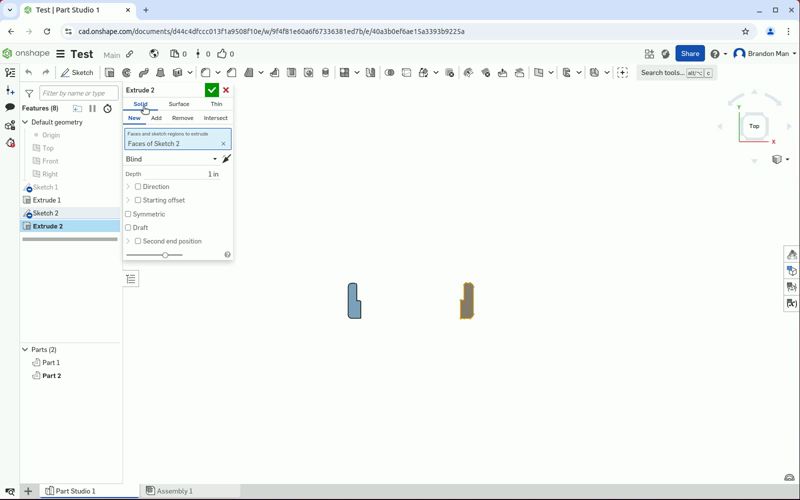
click(143, 106)
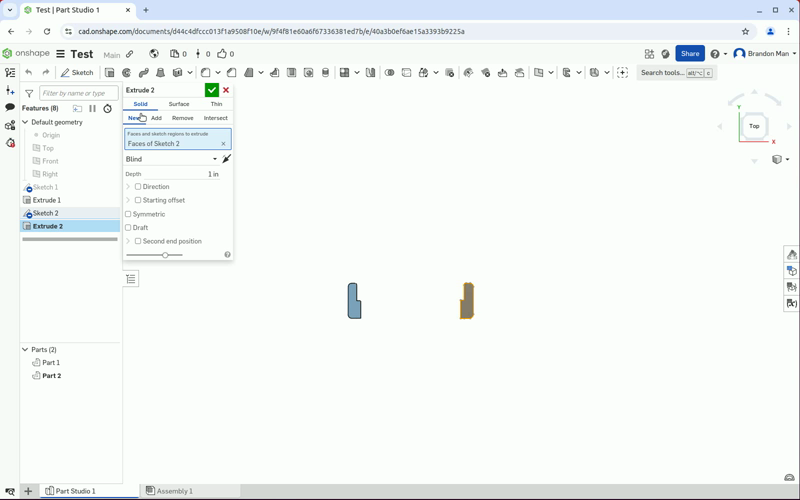
mouse_move(137, 120)
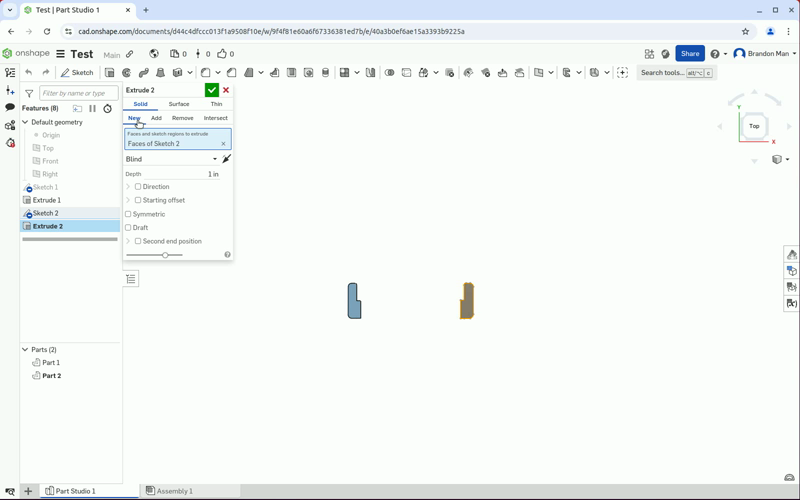
click(137, 120)
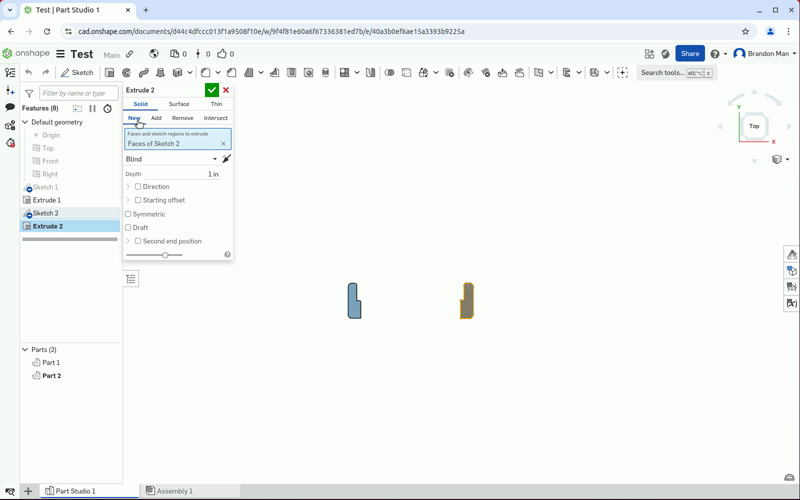
key(tab, 4)
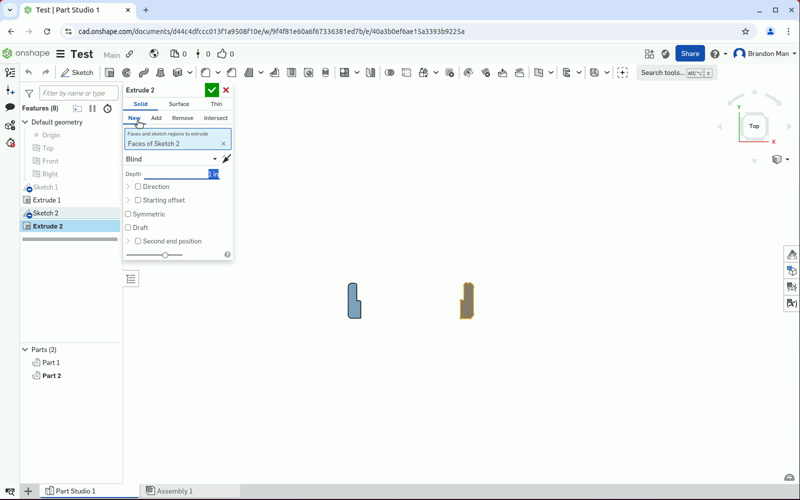
text(0.722)
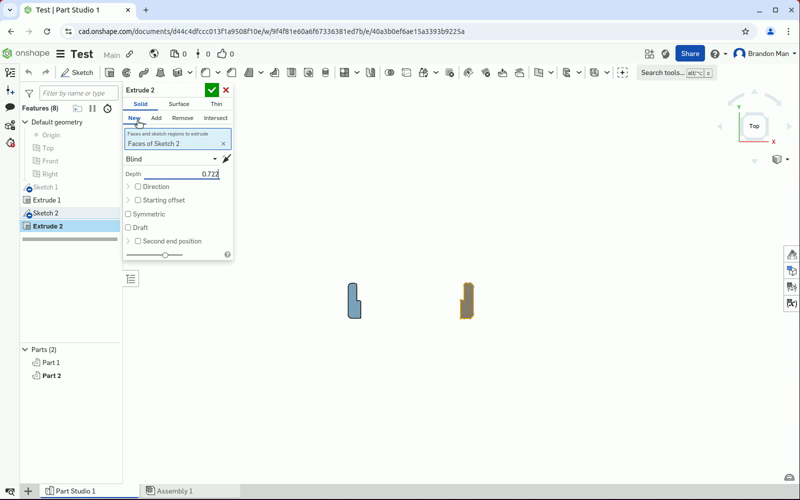
key(enter)
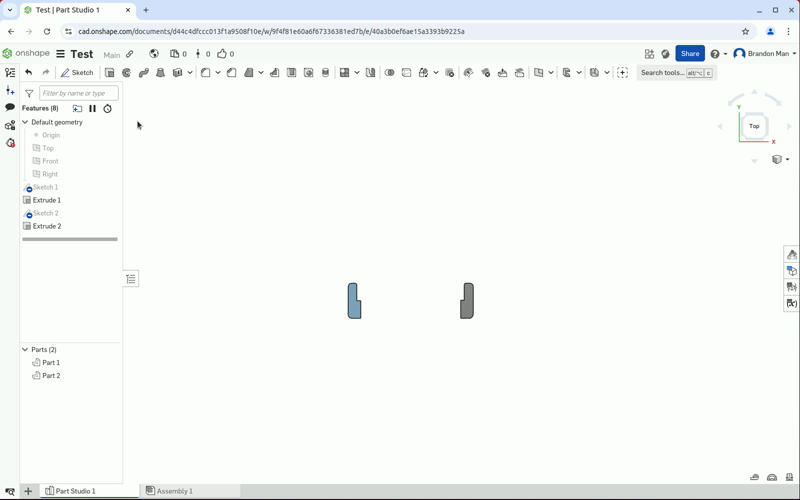
key(shift+h)
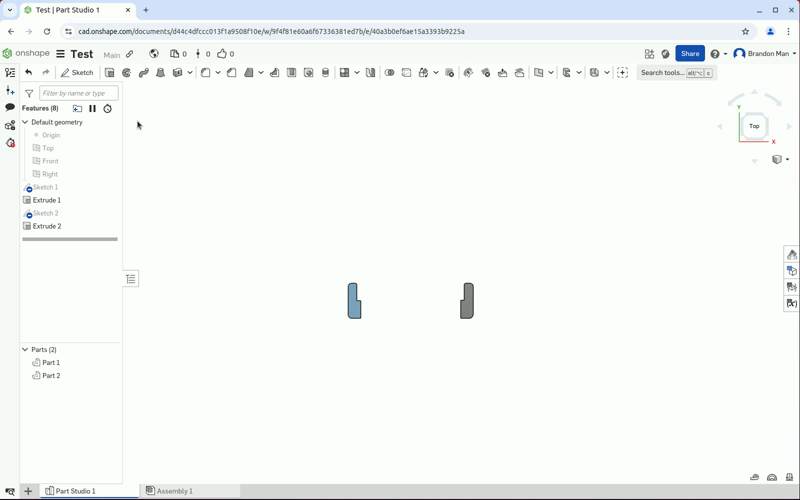
key(shift+h)
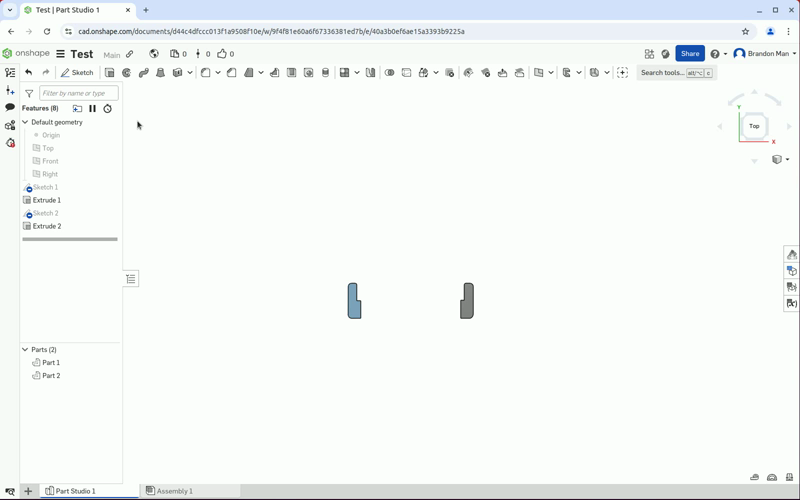
mouse_move(73, 189)
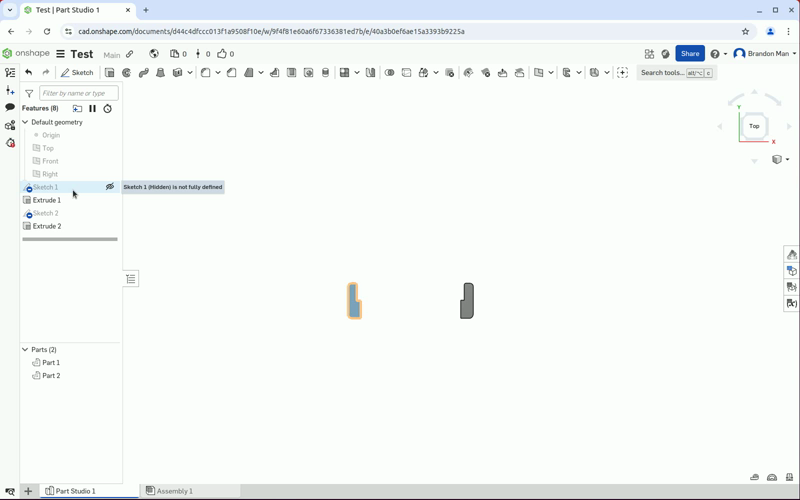
click(73, 189)
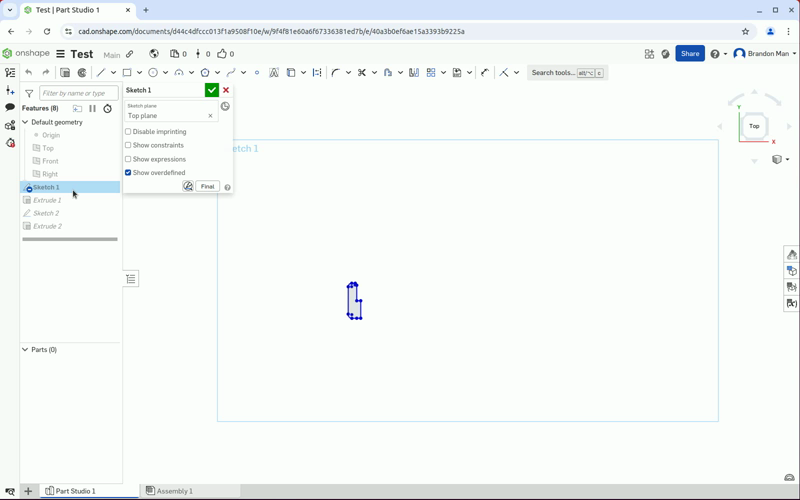
mouse_move(229, 92)
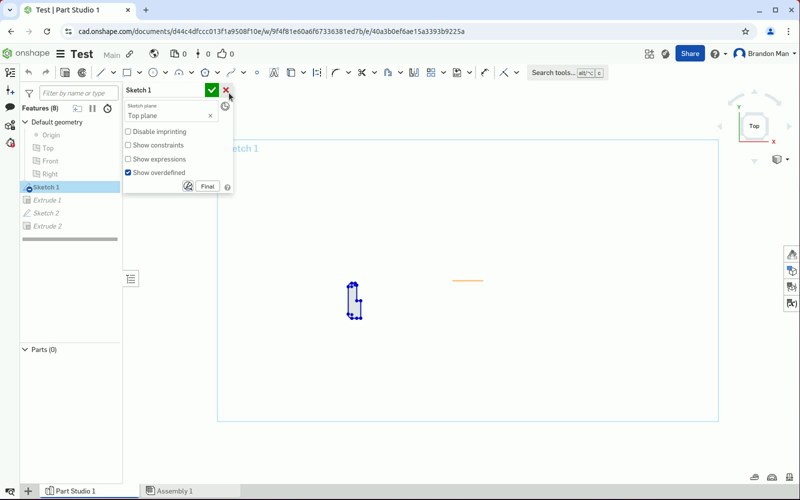
click(229, 92)
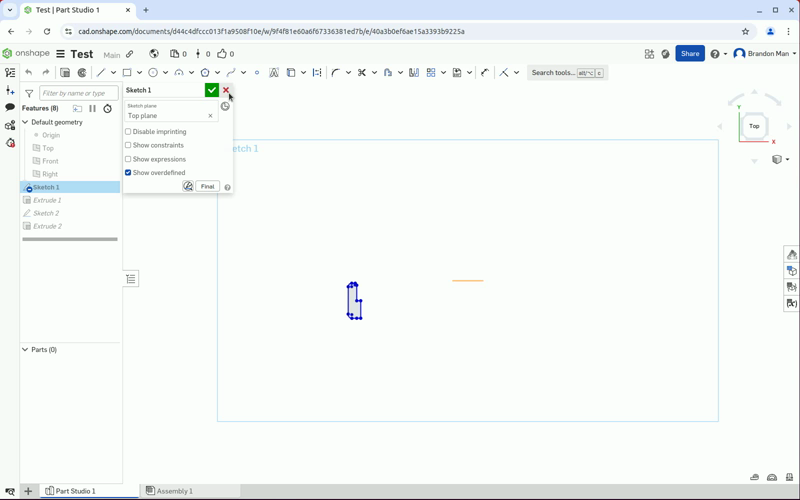
key(shift+s)
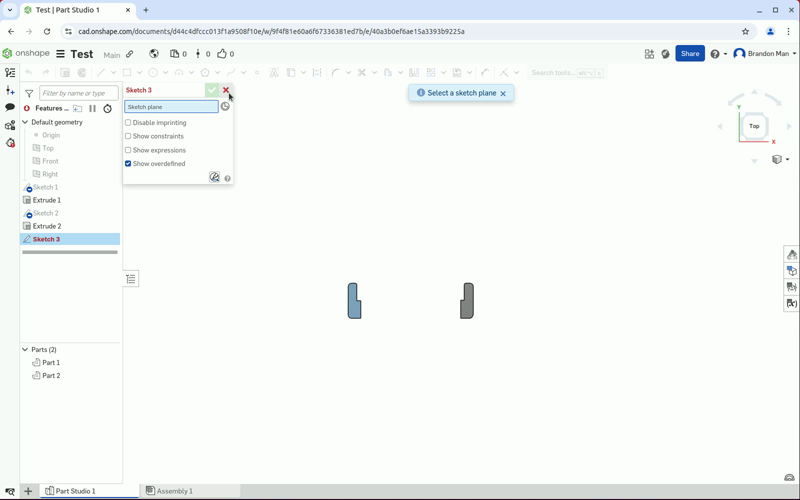
mouse_move(73, 150)
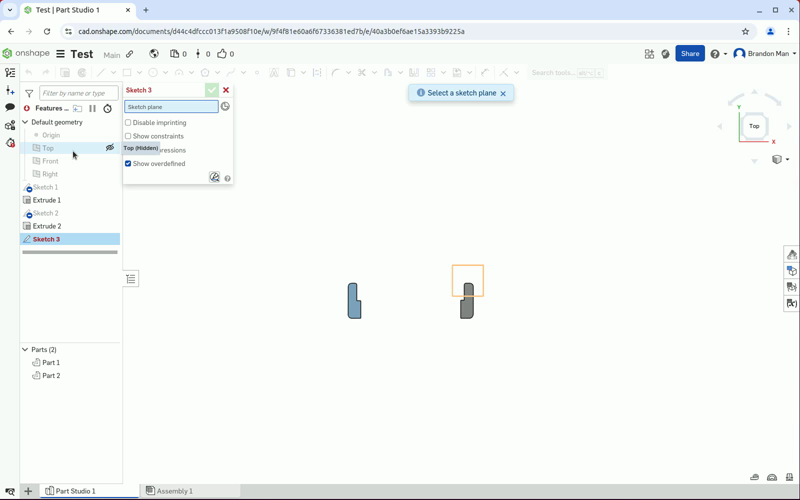
click(73, 150)
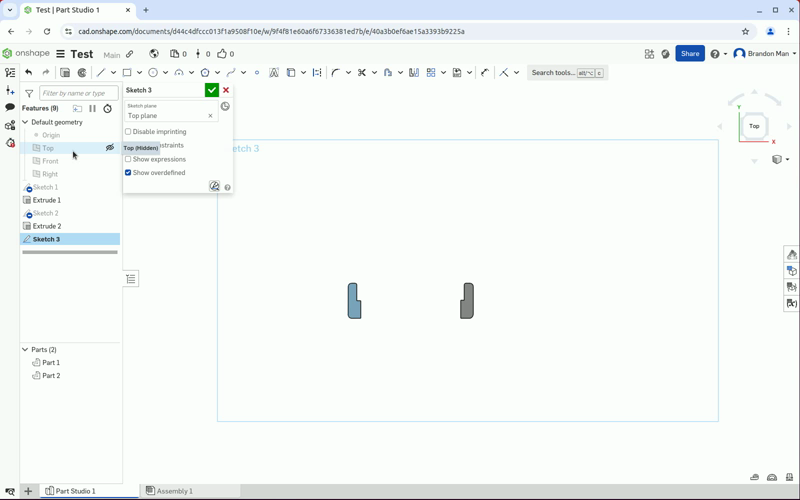
mouse_move(73, 352)
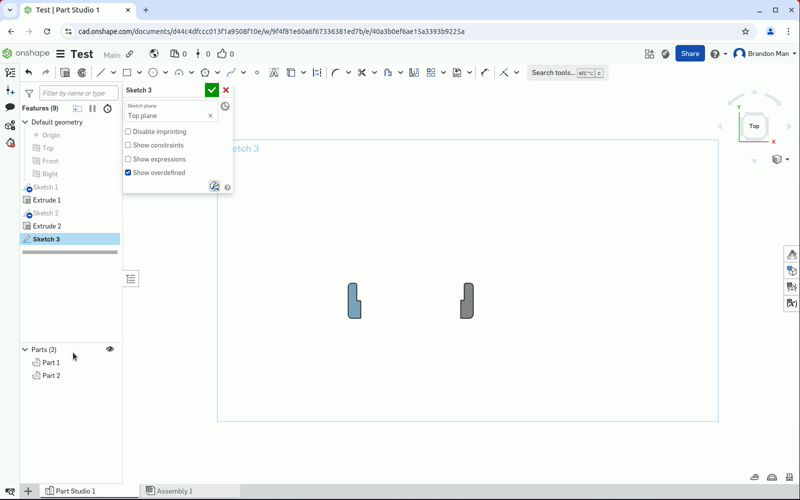
key(y)
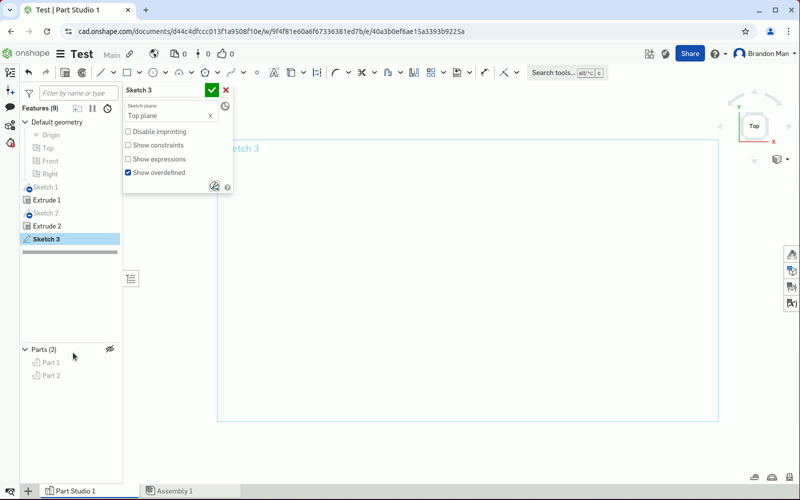
key(l)
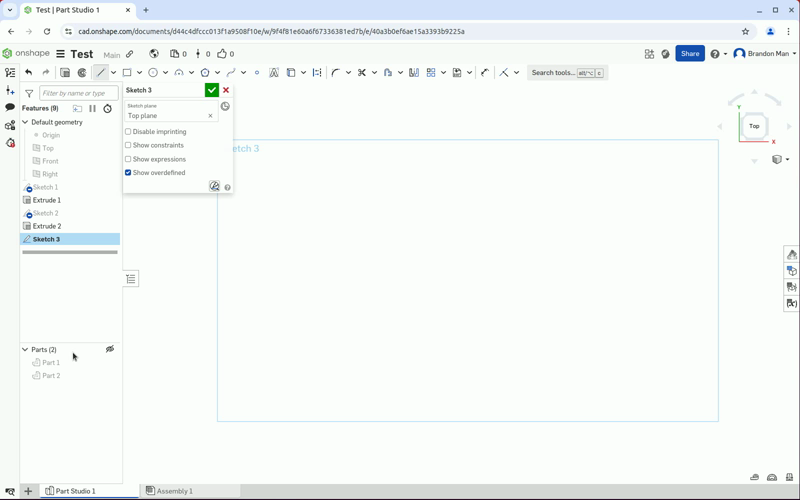
key_down(shift)
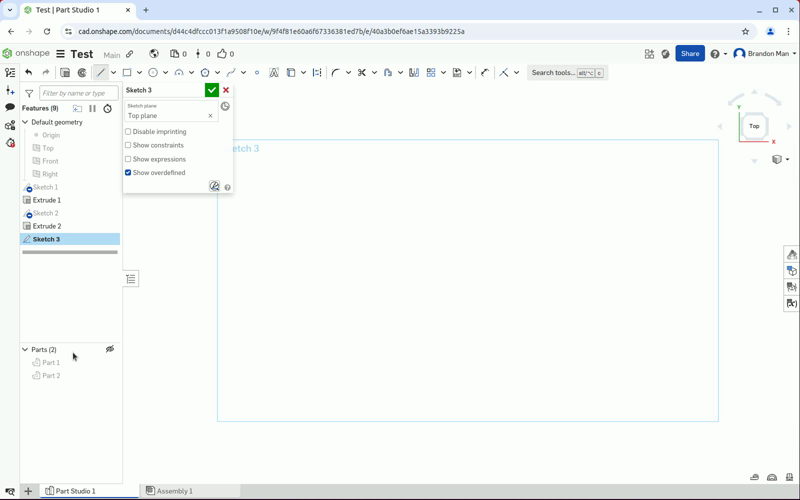
mouse_move(359, 318)
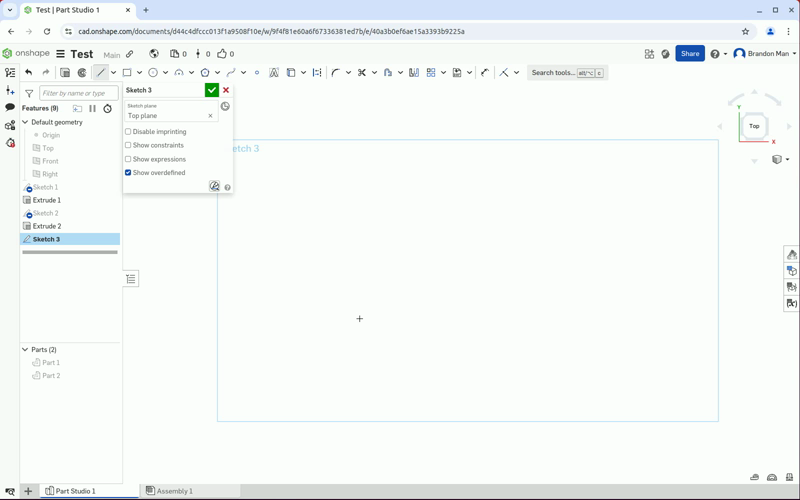
click(359, 318)
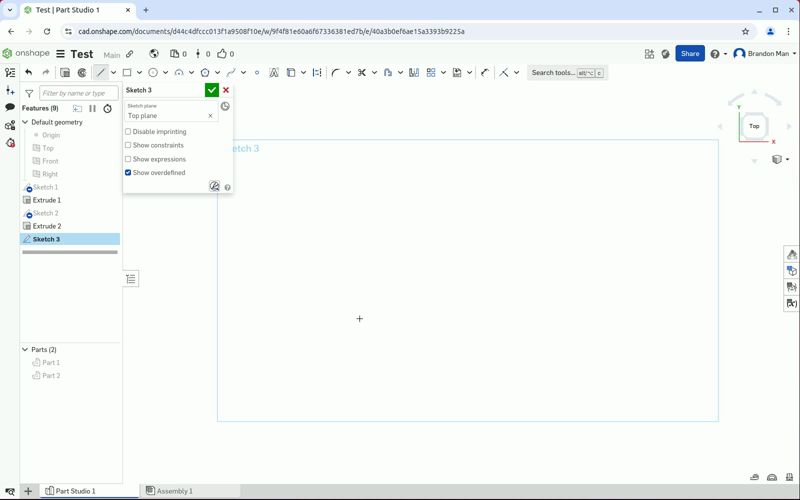
key_up(shift)
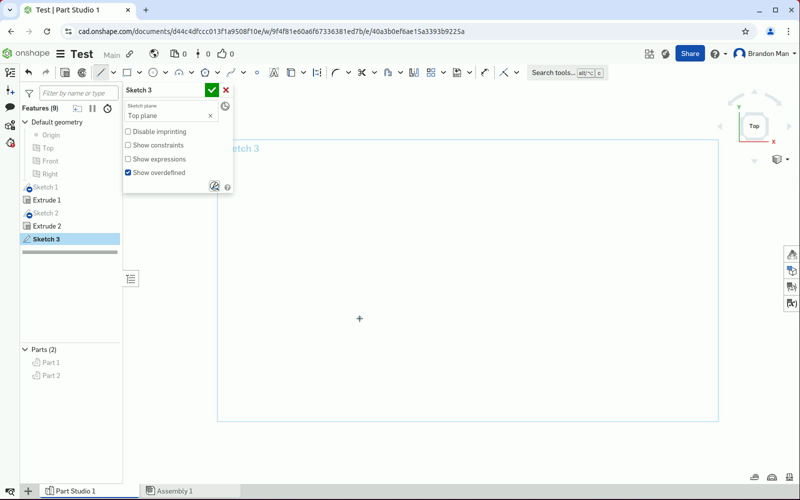
key_down(shift)
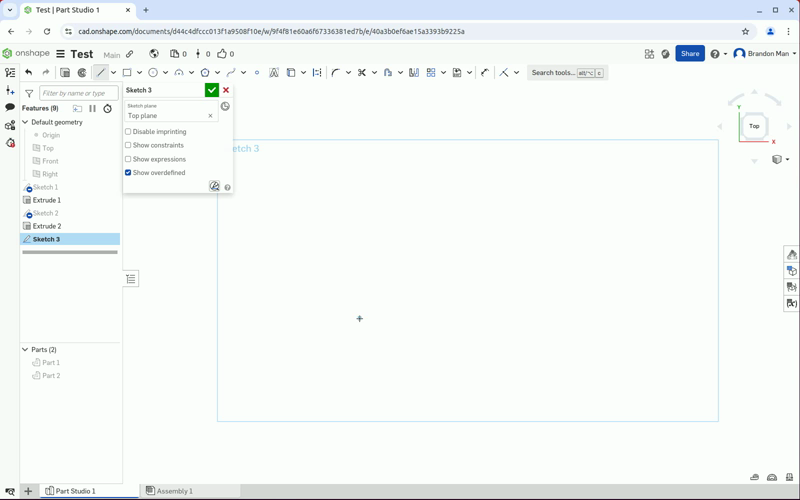
mouse_move(460, 318)
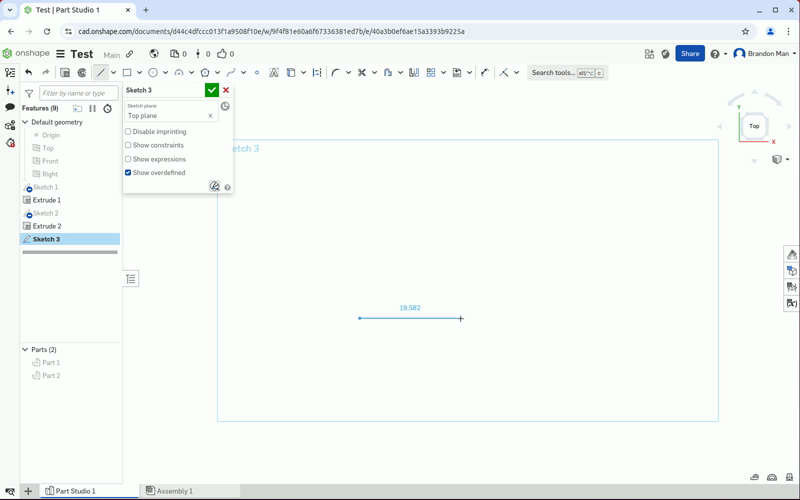
click(460, 318)
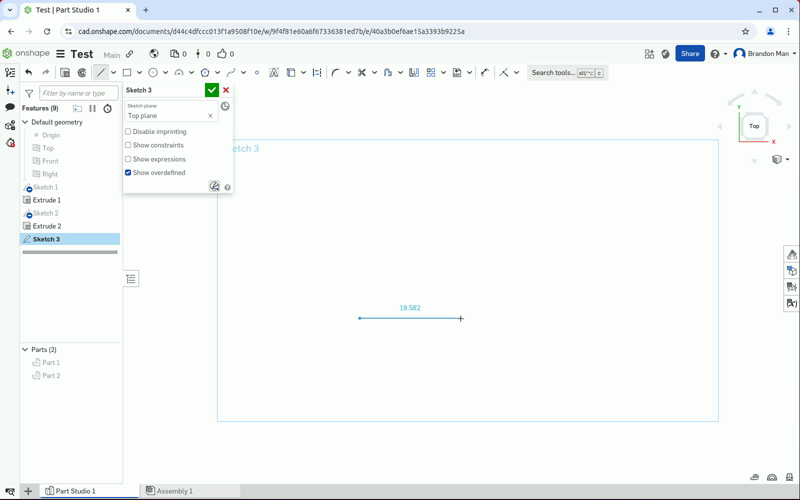
key_up(shift)
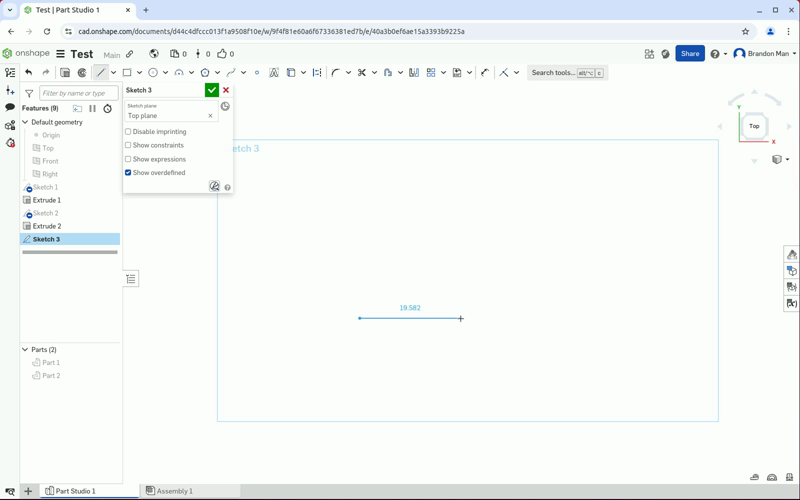
key_down(shift)
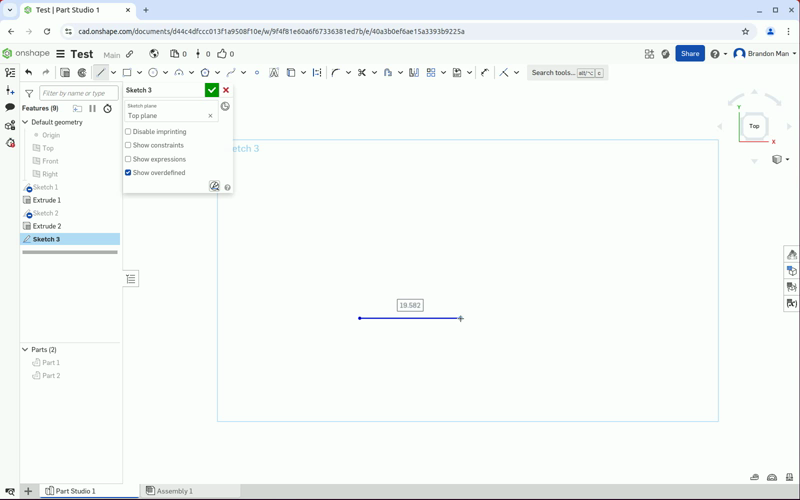
mouse_move(490, 318)
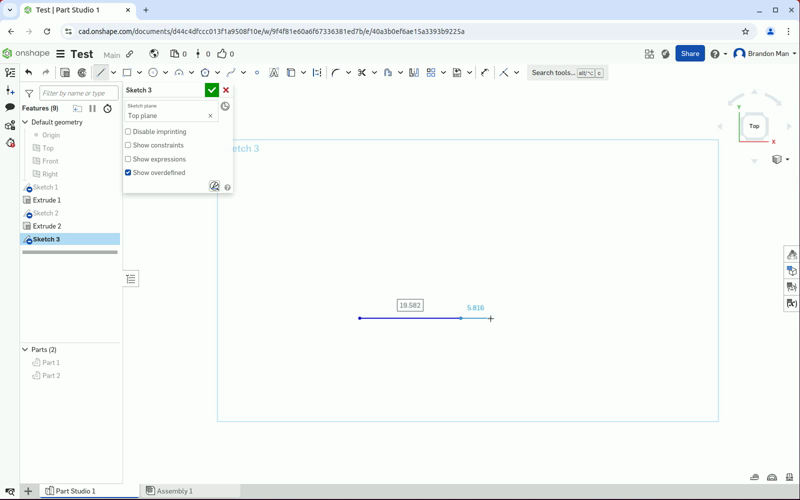
mouse_move(460, 300)
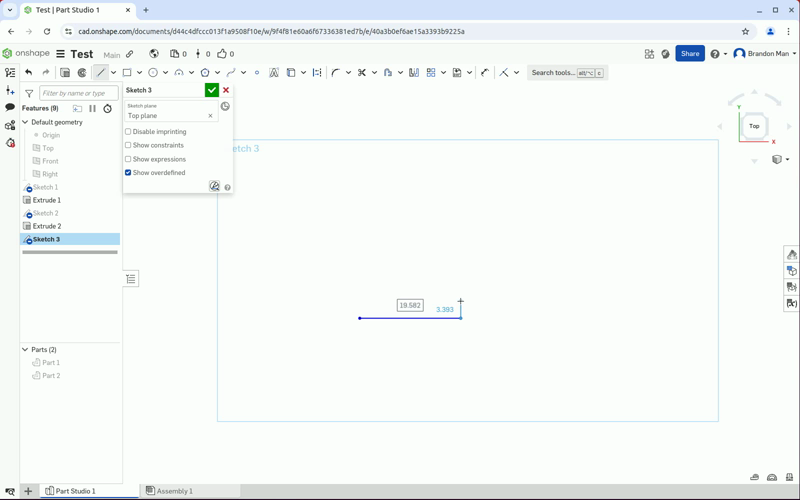
click(460, 300)
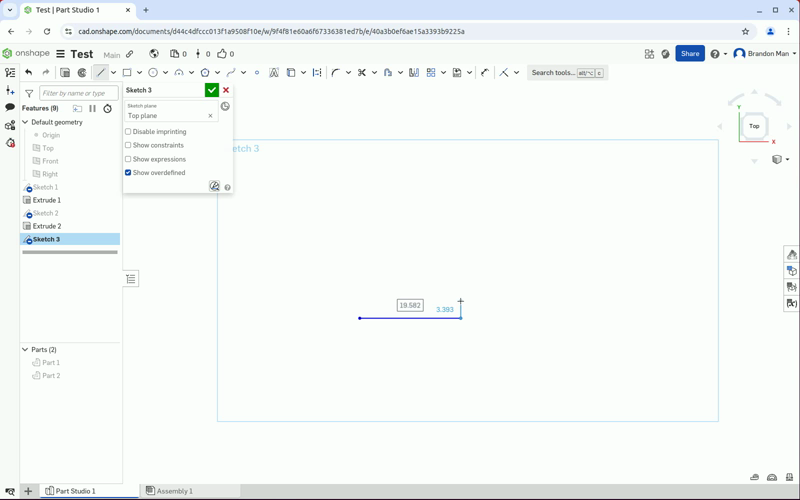
key_up(shift)
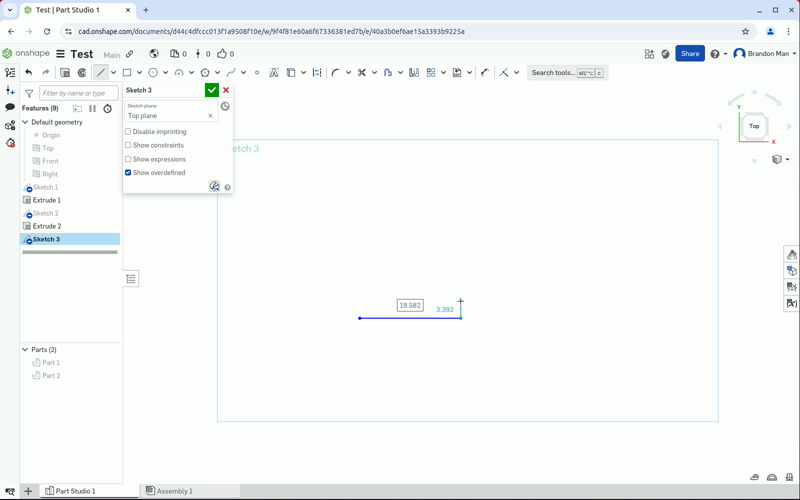
key_down(shift)
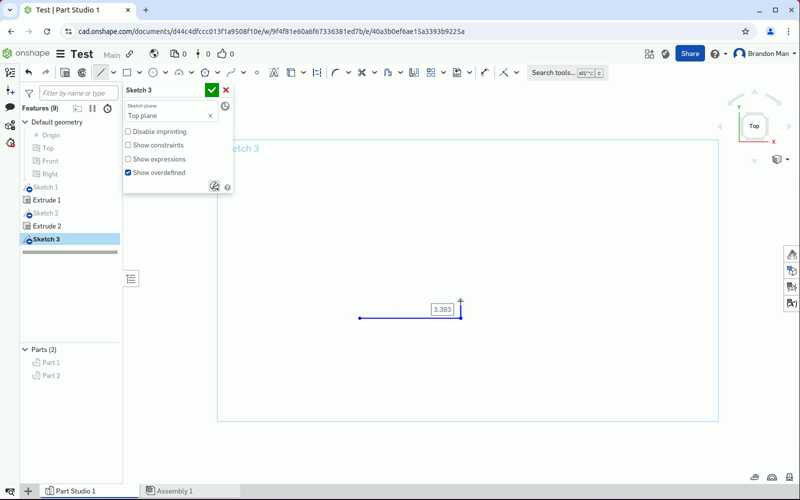
mouse_move(490, 300)
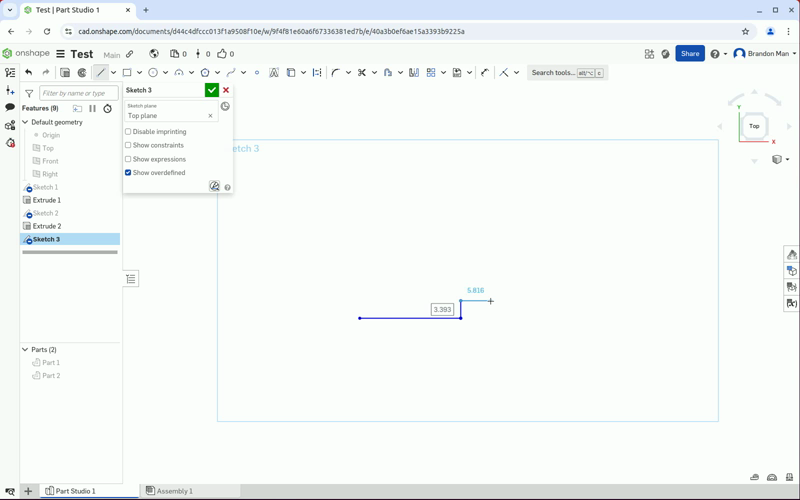
mouse_move(460, 270)
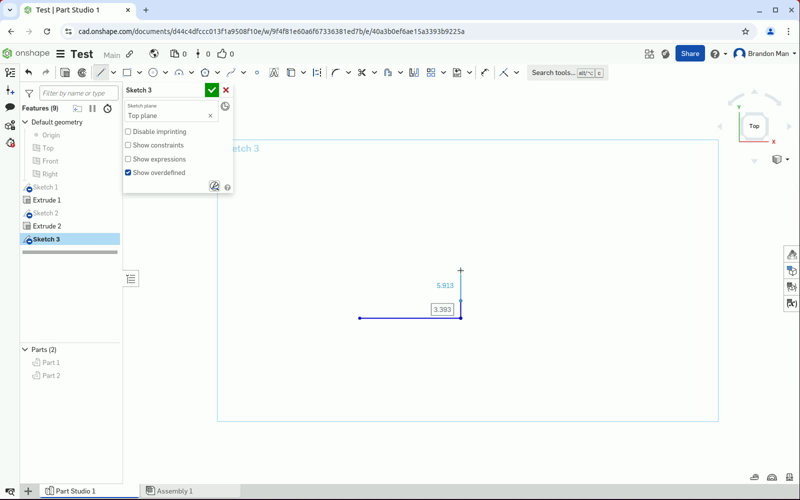
click(460, 270)
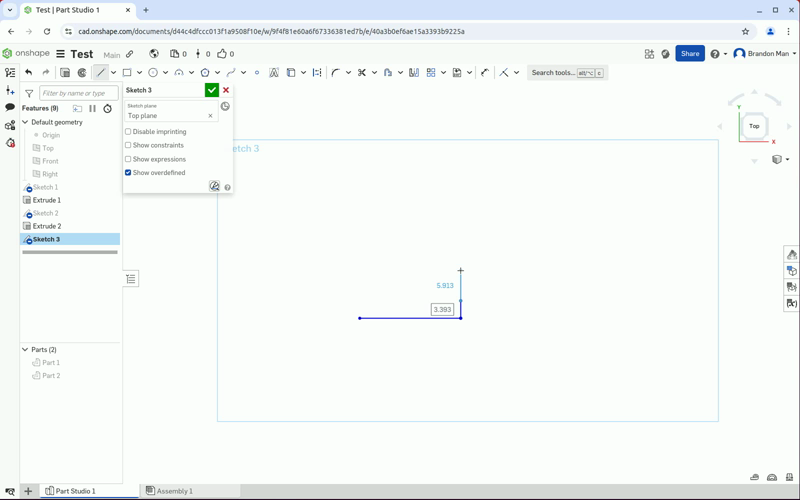
key_up(shift)
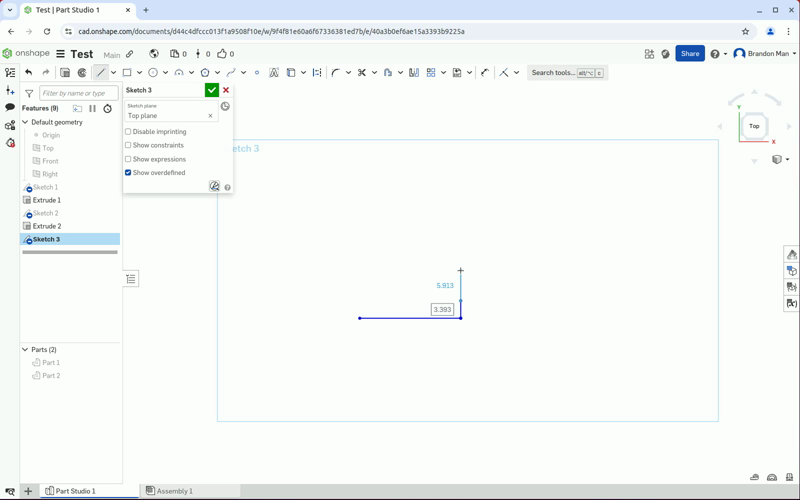
key_down(shift)
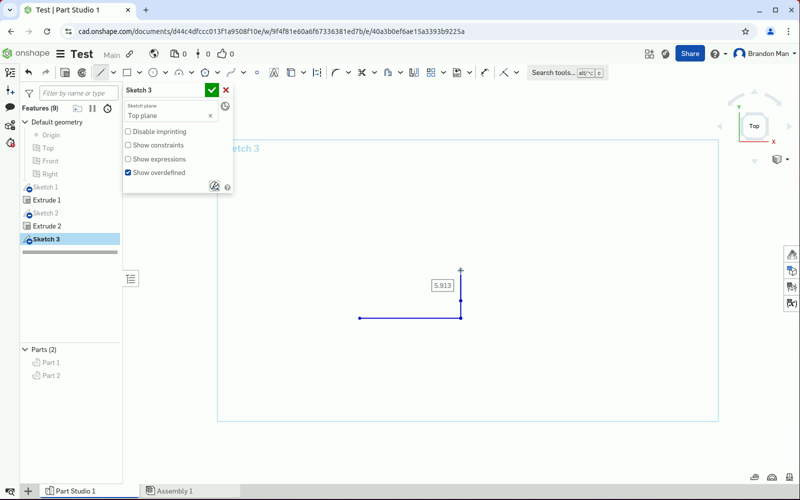
mouse_move(359, 270)
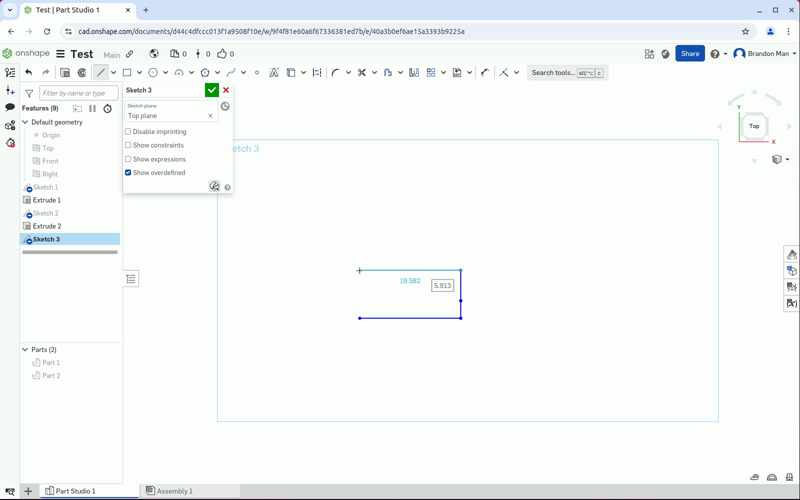
click(359, 270)
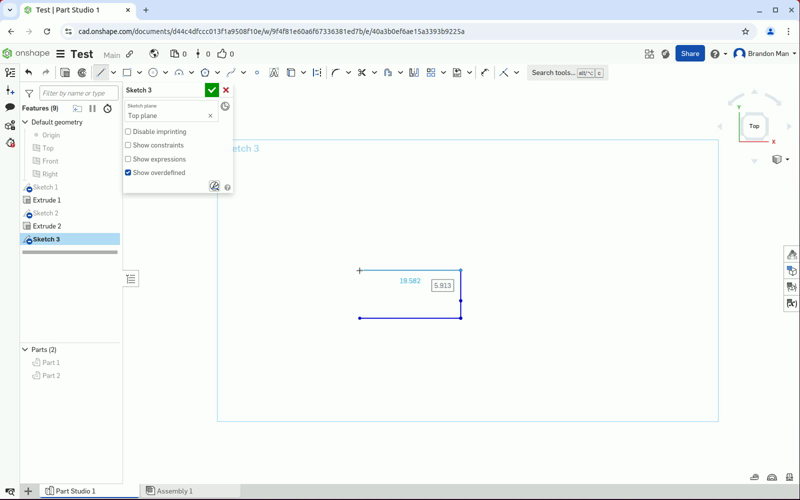
key_up(shift)
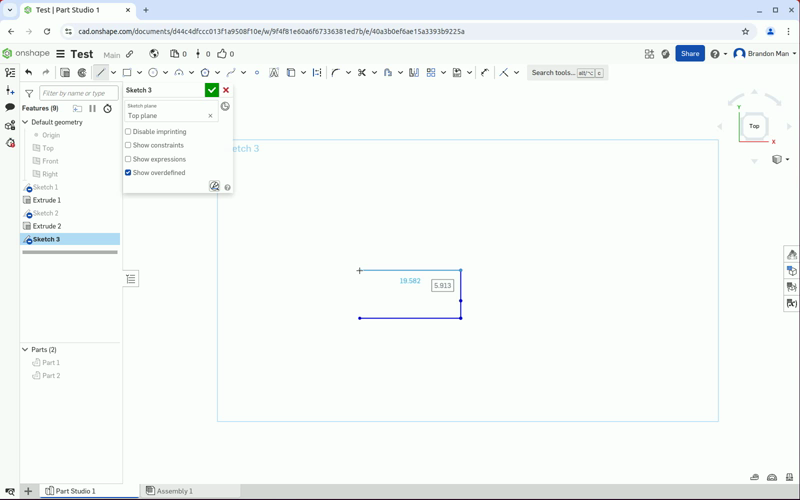
key_down(shift)
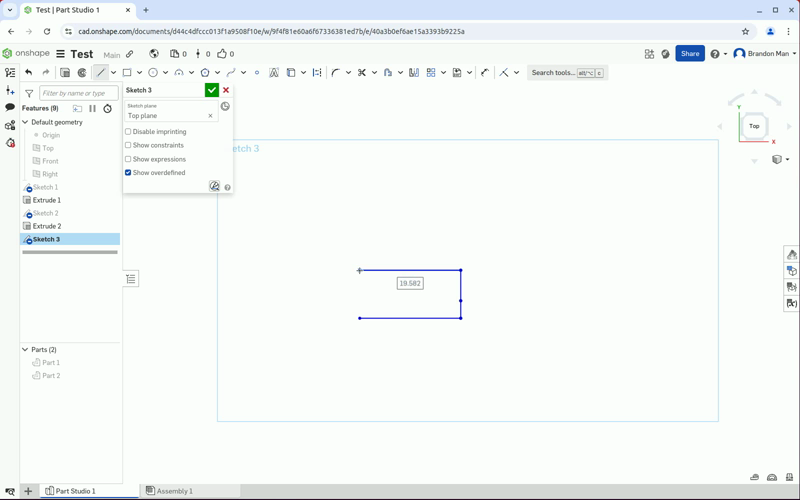
mouse_move(389, 270)
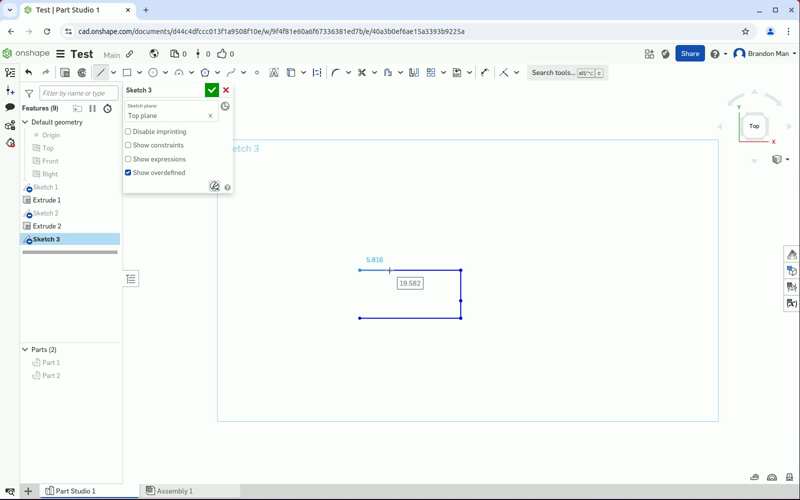
mouse_move(359, 300)
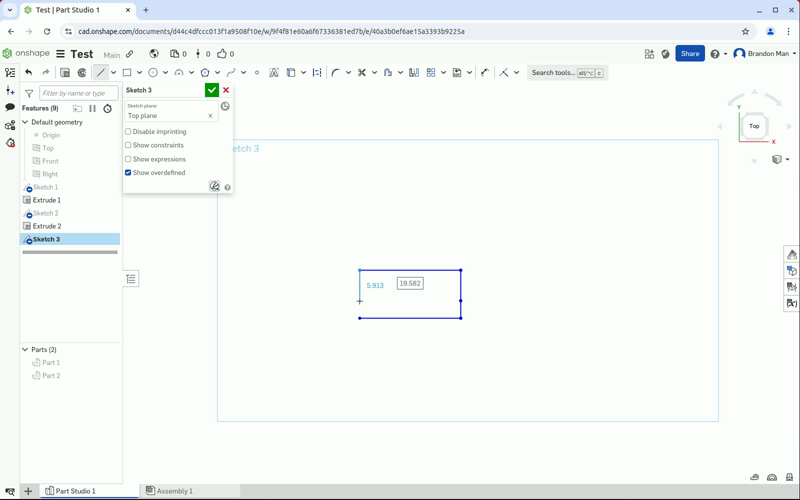
click(359, 300)
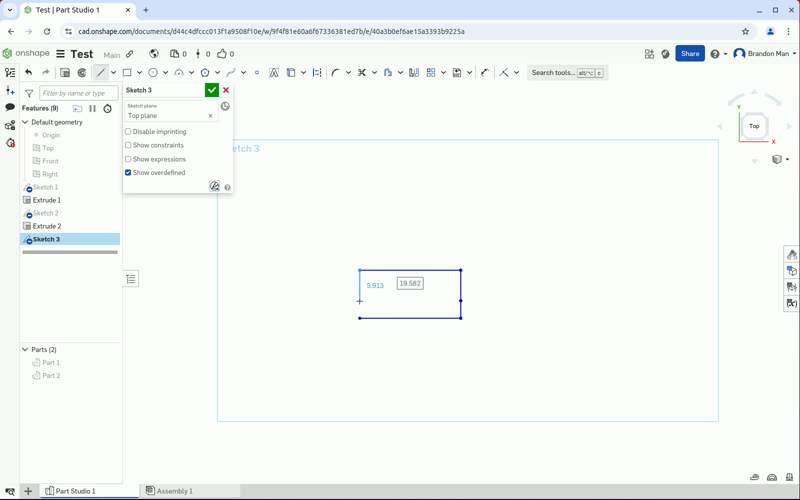
key_up(shift)
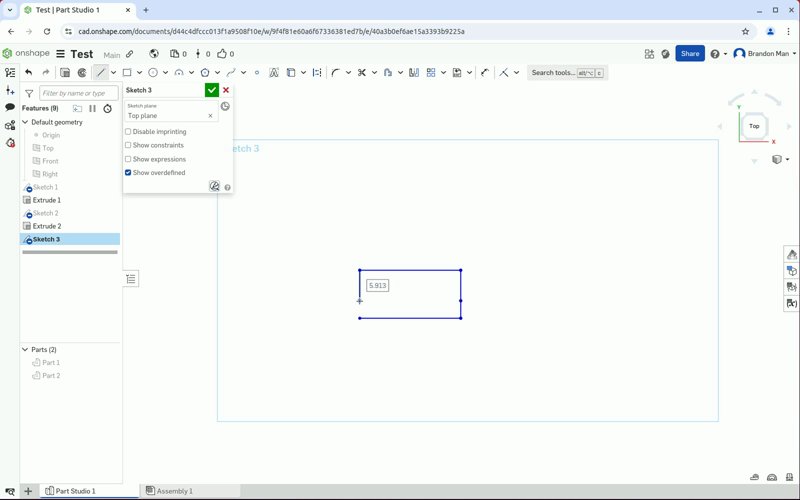
mouse_move(389, 300)
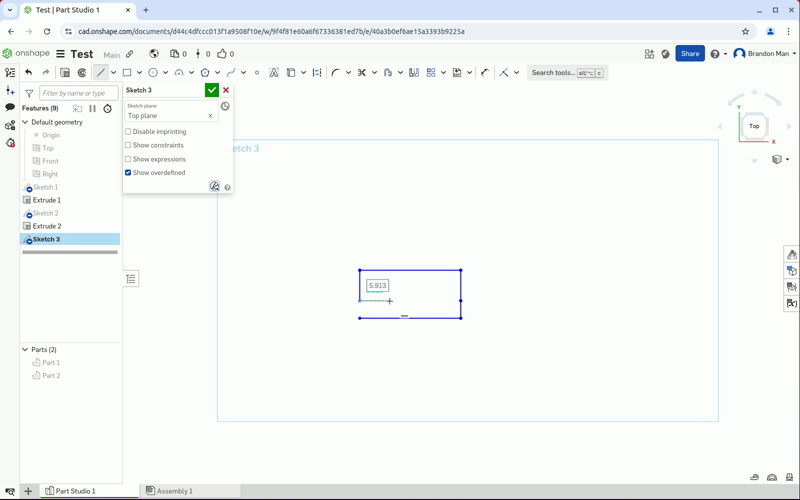
key_down(shift)
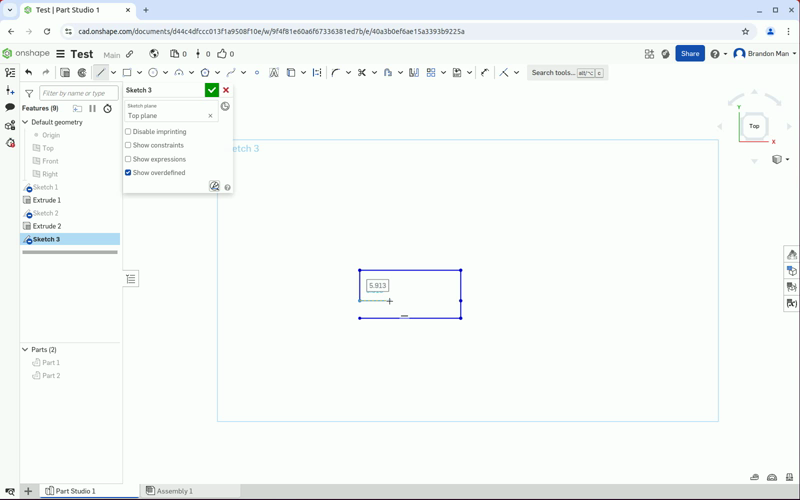
mouse_move(359, 318)
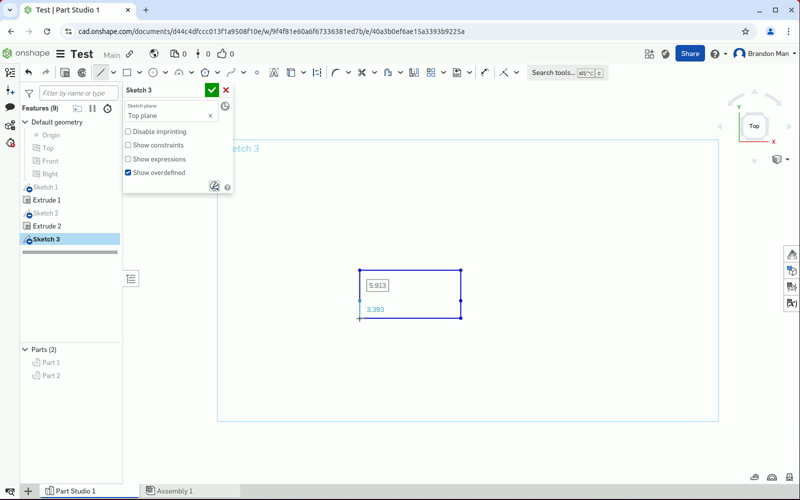
key_up(shift)
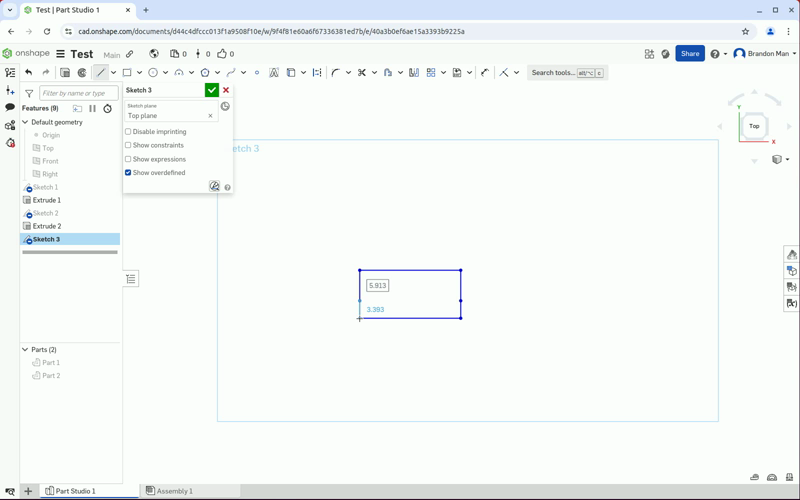
click(359, 318)
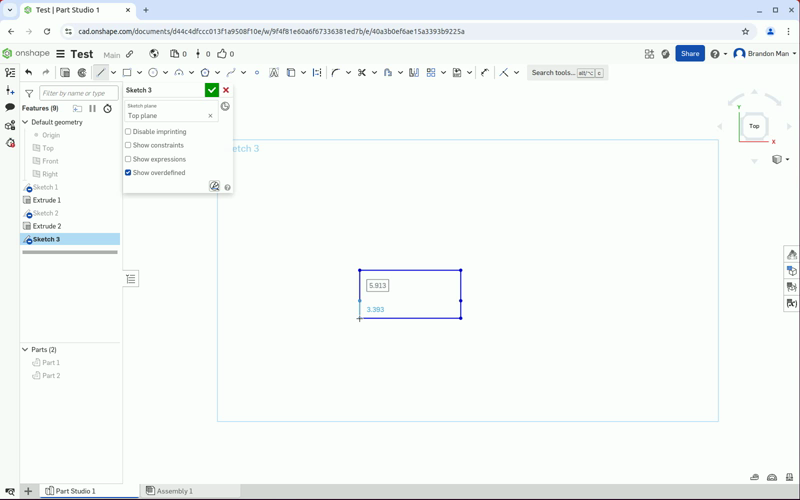
key(esc)
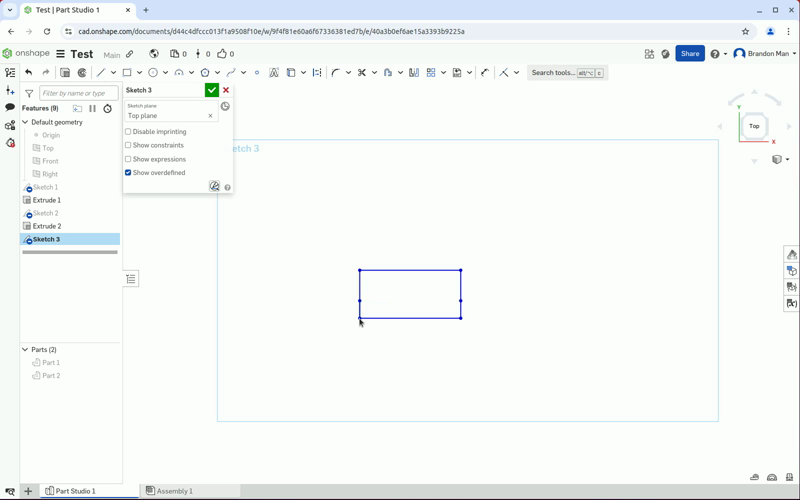
mouse_move(429, 286)
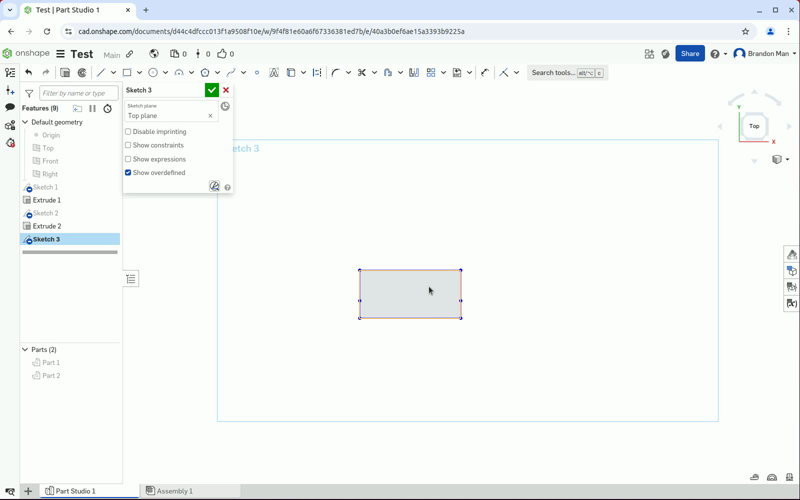
click(429, 286)
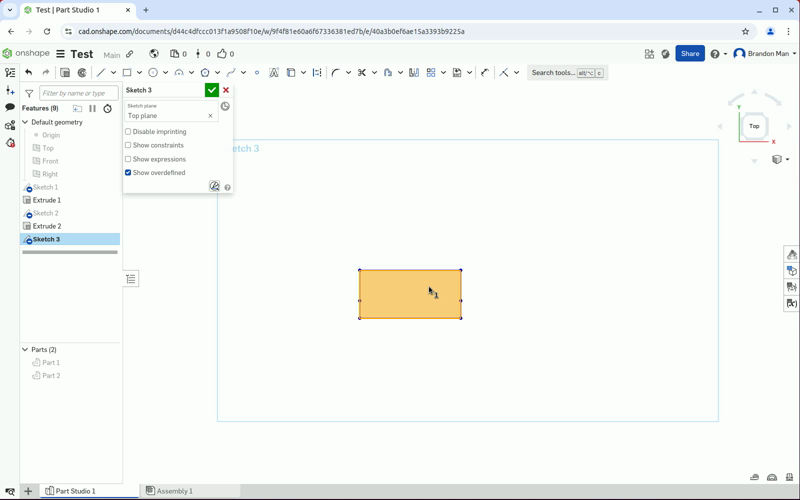
mouse_move(73, 352)
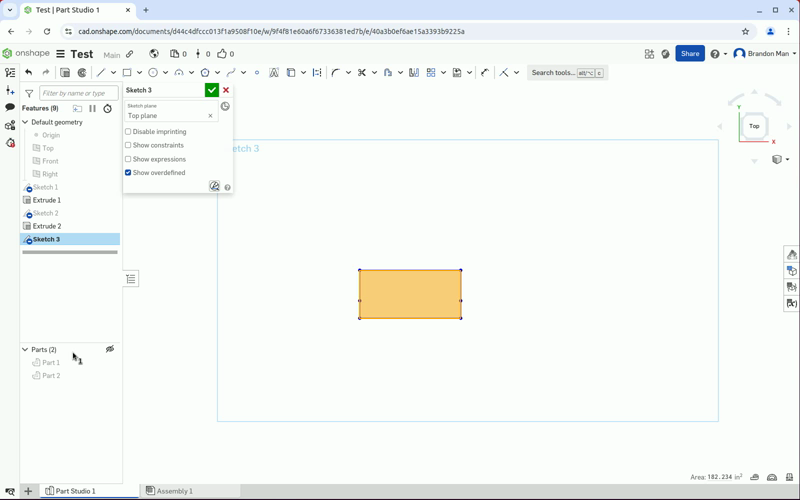
key(shift+y)
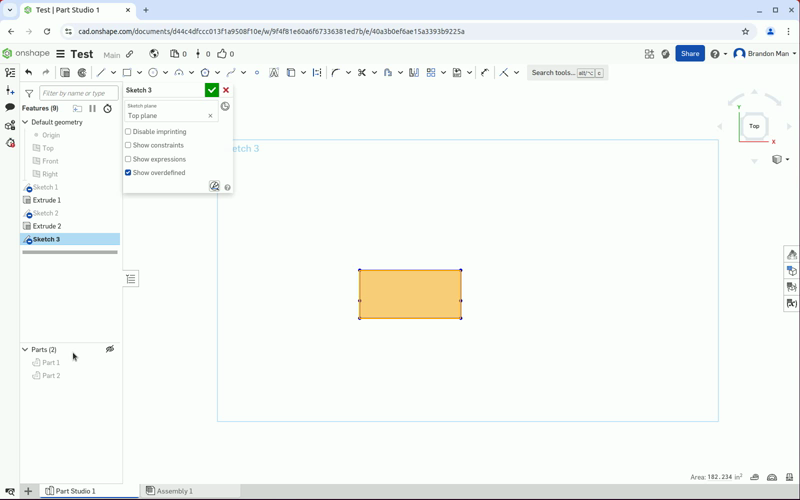
key(shift+e)
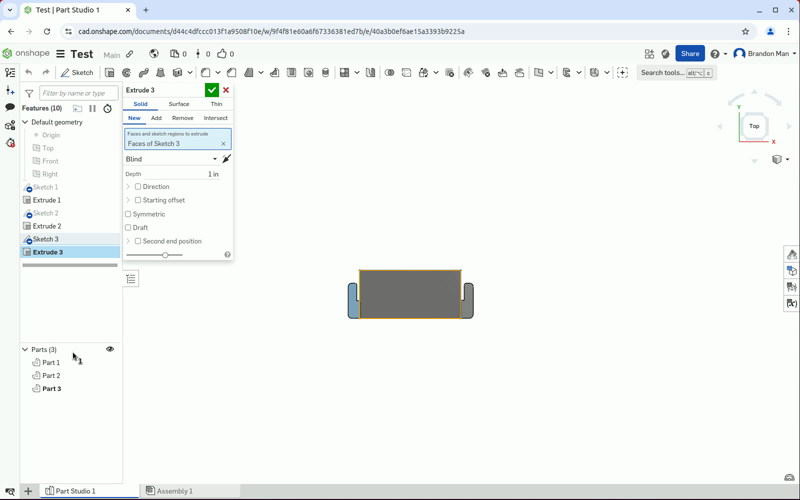
mouse_move(143, 106)
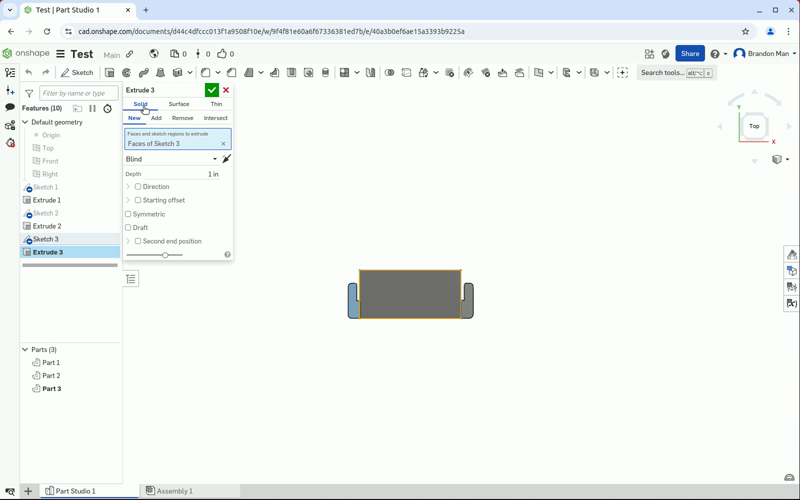
click(143, 106)
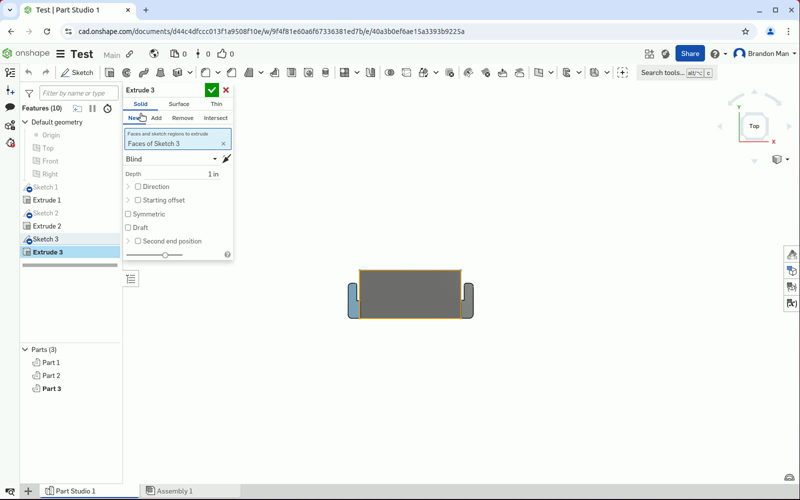
mouse_move(137, 120)
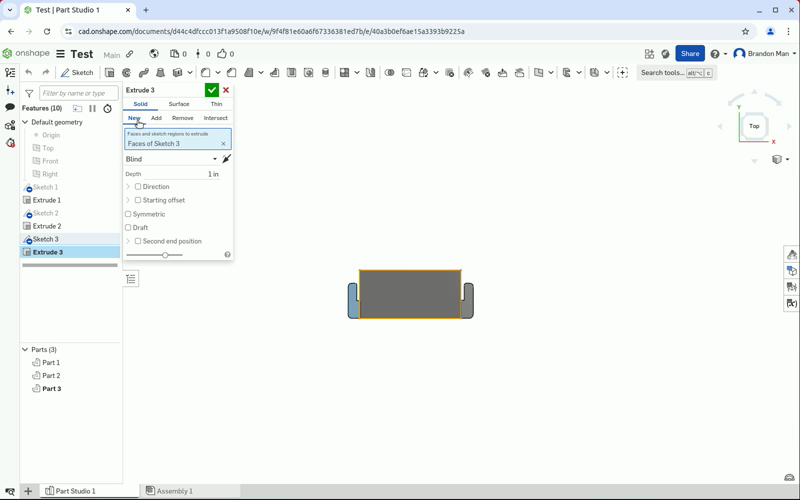
click(137, 120)
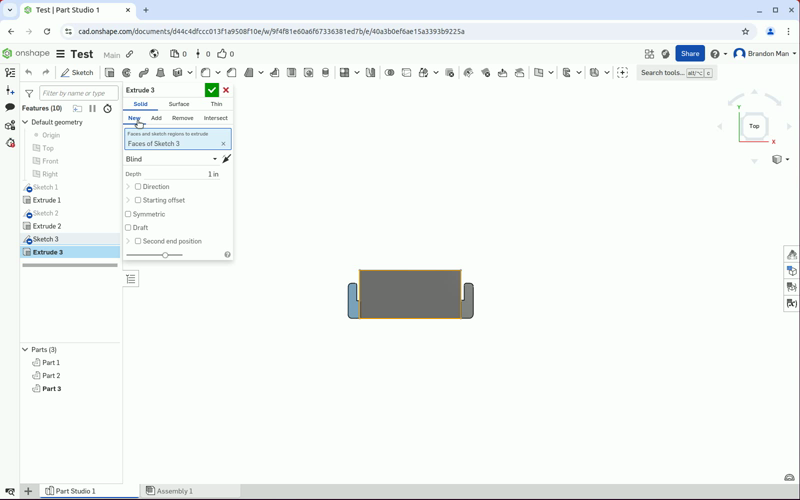
key(tab, 4)
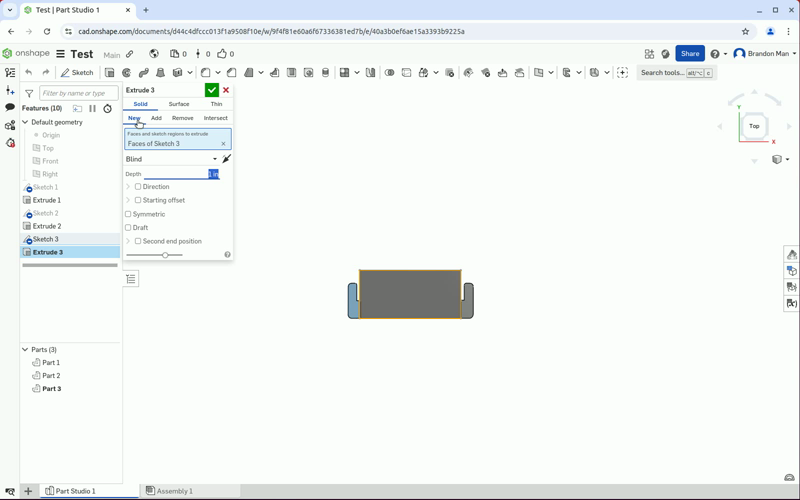
text(0.722)
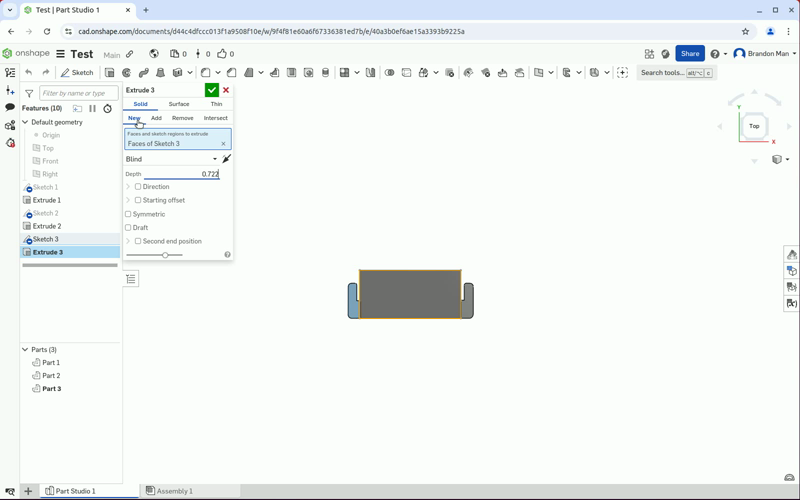
key(enter)
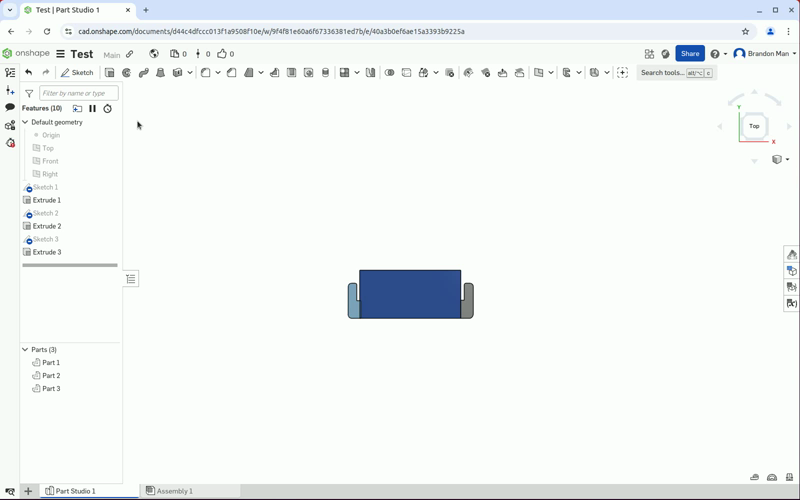
key(shift+h)
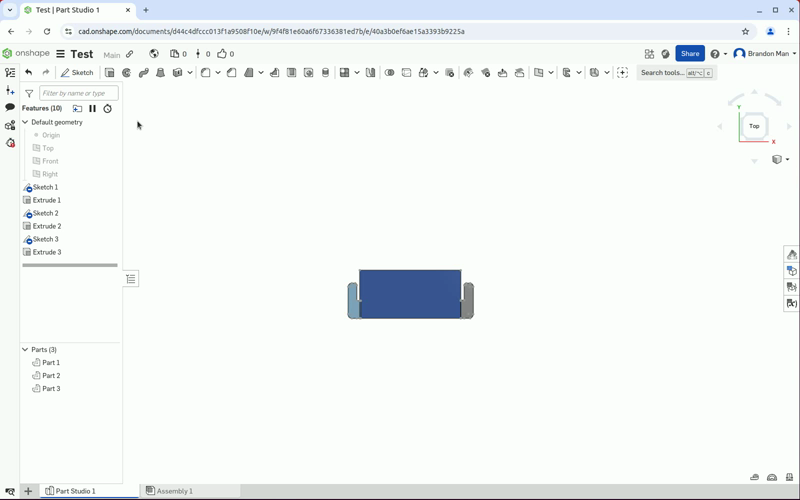
key(shift+h)
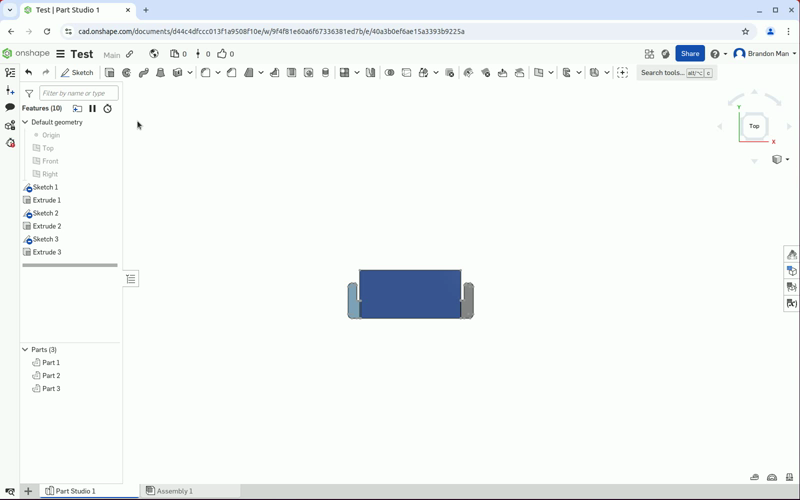
key(shift+7)
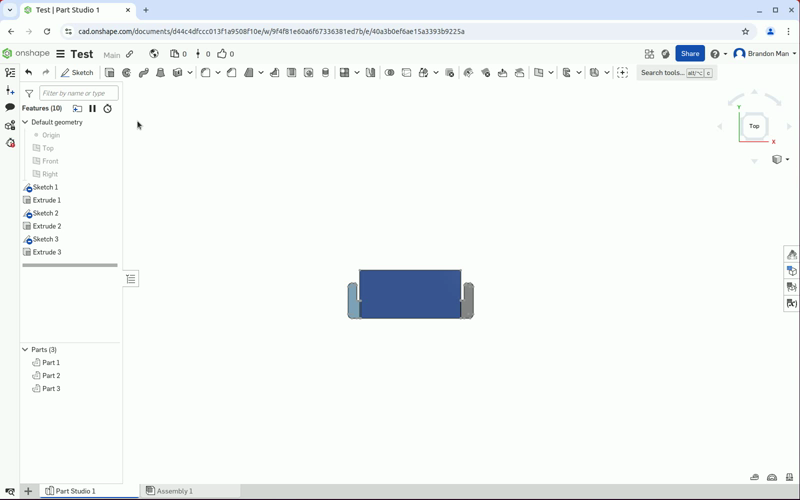
key(up, 3)
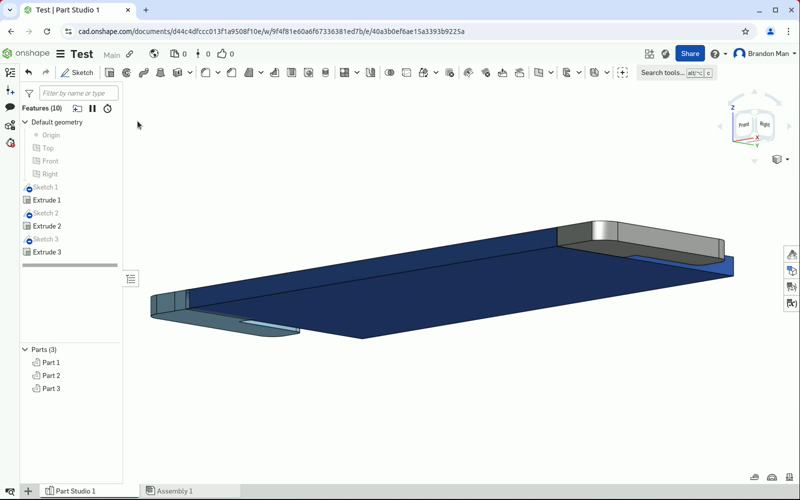
key(left, 3)
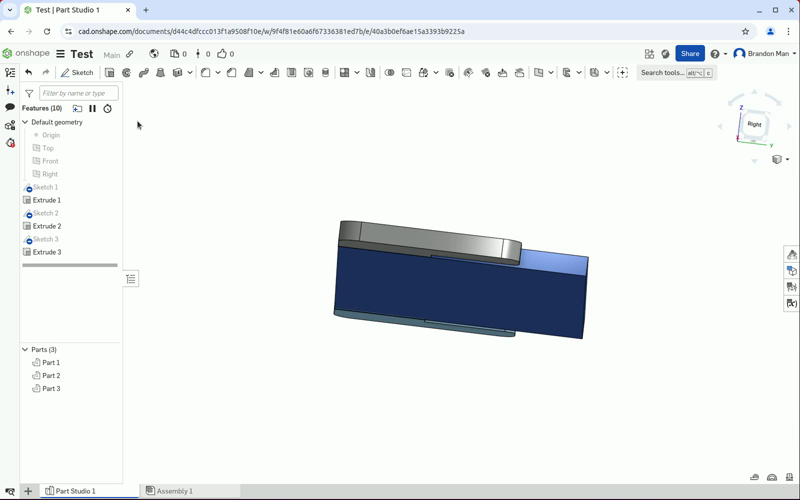
key(right, 3)
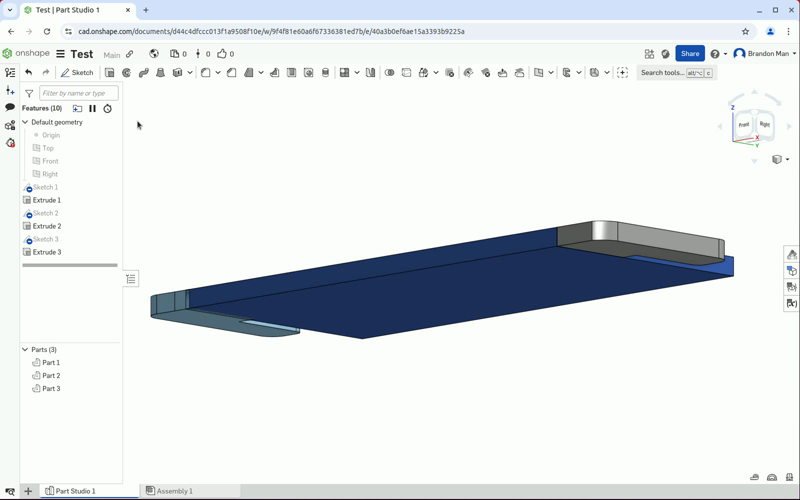
key(down, 3)
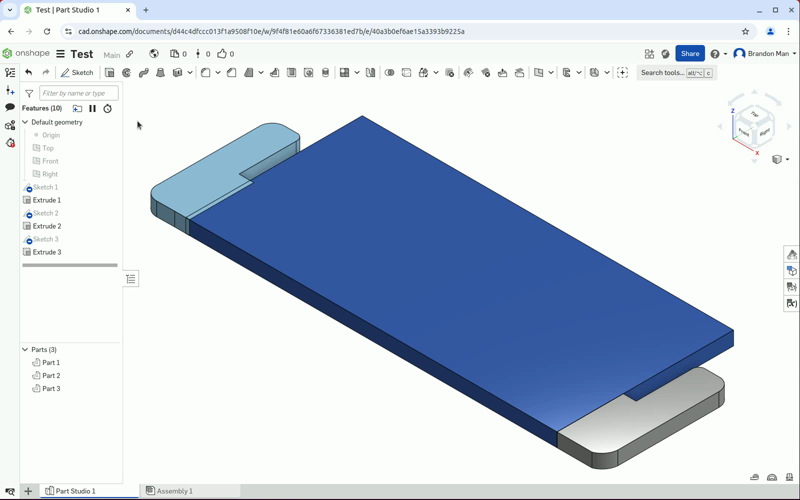
mouse_move(73, 189)
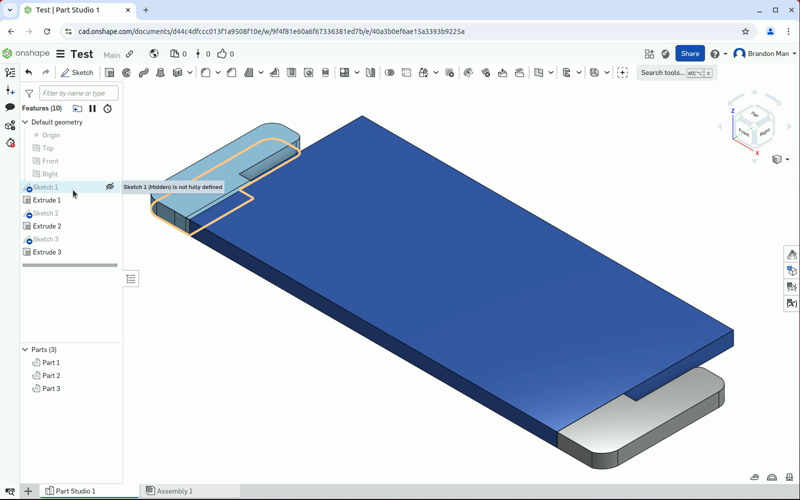
click(73, 189)